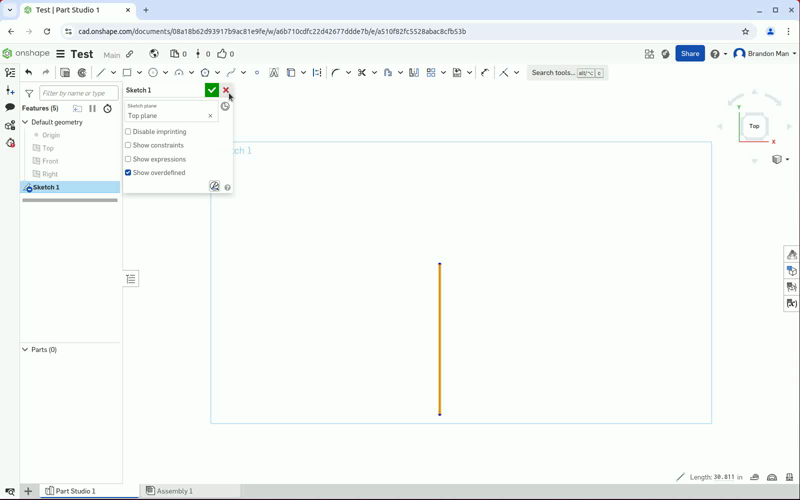
key(shift+h)
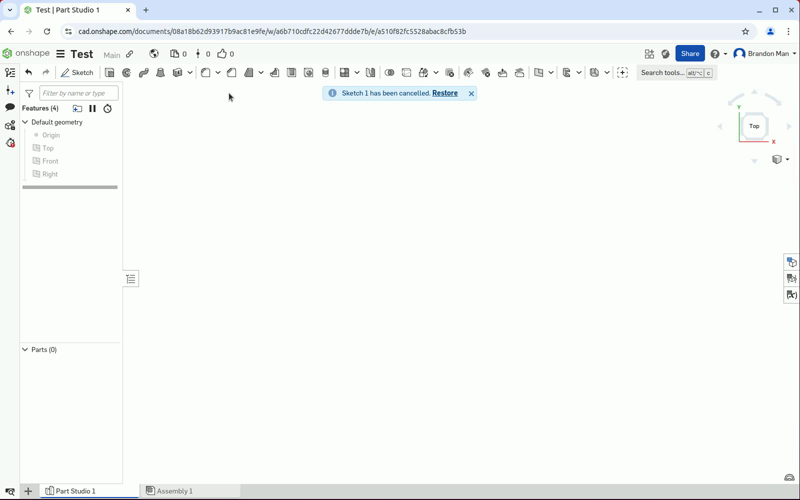
mouse_move(73, 352)
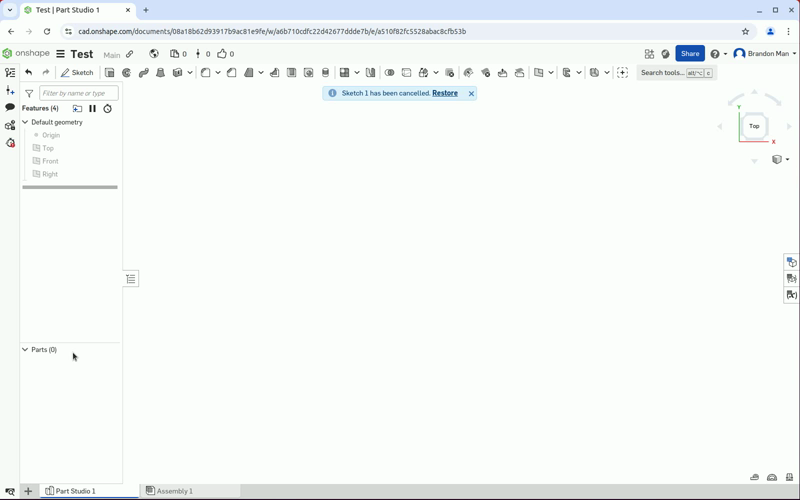
key(y)
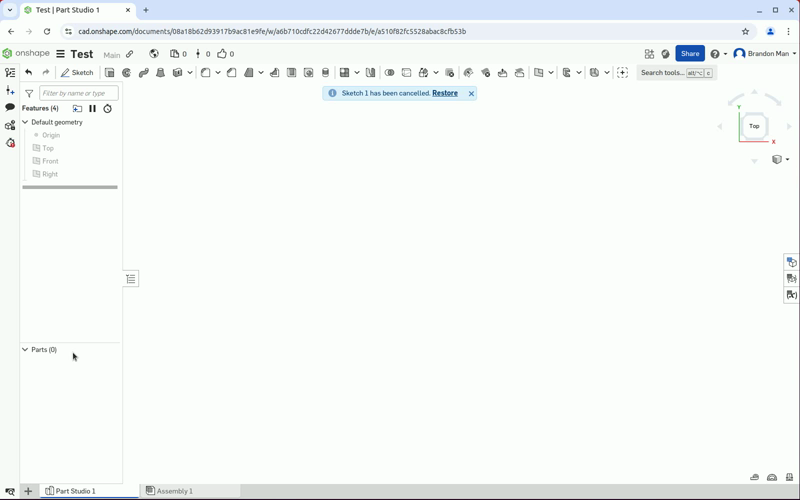
key(shift+p)
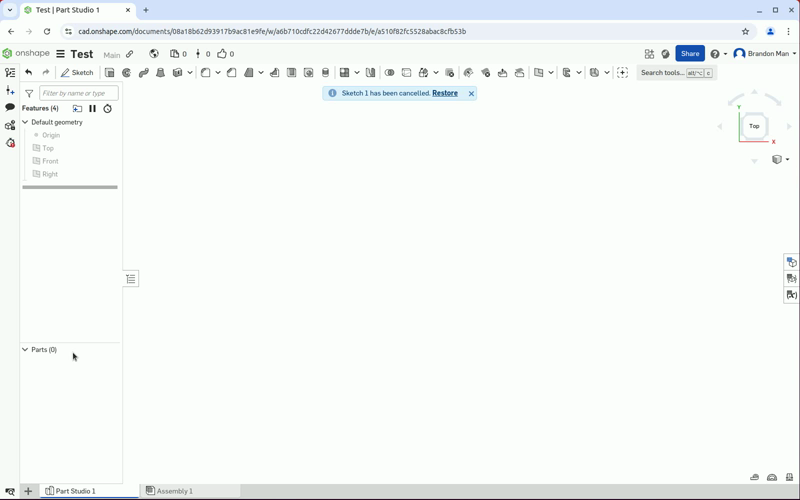
key(space)
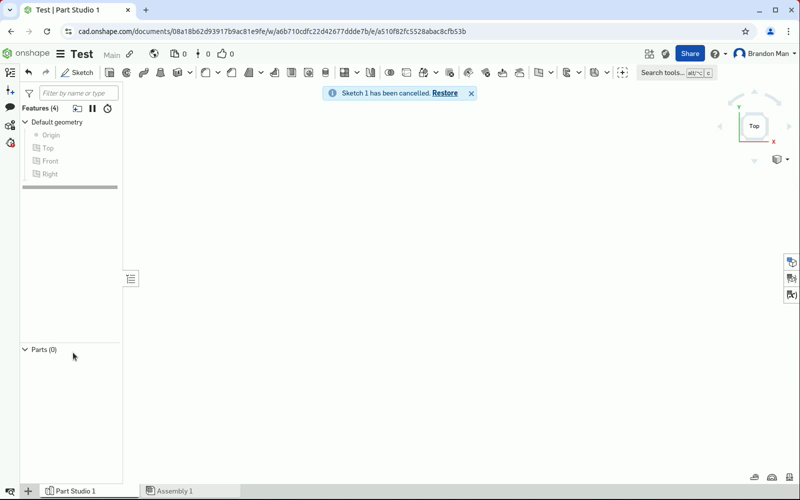
key_down(shift)
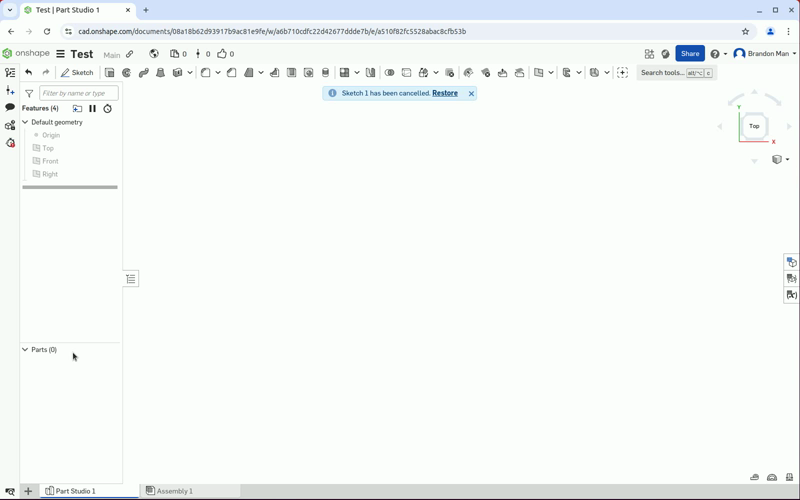
key(up)
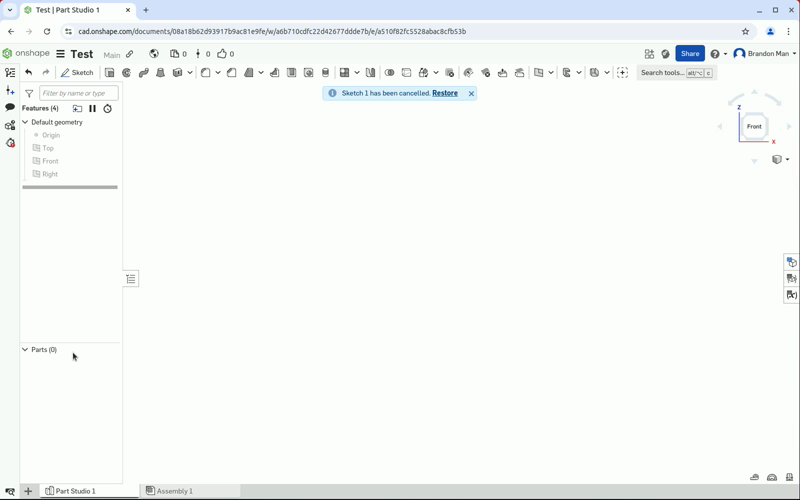
key_up(shift)
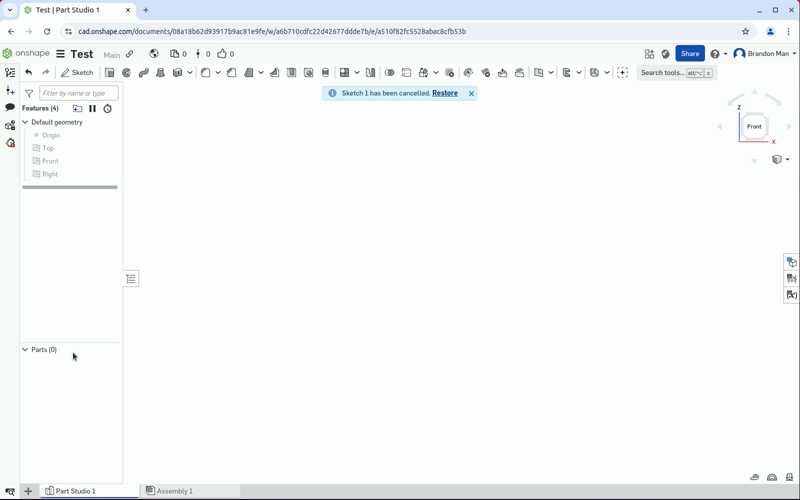
mouse_move(73, 352)
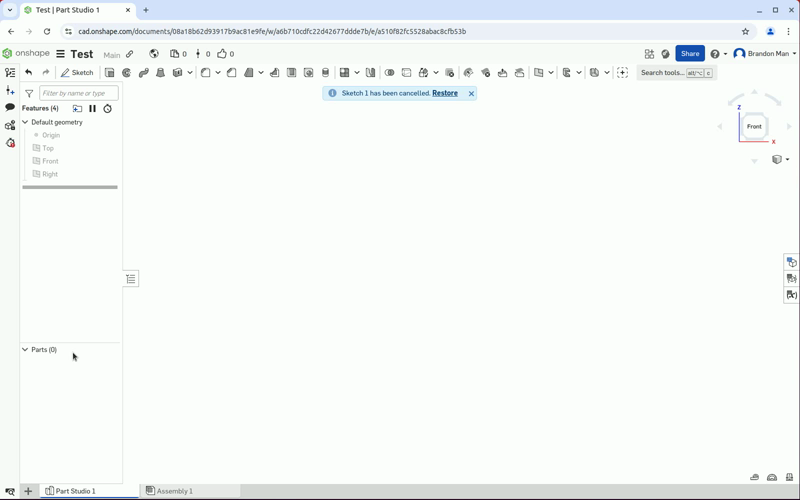
key(shift+y)
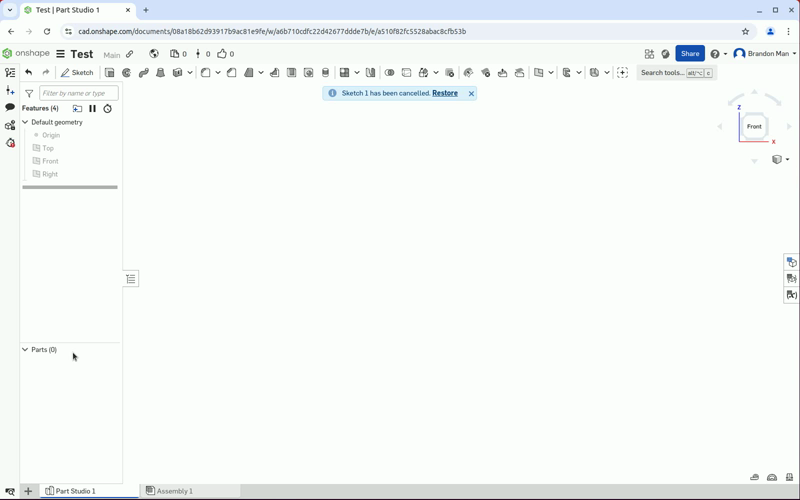
key(shift+s)
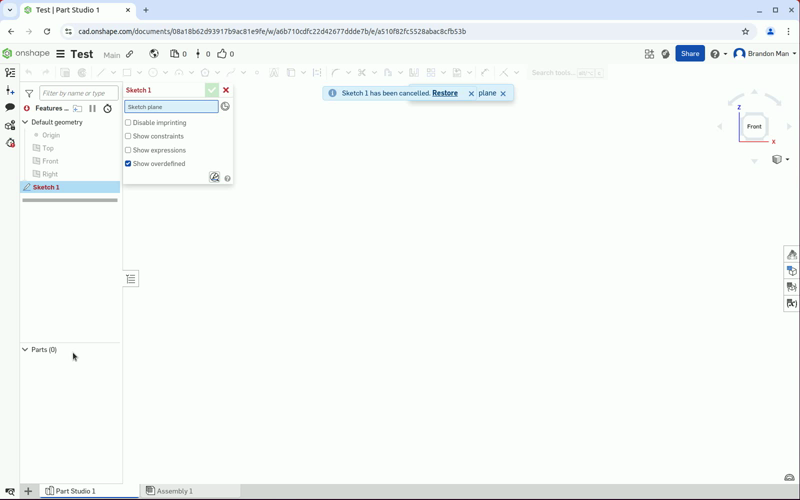
mouse_move(73, 163)
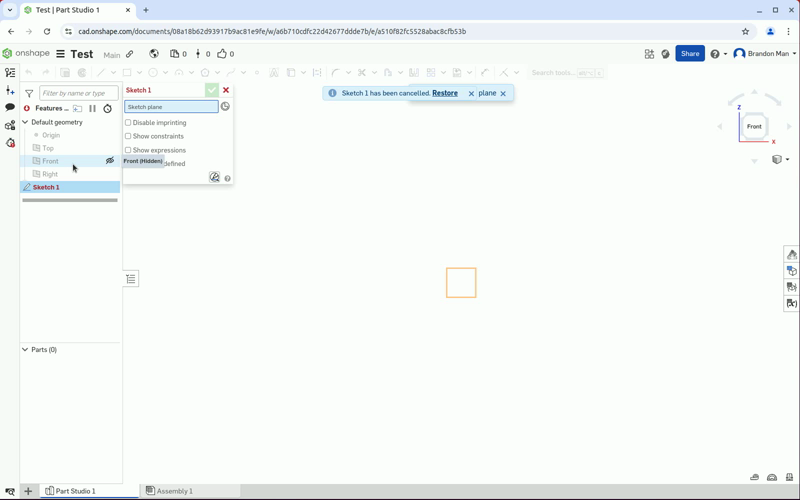
click(73, 163)
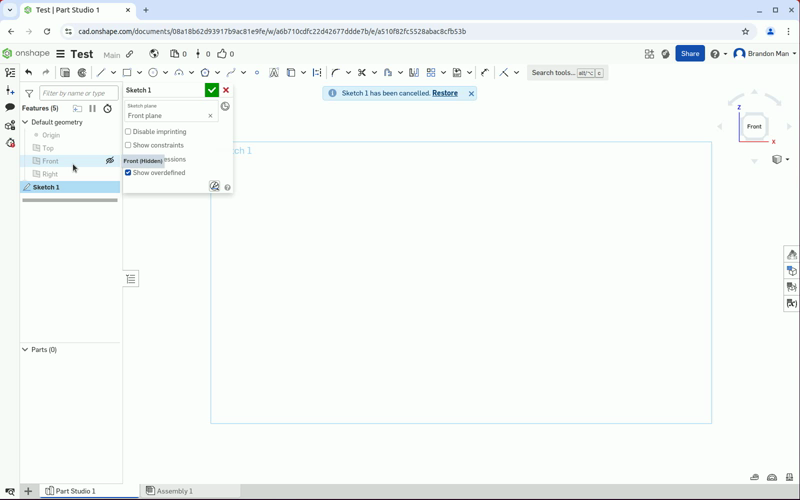
mouse_move(73, 352)
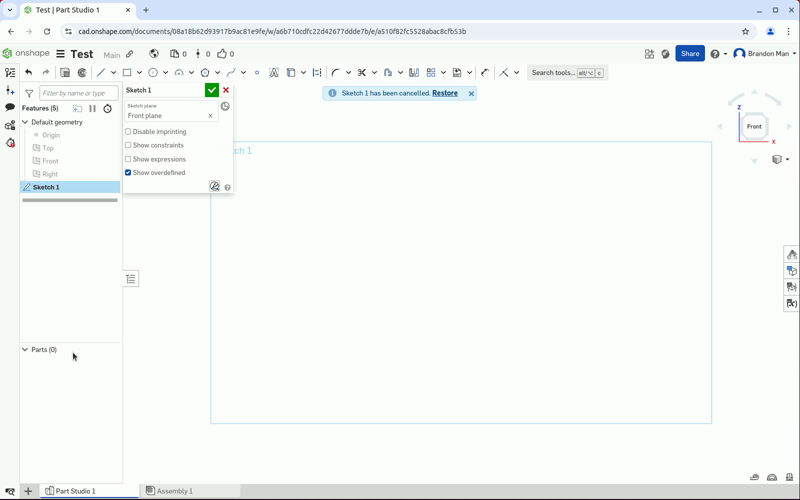
key(y)
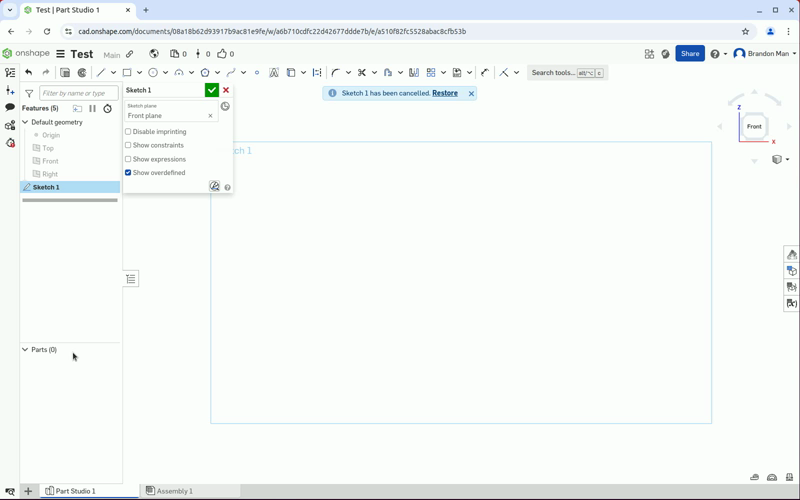
key(l)
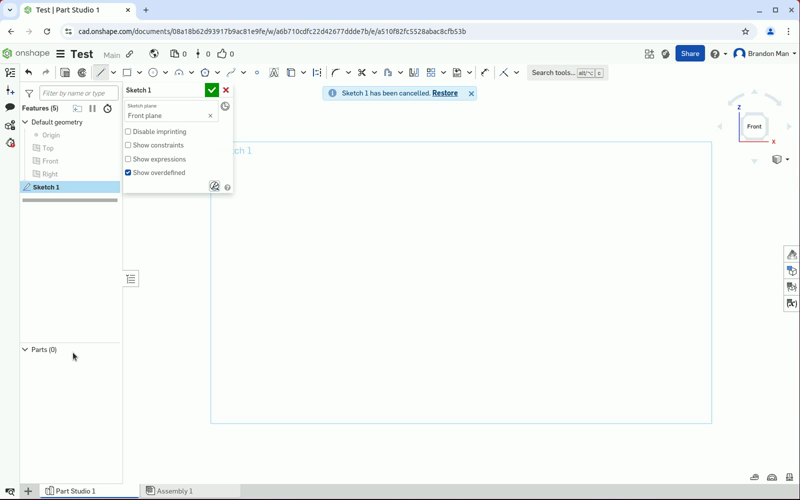
key_down(shift)
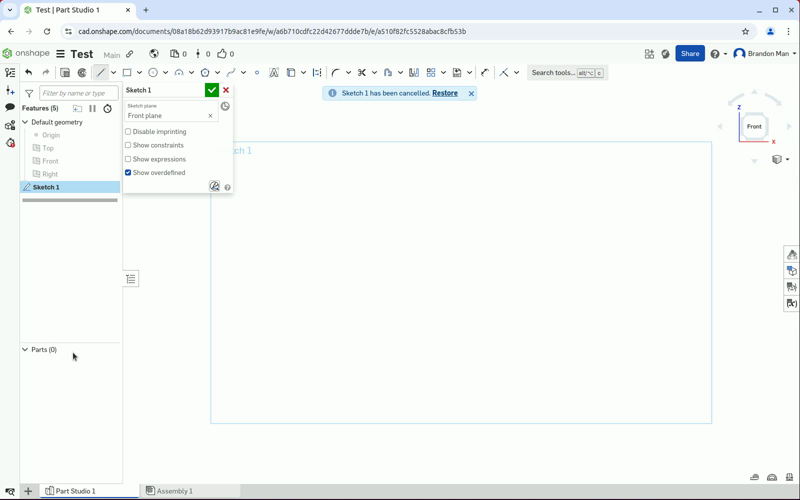
mouse_move(406, 387)
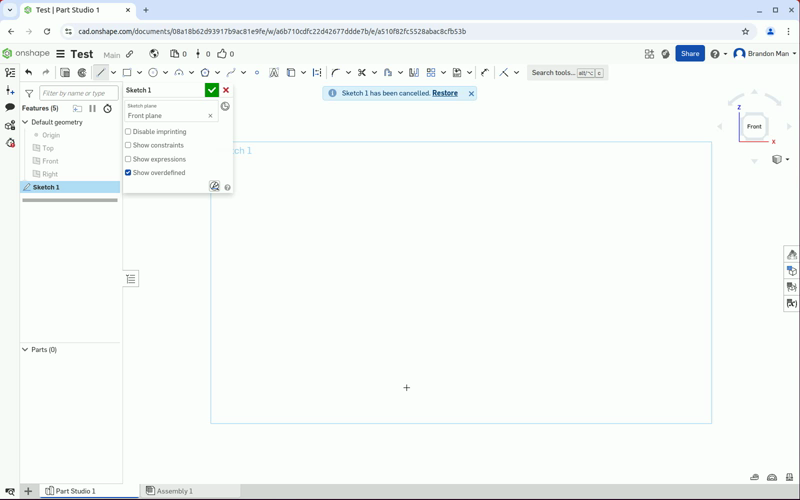
click(406, 387)
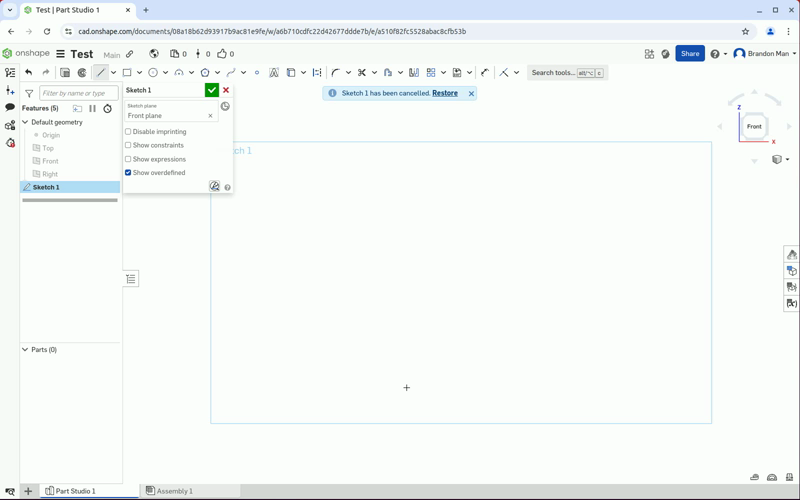
key_up(shift)
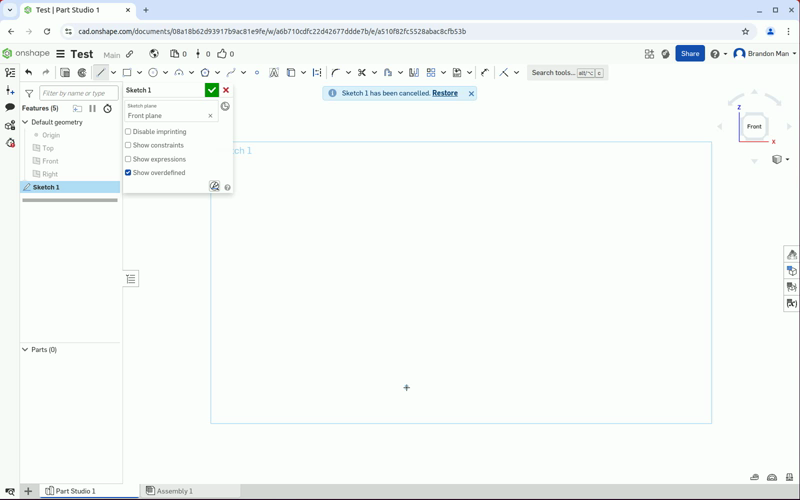
key_down(shift)
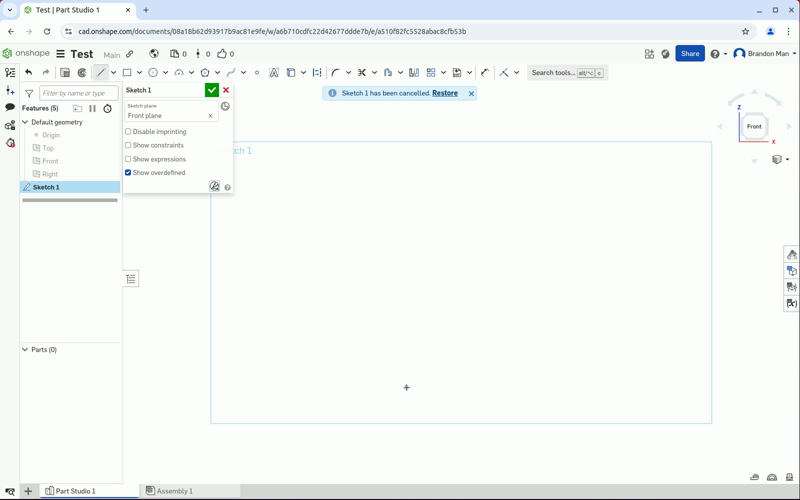
mouse_move(436, 387)
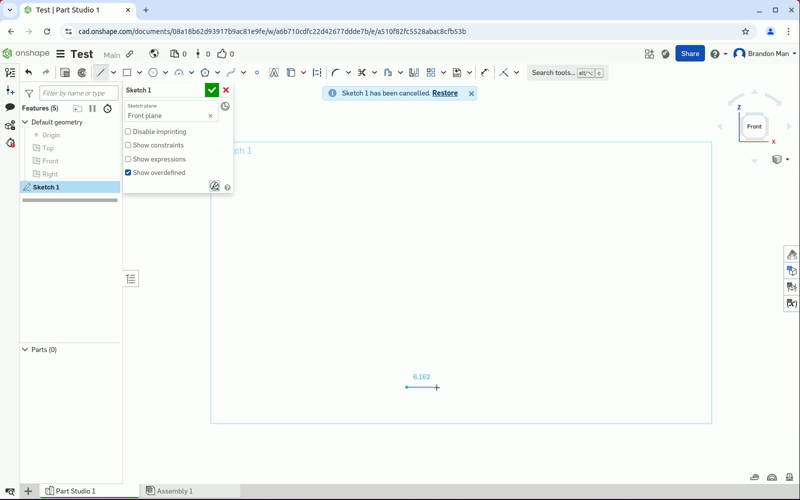
mouse_move(413, 387)
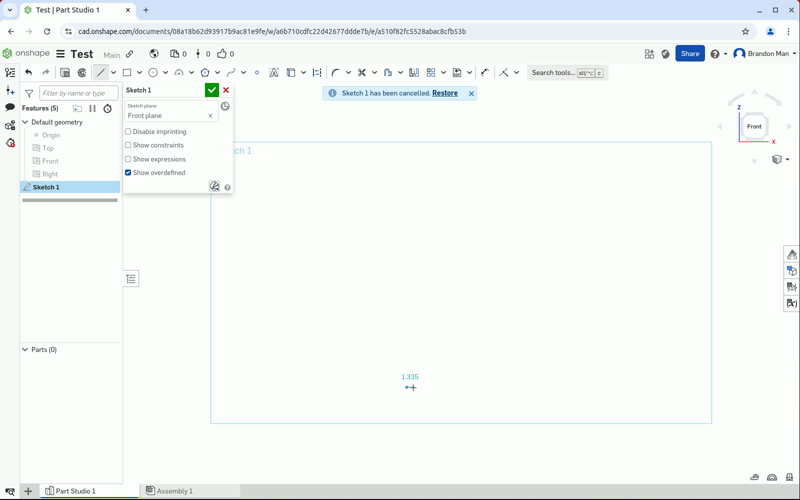
scroll(6)
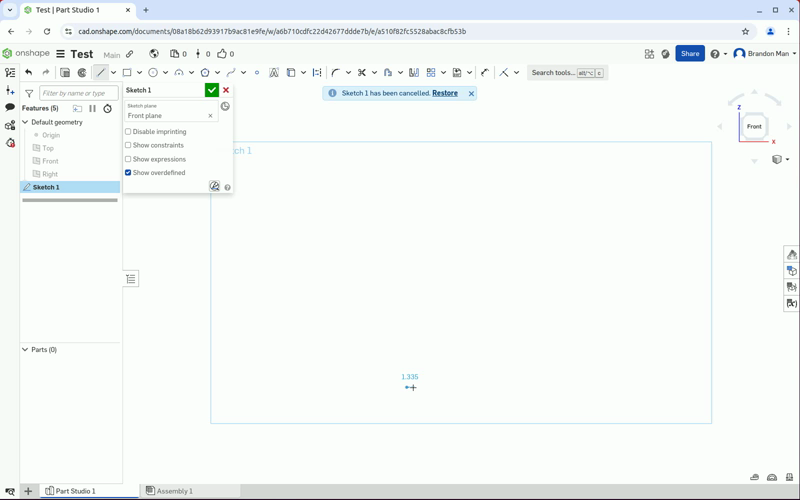
scroll(6)
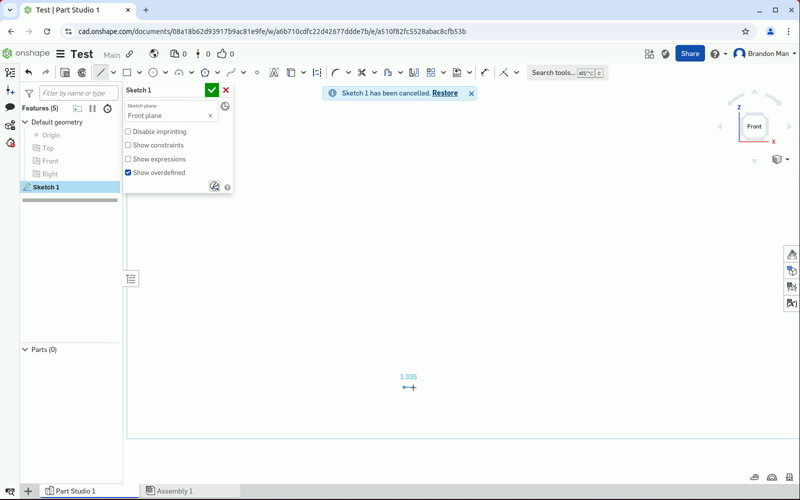
scroll(6)
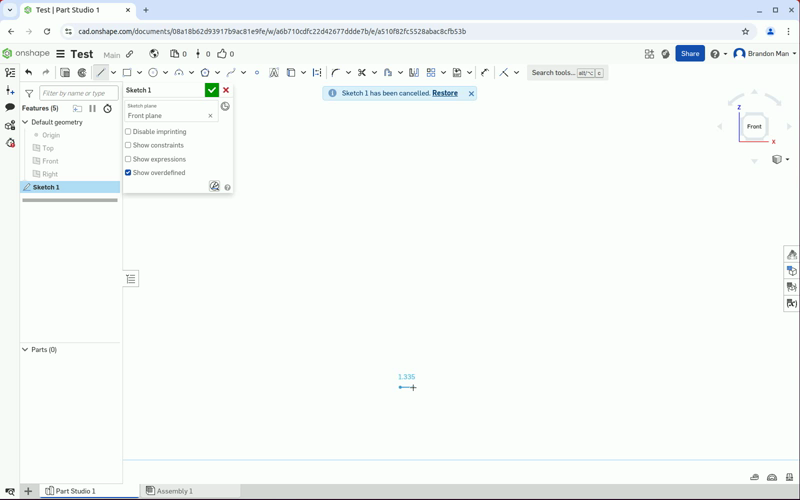
scroll(6)
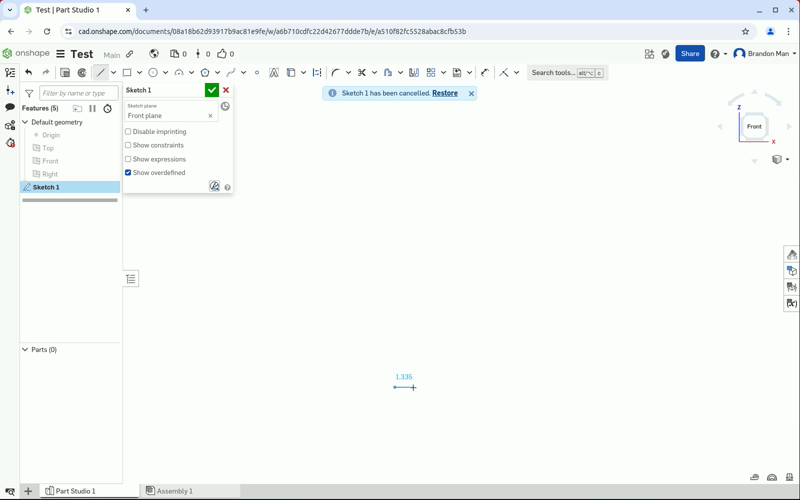
scroll(6)
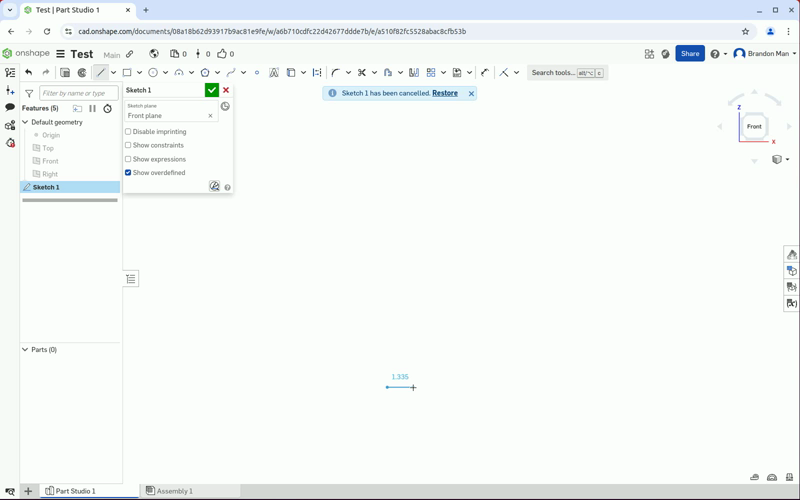
scroll(6)
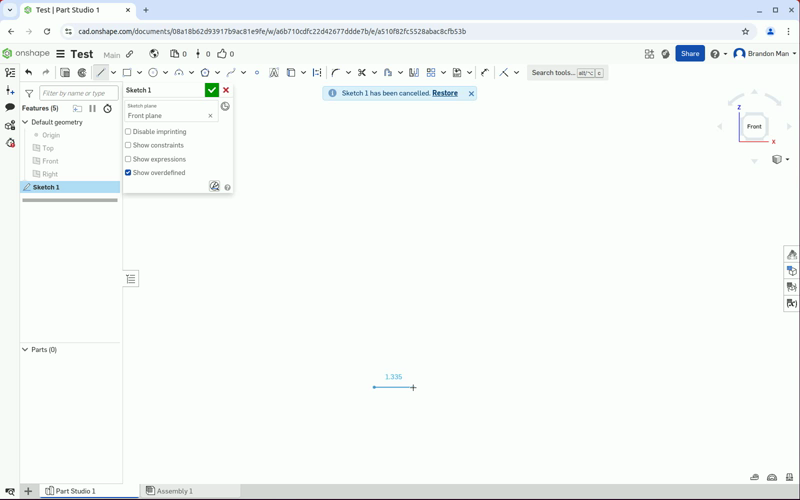
scroll(6)
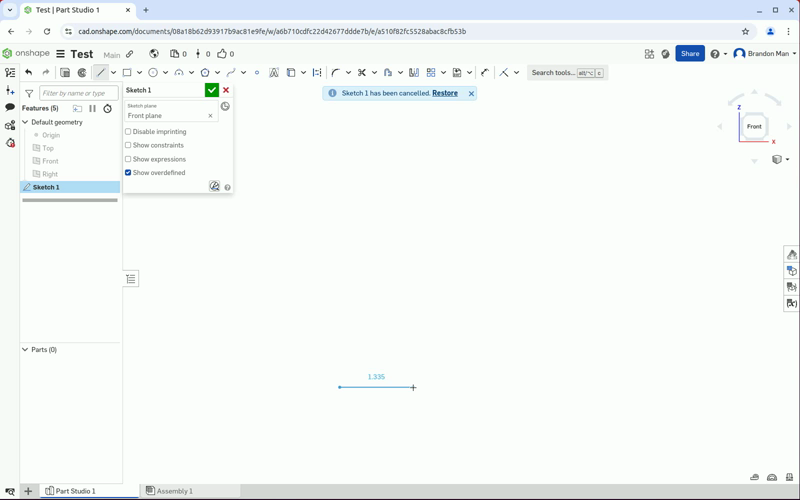
click(413, 387)
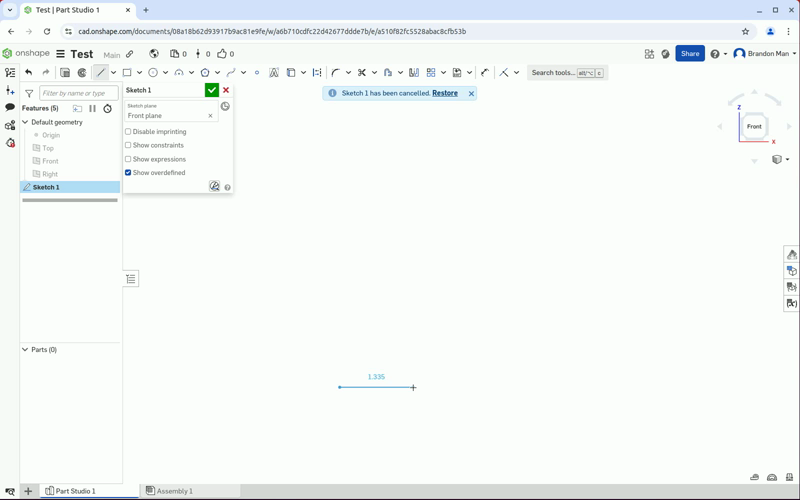
scroll(-6)
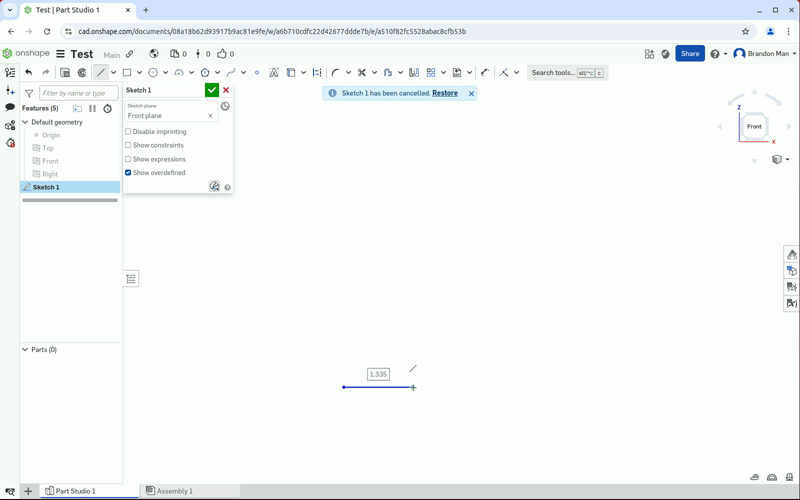
scroll(-6)
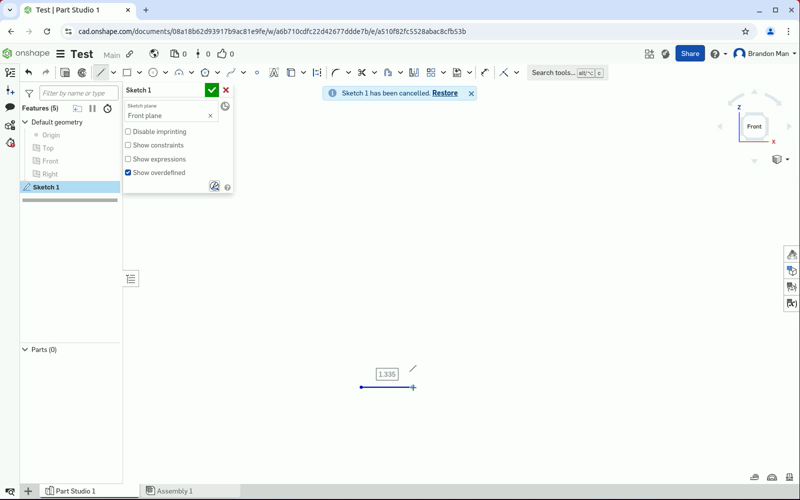
scroll(-6)
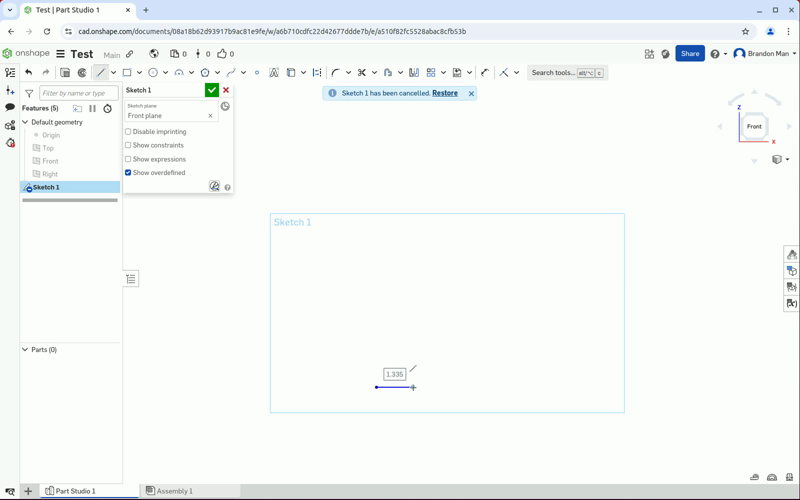
scroll(-6)
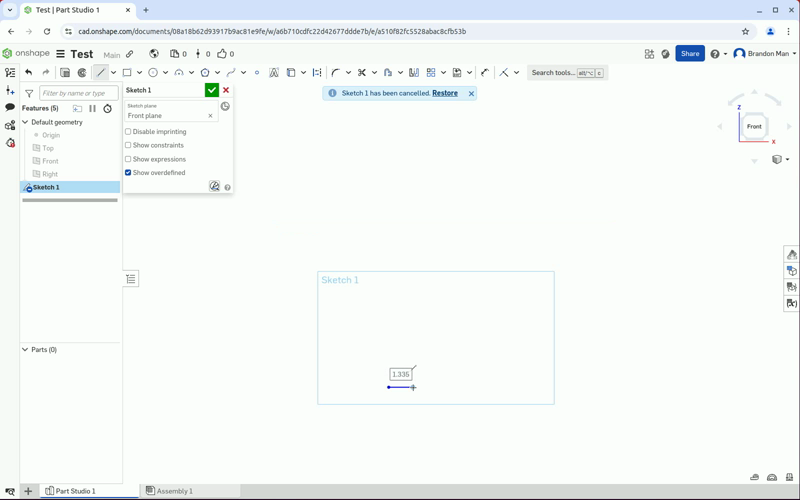
scroll(-6)
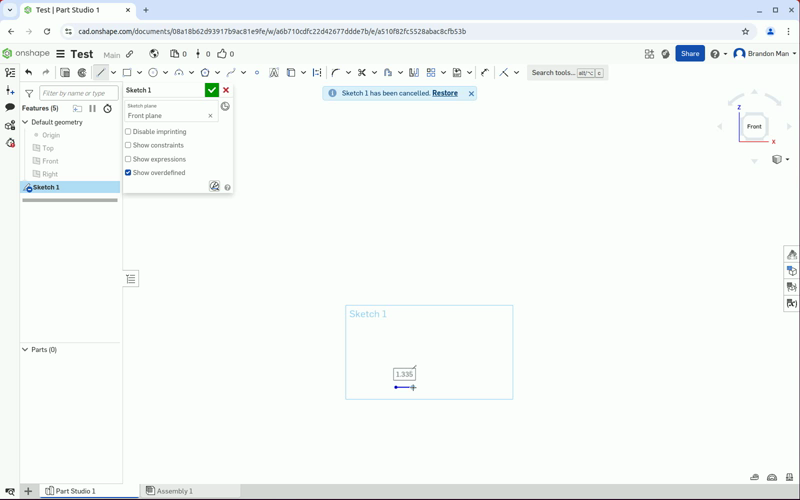
scroll(-6)
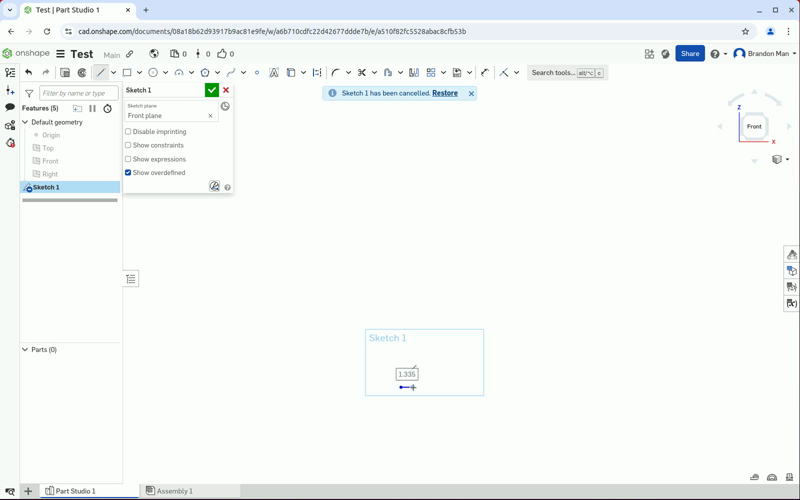
scroll(-6)
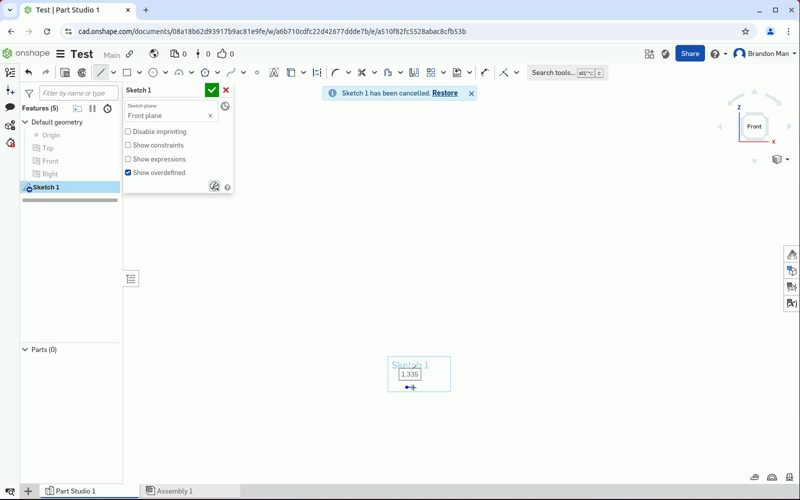
key_up(shift)
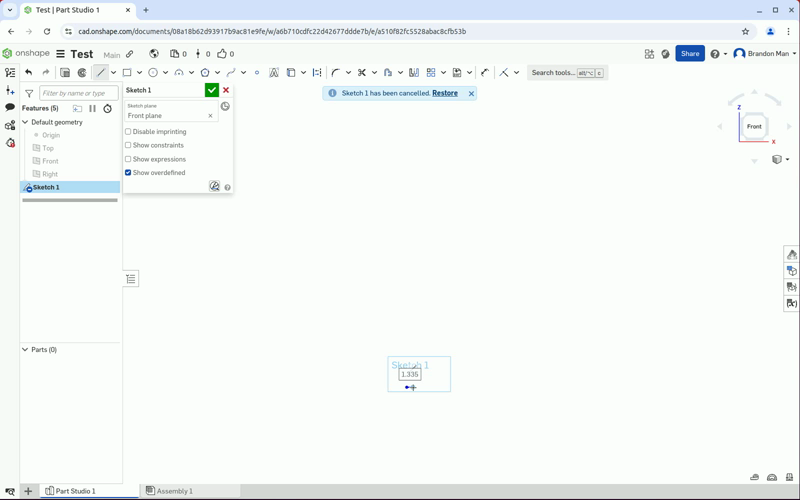
key(esc)
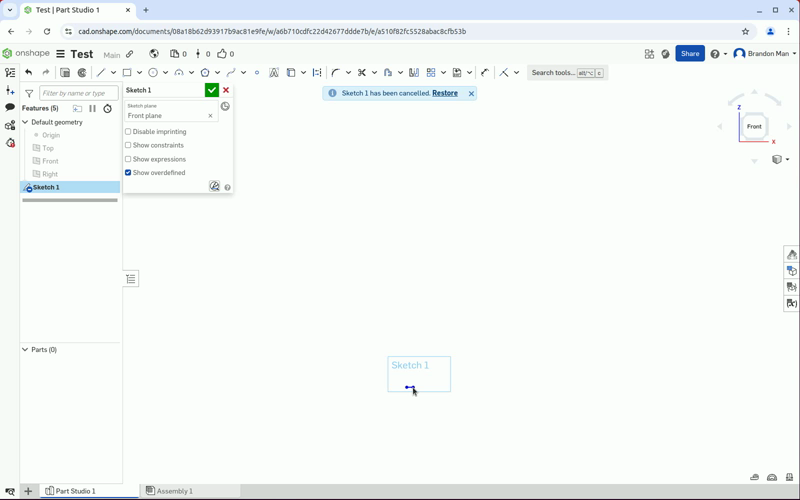
key(a)
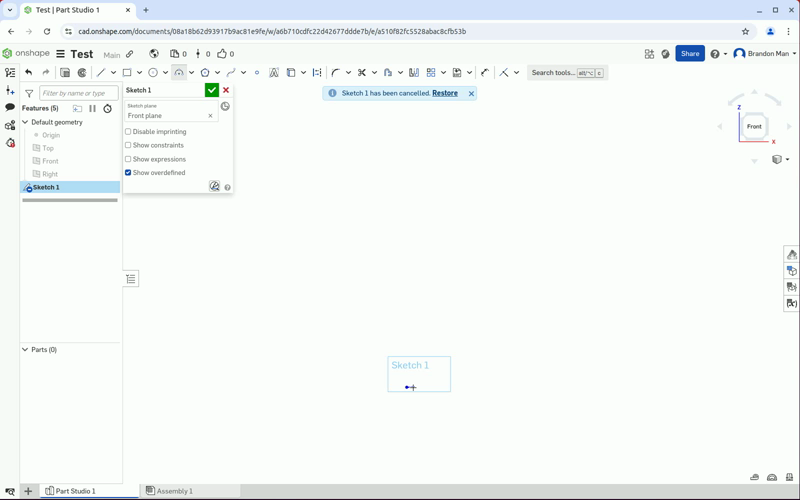
mouse_move(413, 387)
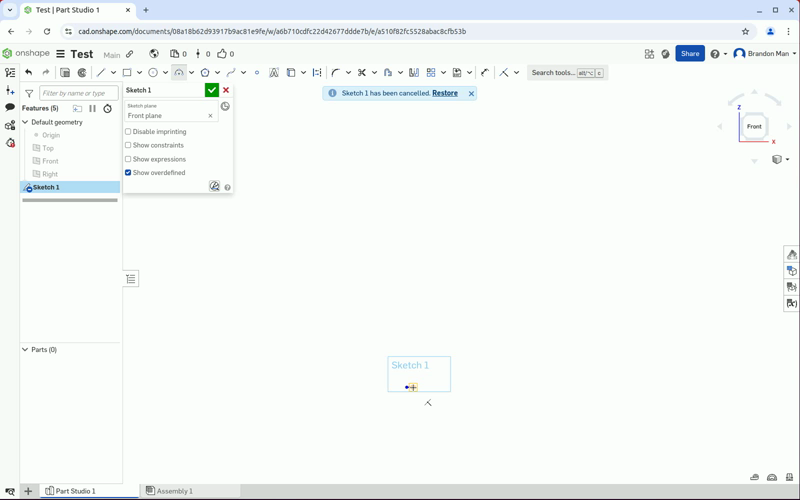
click(413, 387)
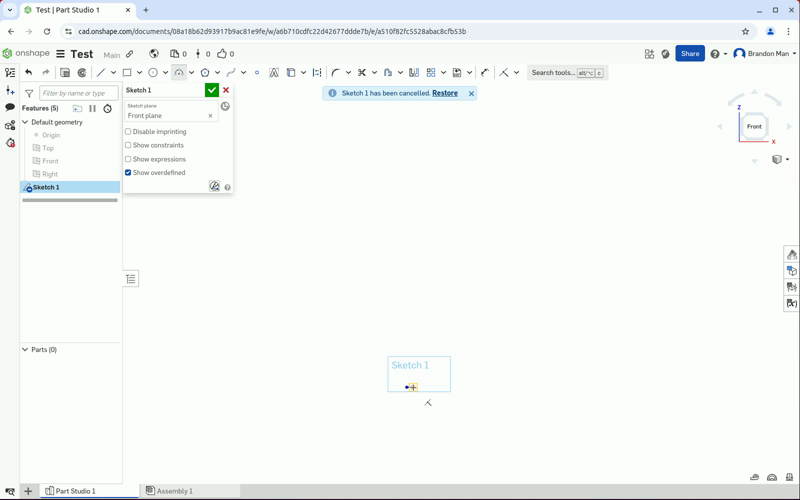
key_down(shift)
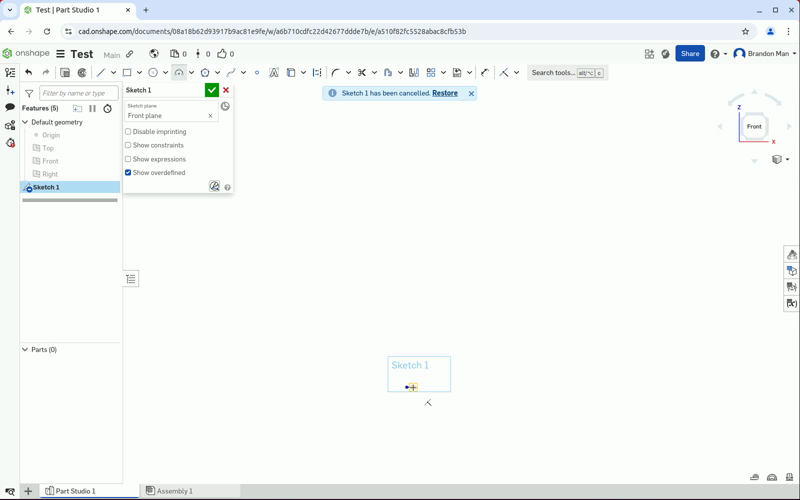
mouse_move(415, 387)
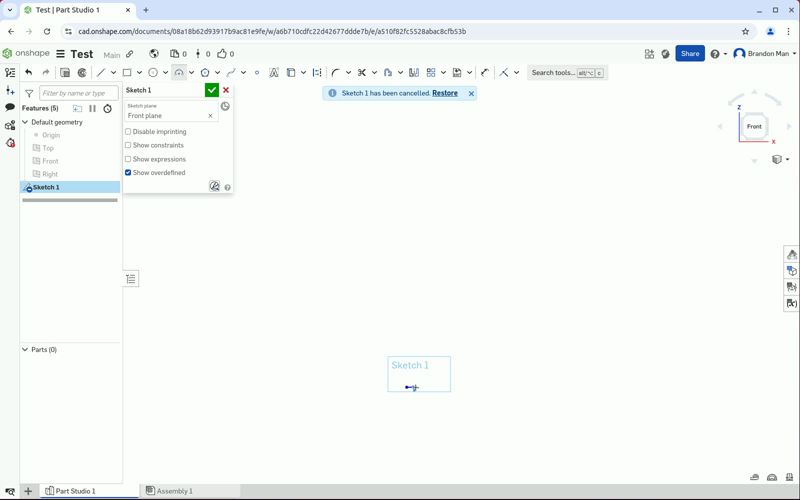
scroll(6)
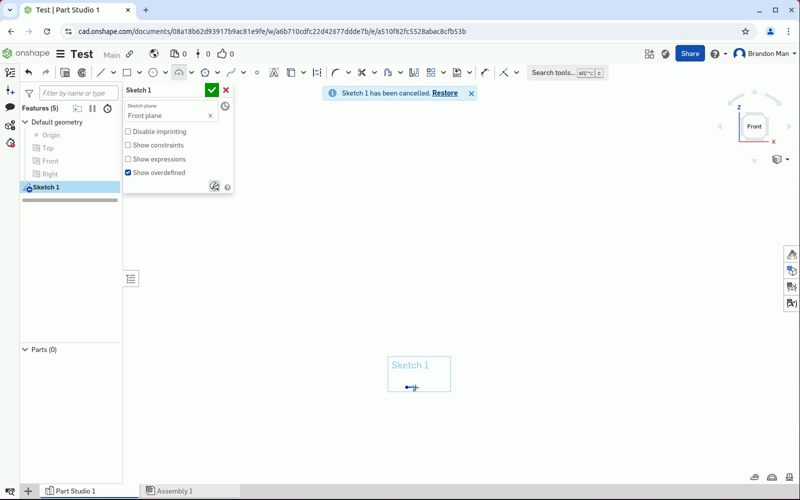
scroll(6)
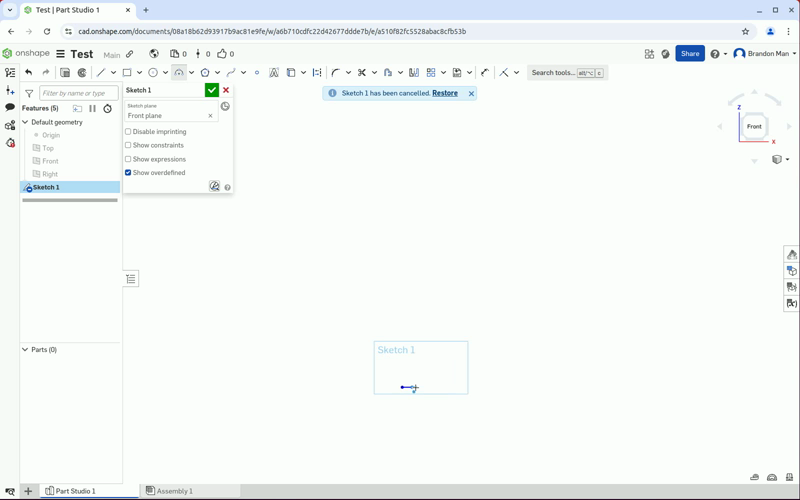
scroll(6)
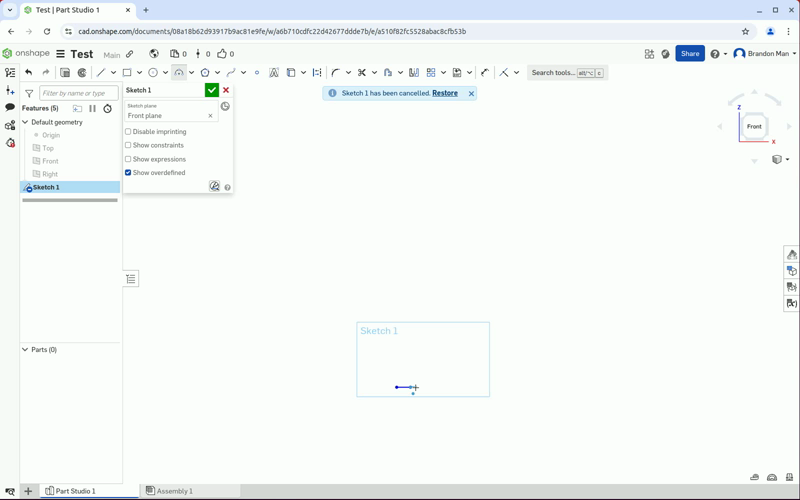
scroll(6)
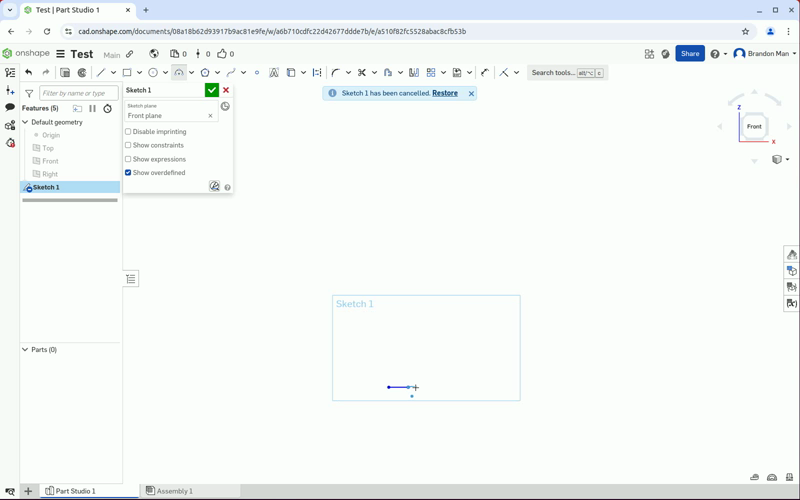
scroll(6)
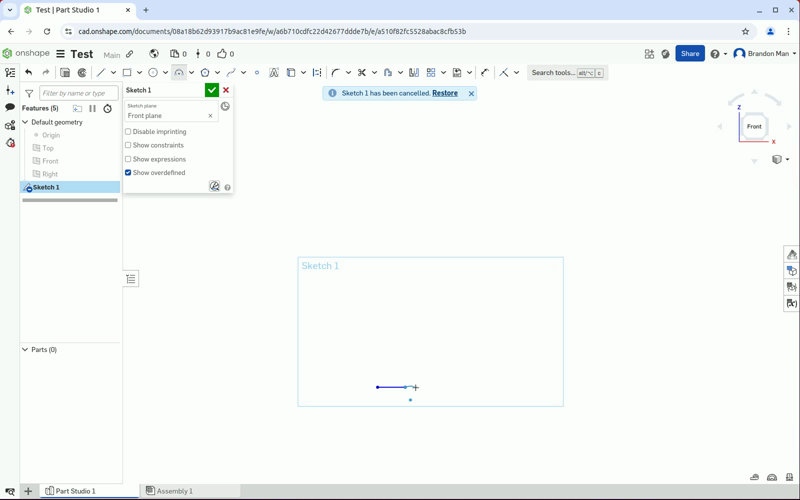
scroll(6)
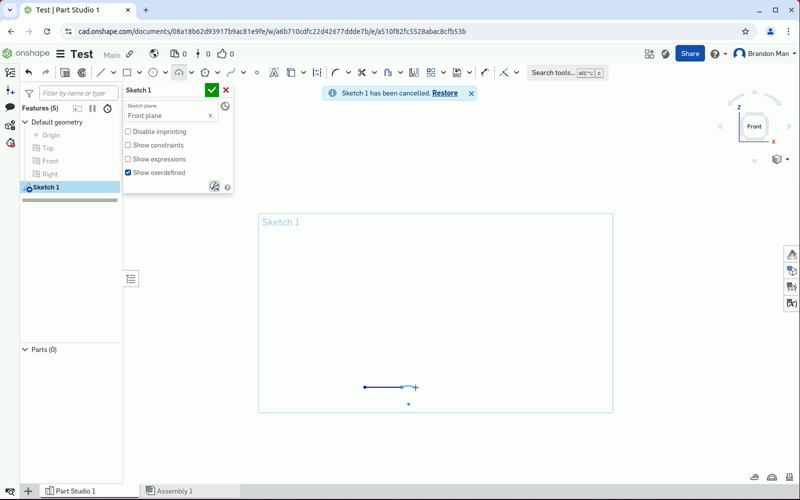
scroll(6)
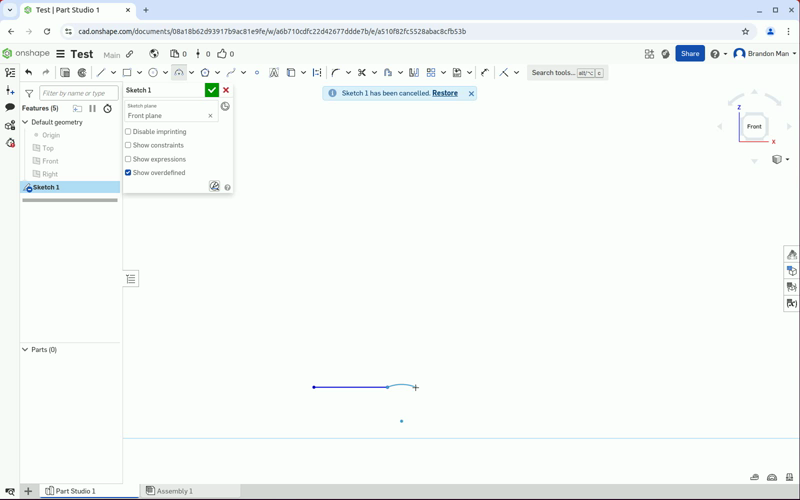
click(415, 387)
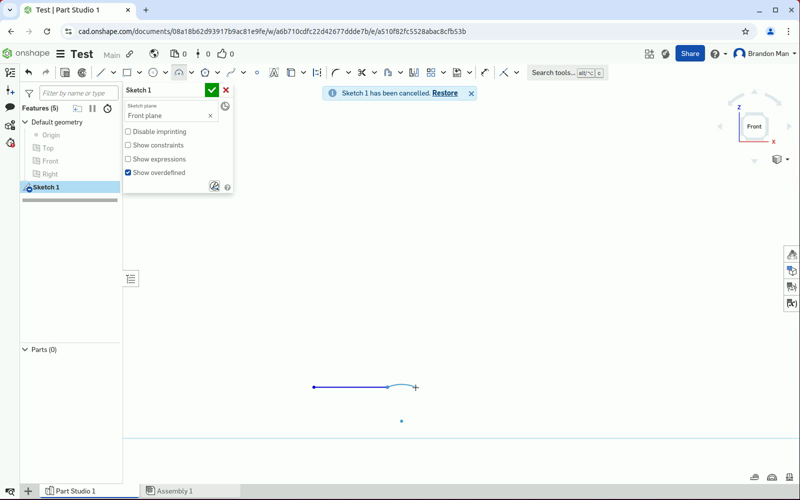
scroll(-6)
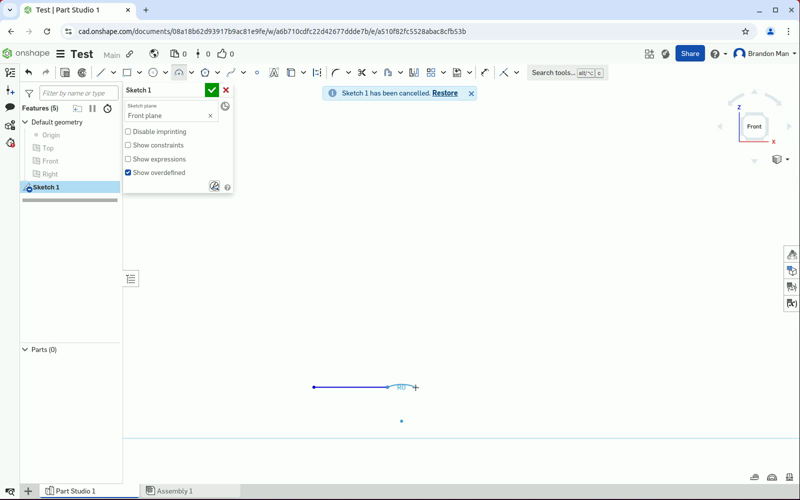
scroll(-6)
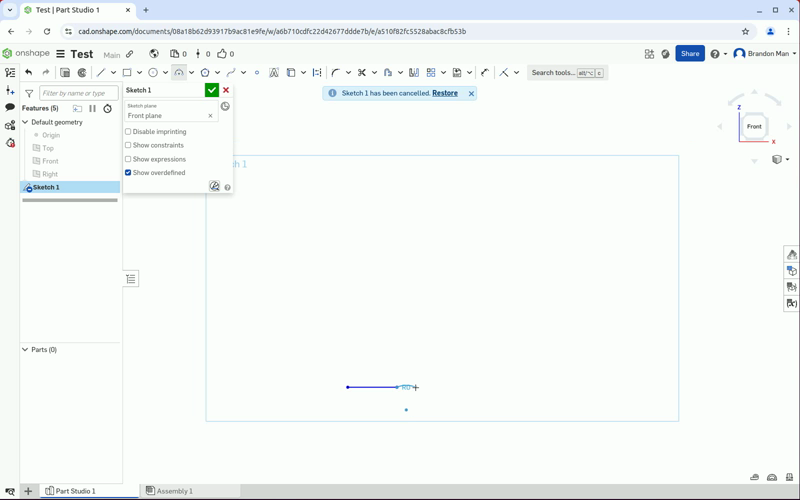
scroll(-6)
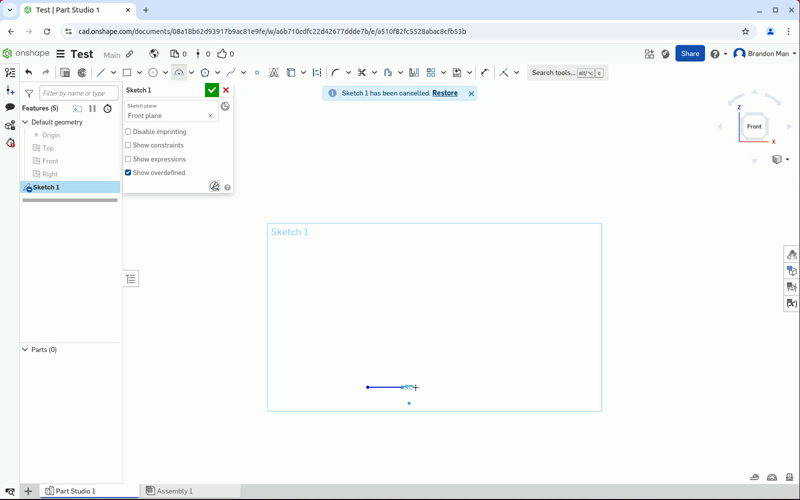
scroll(-6)
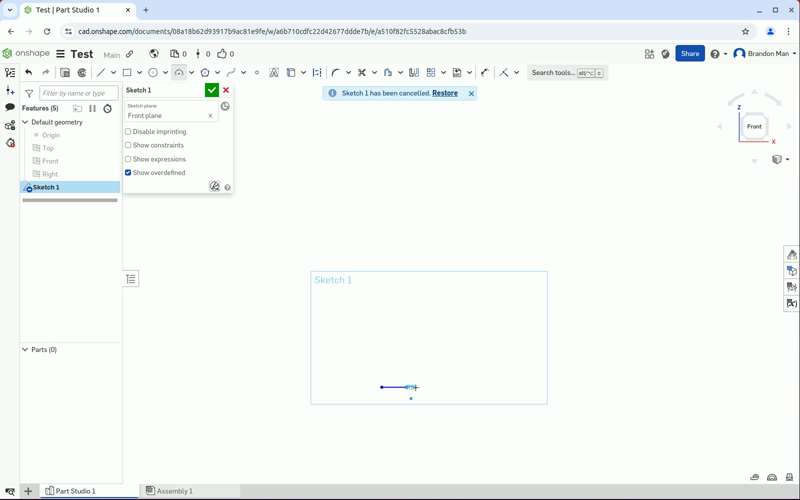
scroll(-6)
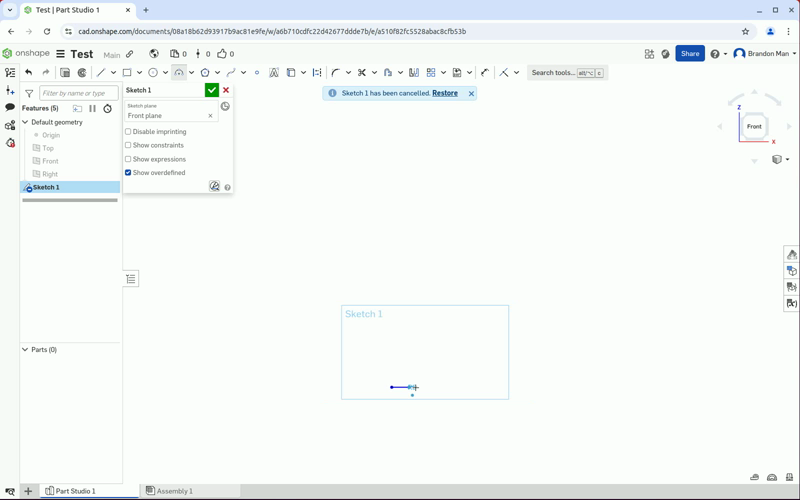
scroll(-6)
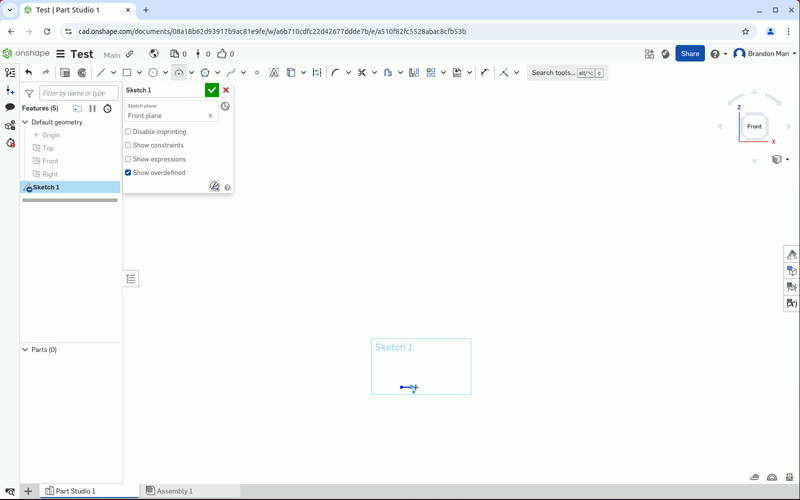
scroll(-6)
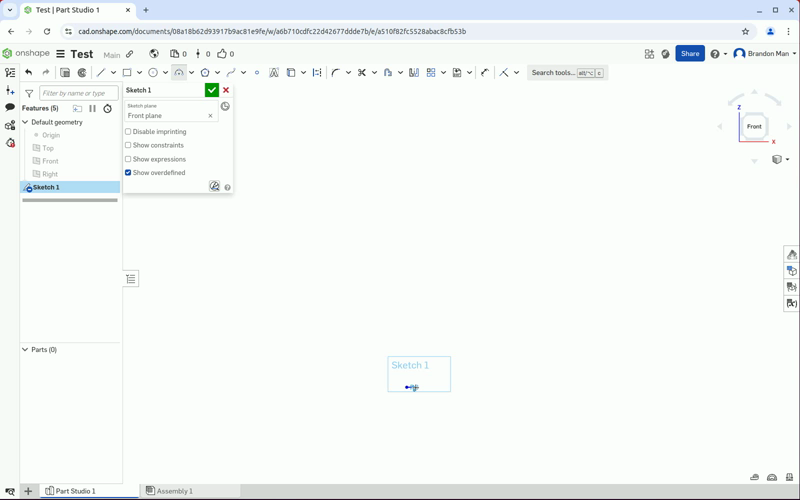
mouse_move(414, 386)
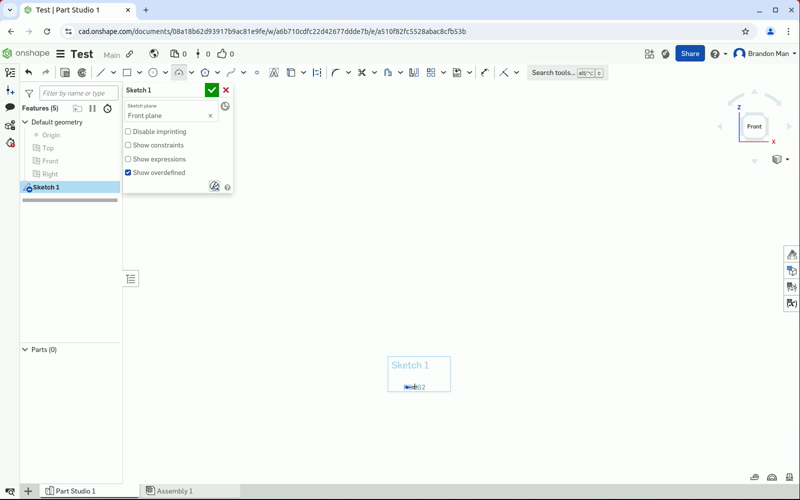
scroll(6)
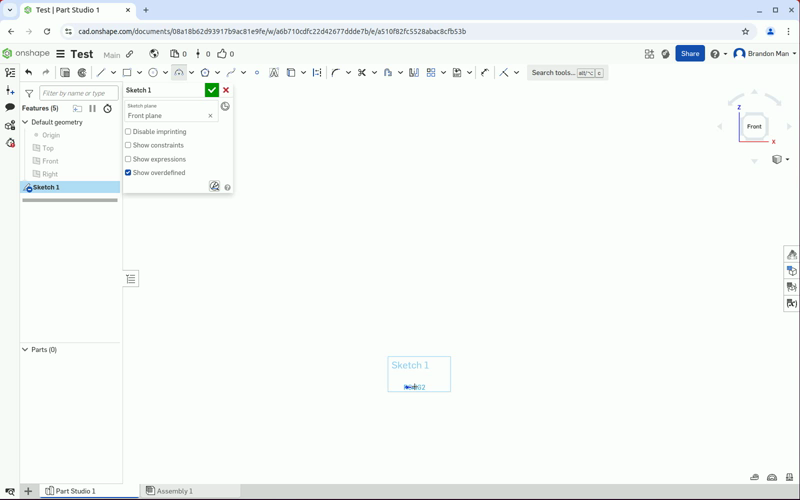
scroll(6)
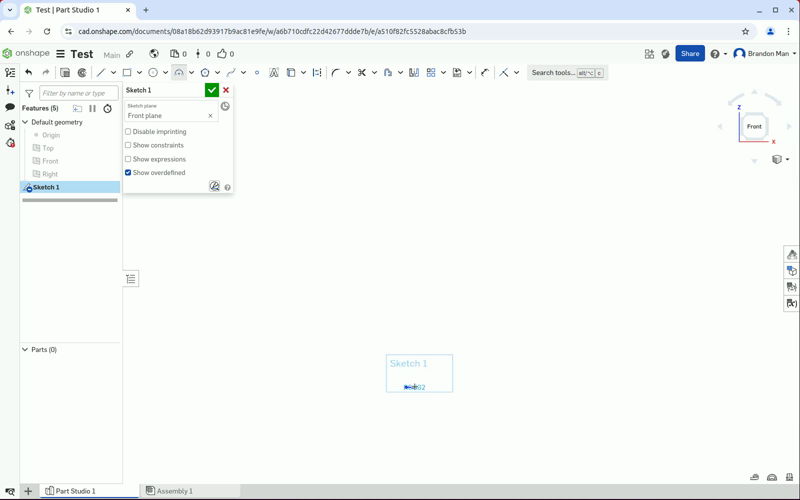
scroll(6)
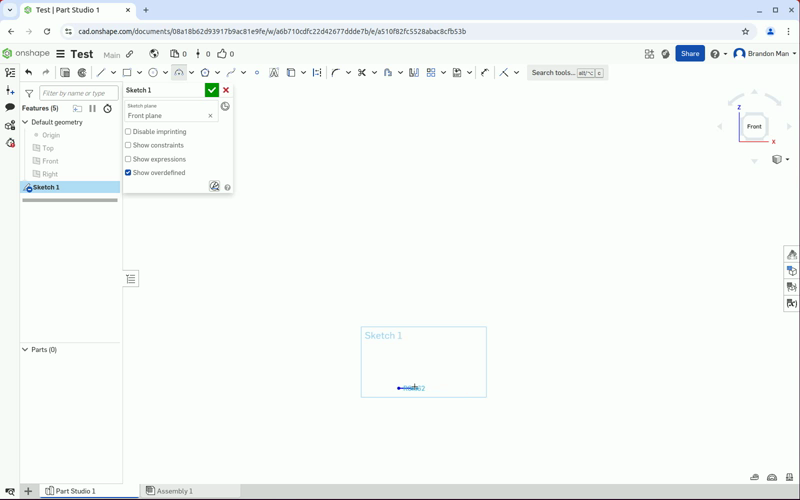
scroll(6)
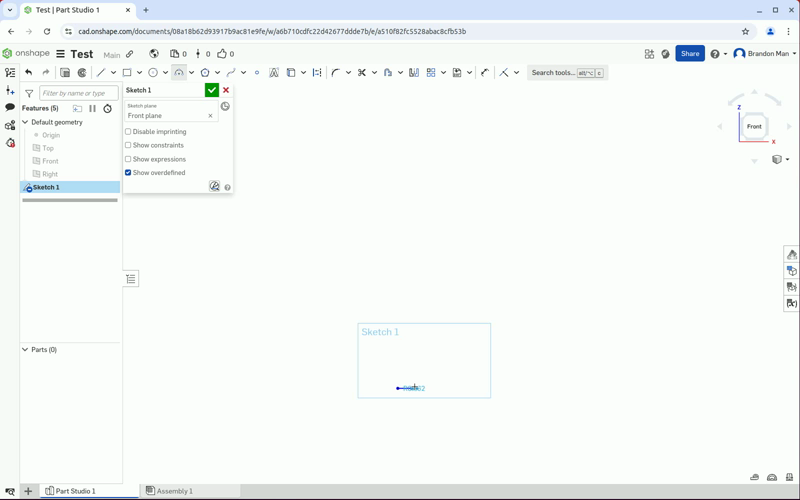
scroll(6)
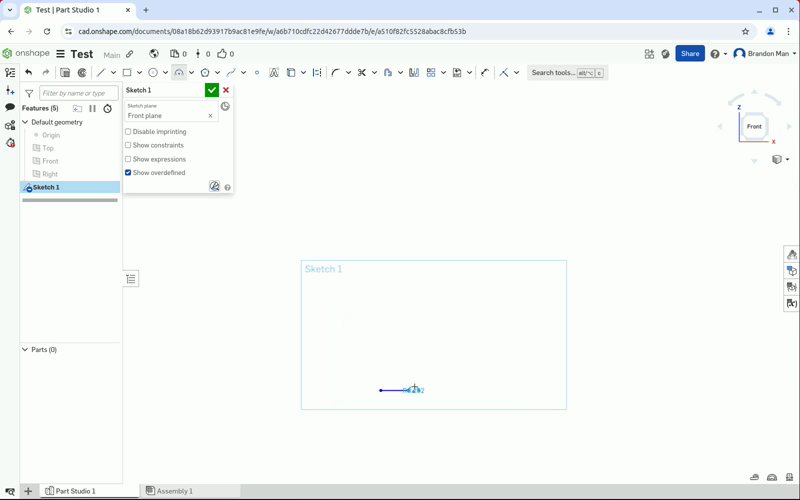
scroll(6)
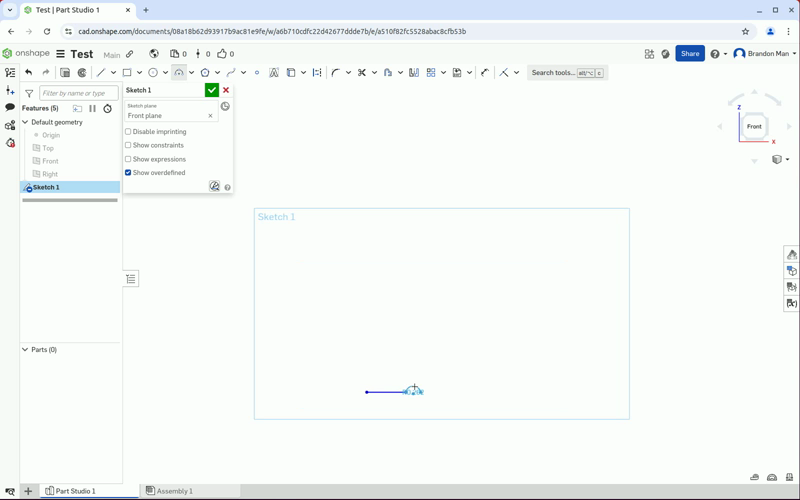
scroll(6)
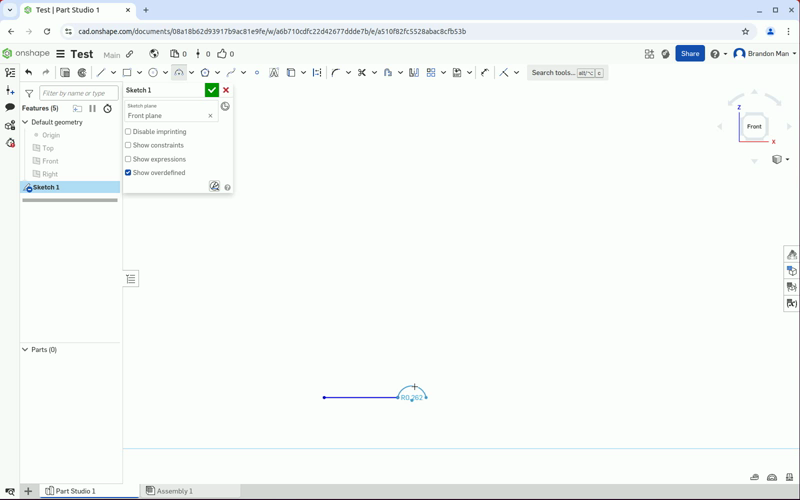
click(414, 386)
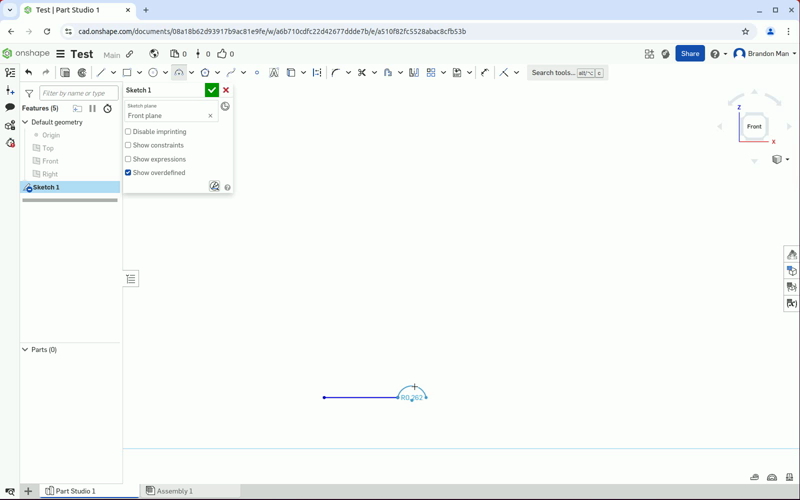
scroll(-6)
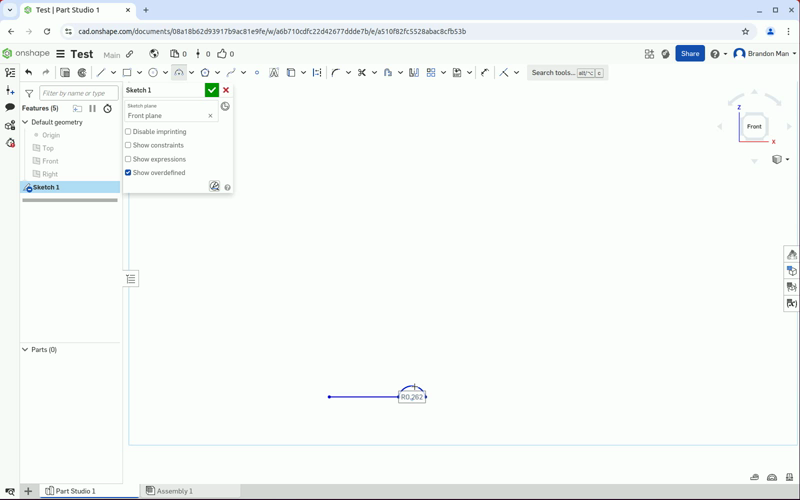
scroll(-6)
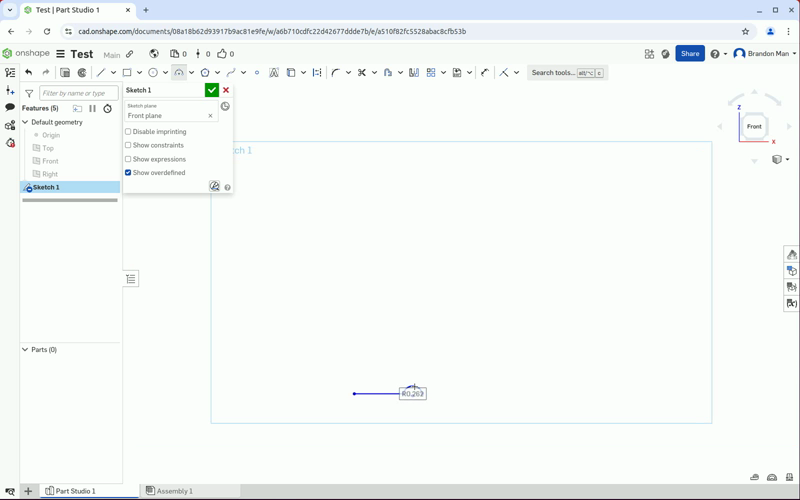
scroll(-6)
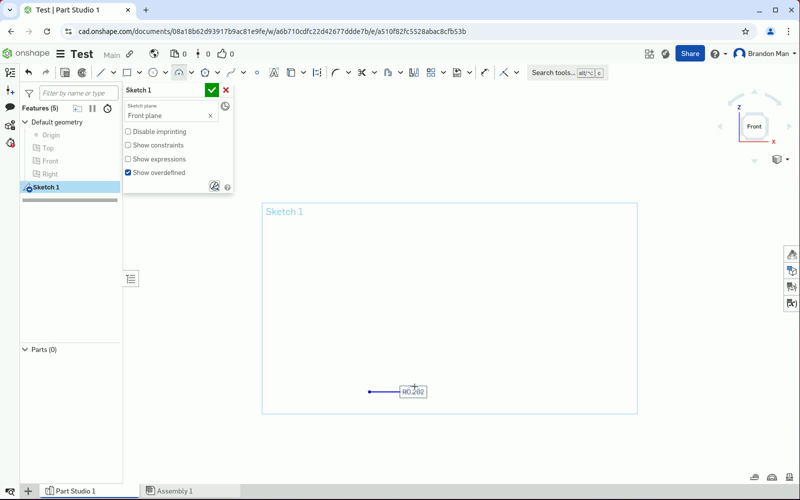
scroll(-6)
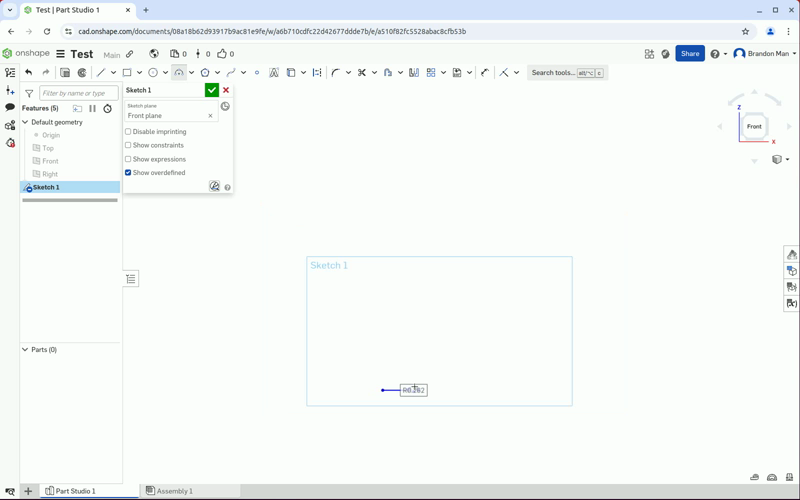
scroll(-6)
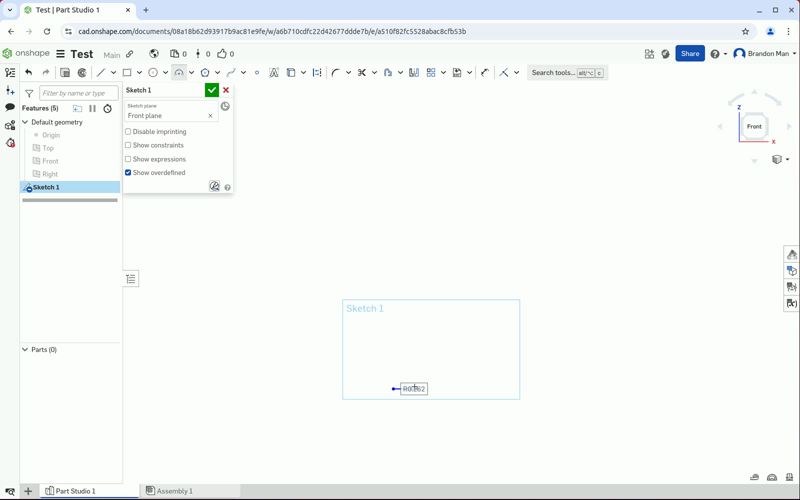
scroll(-6)
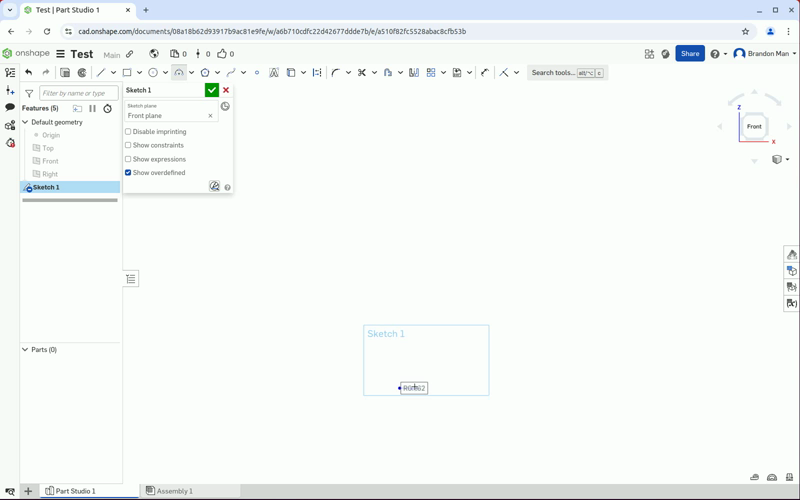
scroll(-6)
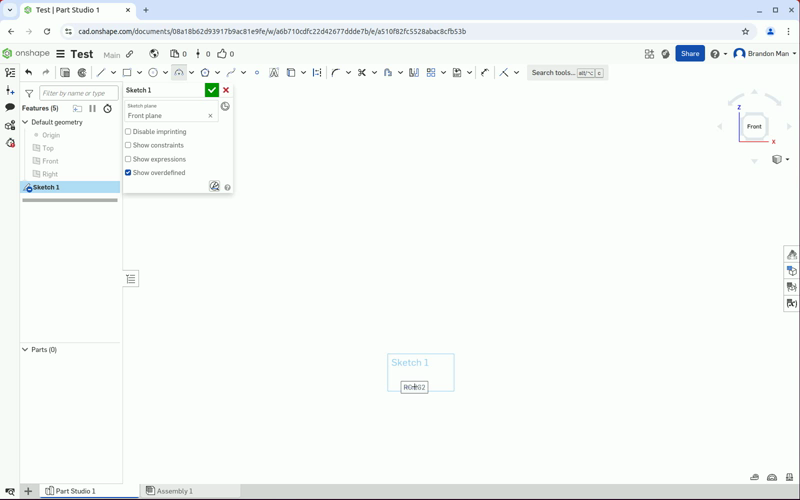
key_up(shift)
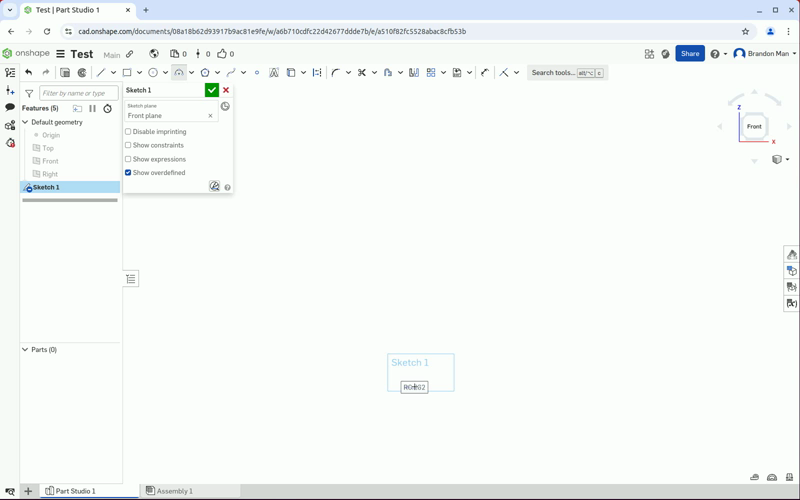
key(esc)
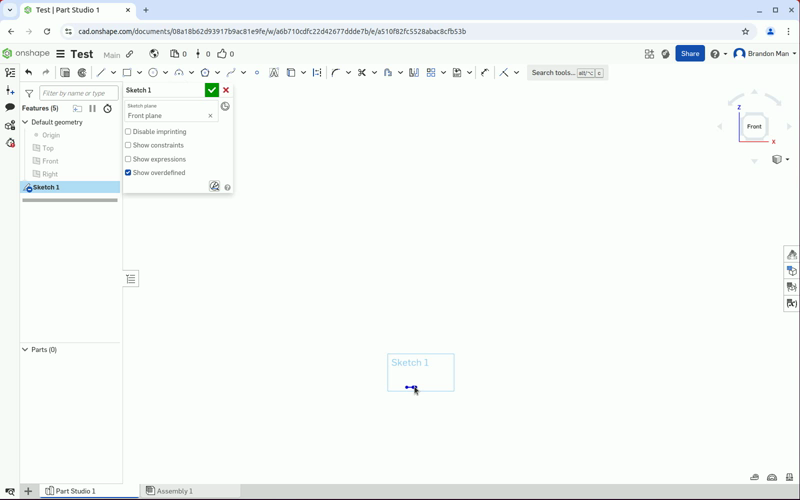
key(l)
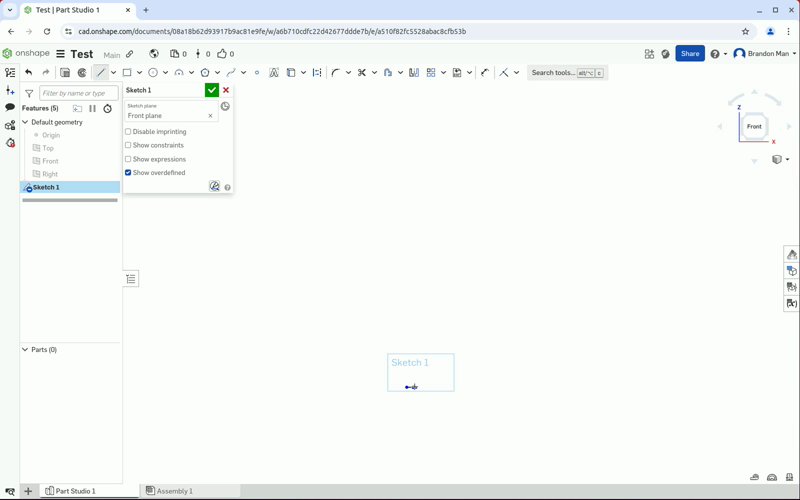
mouse_move(415, 387)
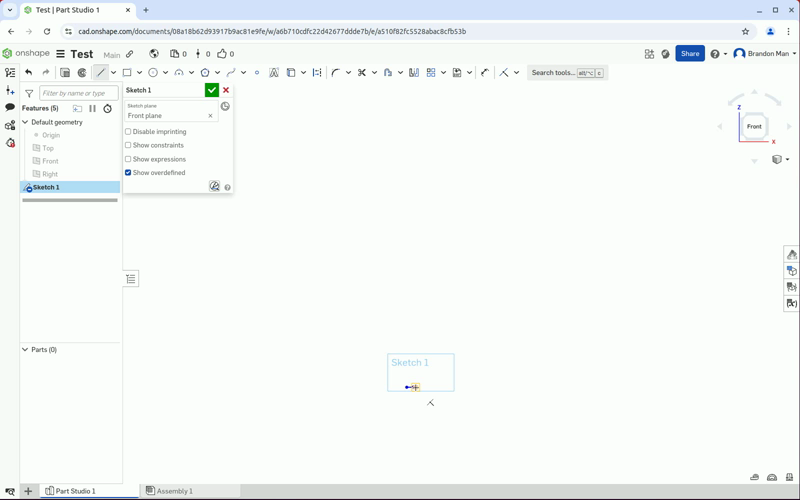
scroll(6)
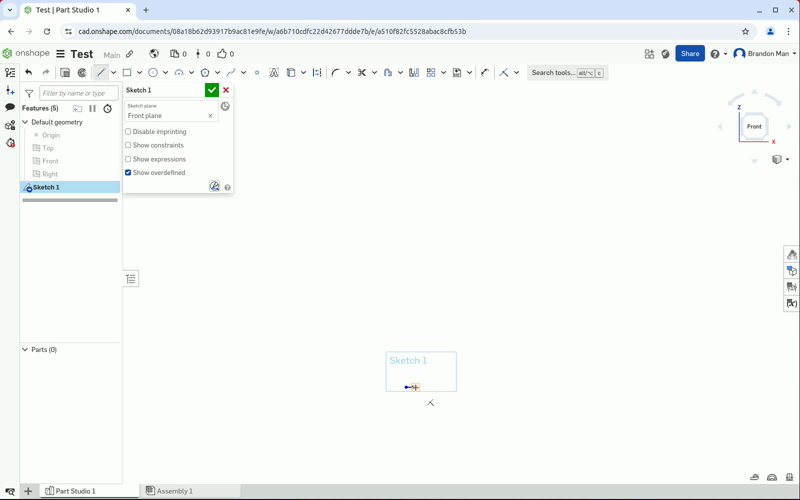
scroll(6)
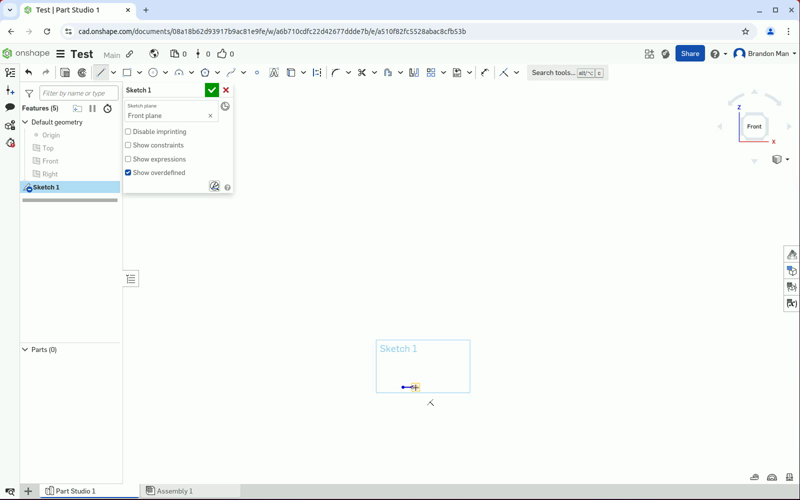
scroll(6)
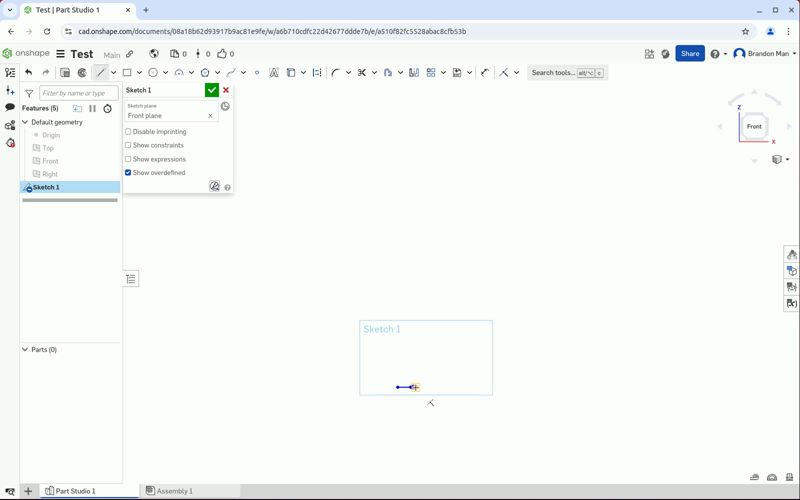
scroll(6)
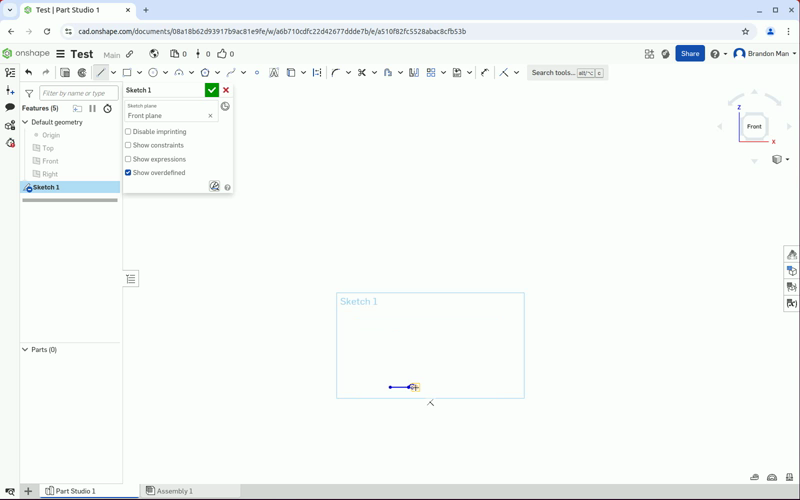
scroll(6)
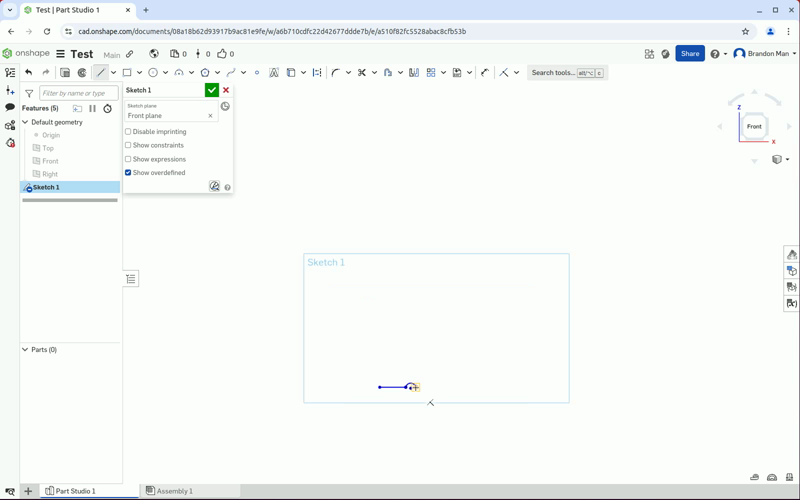
scroll(6)
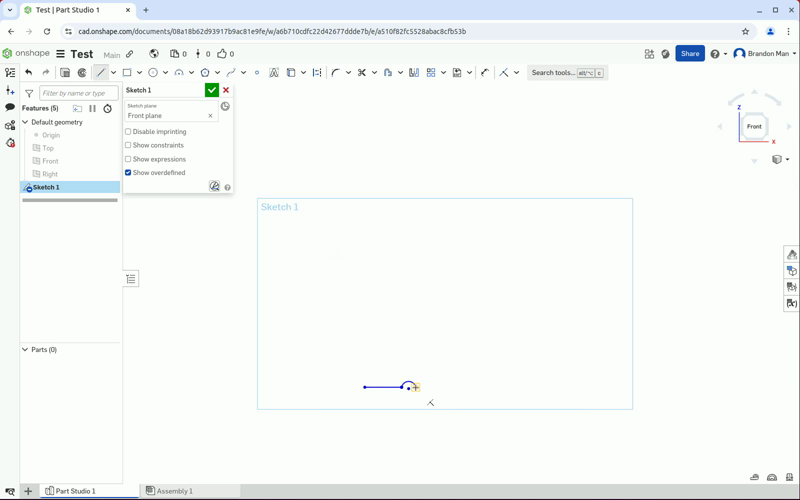
scroll(6)
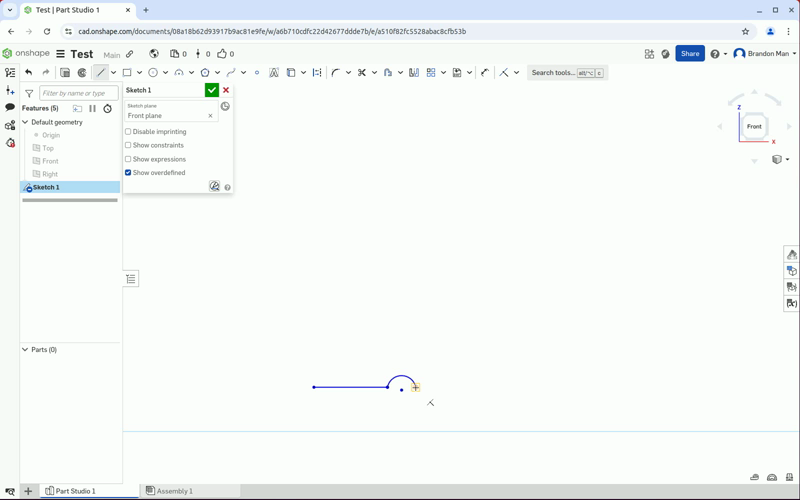
click(415, 387)
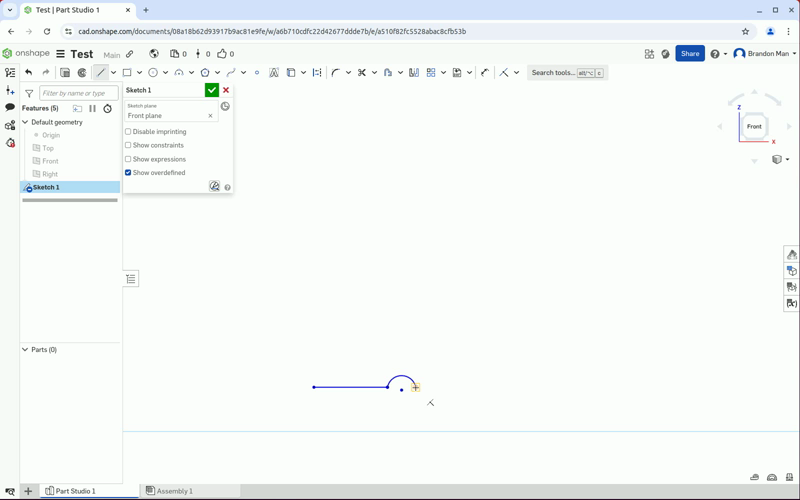
scroll(-6)
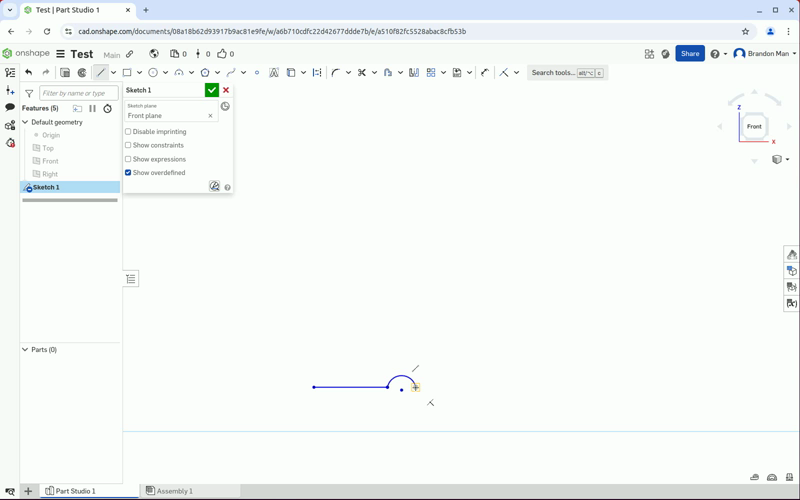
scroll(-6)
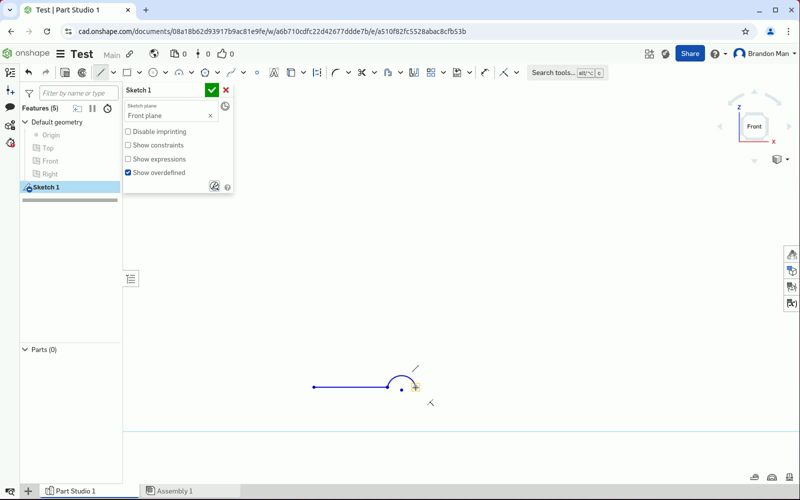
scroll(-6)
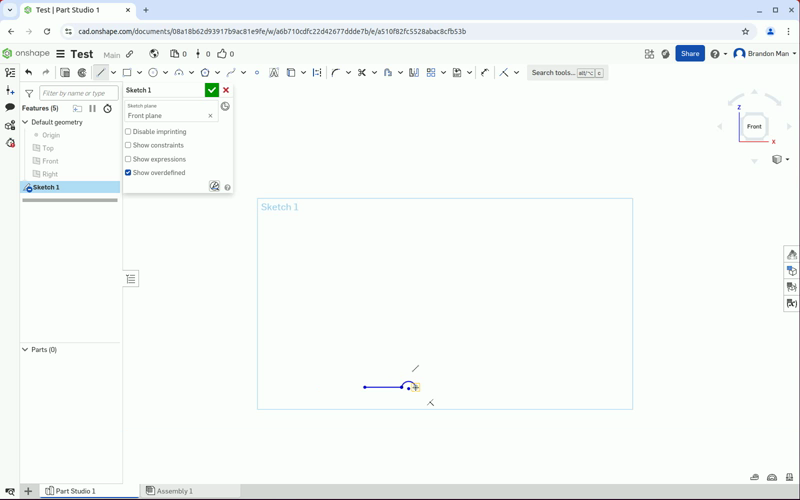
scroll(-6)
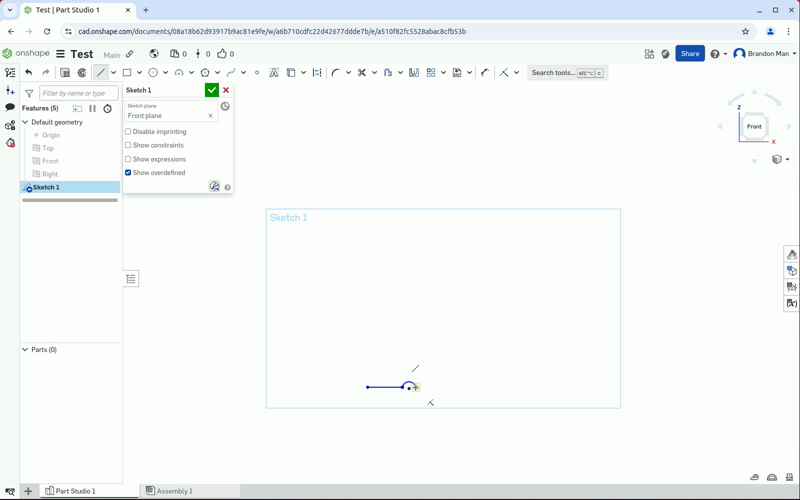
scroll(-6)
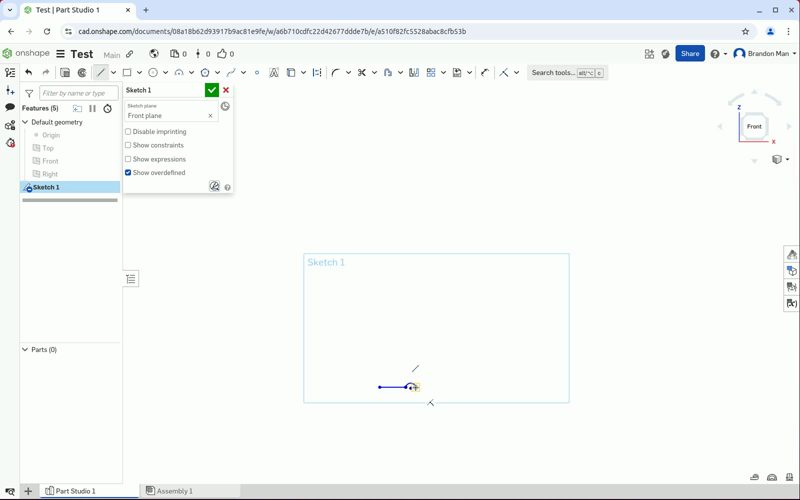
scroll(-6)
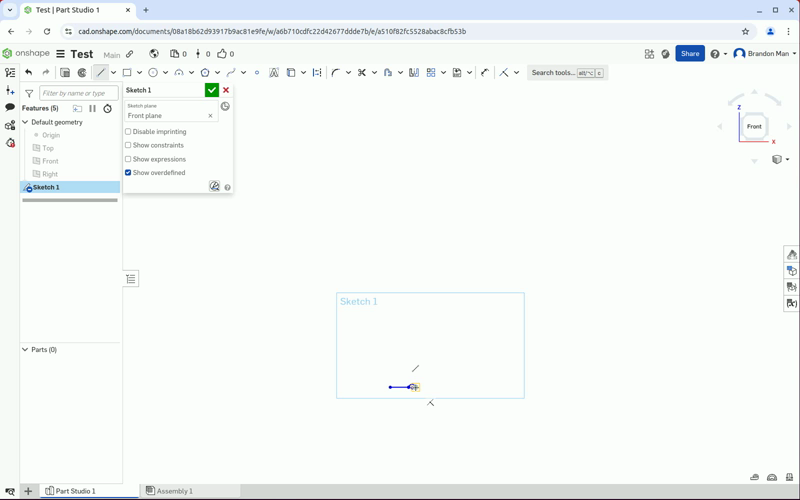
scroll(-6)
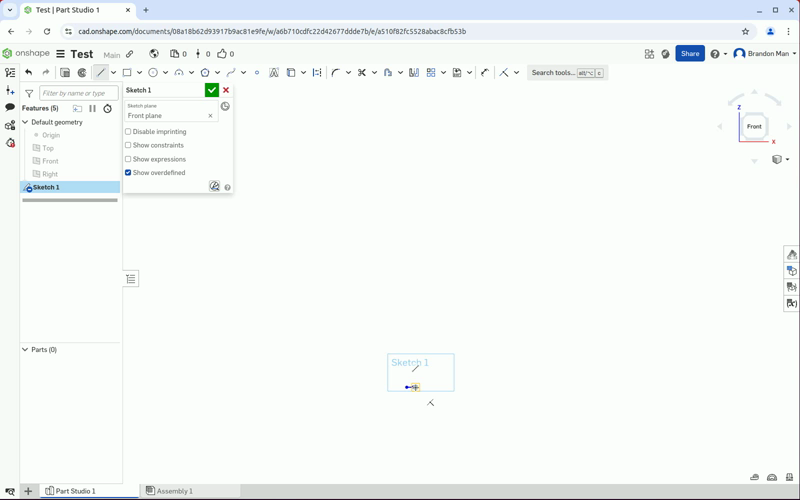
key_down(shift)
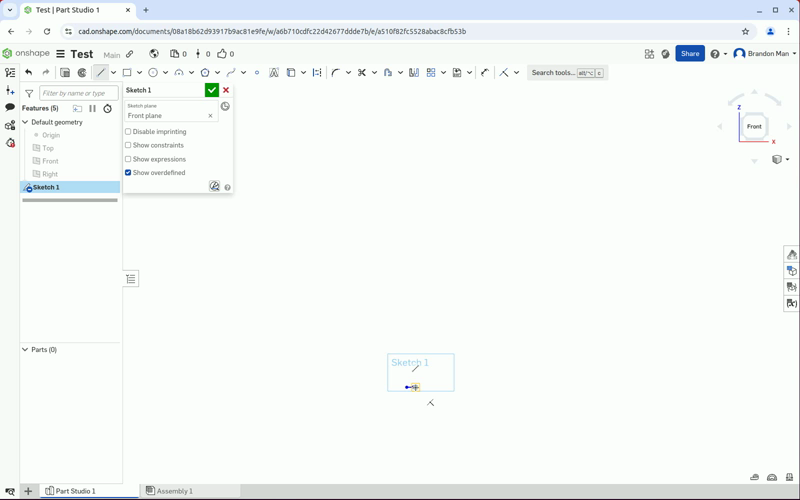
mouse_move(445, 387)
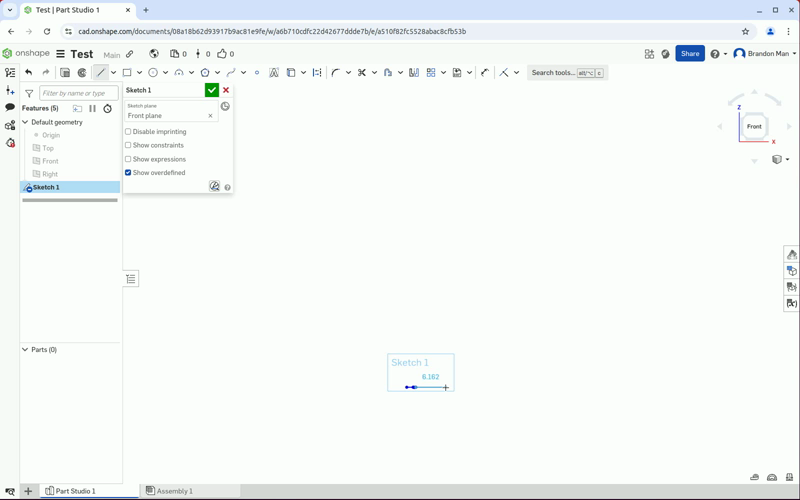
mouse_move(422, 387)
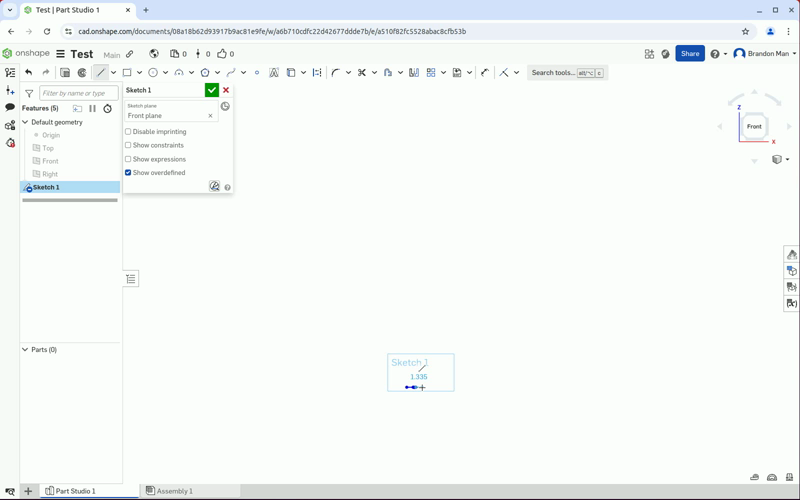
scroll(6)
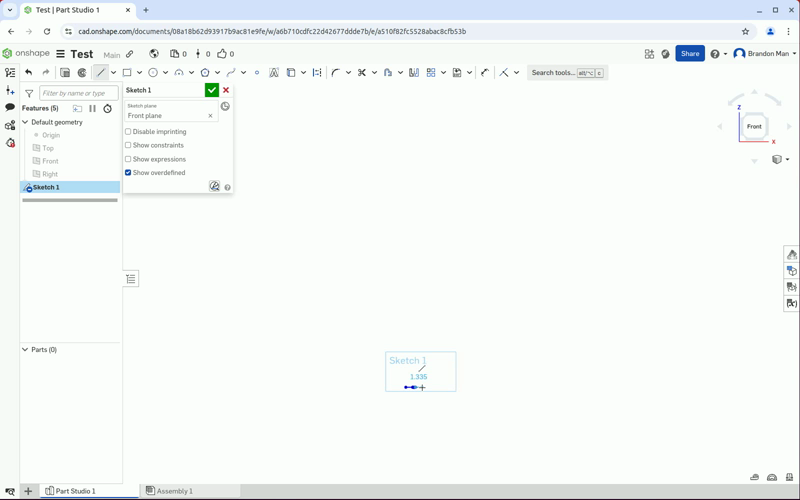
scroll(6)
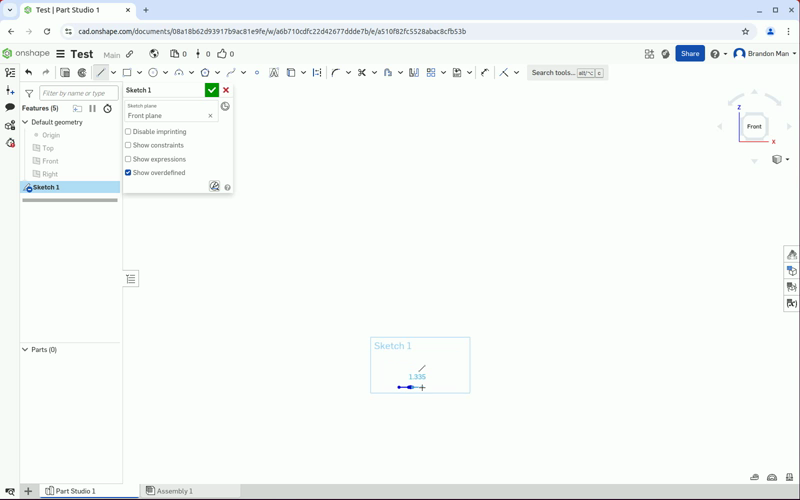
scroll(6)
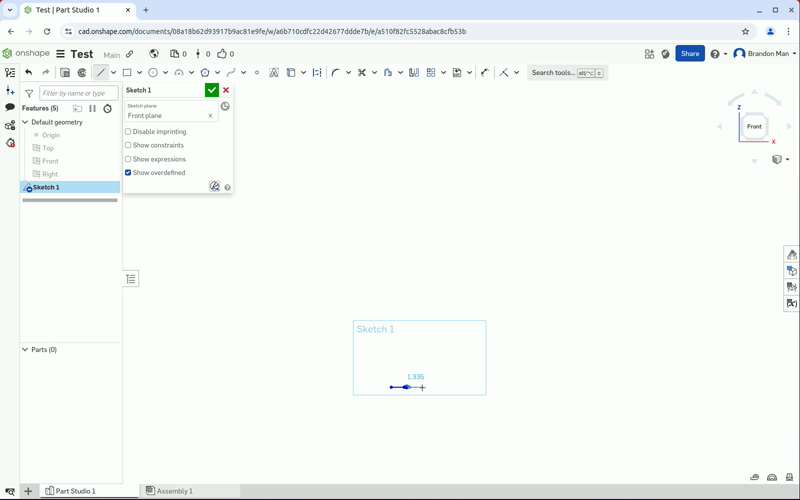
scroll(6)
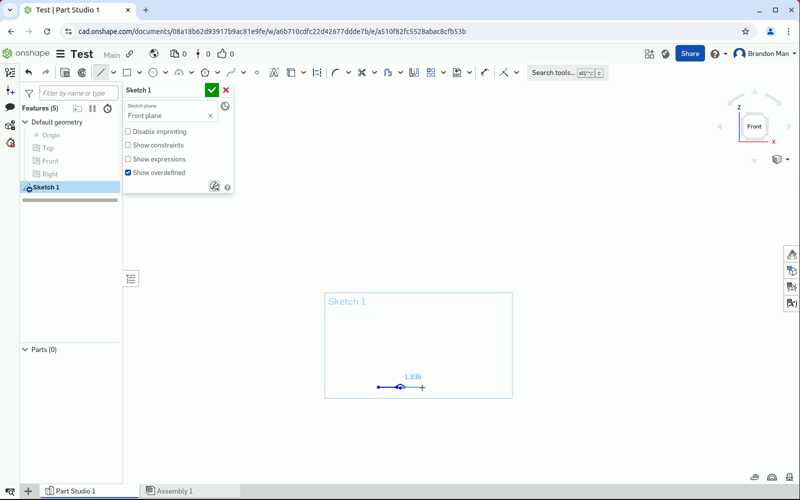
scroll(6)
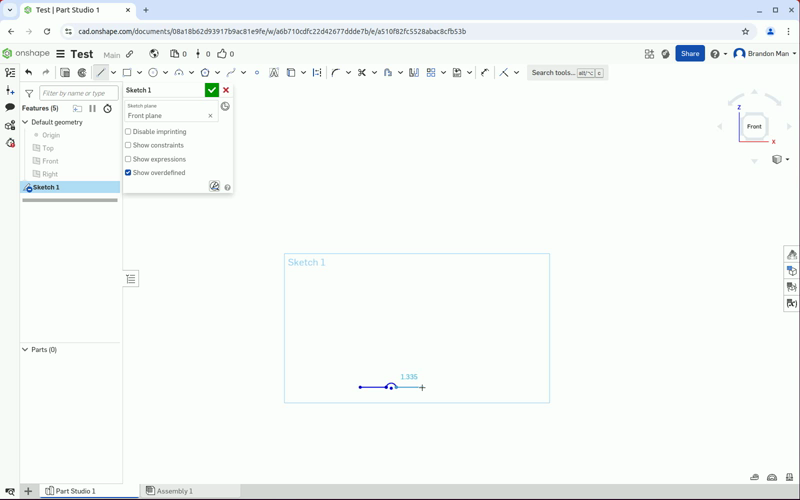
scroll(6)
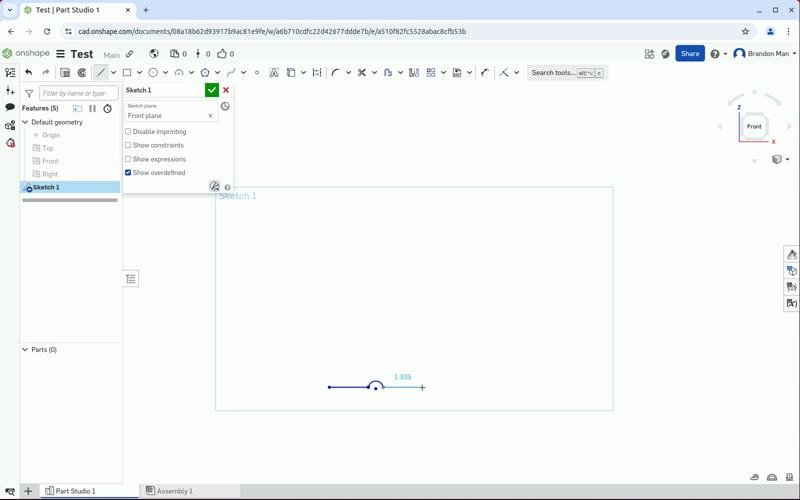
scroll(6)
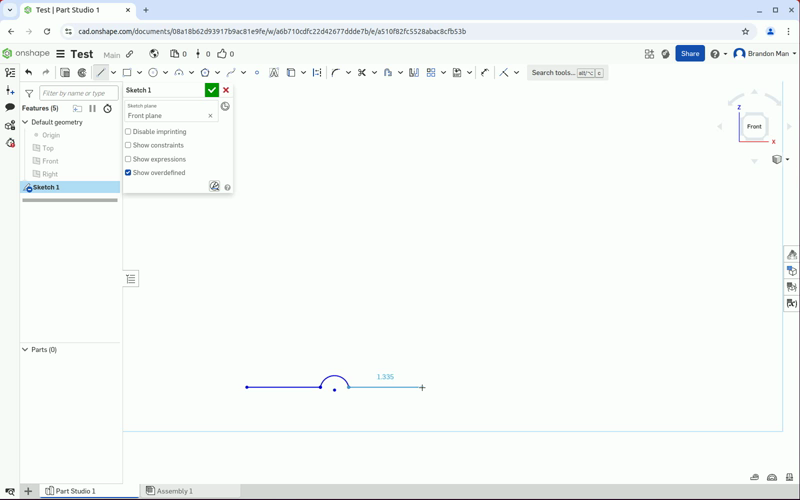
click(422, 387)
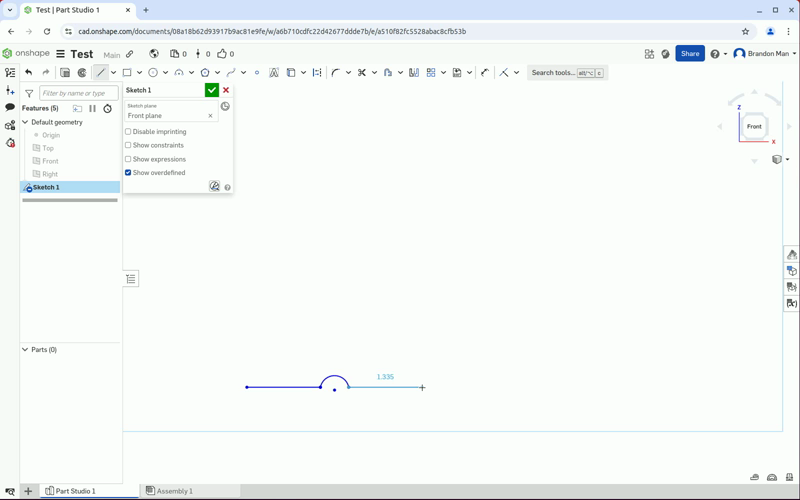
scroll(-6)
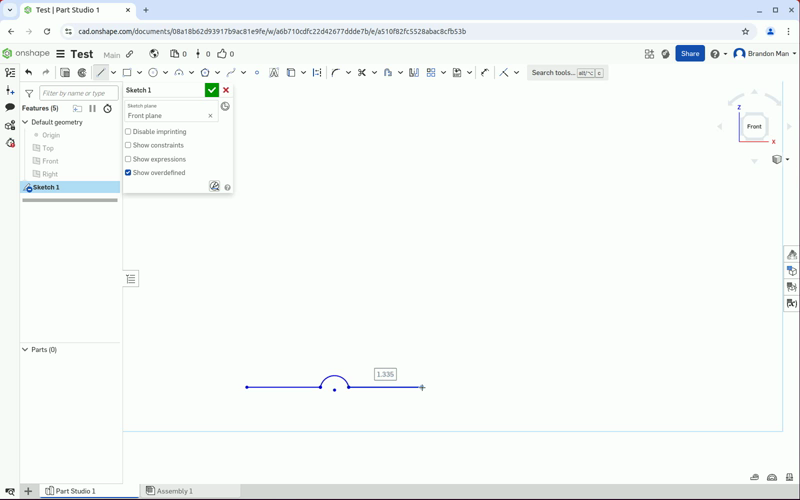
scroll(-6)
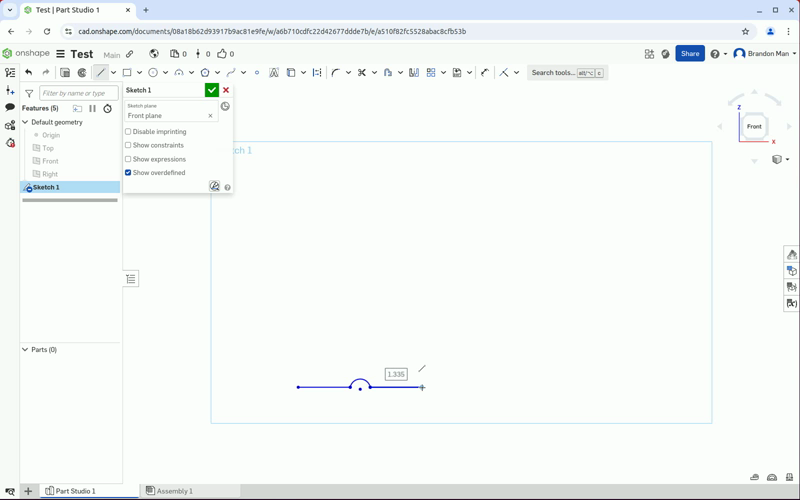
scroll(-6)
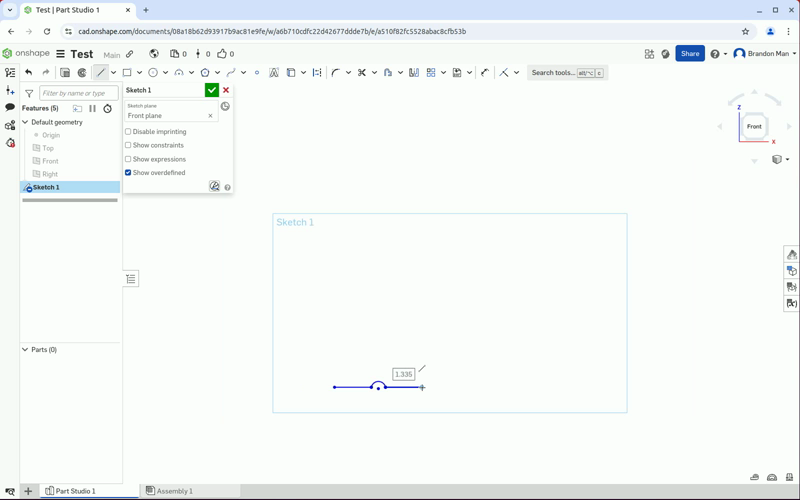
scroll(-6)
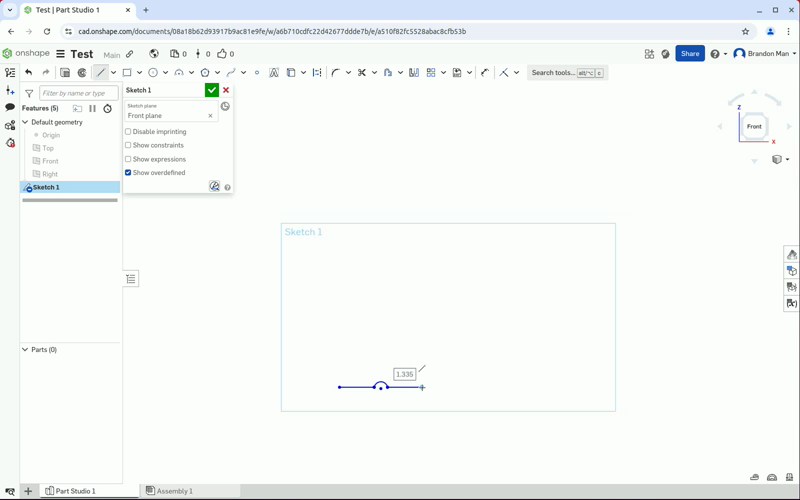
scroll(-6)
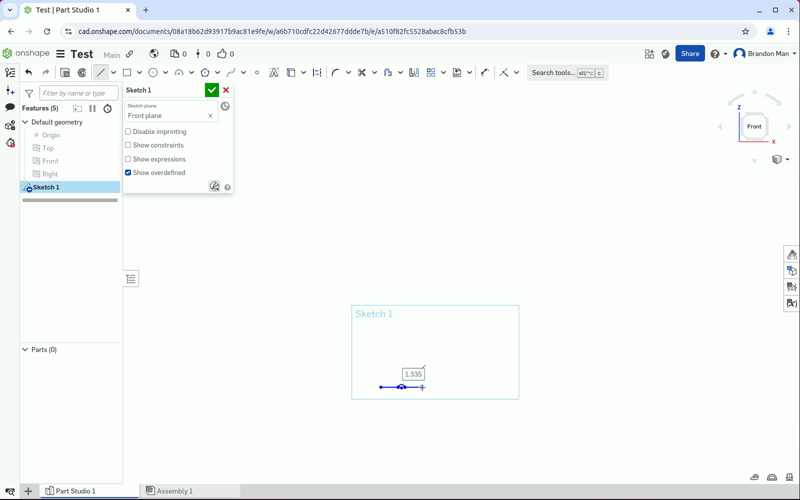
scroll(-6)
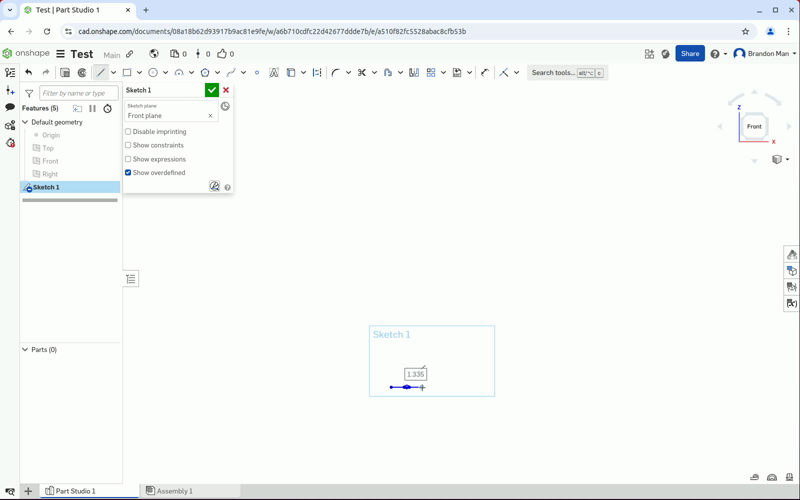
scroll(-6)
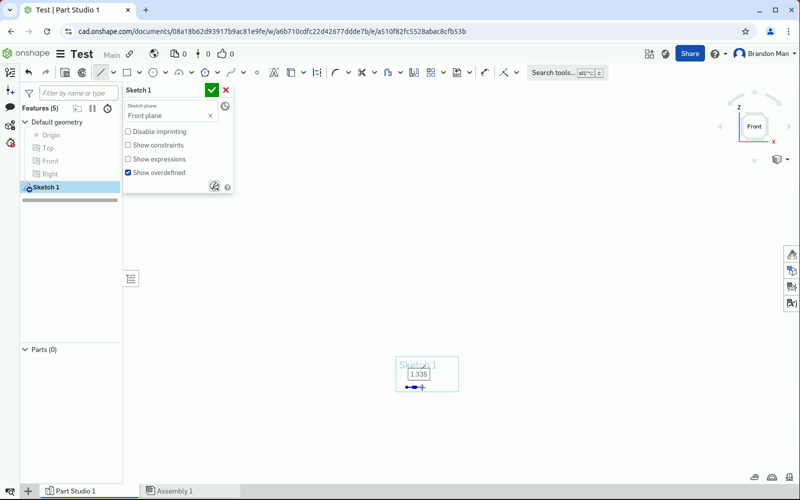
key_up(shift)
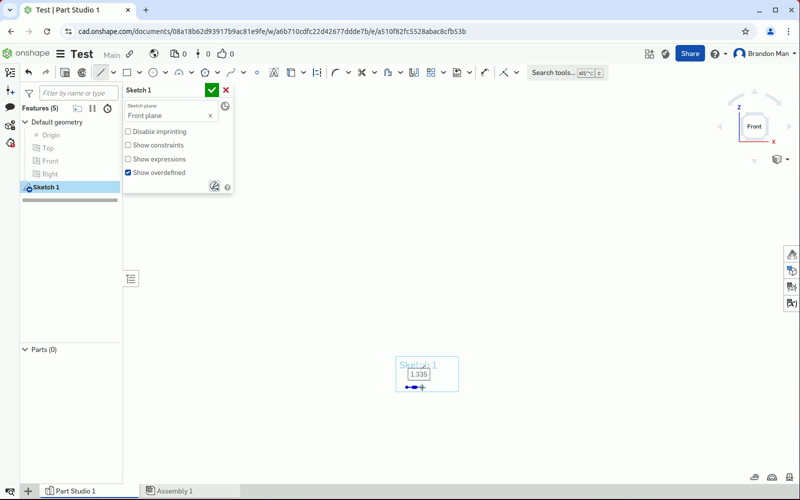
key_down(shift)
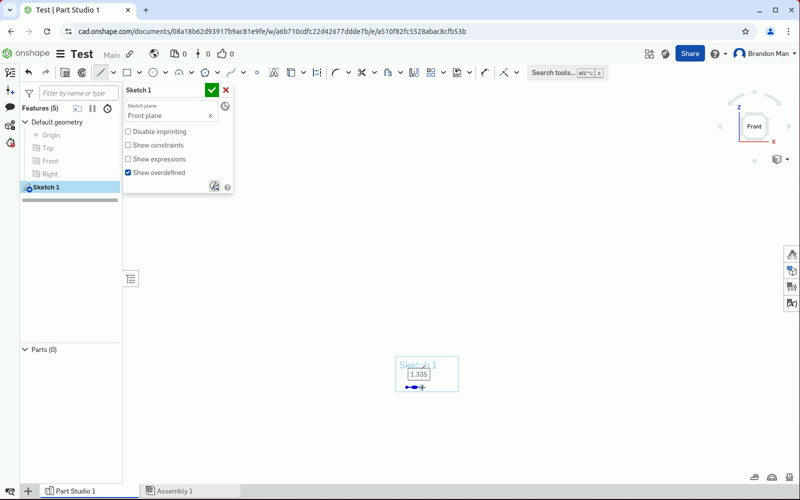
mouse_move(498, 387)
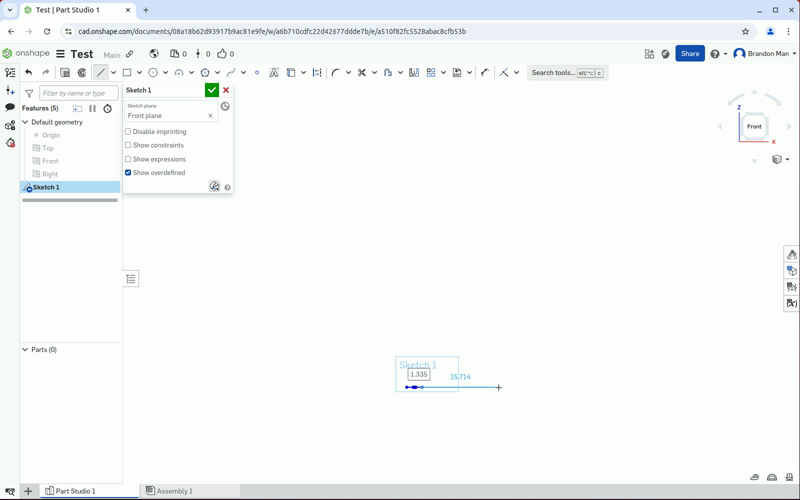
click(498, 387)
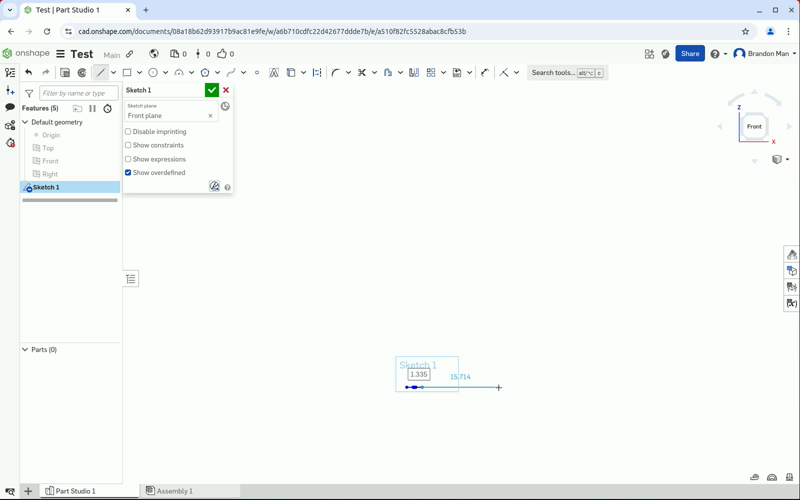
key_up(shift)
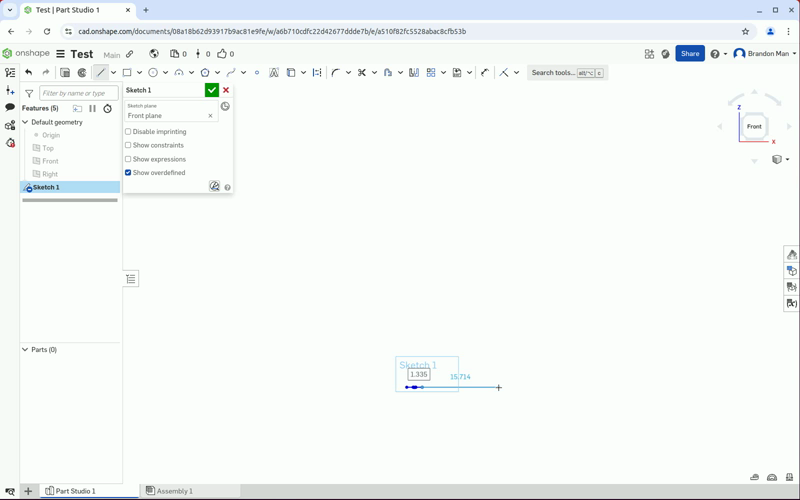
key_down(shift)
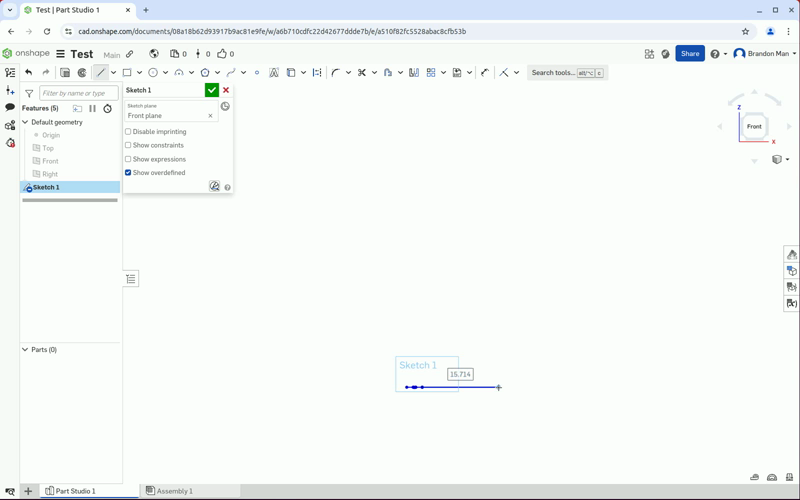
mouse_move(528, 387)
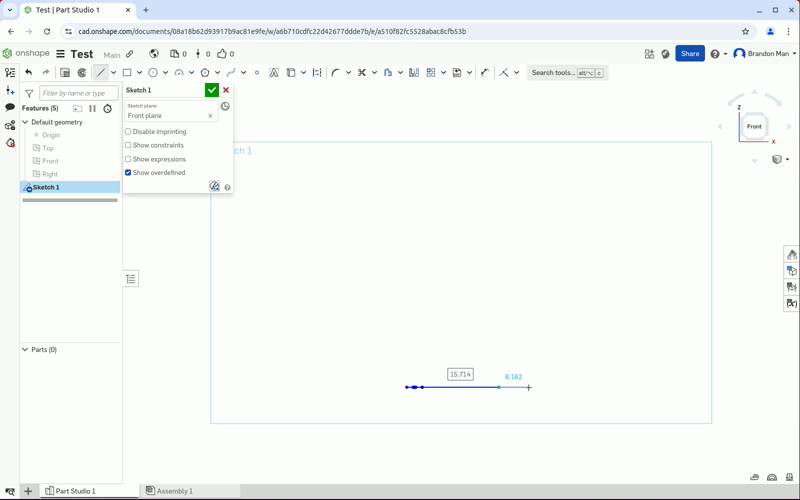
mouse_move(503, 387)
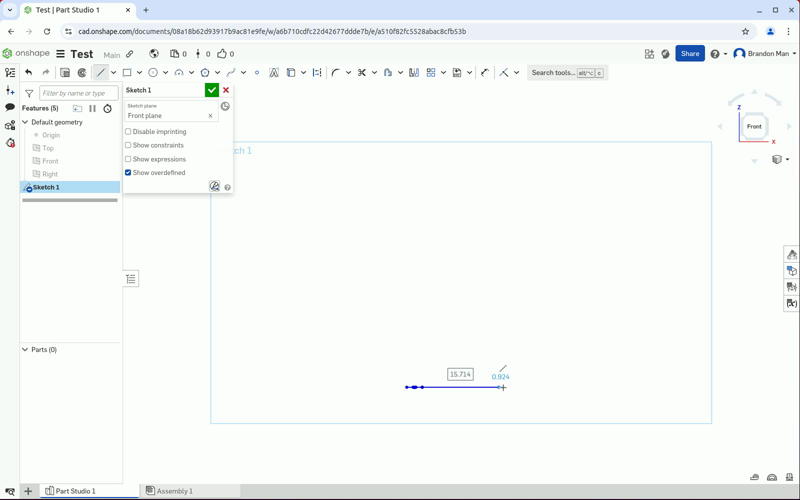
scroll(6)
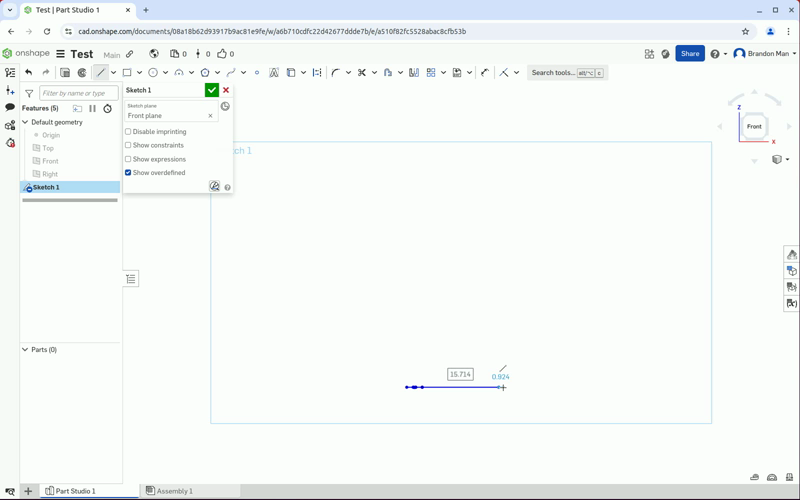
scroll(6)
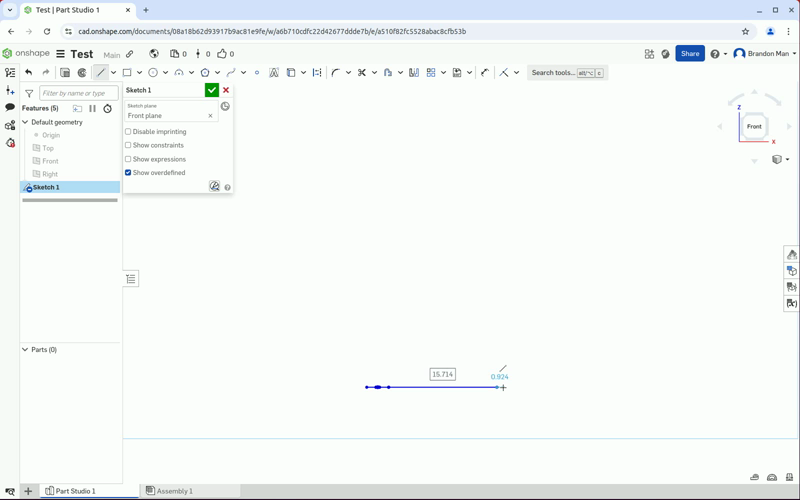
scroll(6)
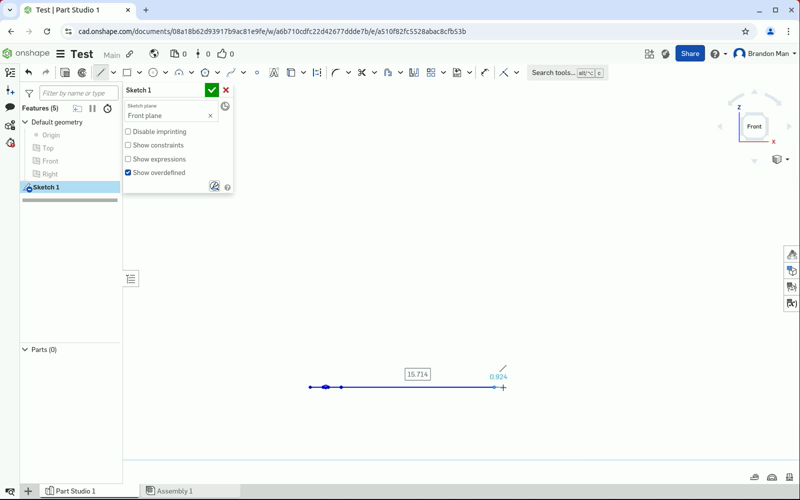
scroll(6)
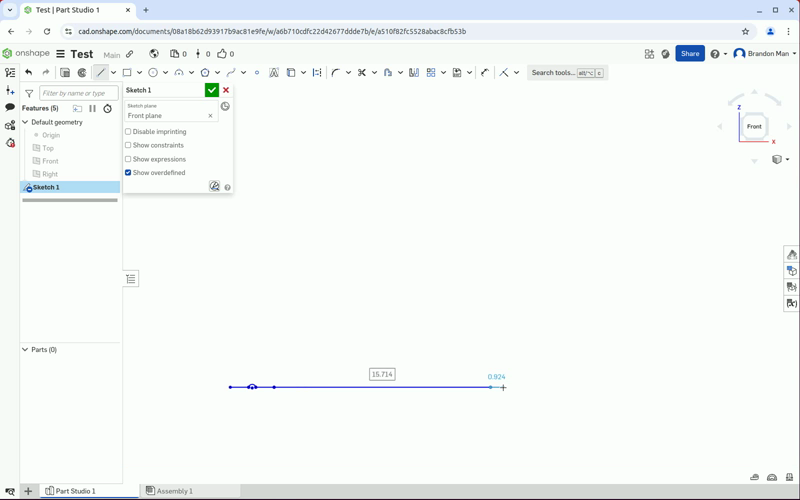
scroll(6)
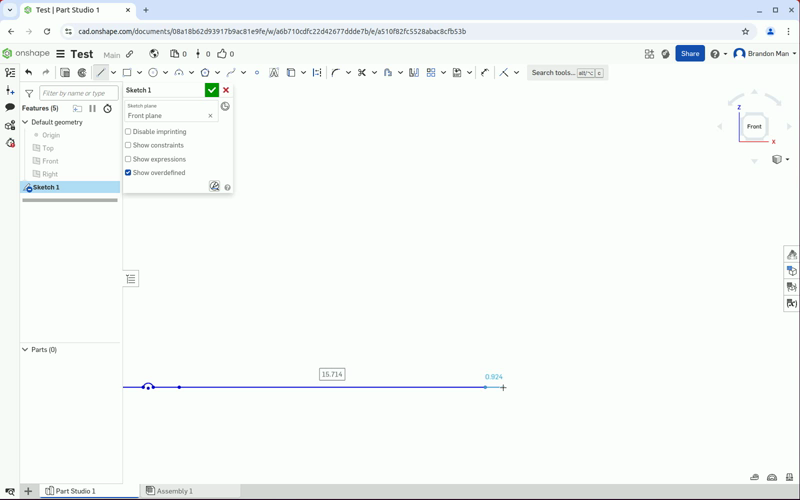
scroll(6)
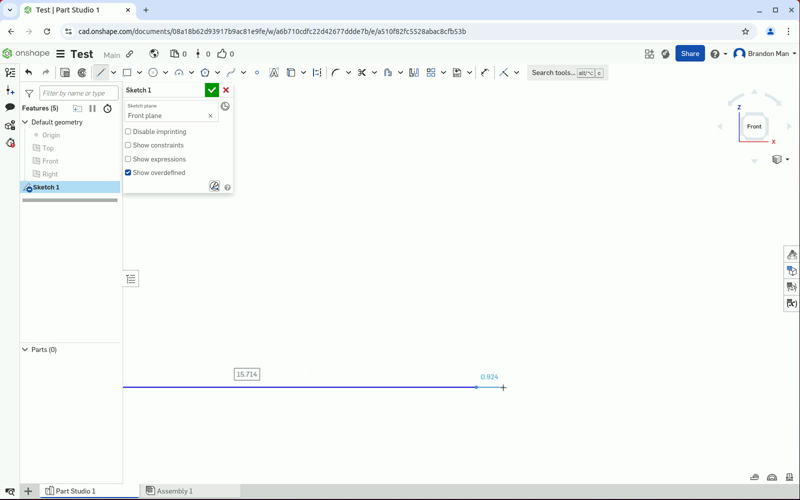
scroll(6)
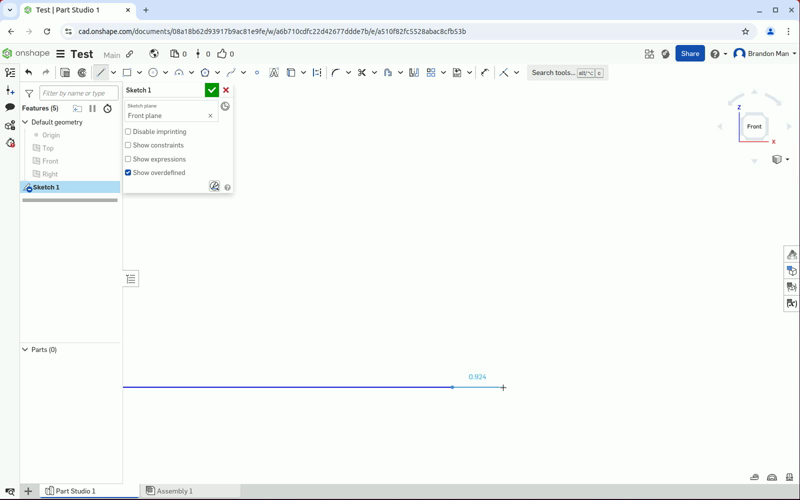
click(503, 387)
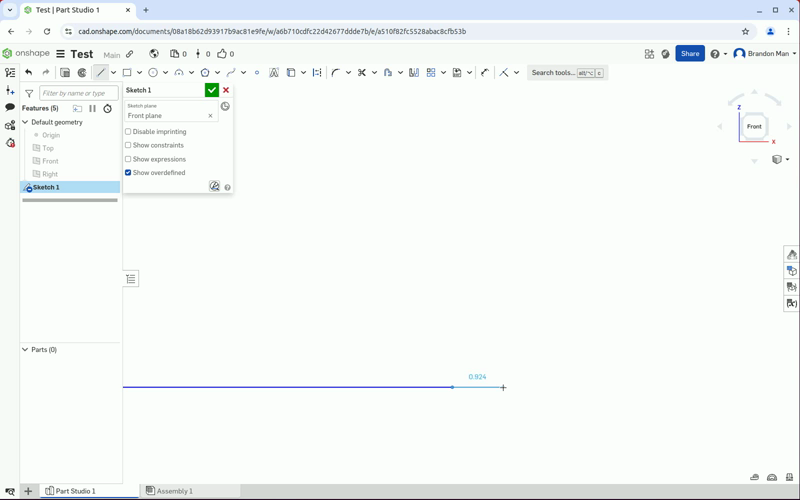
scroll(-6)
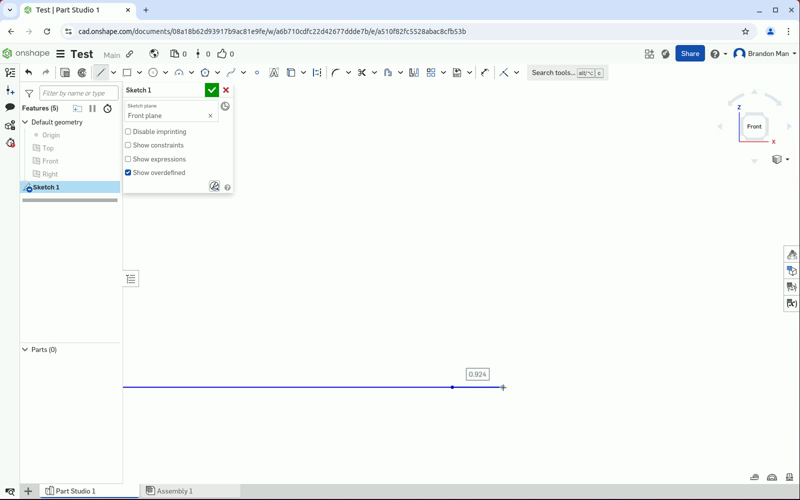
scroll(-6)
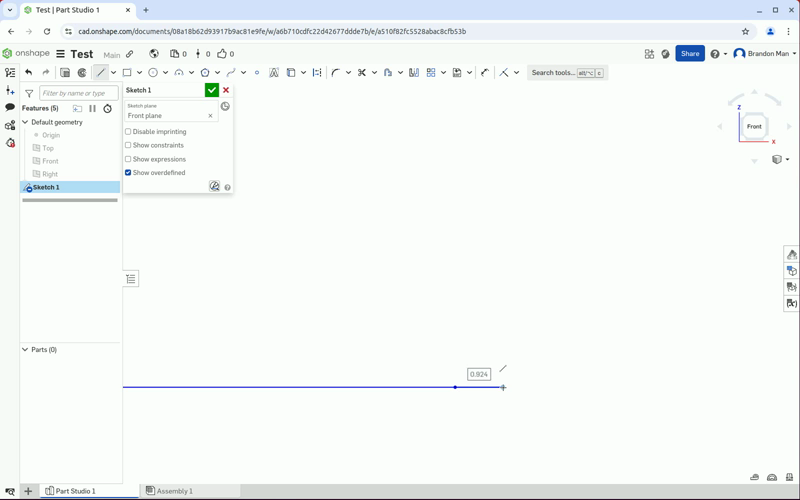
scroll(-6)
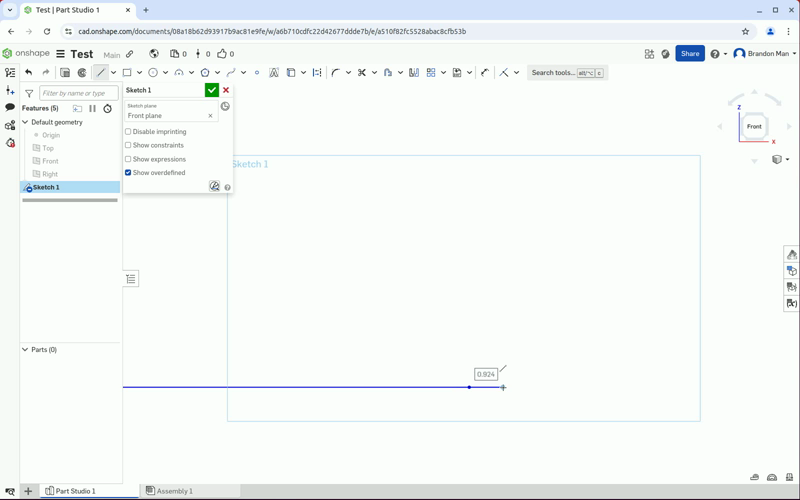
scroll(-6)
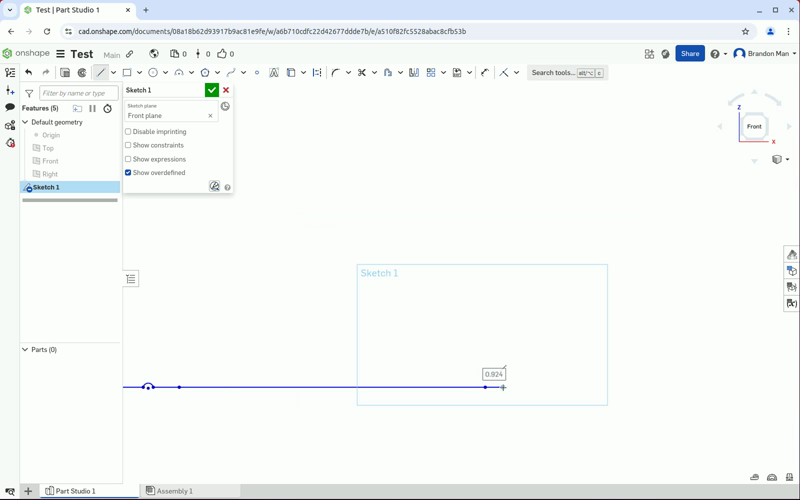
scroll(-6)
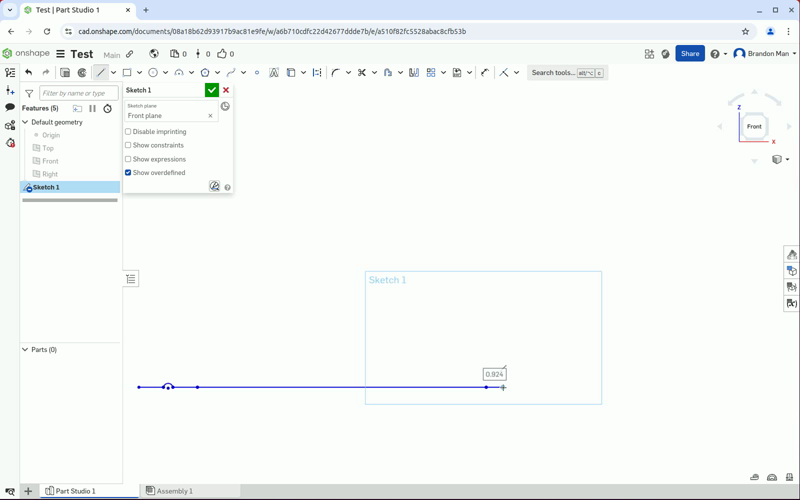
scroll(-6)
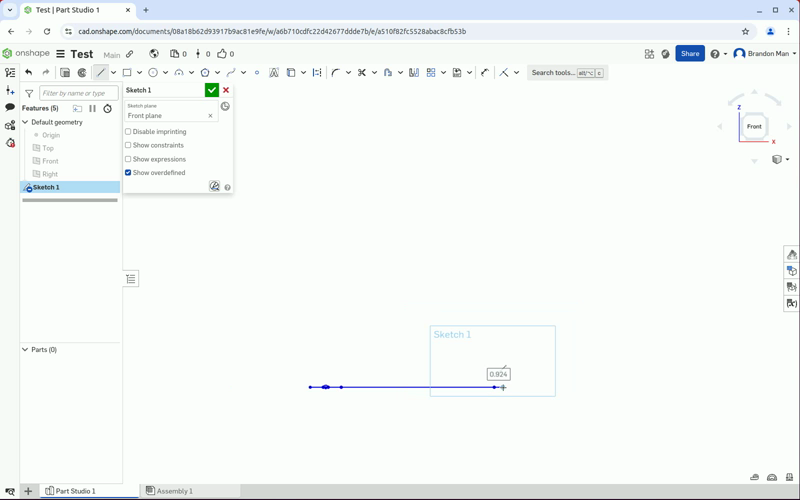
scroll(-6)
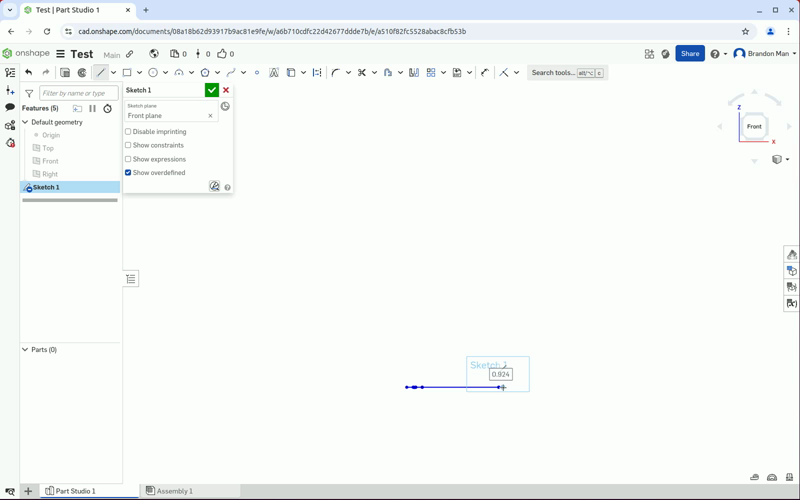
key_up(shift)
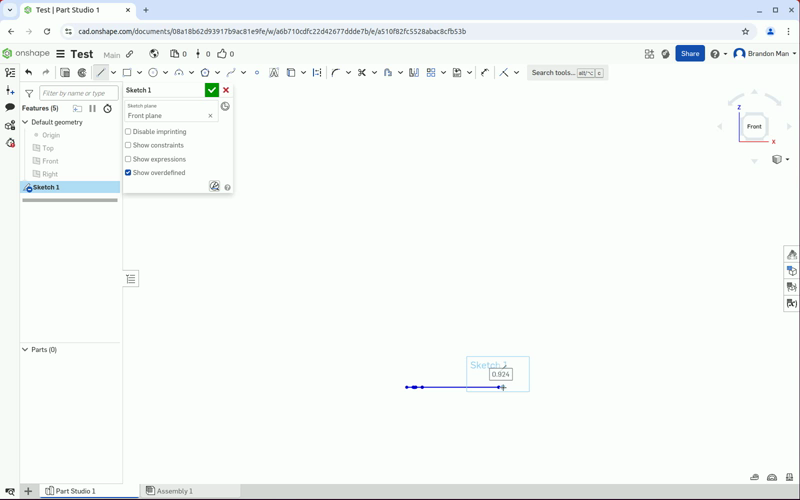
key(esc)
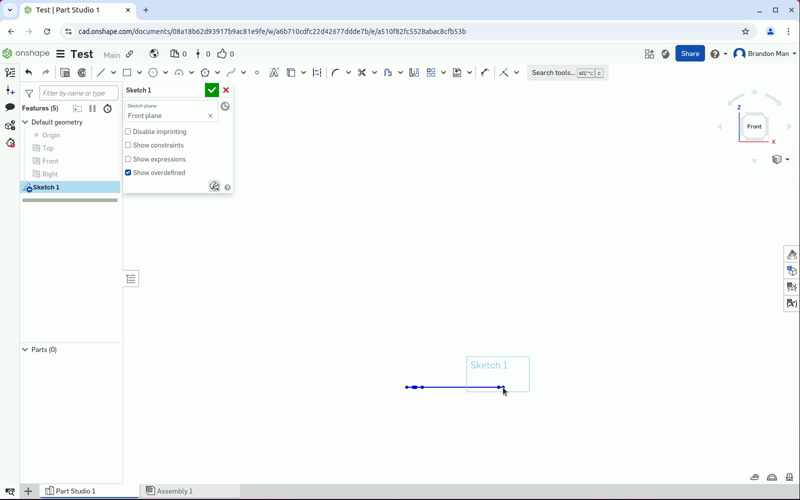
key(a)
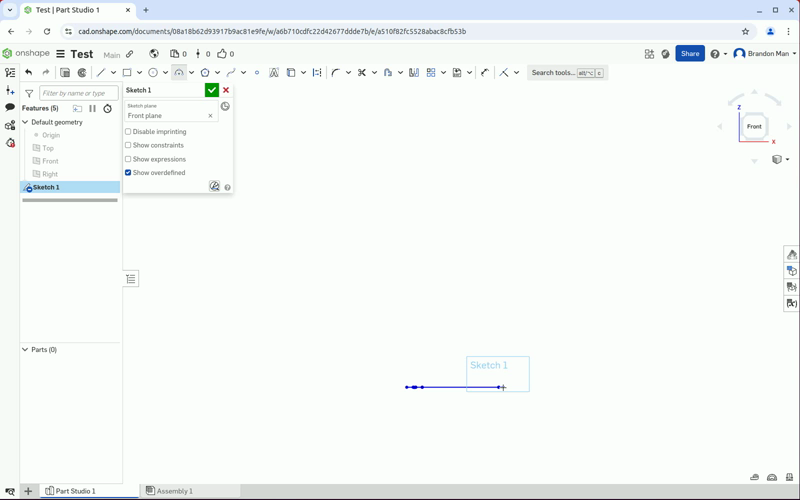
mouse_move(503, 387)
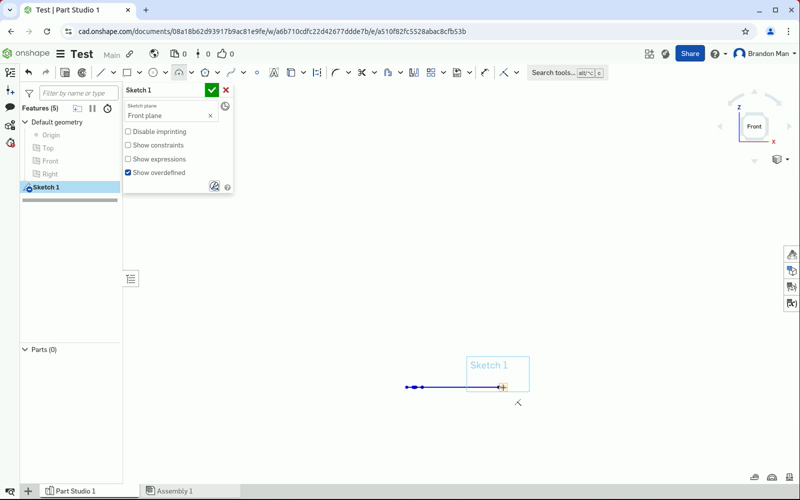
click(503, 387)
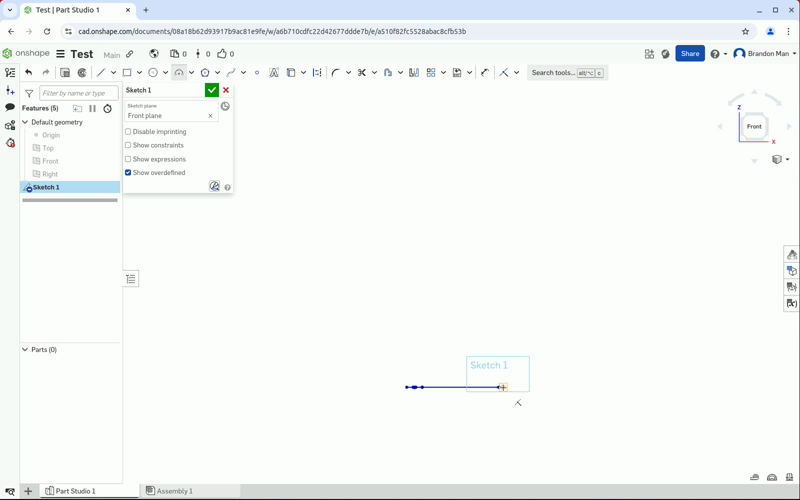
key_down(shift)
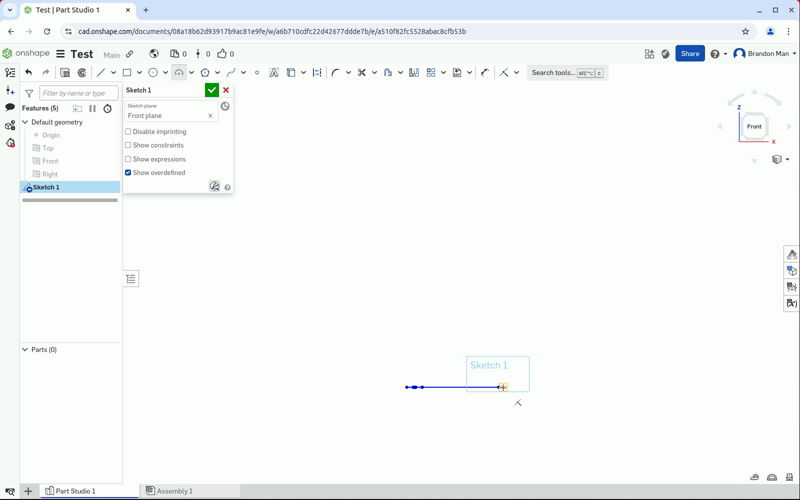
mouse_move(507, 387)
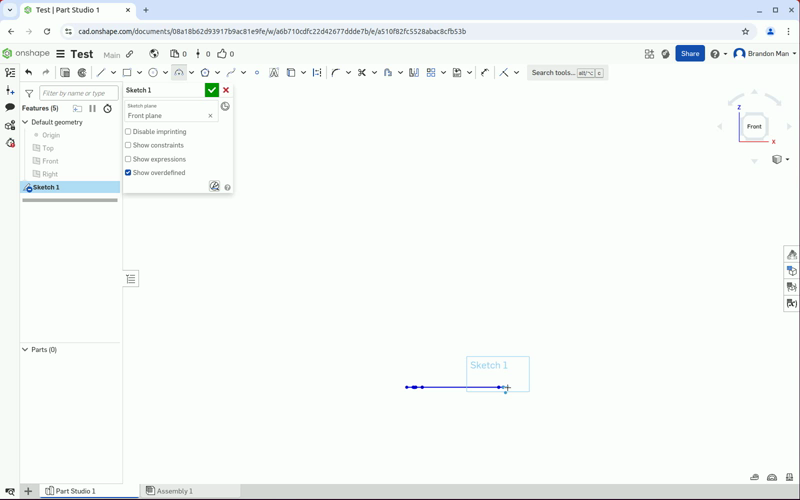
scroll(6)
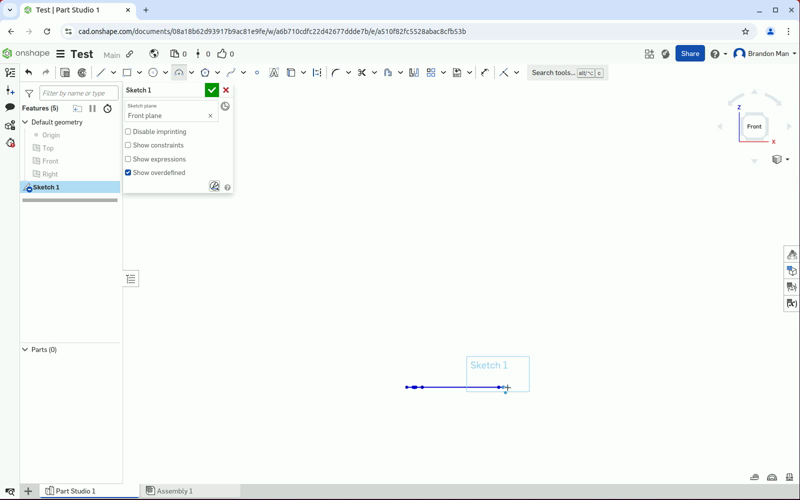
scroll(6)
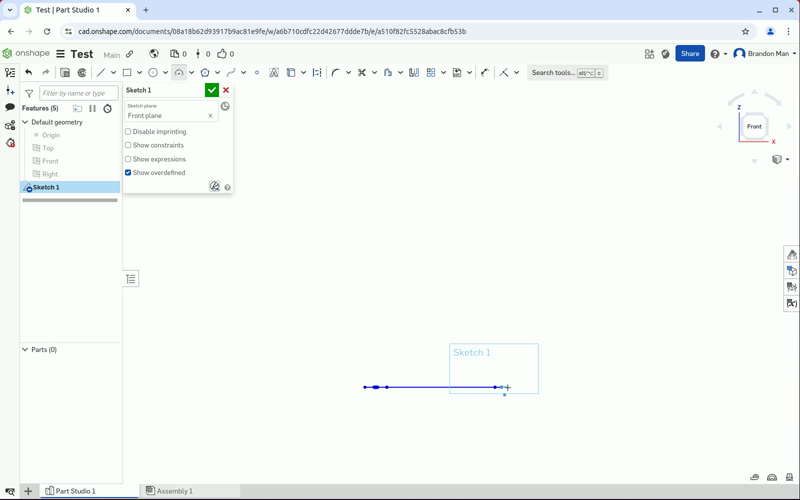
scroll(6)
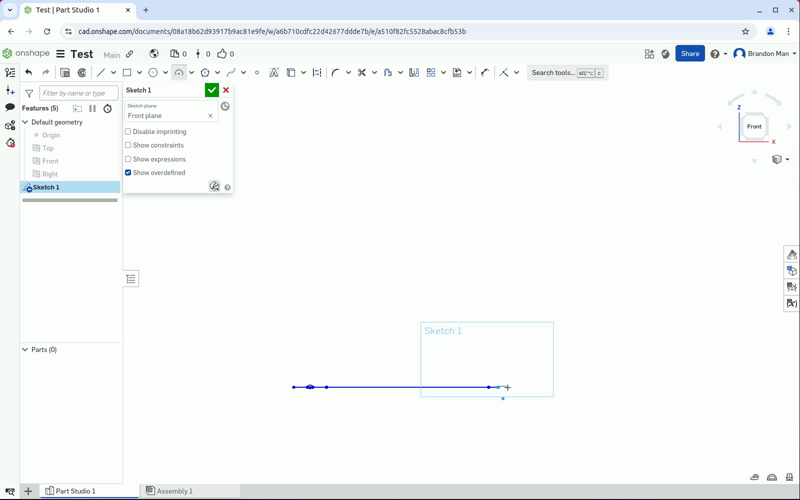
scroll(6)
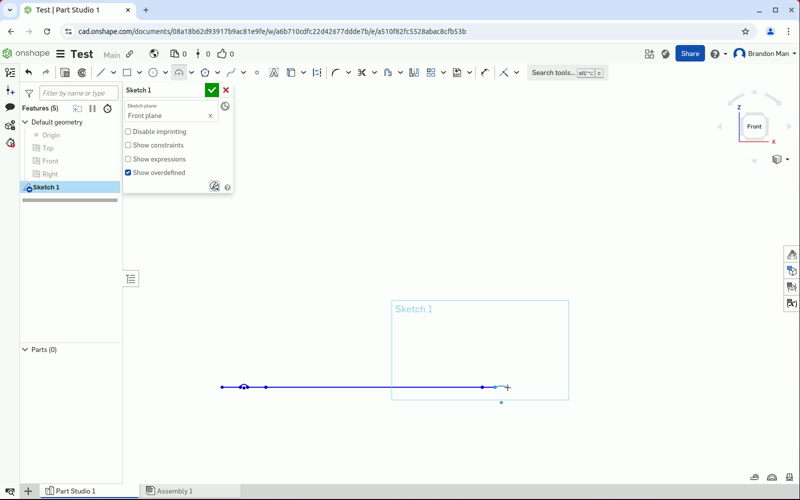
scroll(6)
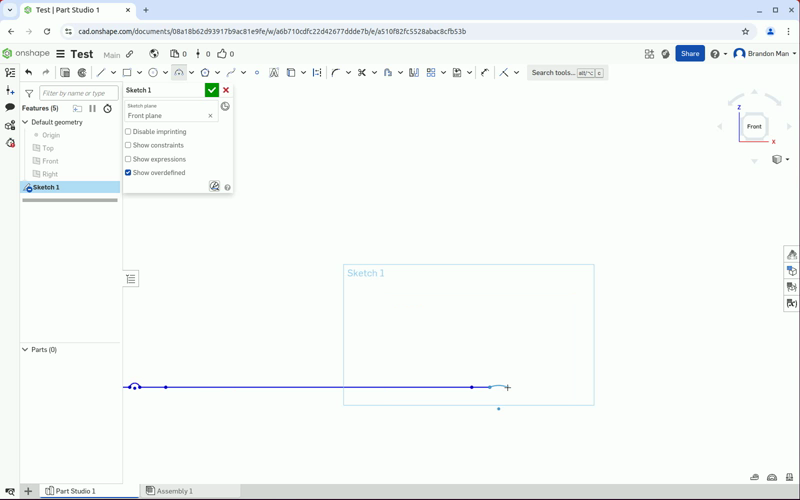
scroll(6)
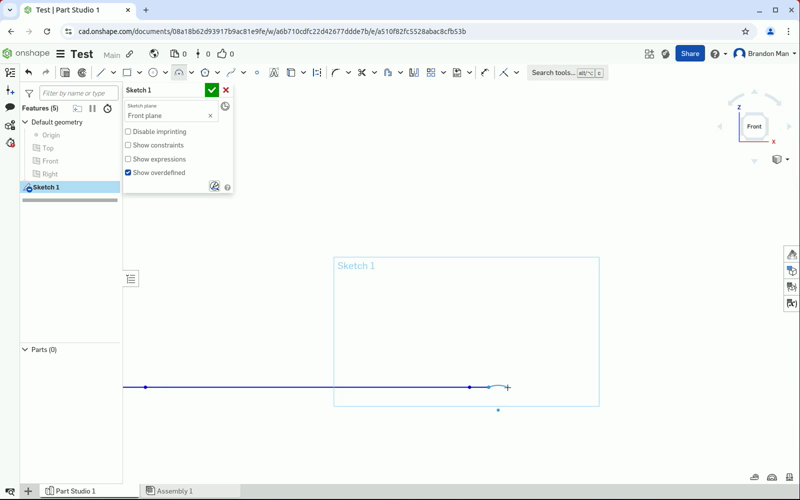
scroll(6)
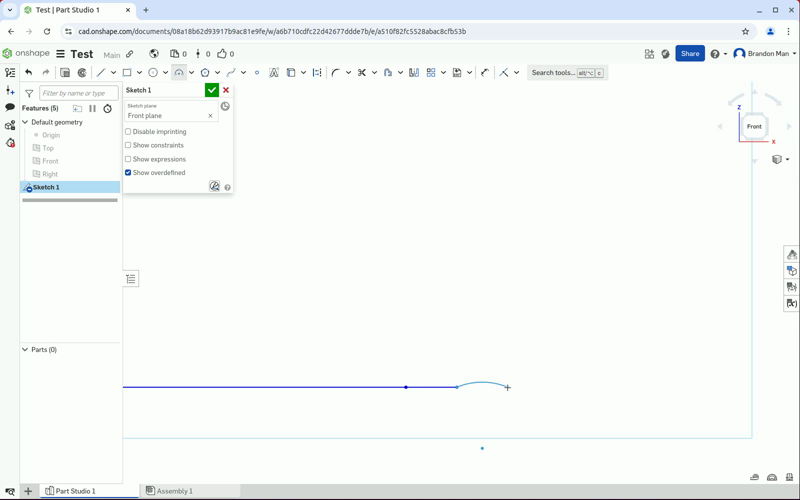
click(507, 387)
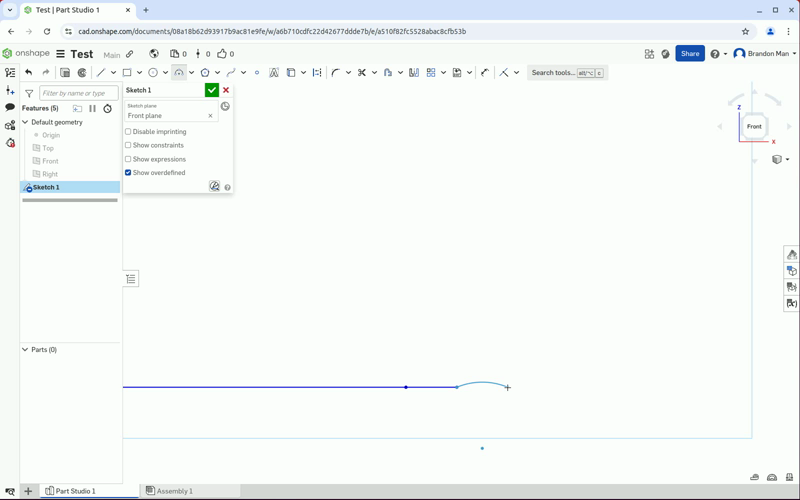
scroll(-6)
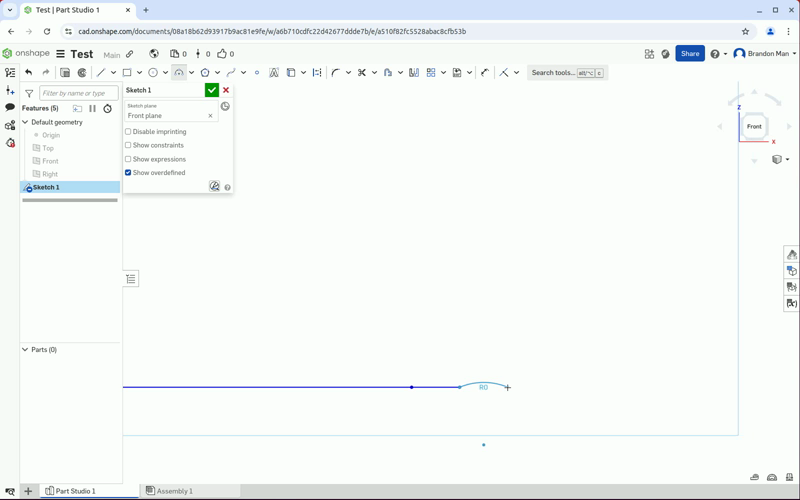
scroll(-6)
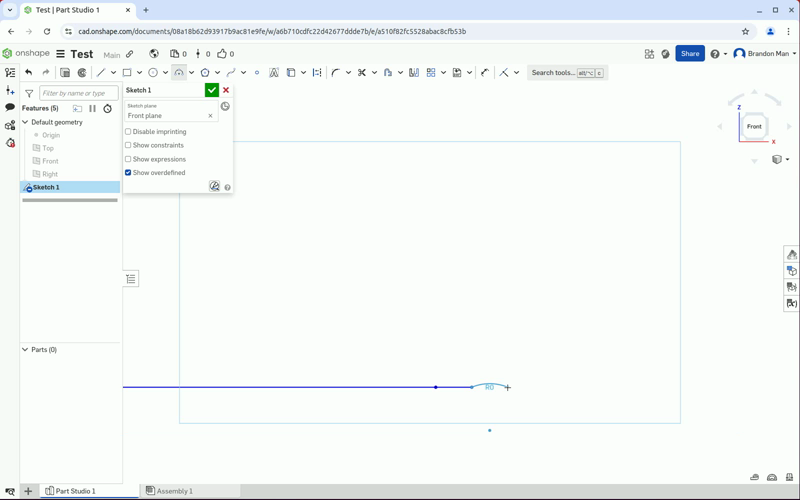
scroll(-6)
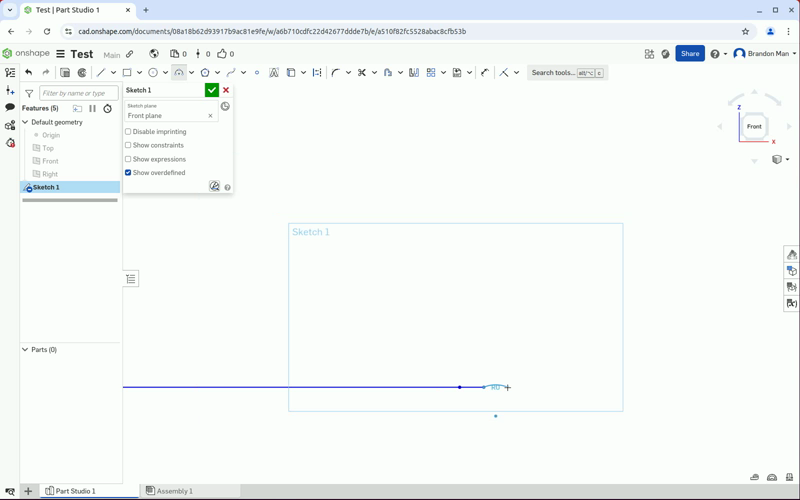
scroll(-6)
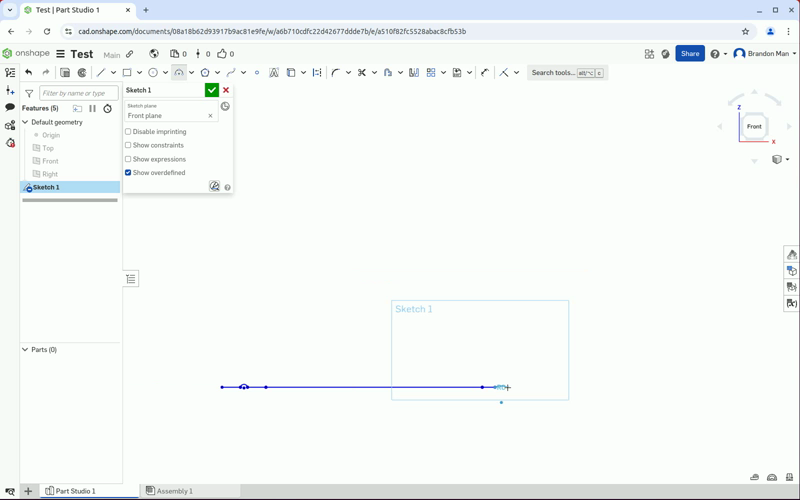
scroll(-6)
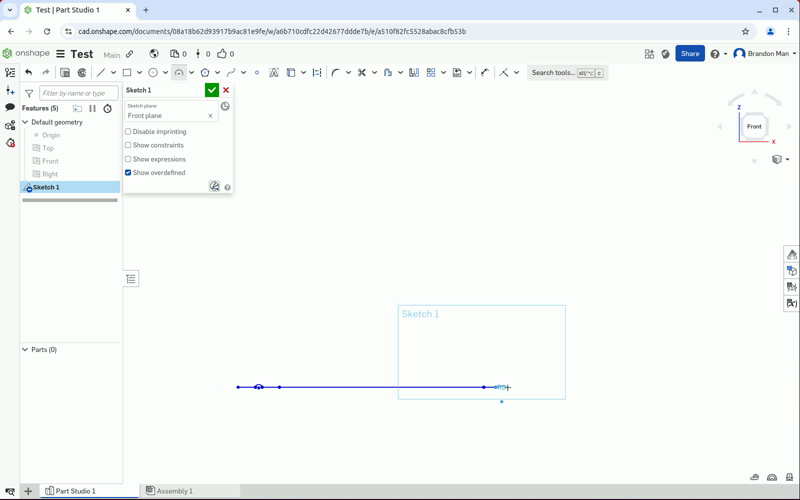
scroll(-6)
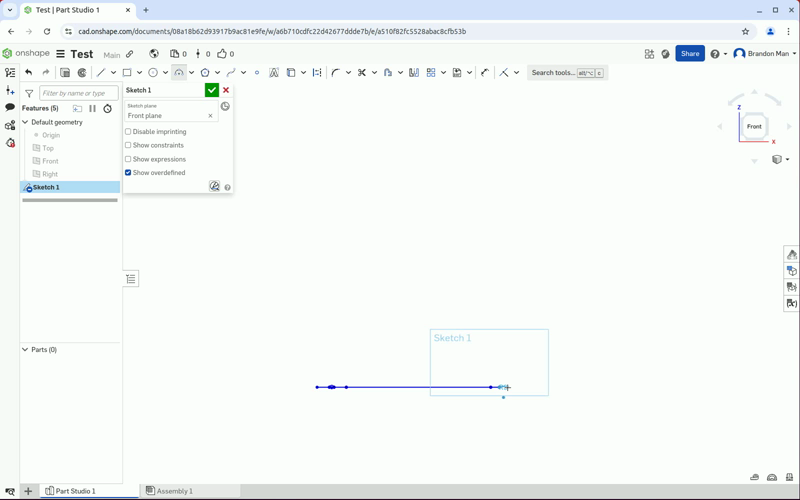
scroll(-6)
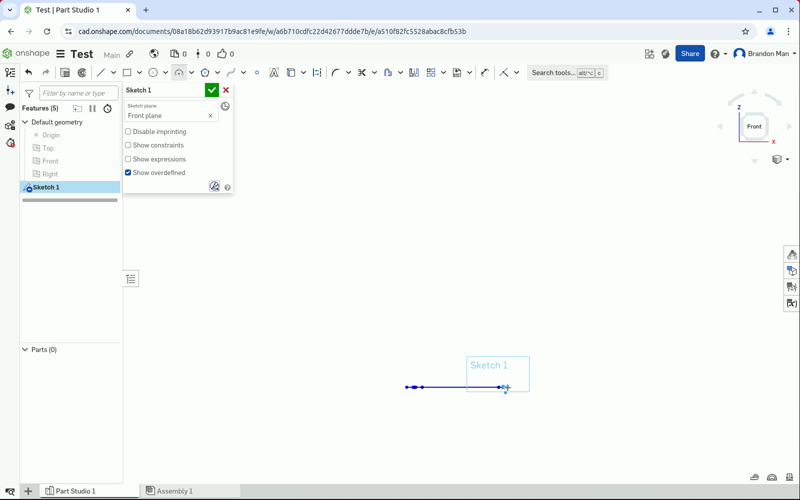
mouse_move(505, 385)
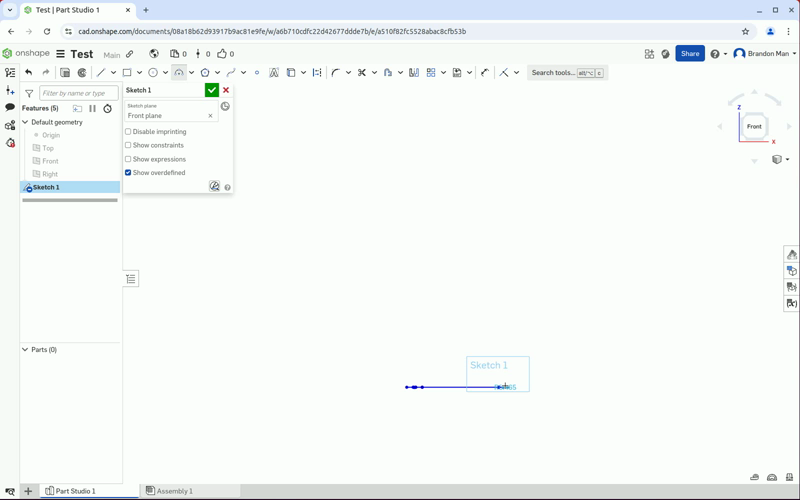
scroll(6)
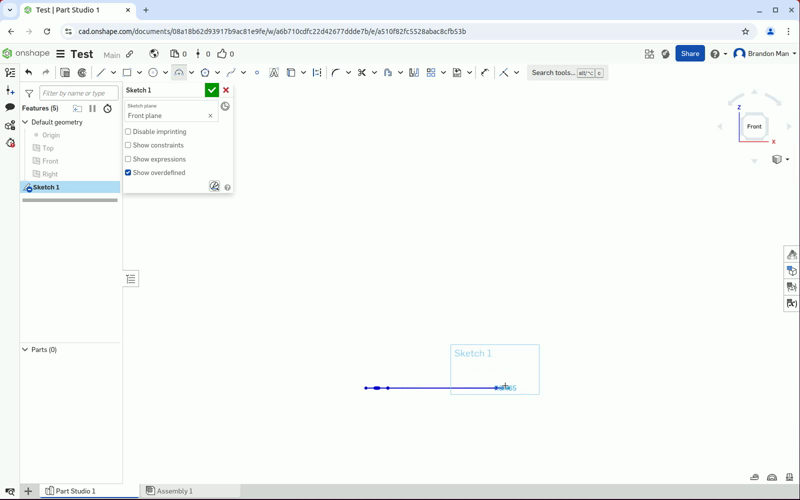
scroll(6)
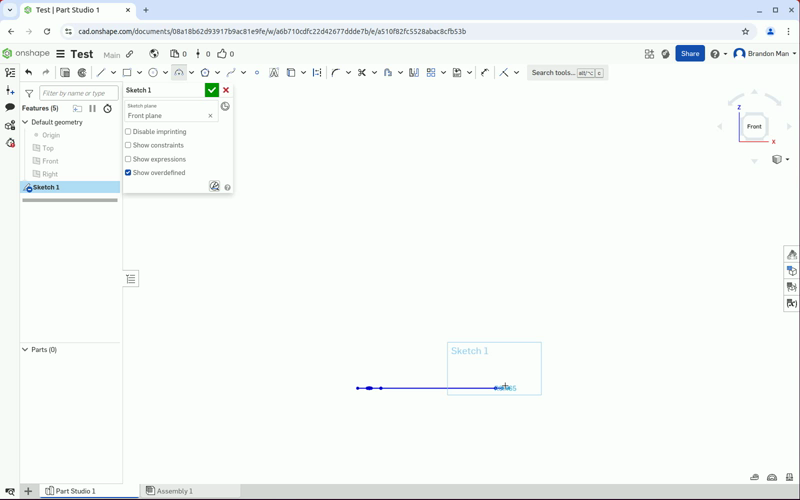
scroll(6)
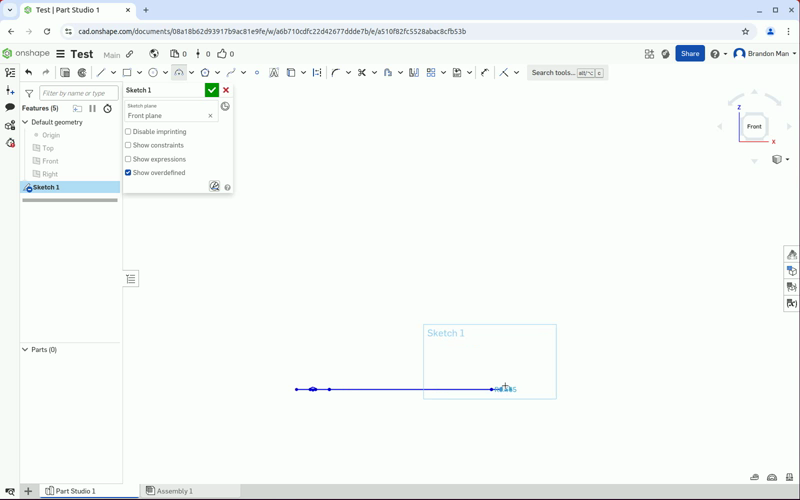
scroll(6)
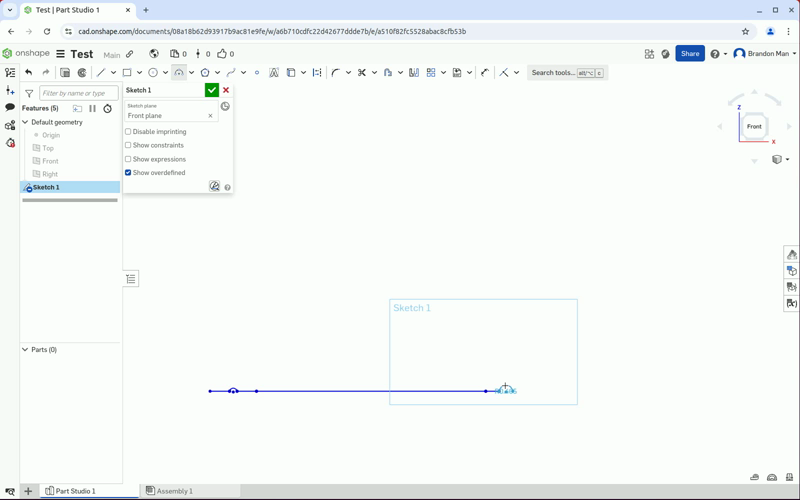
scroll(6)
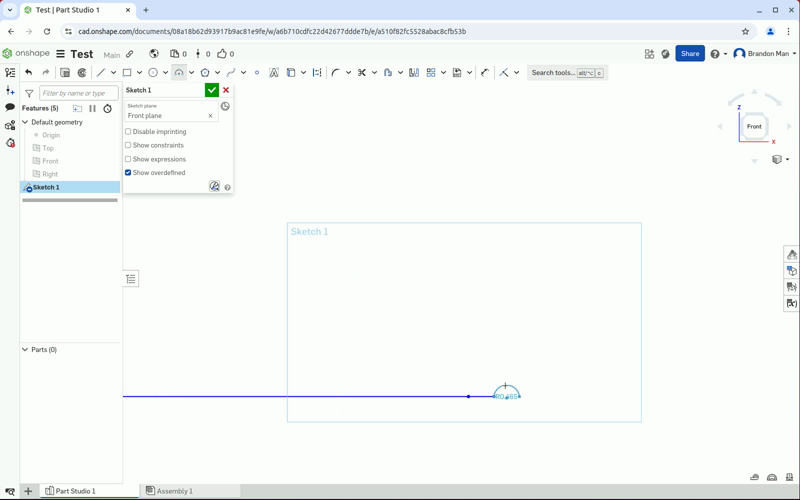
scroll(6)
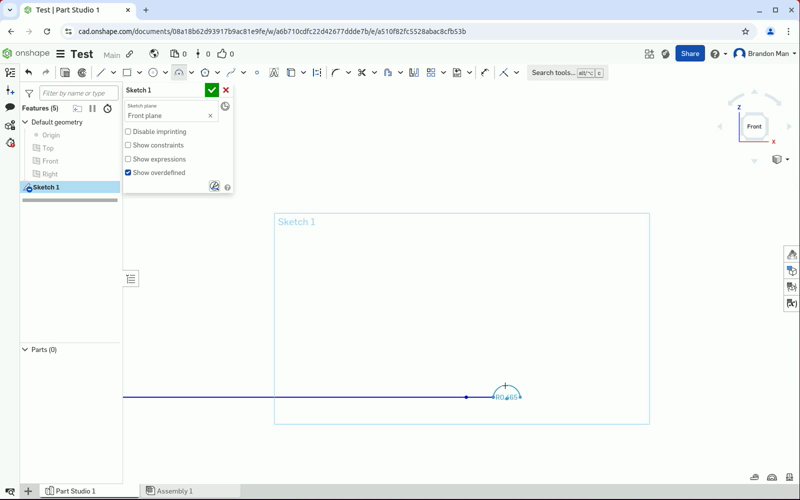
scroll(6)
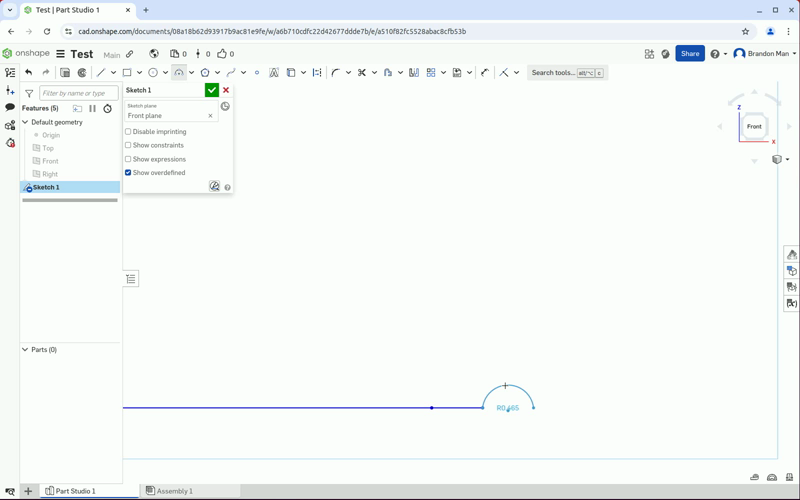
click(505, 385)
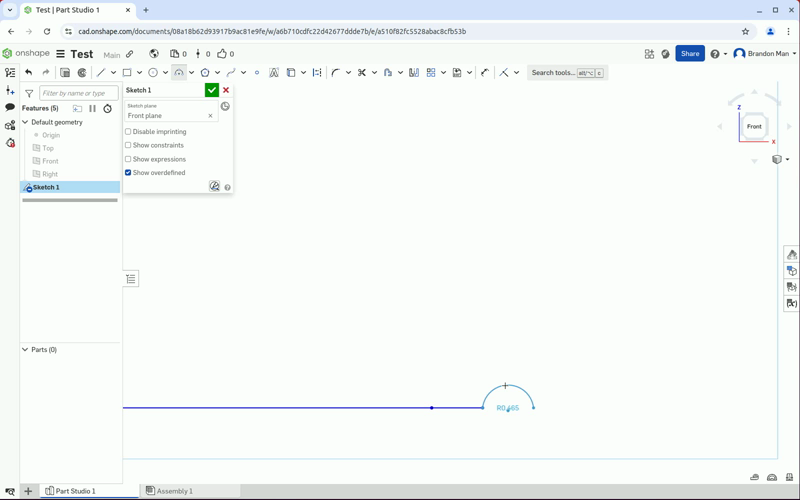
scroll(-6)
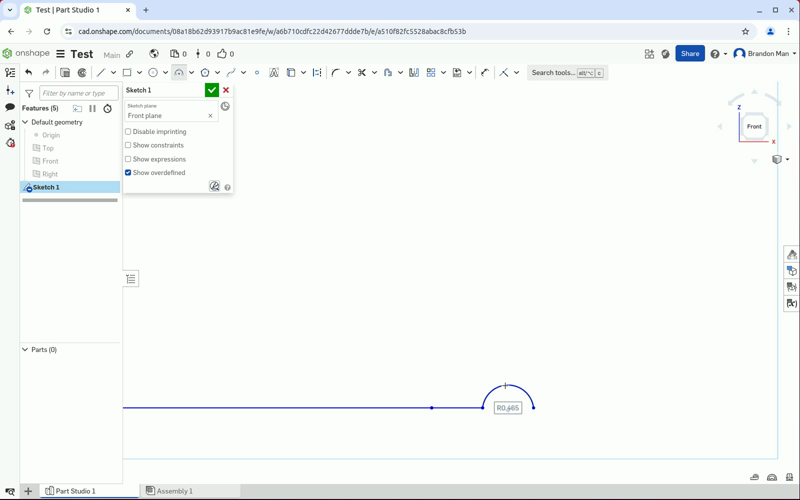
scroll(-6)
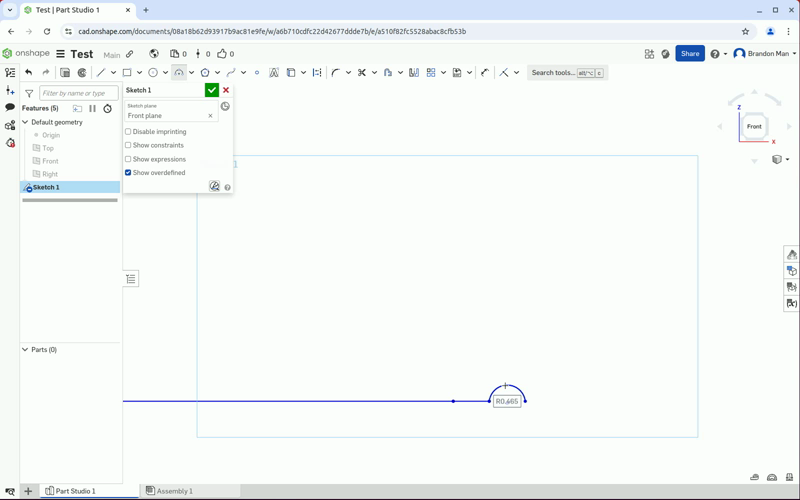
scroll(-6)
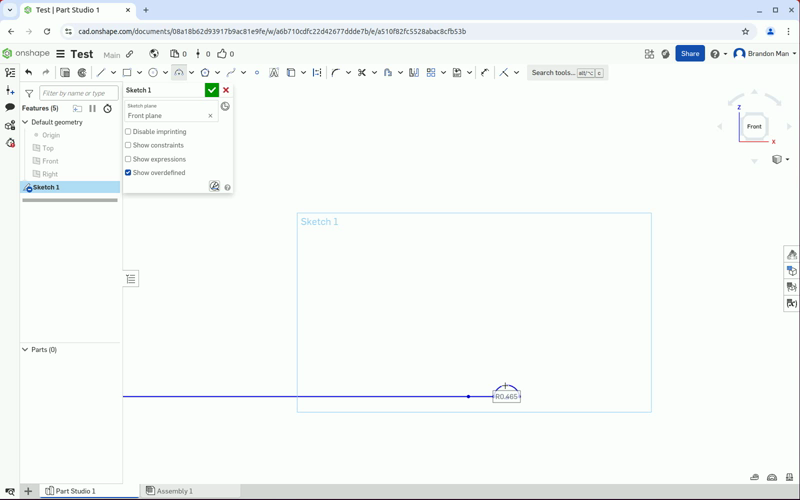
scroll(-6)
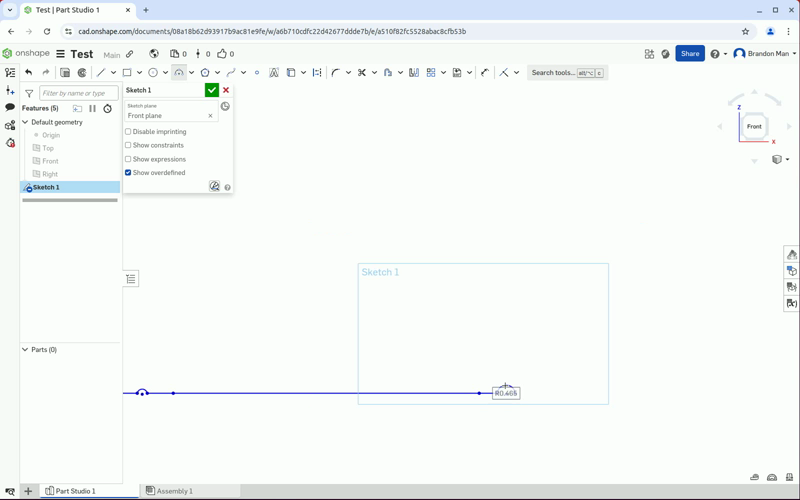
scroll(-6)
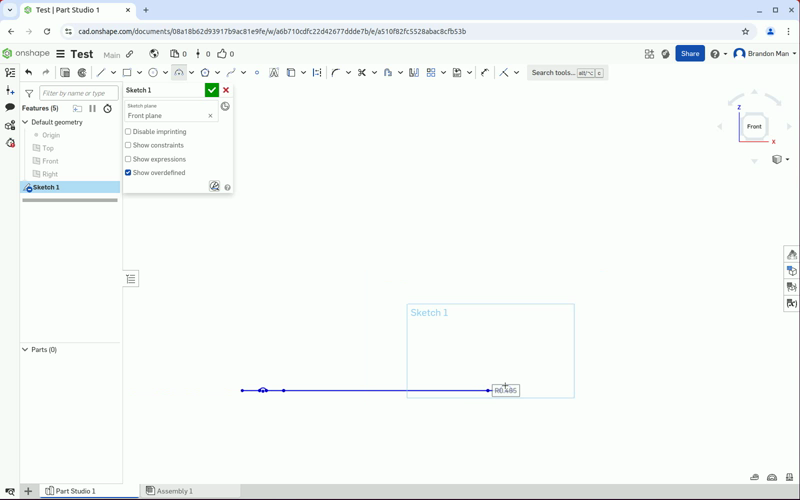
scroll(-6)
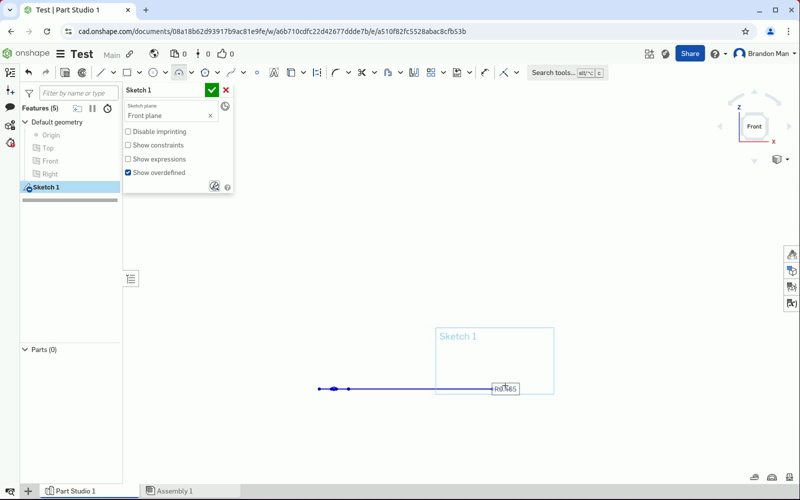
scroll(-6)
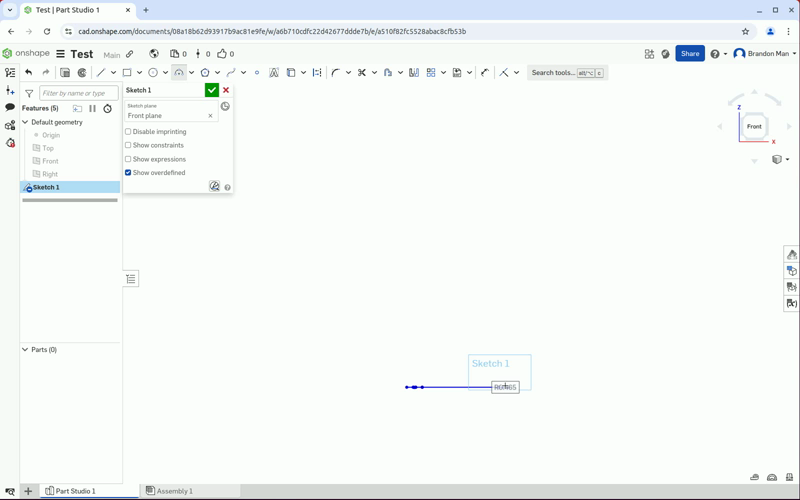
key_up(shift)
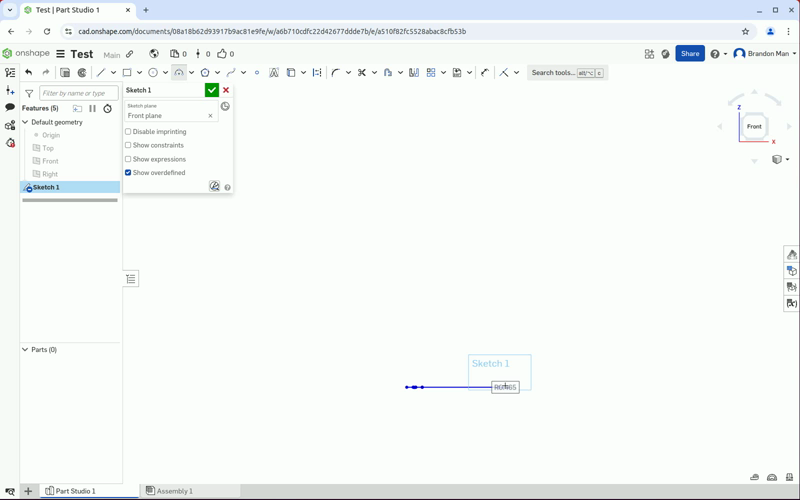
key(esc)
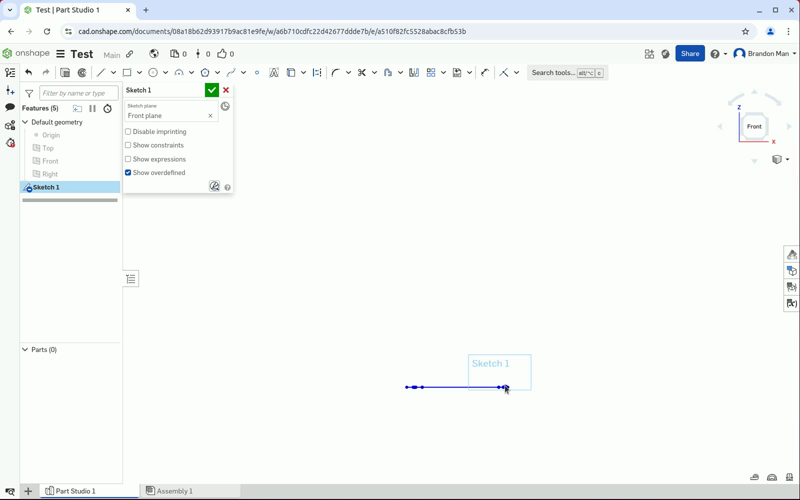
key(l)
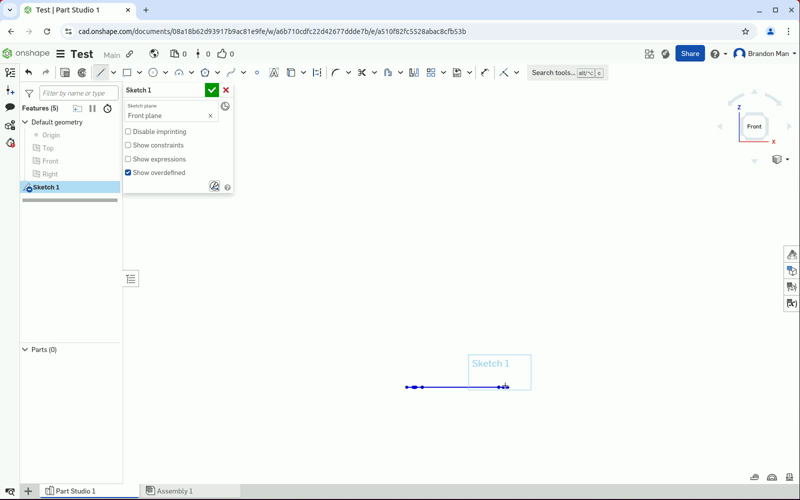
mouse_move(507, 387)
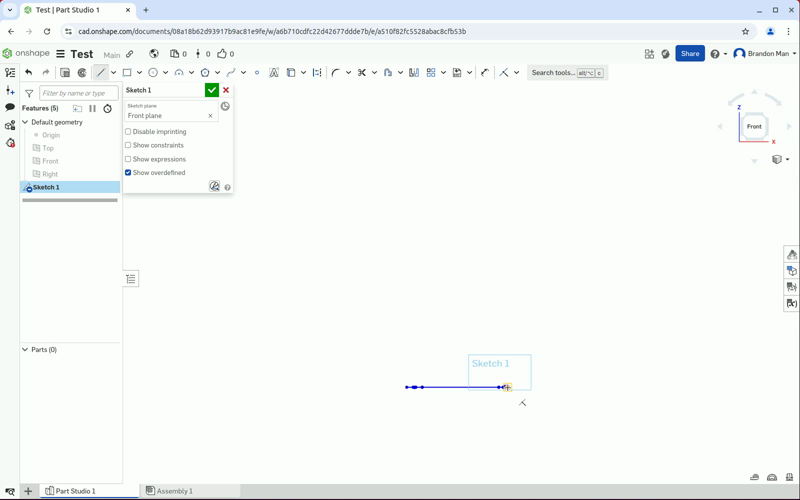
scroll(6)
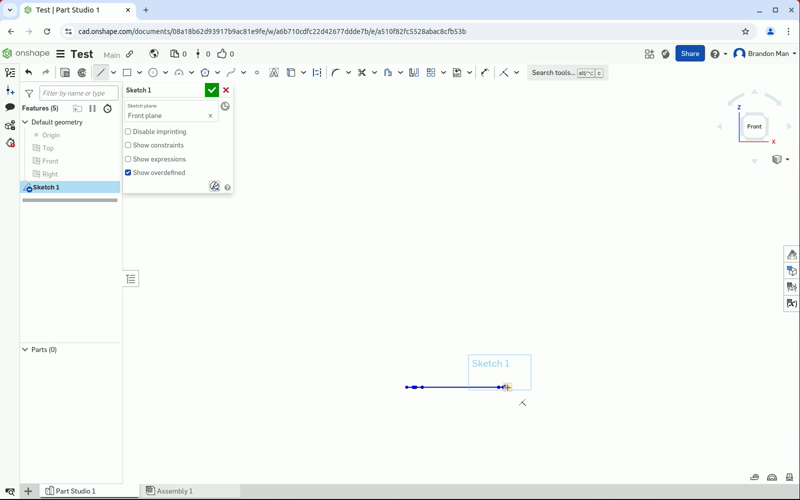
scroll(6)
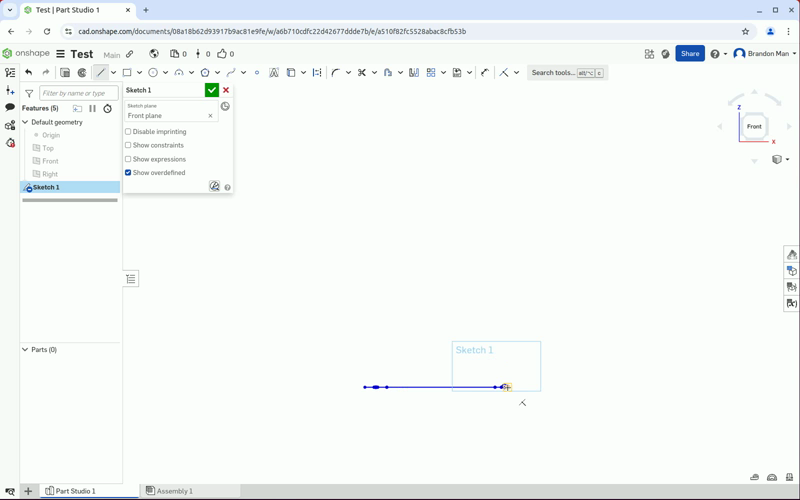
scroll(6)
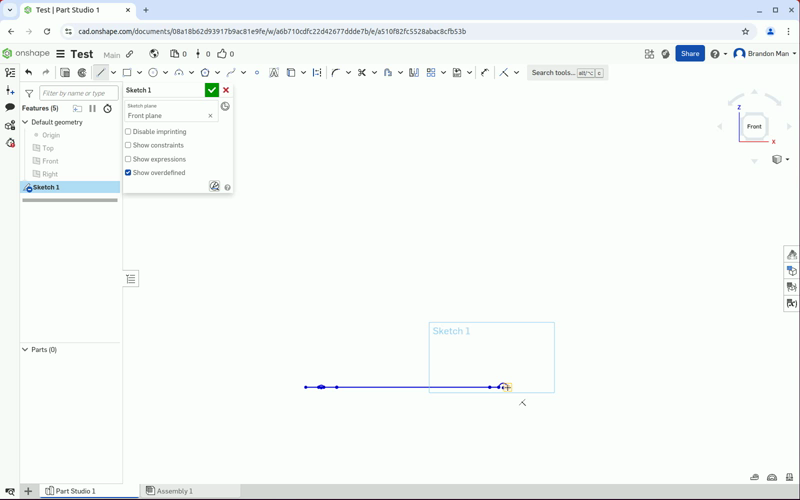
scroll(6)
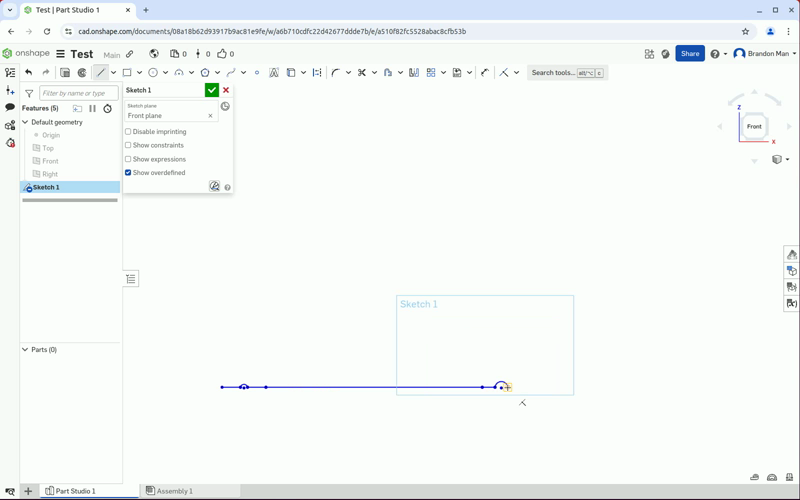
scroll(6)
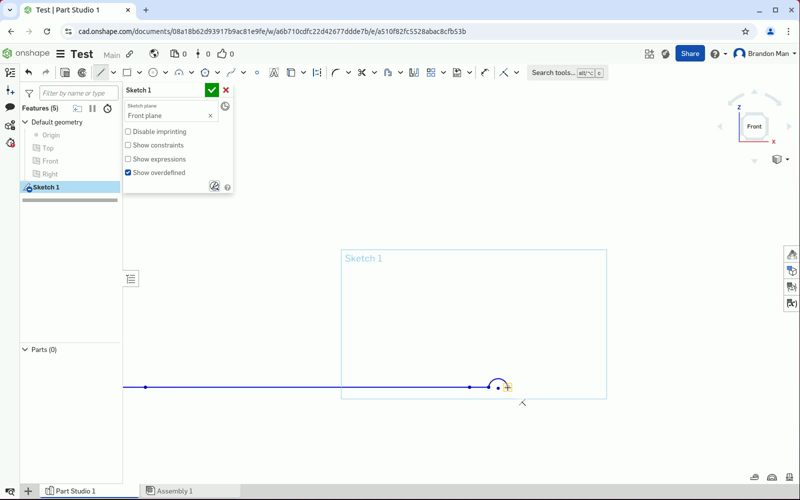
scroll(6)
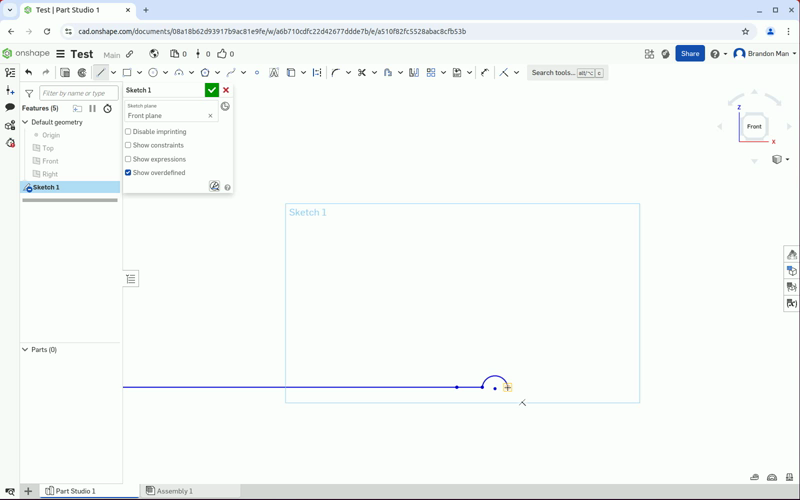
scroll(6)
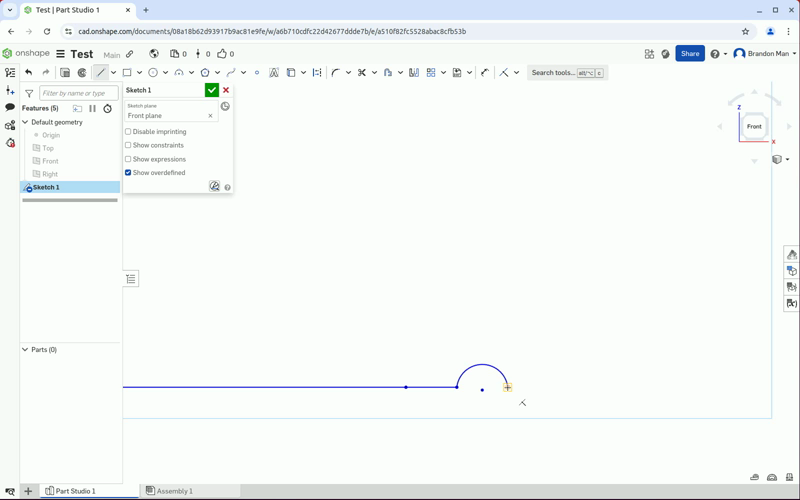
click(507, 387)
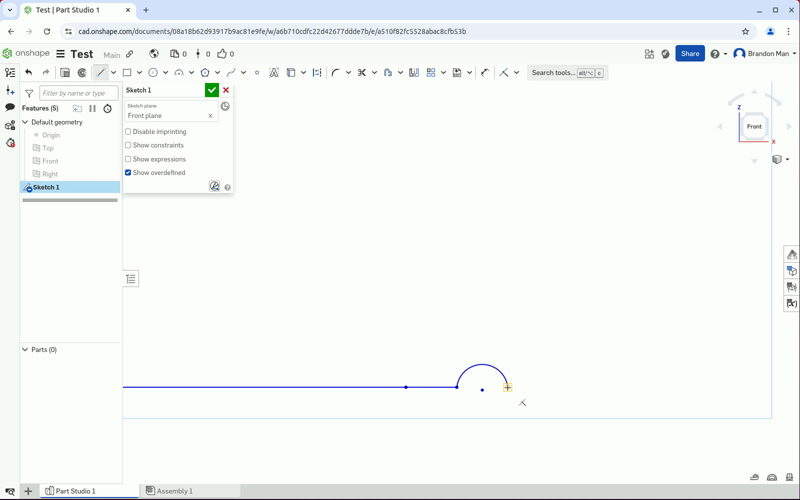
scroll(-6)
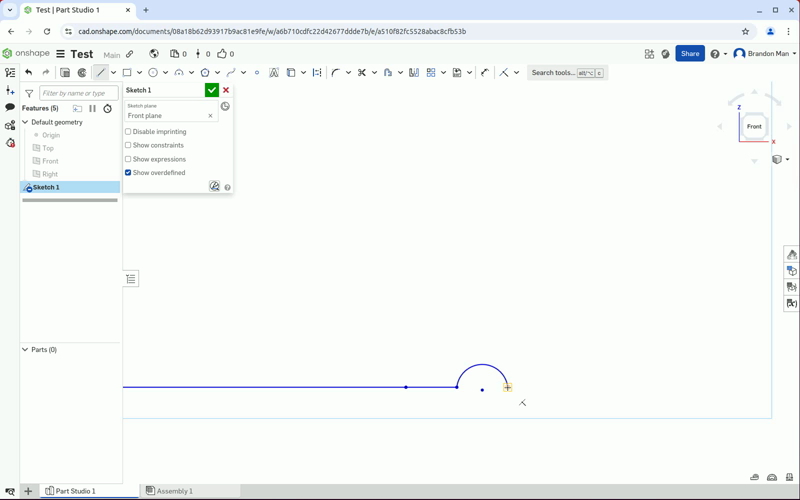
scroll(-6)
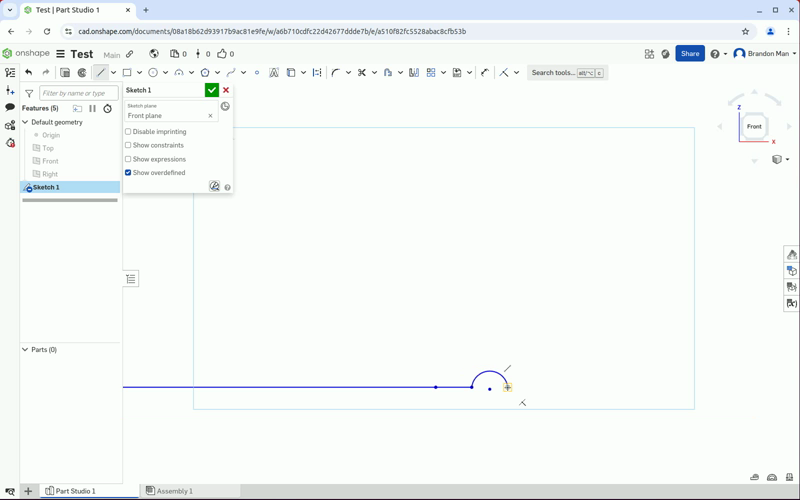
scroll(-6)
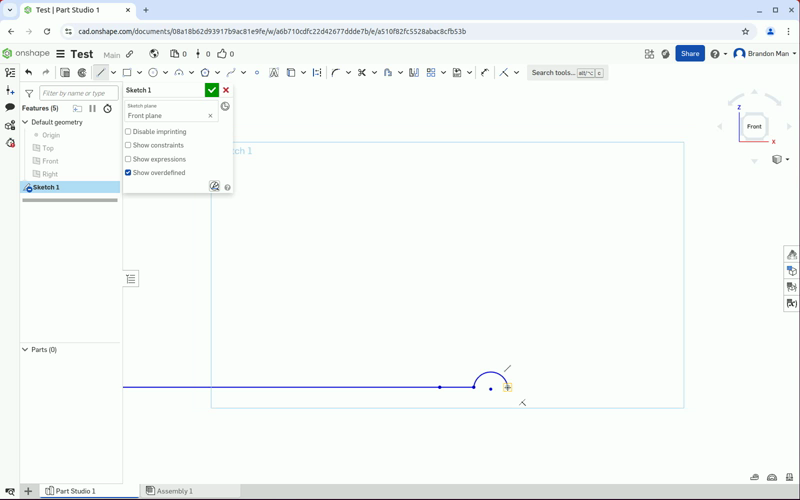
scroll(-6)
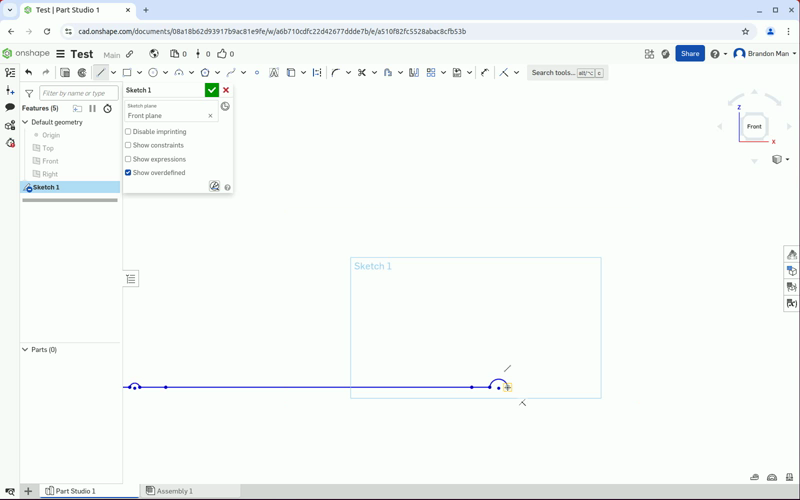
scroll(-6)
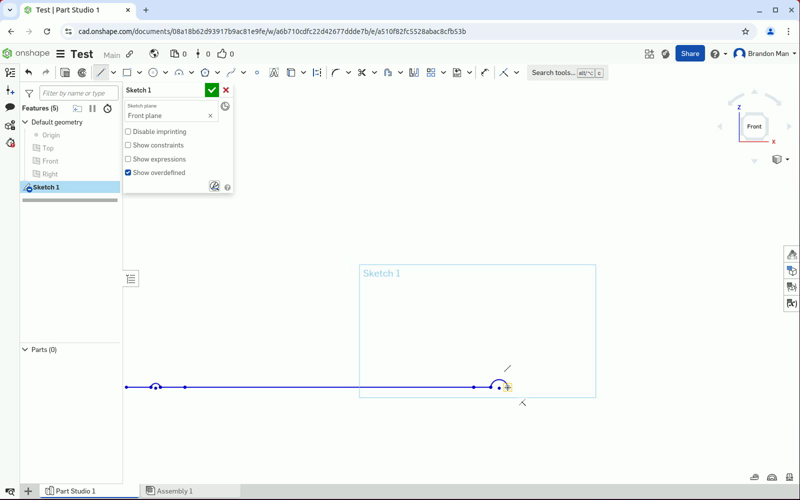
scroll(-6)
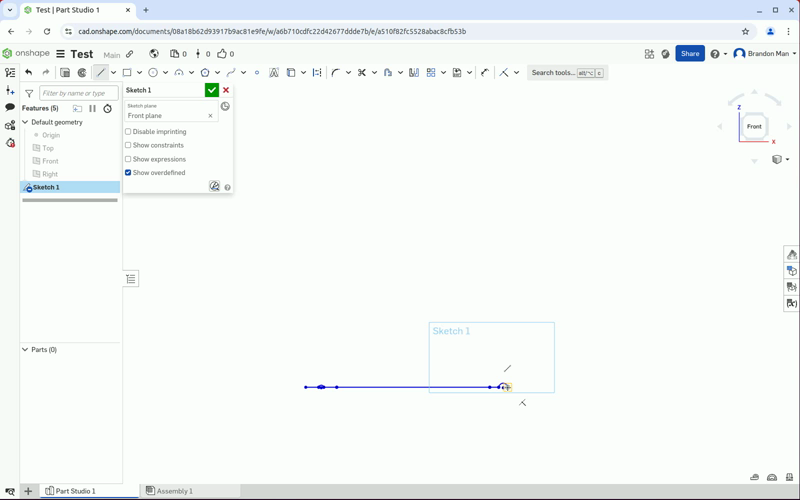
scroll(-6)
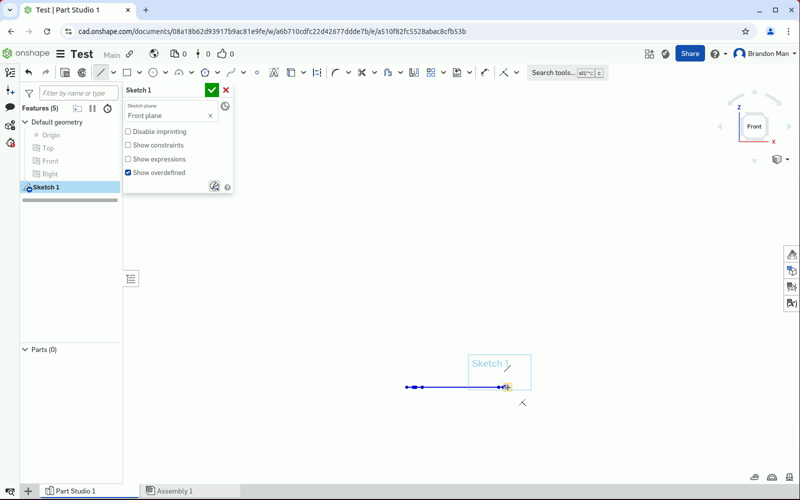
key_down(shift)
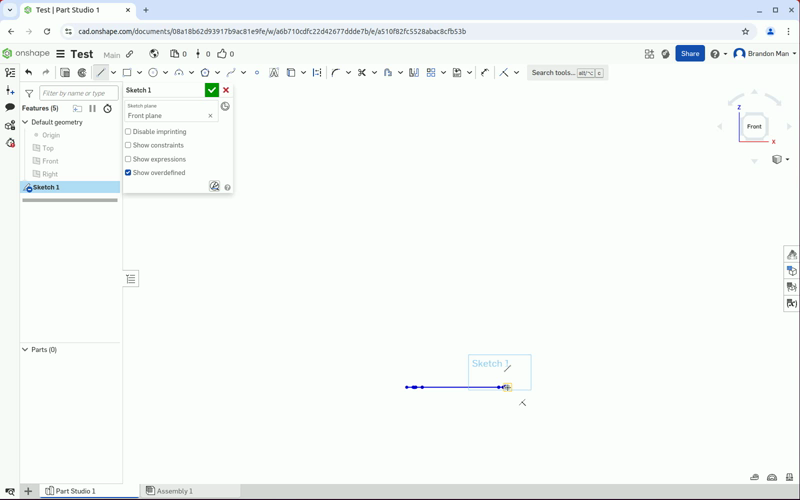
mouse_move(537, 387)
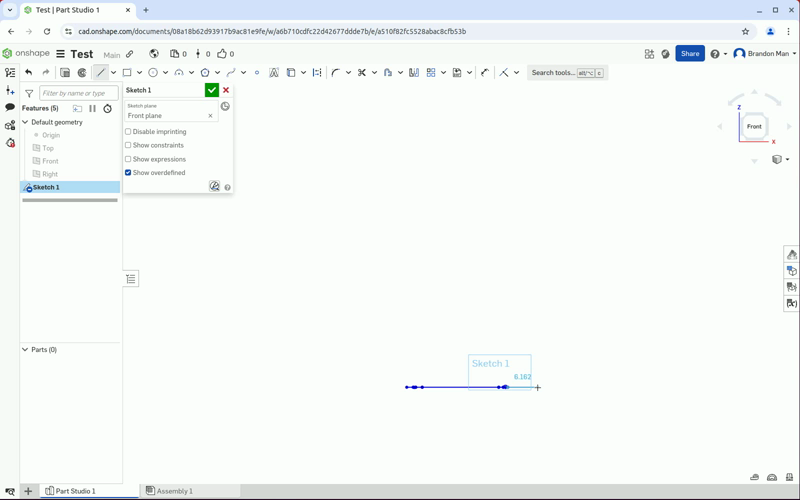
mouse_move(513, 387)
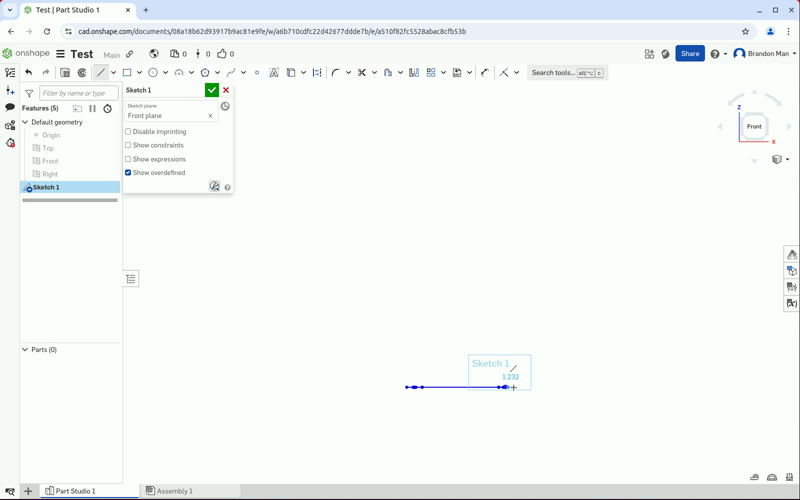
scroll(6)
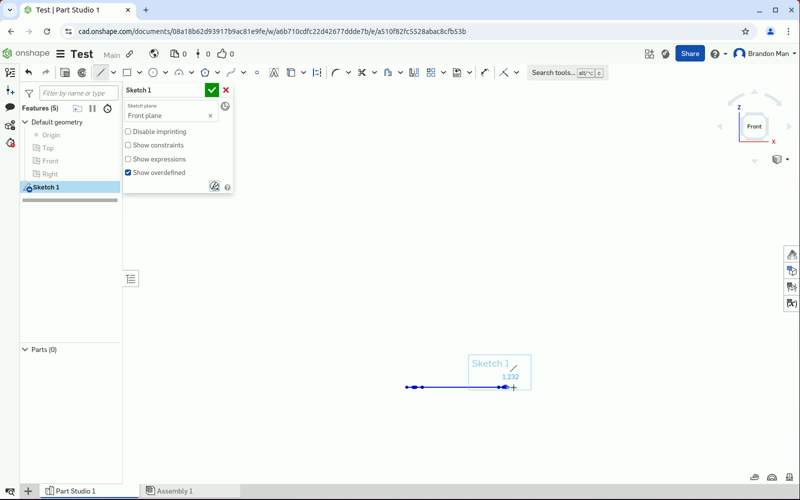
scroll(6)
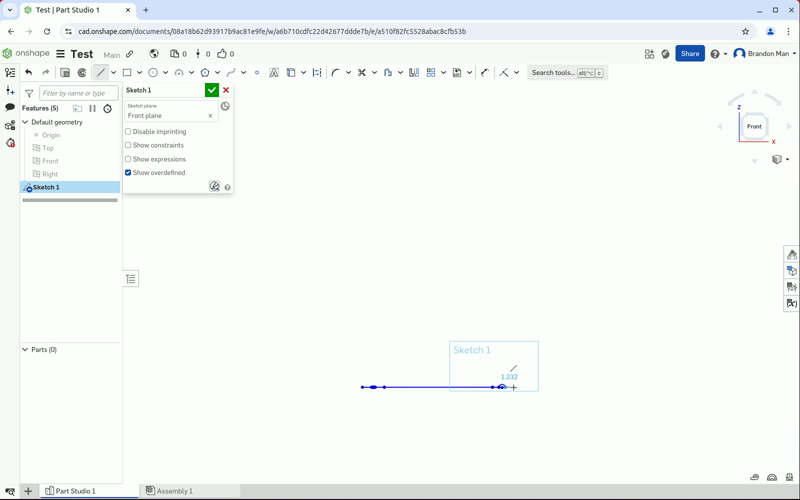
scroll(6)
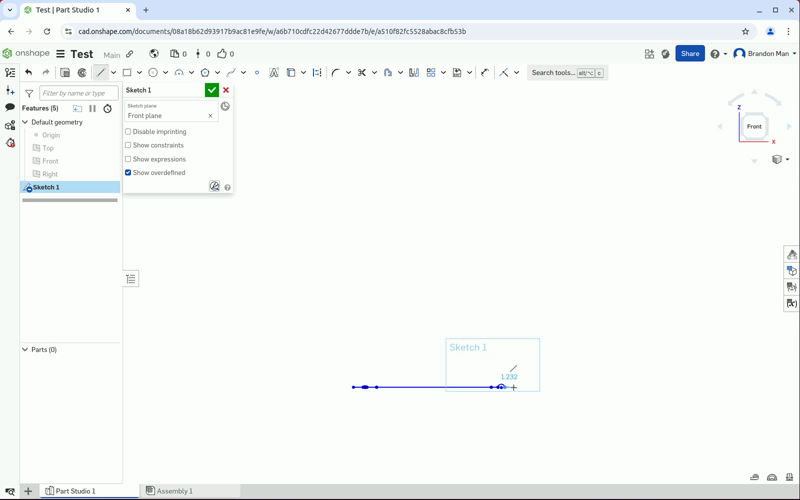
scroll(6)
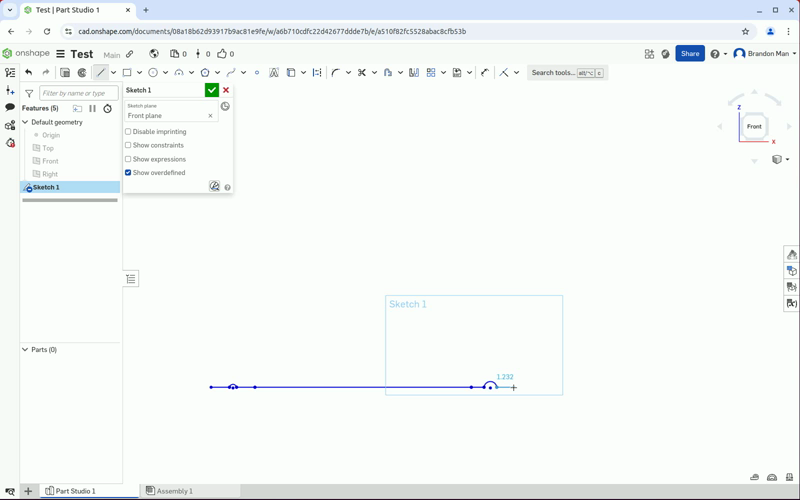
scroll(6)
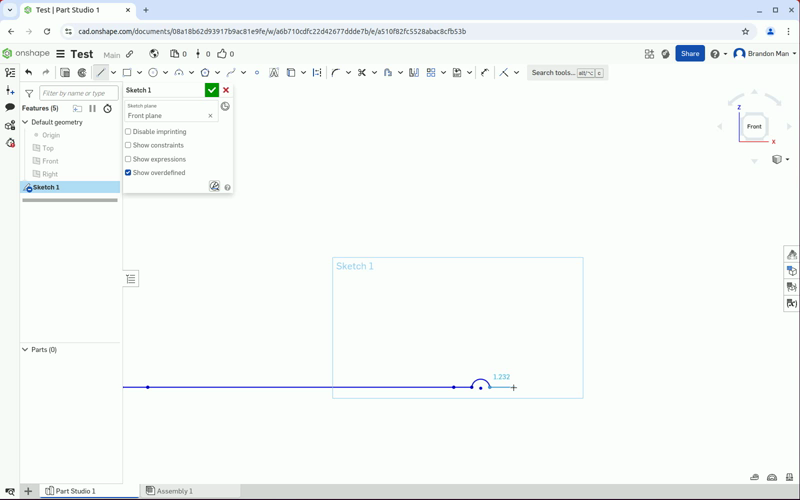
scroll(6)
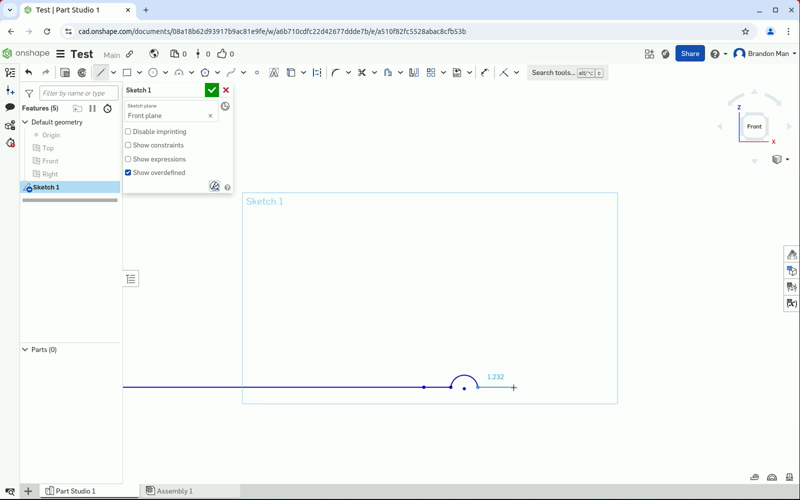
scroll(6)
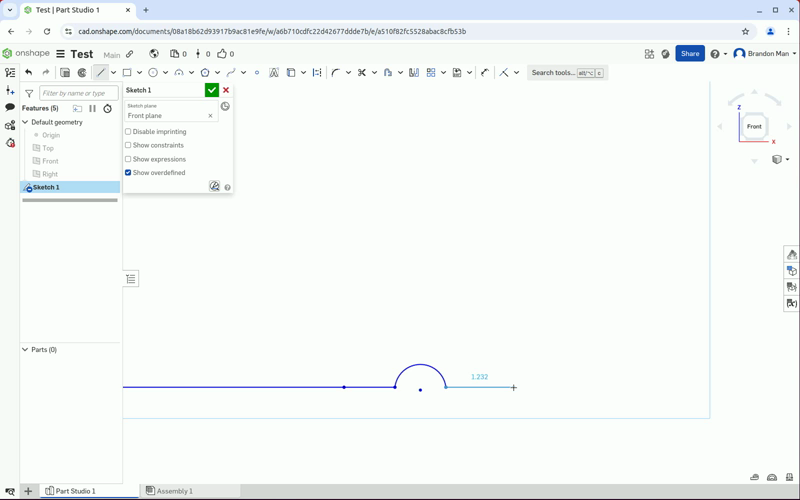
click(513, 387)
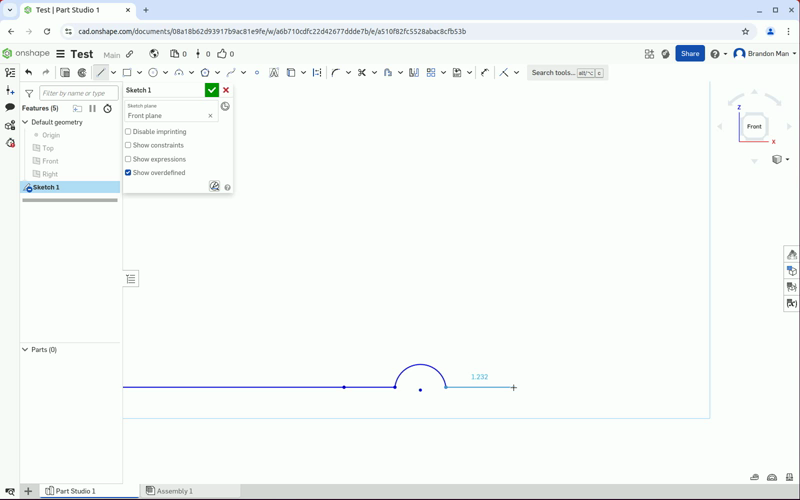
scroll(-6)
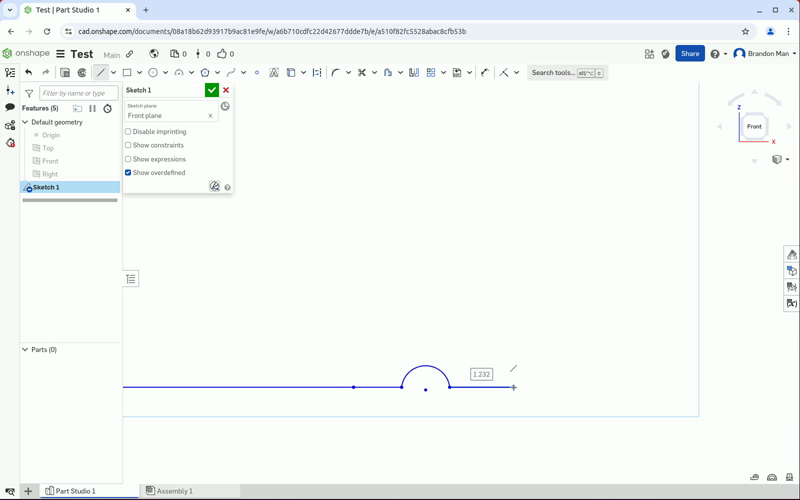
scroll(-6)
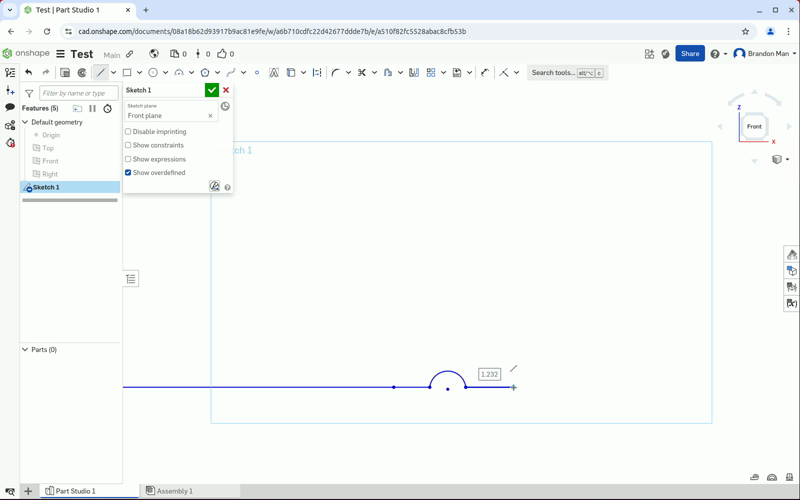
scroll(-6)
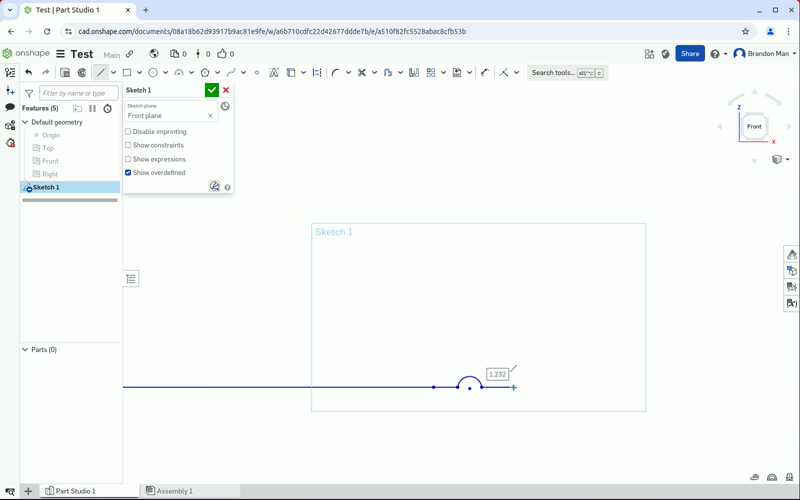
scroll(-6)
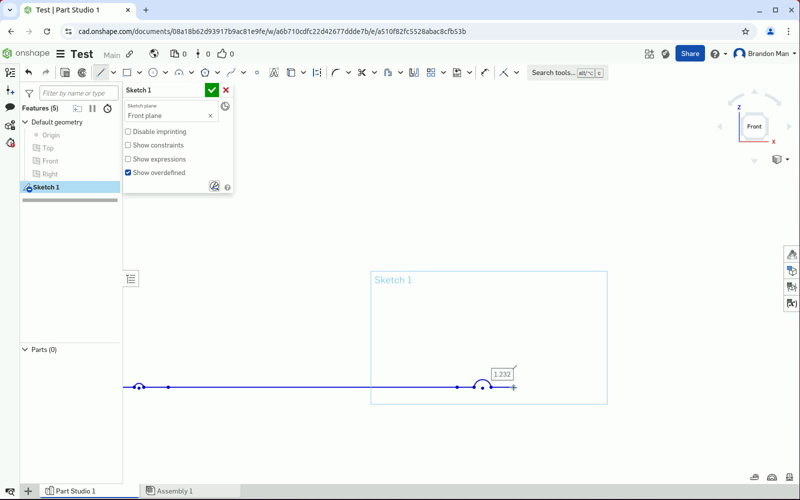
scroll(-6)
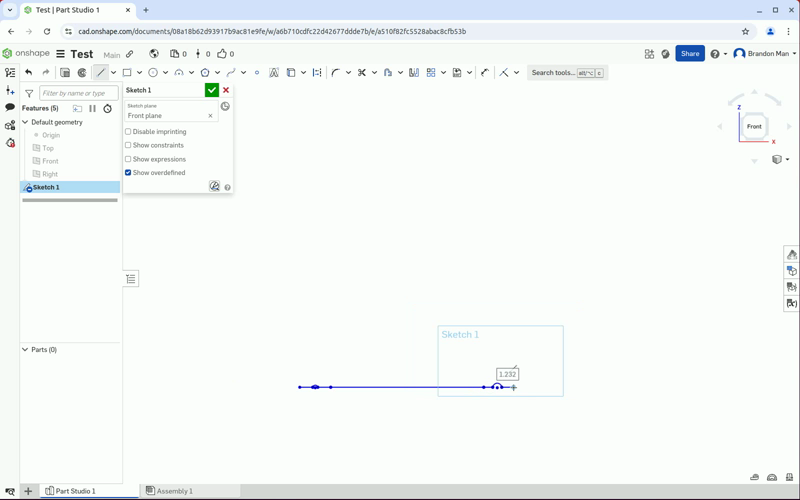
scroll(-6)
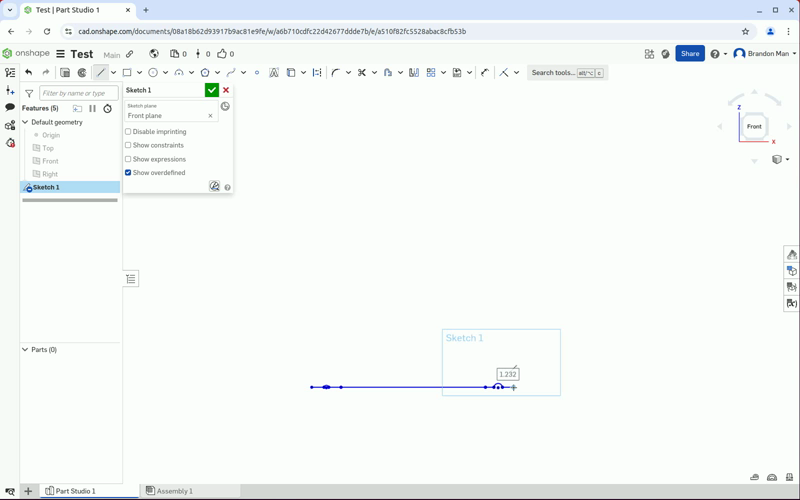
scroll(-6)
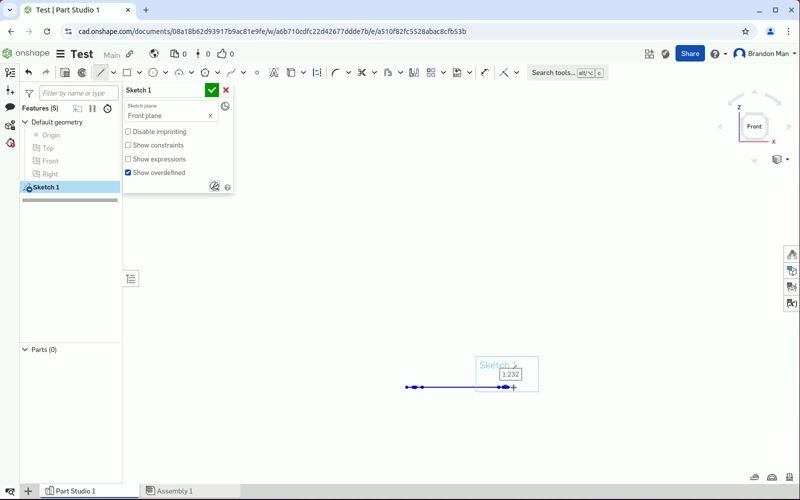
key_up(shift)
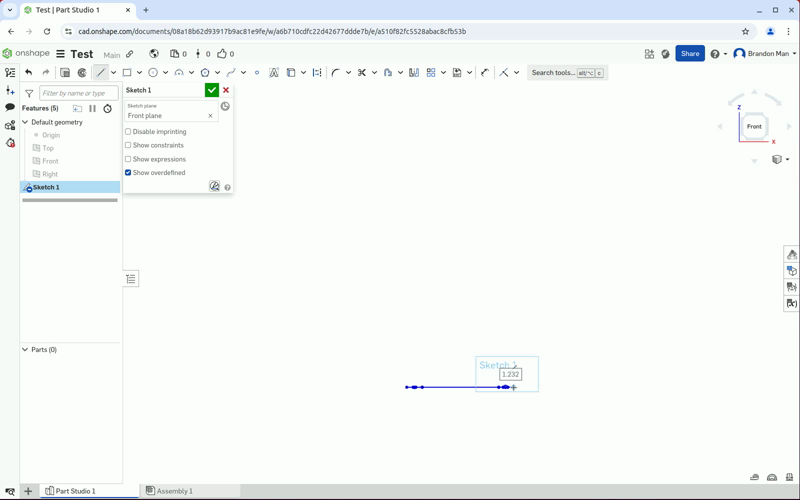
key_down(shift)
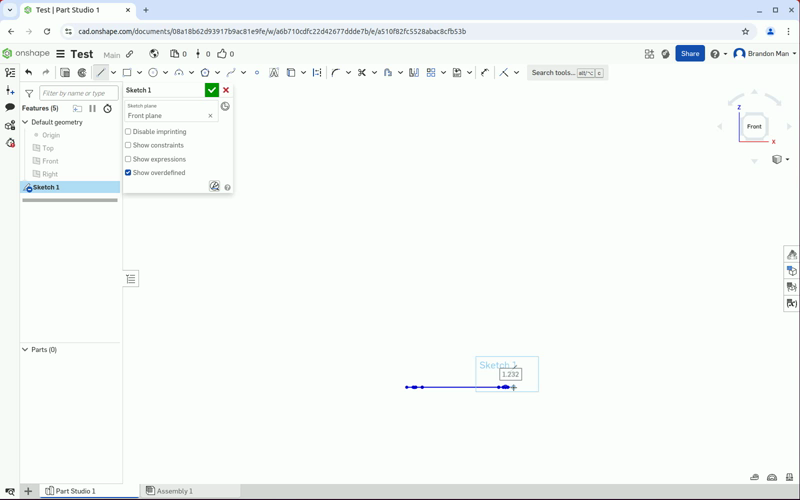
mouse_move(513, 179)
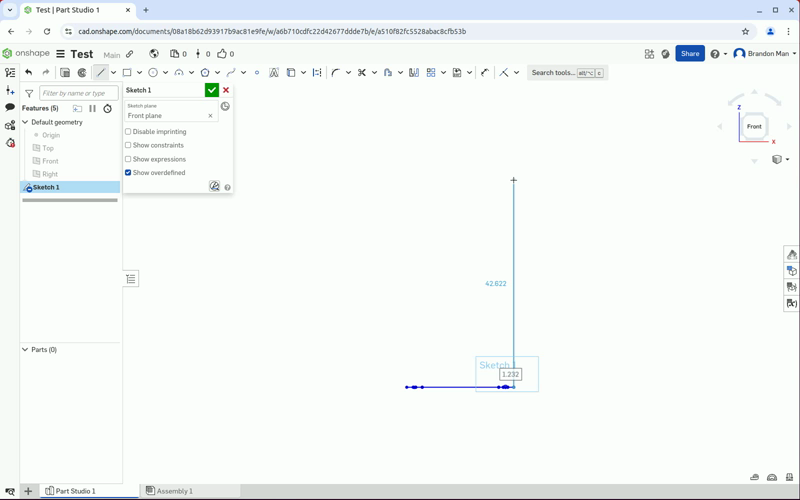
click(513, 179)
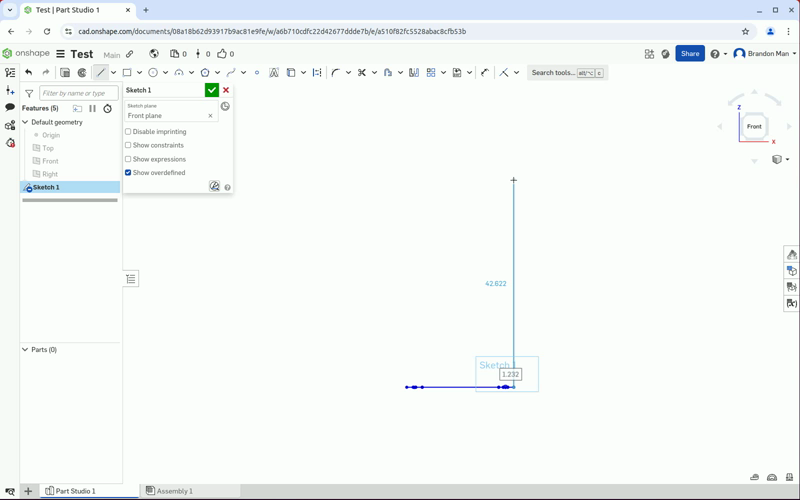
key_up(shift)
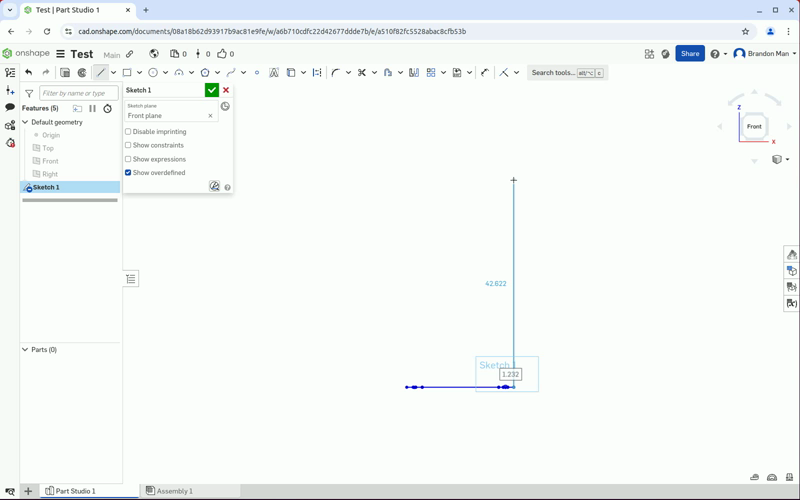
key_down(shift)
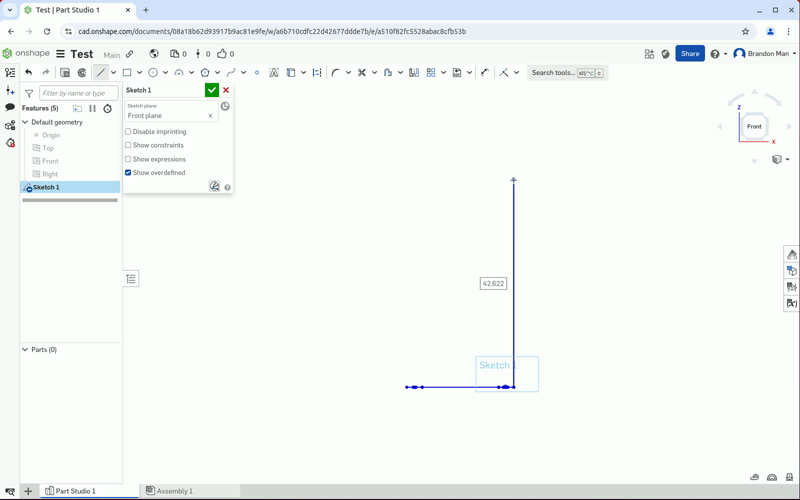
mouse_move(543, 179)
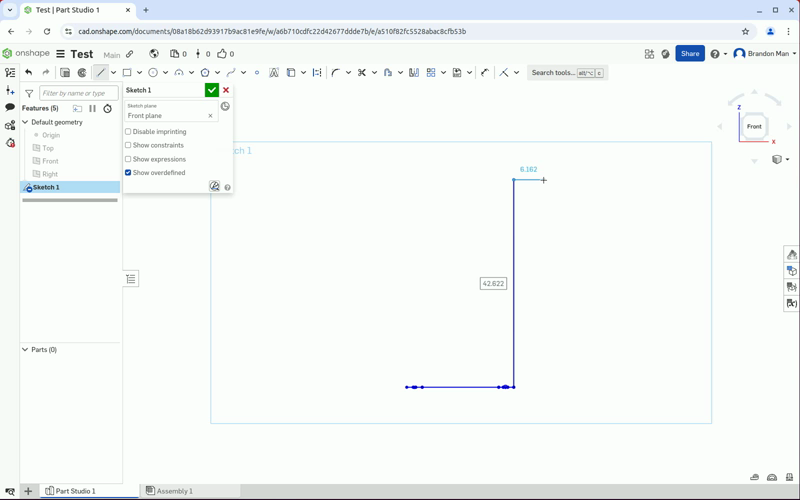
mouse_move(498, 179)
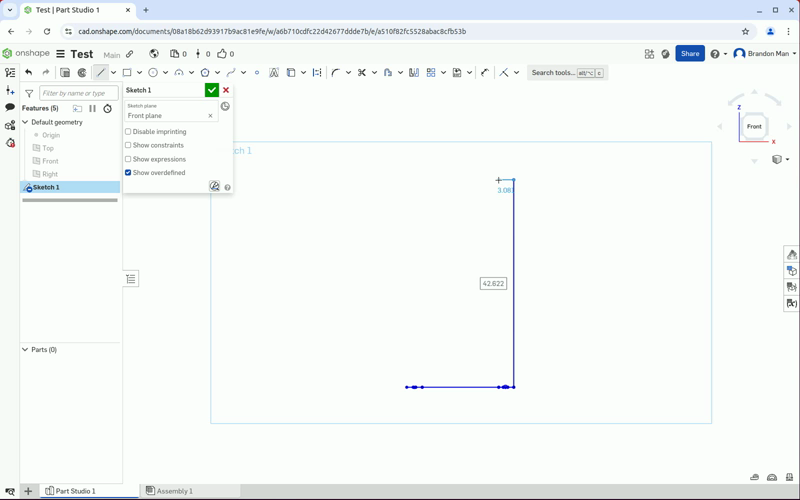
click(498, 179)
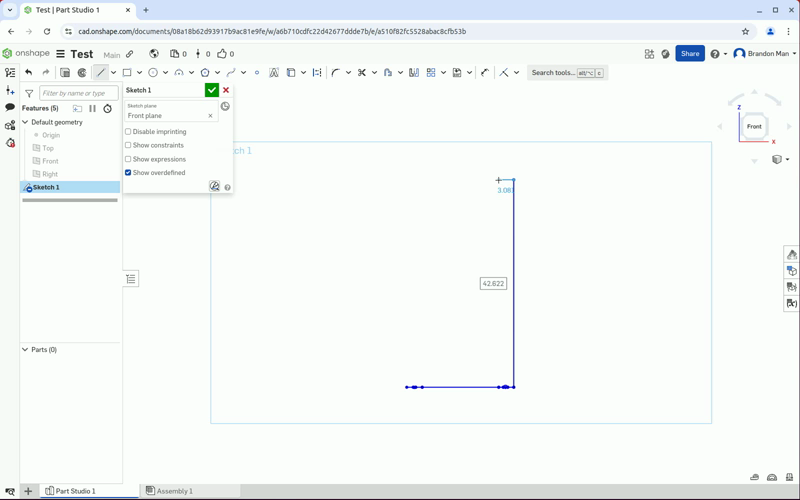
key_up(shift)
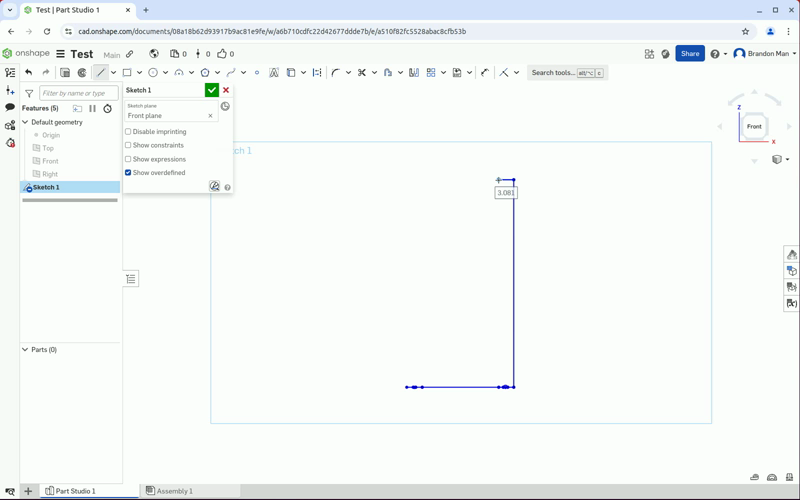
key_down(shift)
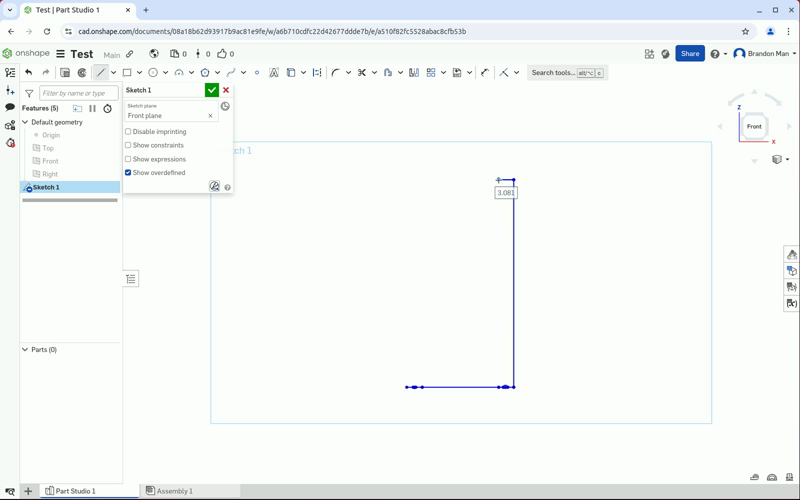
mouse_move(528, 179)
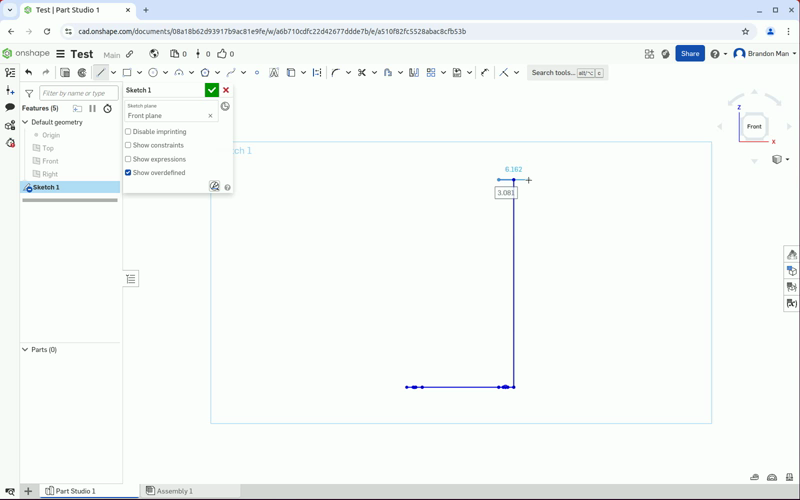
mouse_move(459, 179)
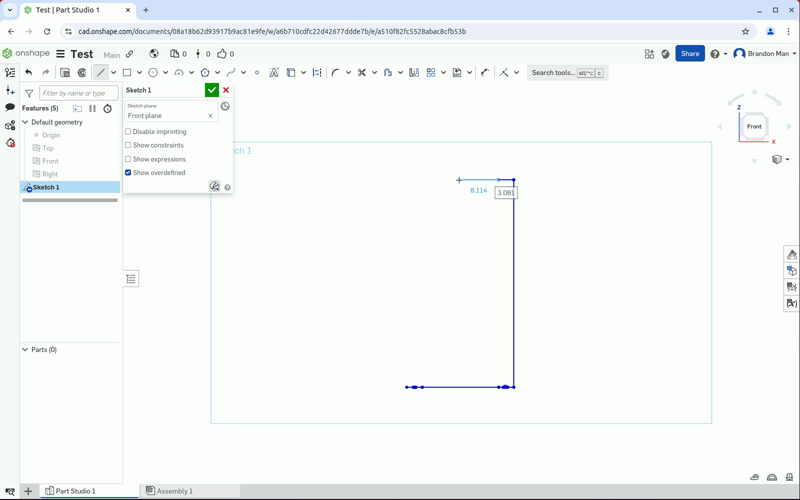
click(459, 179)
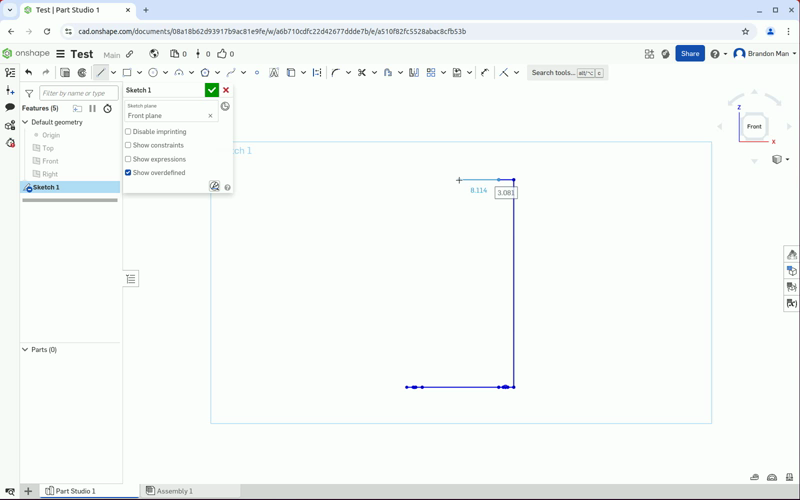
key_up(shift)
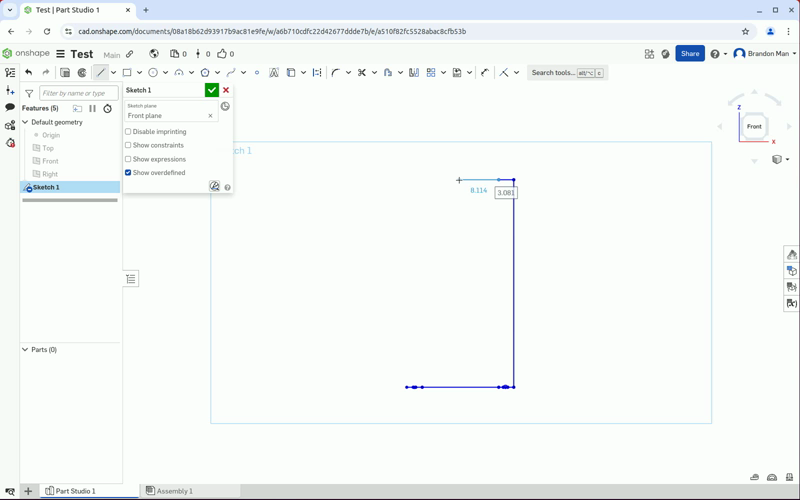
key_down(shift)
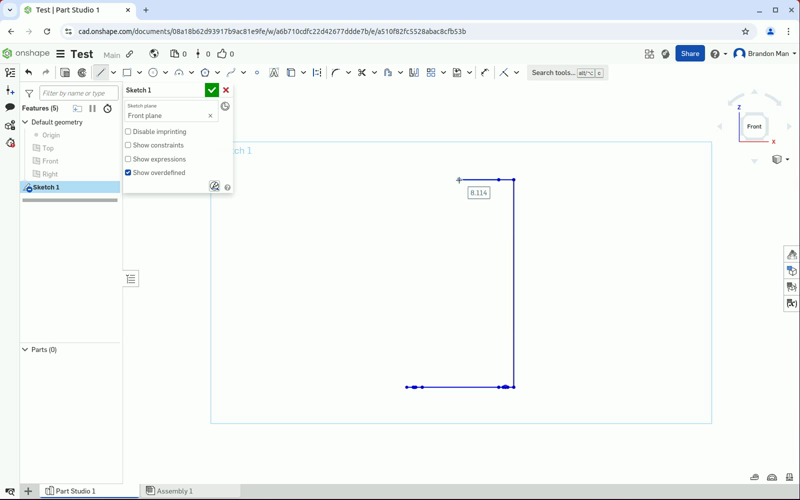
mouse_move(489, 179)
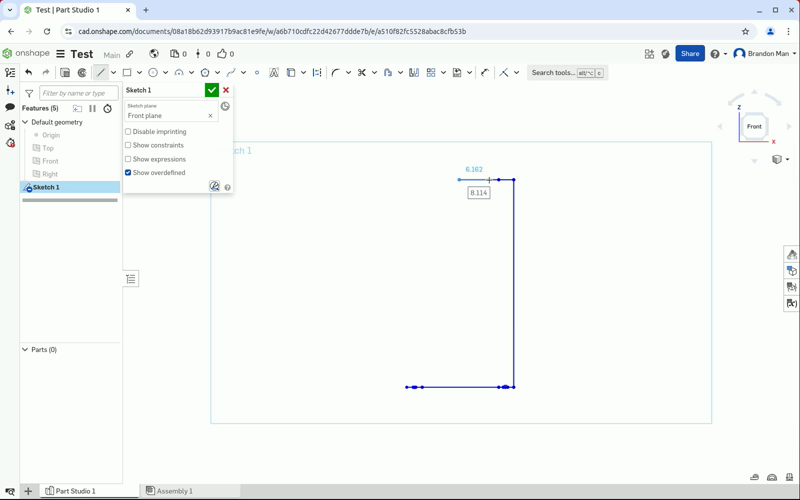
mouse_move(422, 179)
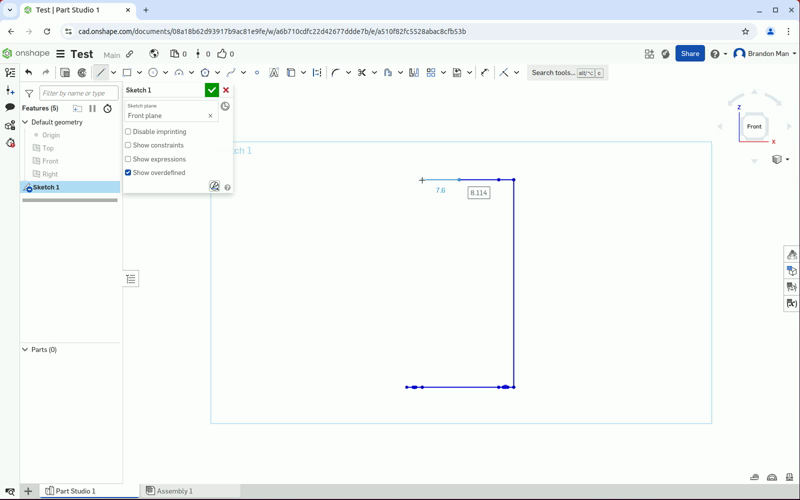
click(422, 179)
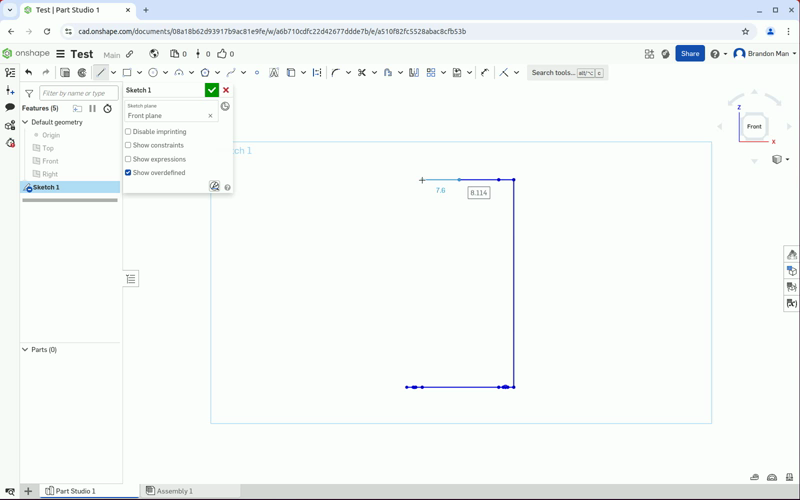
key_up(shift)
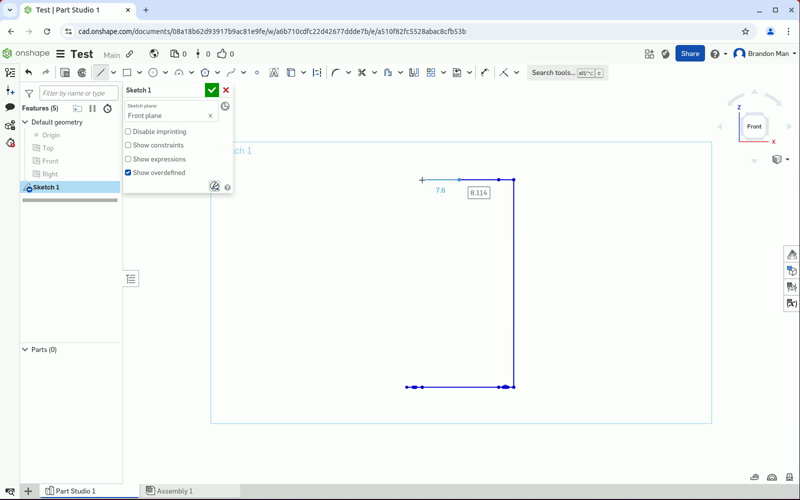
key_down(shift)
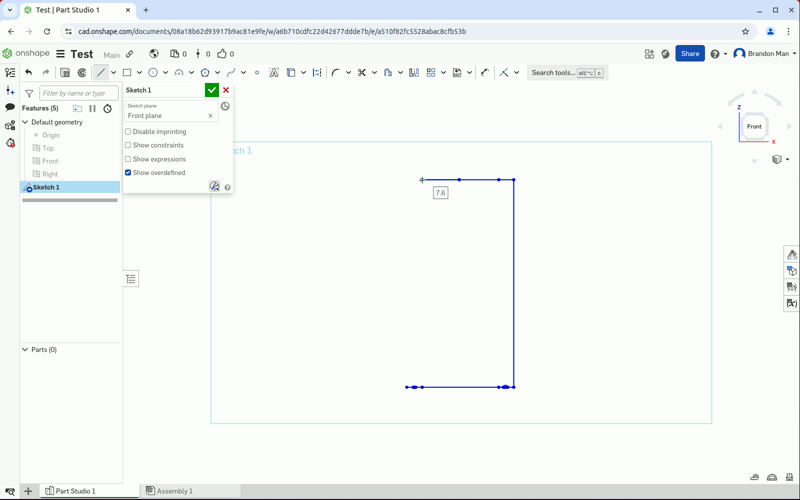
mouse_move(452, 179)
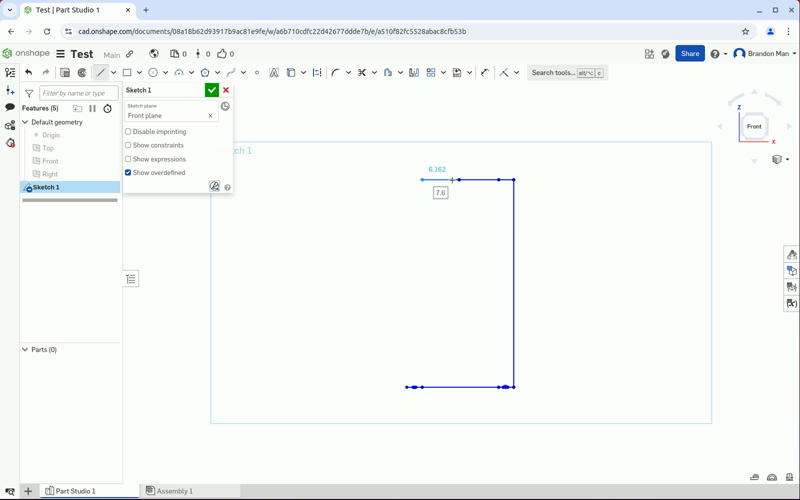
mouse_move(407, 179)
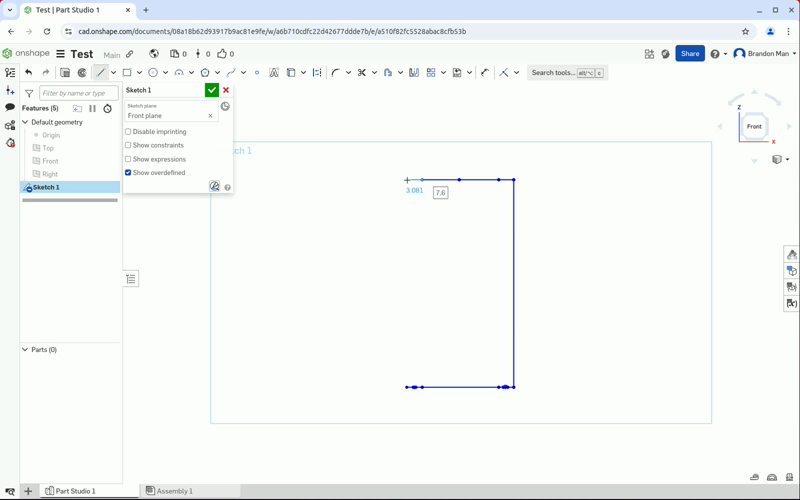
click(407, 179)
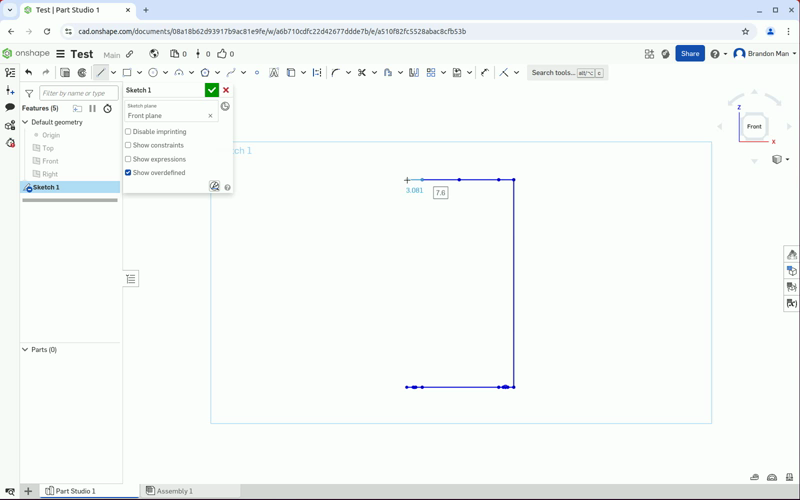
key_up(shift)
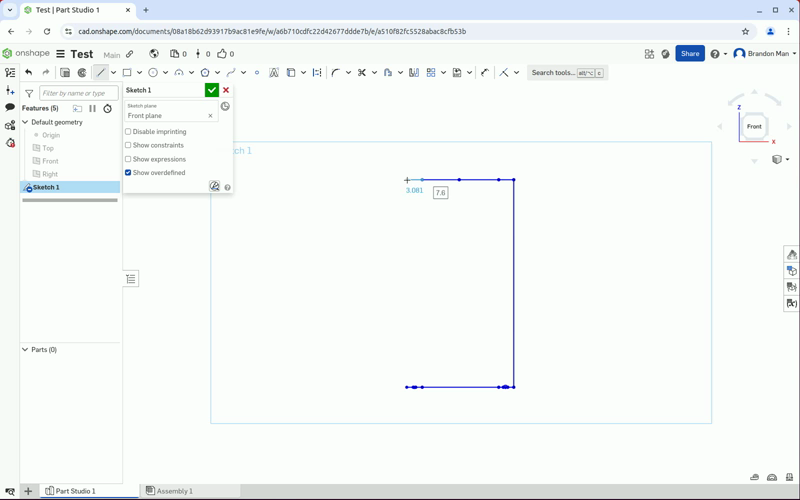
key_down(shift)
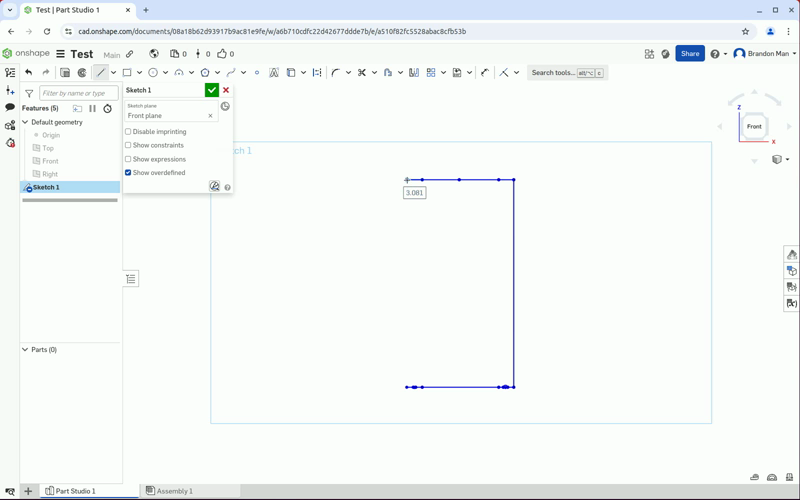
mouse_move(406, 387)
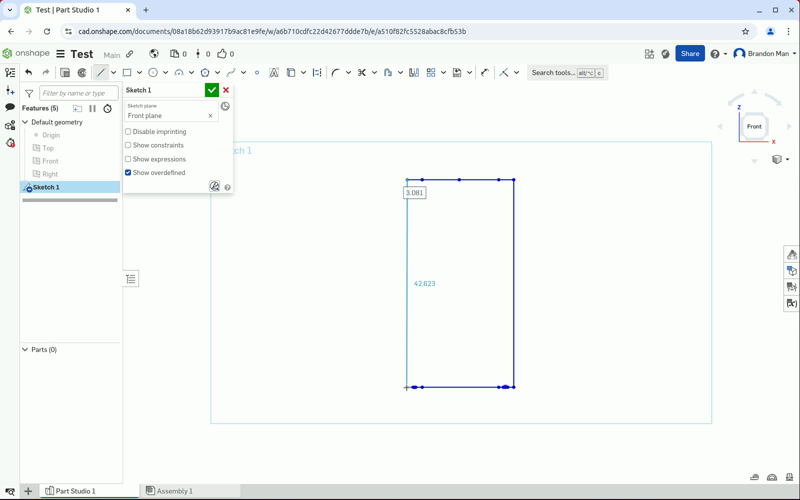
key_up(shift)
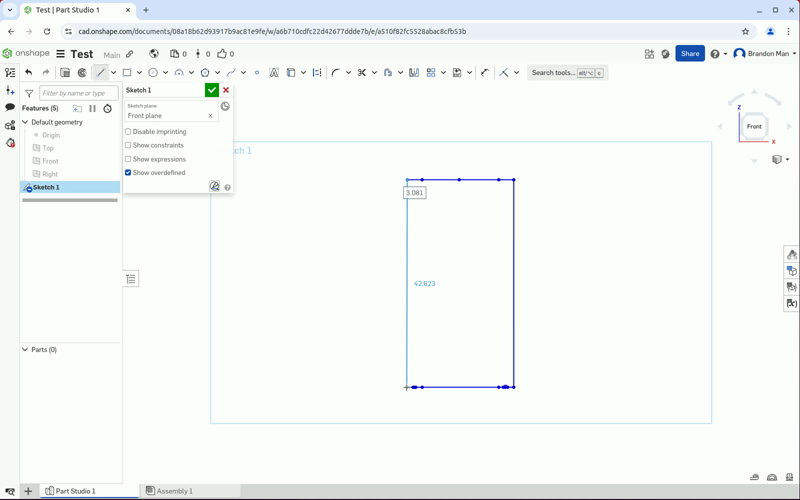
click(406, 387)
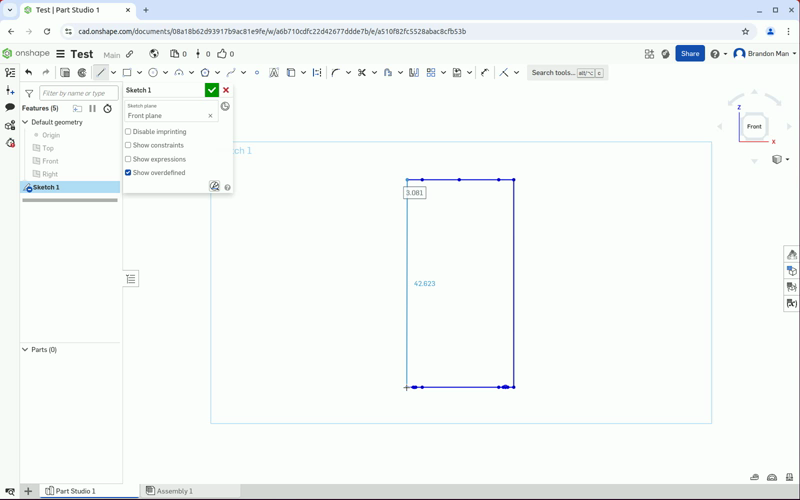
key(esc)
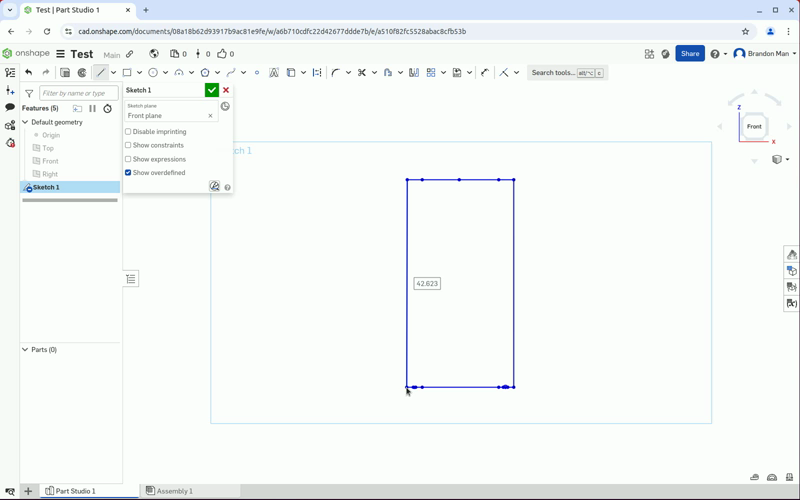
mouse_move(488, 311)
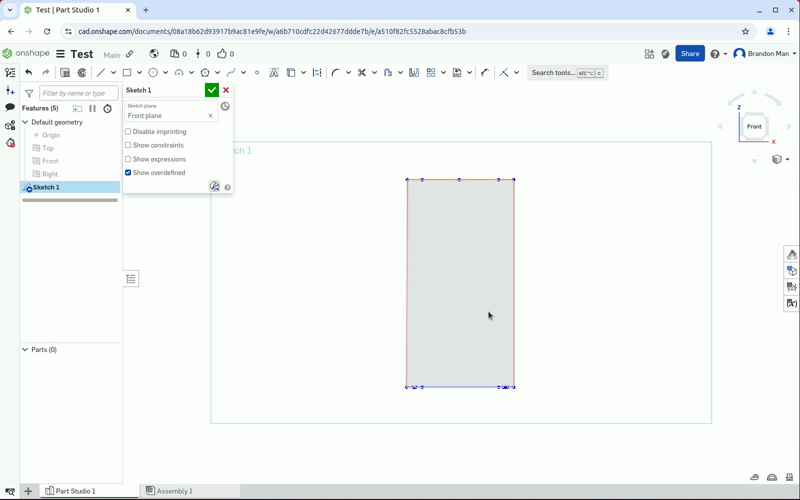
click(488, 311)
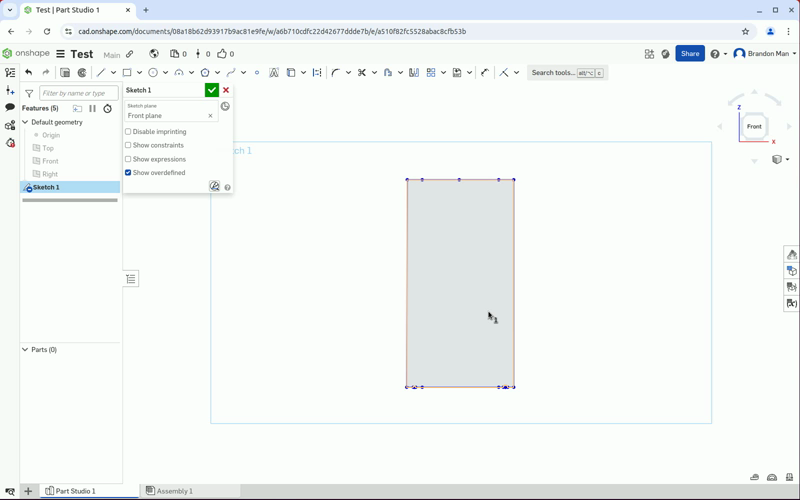
mouse_move(73, 352)
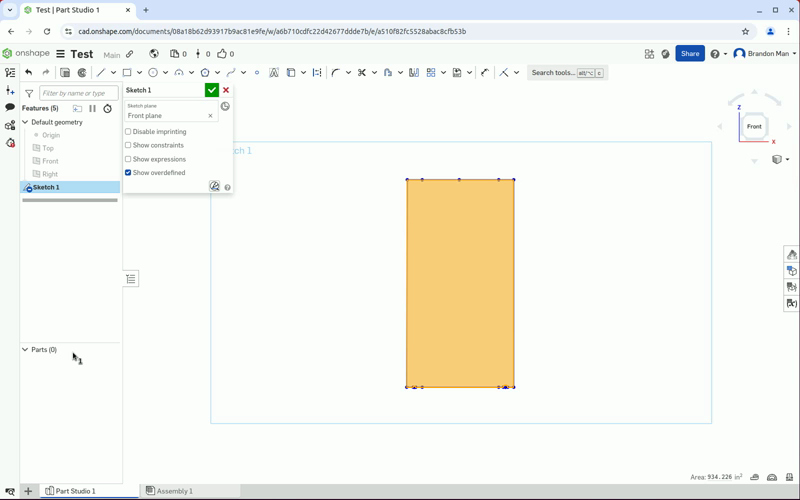
key(shift+y)
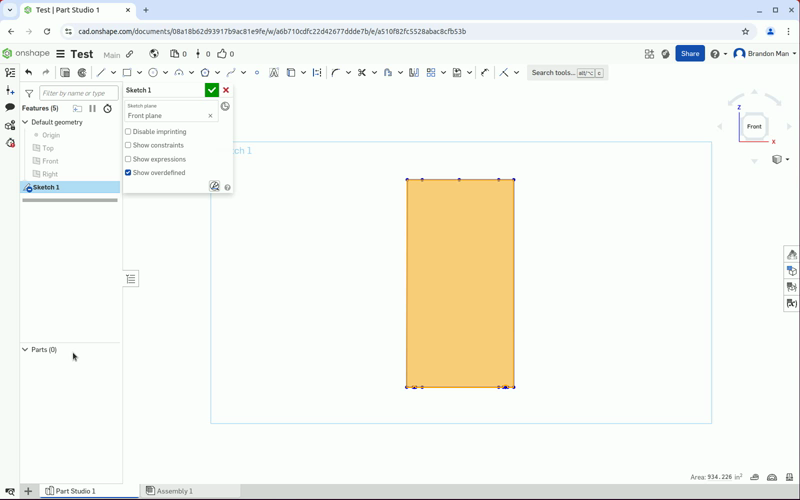
key(shift+e)
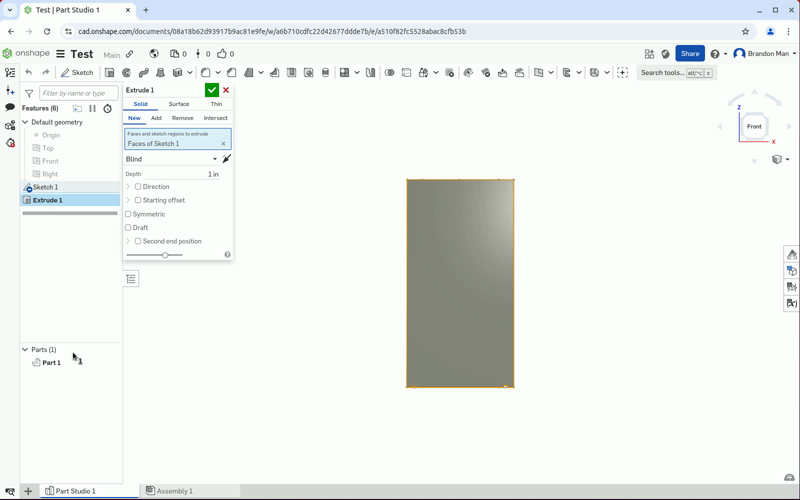
mouse_move(143, 106)
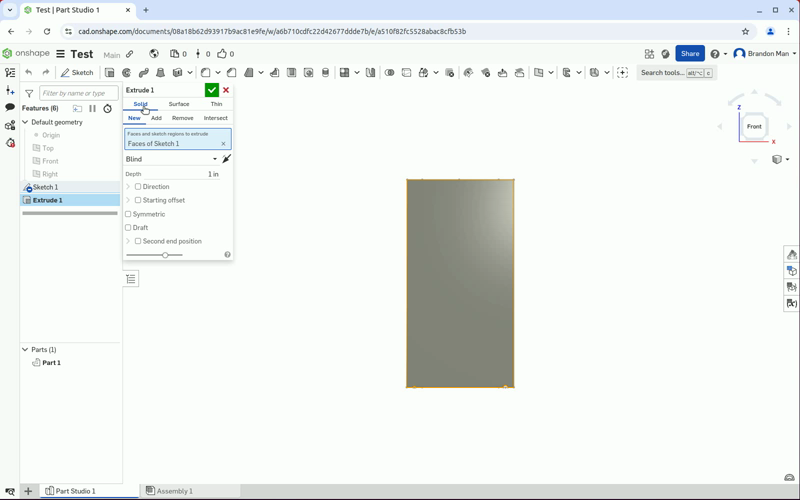
click(143, 106)
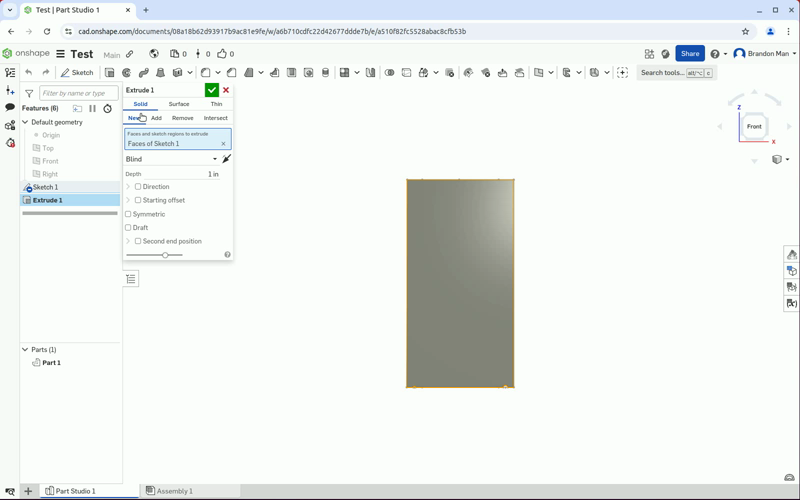
mouse_move(137, 120)
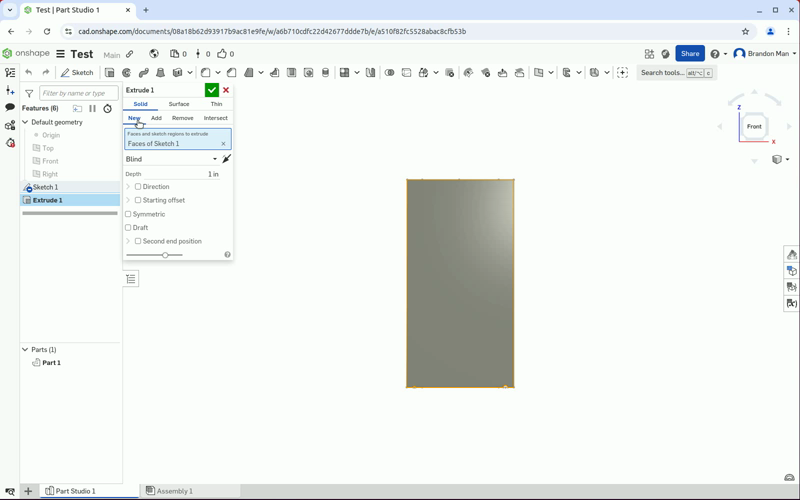
click(137, 120)
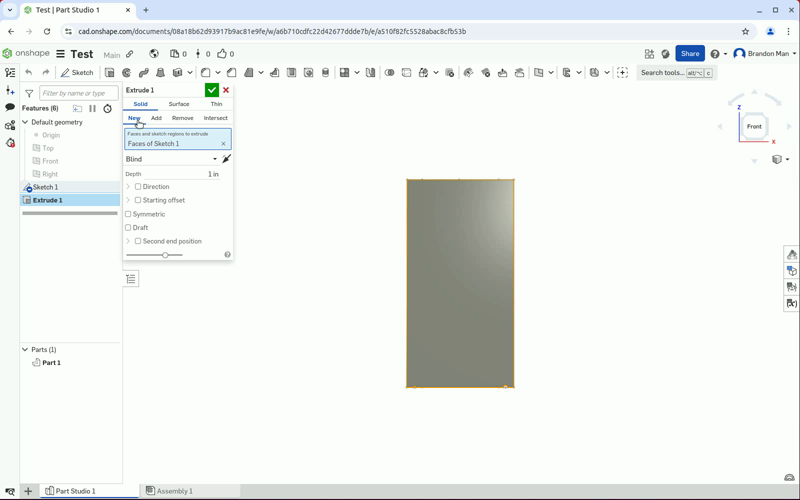
key(tab, 4)
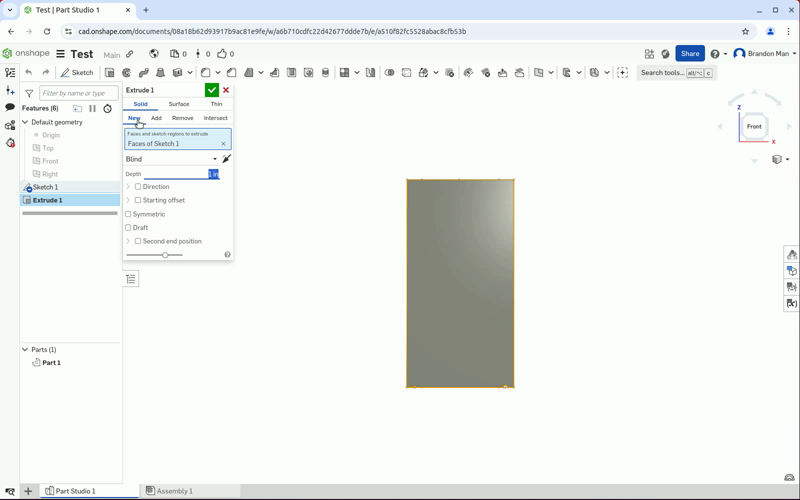
text(19.498)
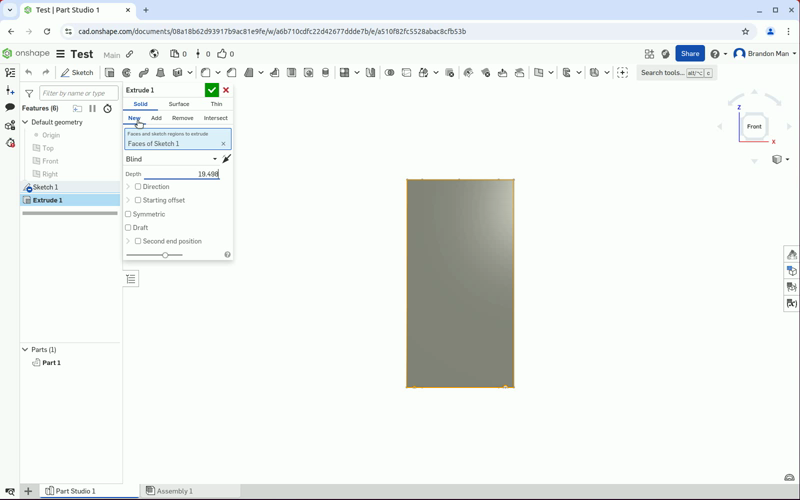
key(enter)
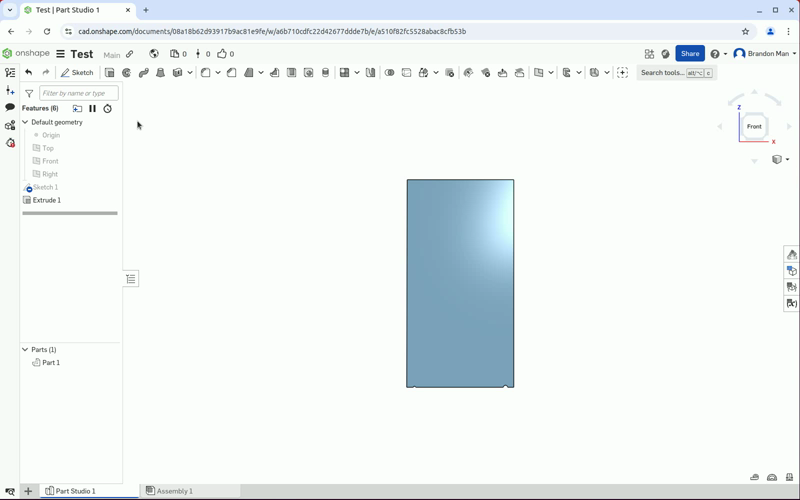
key(shift+h)
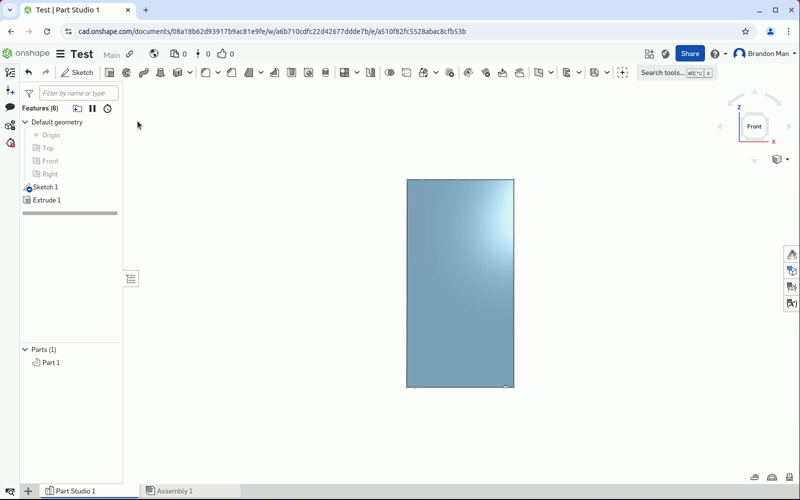
key(shift+h)
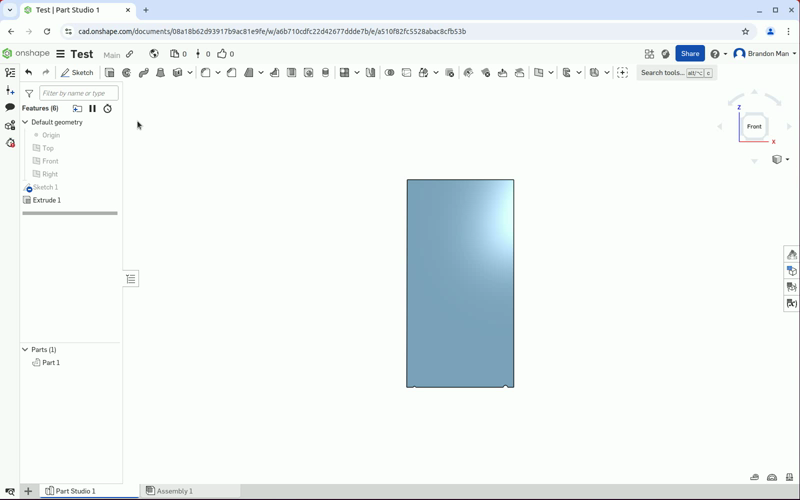
mouse_move(73, 189)
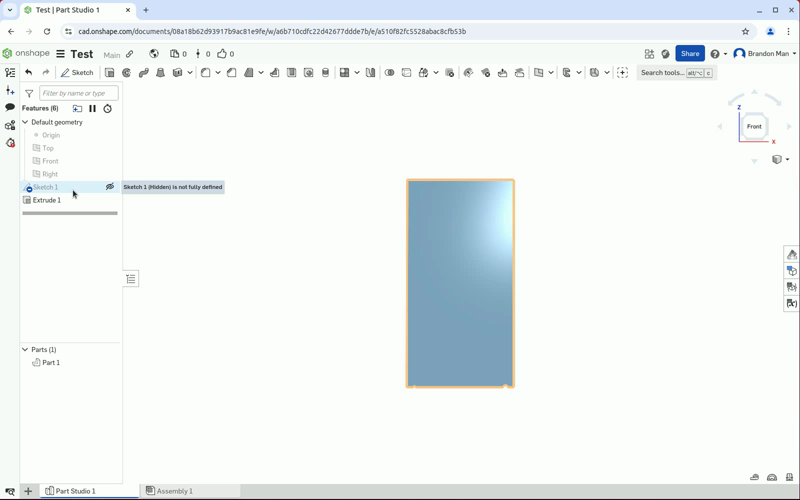
click(73, 189)
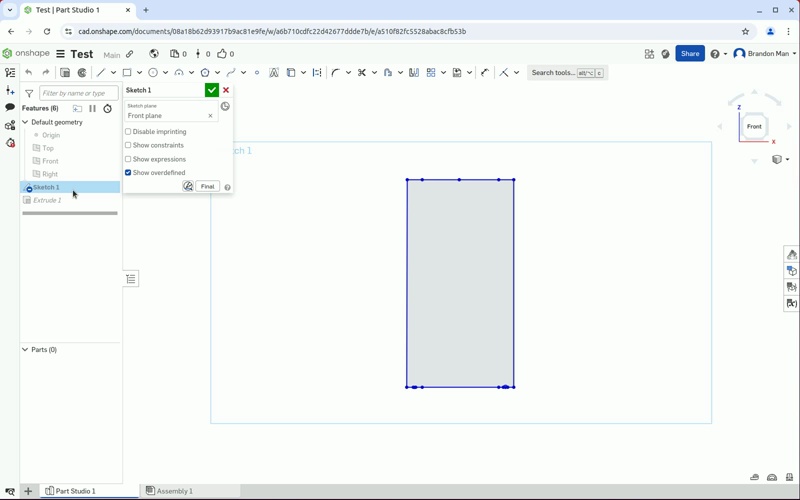
mouse_move(229, 92)
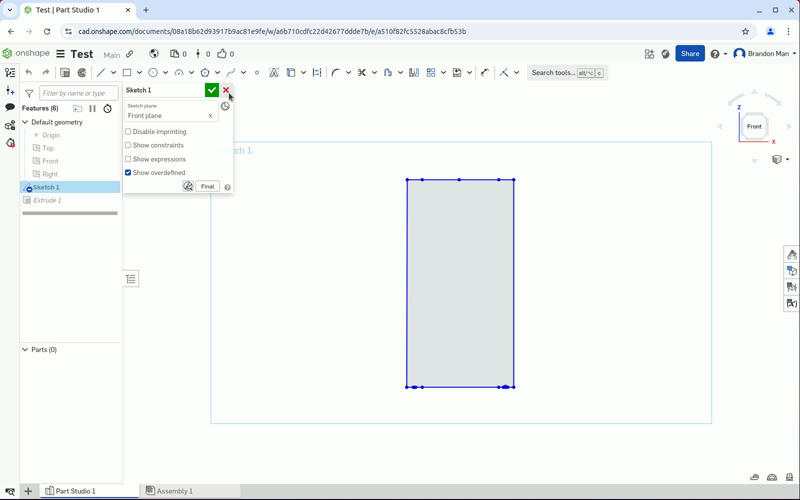
click(229, 92)
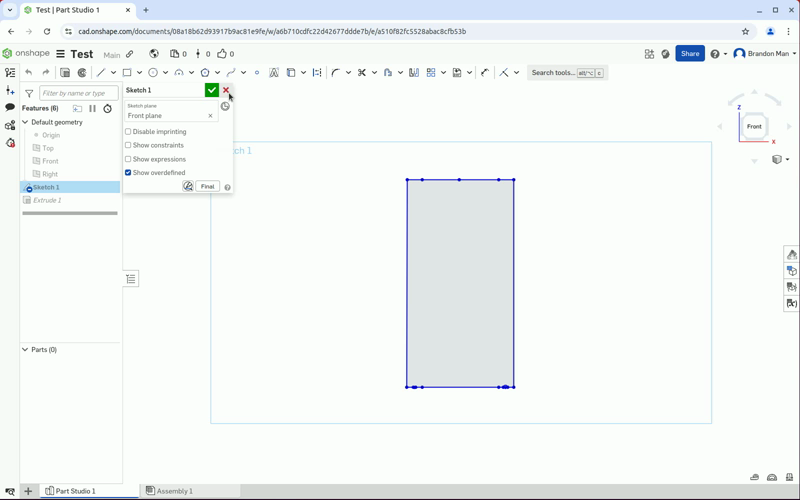
key(shift+s)
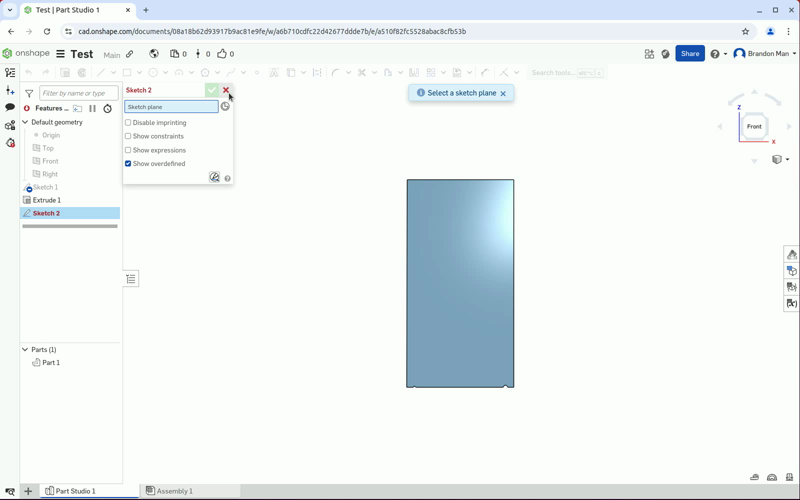
mouse_move(73, 163)
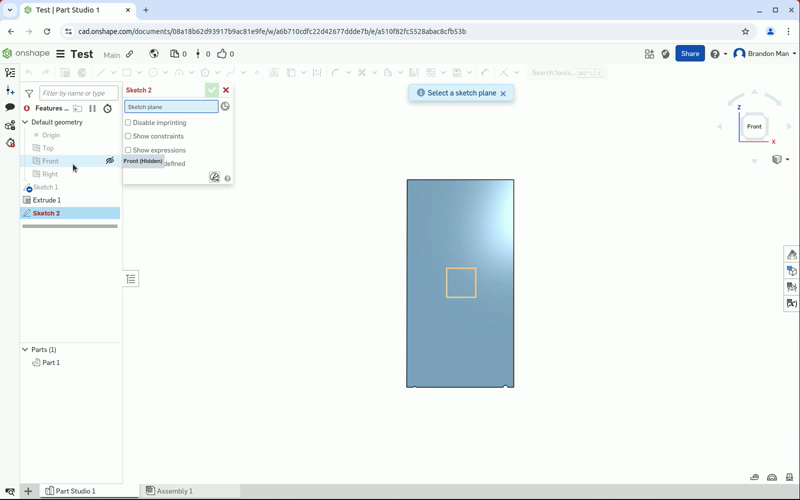
click(73, 163)
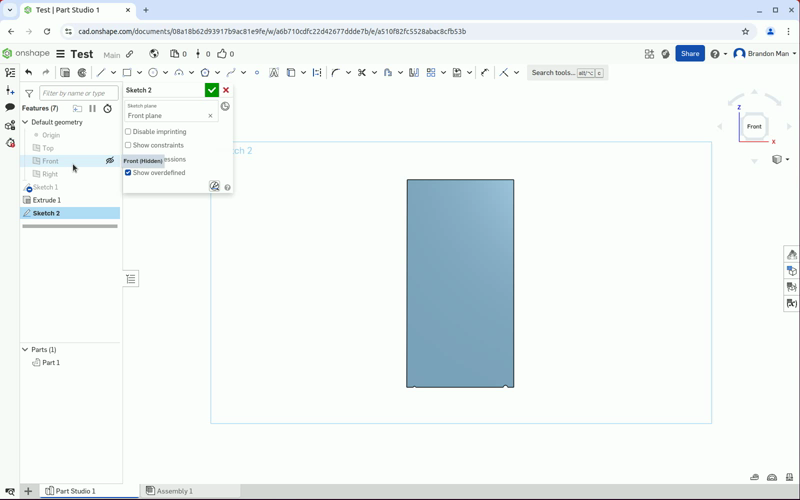
mouse_move(73, 352)
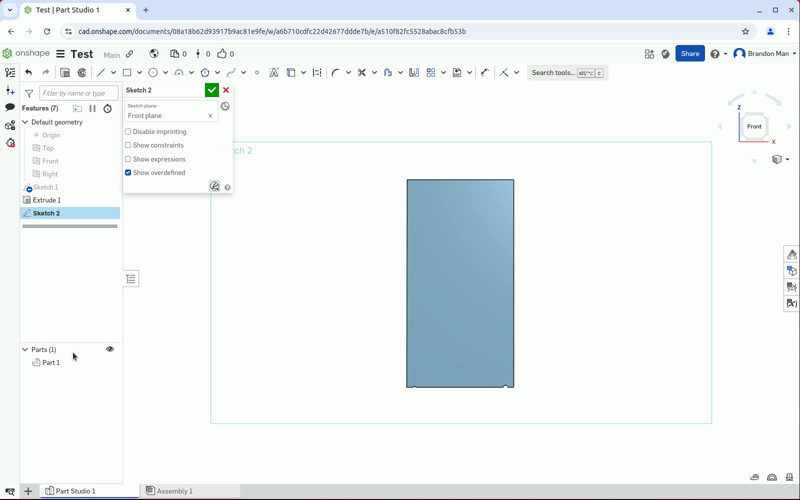
key(y)
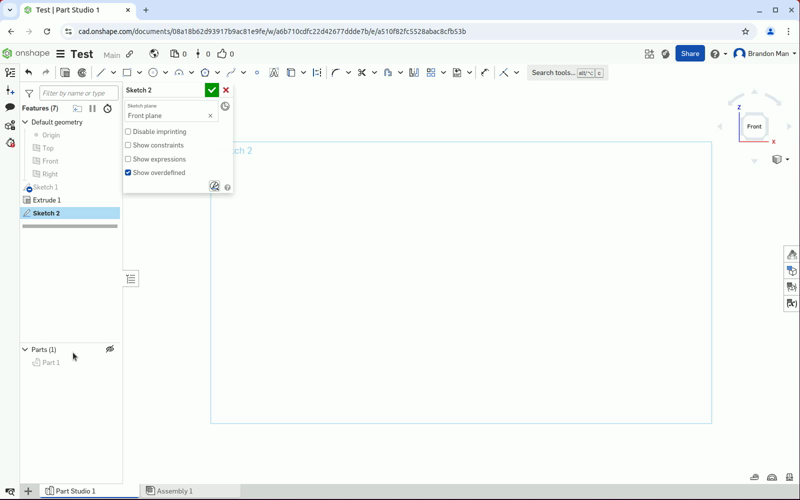
key(l)
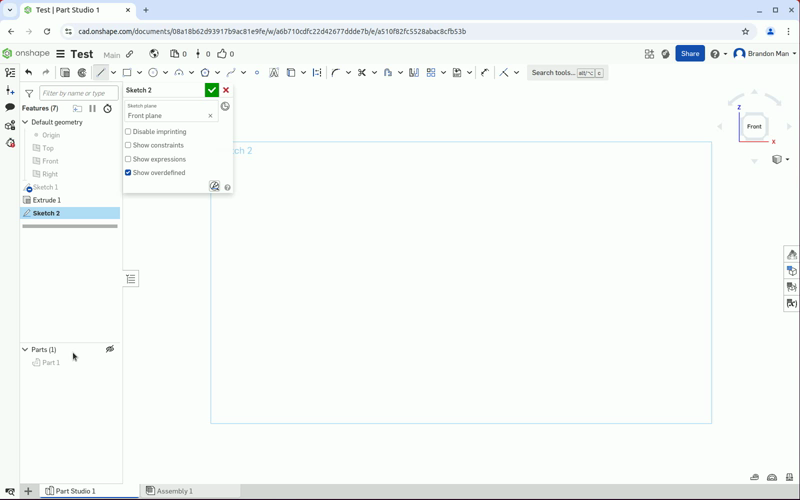
key_down(shift)
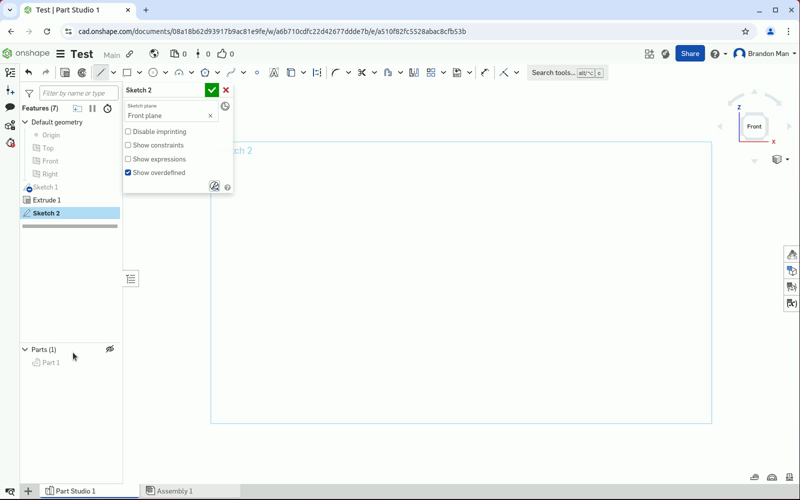
mouse_move(505, 387)
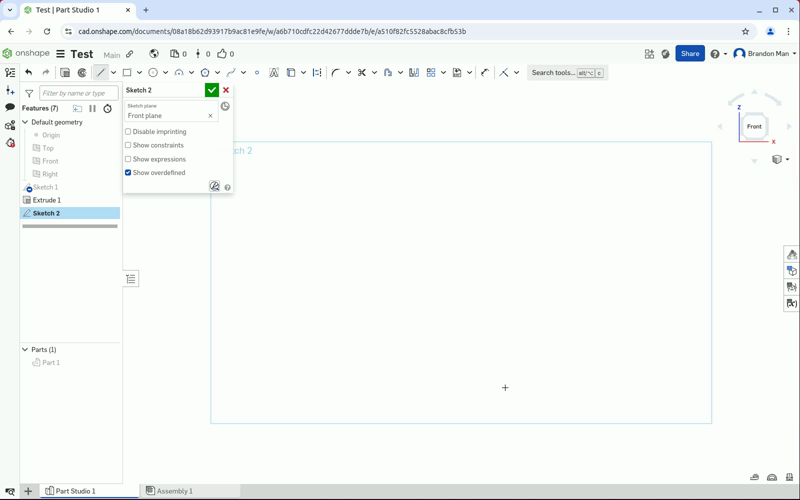
click(505, 387)
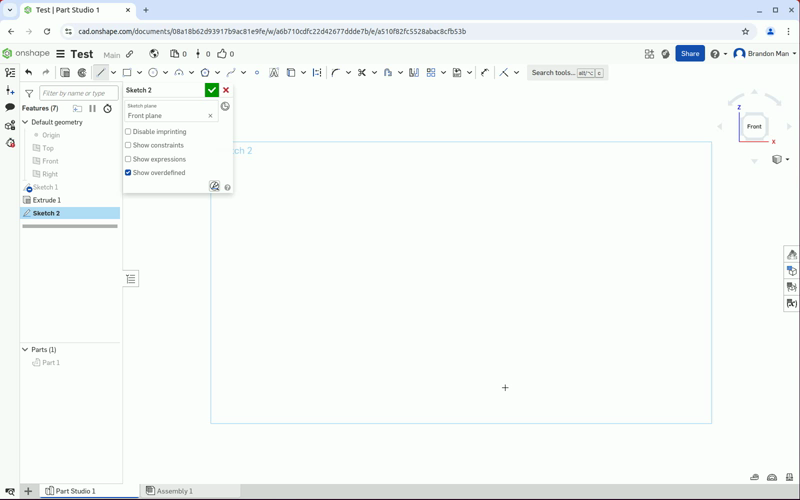
key_up(shift)
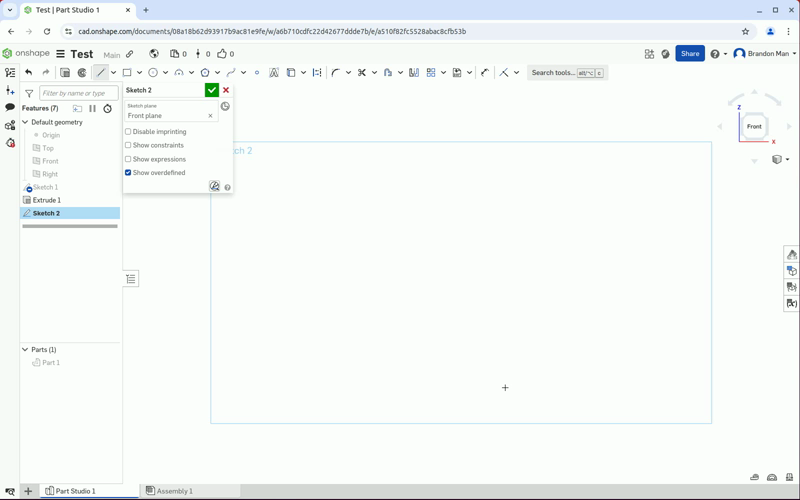
key_down(shift)
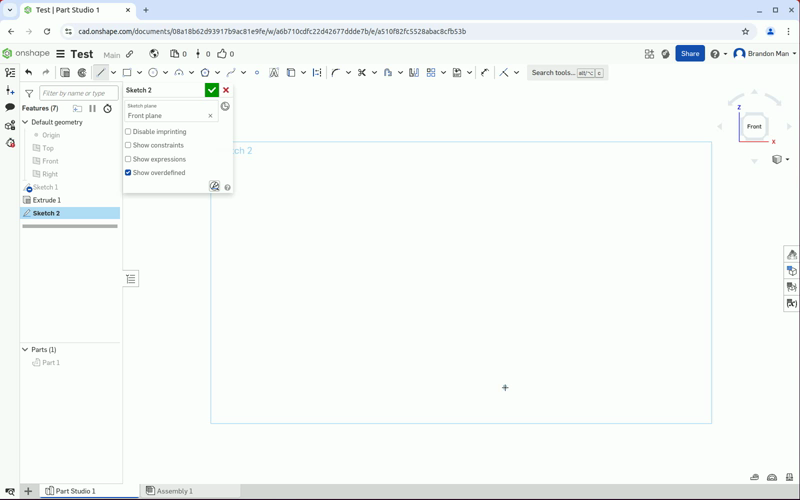
mouse_move(535, 387)
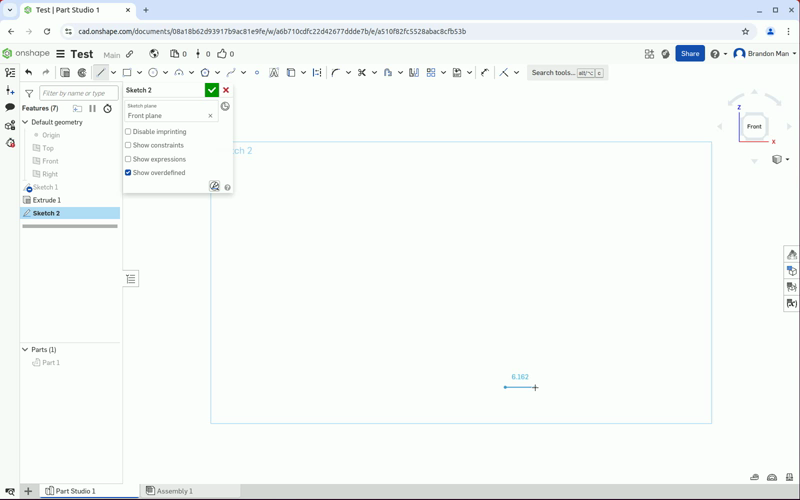
mouse_move(510, 387)
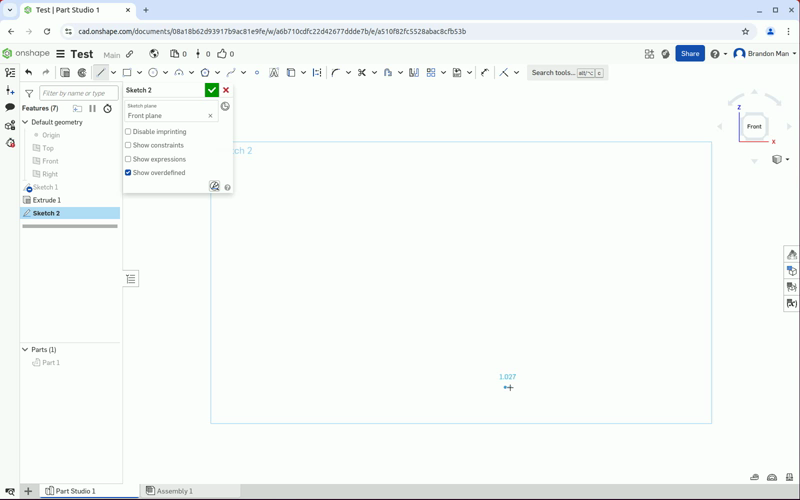
scroll(6)
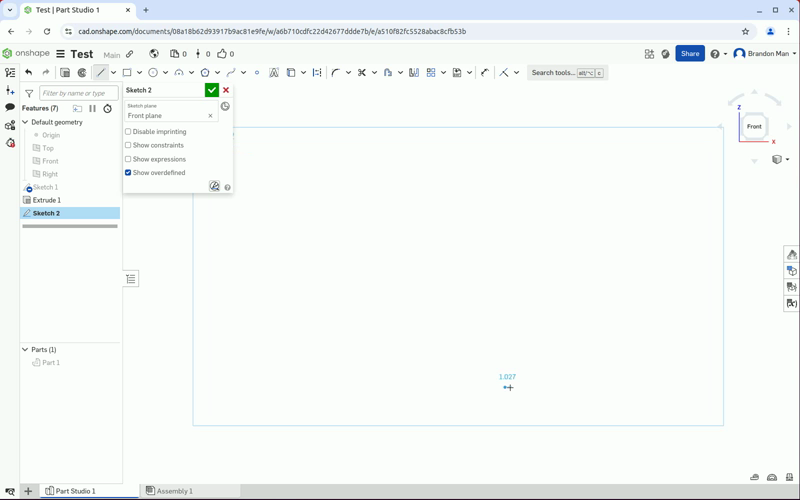
scroll(6)
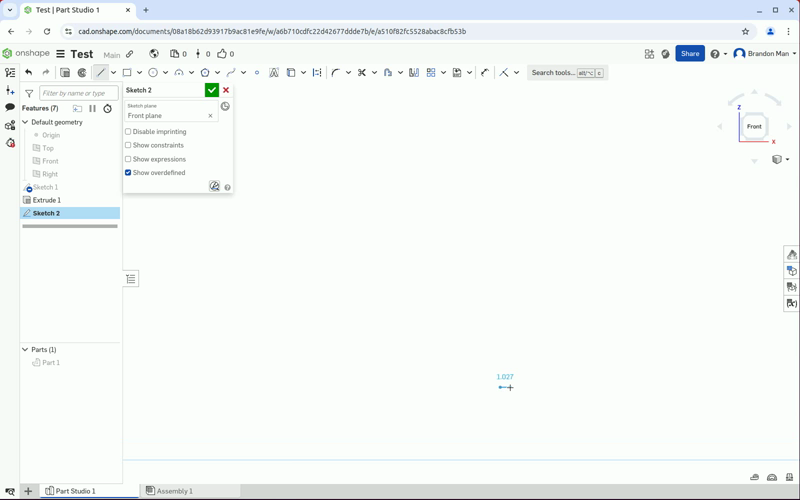
scroll(6)
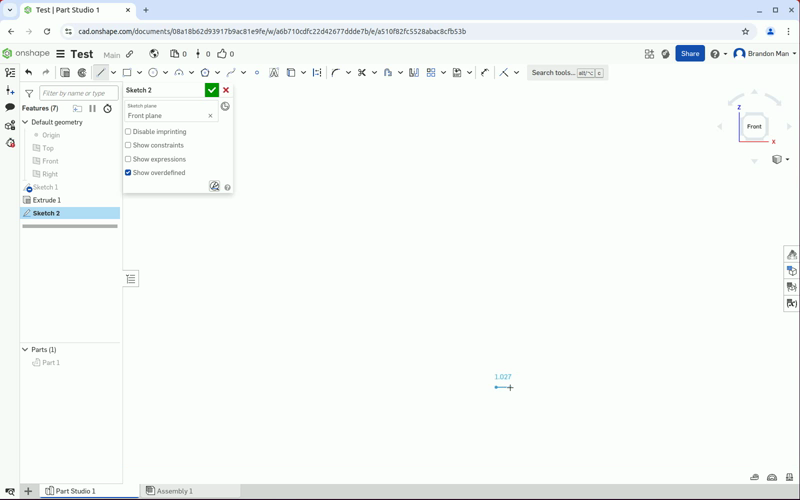
scroll(6)
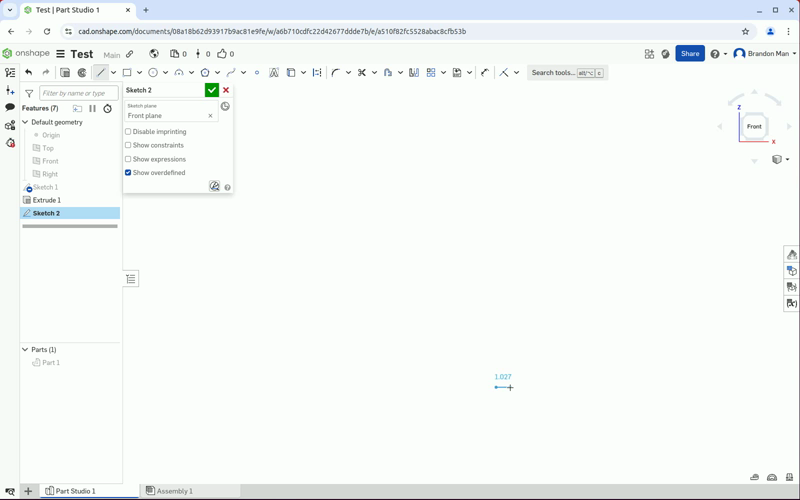
scroll(6)
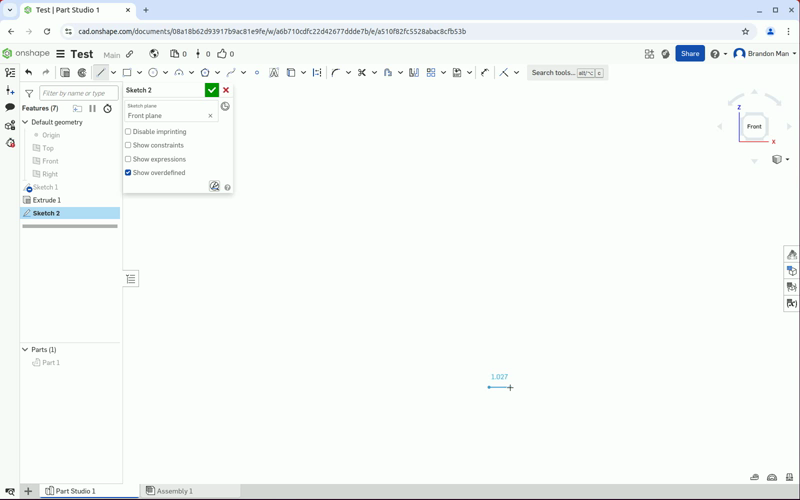
scroll(6)
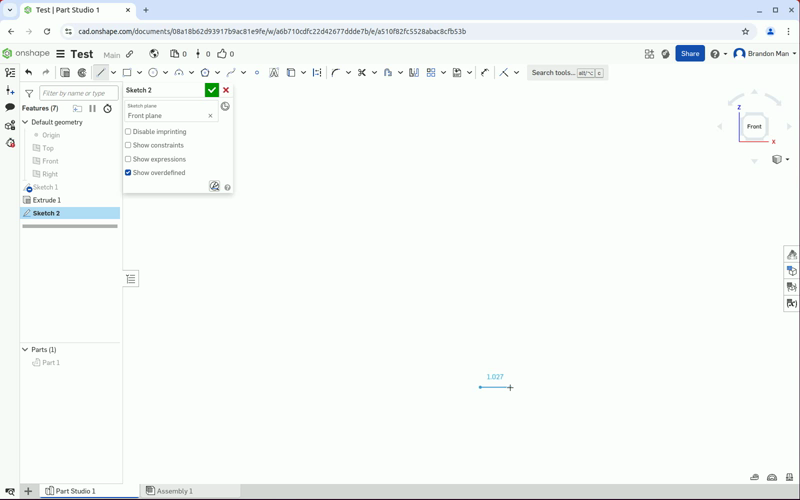
scroll(6)
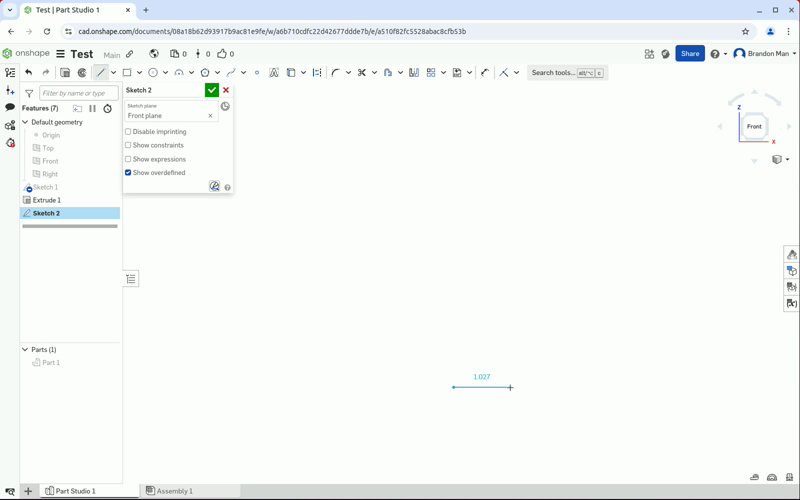
click(510, 387)
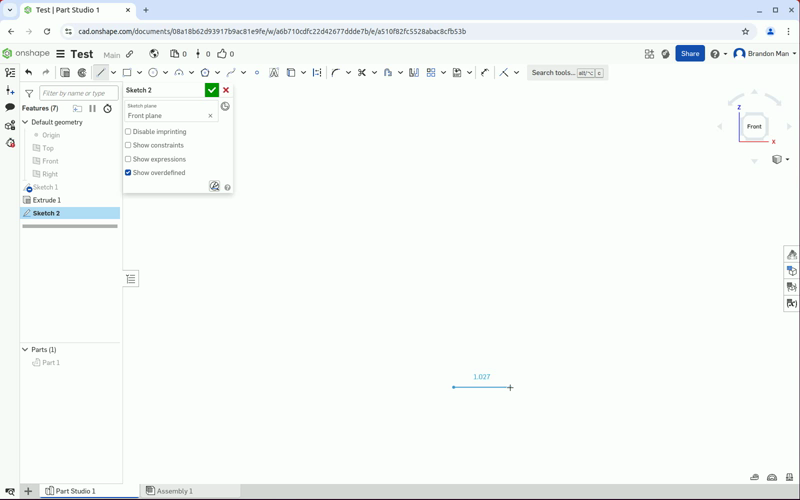
scroll(-6)
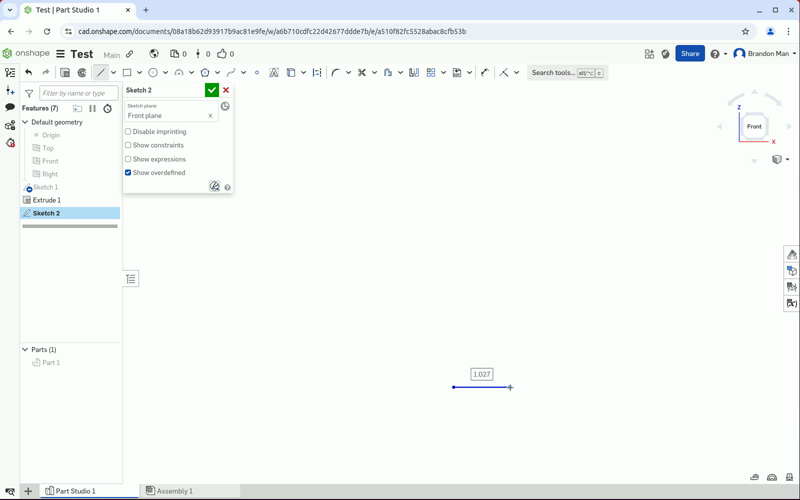
scroll(-6)
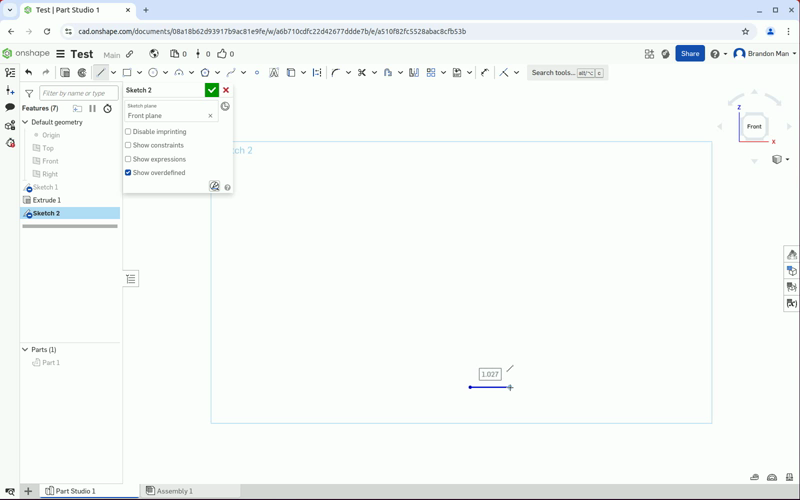
scroll(-6)
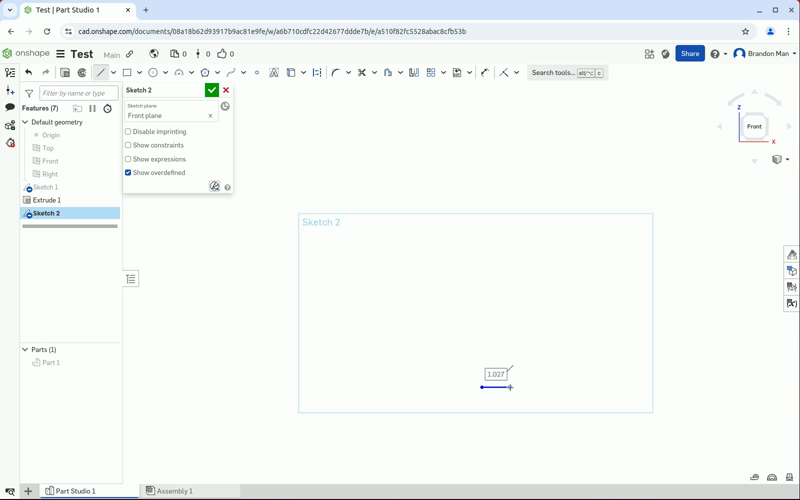
scroll(-6)
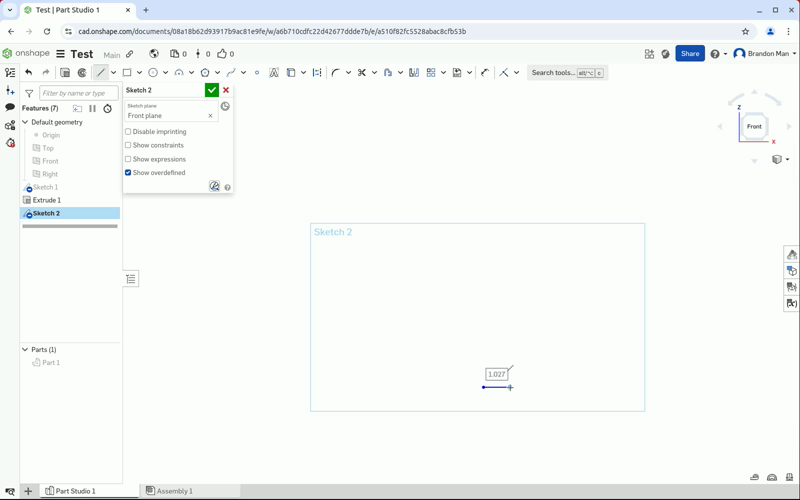
scroll(-6)
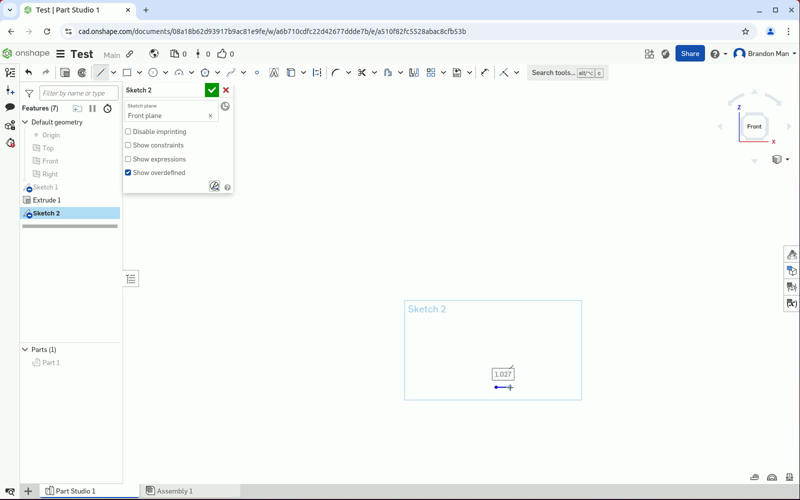
scroll(-6)
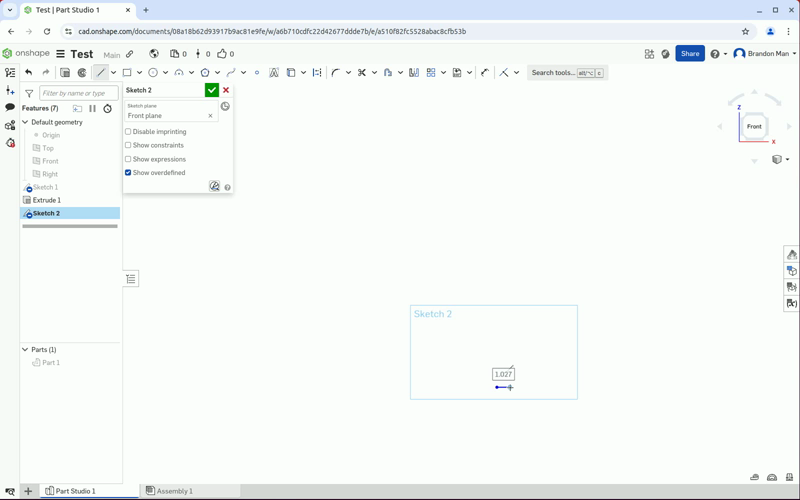
scroll(-6)
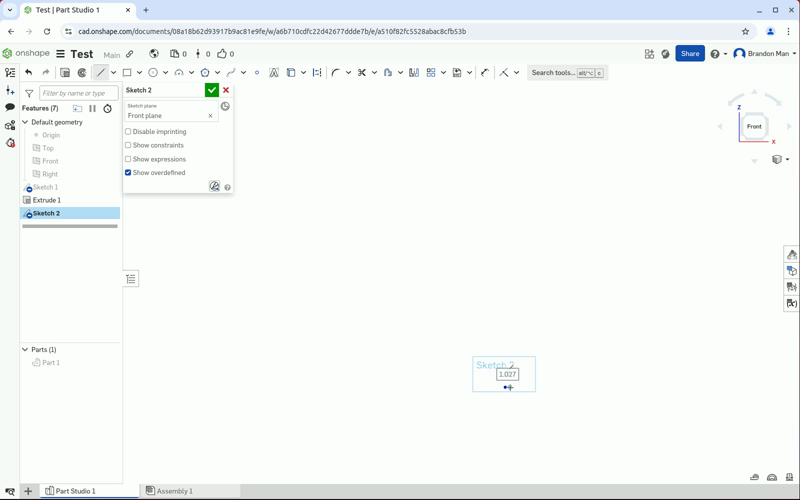
key_up(shift)
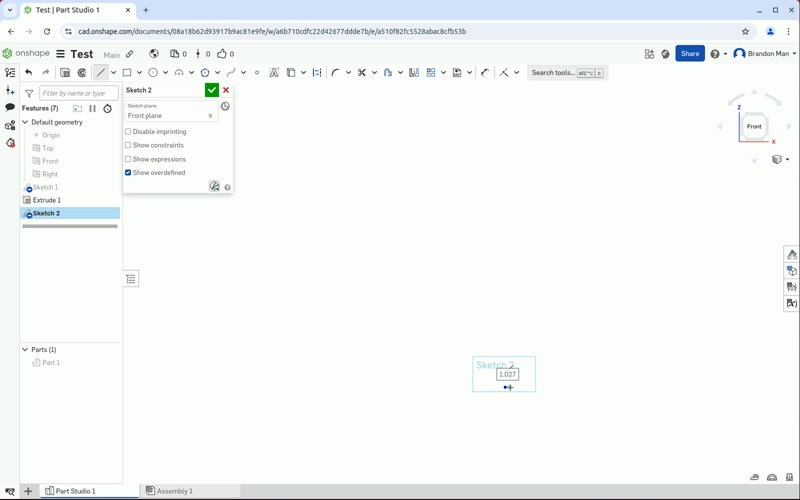
key(esc)
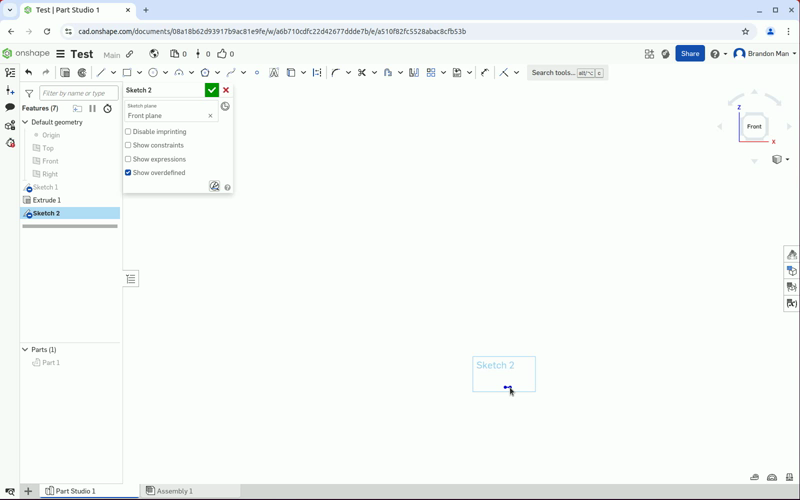
key(a)
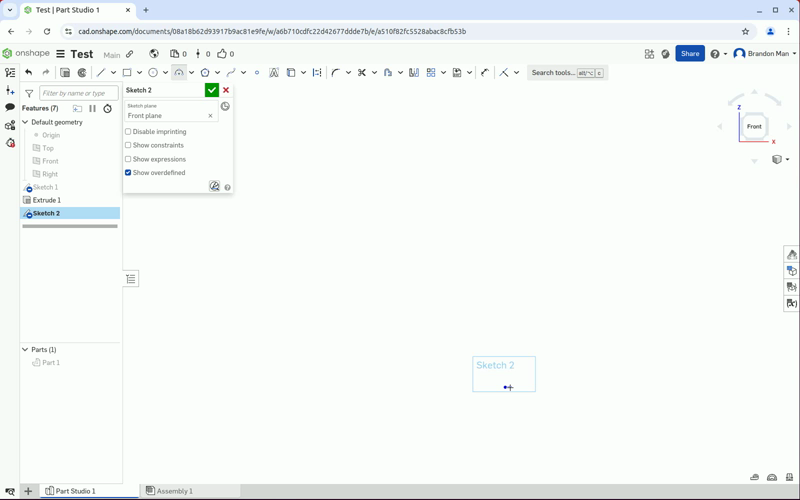
mouse_move(510, 387)
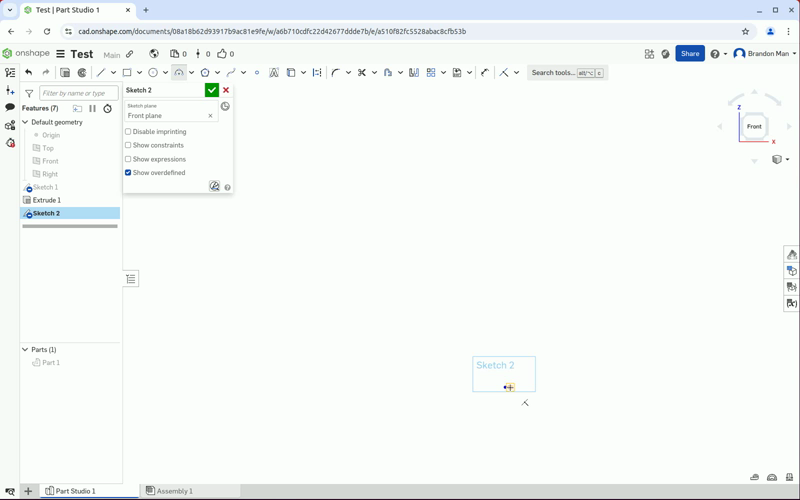
click(510, 387)
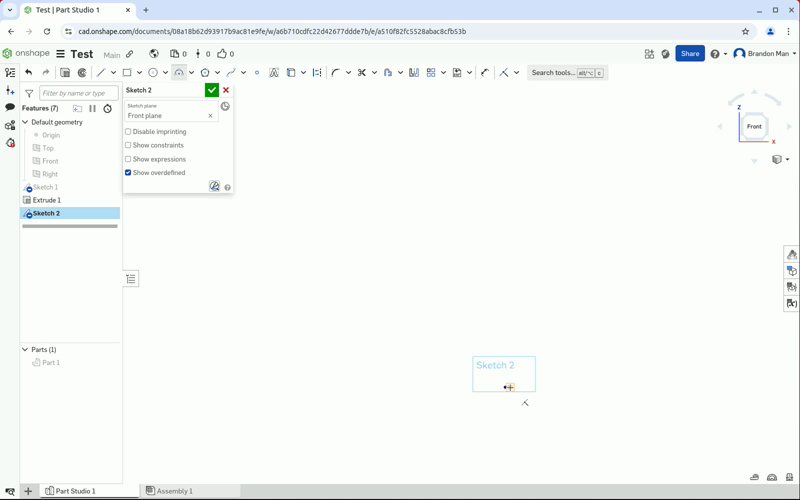
mouse_move(505, 387)
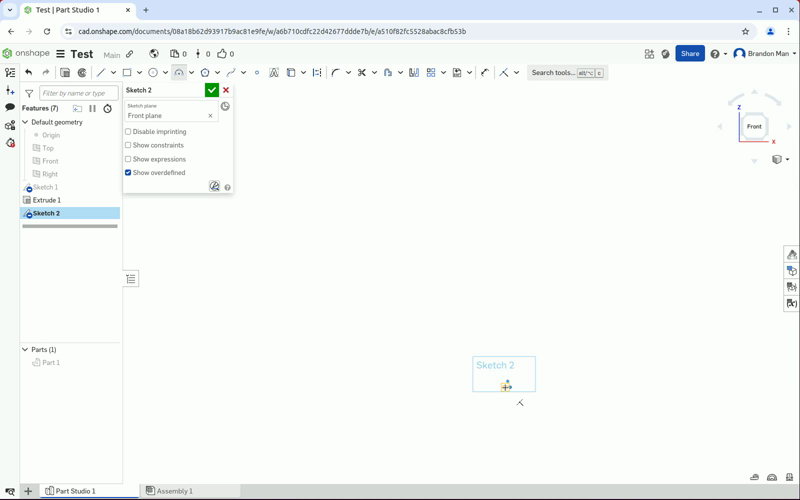
scroll(6)
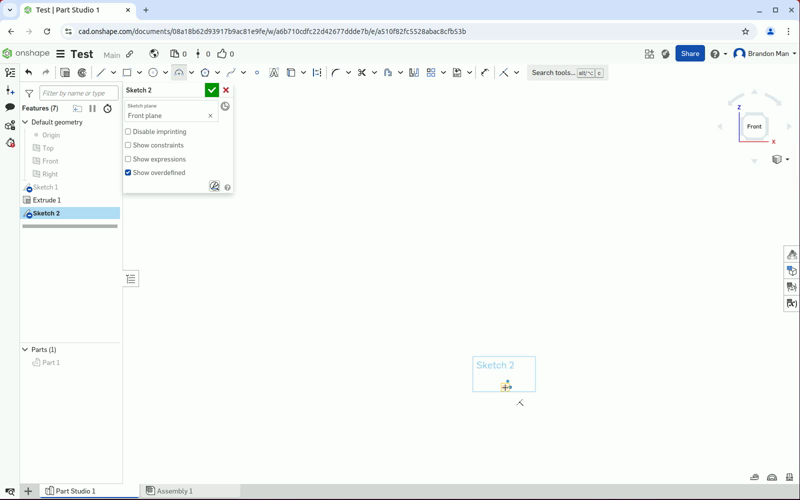
scroll(6)
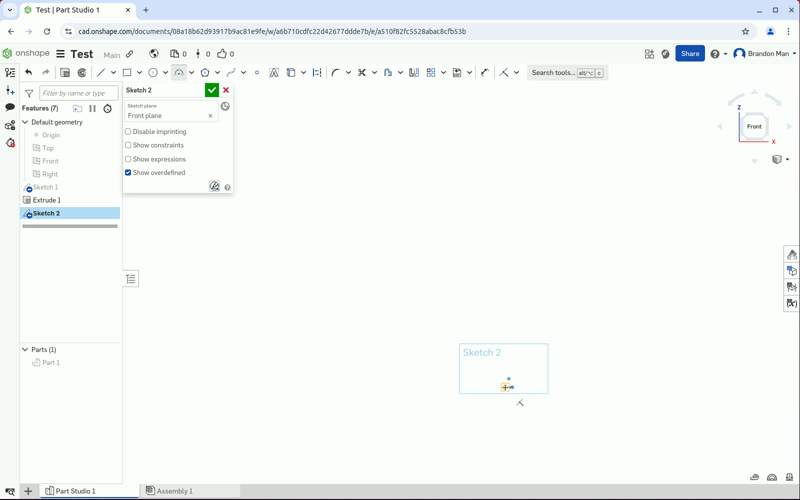
scroll(6)
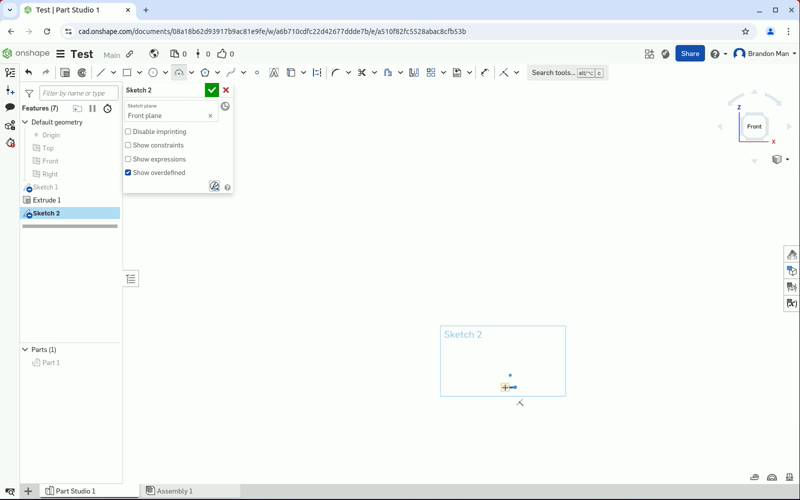
scroll(6)
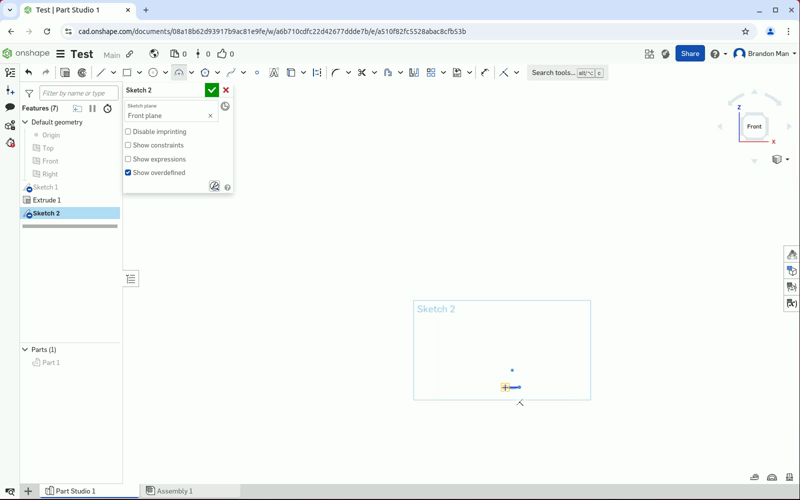
scroll(6)
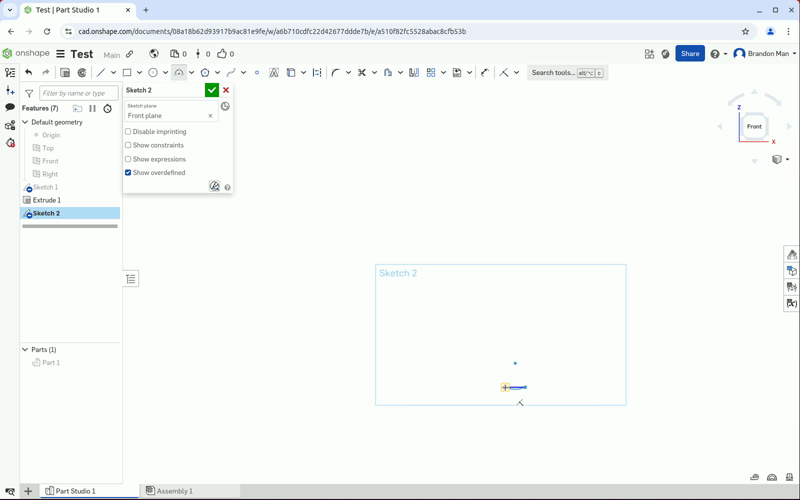
scroll(6)
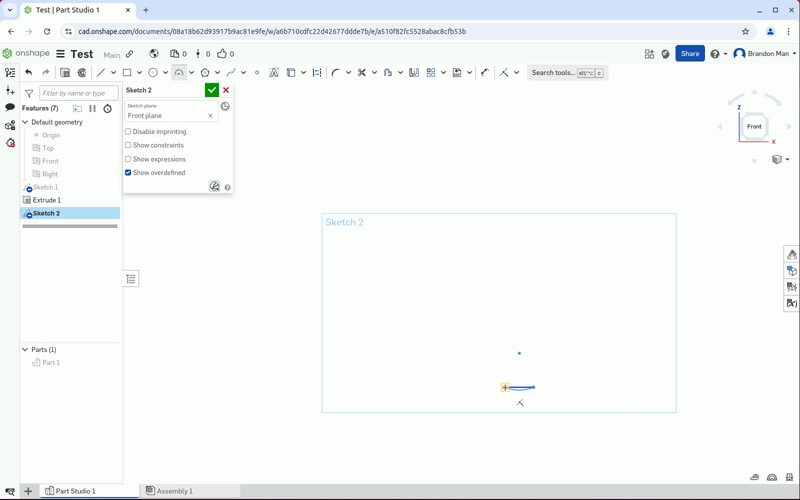
scroll(6)
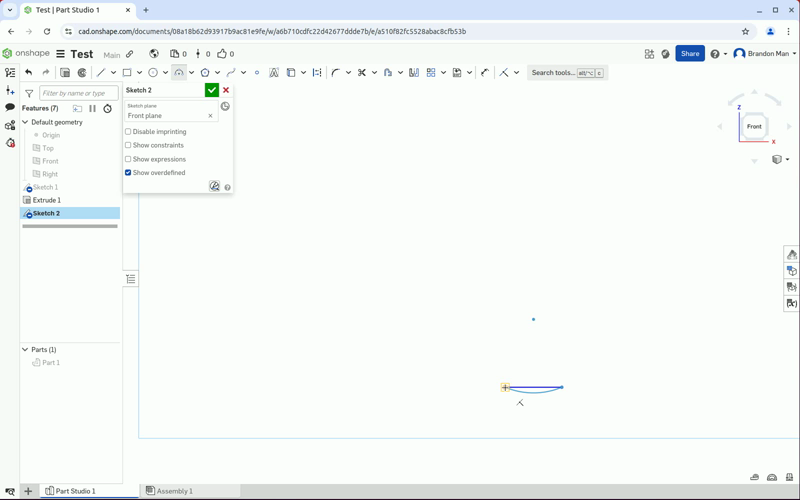
click(505, 387)
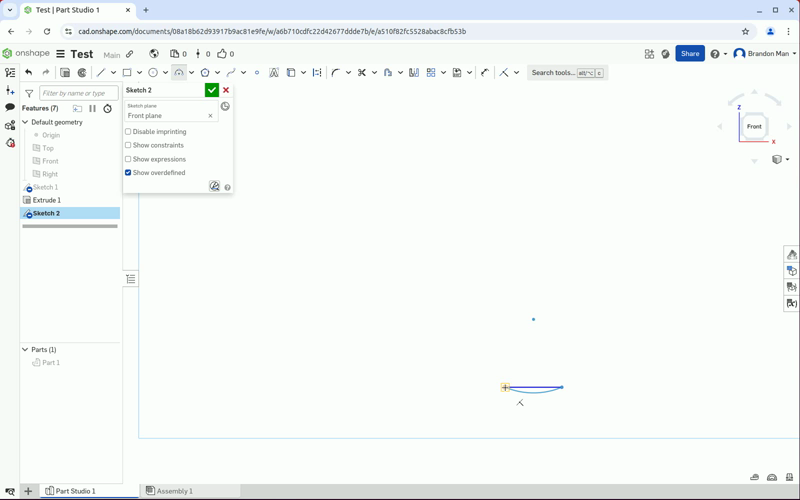
scroll(-6)
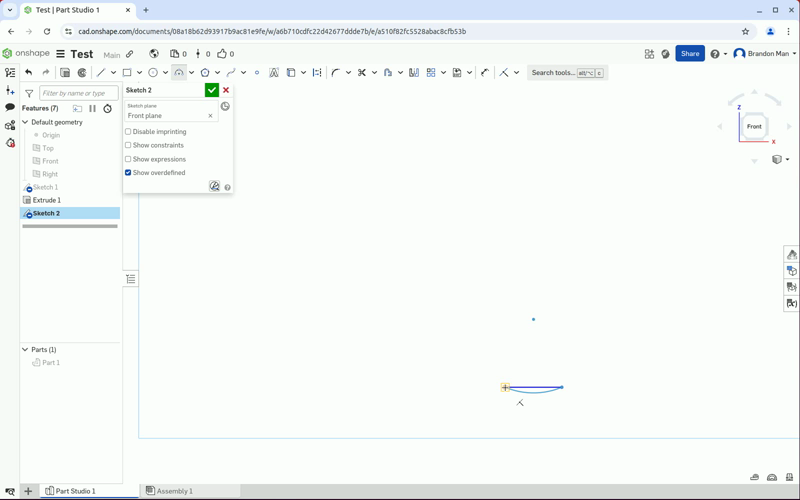
scroll(-6)
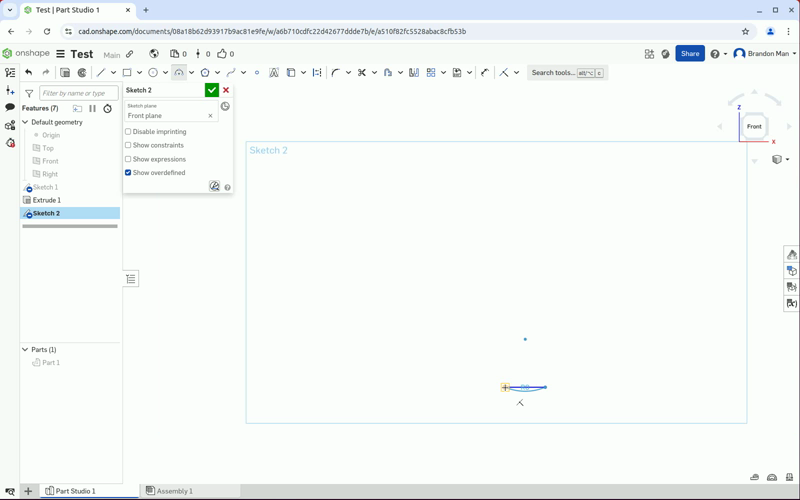
scroll(-6)
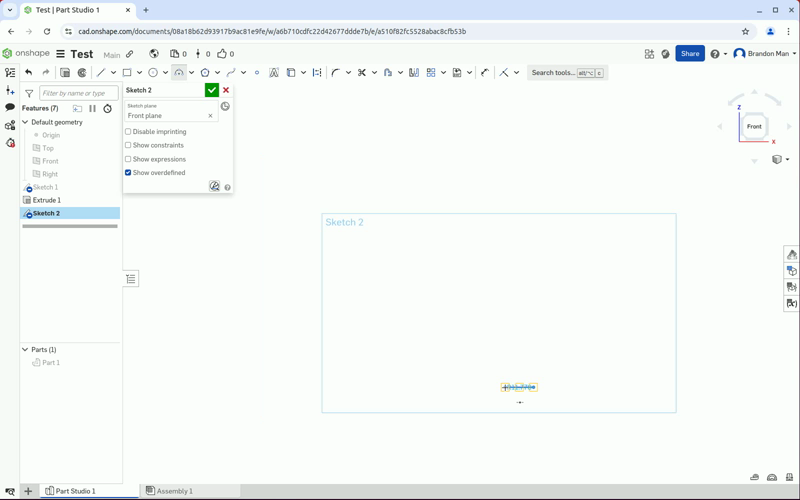
scroll(-6)
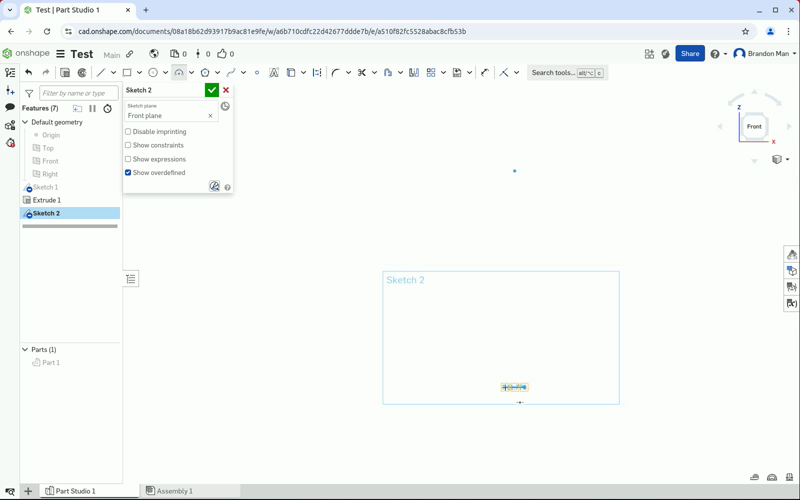
scroll(-6)
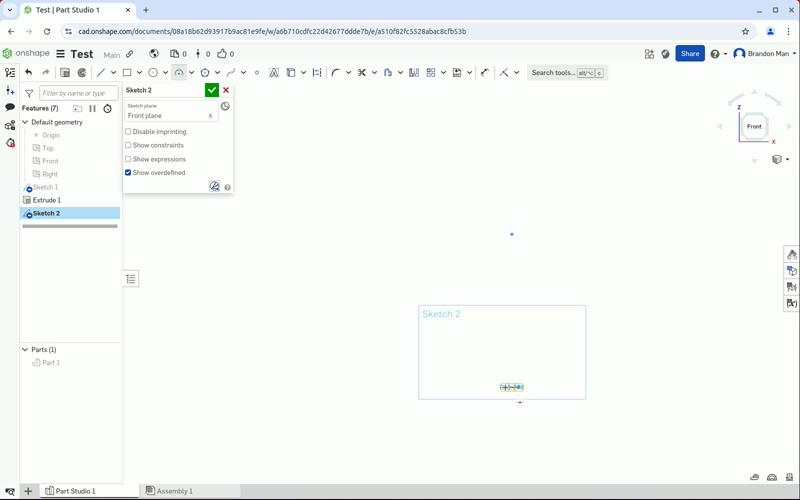
scroll(-6)
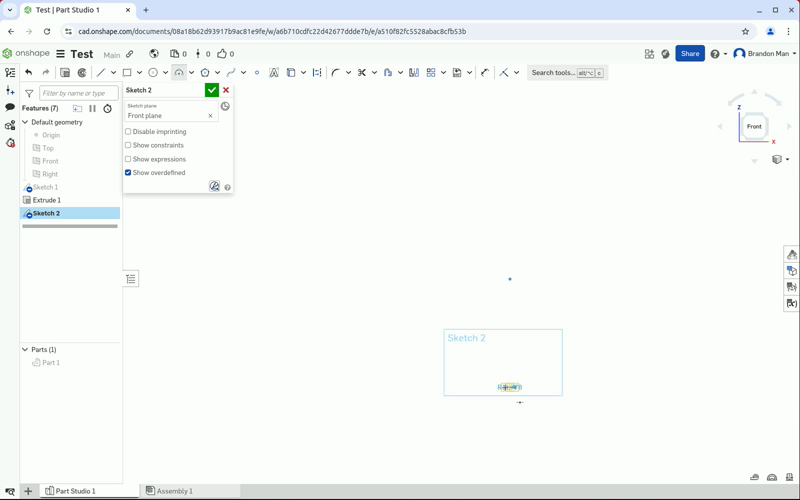
scroll(-6)
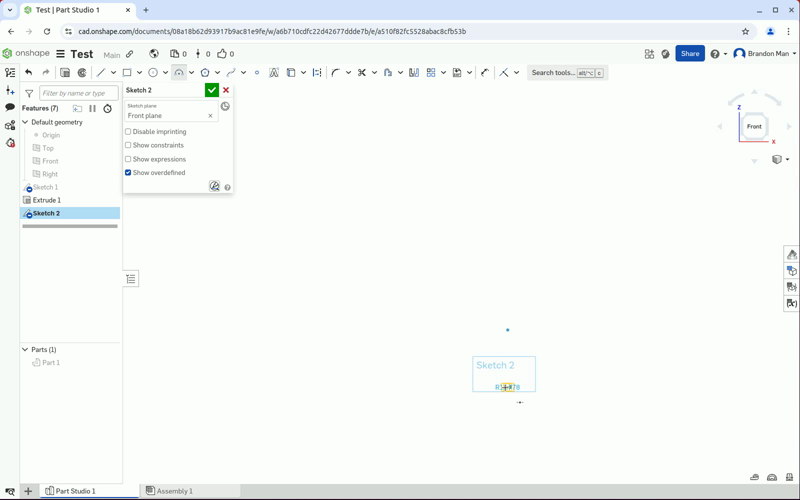
key_down(shift)
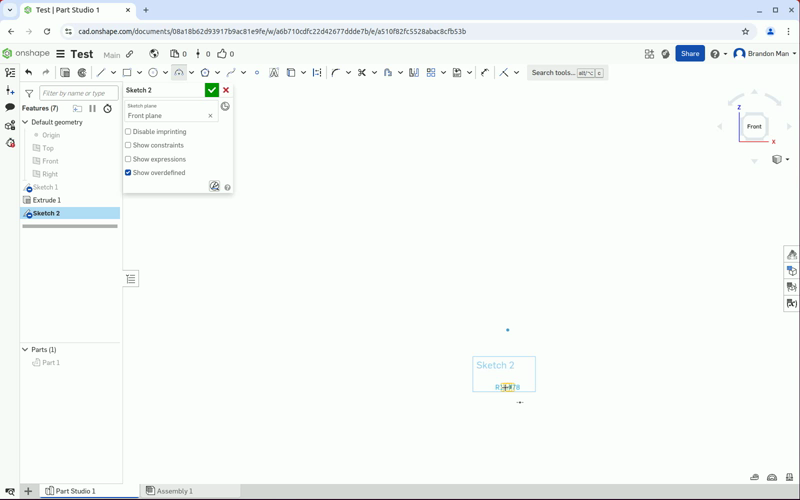
mouse_move(507, 384)
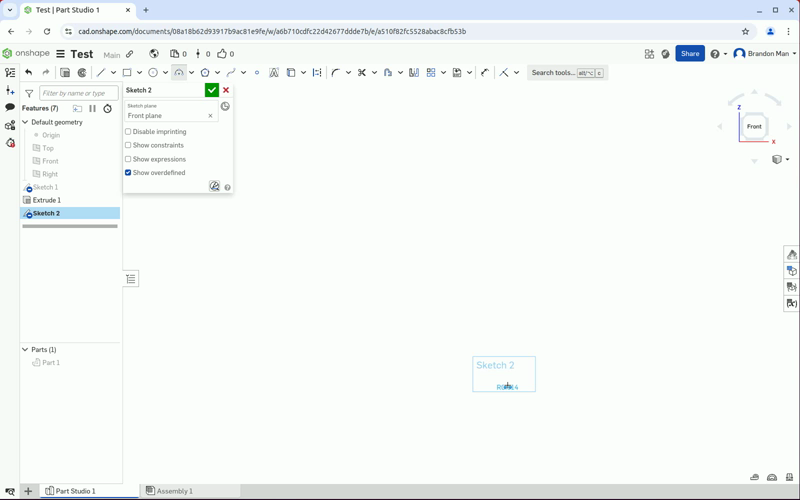
scroll(6)
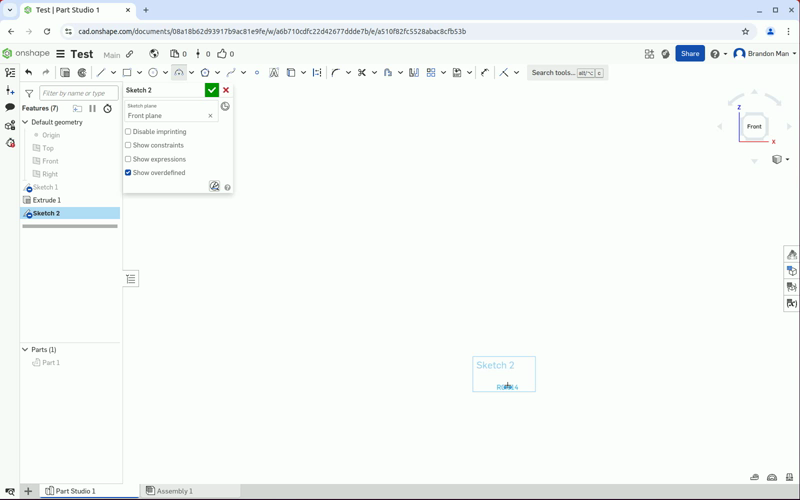
scroll(6)
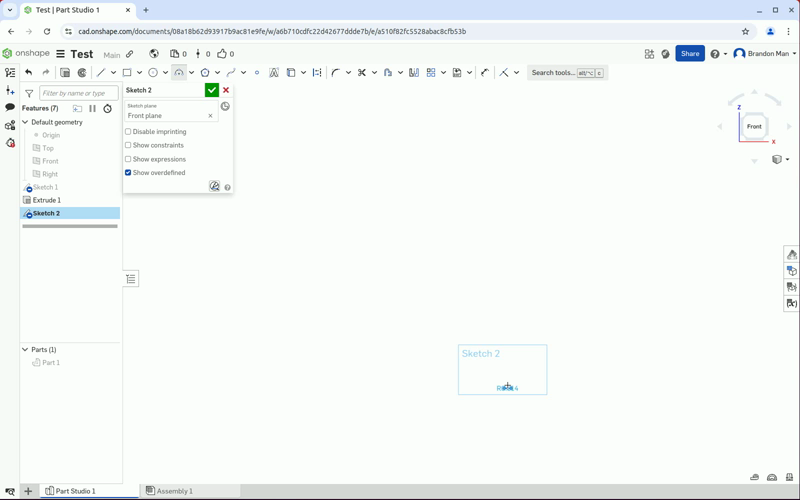
scroll(6)
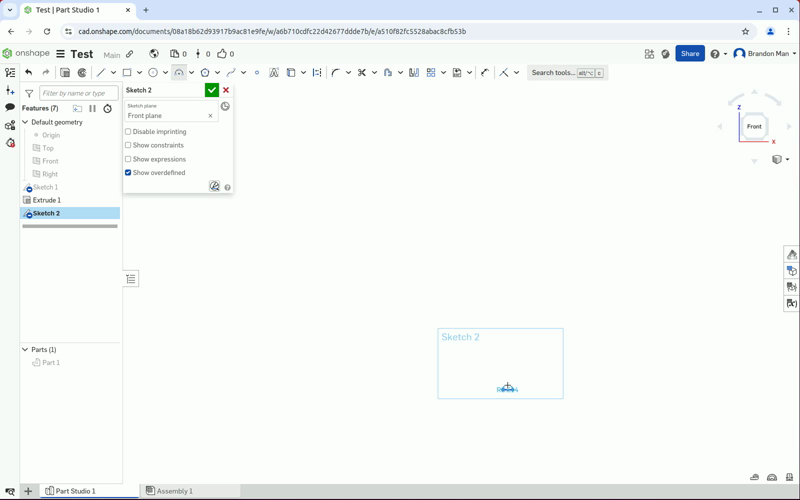
scroll(6)
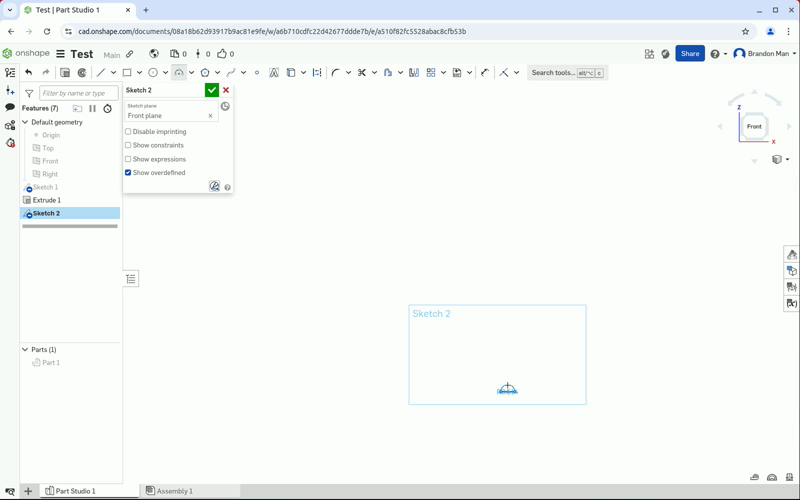
scroll(6)
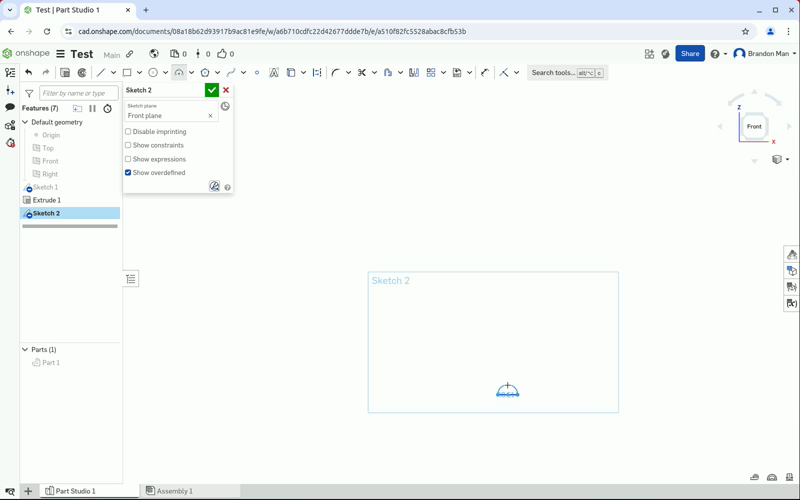
scroll(6)
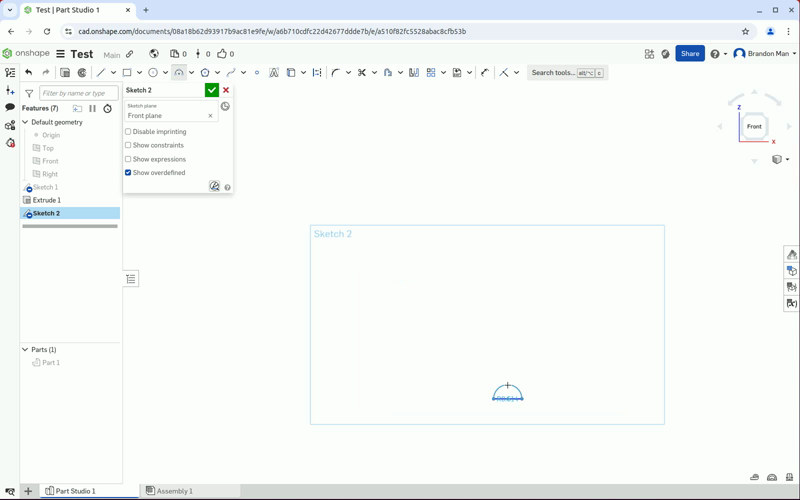
scroll(6)
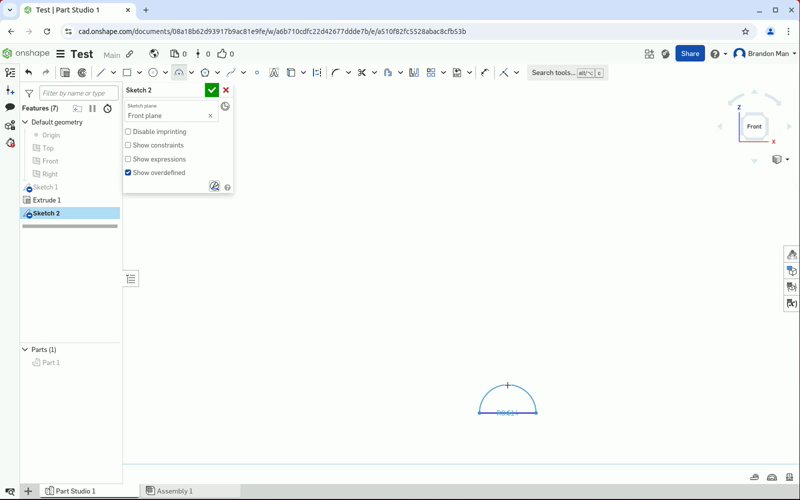
click(507, 384)
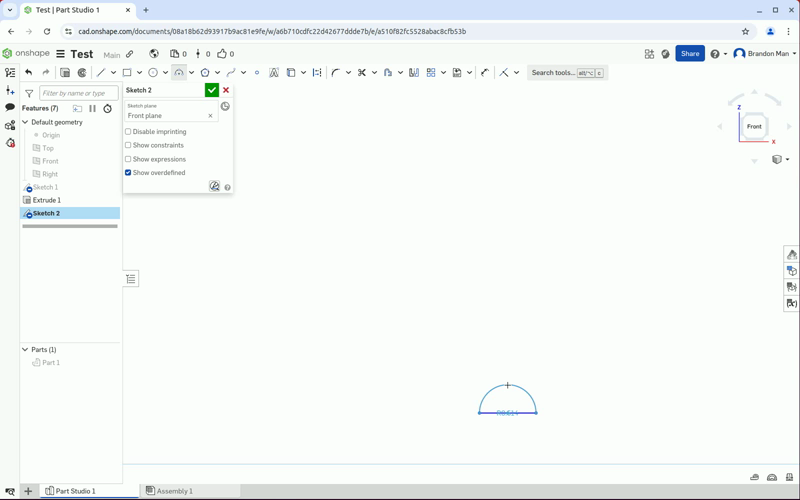
scroll(-6)
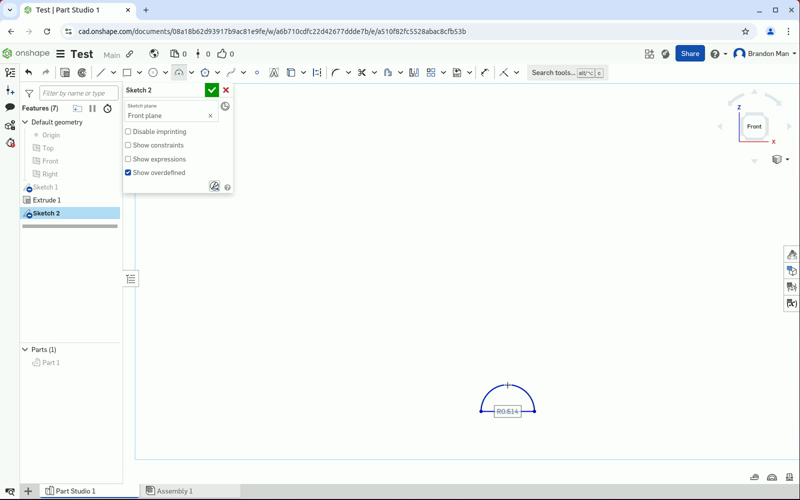
scroll(-6)
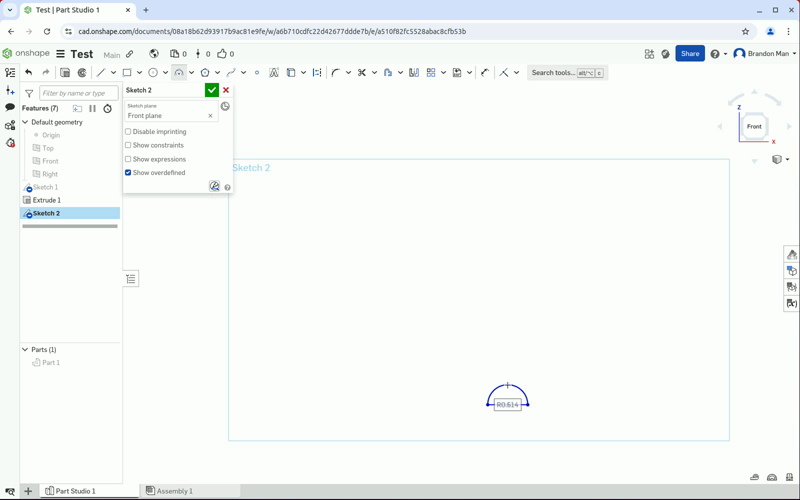
scroll(-6)
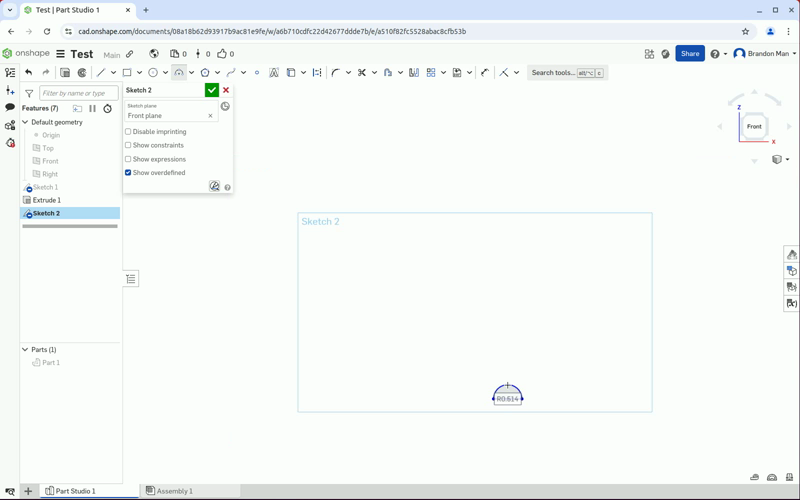
scroll(-6)
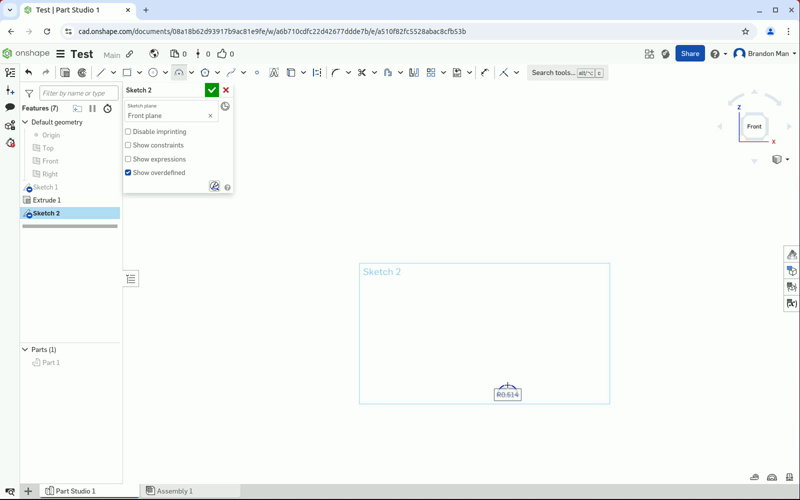
scroll(-6)
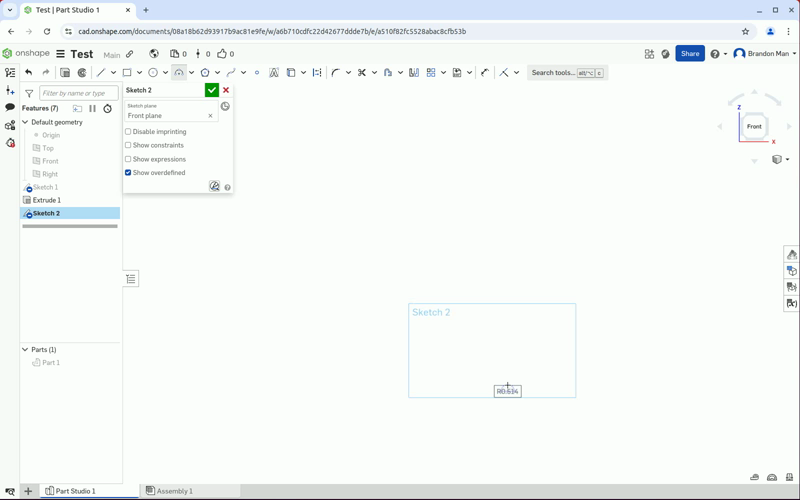
scroll(-6)
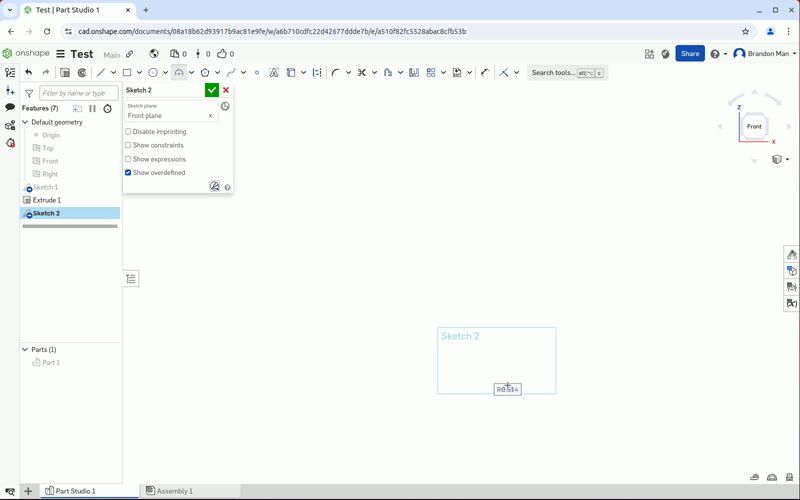
scroll(-6)
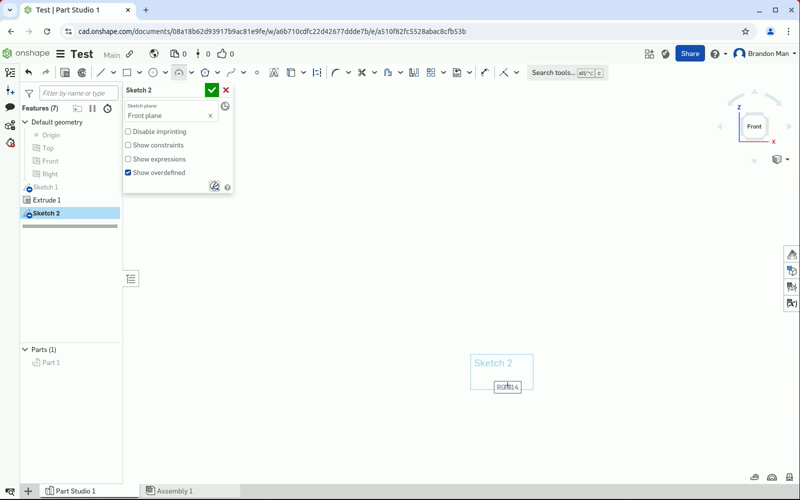
key_up(shift)
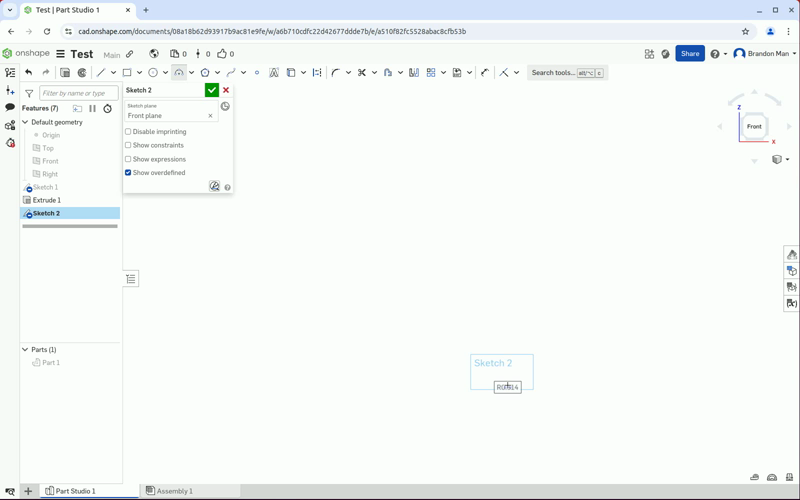
key(esc)
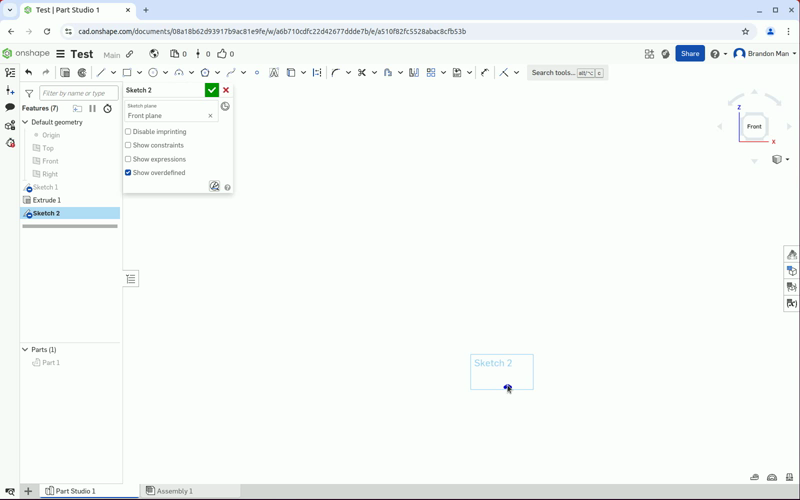
mouse_move(505, 386)
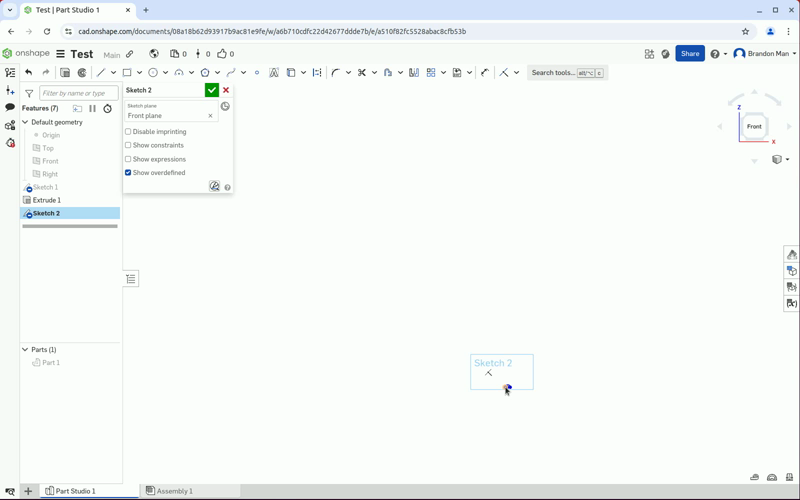
scroll(6)
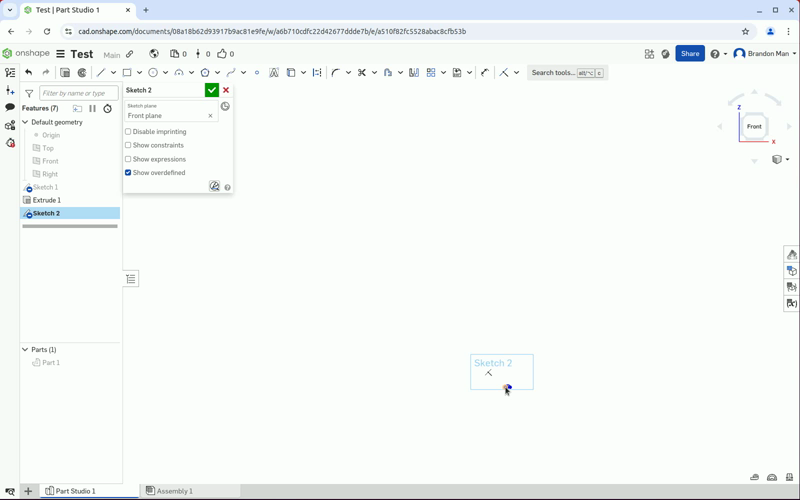
scroll(6)
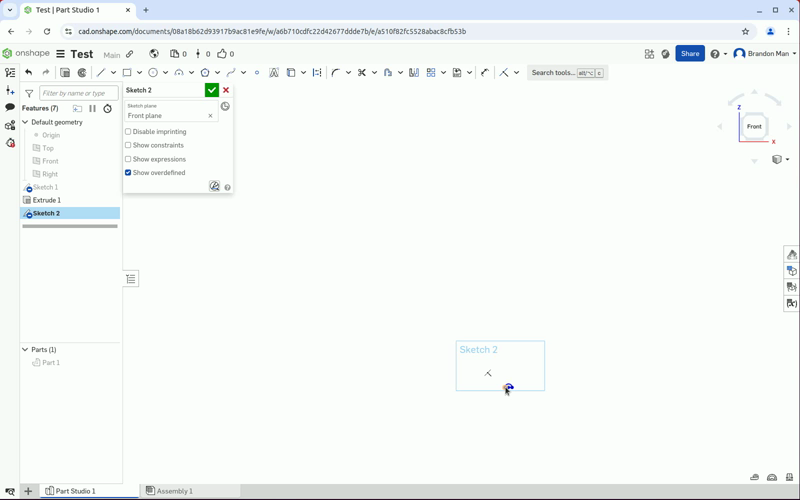
scroll(6)
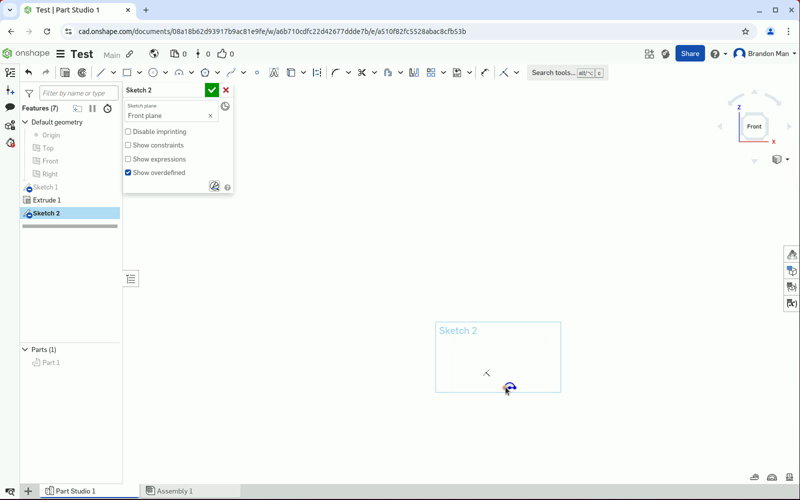
scroll(6)
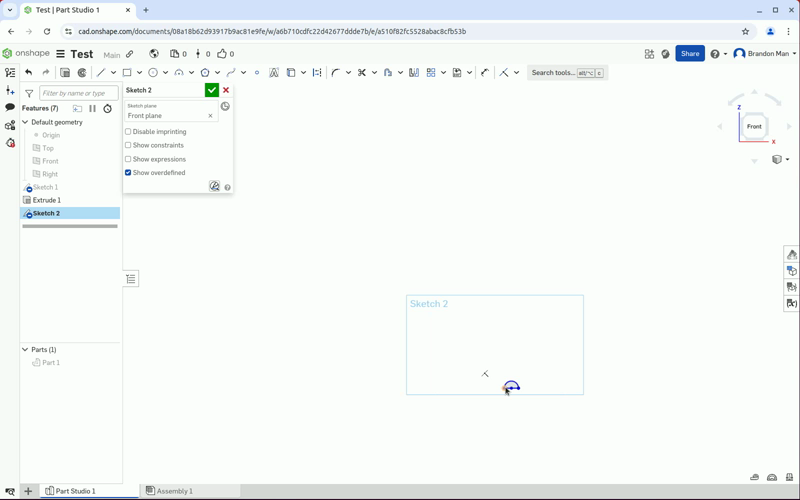
scroll(6)
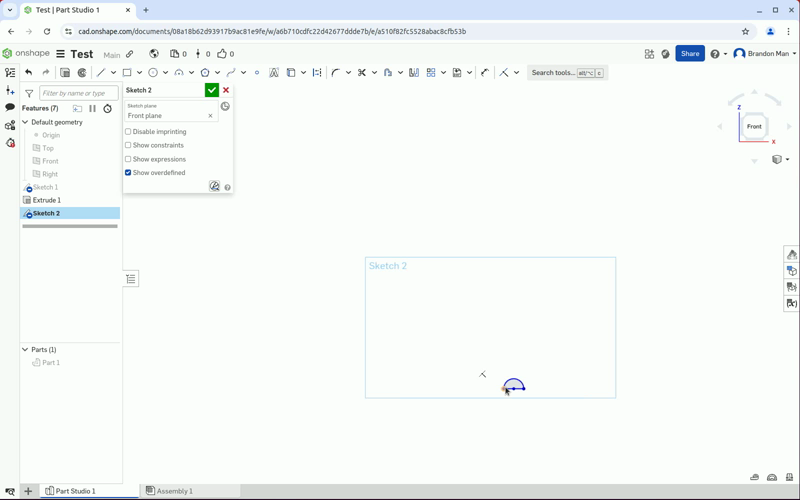
scroll(6)
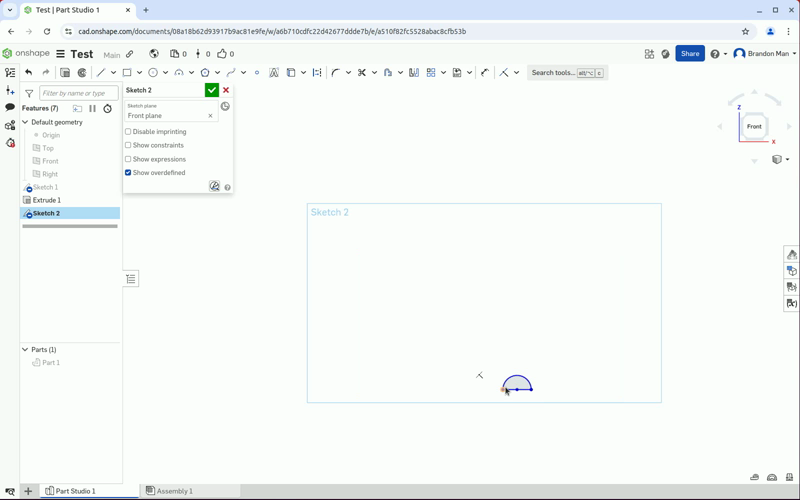
scroll(6)
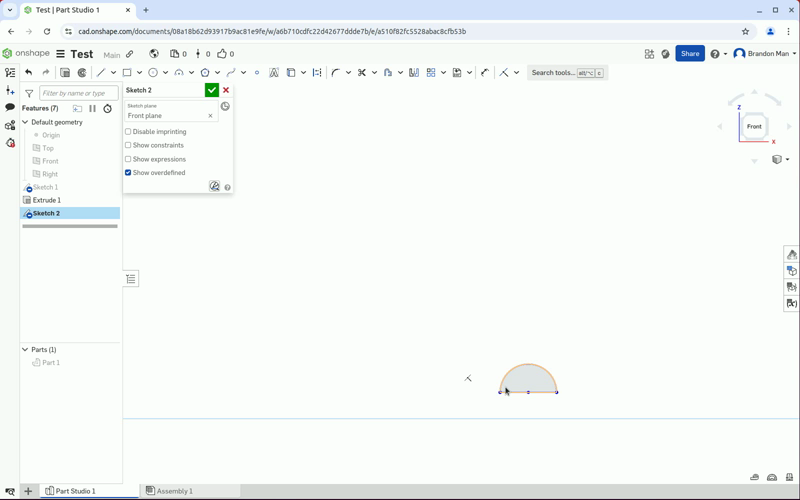
click(505, 386)
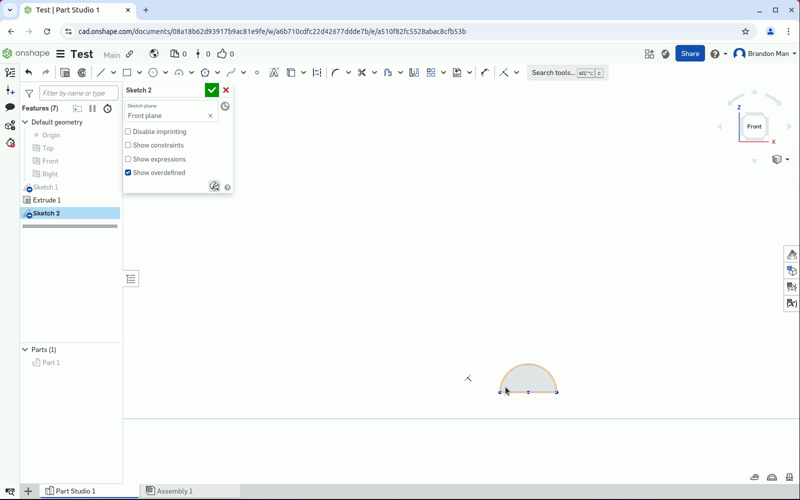
scroll(-6)
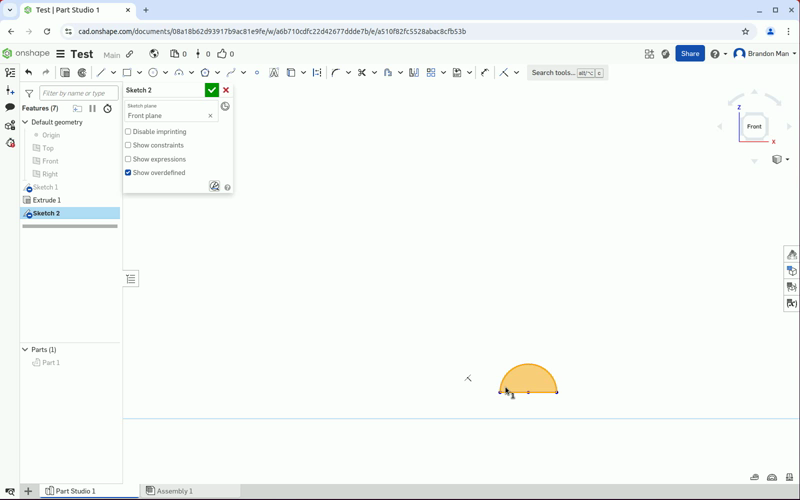
scroll(-6)
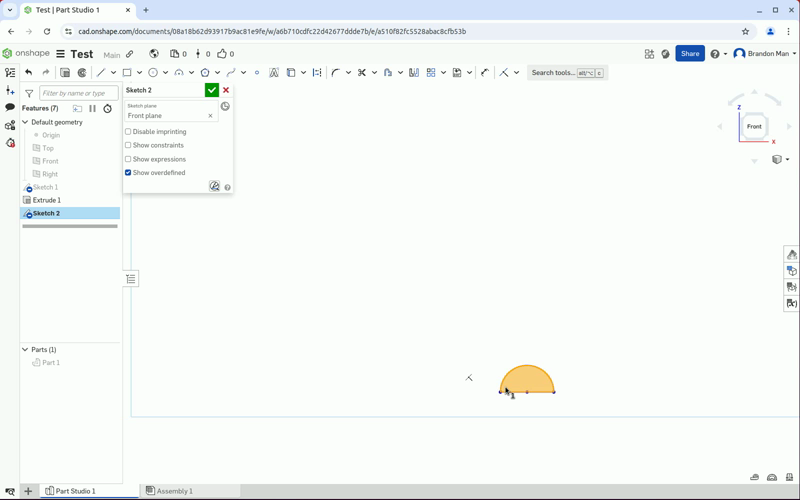
scroll(-6)
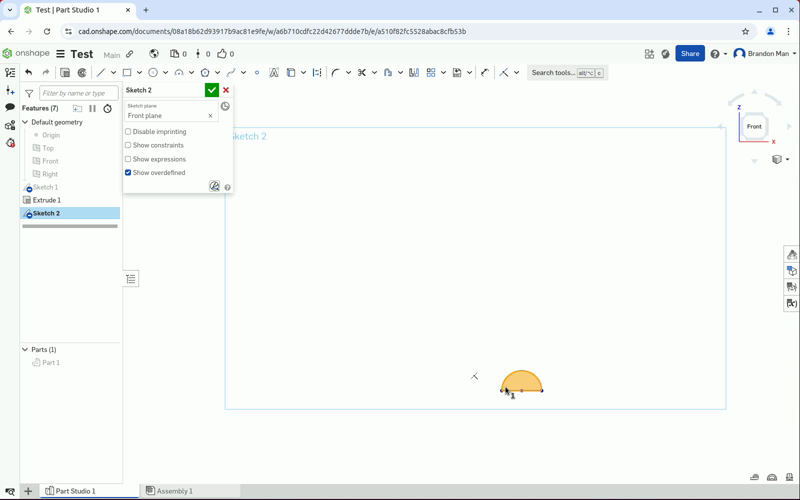
scroll(-6)
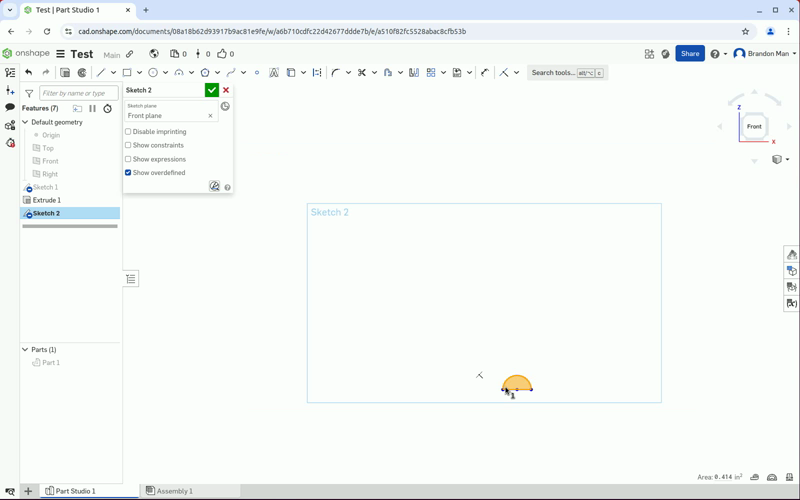
scroll(-6)
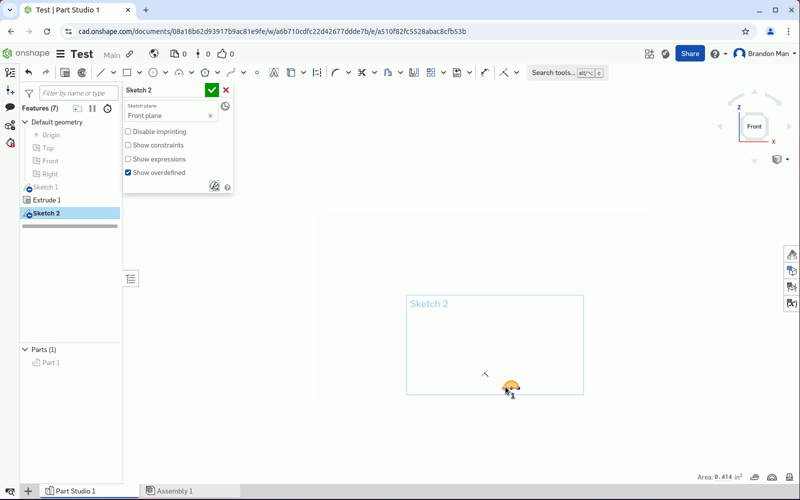
scroll(-6)
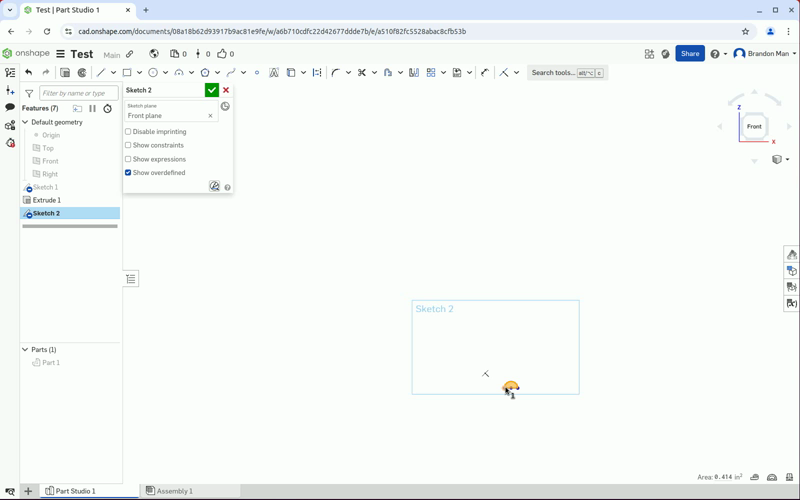
scroll(-6)
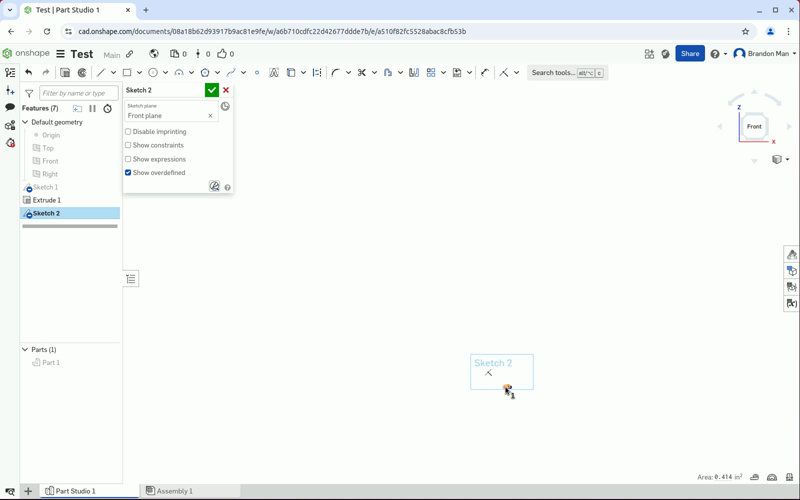
mouse_move(73, 352)
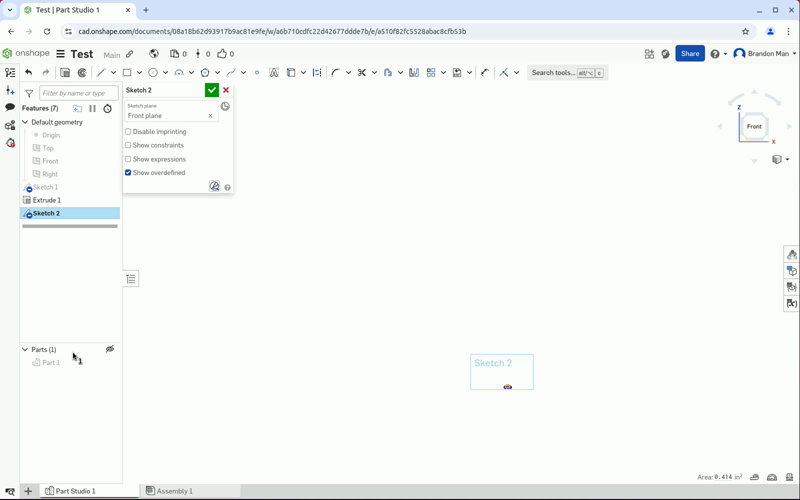
key(shift+y)
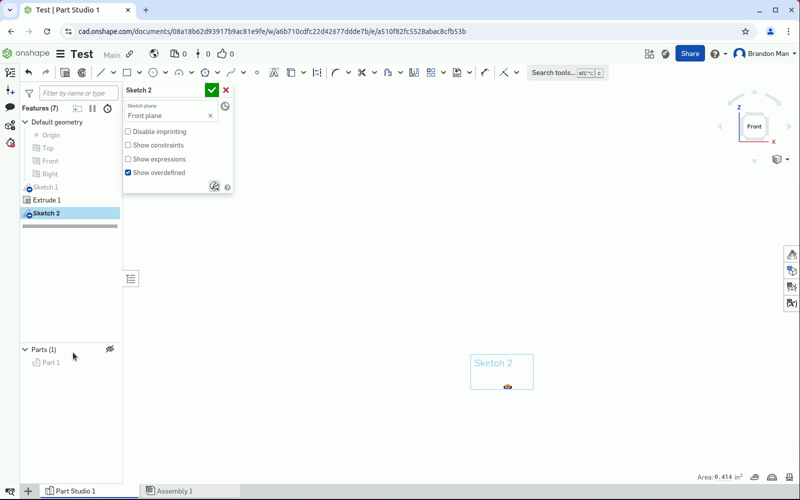
key(shift+e)
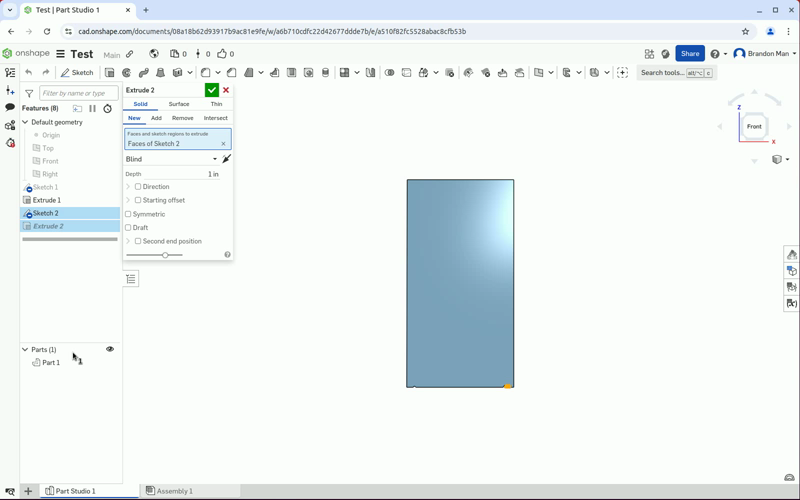
mouse_move(143, 106)
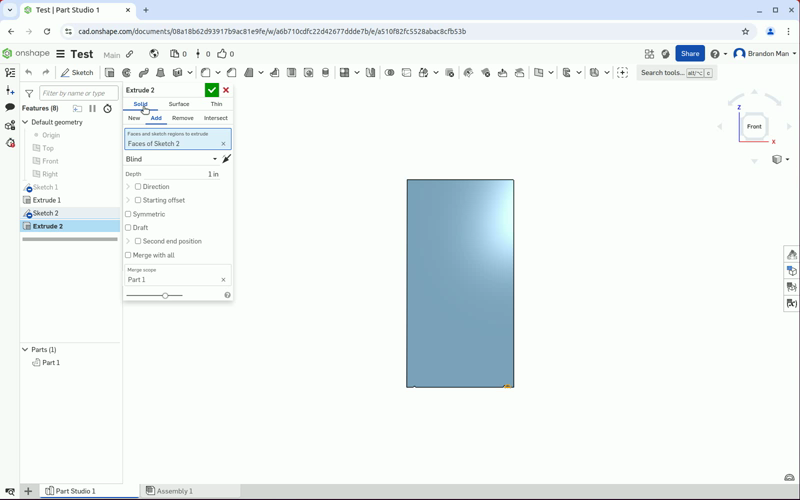
click(143, 106)
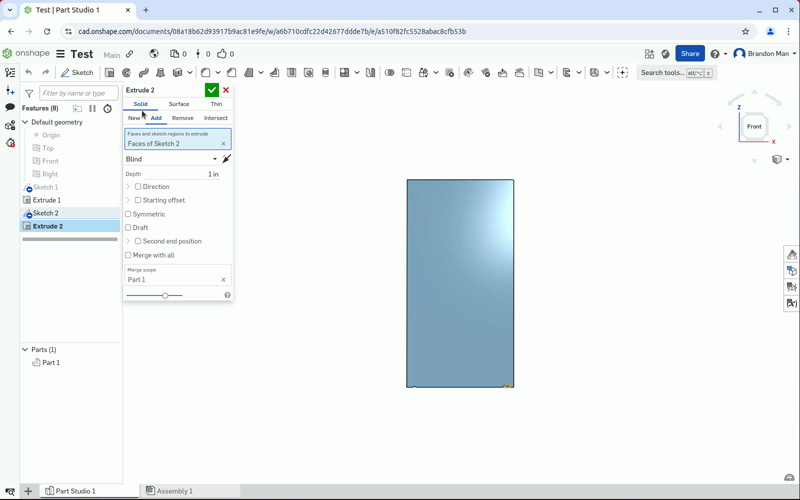
mouse_move(137, 120)
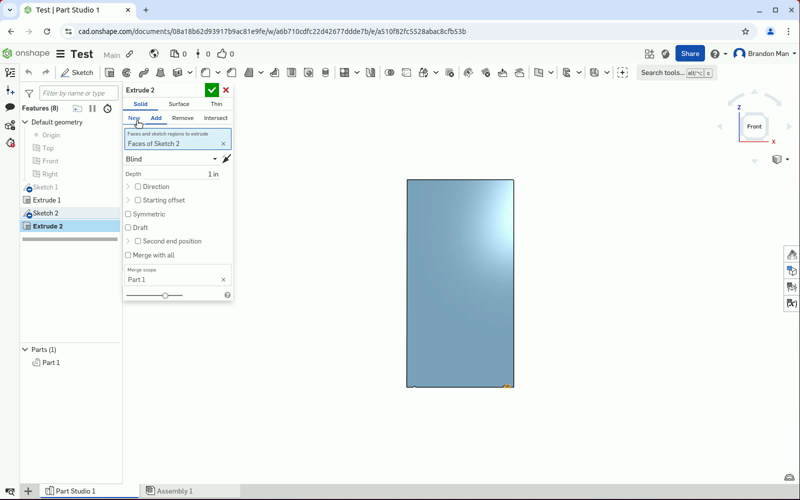
click(137, 120)
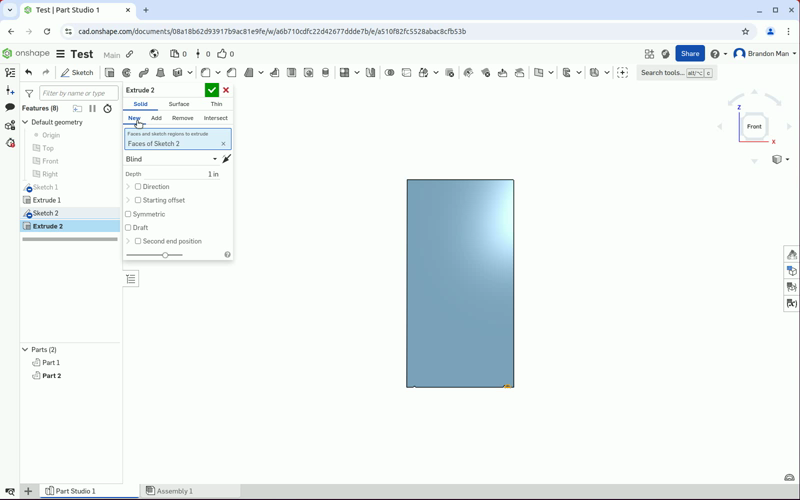
key(tab, 4)
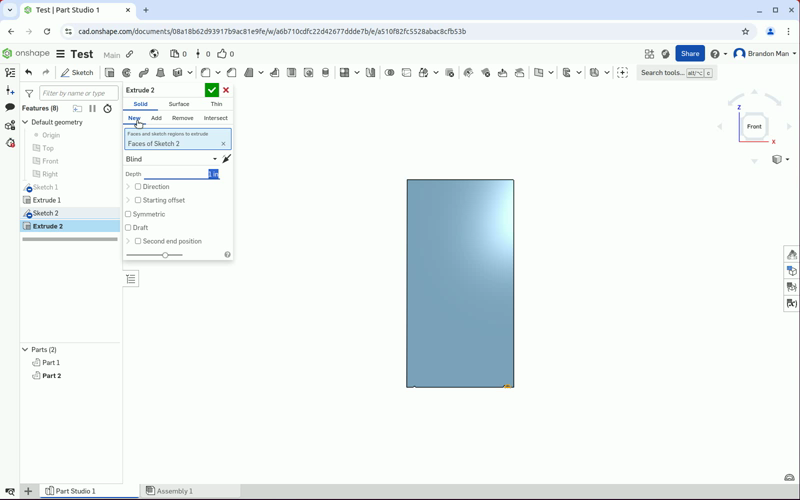
text(19.498)
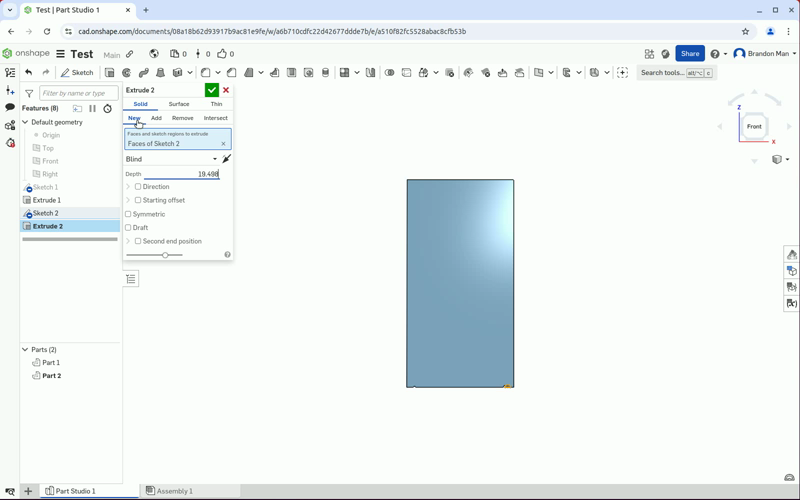
key(enter)
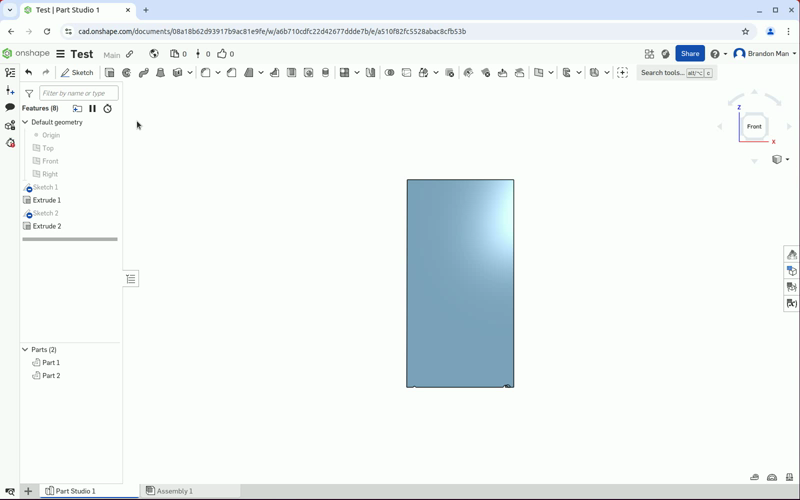
key(shift+h)
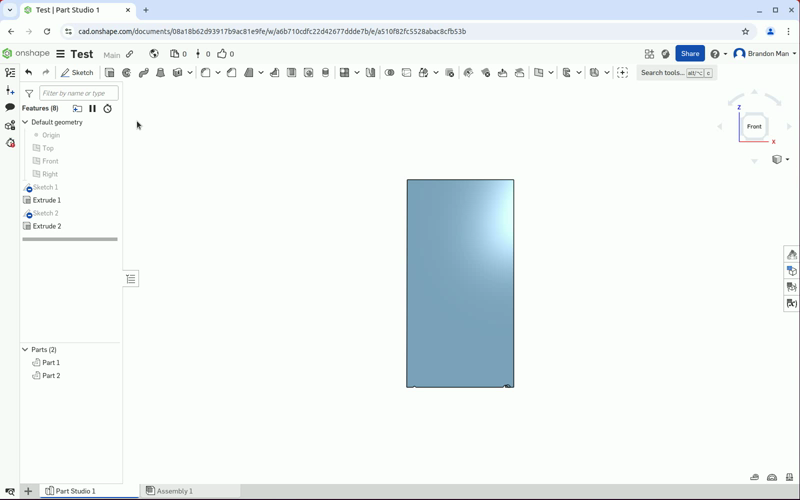
key(shift+h)
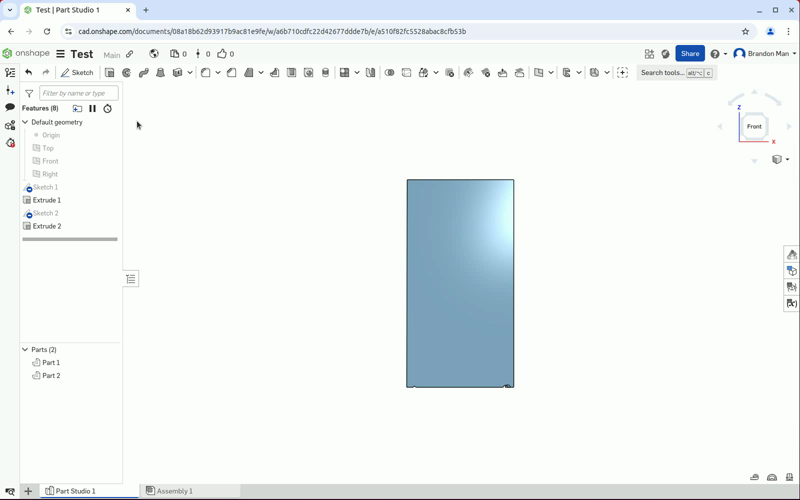
mouse_move(73, 189)
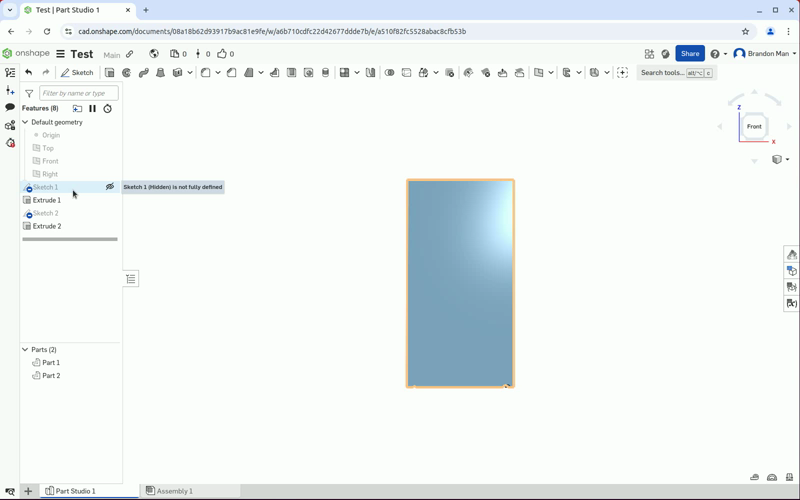
click(73, 189)
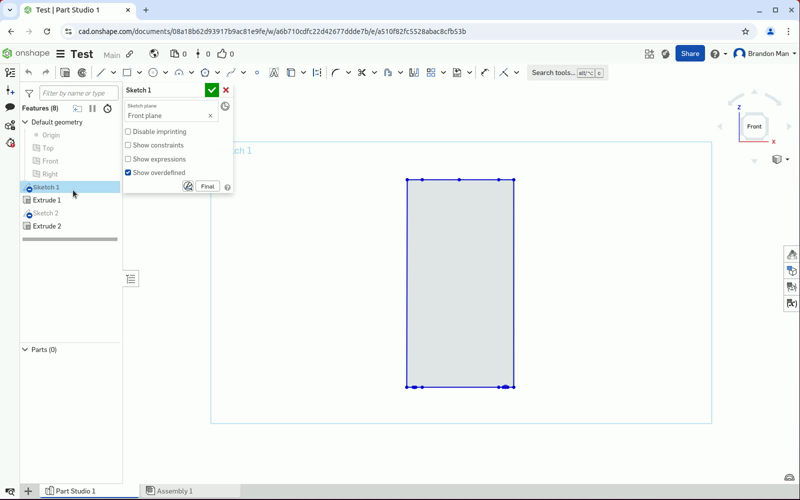
mouse_move(229, 92)
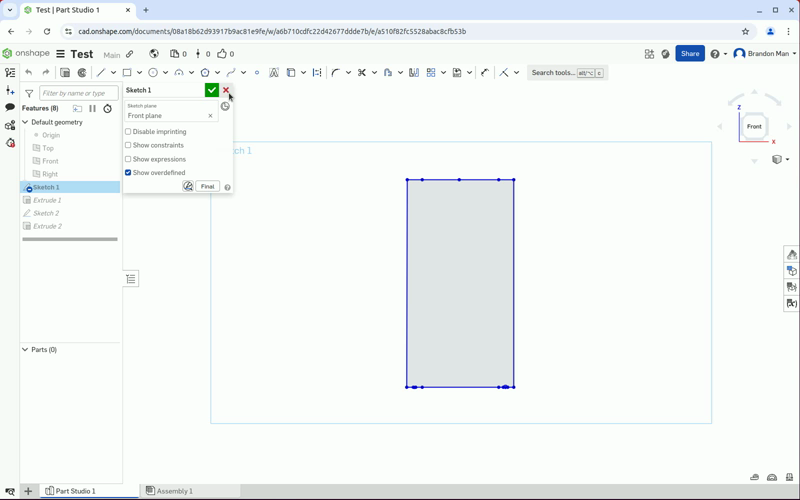
click(229, 92)
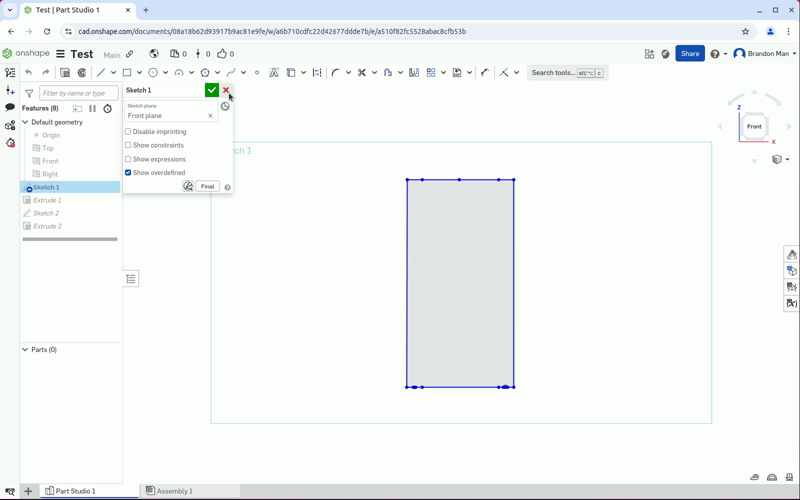
key(shift+s)
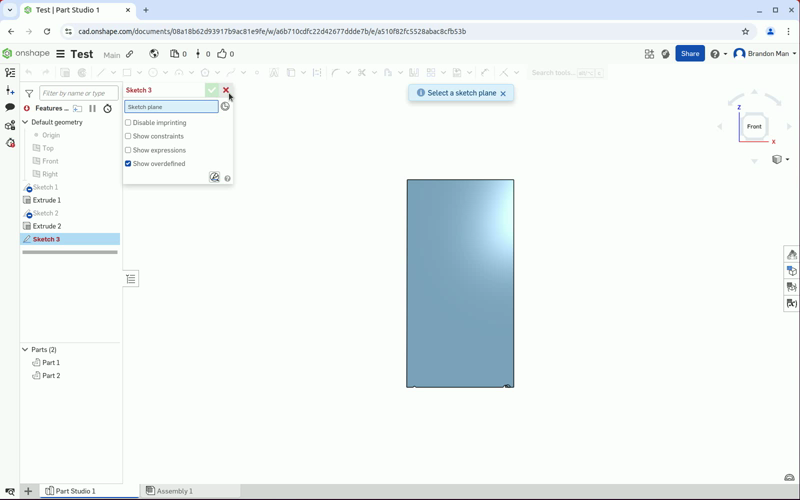
mouse_move(73, 163)
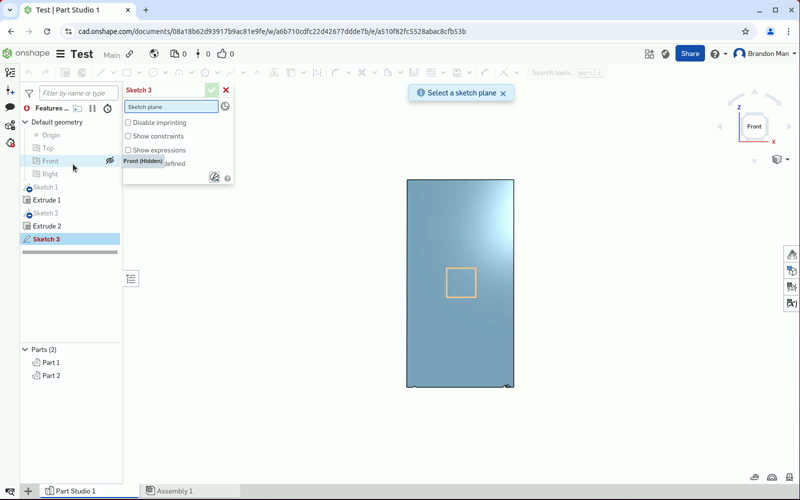
click(73, 163)
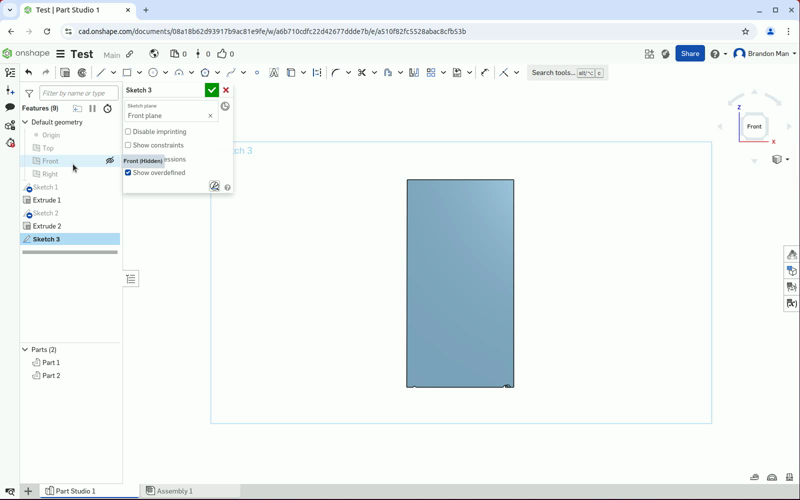
mouse_move(73, 352)
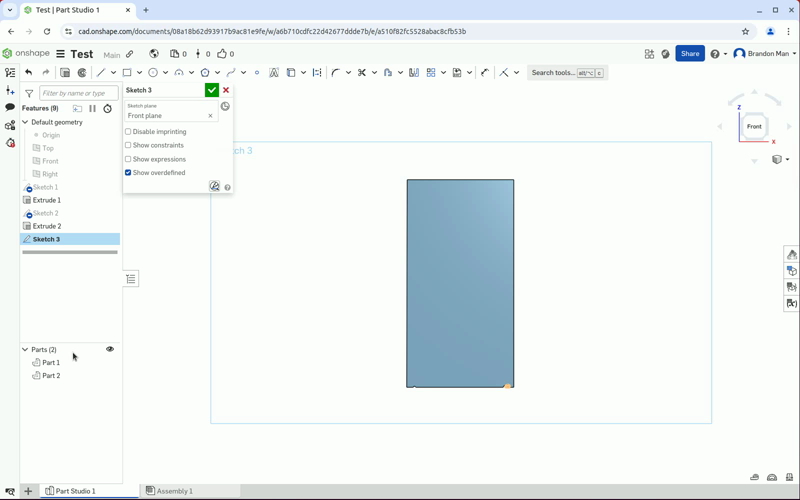
key(y)
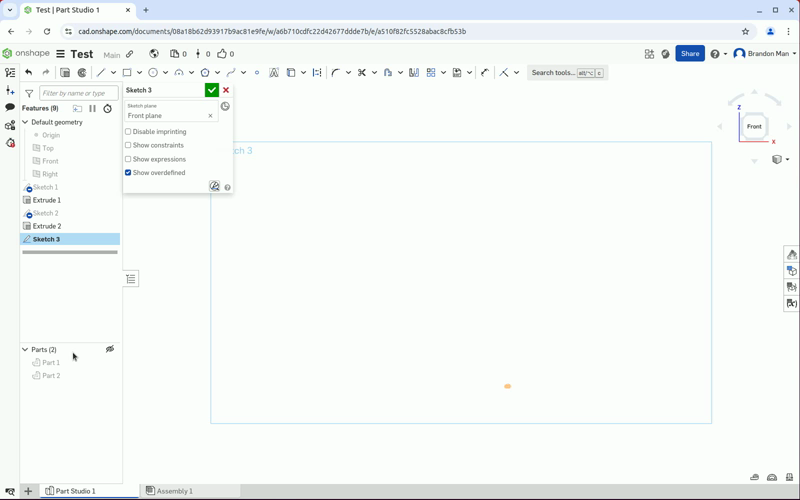
key(l)
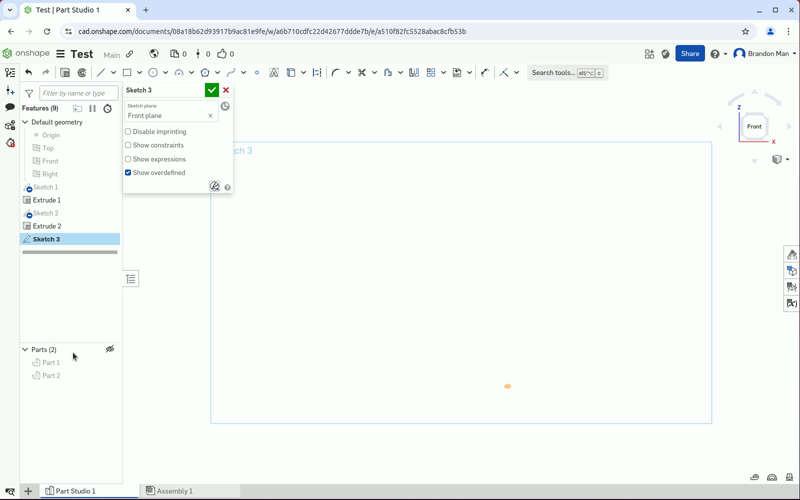
key_down(shift)
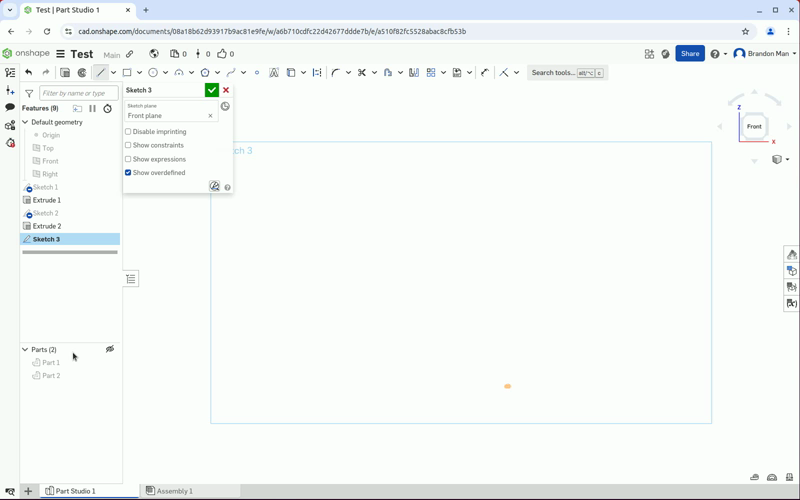
mouse_move(413, 387)
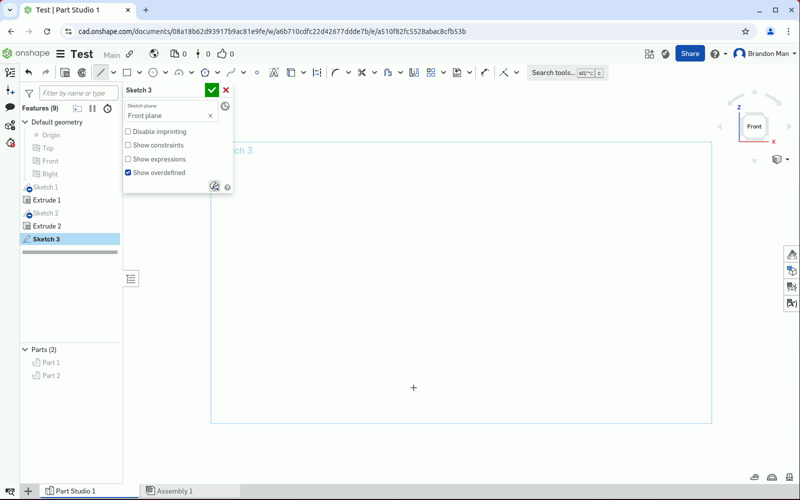
click(413, 387)
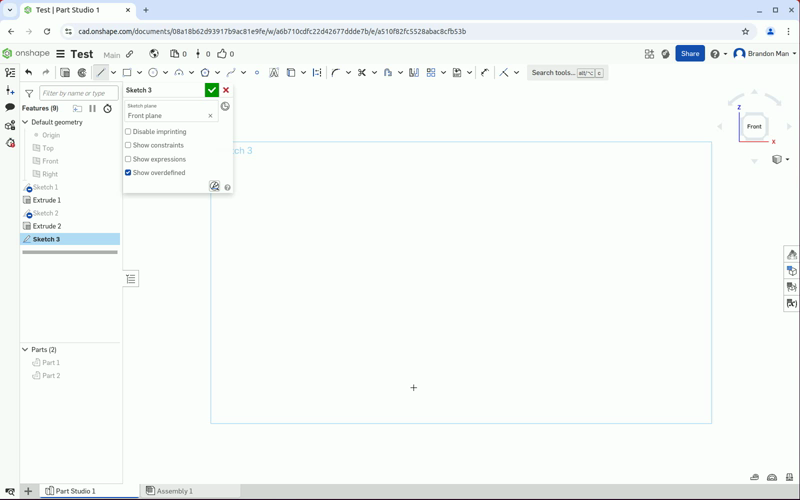
key_up(shift)
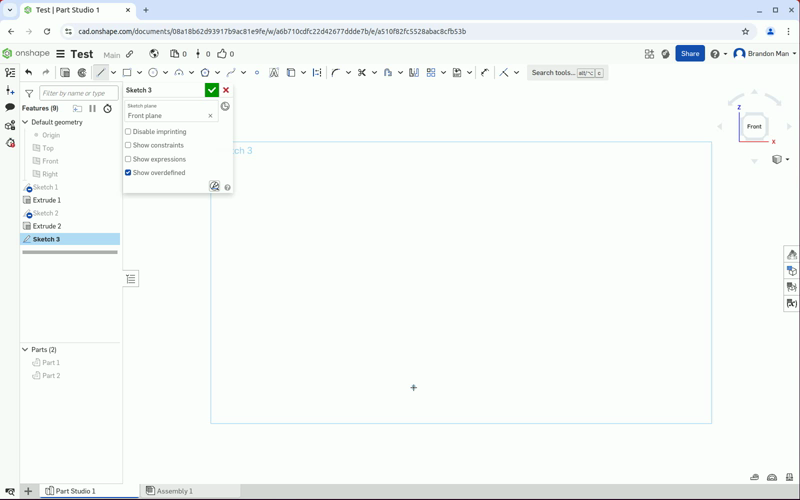
key_down(shift)
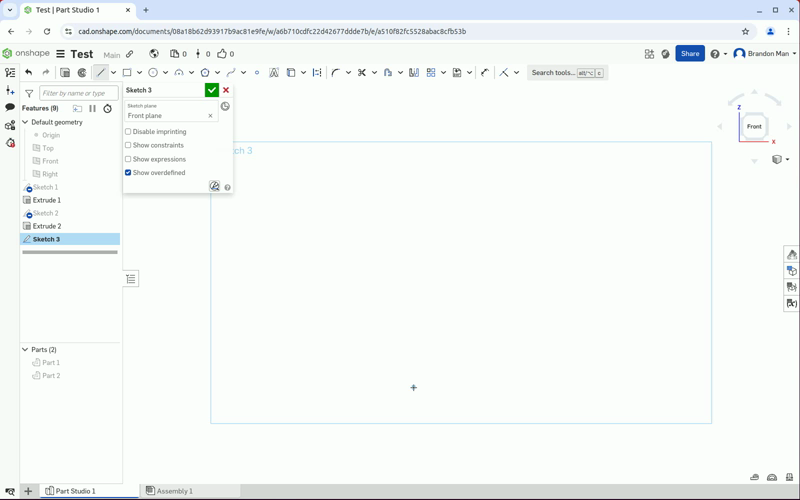
mouse_move(444, 387)
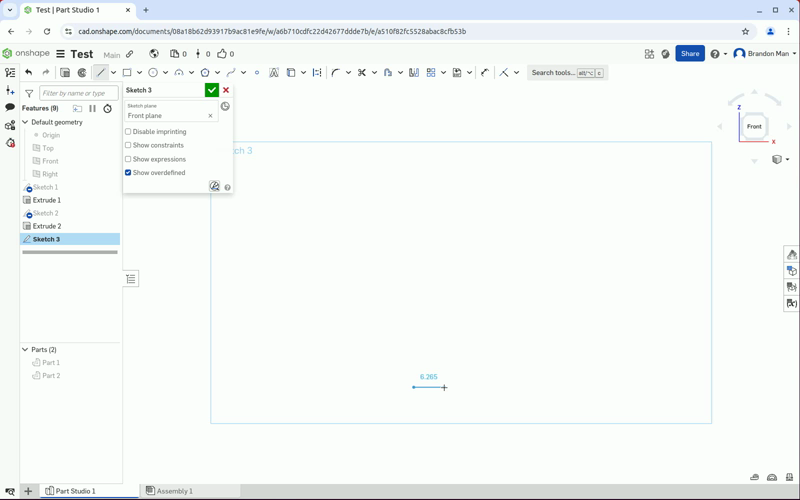
mouse_move(418, 387)
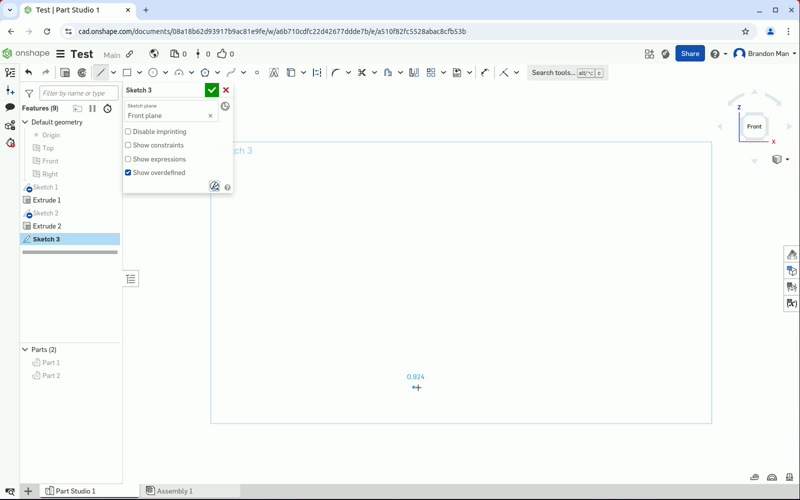
scroll(6)
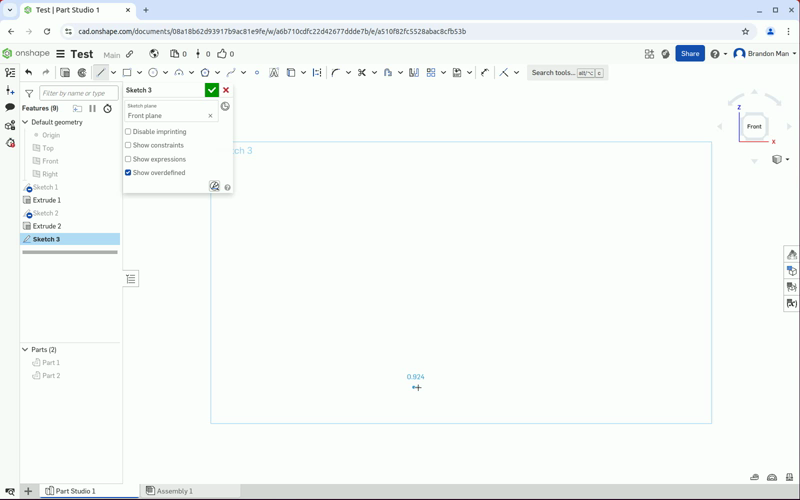
scroll(6)
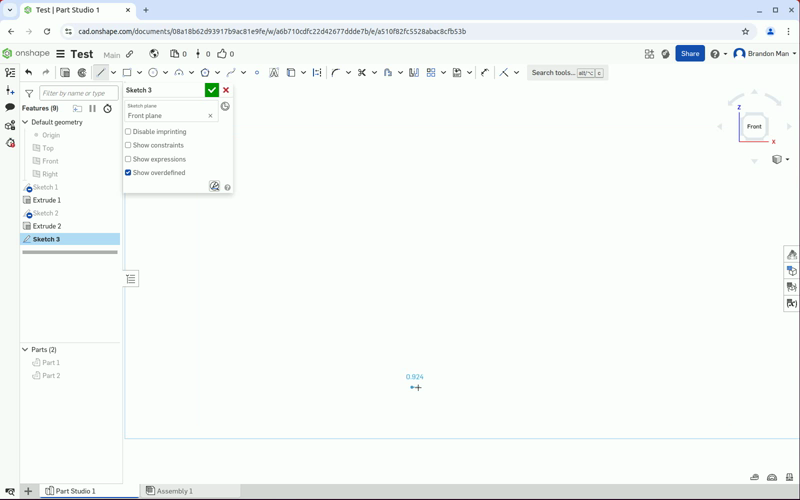
scroll(6)
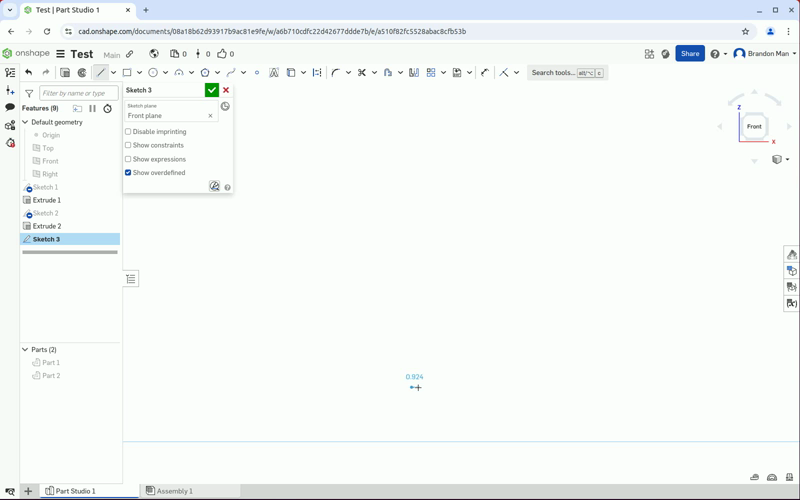
scroll(6)
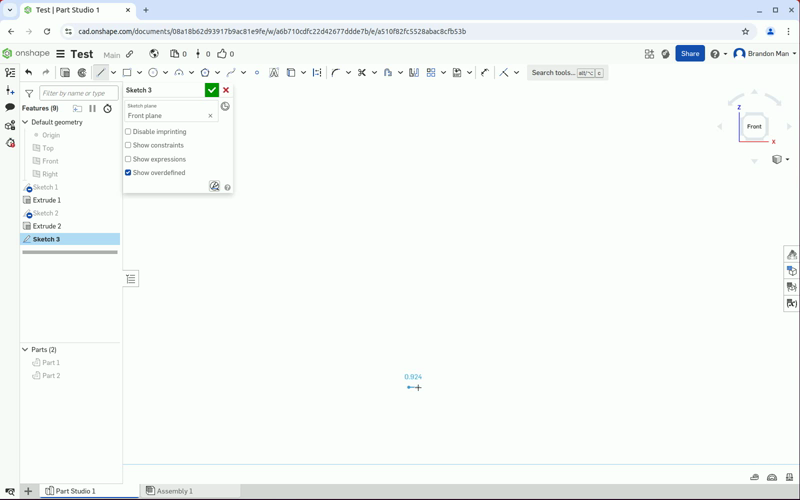
scroll(6)
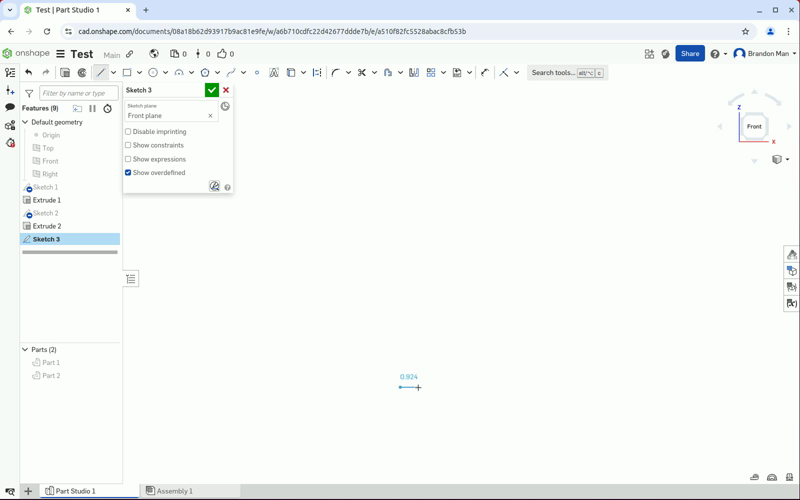
scroll(6)
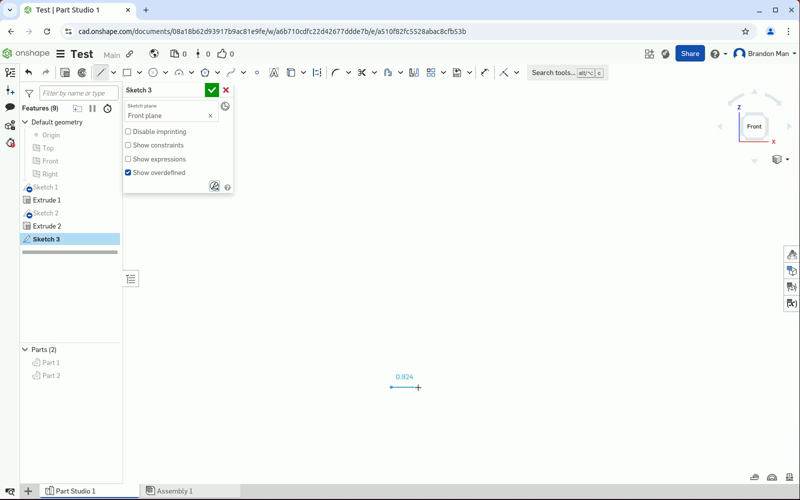
scroll(6)
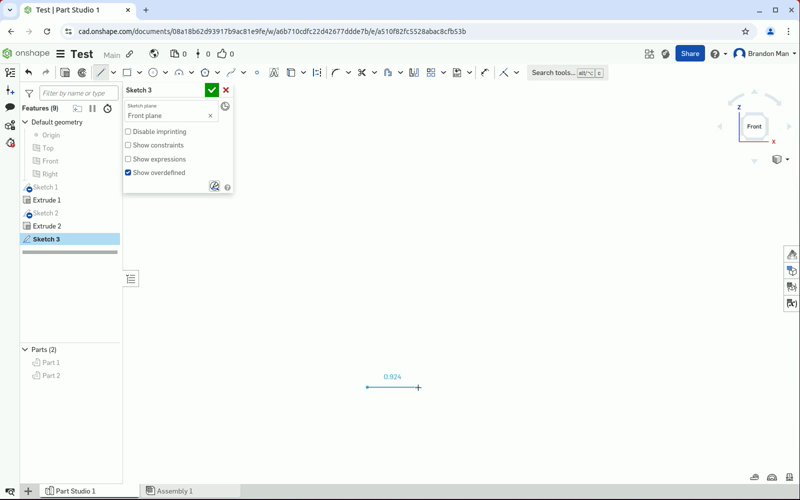
click(418, 387)
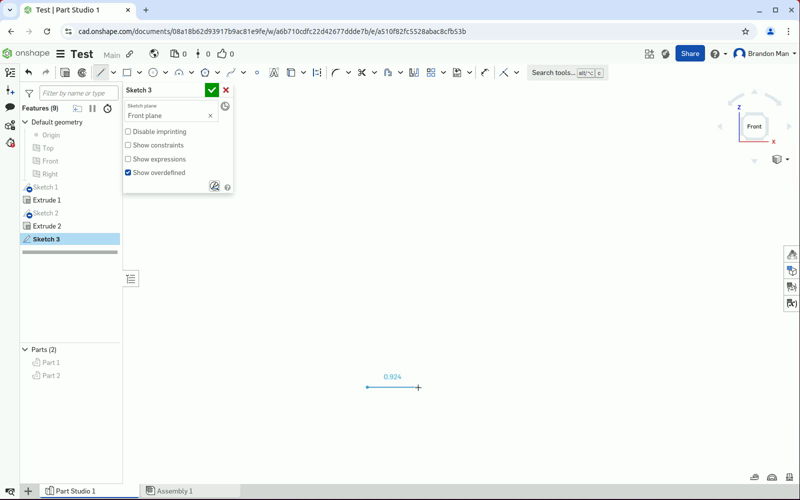
scroll(-6)
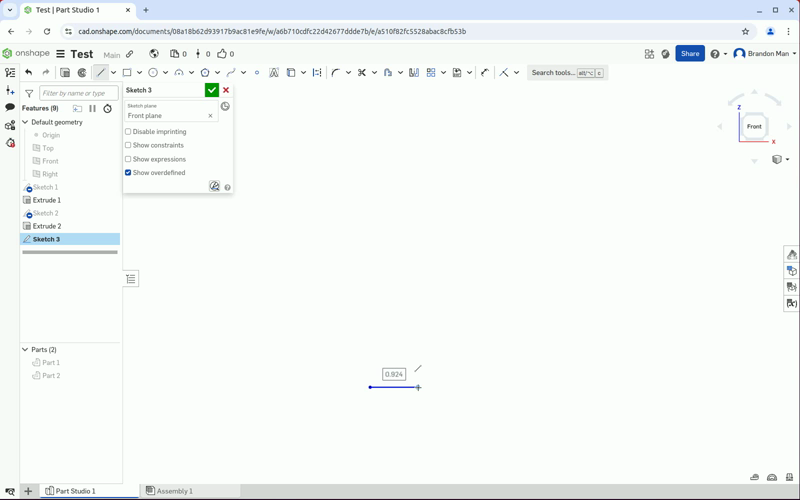
scroll(-6)
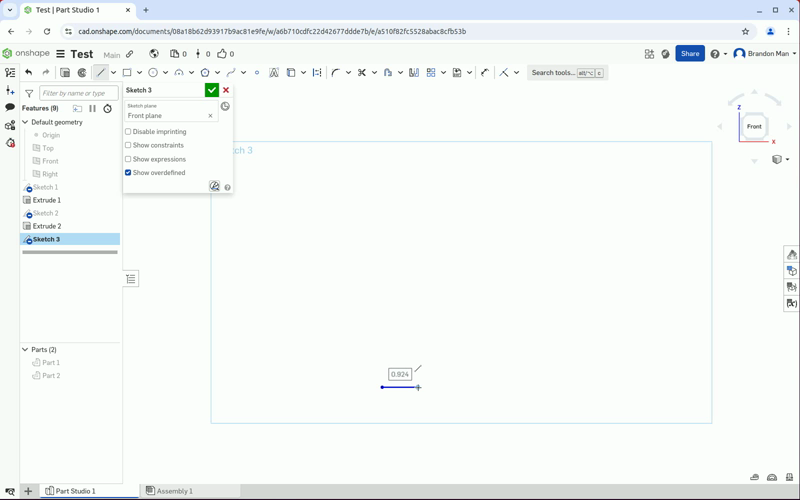
scroll(-6)
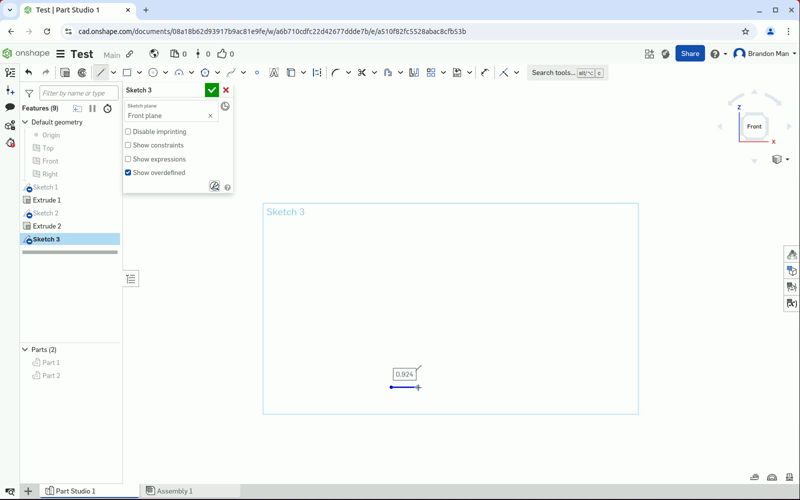
scroll(-6)
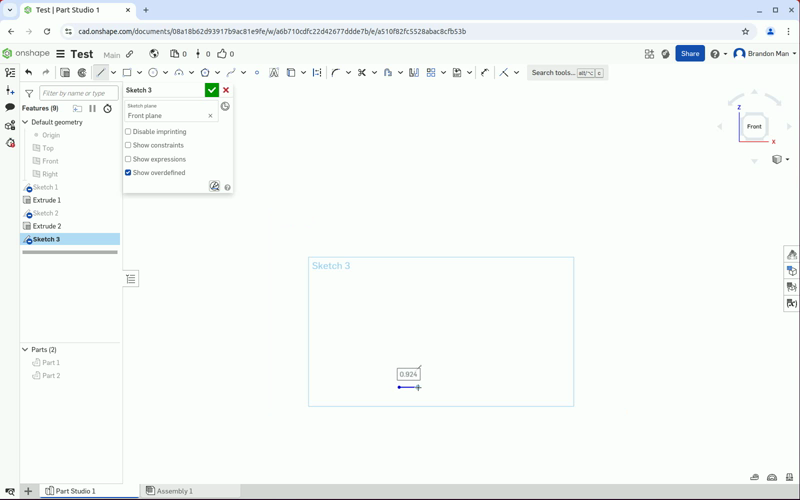
scroll(-6)
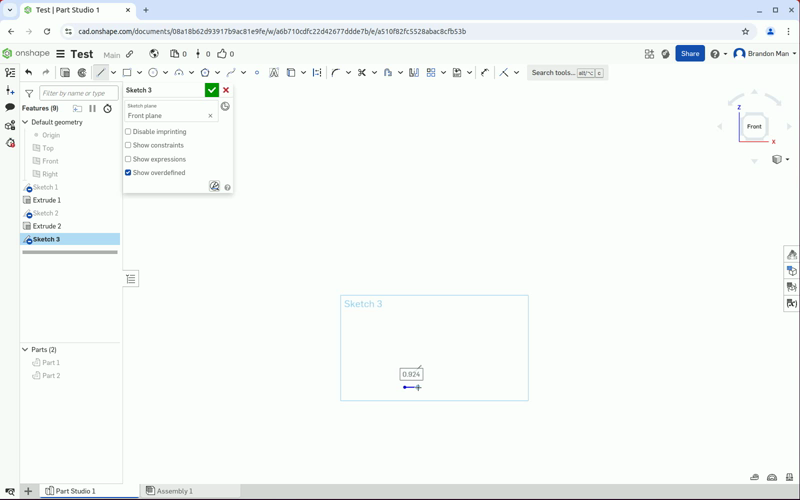
scroll(-6)
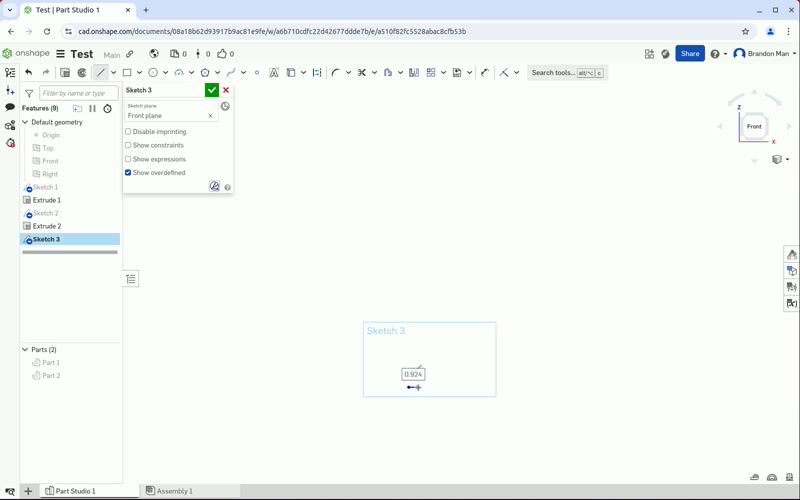
scroll(-6)
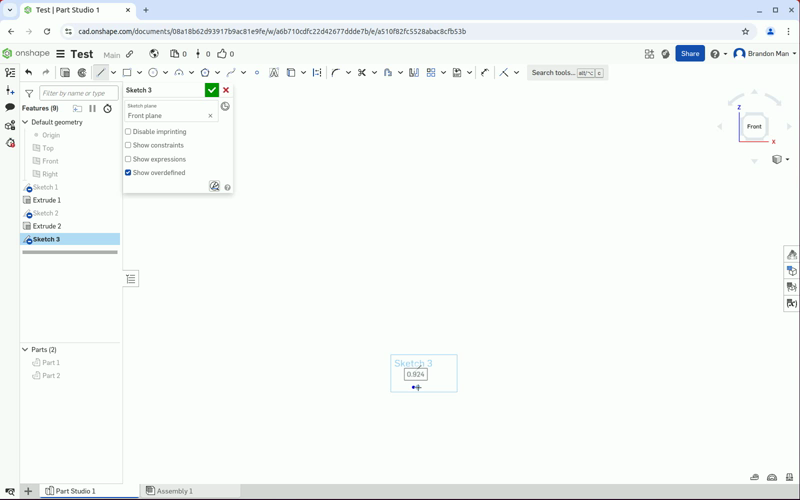
key_up(shift)
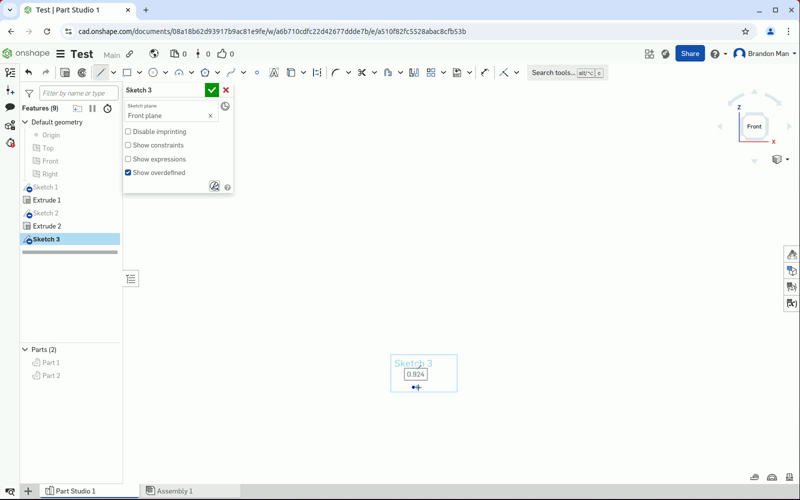
key(esc)
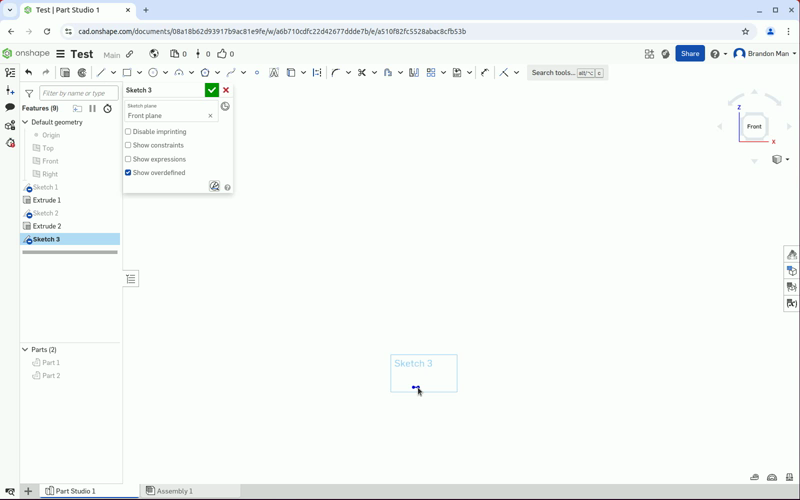
key(a)
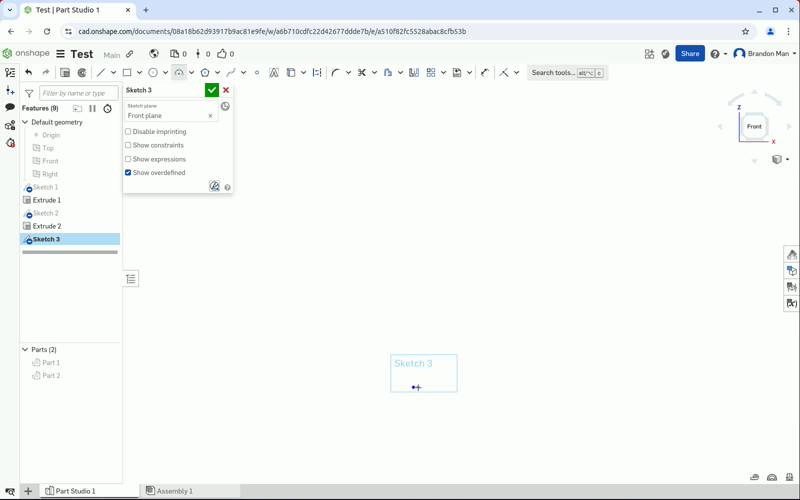
mouse_move(418, 387)
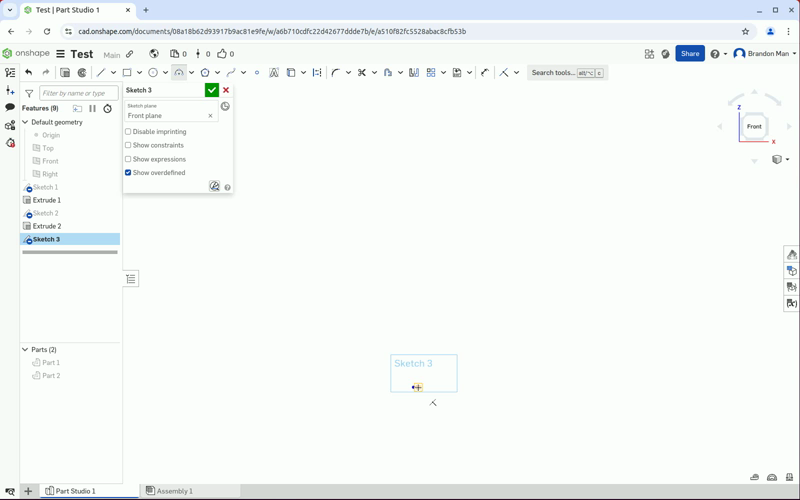
click(418, 387)
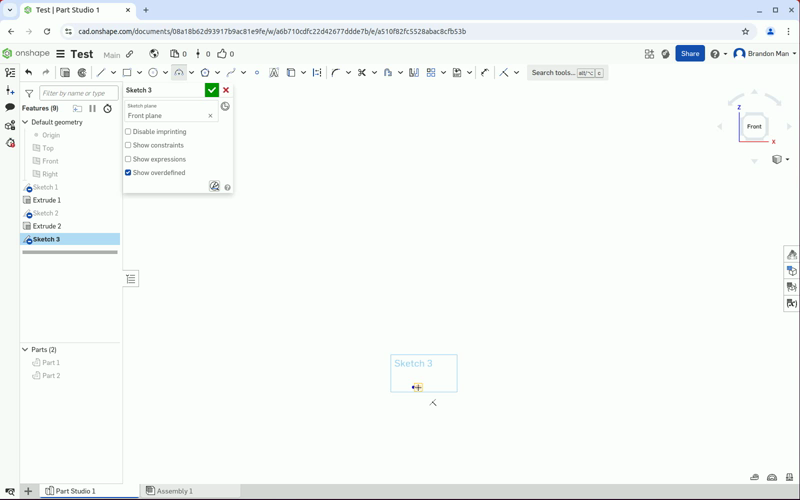
mouse_move(413, 387)
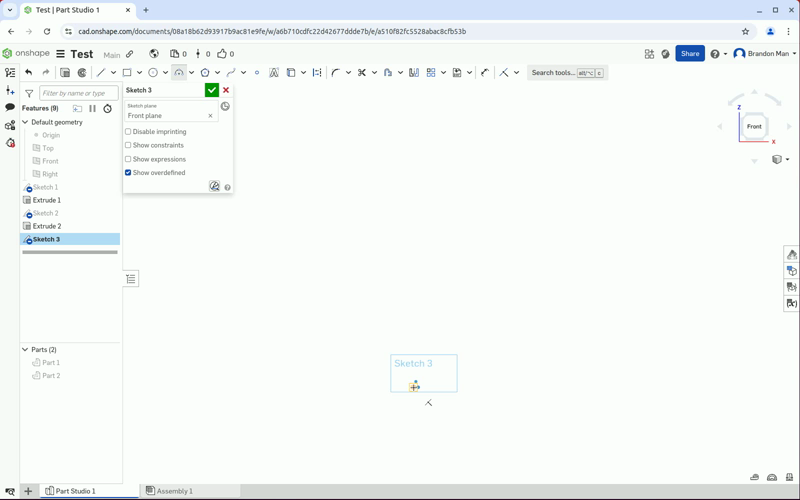
scroll(6)
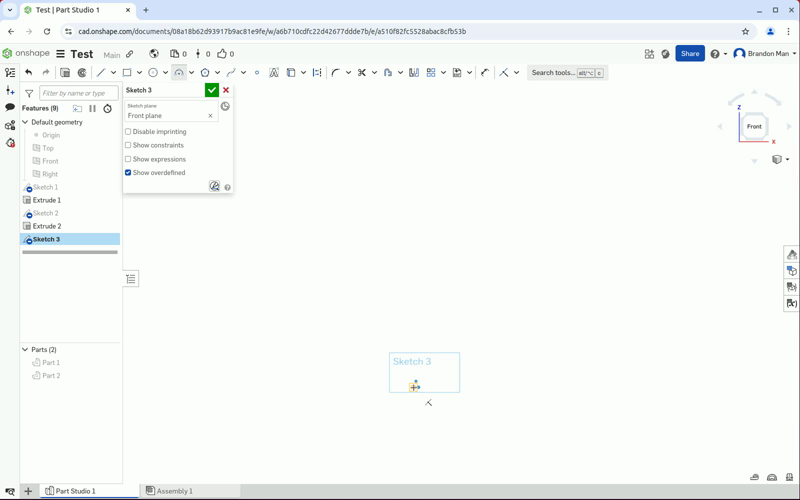
scroll(6)
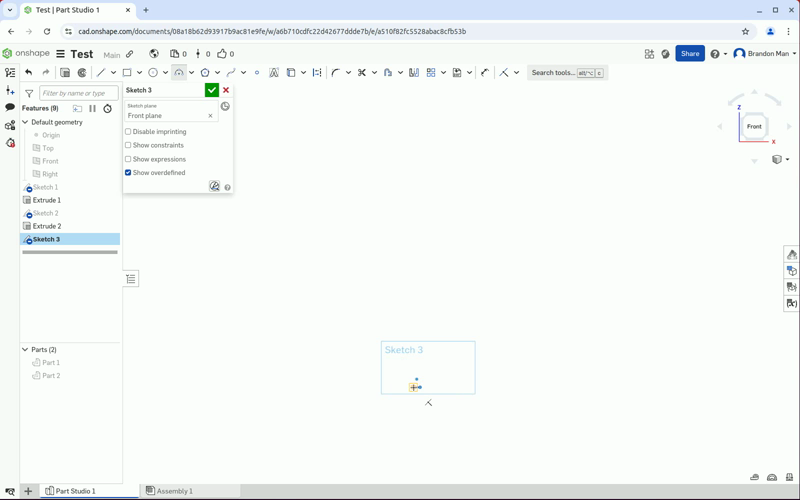
scroll(6)
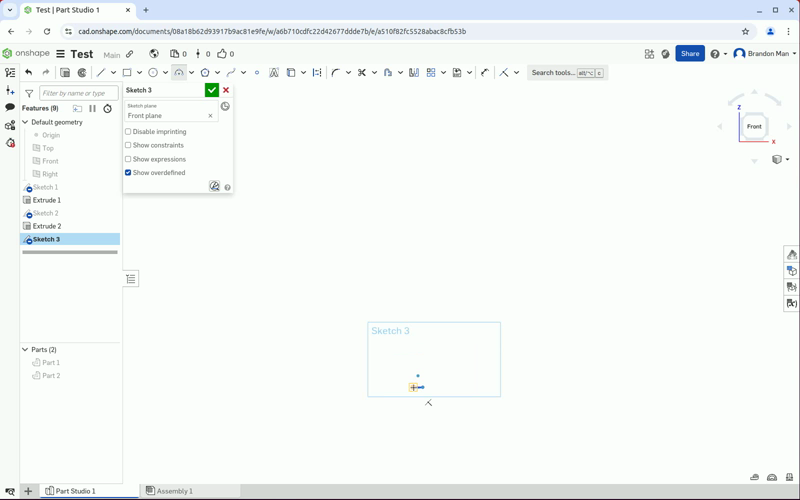
scroll(6)
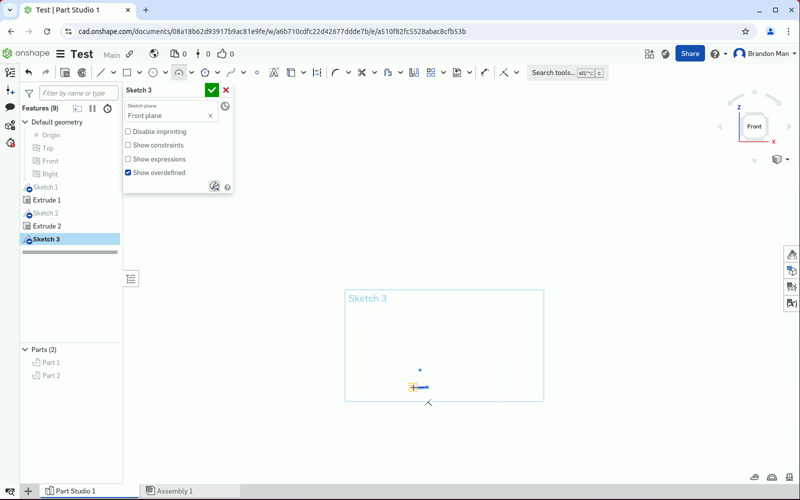
scroll(6)
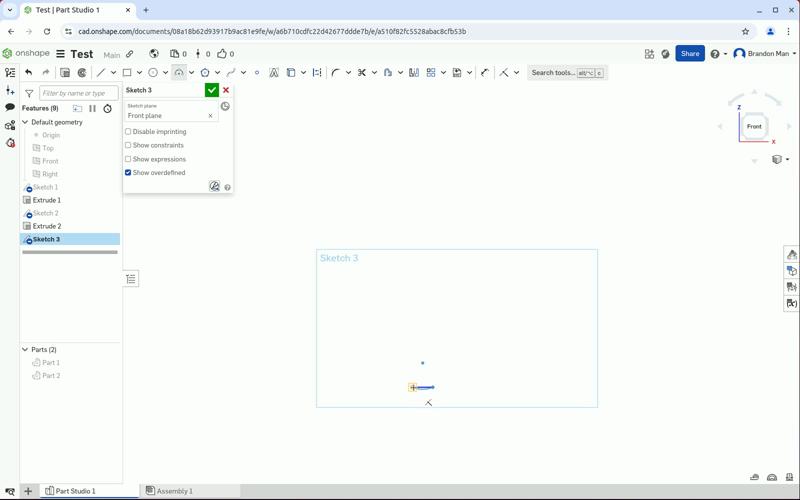
scroll(6)
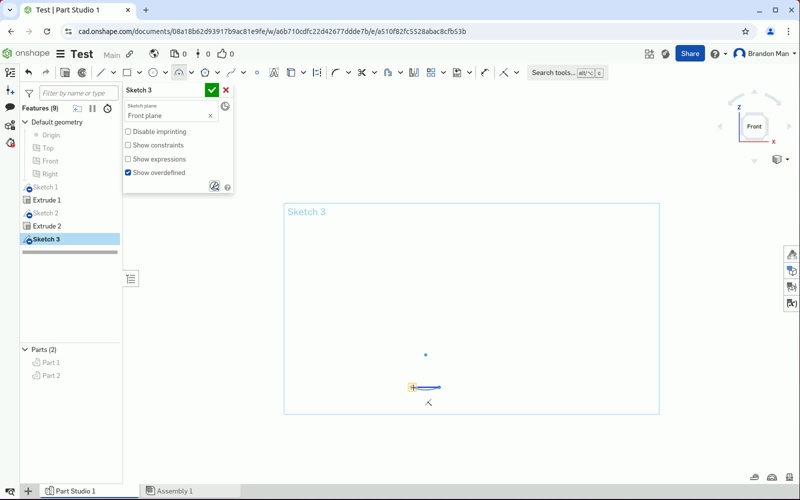
scroll(6)
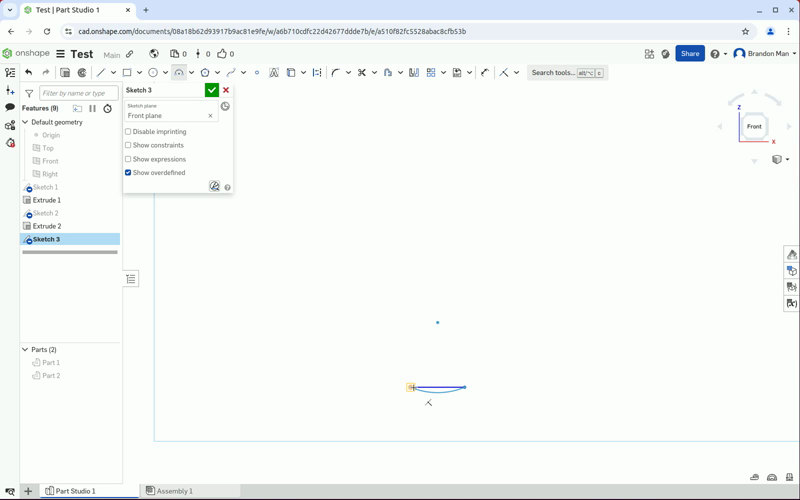
click(413, 387)
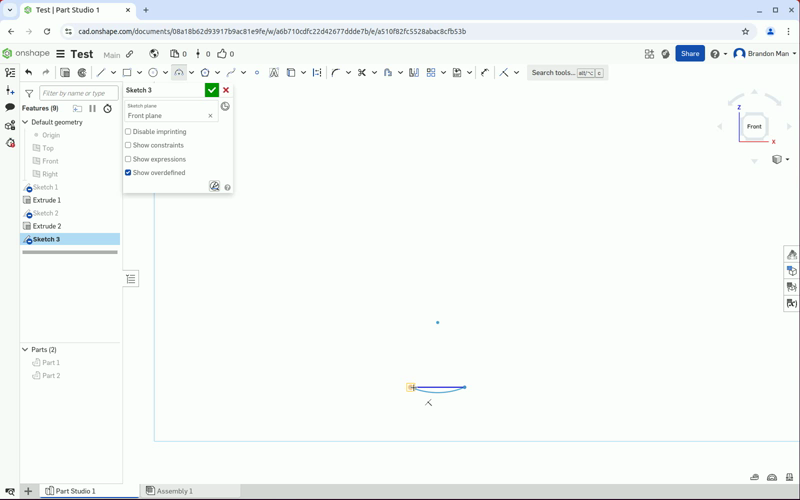
scroll(-6)
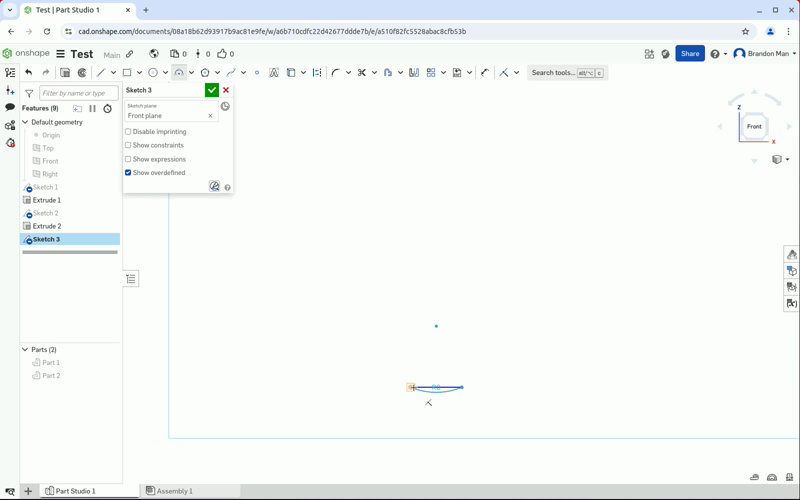
scroll(-6)
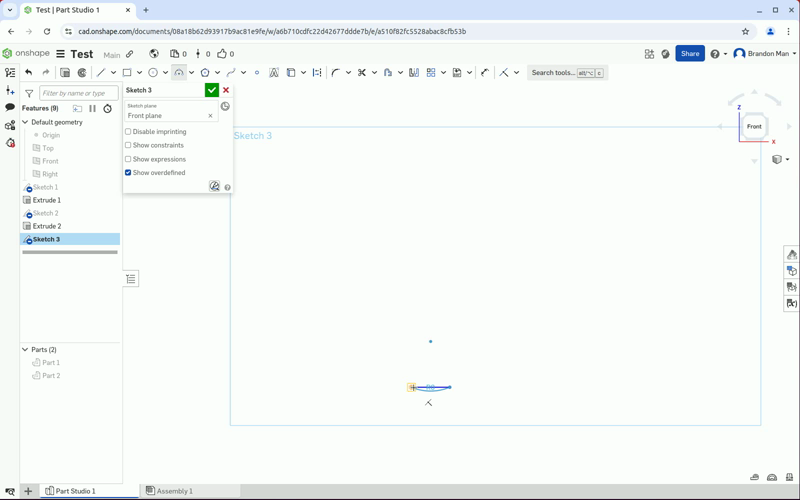
scroll(-6)
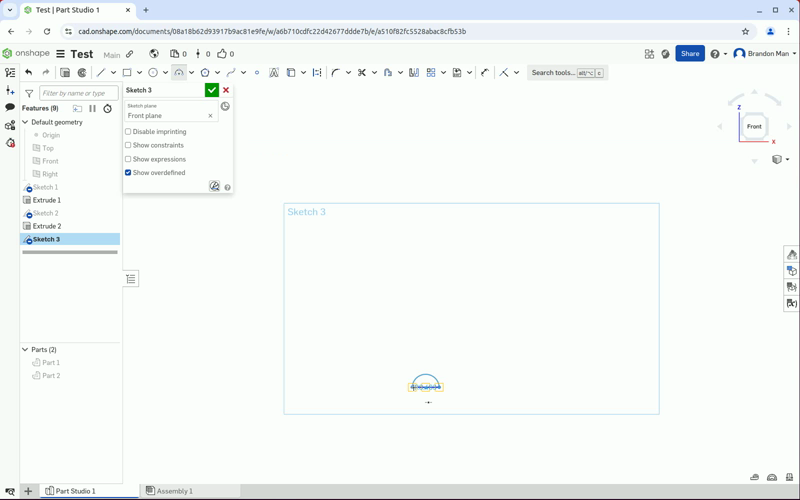
scroll(-6)
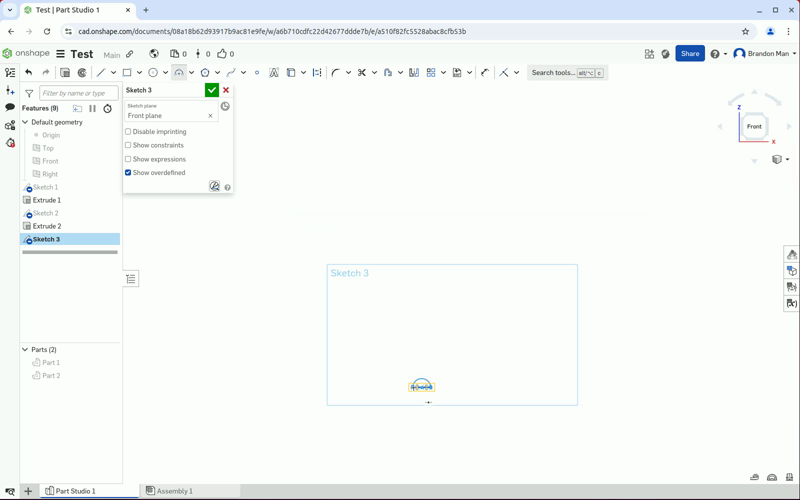
scroll(-6)
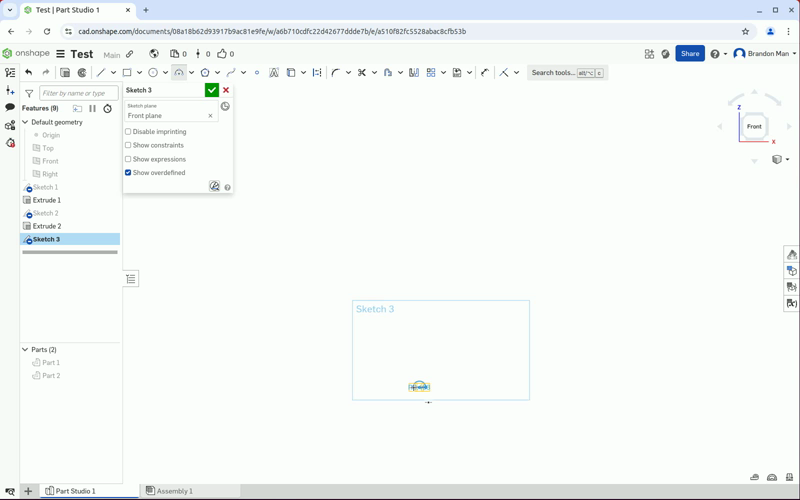
scroll(-6)
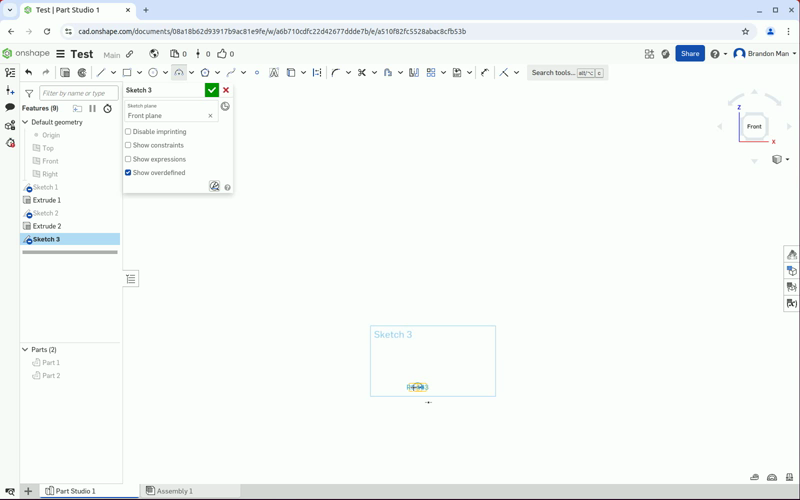
scroll(-6)
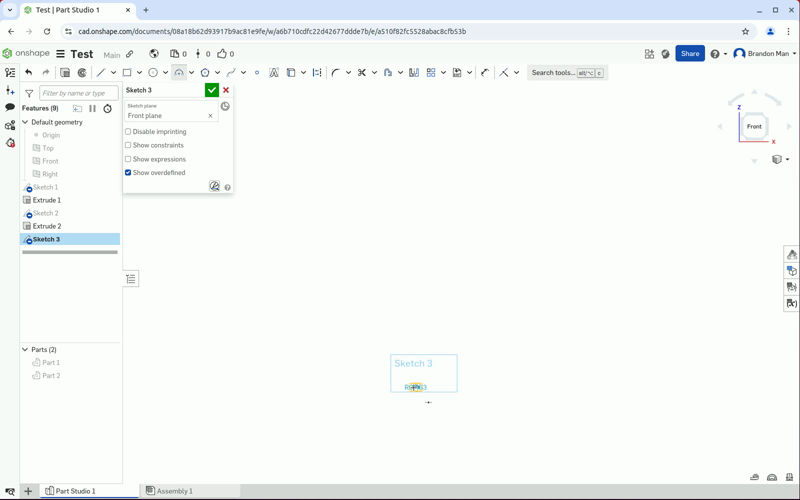
key_down(shift)
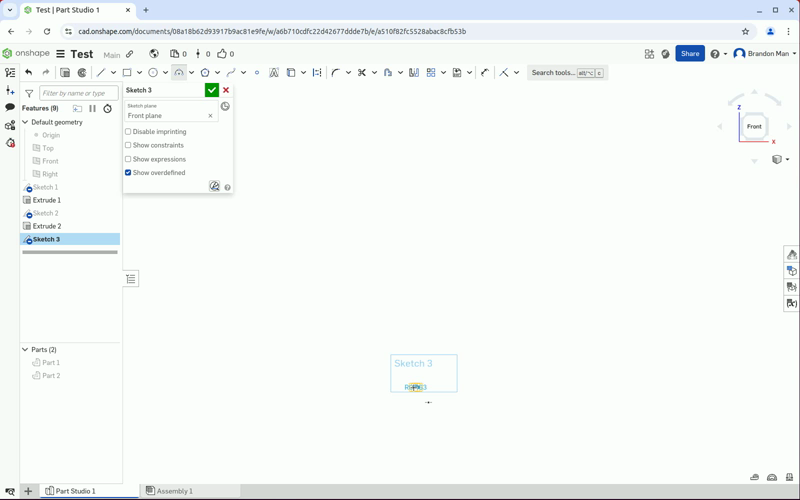
mouse_move(416, 384)
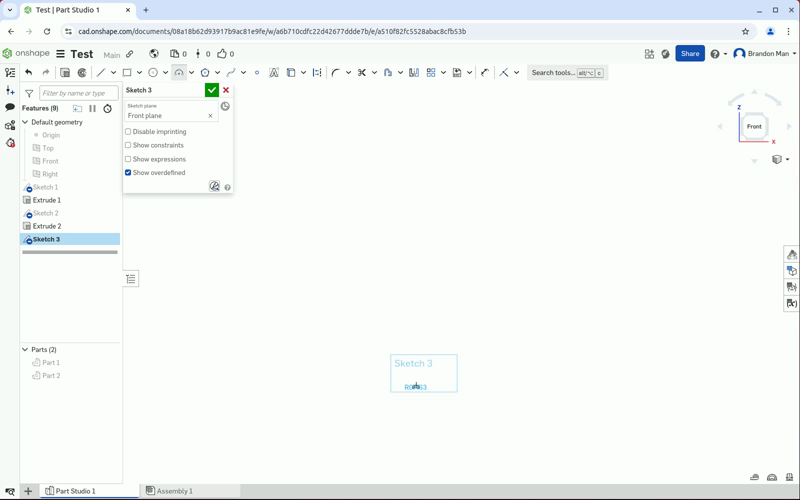
scroll(6)
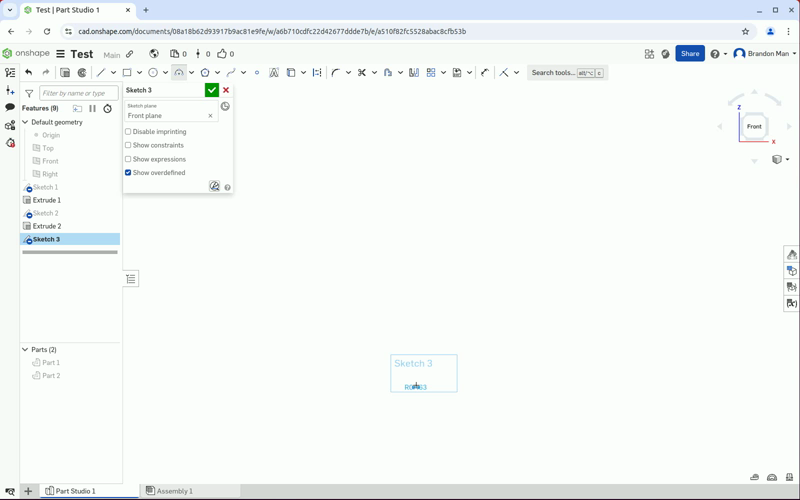
scroll(6)
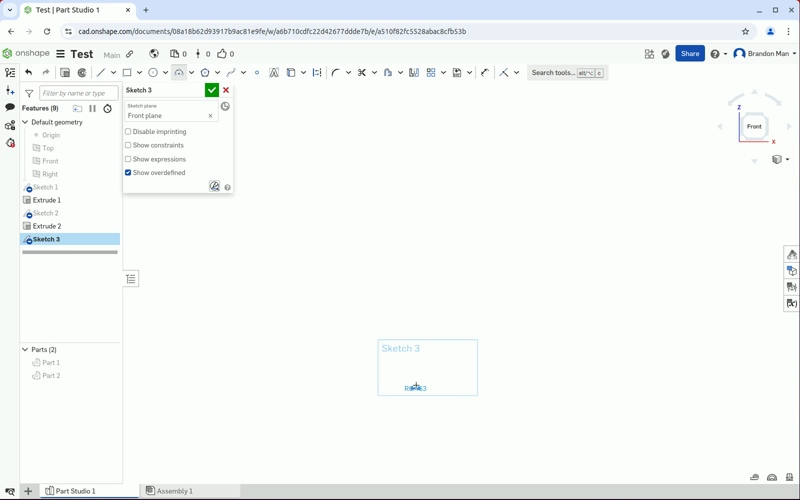
scroll(6)
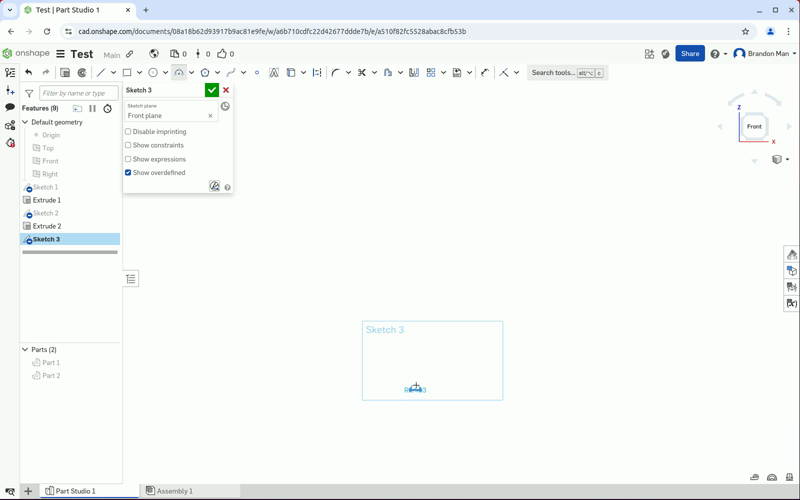
scroll(6)
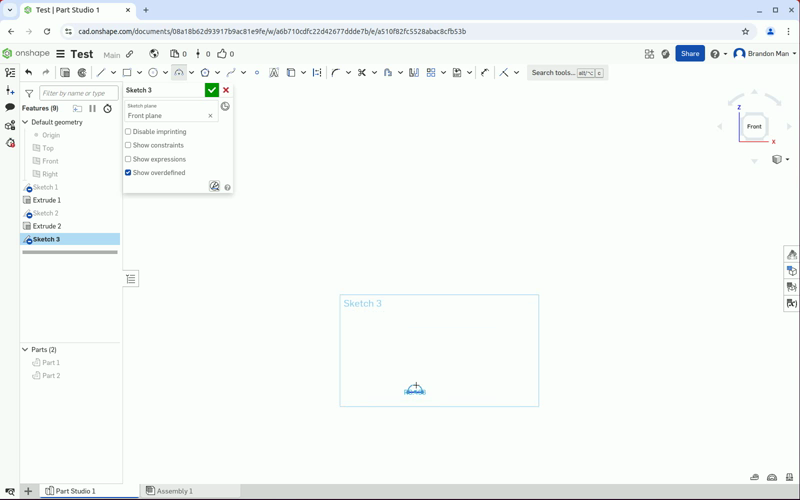
scroll(6)
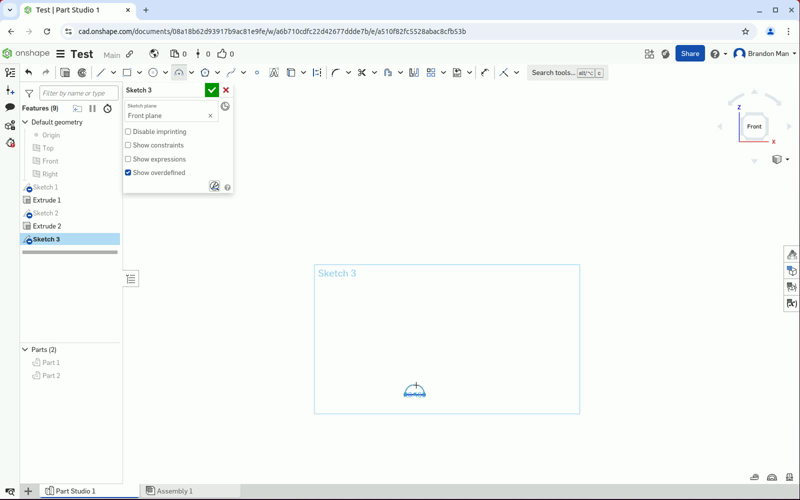
scroll(6)
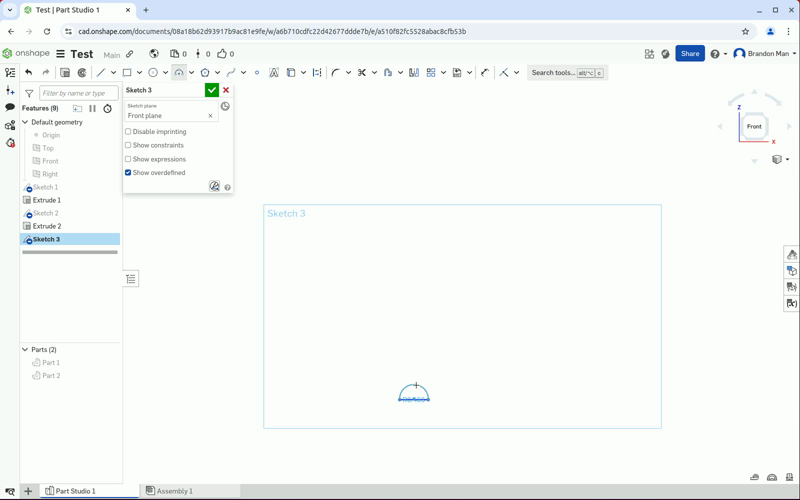
scroll(6)
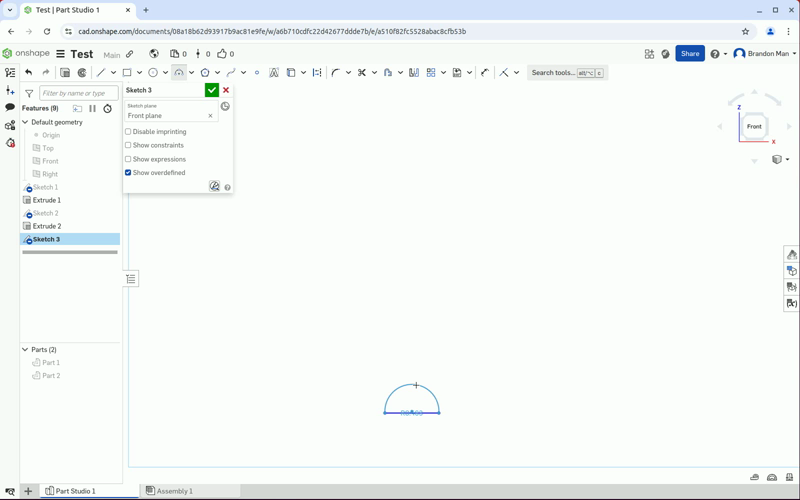
click(416, 384)
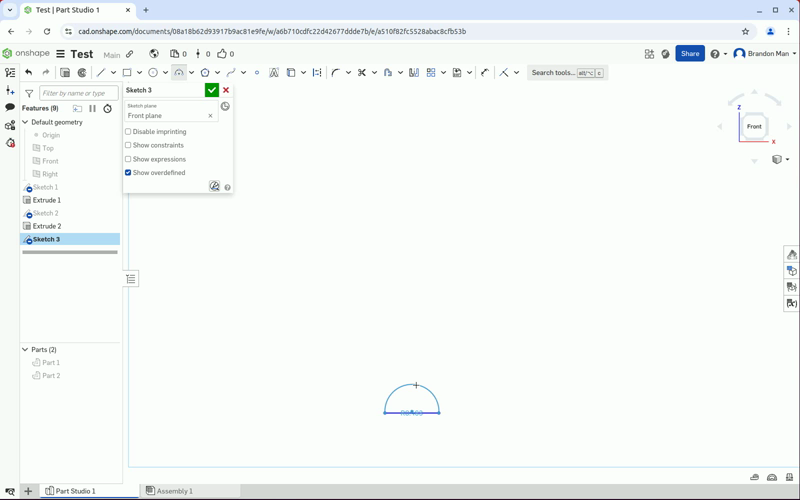
scroll(-6)
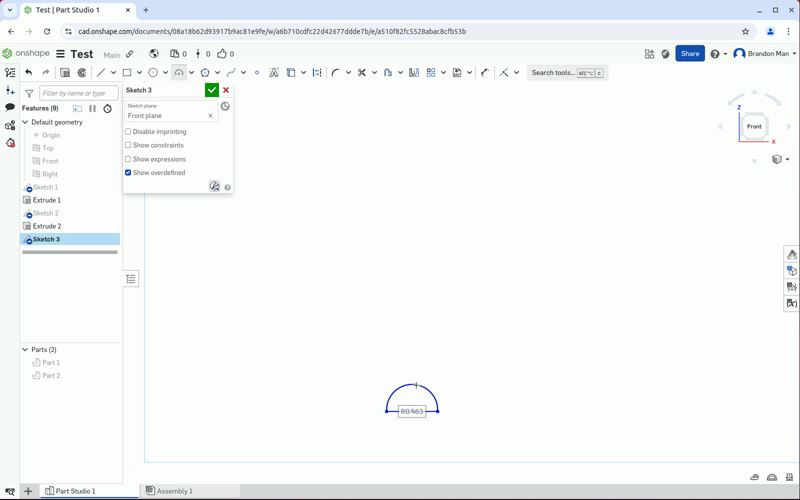
scroll(-6)
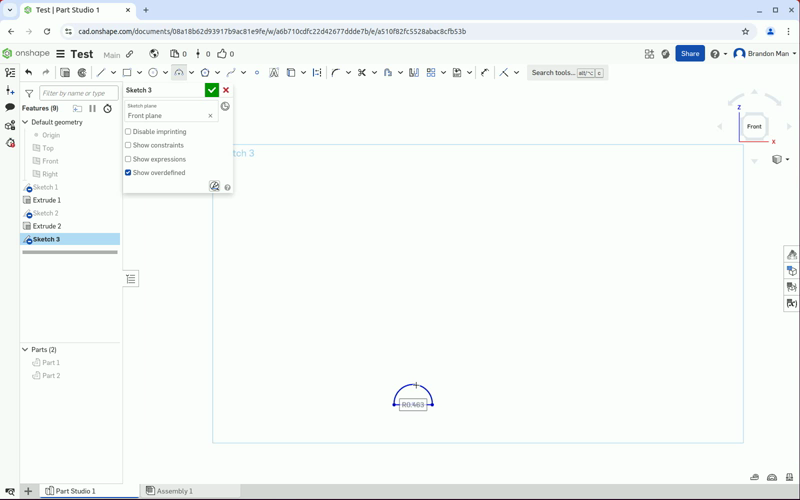
scroll(-6)
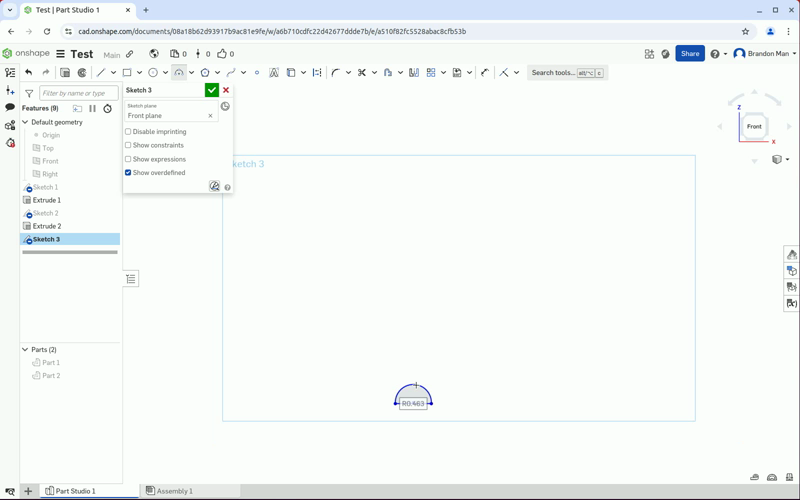
scroll(-6)
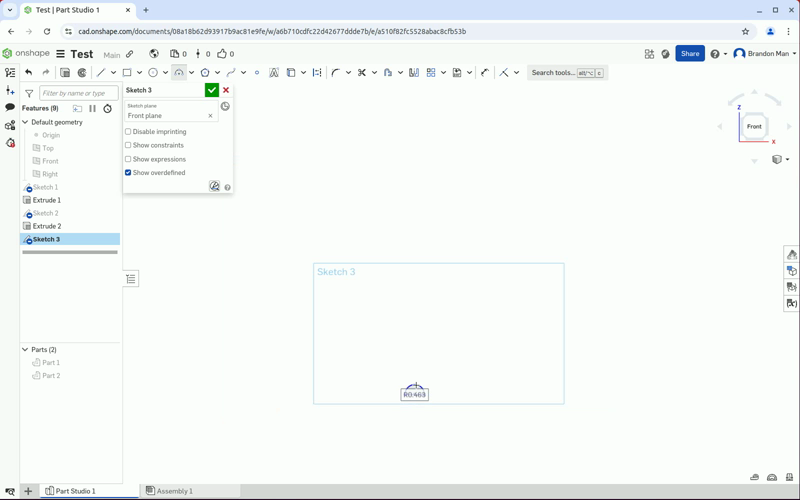
scroll(-6)
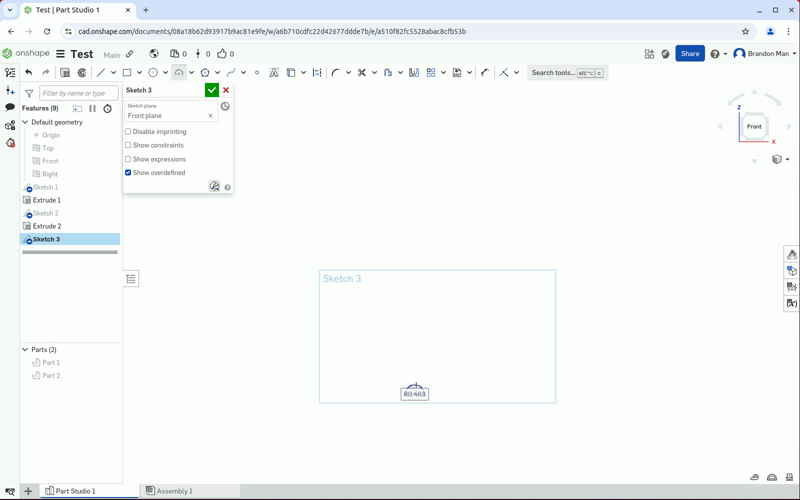
scroll(-6)
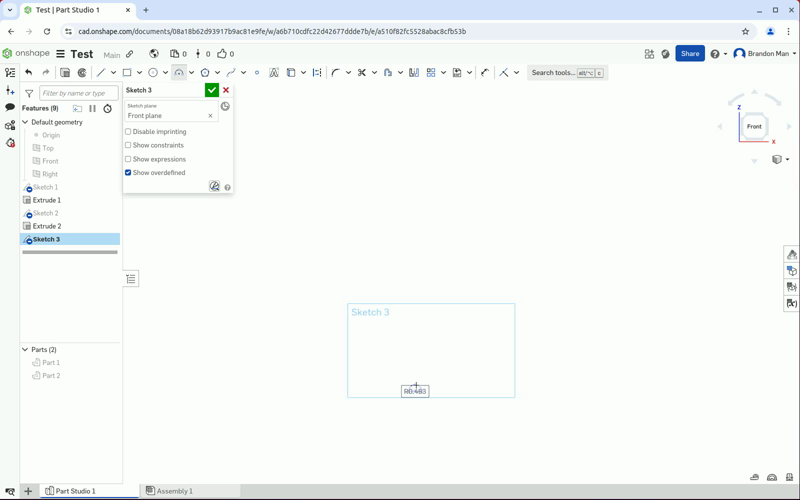
scroll(-6)
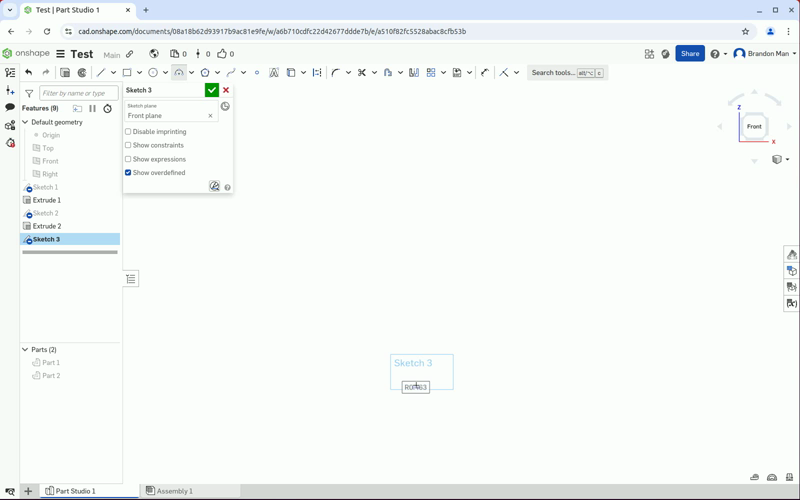
key_up(shift)
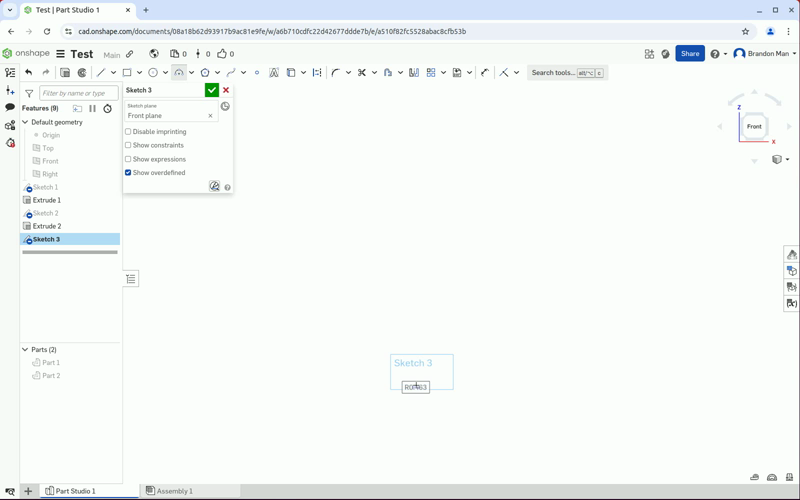
key(esc)
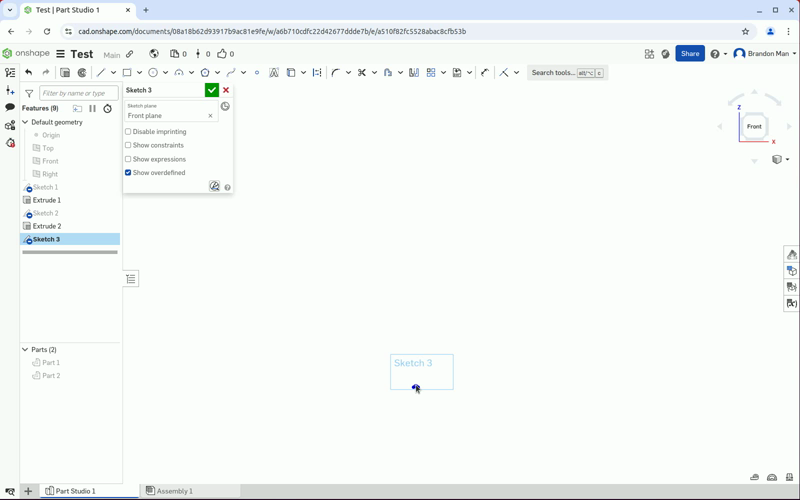
mouse_move(414, 386)
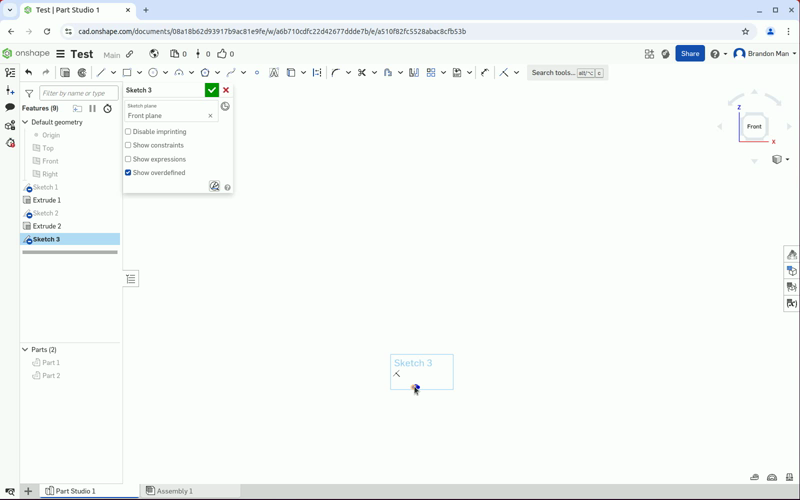
scroll(6)
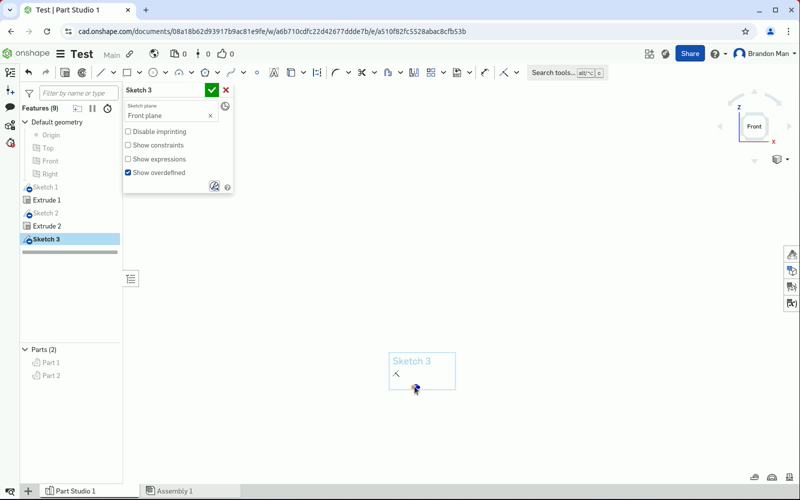
scroll(6)
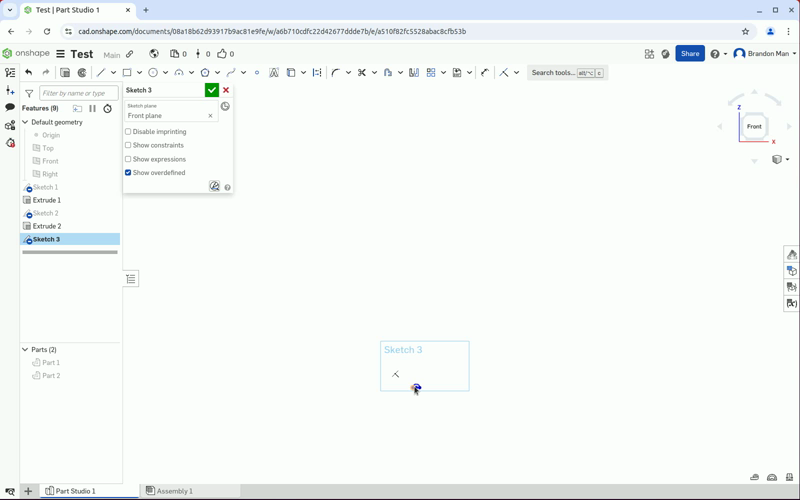
scroll(6)
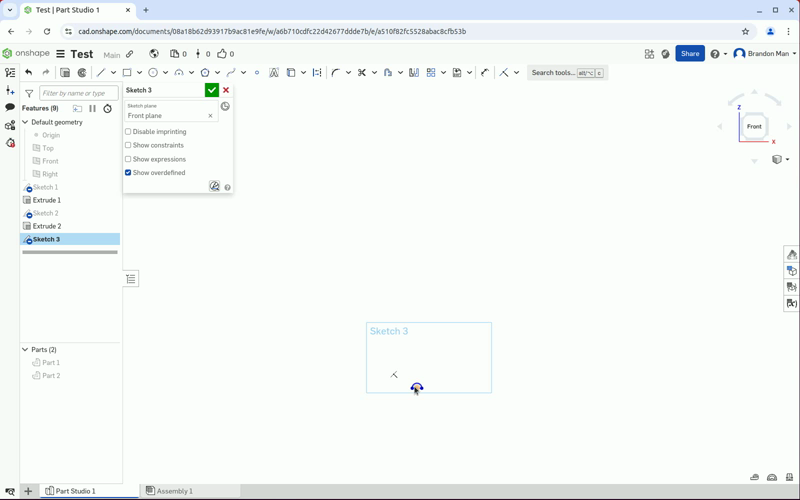
scroll(6)
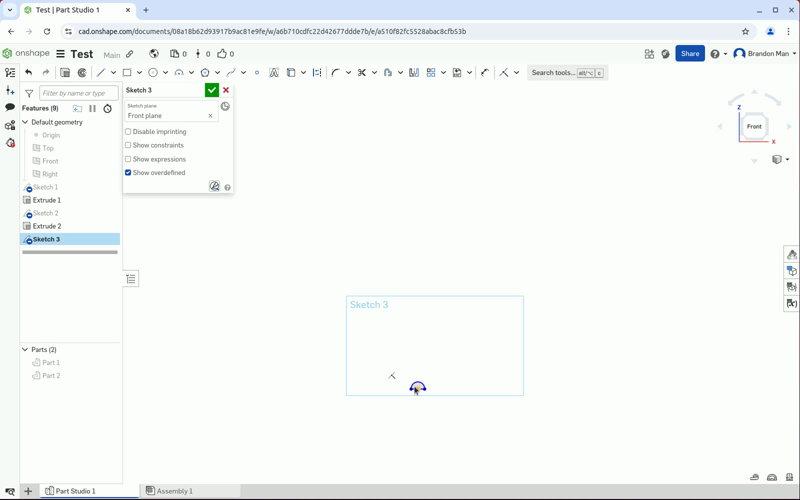
scroll(6)
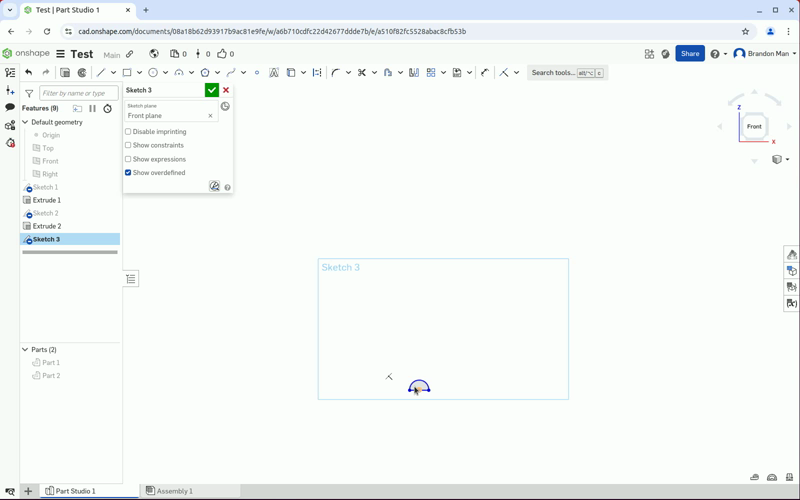
scroll(6)
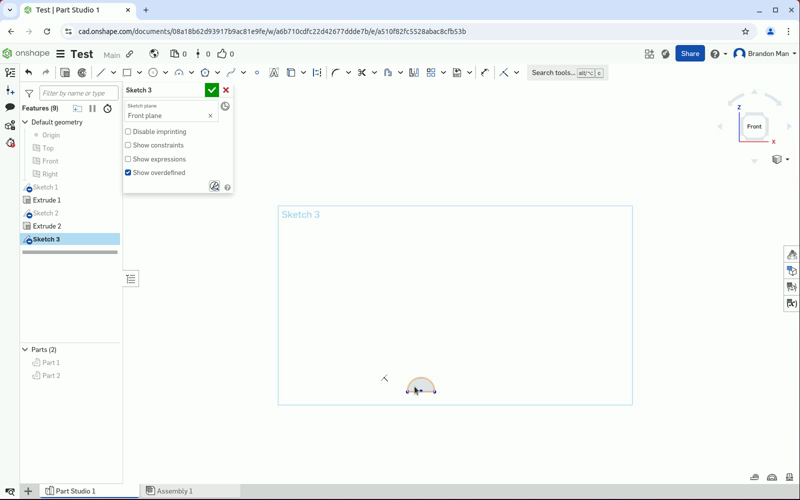
scroll(6)
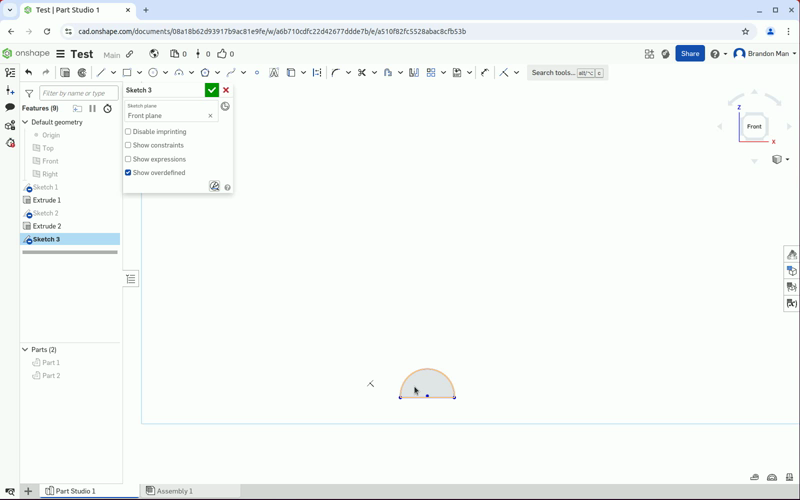
click(414, 386)
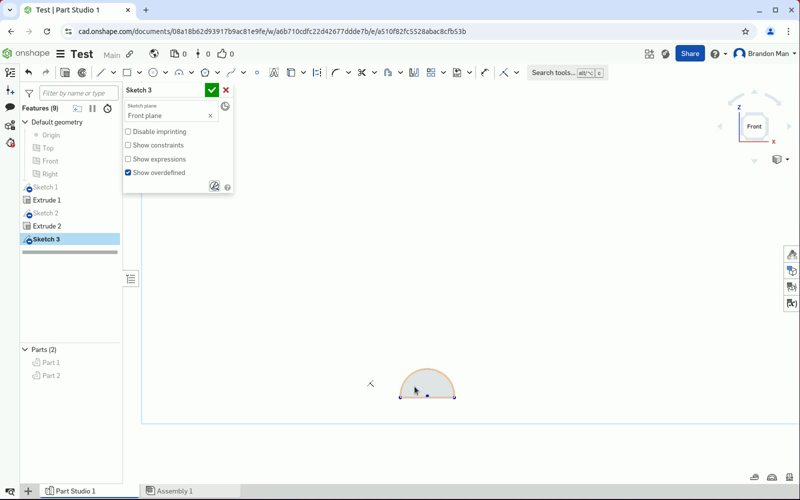
scroll(-6)
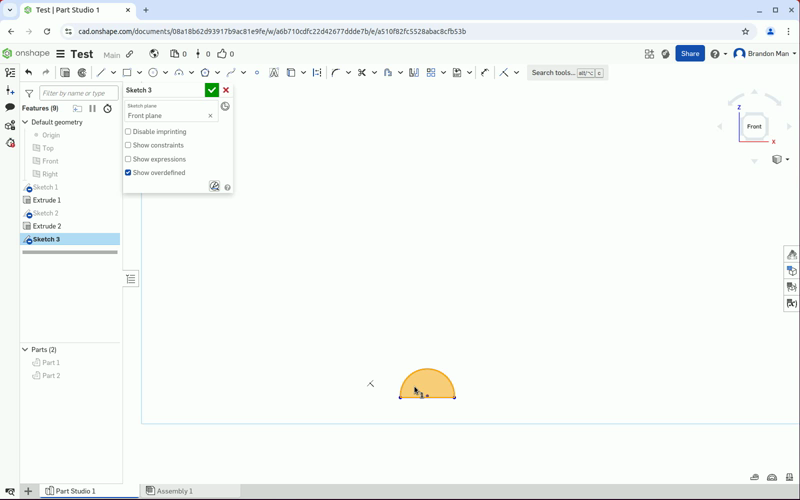
scroll(-6)
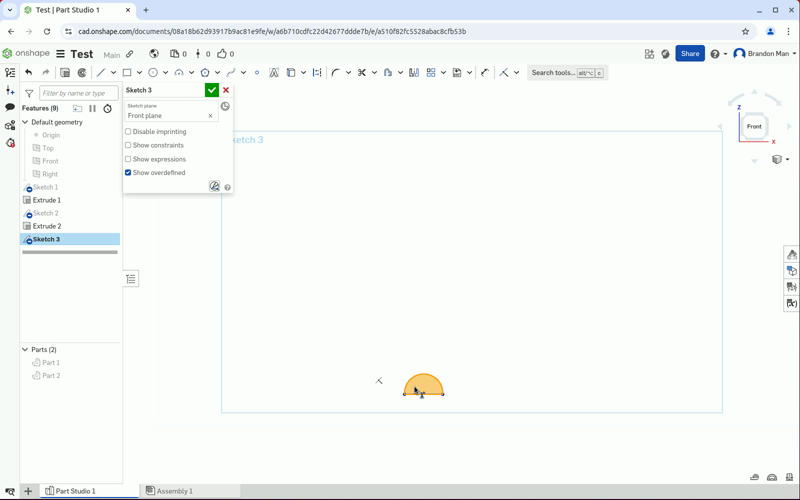
scroll(-6)
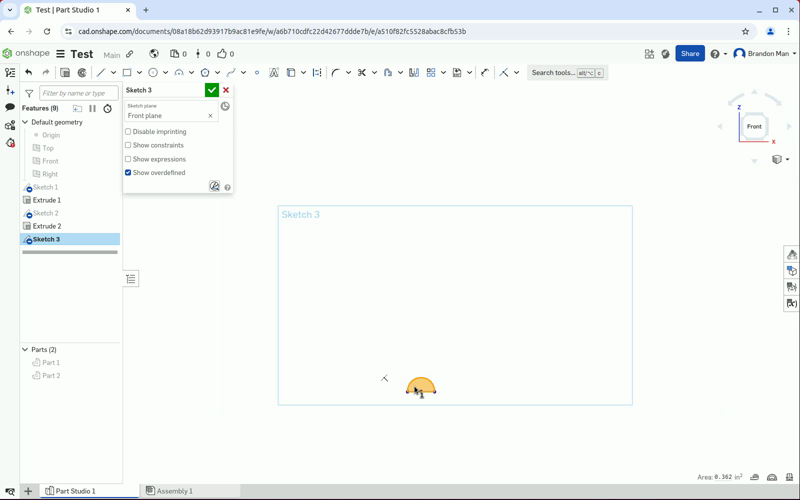
scroll(-6)
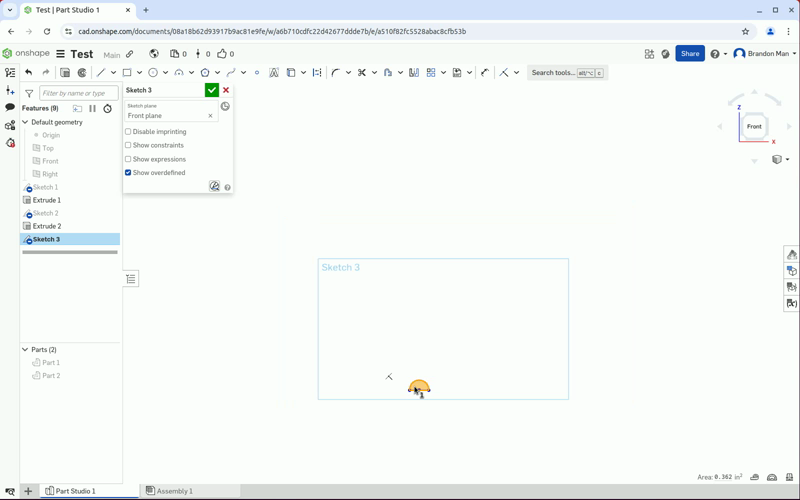
scroll(-6)
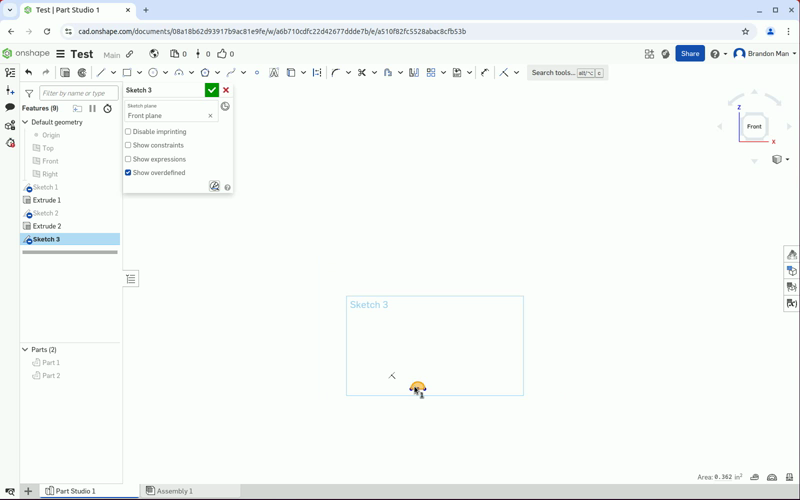
scroll(-6)
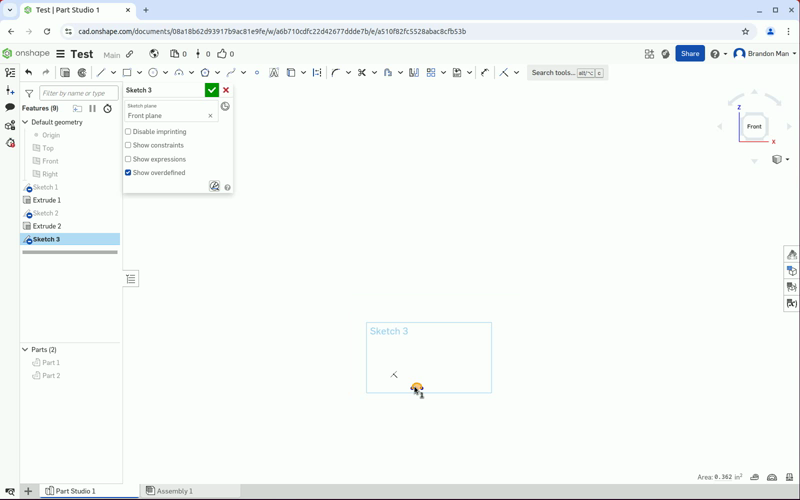
scroll(-6)
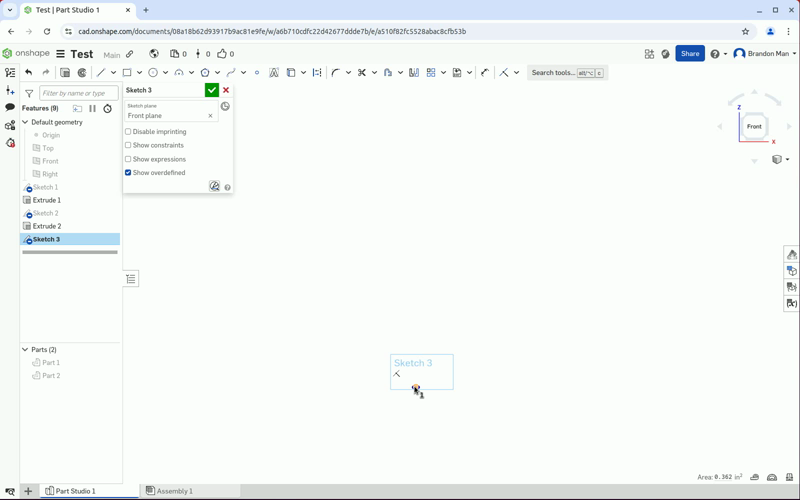
mouse_move(73, 352)
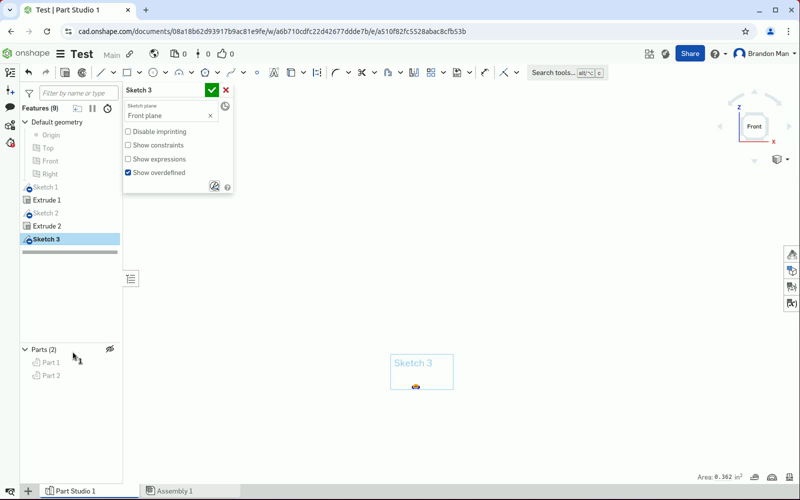
key(shift+y)
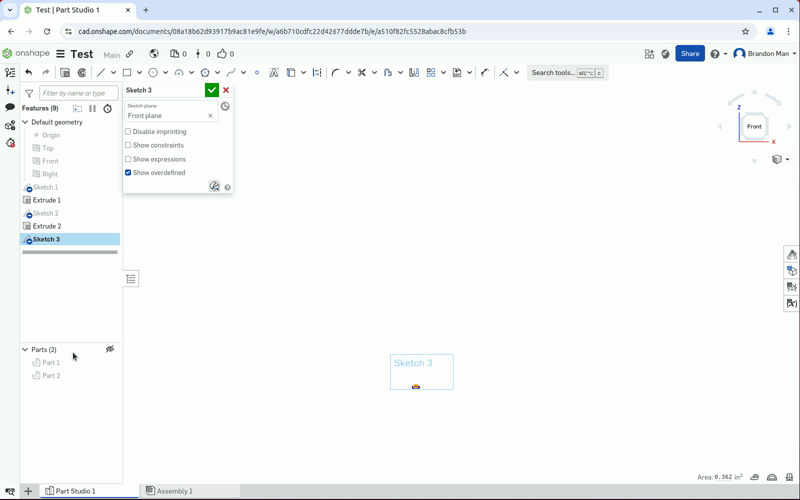
key(shift+e)
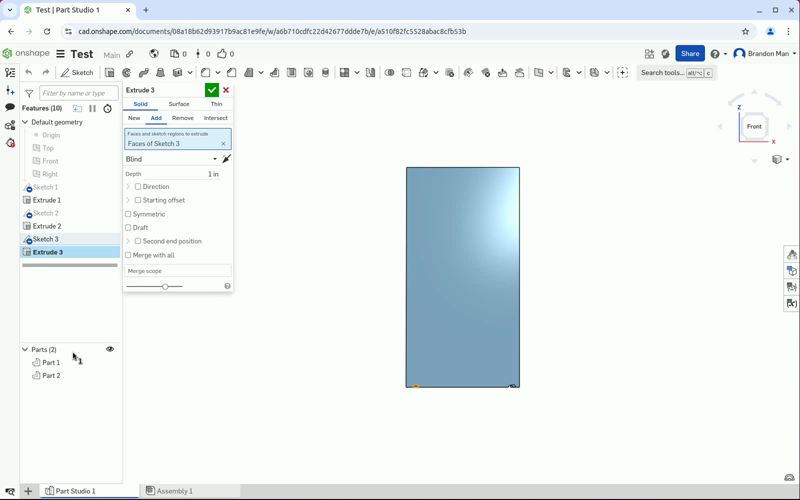
mouse_move(143, 106)
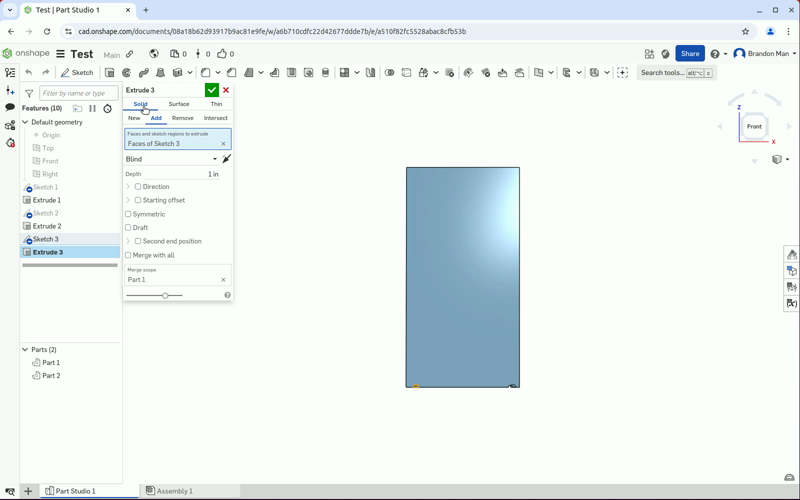
click(143, 106)
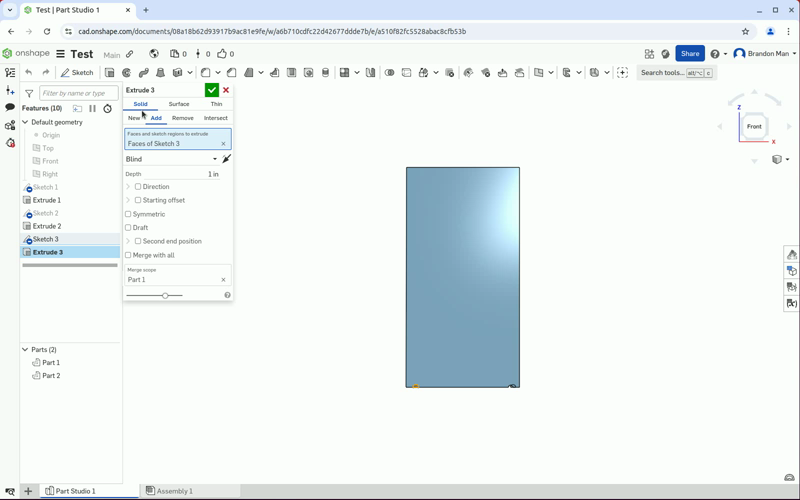
mouse_move(137, 120)
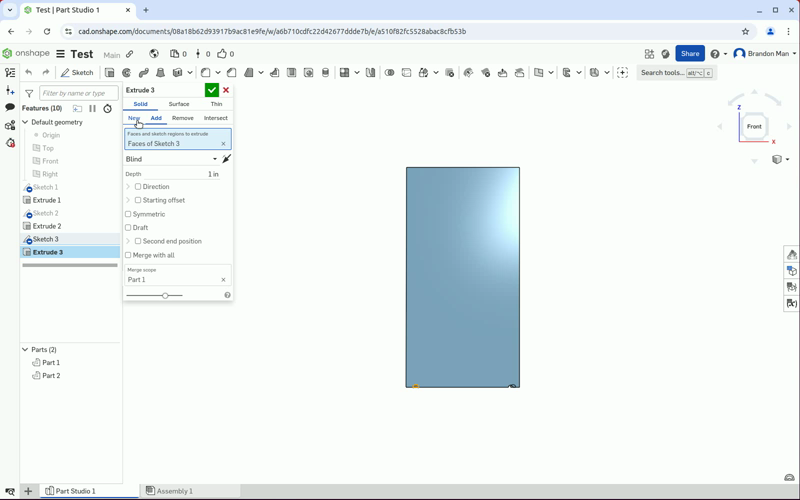
click(137, 120)
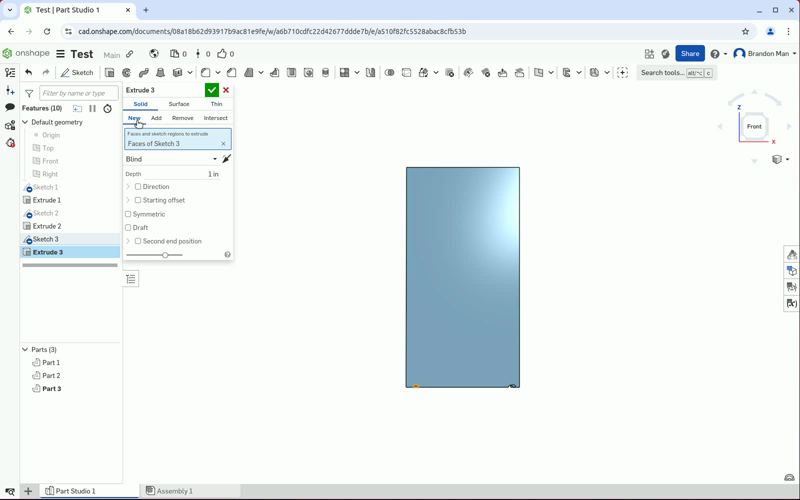
key(tab, 4)
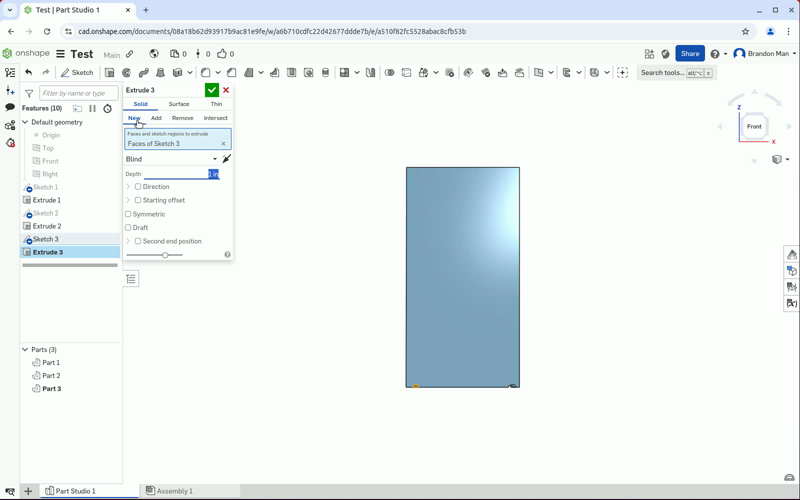
text(19.498)
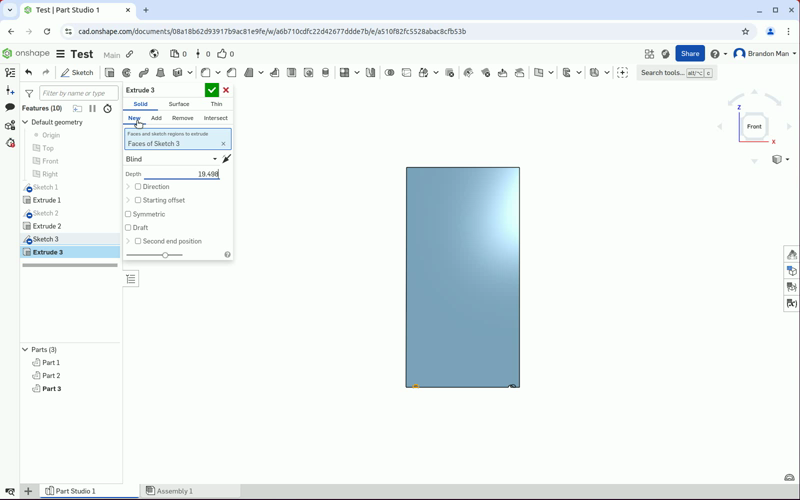
key(enter)
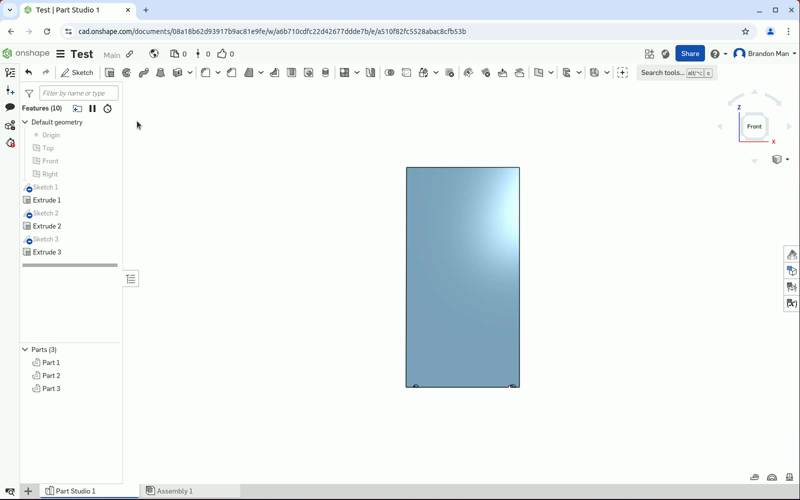
key(shift+h)
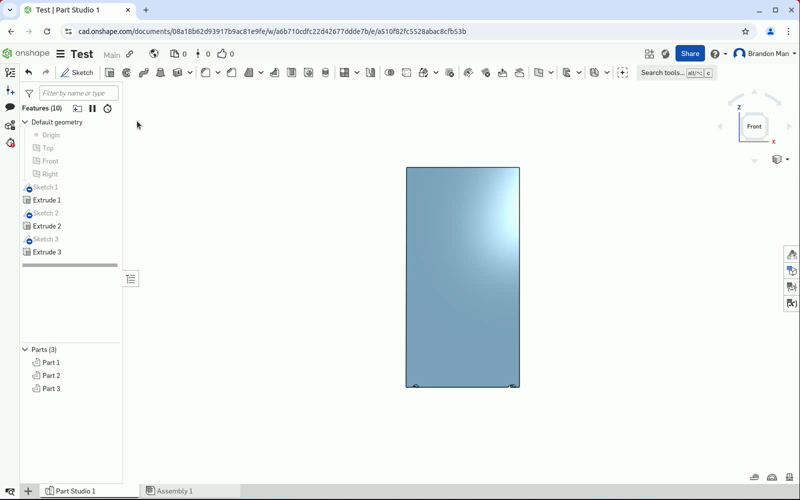
key(shift+h)
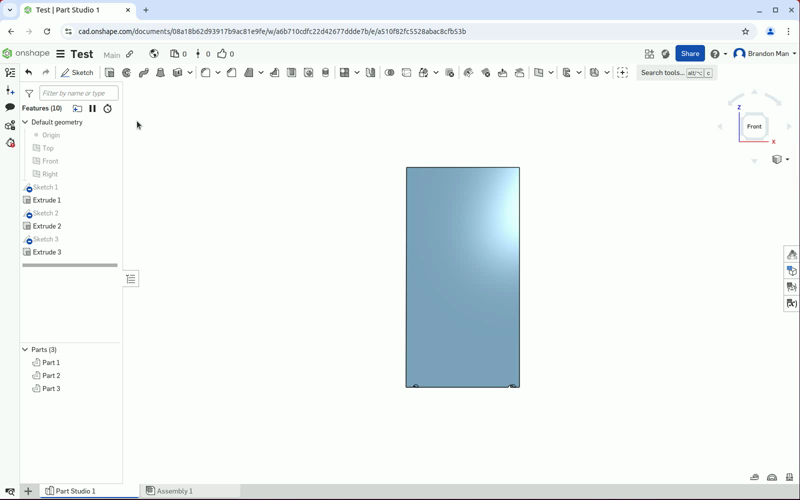
mouse_move(73, 189)
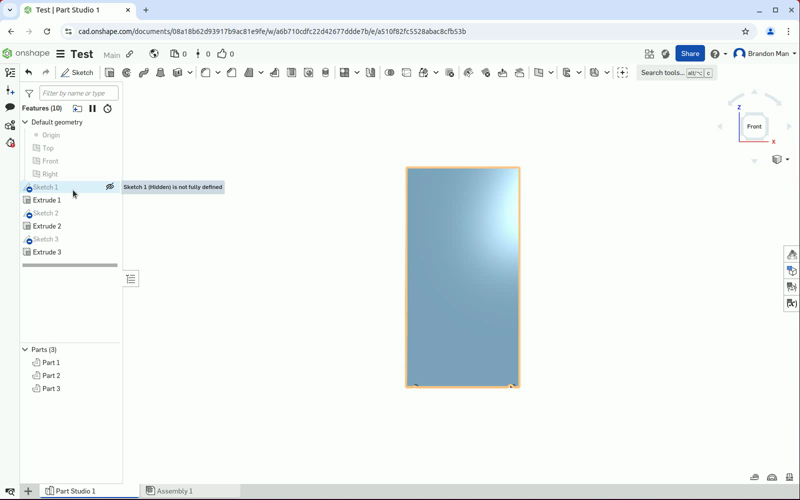
click(73, 189)
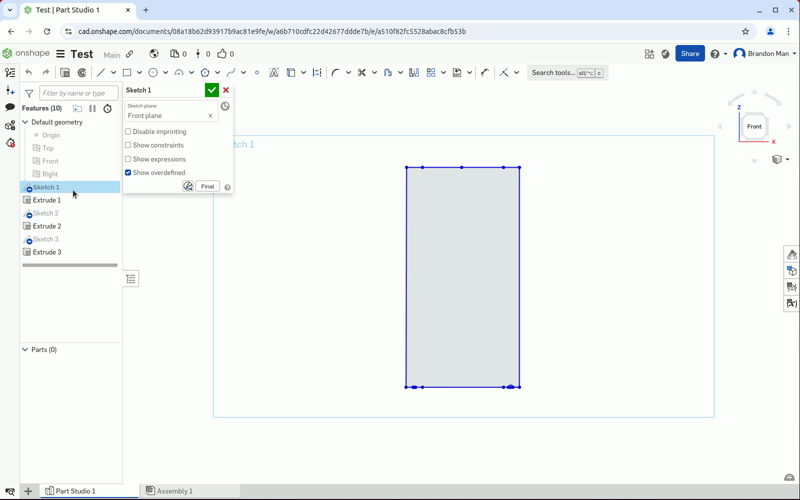
mouse_move(229, 92)
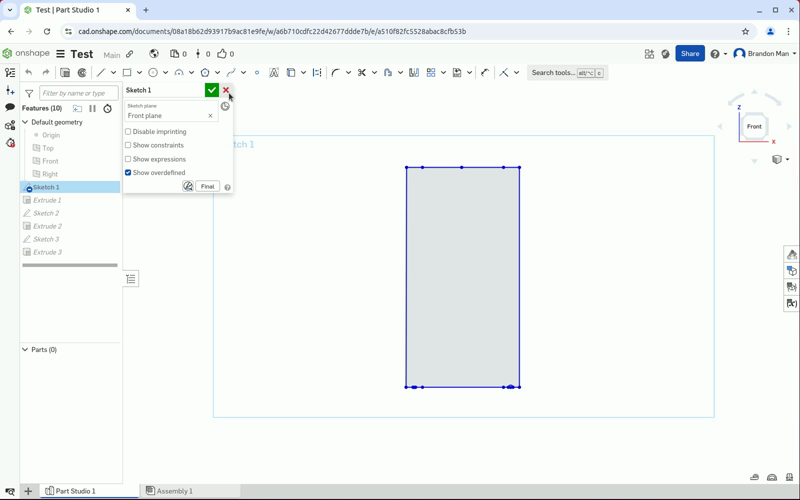
click(229, 92)
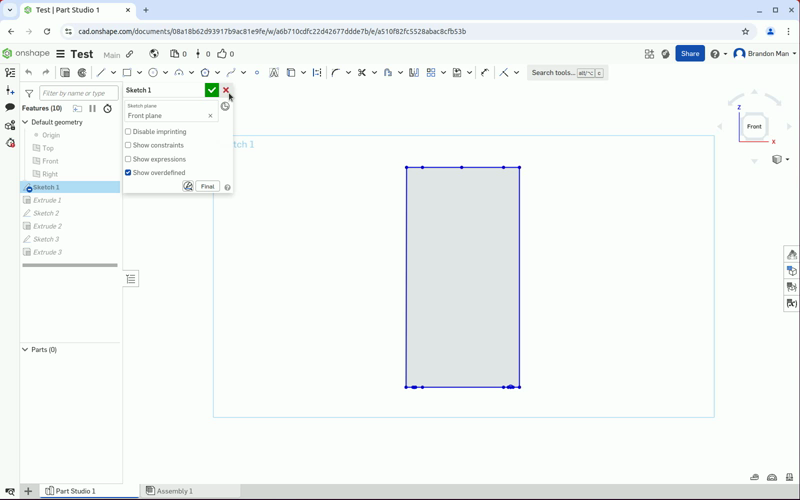
key(shift+s)
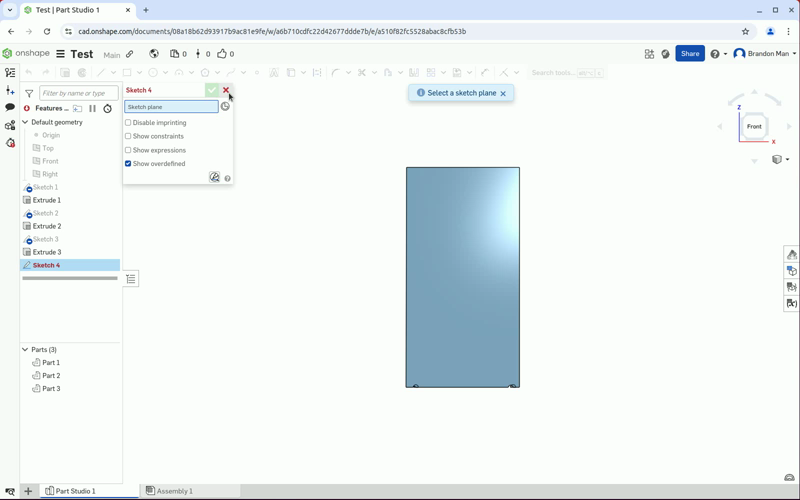
mouse_move(73, 163)
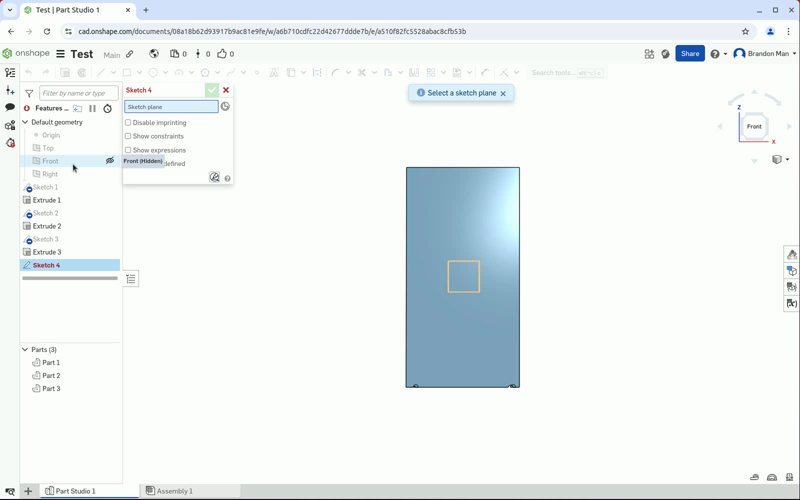
click(73, 163)
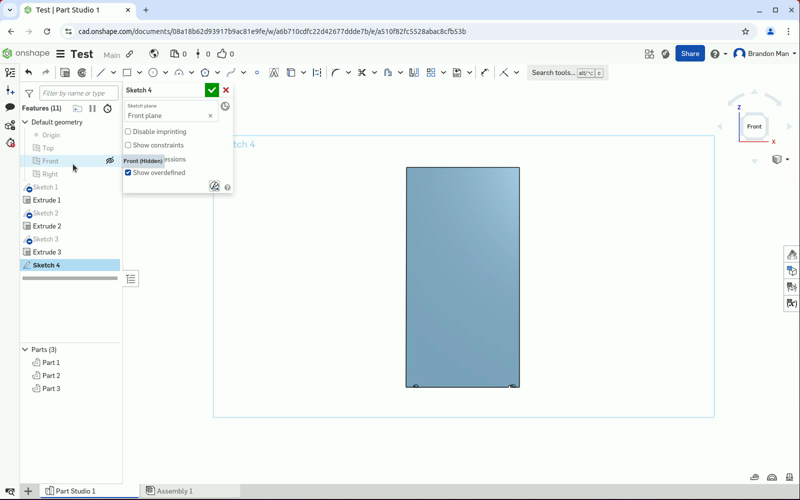
mouse_move(73, 352)
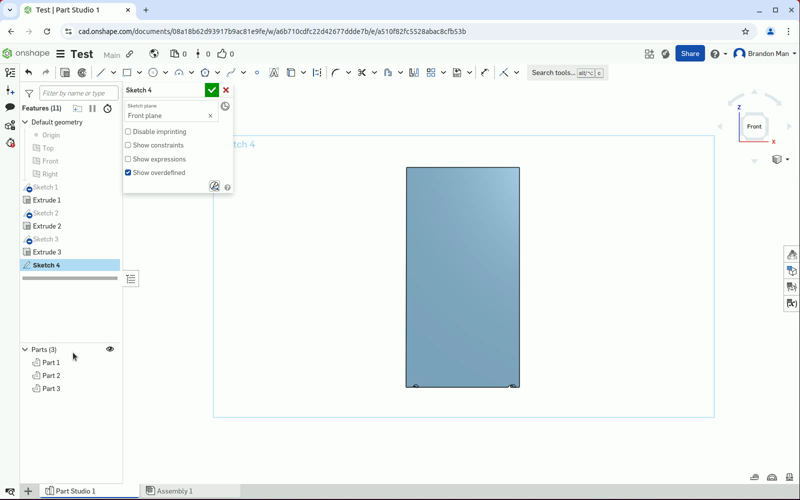
key(y)
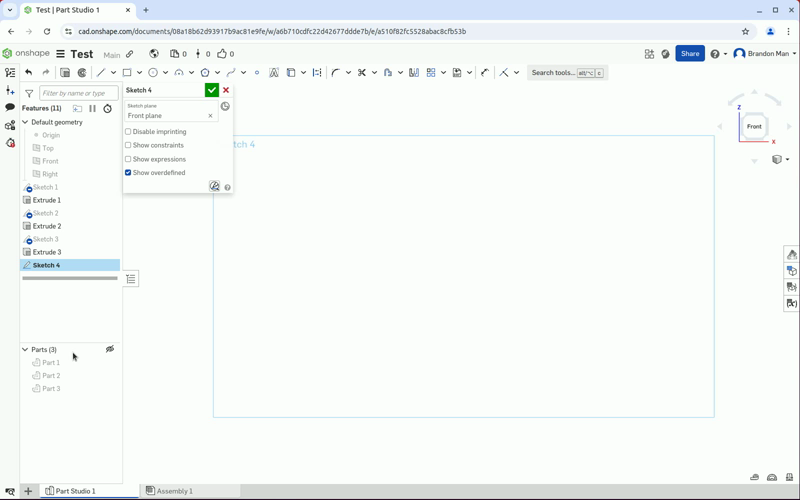
key(l)
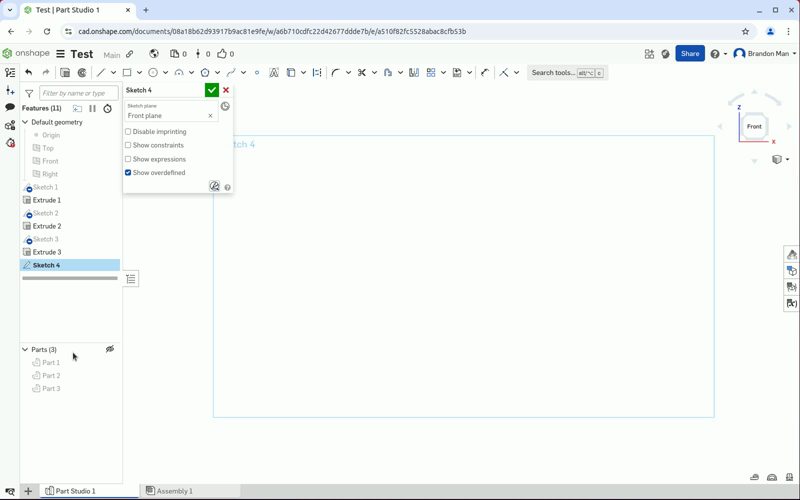
key_down(shift)
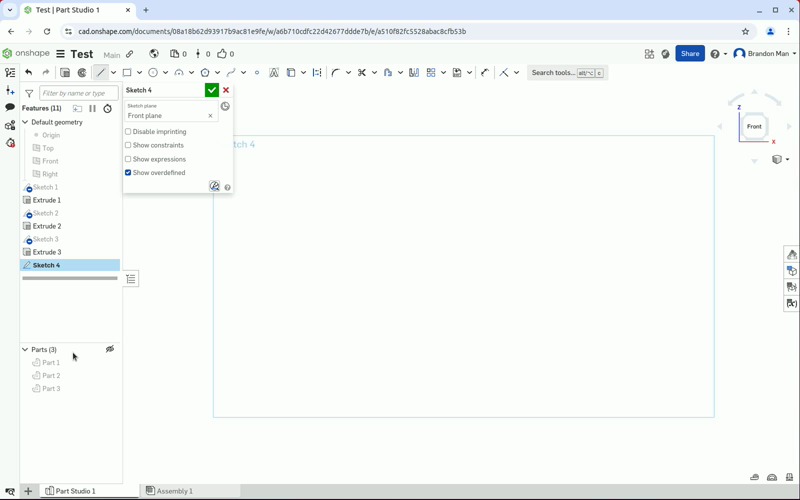
mouse_move(499, 178)
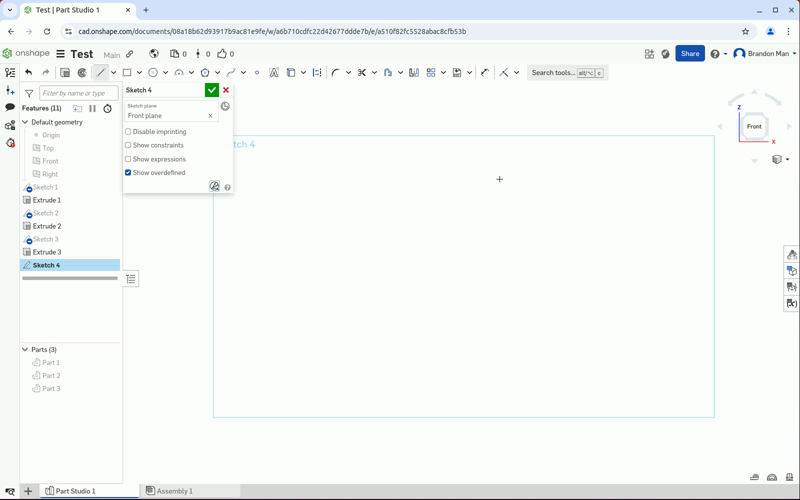
click(499, 178)
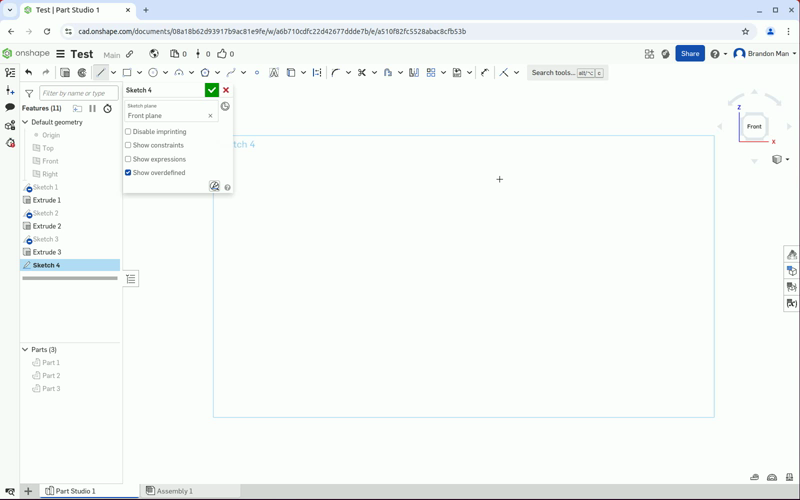
key_up(shift)
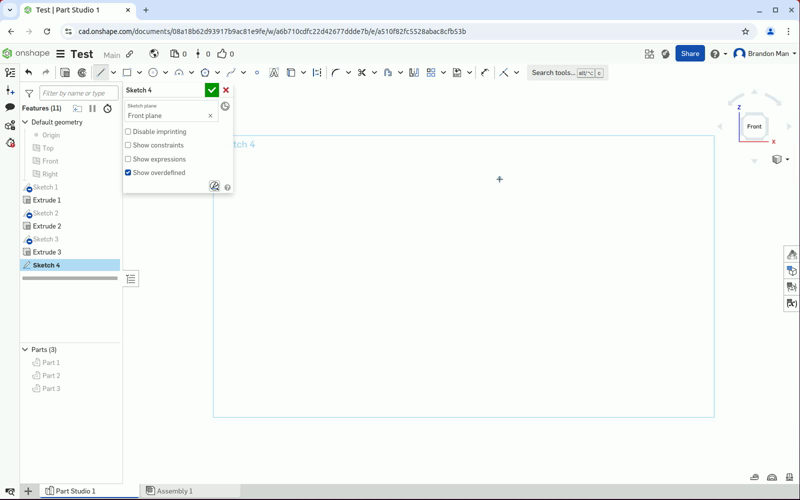
key_down(shift)
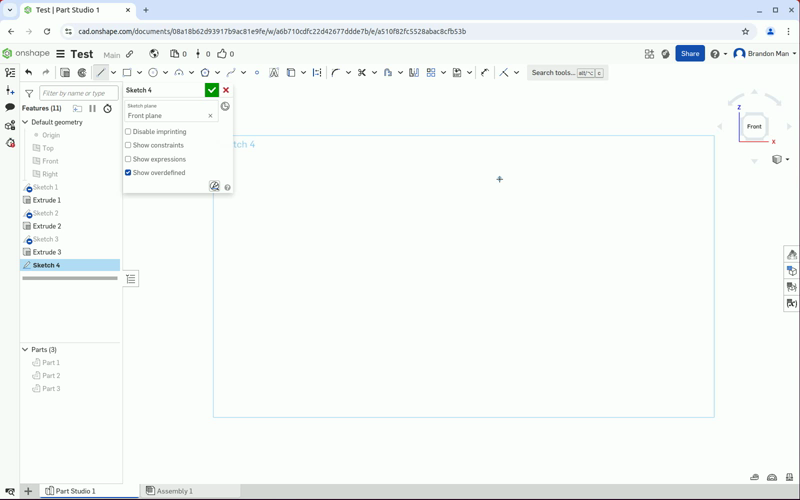
mouse_move(529, 178)
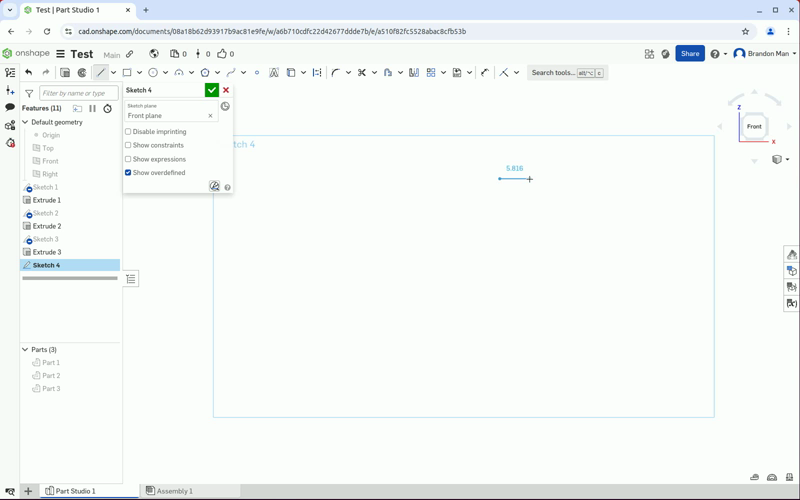
mouse_move(514, 178)
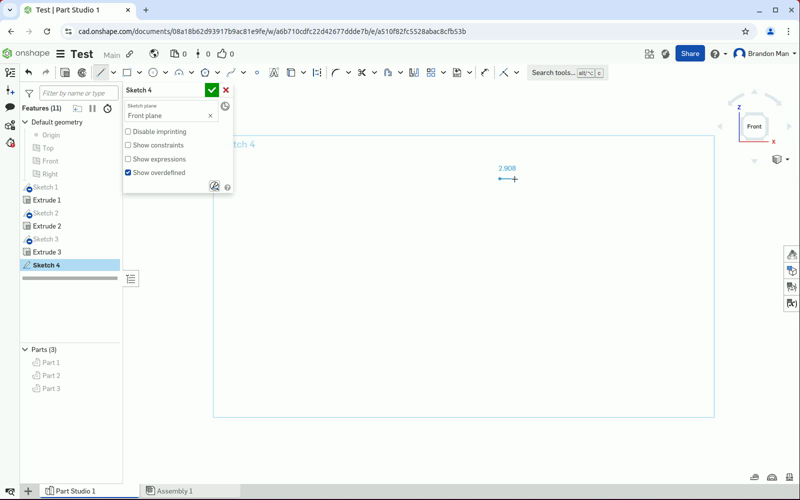
click(514, 178)
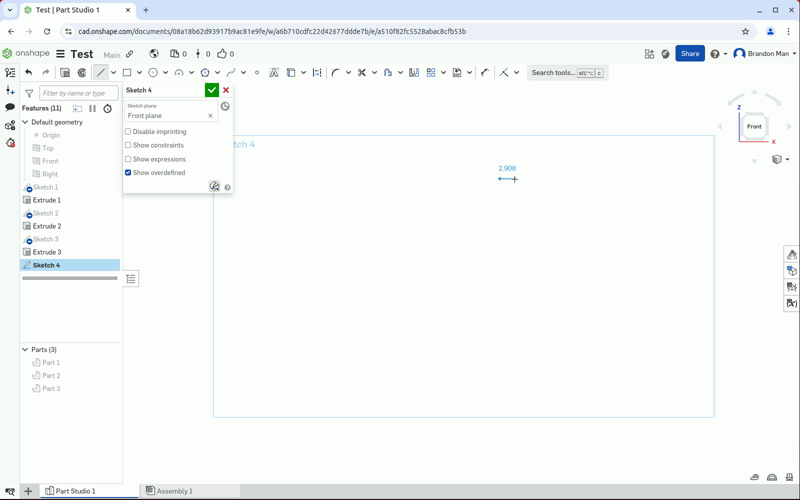
key_up(shift)
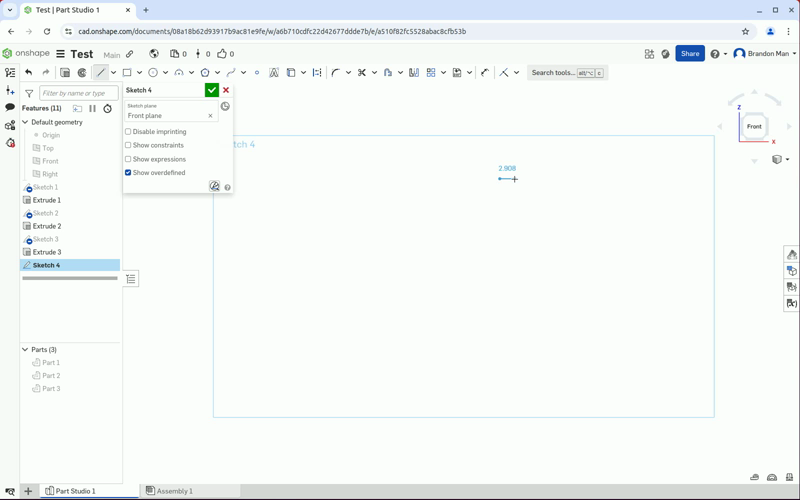
key_down(shift)
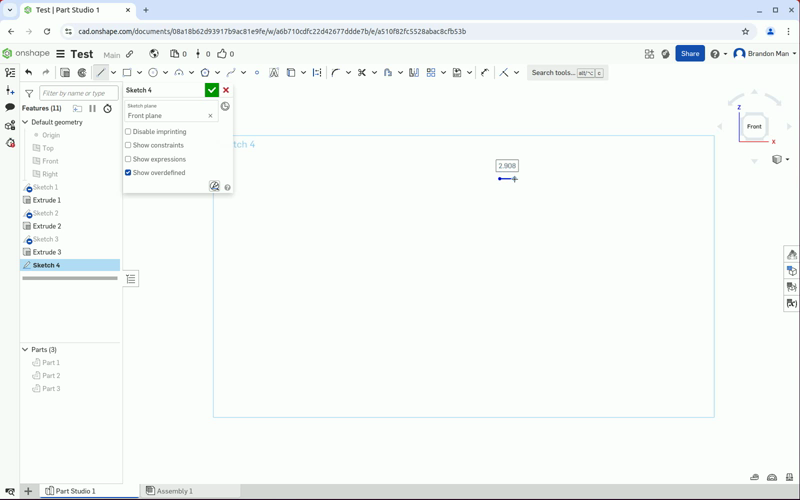
mouse_move(544, 178)
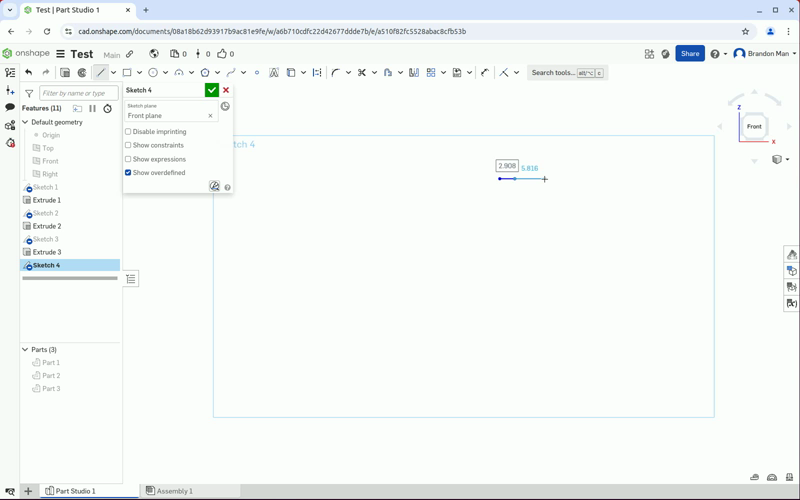
mouse_move(514, 169)
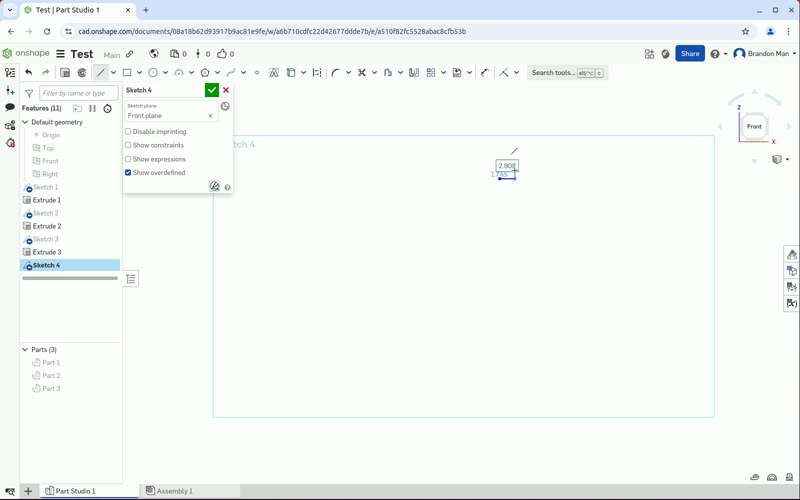
click(514, 169)
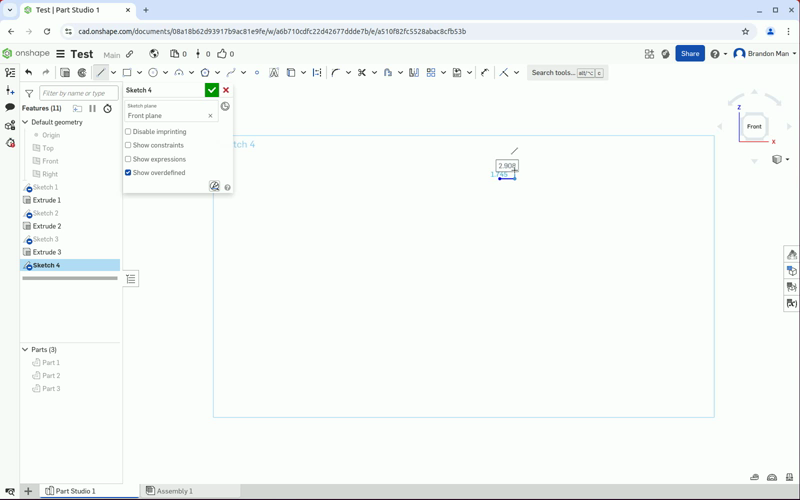
key_up(shift)
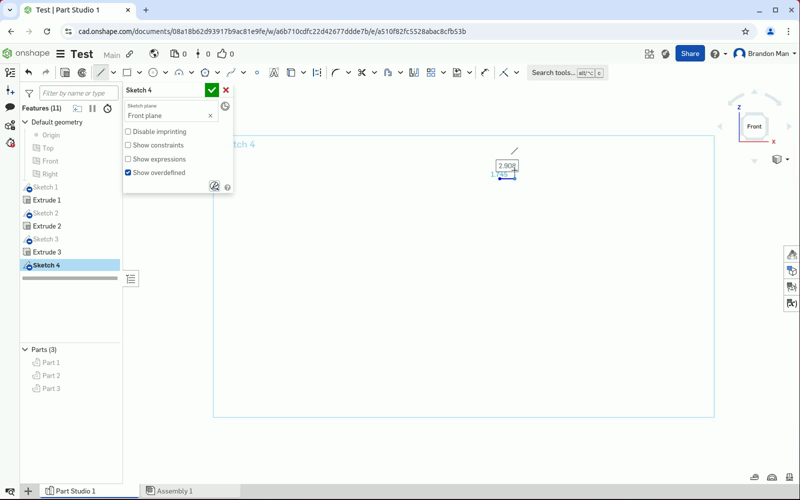
key_down(shift)
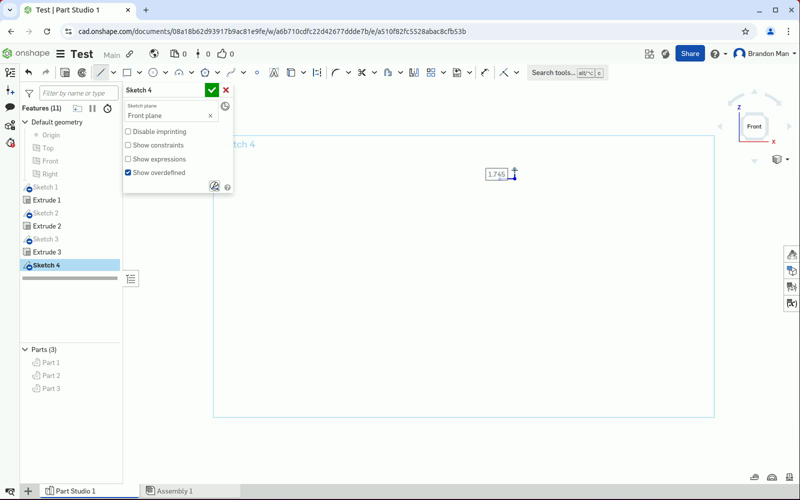
mouse_move(544, 169)
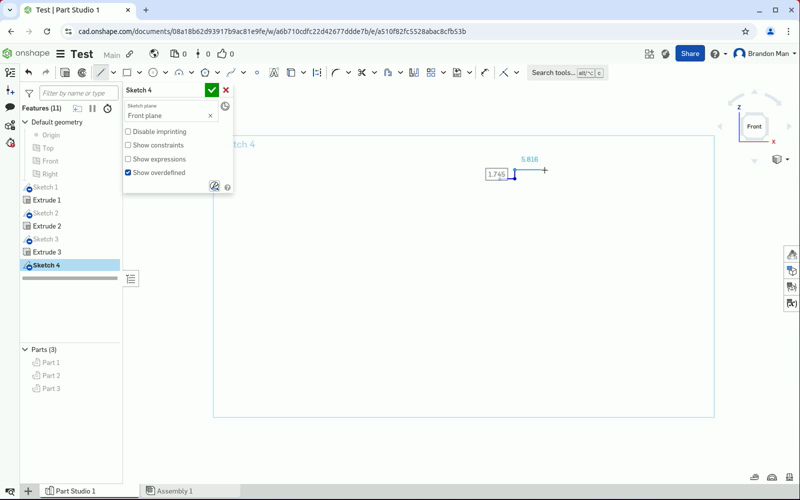
mouse_move(499, 169)
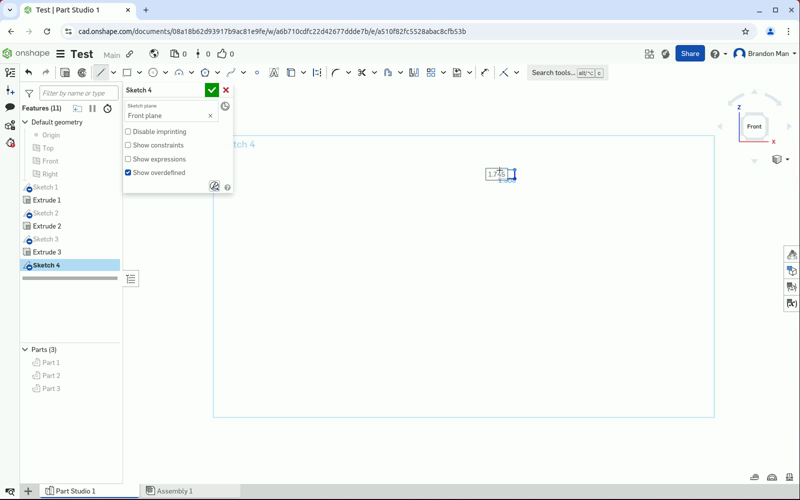
click(499, 169)
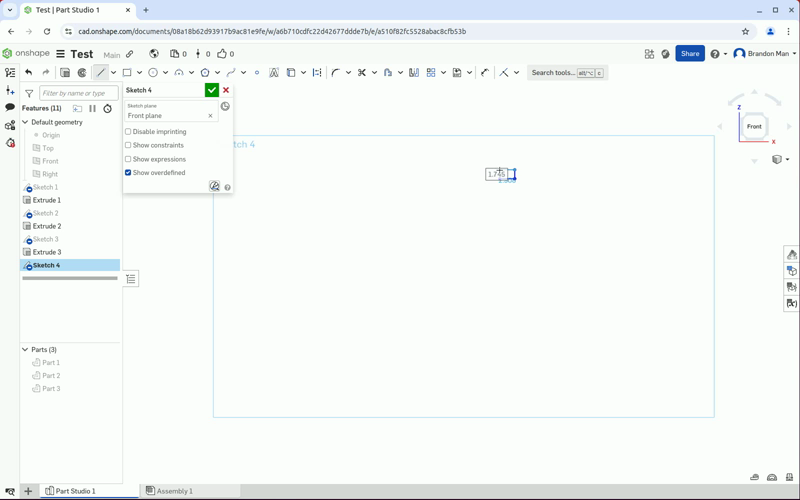
key_up(shift)
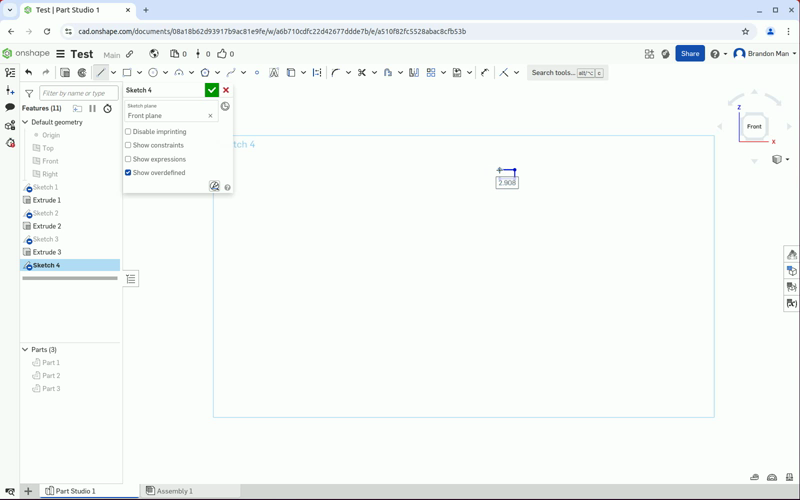
mouse_move(529, 169)
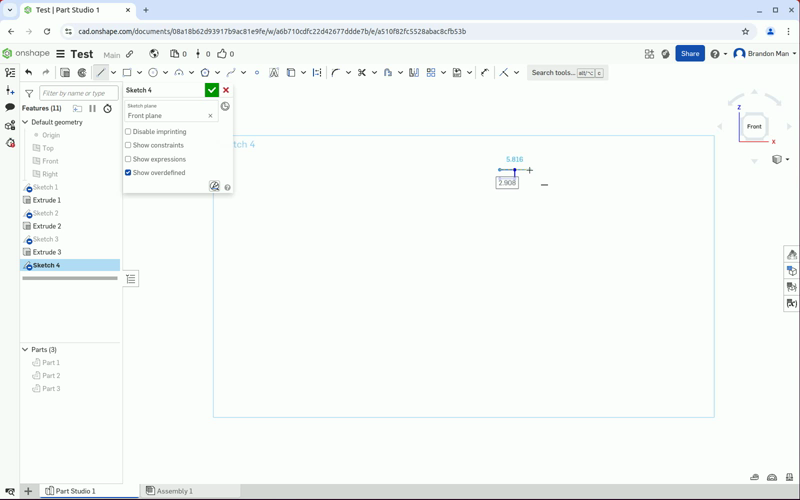
key_down(shift)
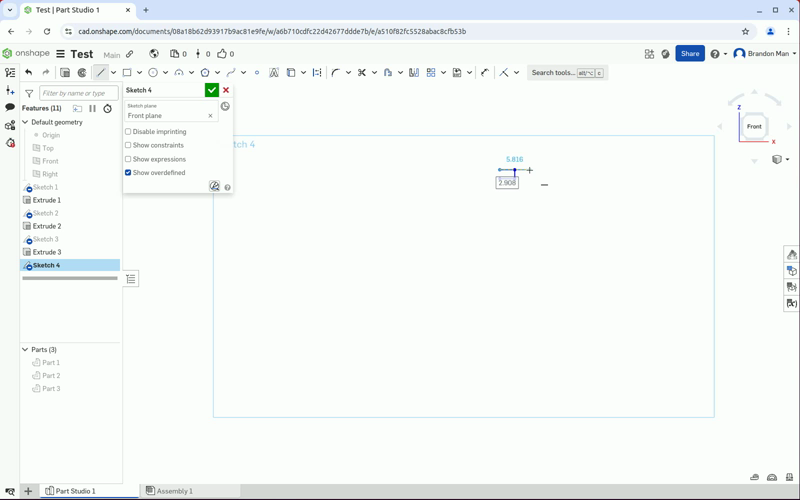
mouse_move(499, 178)
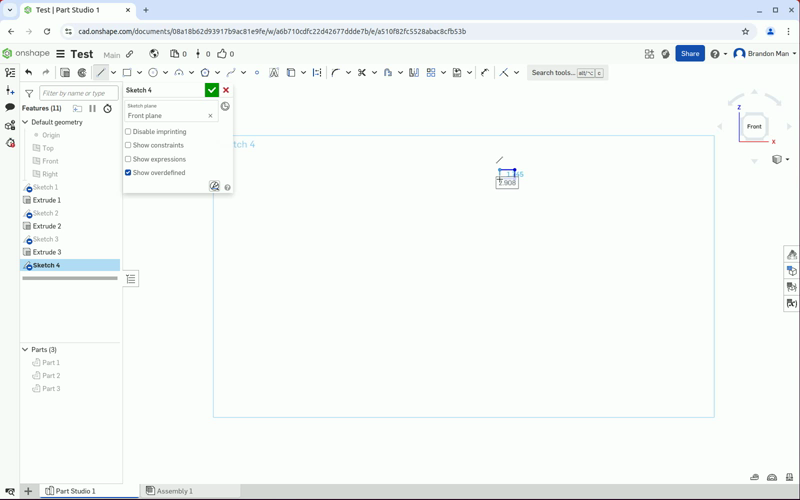
key_up(shift)
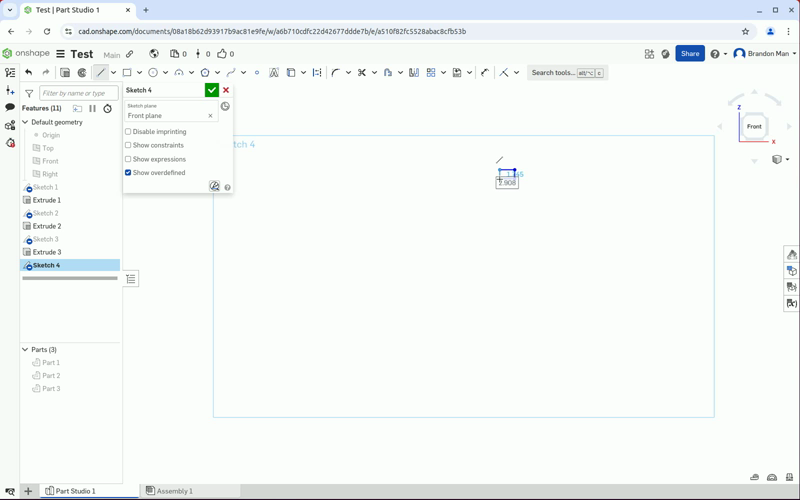
click(499, 178)
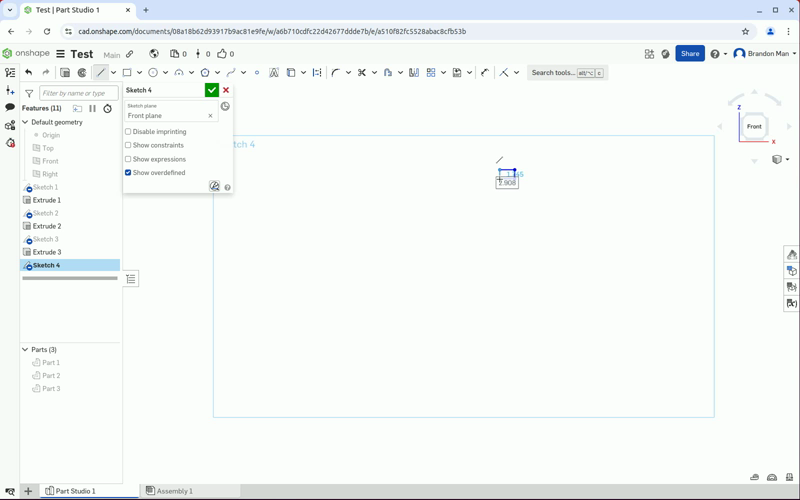
key(esc)
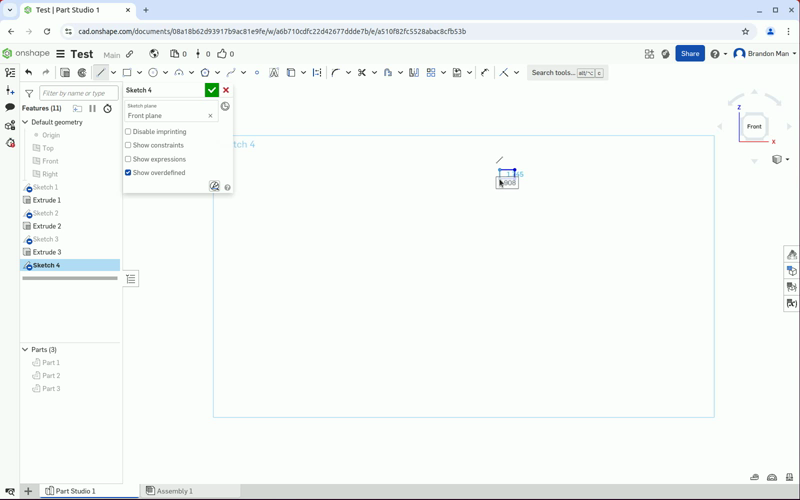
key(c)
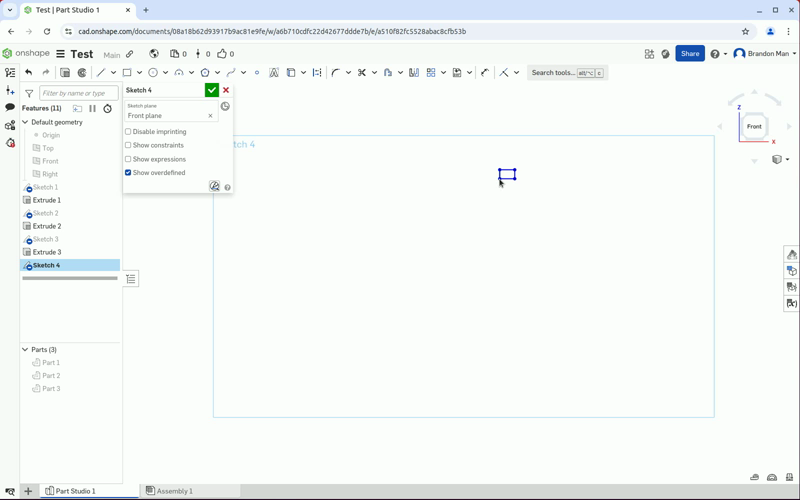
key_down(shift)
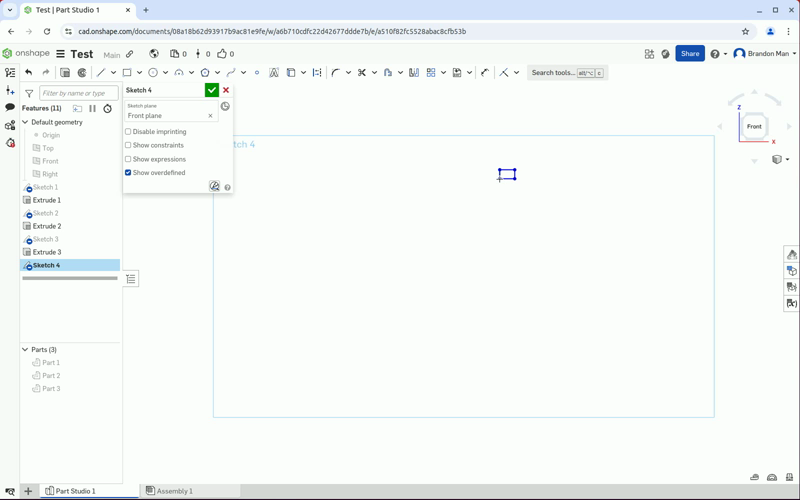
mouse_move(506, 174)
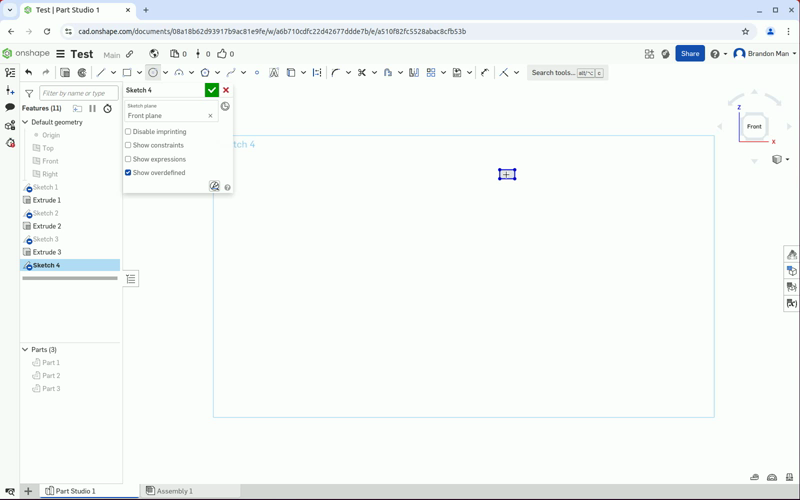
click(506, 174)
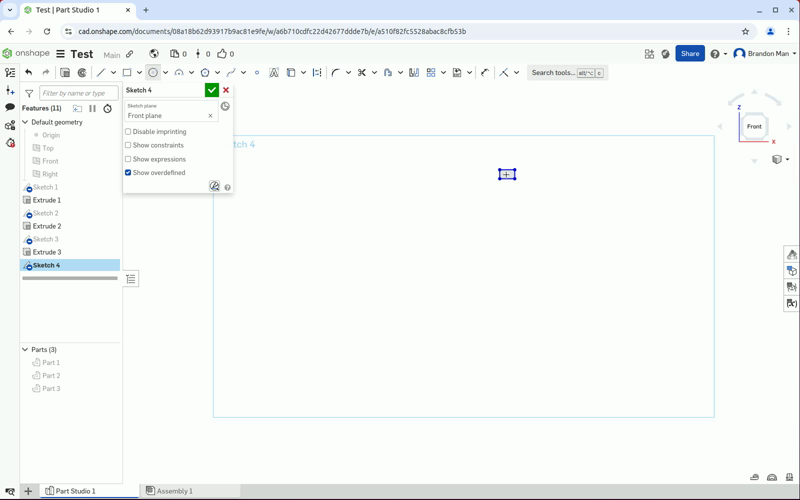
key_up(shift)
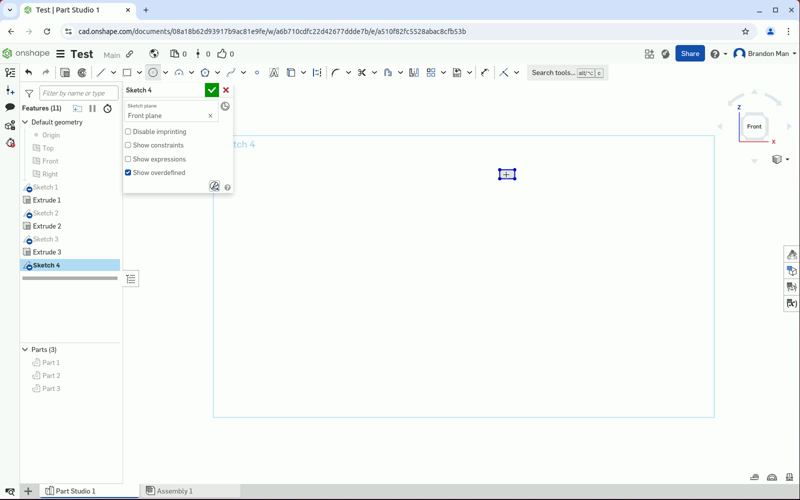
mouse_move(508, 174)
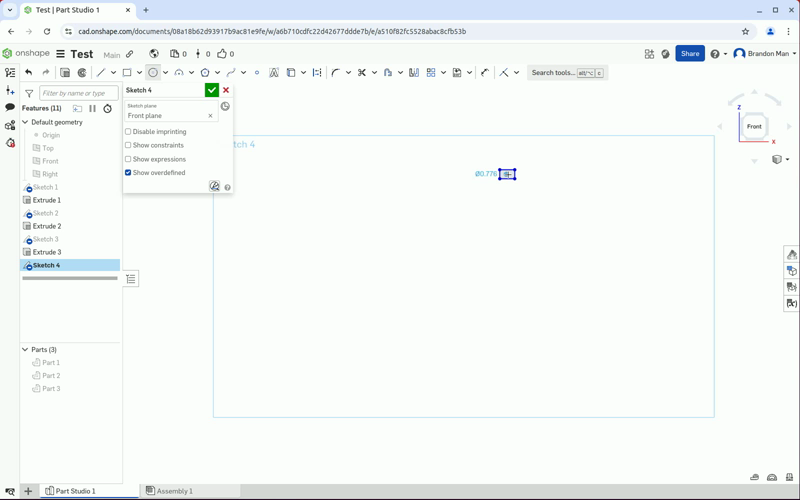
scroll(6)
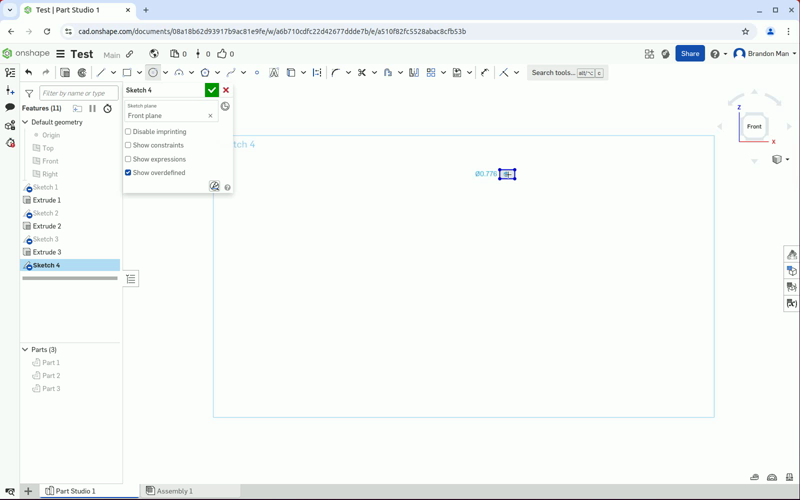
scroll(6)
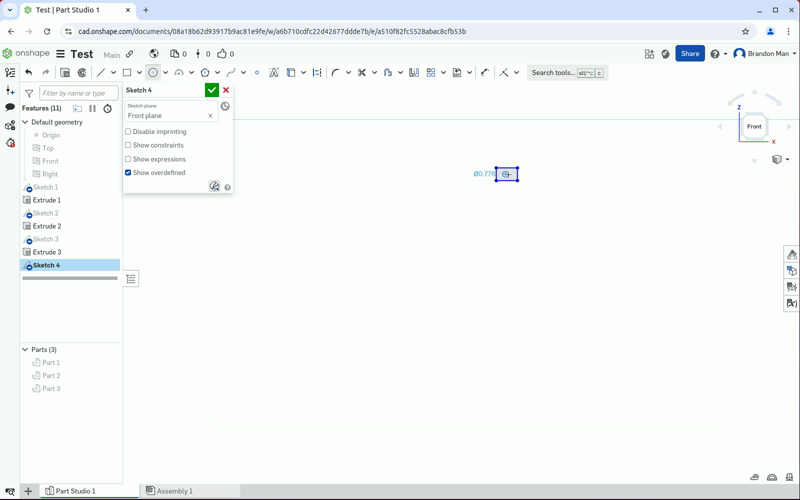
scroll(6)
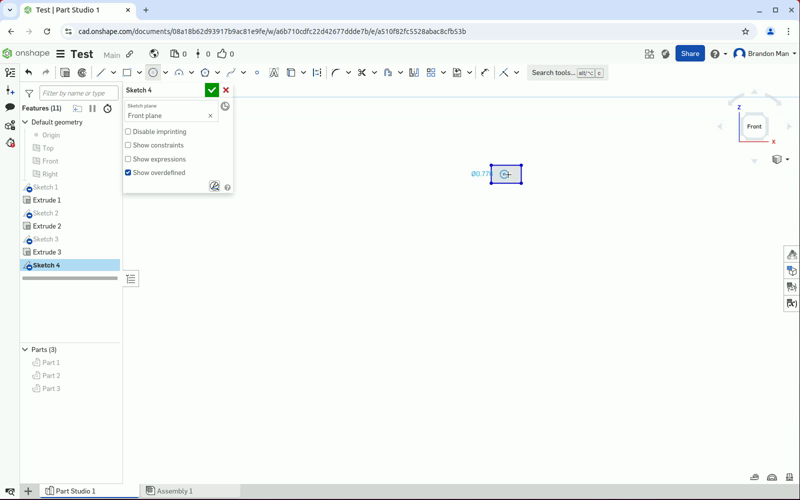
scroll(6)
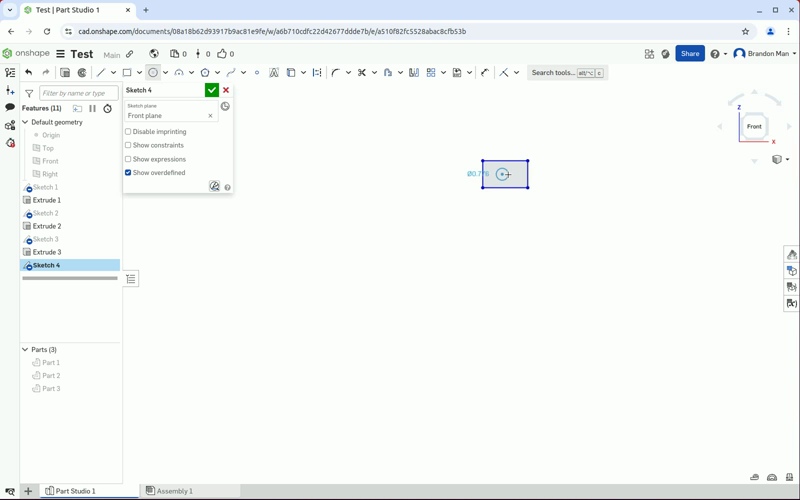
scroll(6)
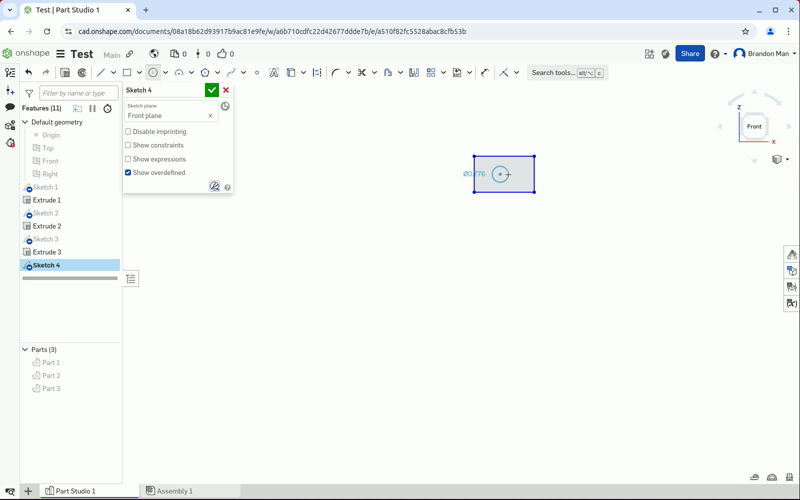
scroll(6)
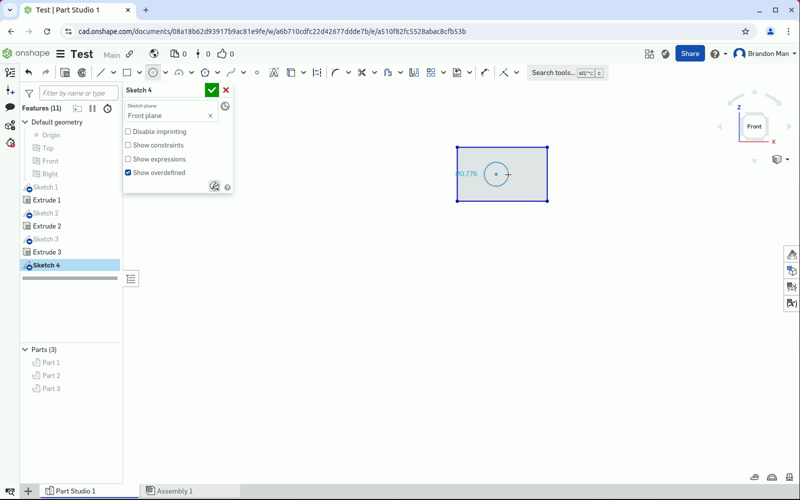
scroll(6)
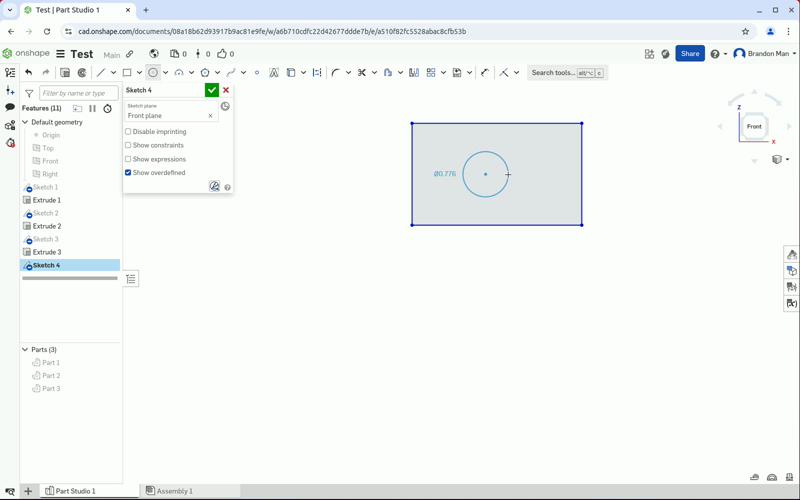
click(508, 174)
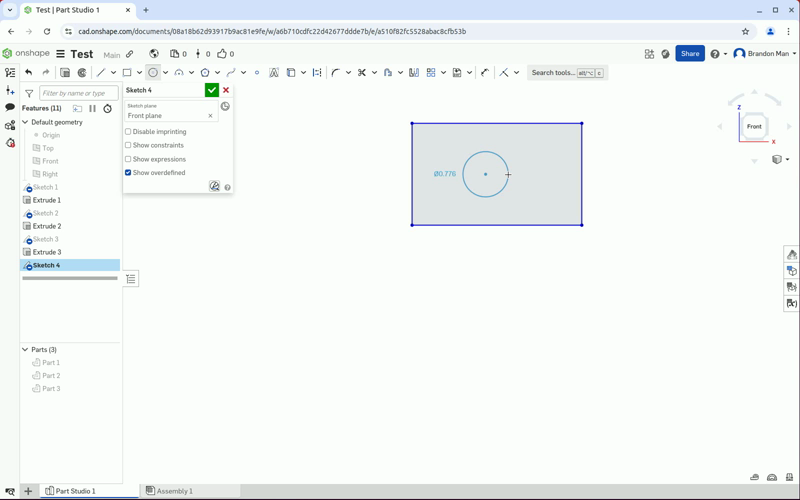
scroll(-6)
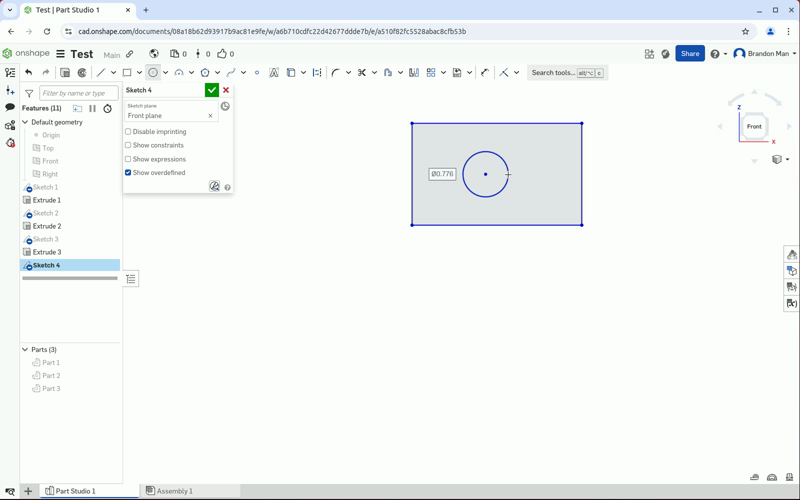
scroll(-6)
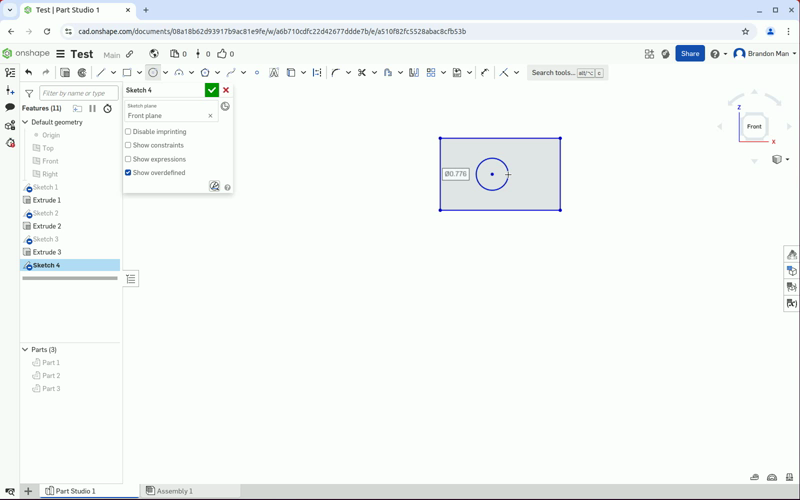
scroll(-6)
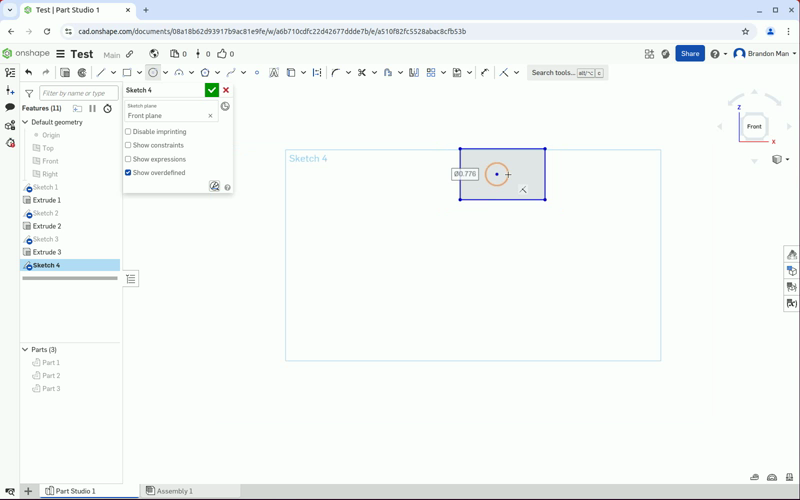
scroll(-6)
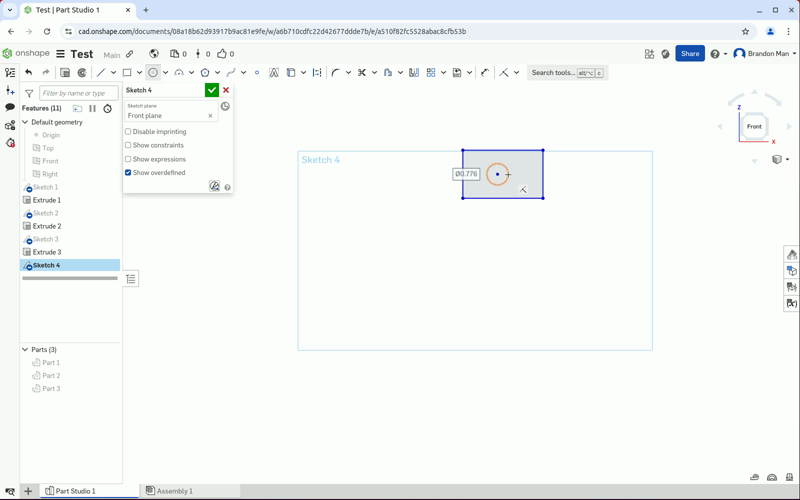
scroll(-6)
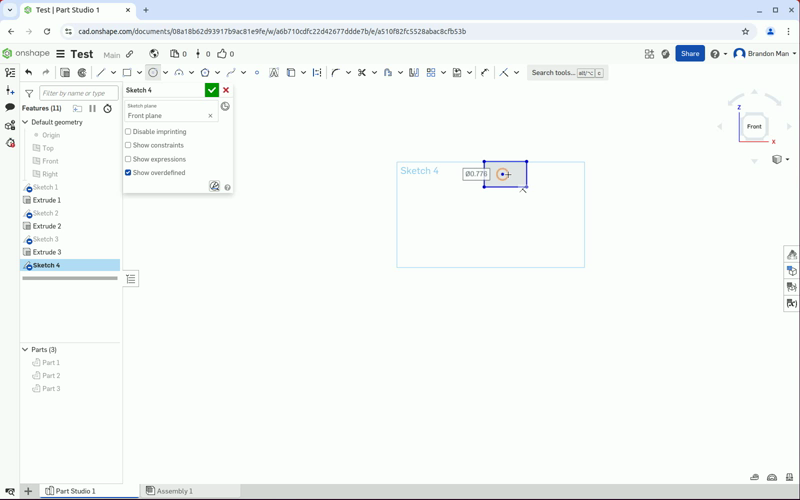
scroll(-6)
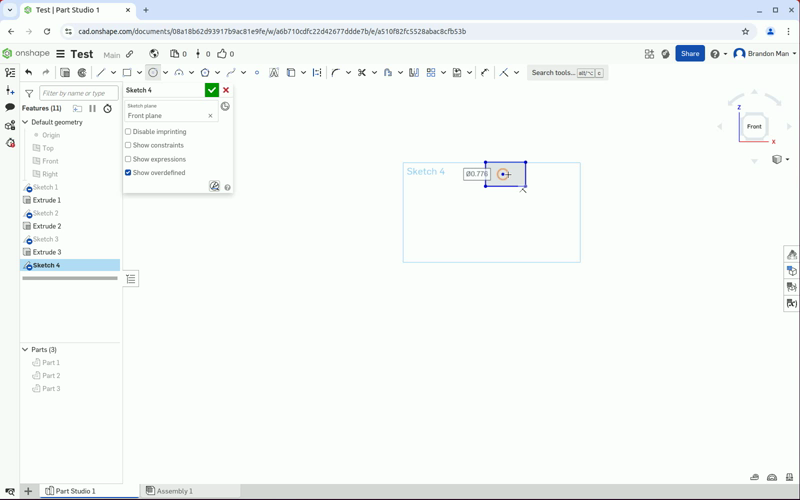
scroll(-6)
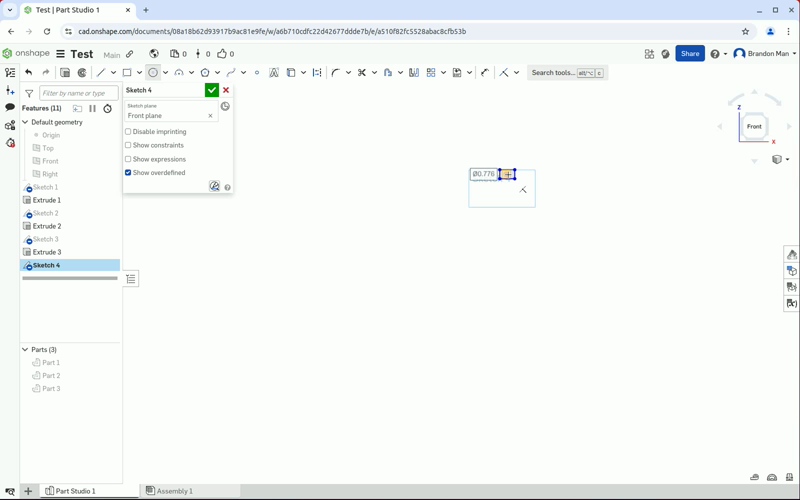
key(esc)
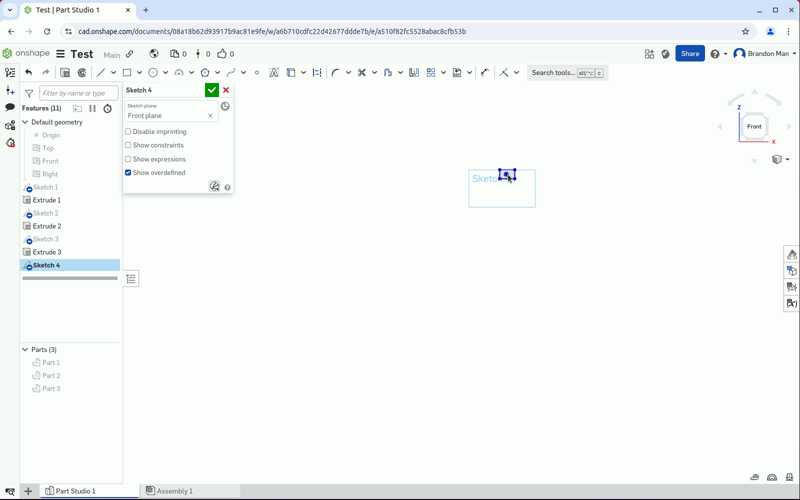
mouse_move(501, 173)
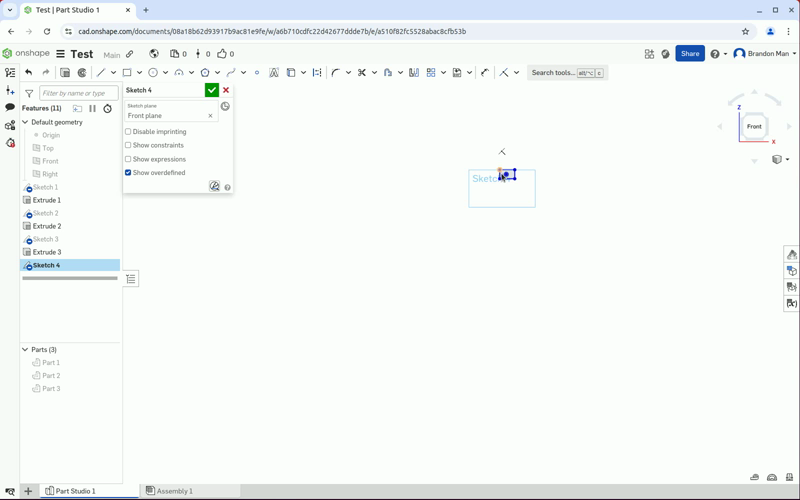
scroll(6)
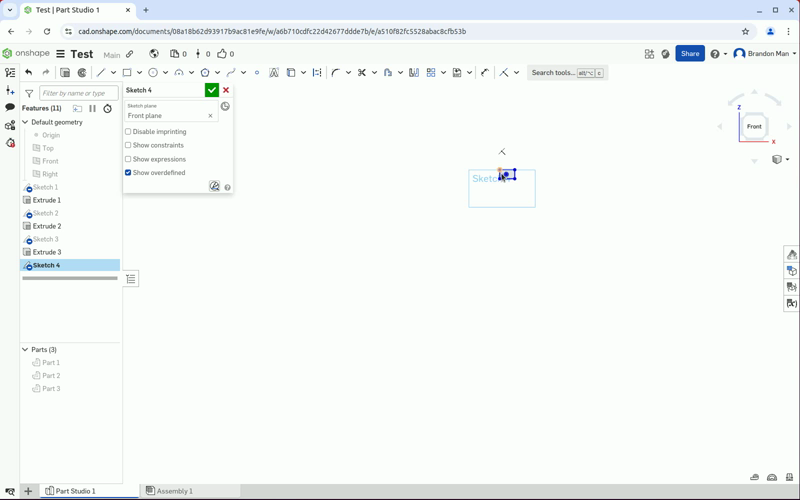
scroll(6)
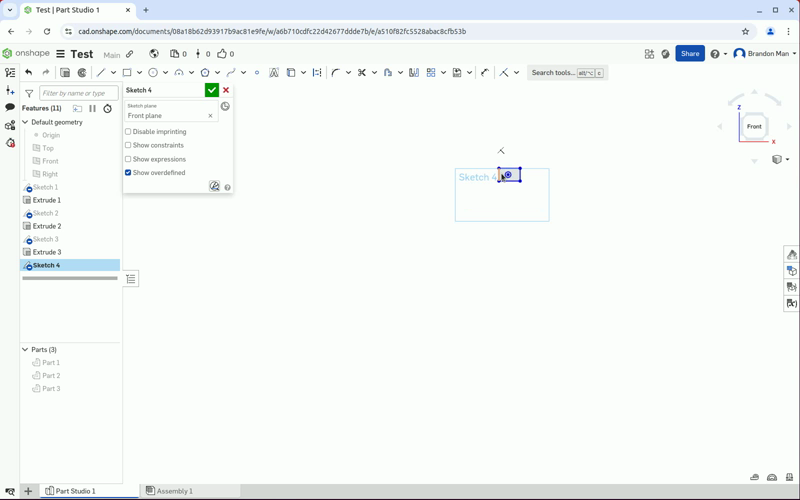
scroll(6)
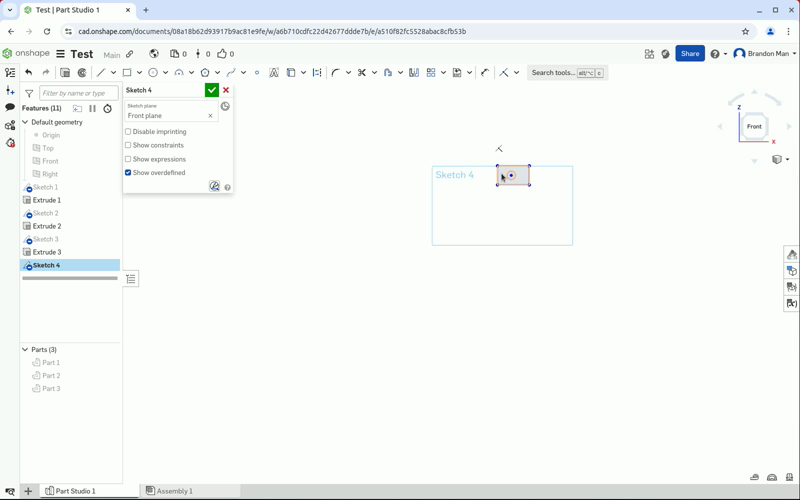
scroll(6)
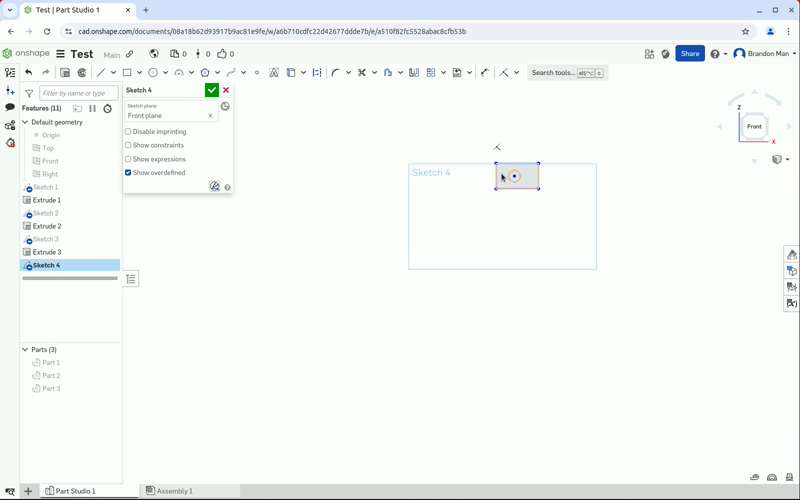
scroll(6)
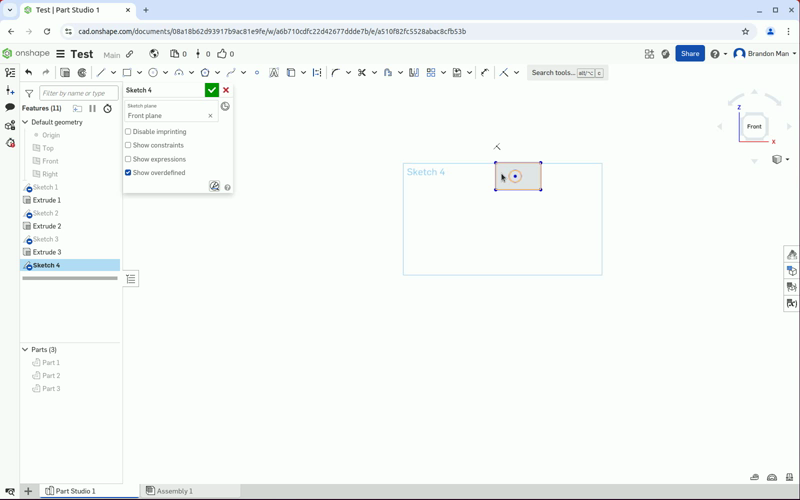
scroll(6)
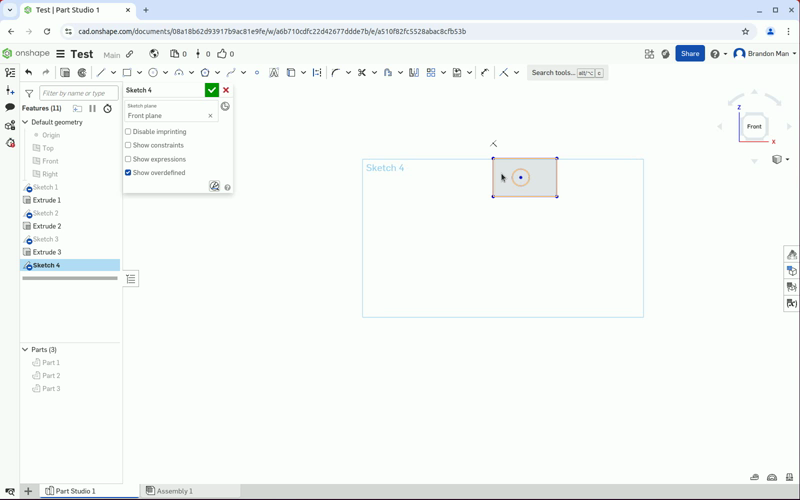
scroll(6)
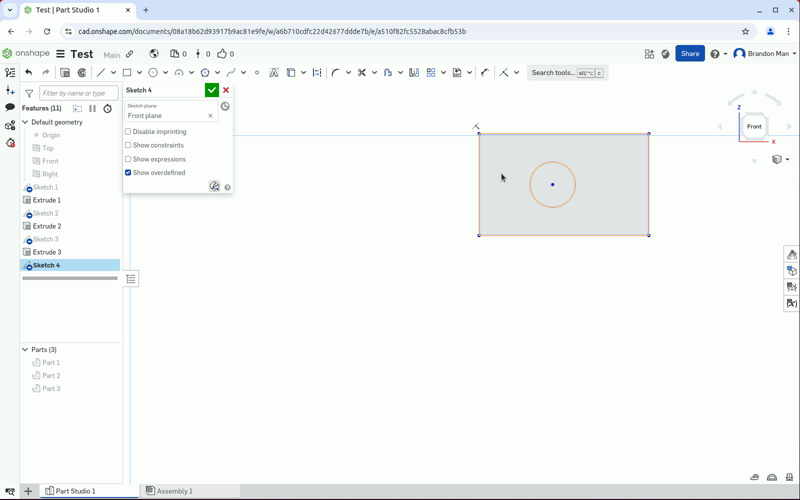
click(501, 173)
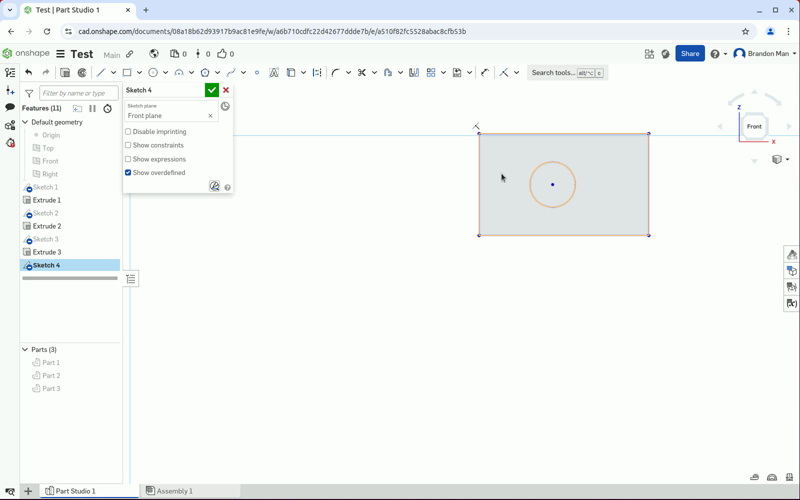
scroll(-6)
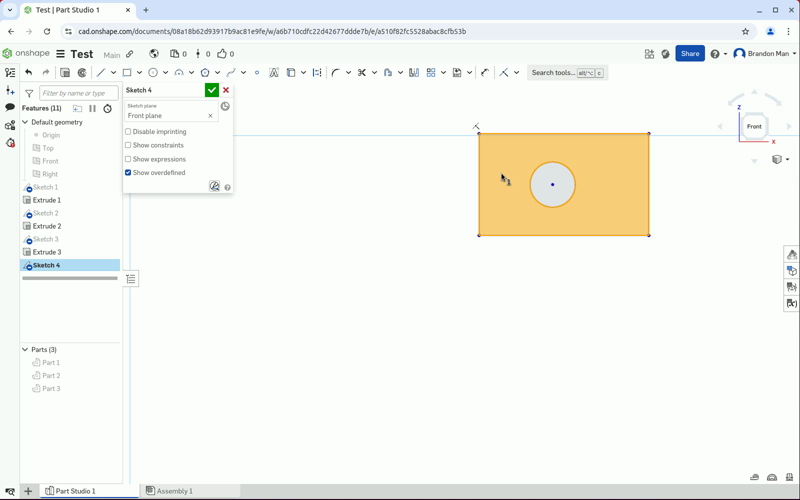
scroll(-6)
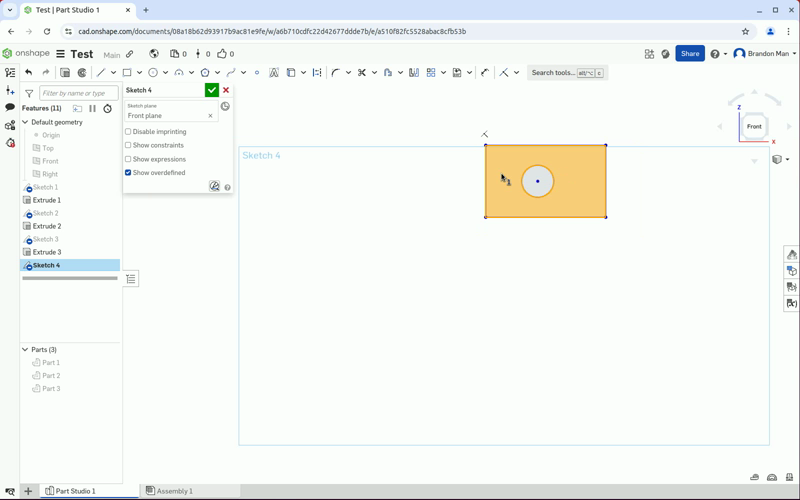
scroll(-6)
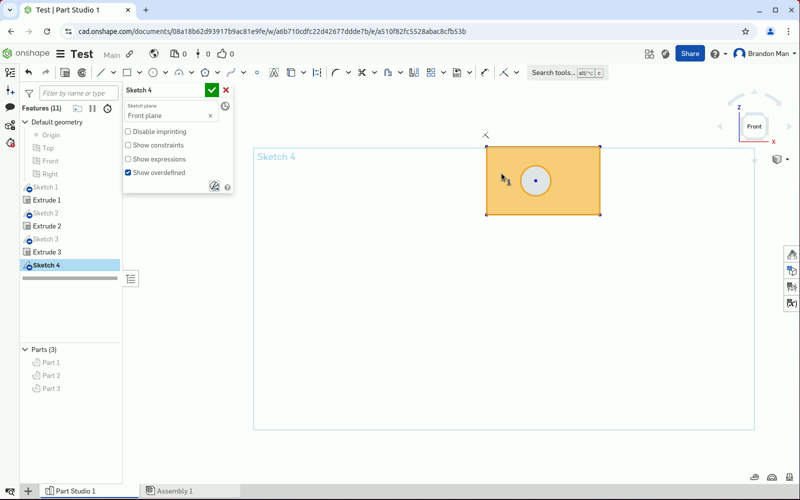
scroll(-6)
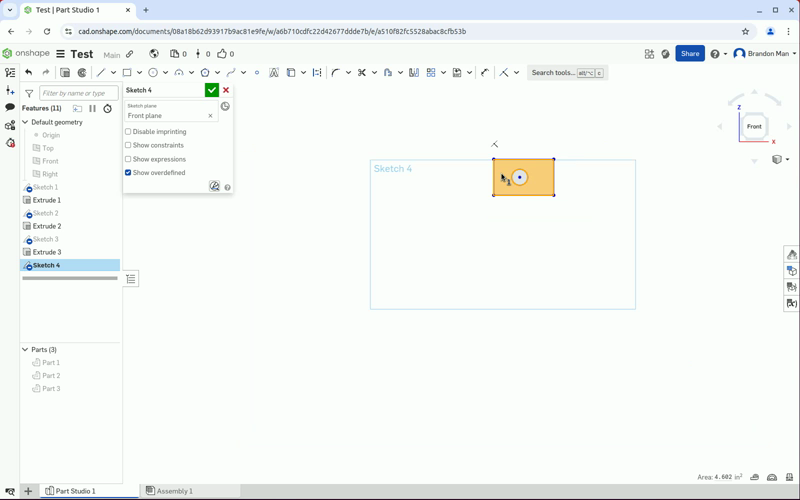
scroll(-6)
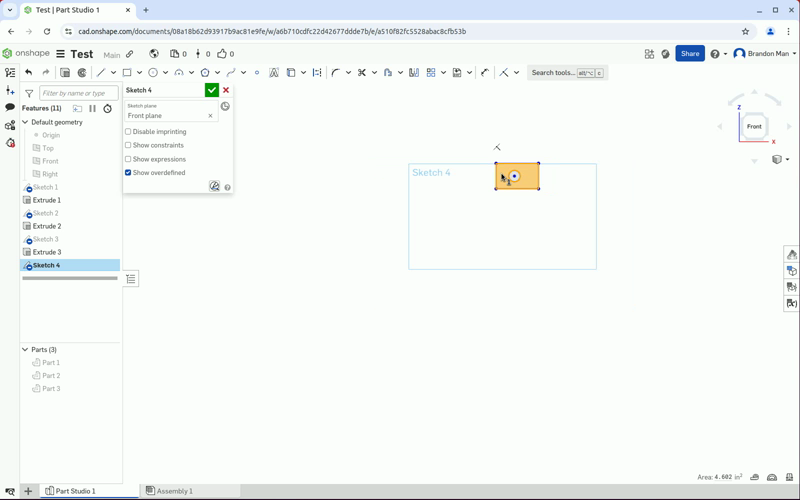
scroll(-6)
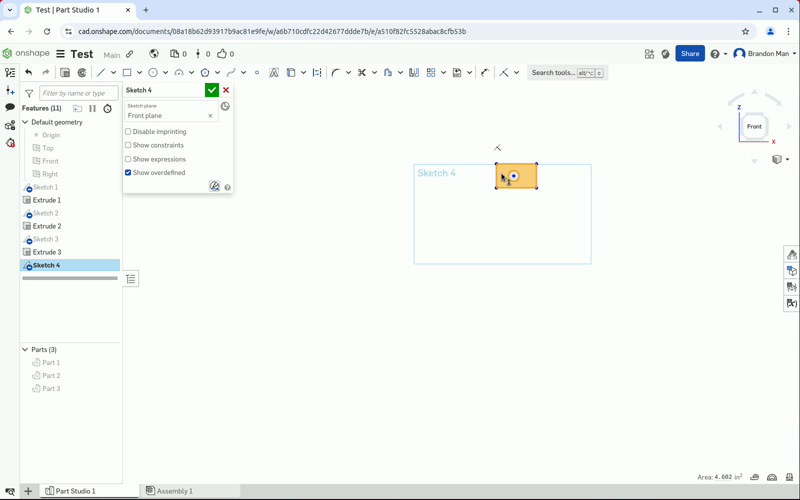
scroll(-6)
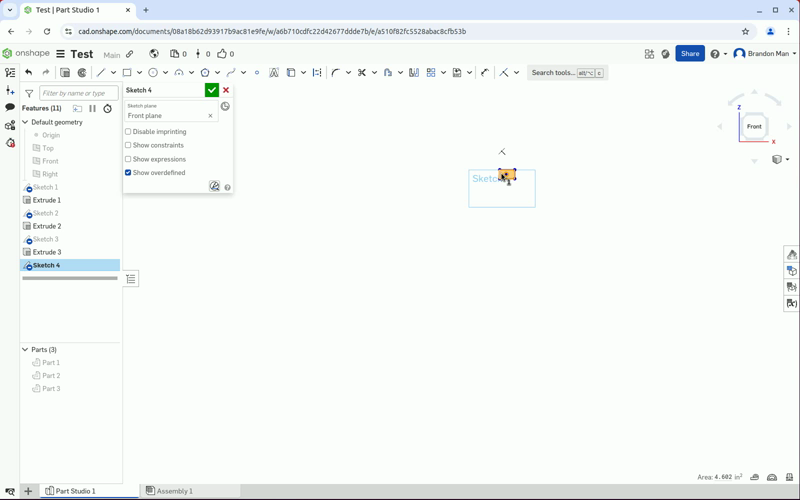
mouse_move(73, 352)
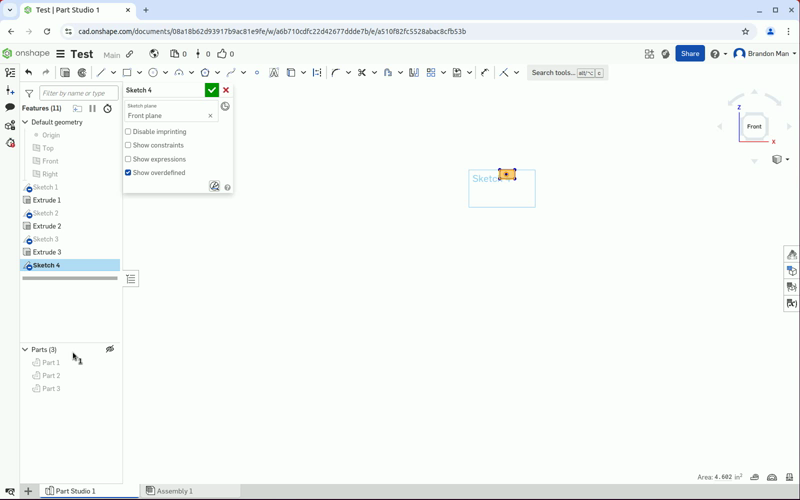
key(shift+y)
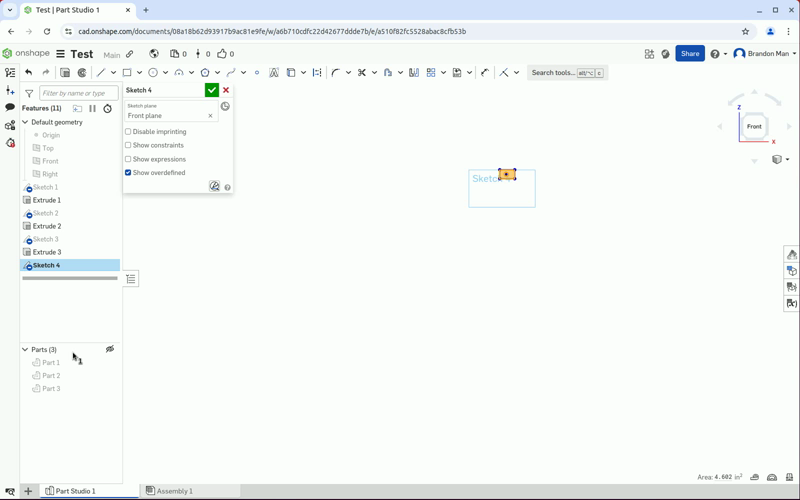
key(shift+e)
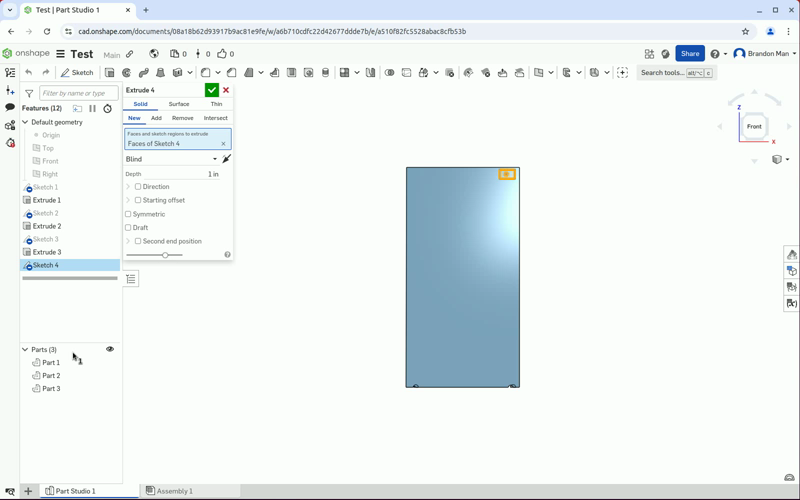
mouse_move(143, 106)
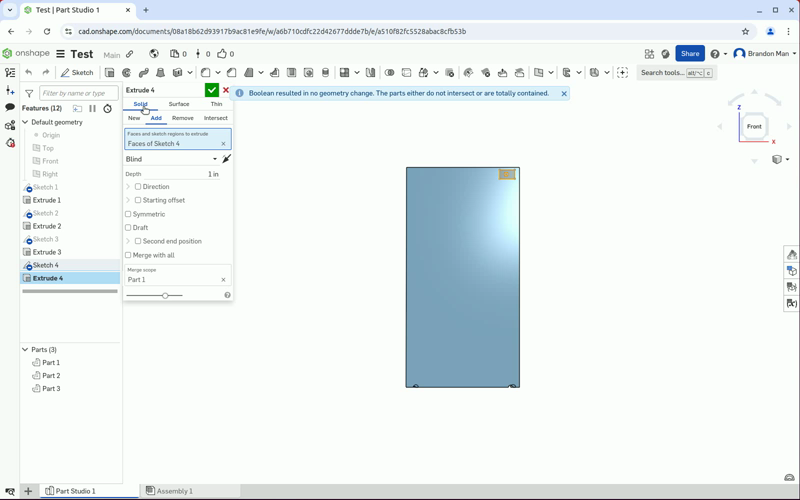
click(143, 106)
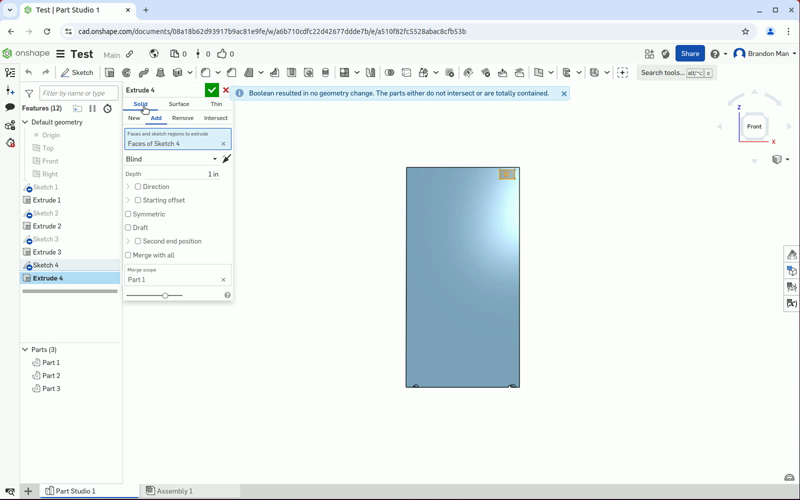
mouse_move(137, 120)
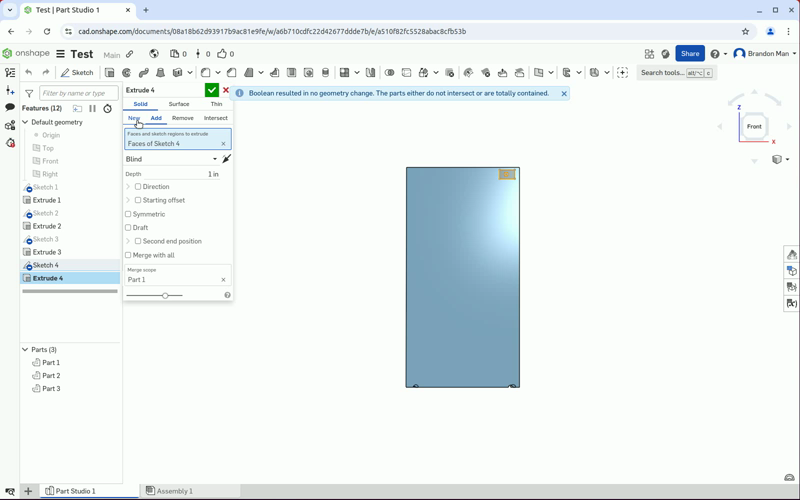
click(137, 120)
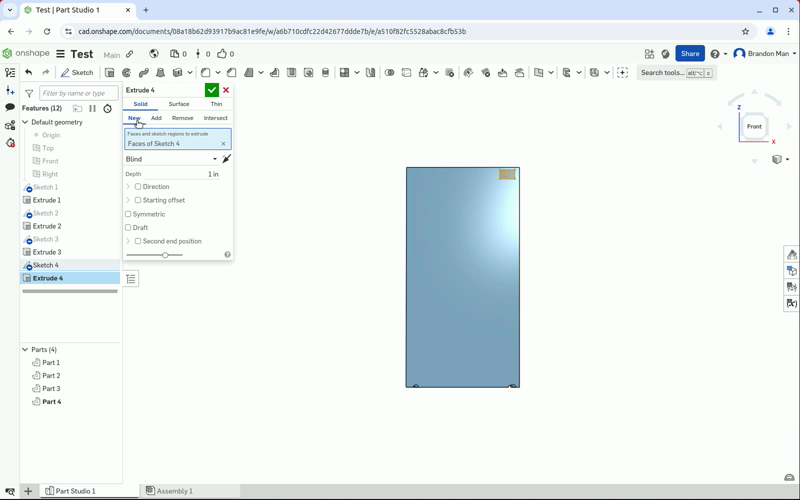
key(tab, 4)
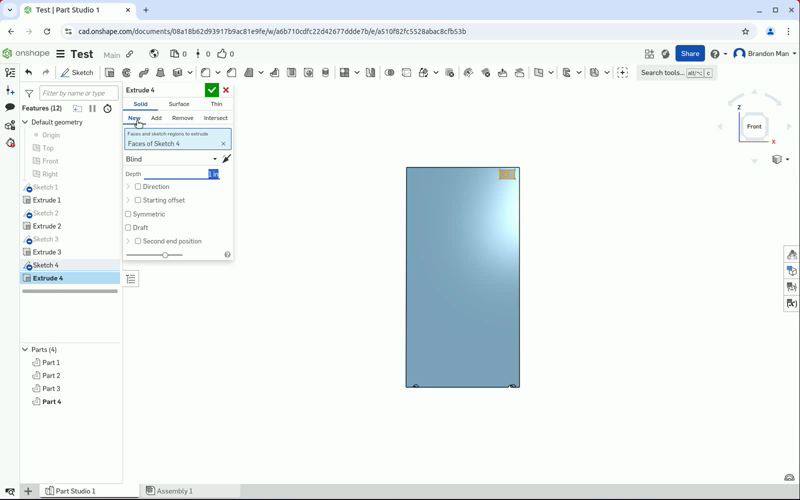
text(2.648)
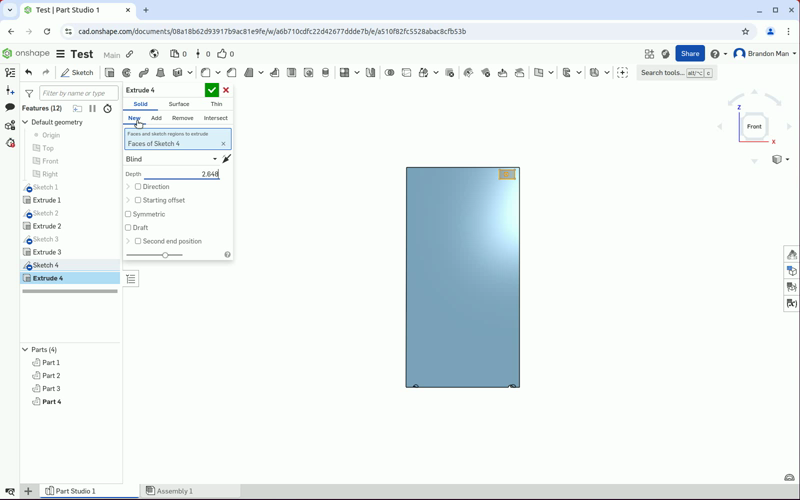
key(enter)
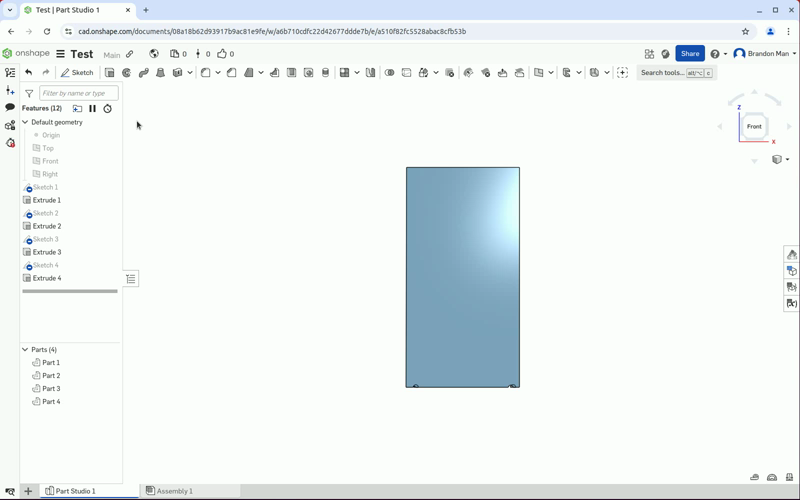
key(shift+h)
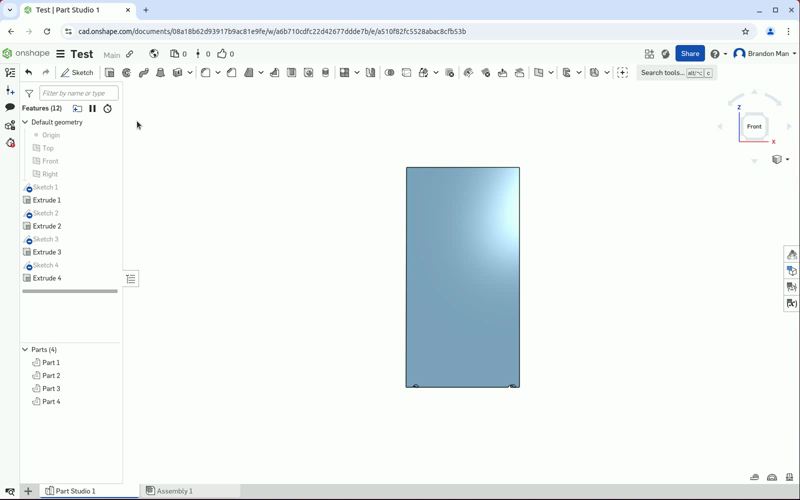
key(shift+h)
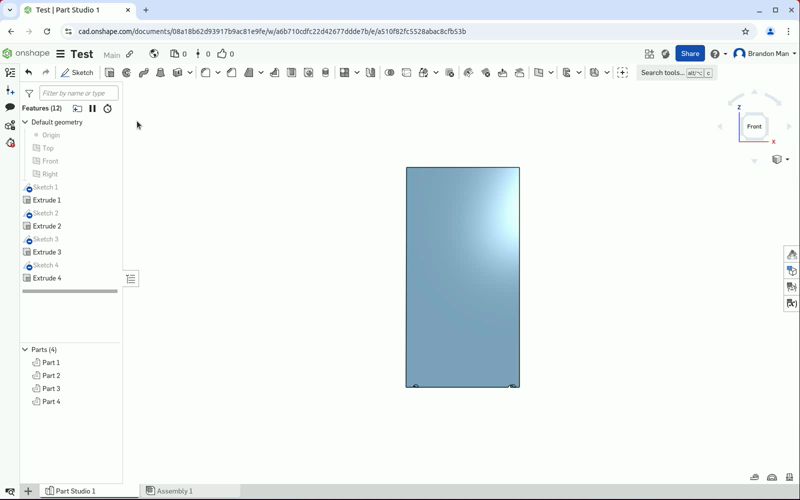
mouse_move(73, 189)
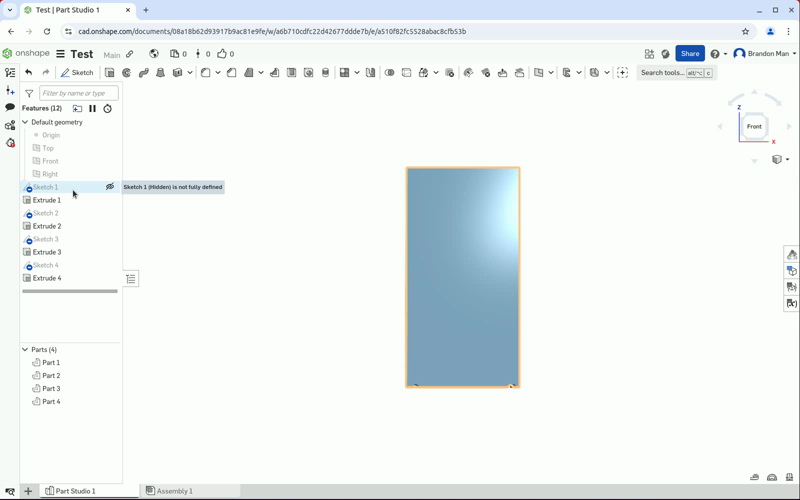
click(73, 189)
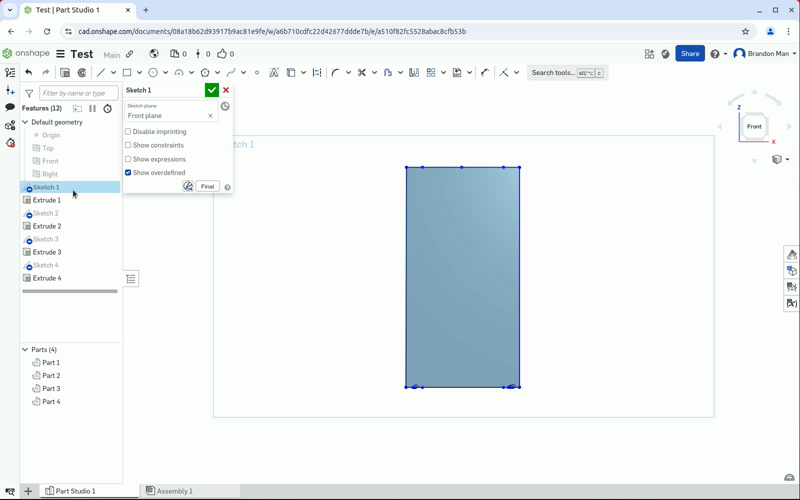
mouse_move(229, 92)
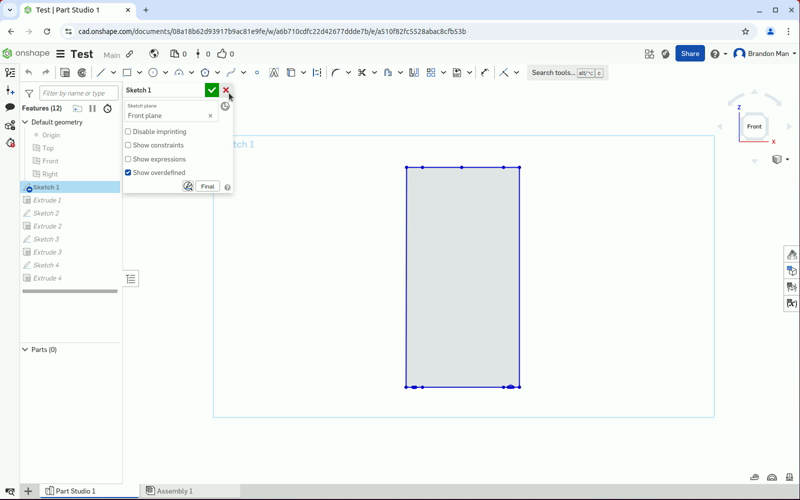
click(229, 92)
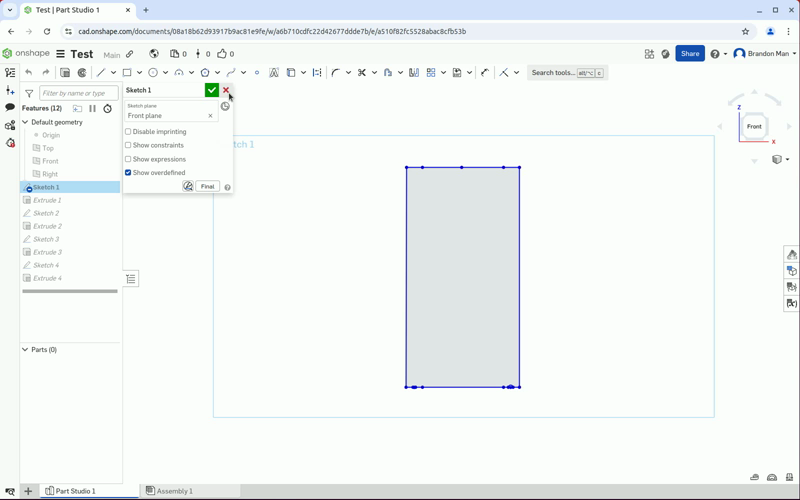
key(shift+s)
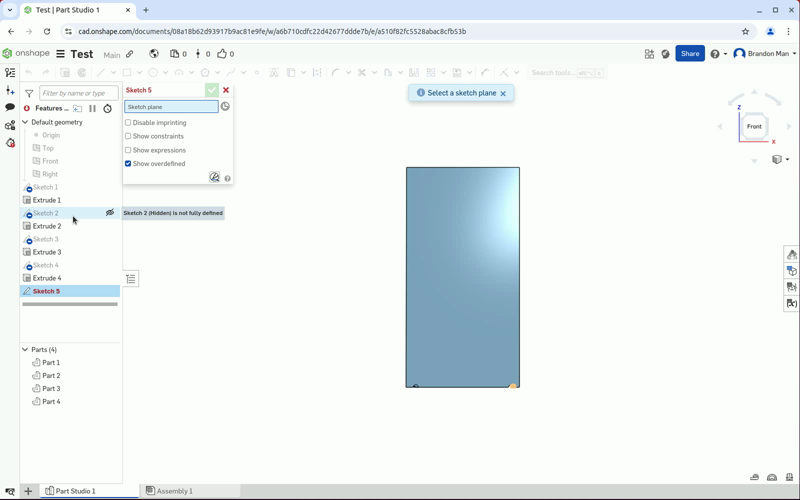
scroll(3)
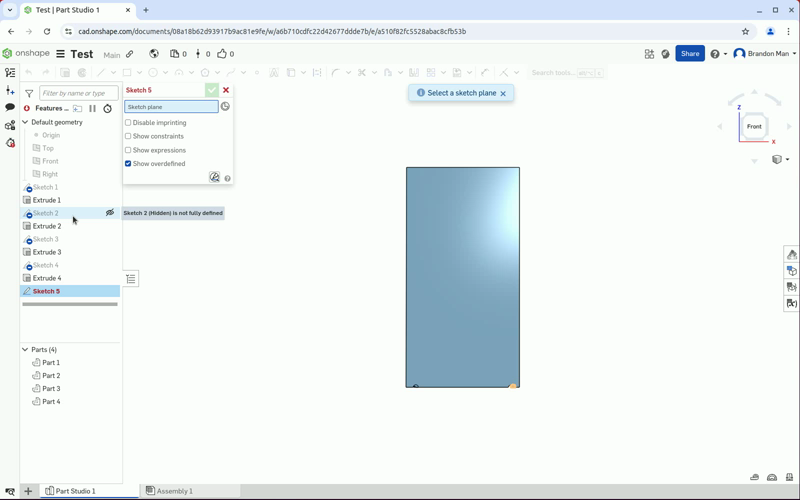
mouse_move(73, 163)
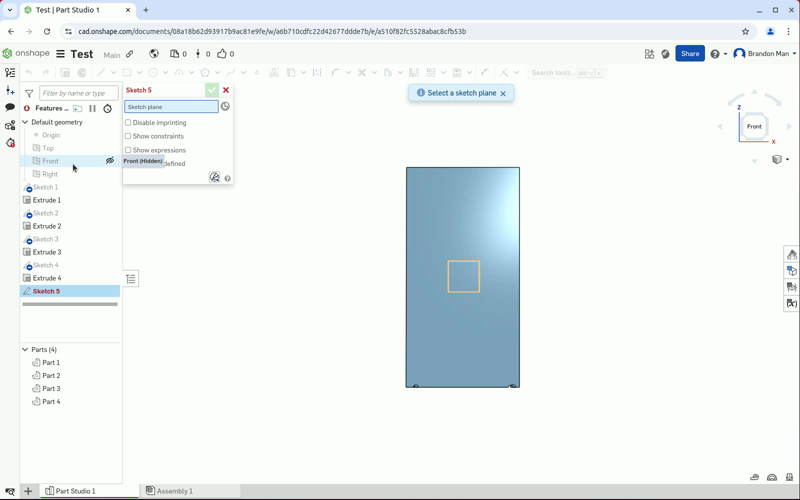
click(73, 163)
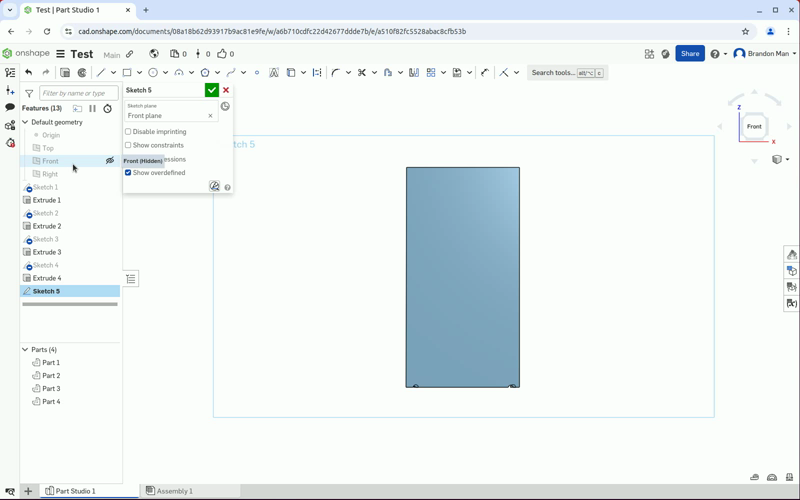
mouse_move(73, 352)
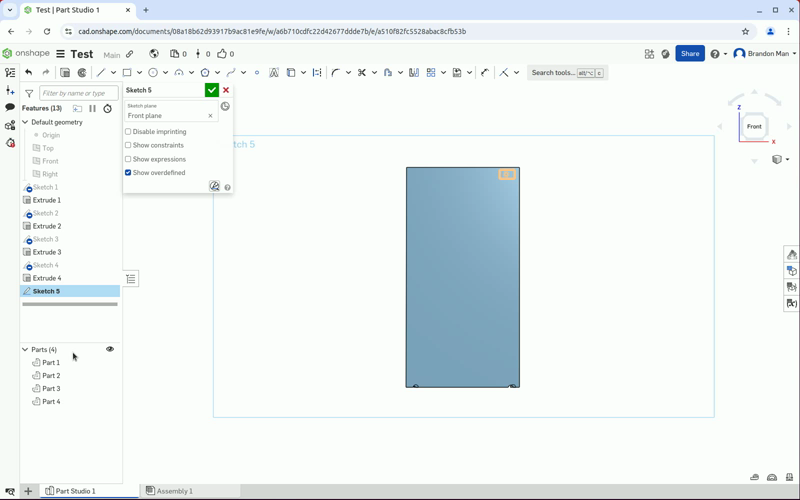
key(y)
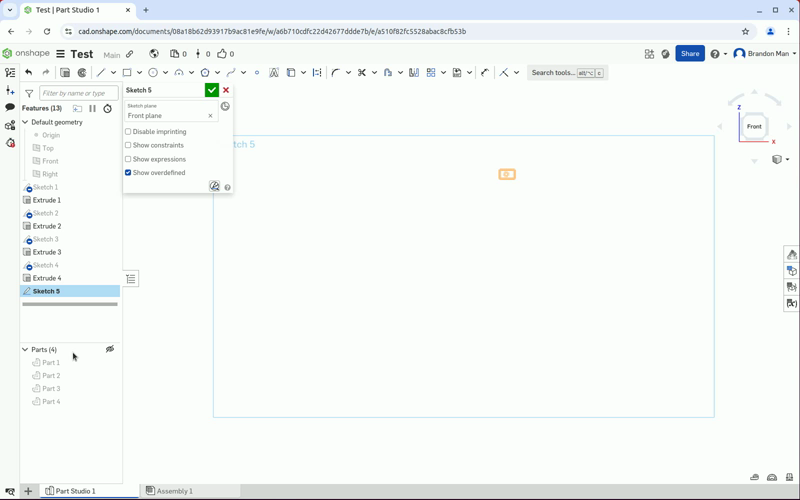
key(l)
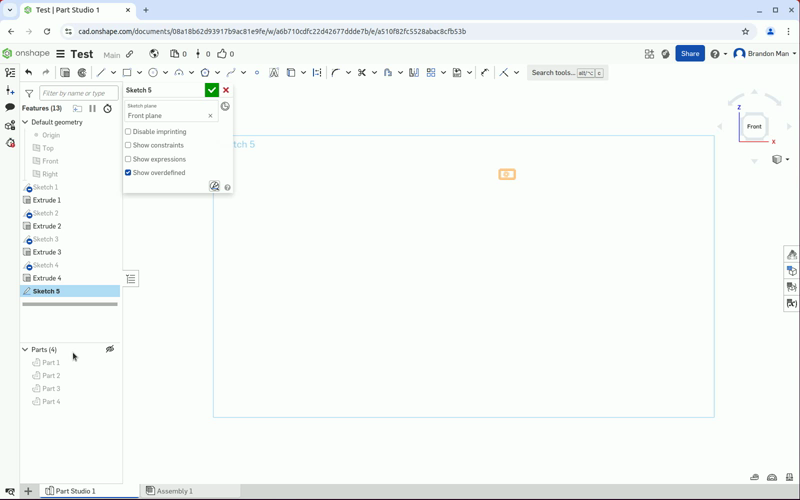
key_down(shift)
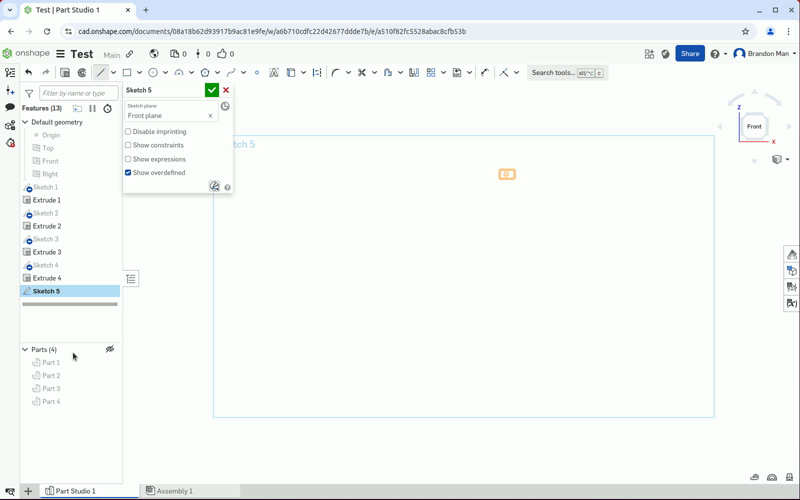
mouse_move(406, 178)
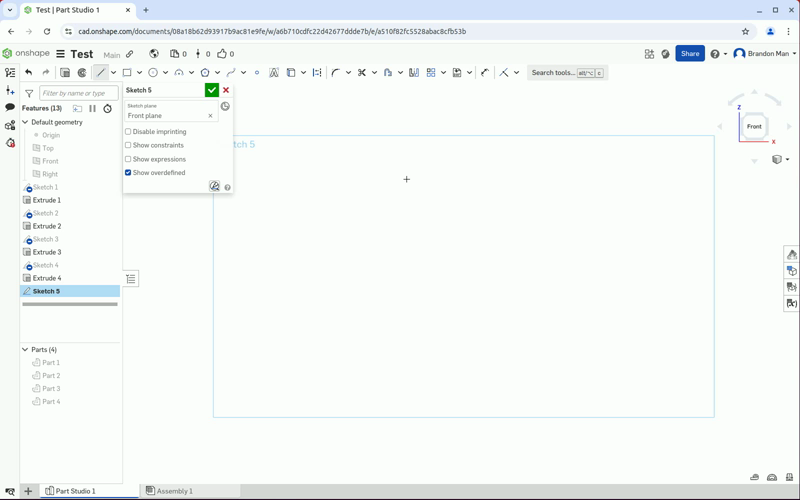
click(406, 178)
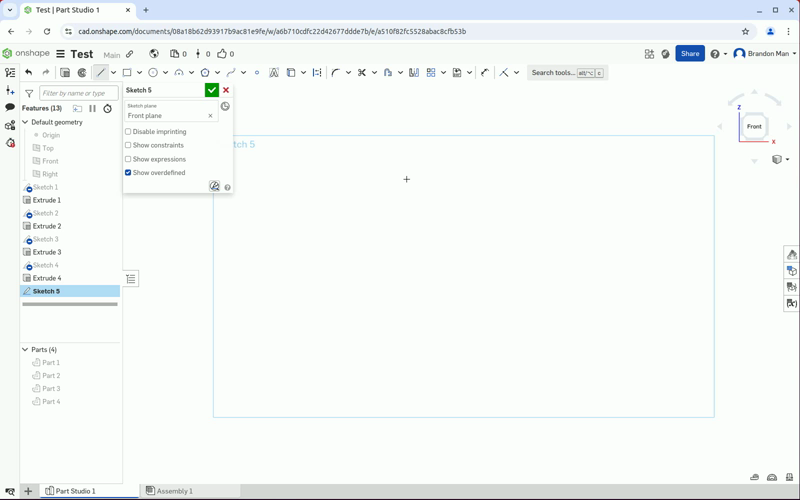
key_up(shift)
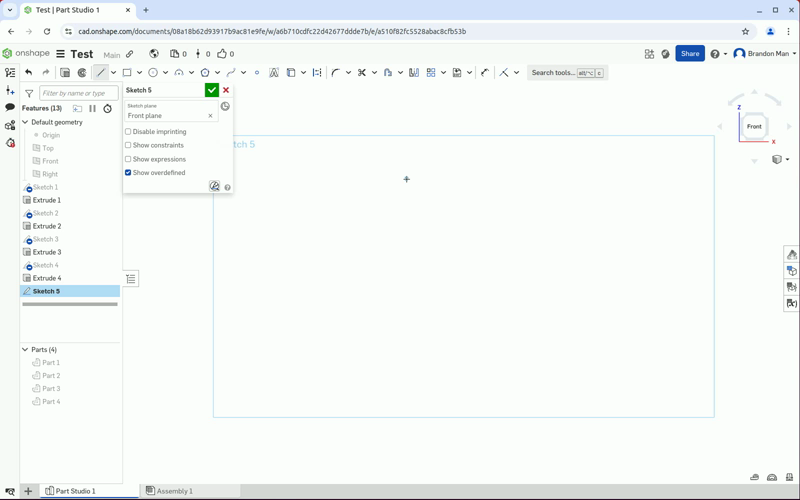
key_down(shift)
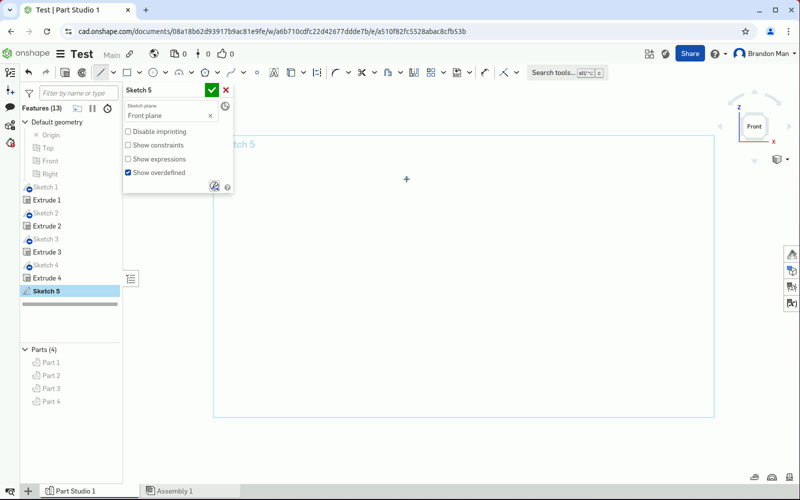
mouse_move(436, 178)
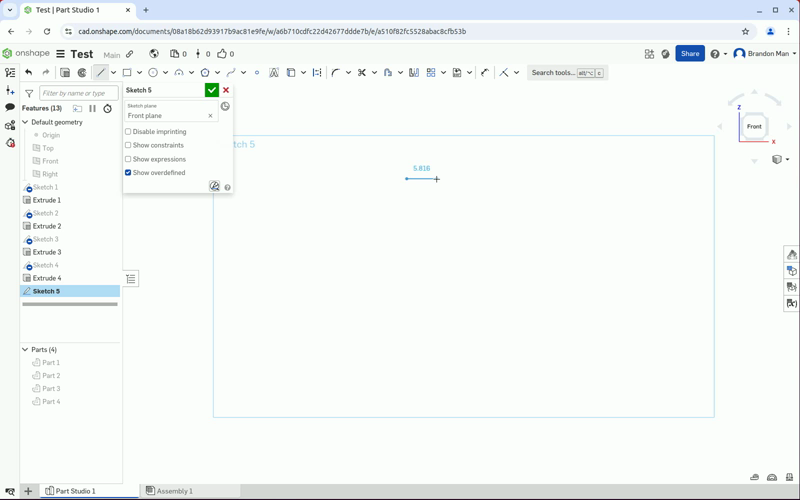
mouse_move(422, 178)
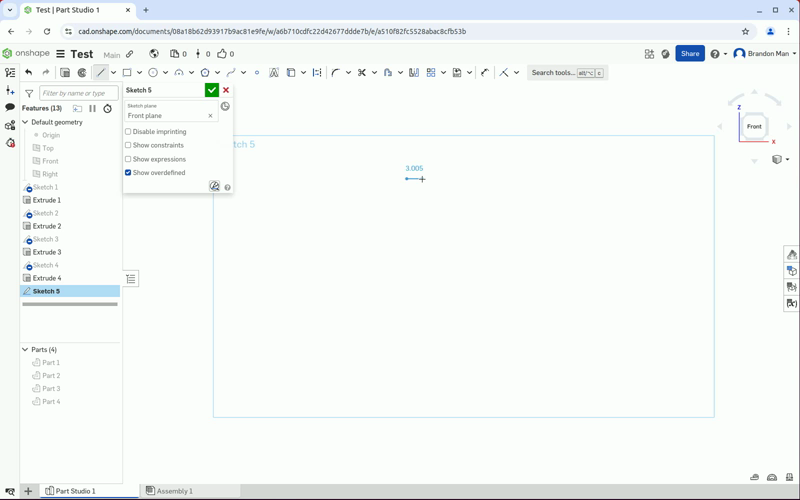
click(422, 178)
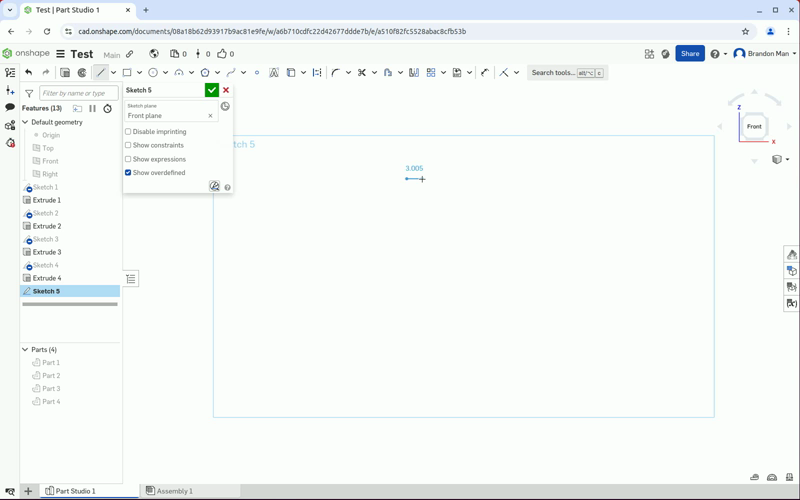
key_up(shift)
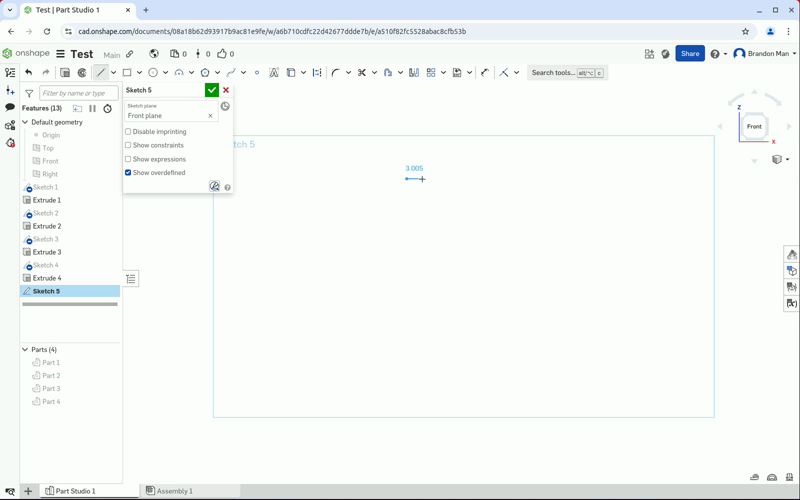
key_down(shift)
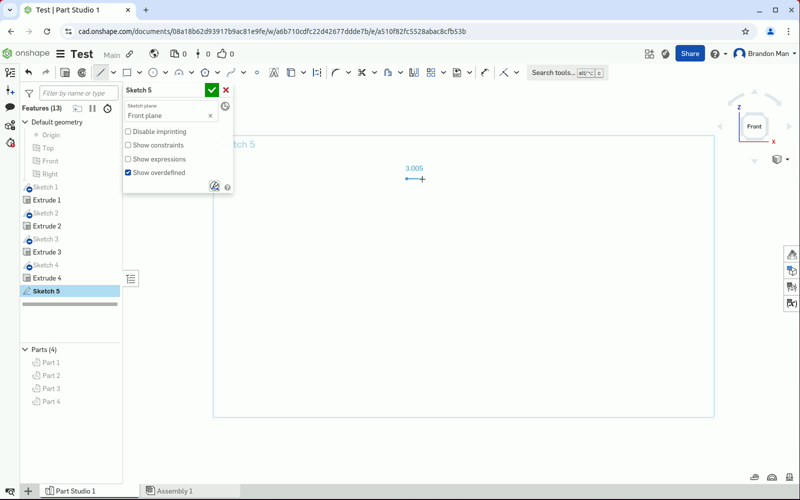
mouse_move(452, 178)
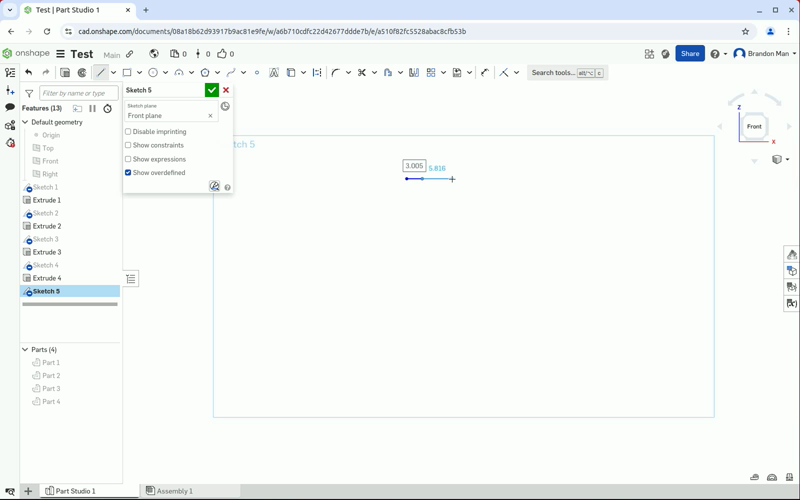
mouse_move(422, 174)
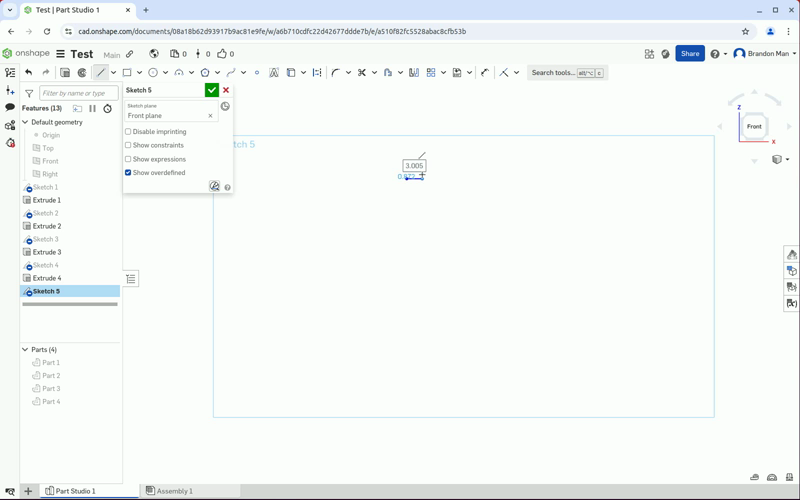
scroll(6)
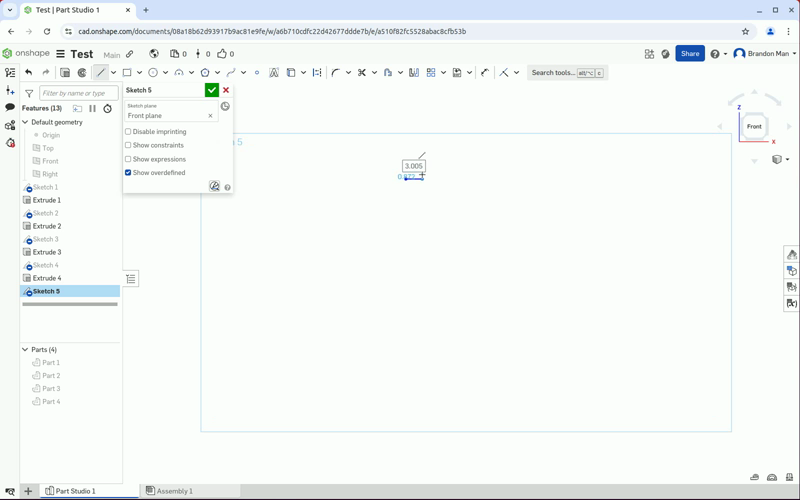
scroll(6)
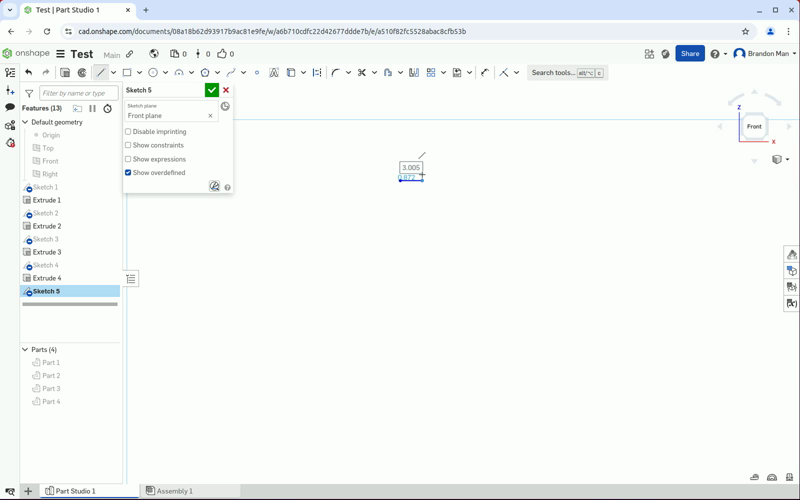
scroll(6)
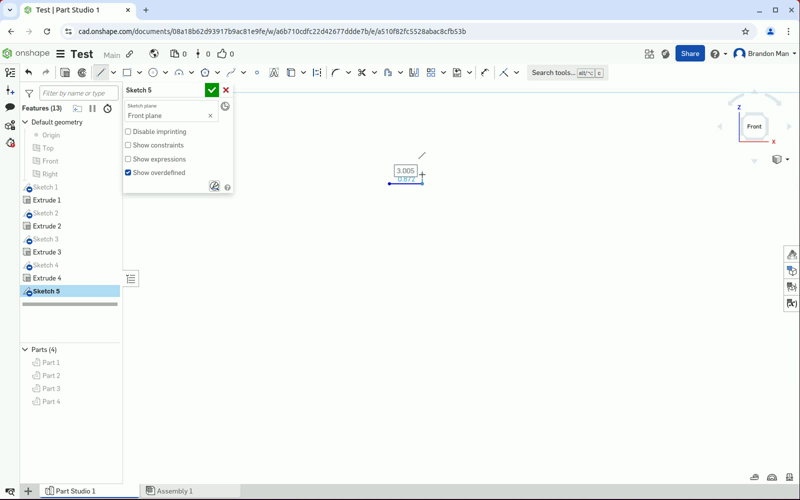
scroll(6)
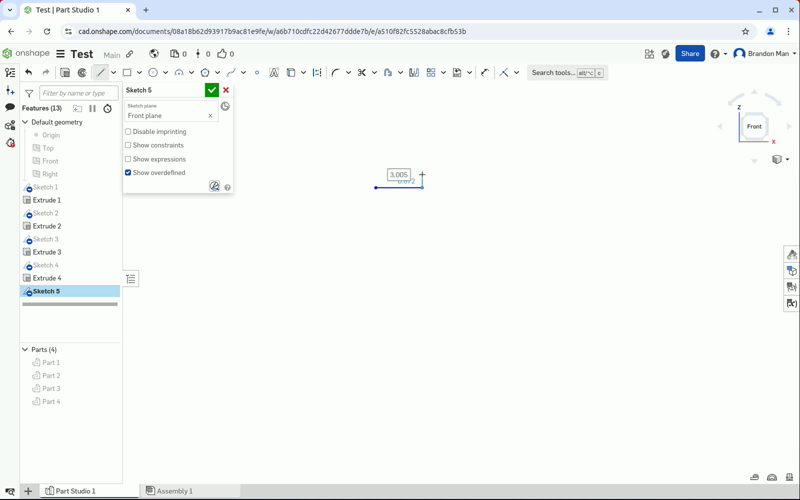
scroll(6)
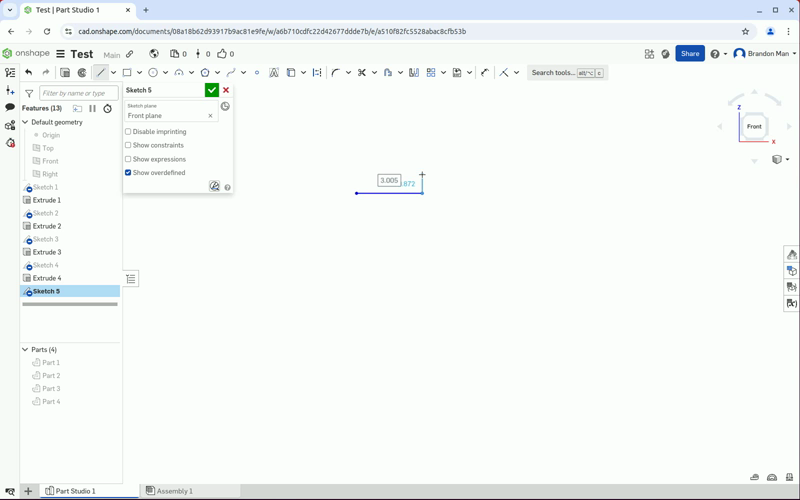
scroll(6)
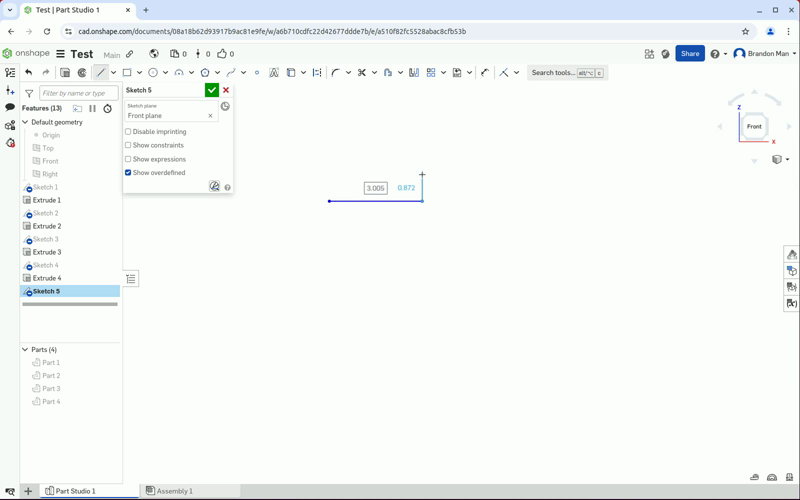
scroll(6)
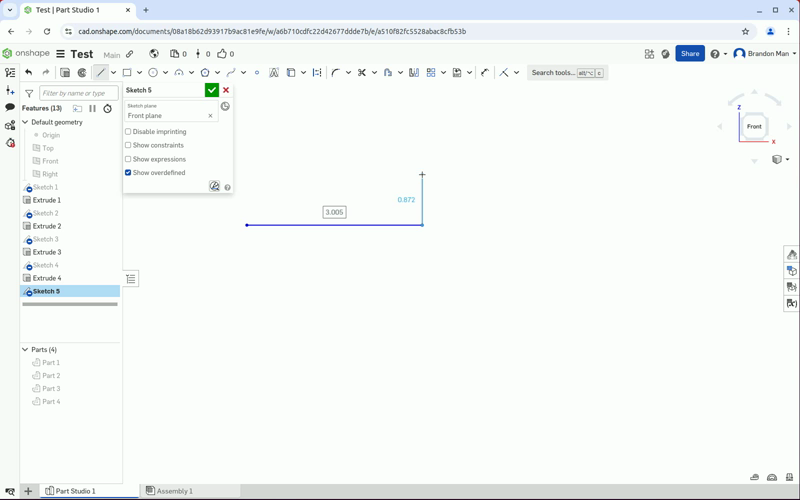
click(422, 174)
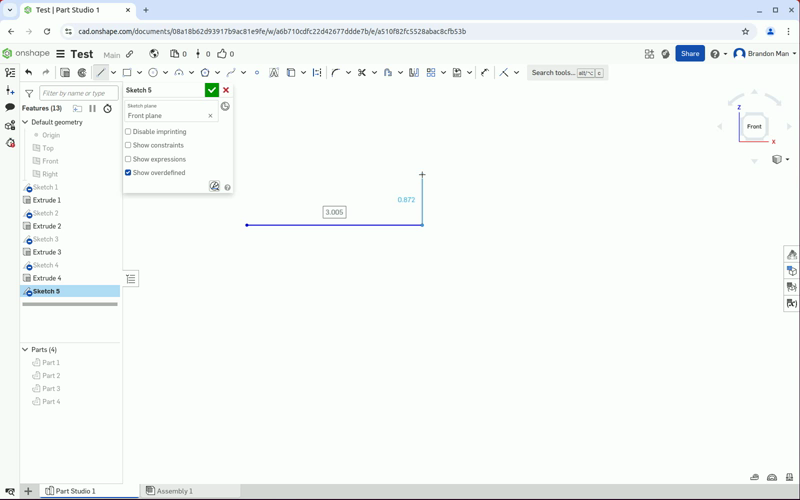
scroll(-6)
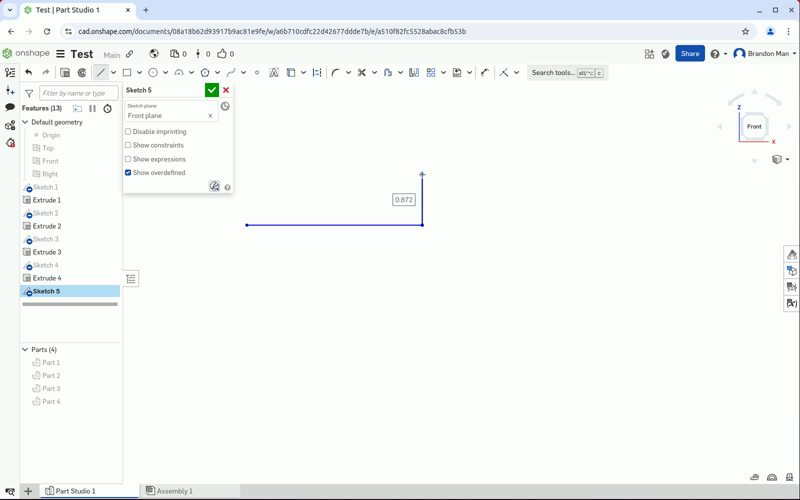
scroll(-6)
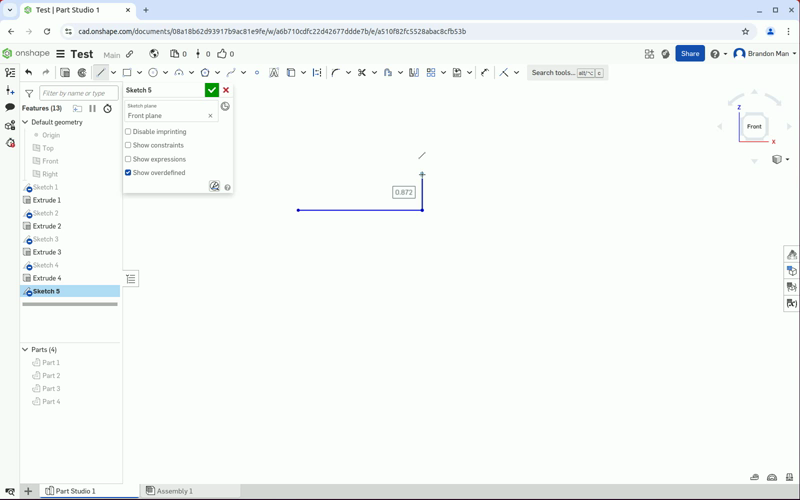
scroll(-6)
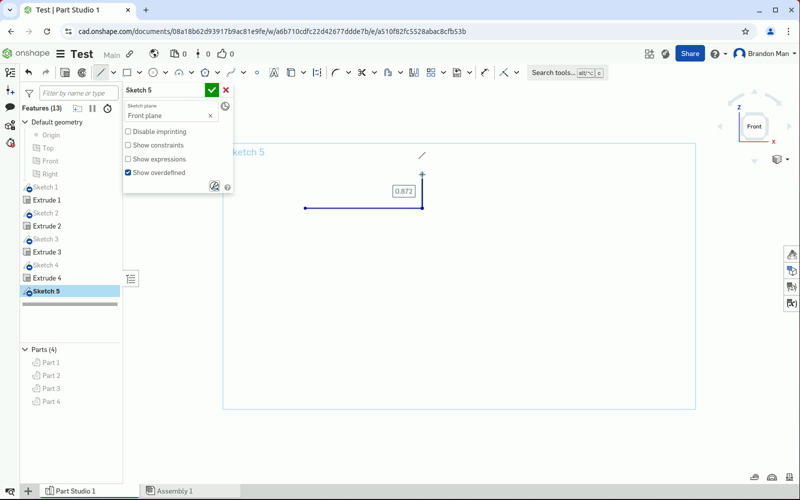
scroll(-6)
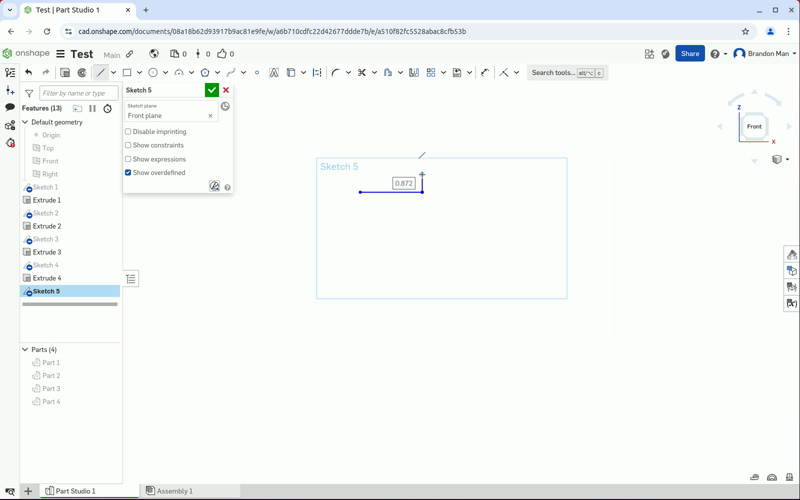
scroll(-6)
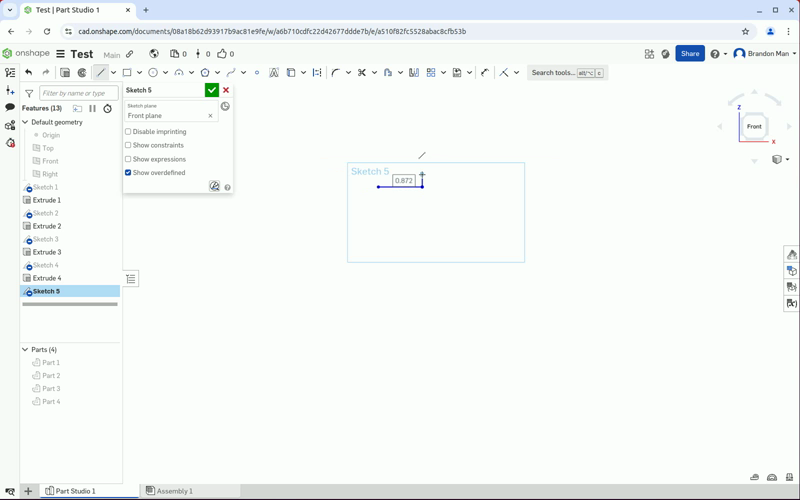
scroll(-6)
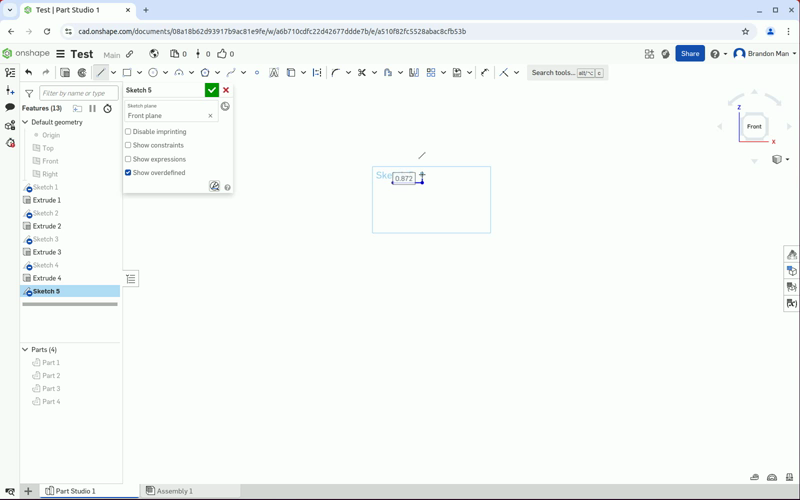
scroll(-6)
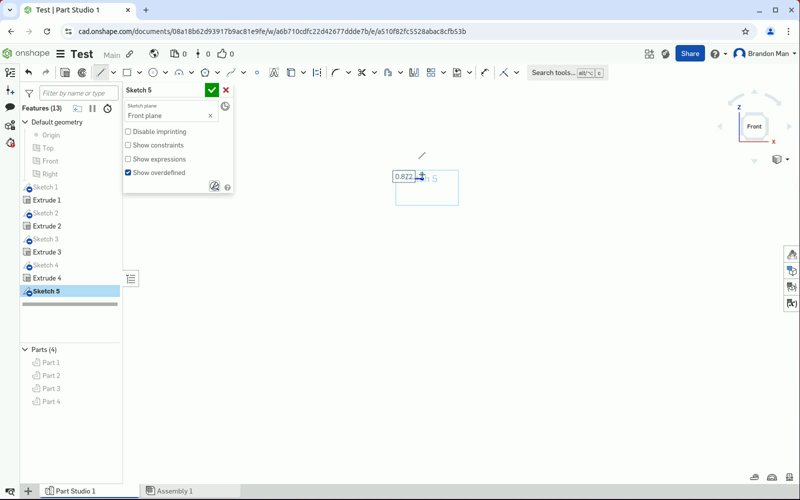
key_up(shift)
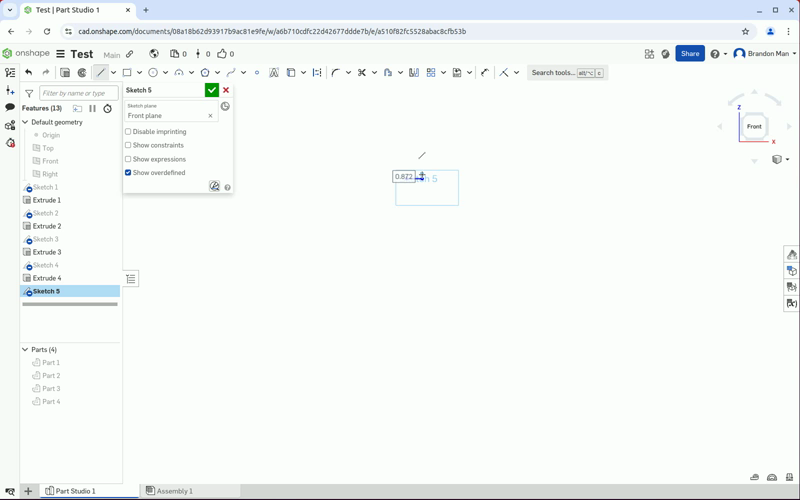
key_down(shift)
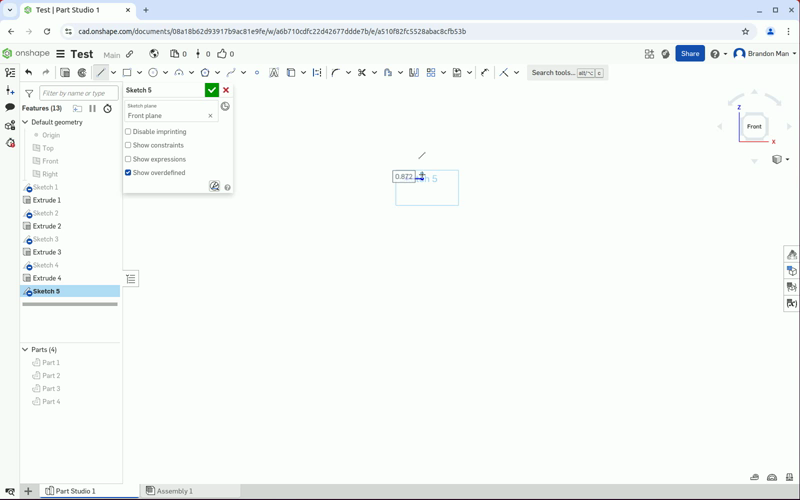
mouse_move(452, 174)
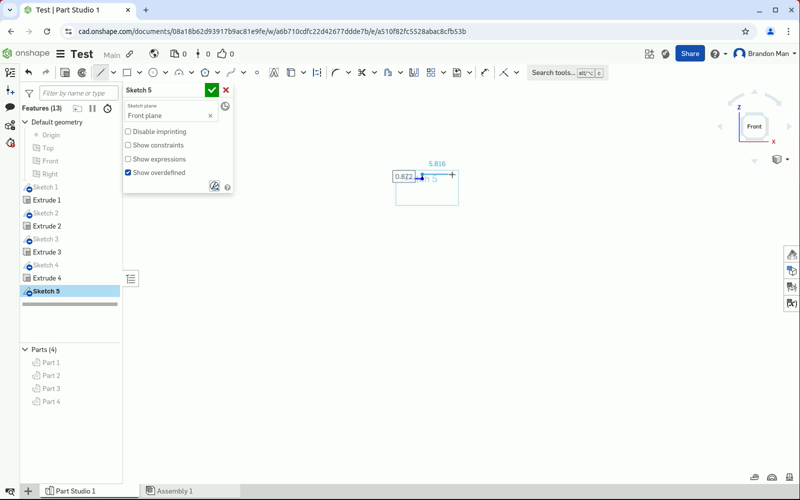
mouse_move(422, 169)
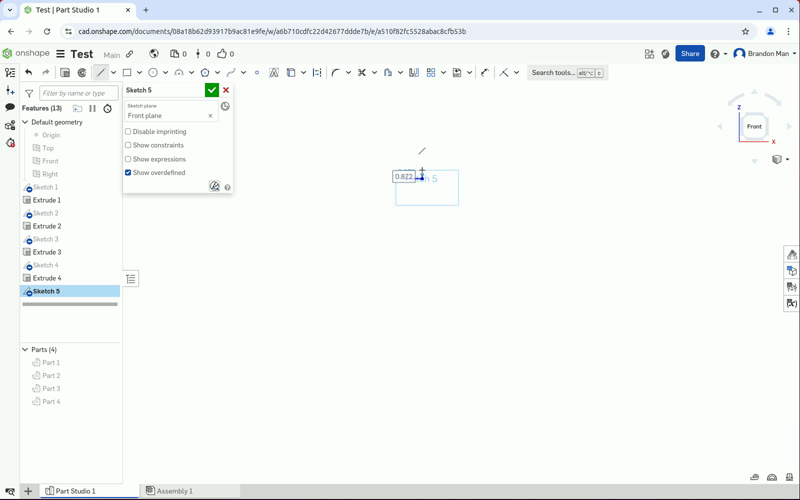
scroll(6)
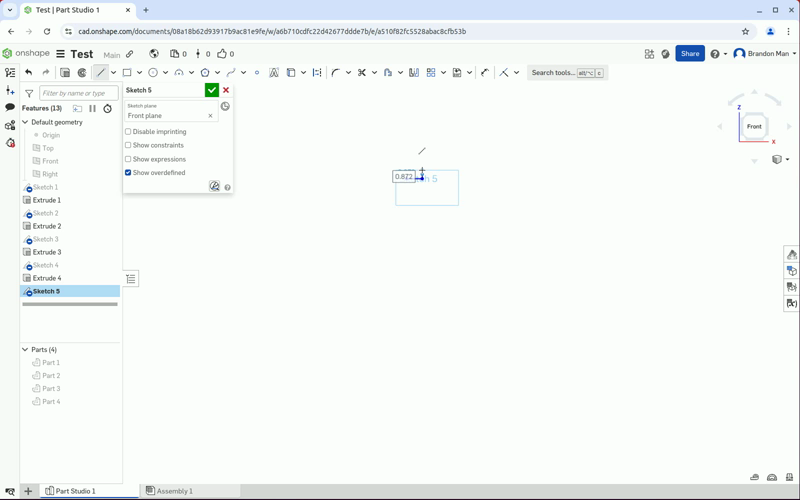
scroll(6)
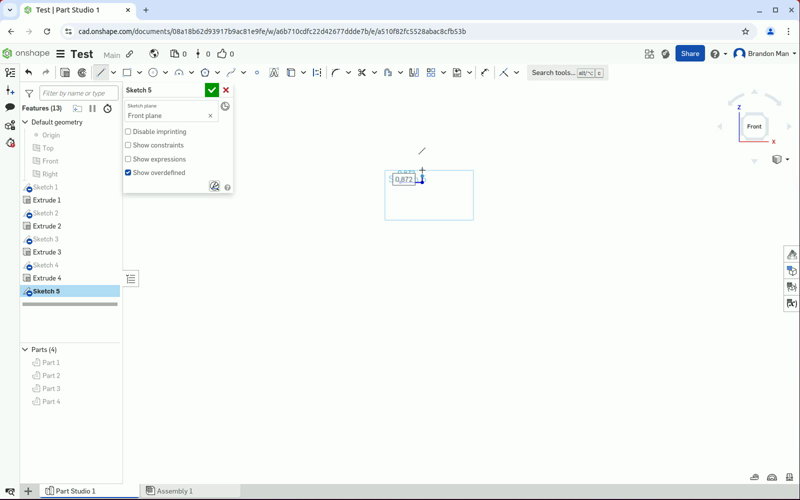
scroll(6)
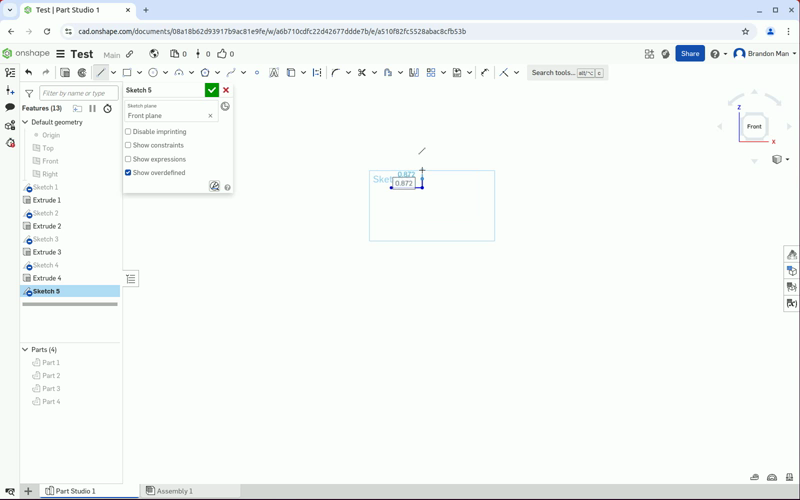
scroll(6)
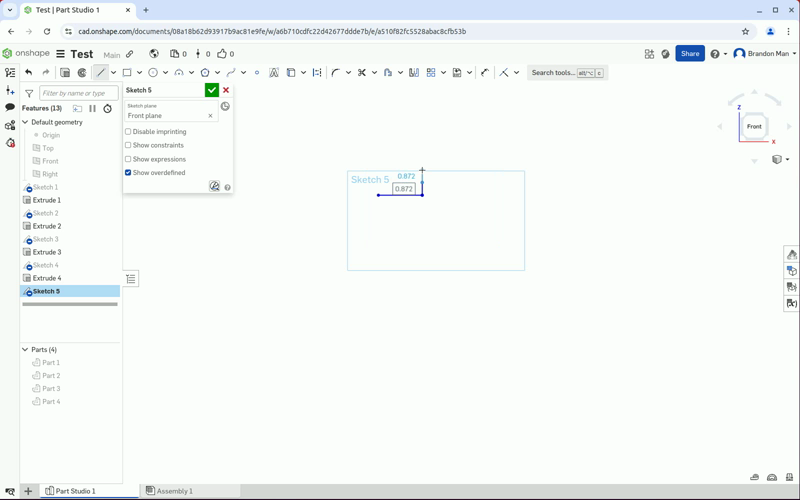
scroll(6)
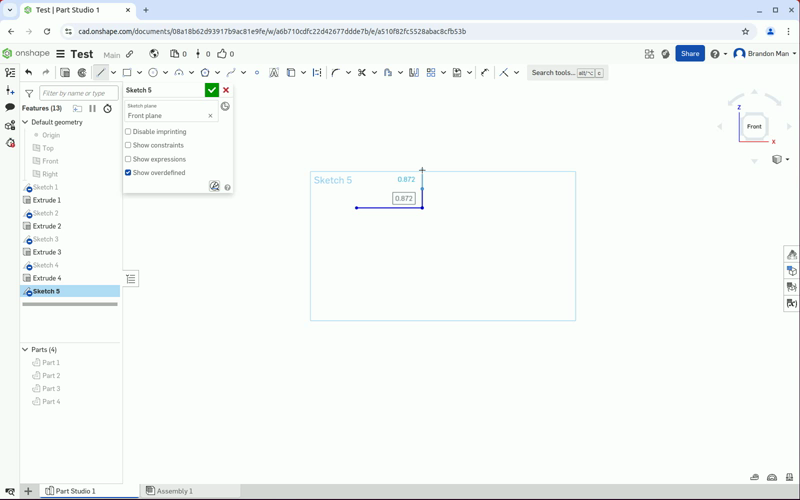
scroll(6)
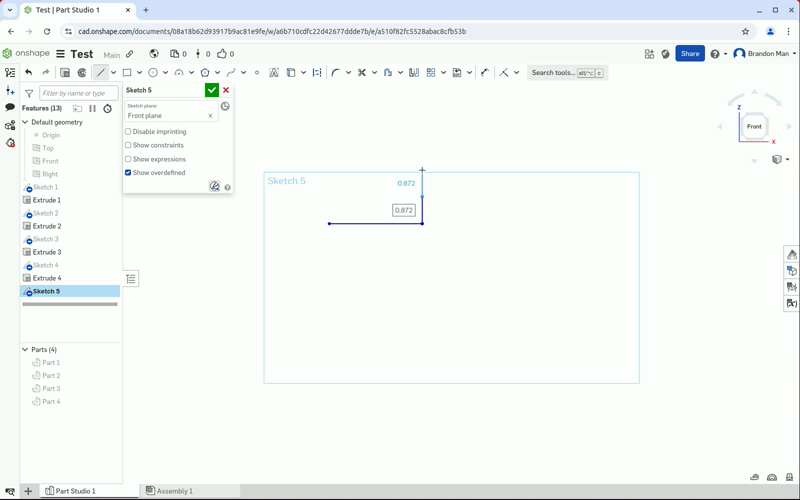
scroll(6)
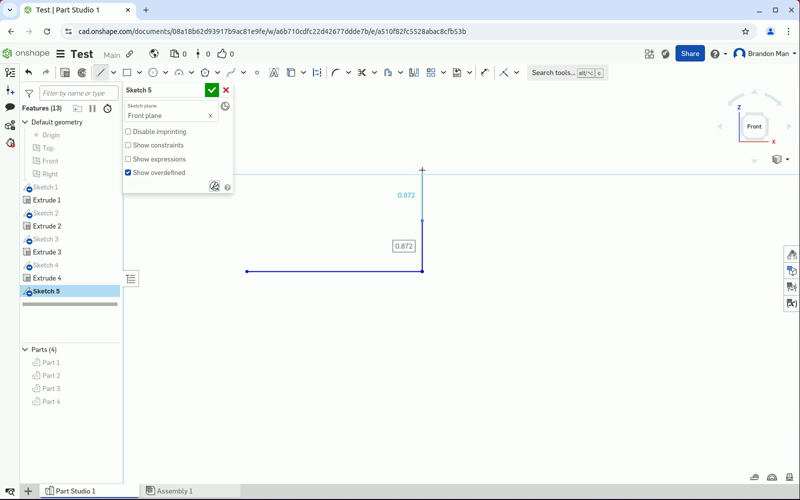
click(422, 169)
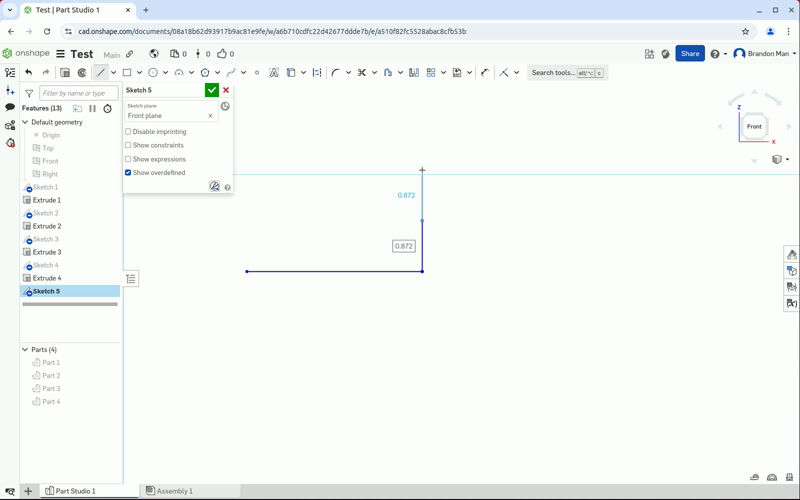
scroll(-6)
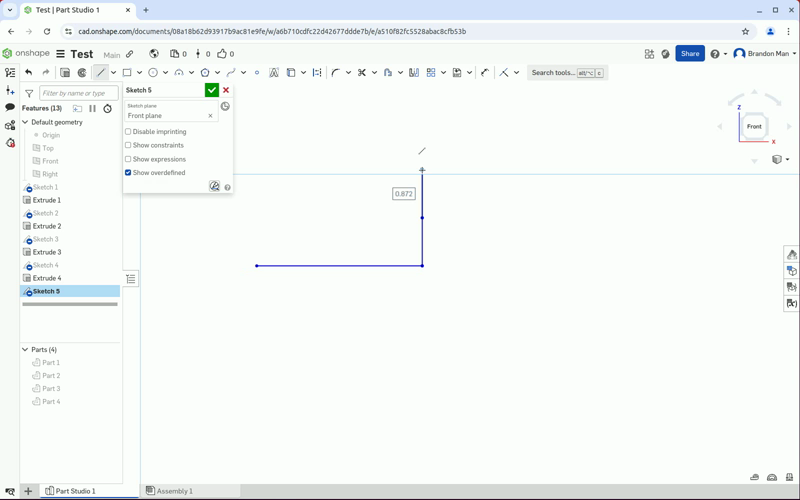
scroll(-6)
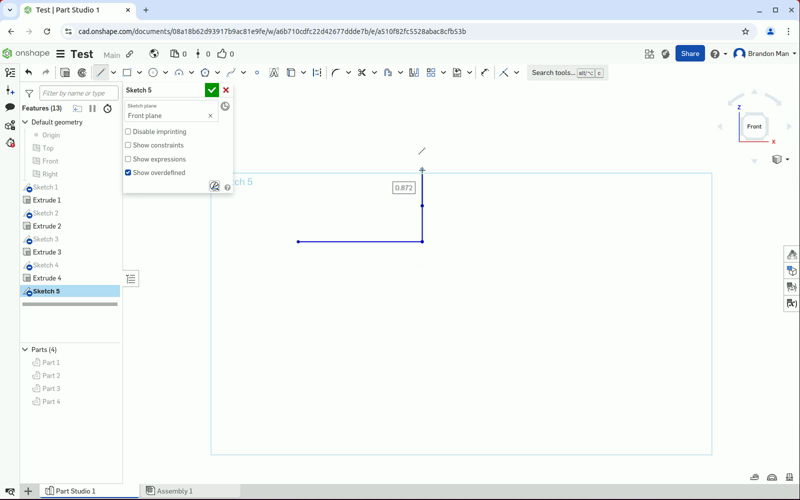
scroll(-6)
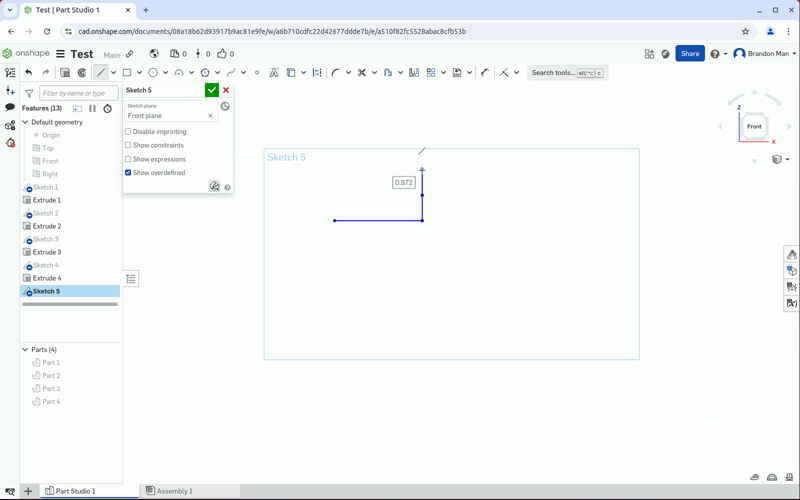
scroll(-6)
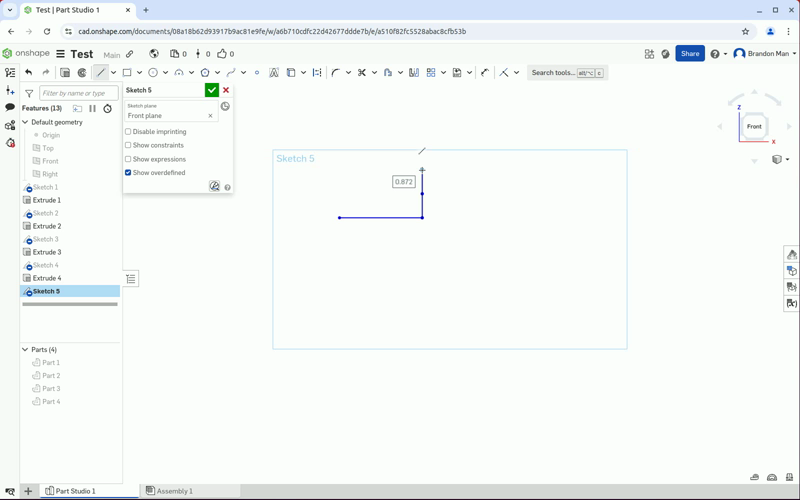
scroll(-6)
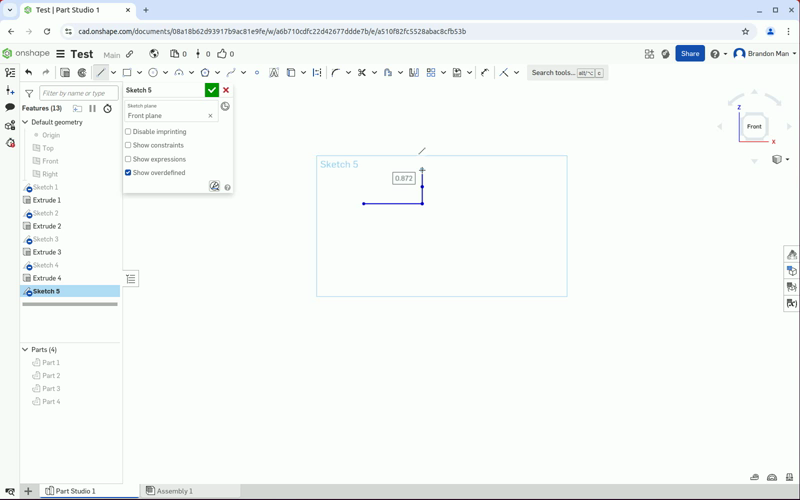
scroll(-6)
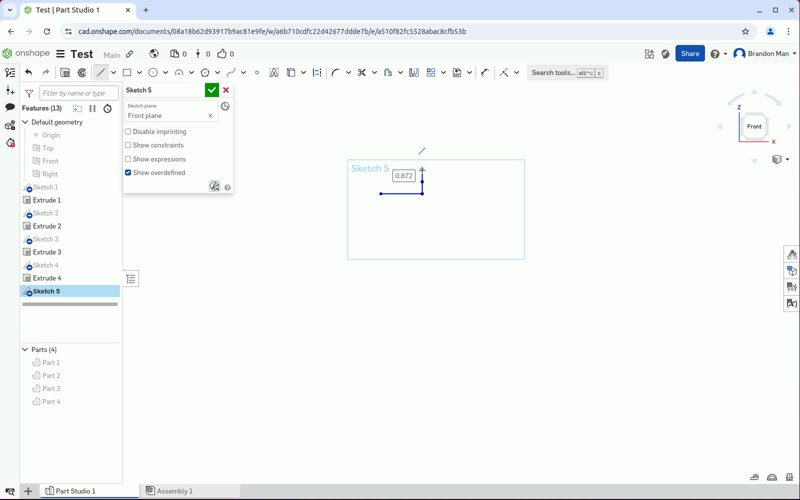
scroll(-6)
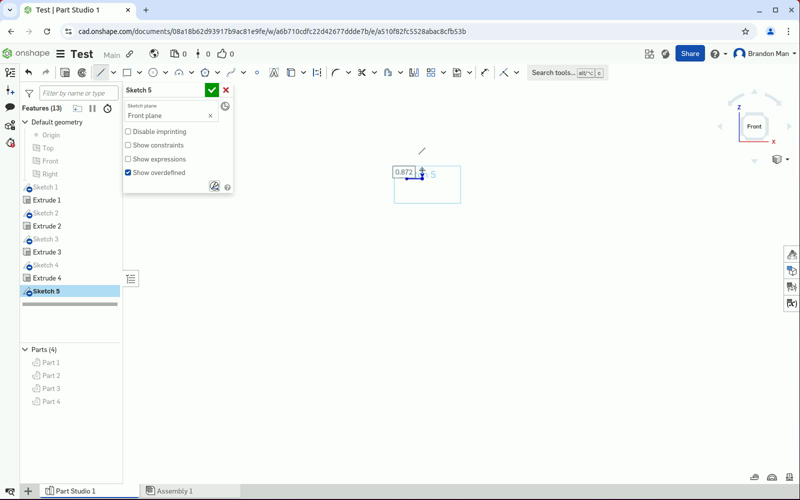
key_up(shift)
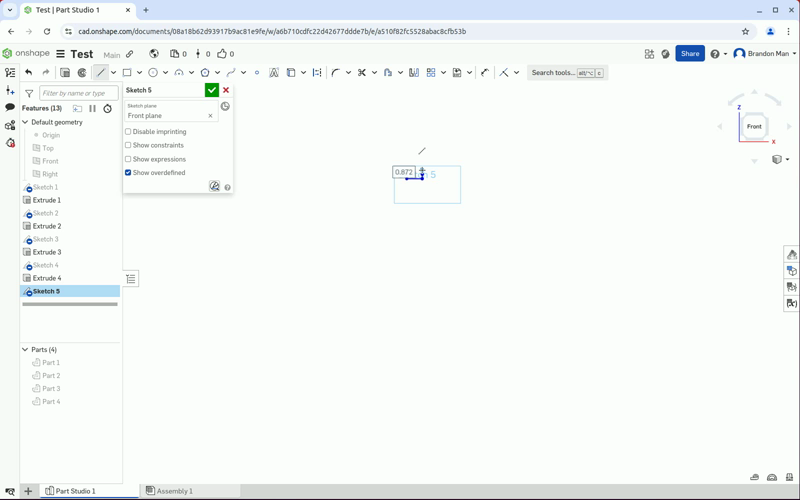
key_down(shift)
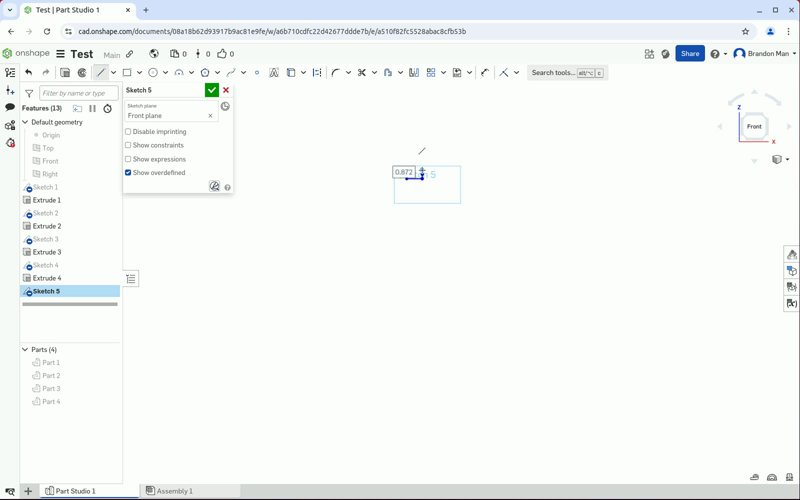
mouse_move(452, 169)
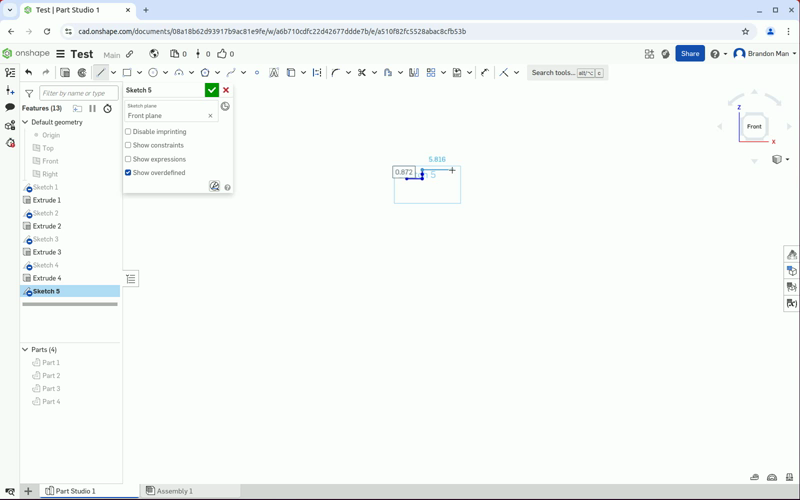
mouse_move(406, 169)
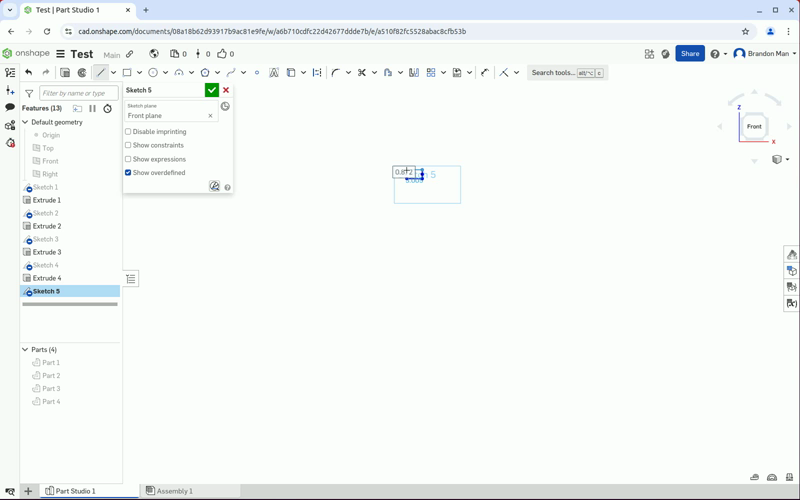
click(406, 169)
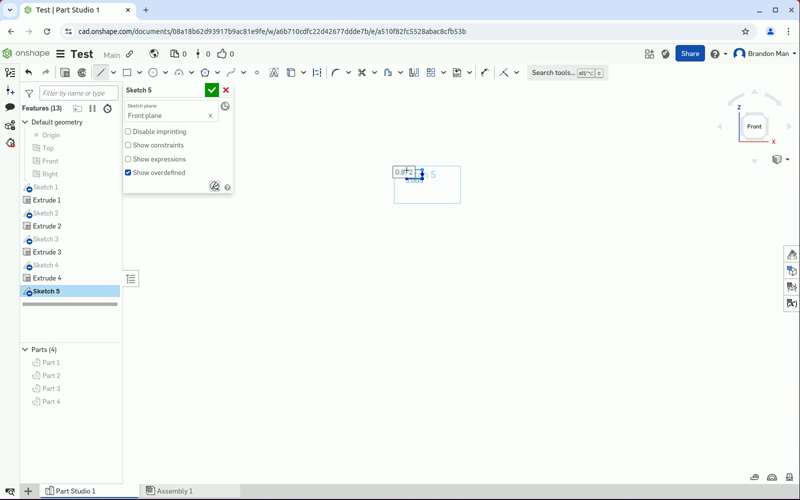
key_up(shift)
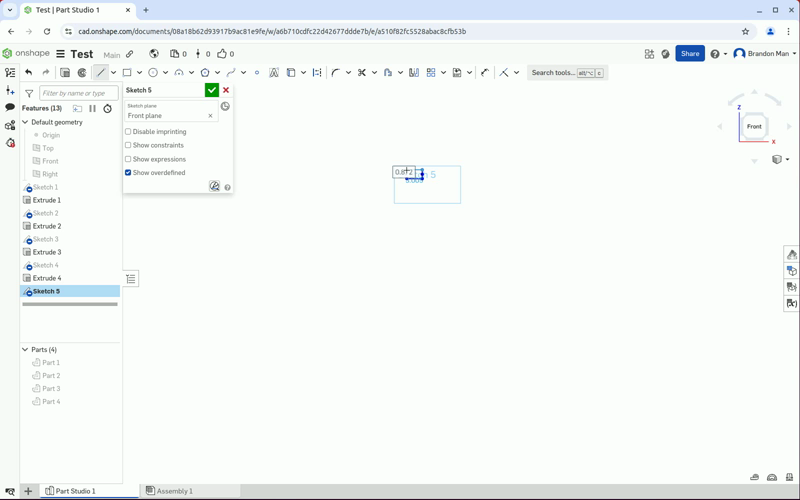
mouse_move(436, 169)
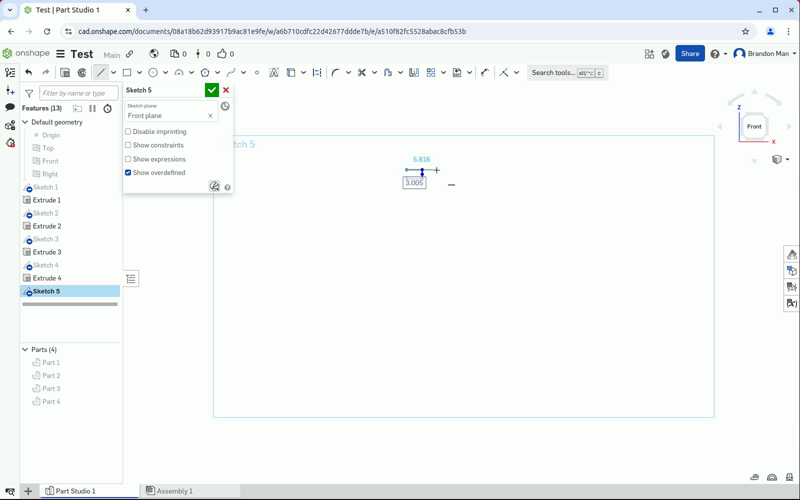
key_down(shift)
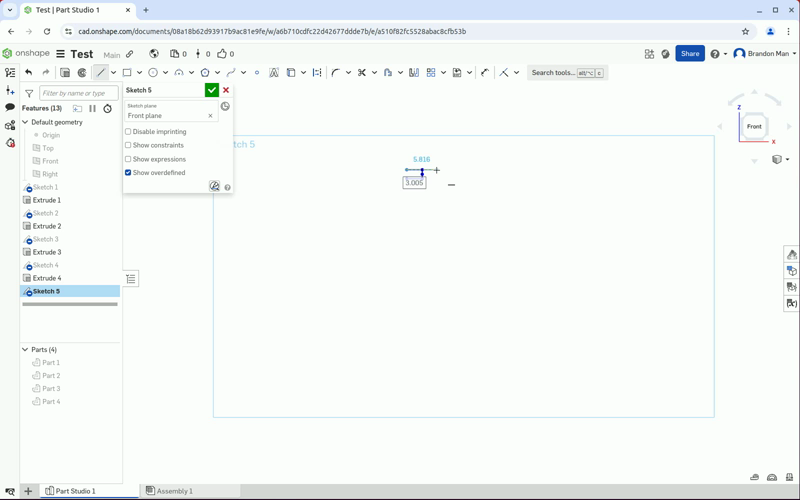
mouse_move(406, 178)
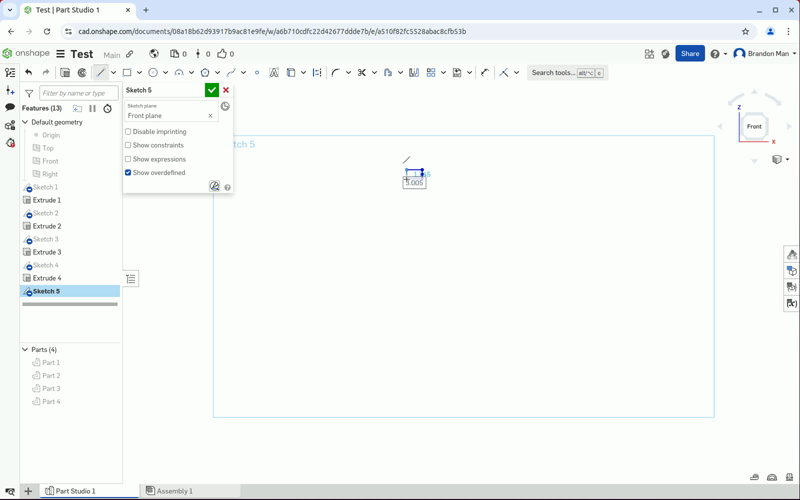
key_up(shift)
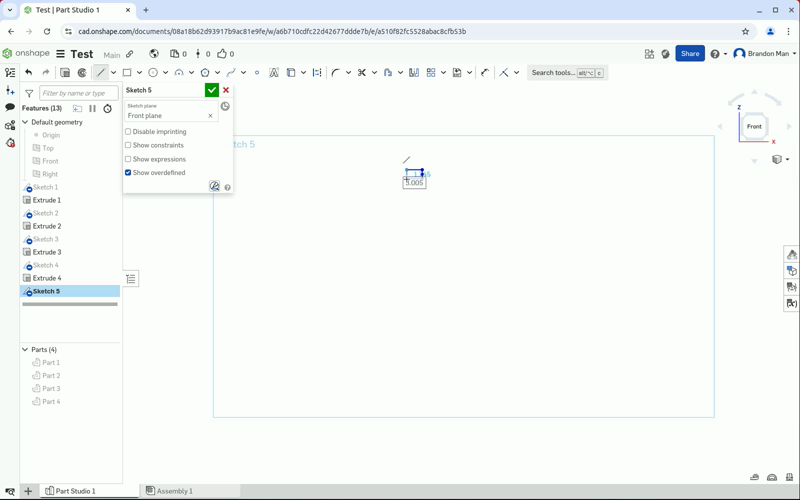
click(406, 178)
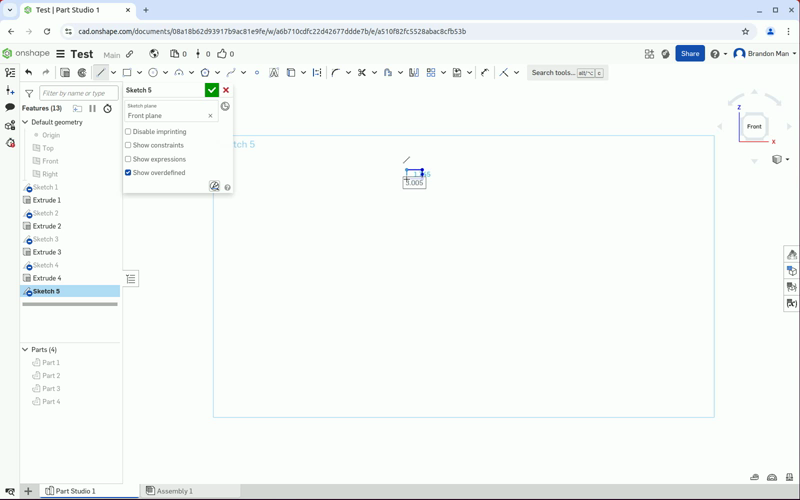
key(esc)
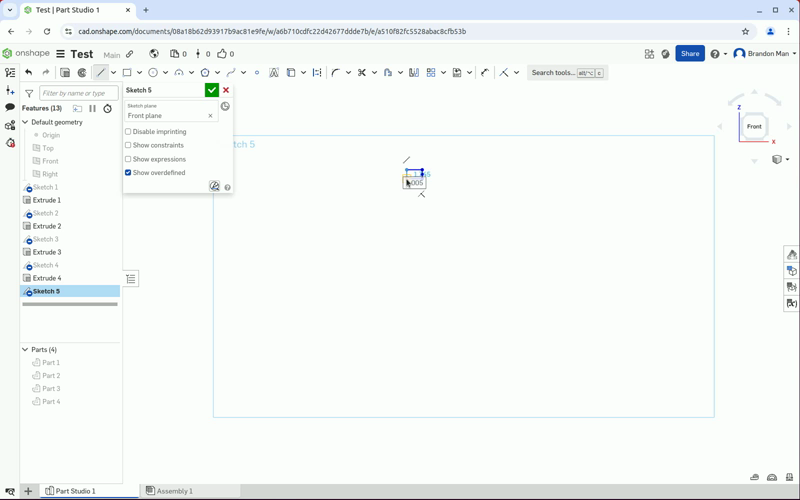
key(c)
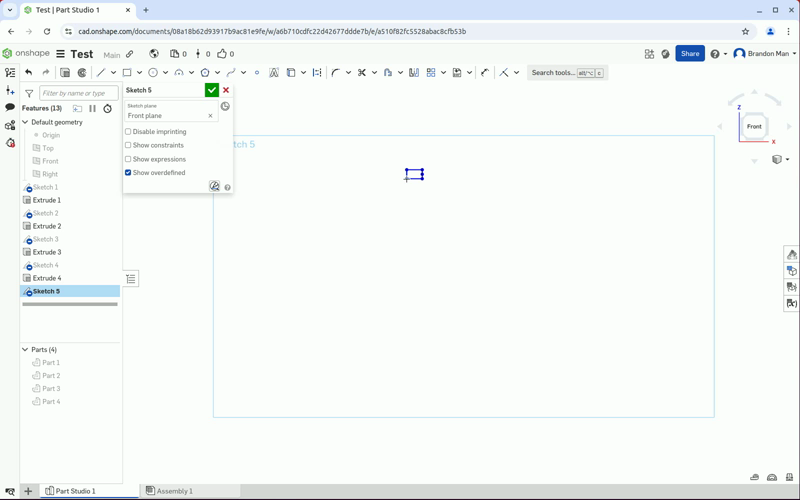
key_down(shift)
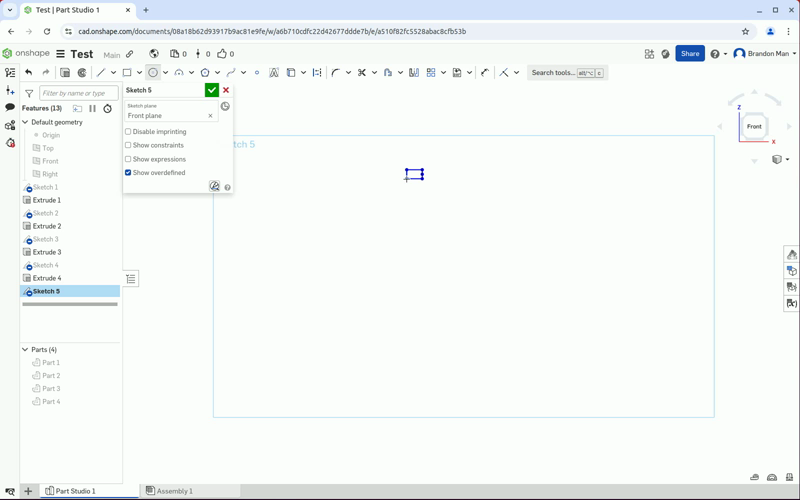
mouse_move(414, 174)
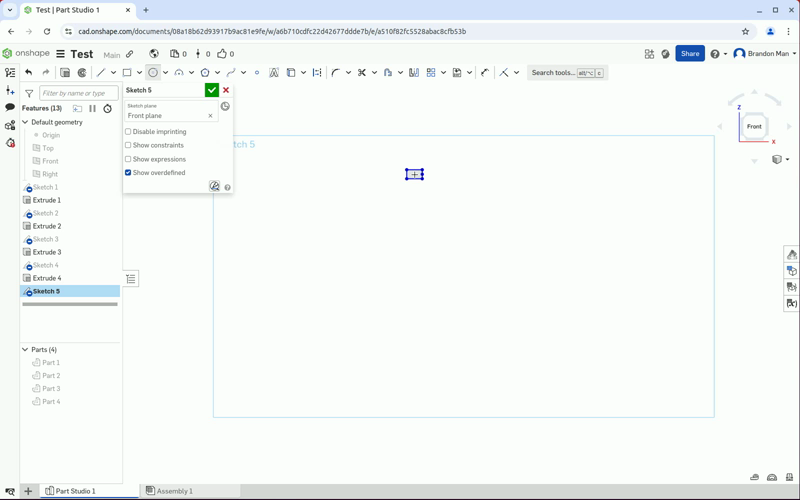
click(414, 174)
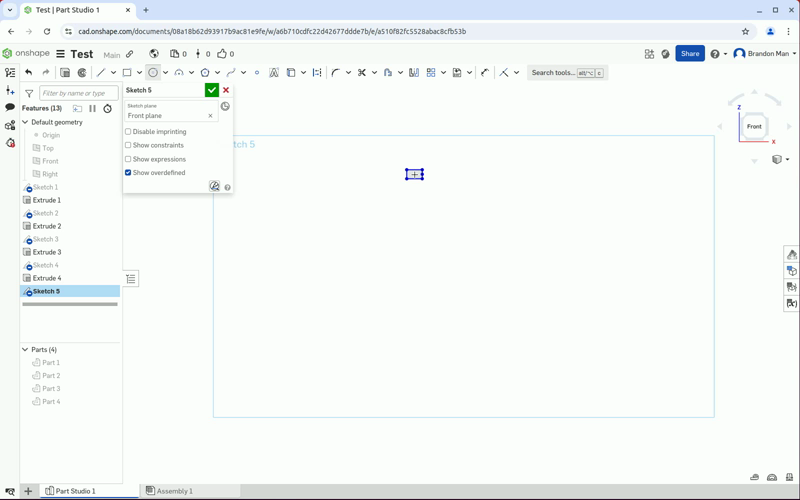
key_up(shift)
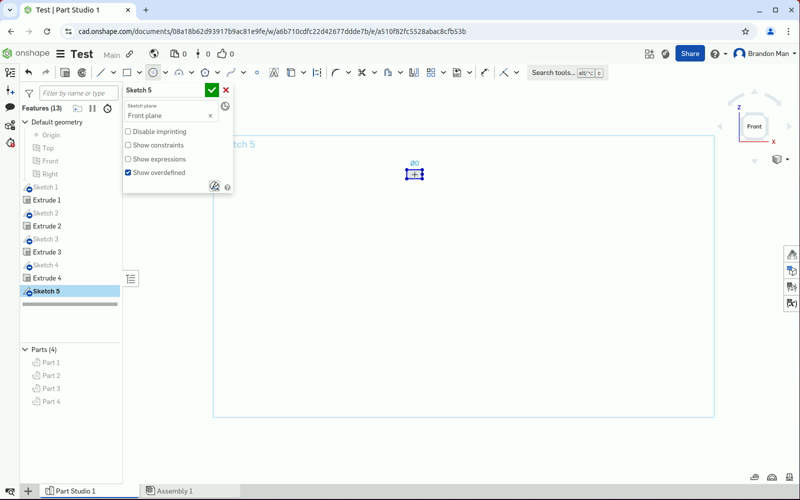
mouse_move(416, 174)
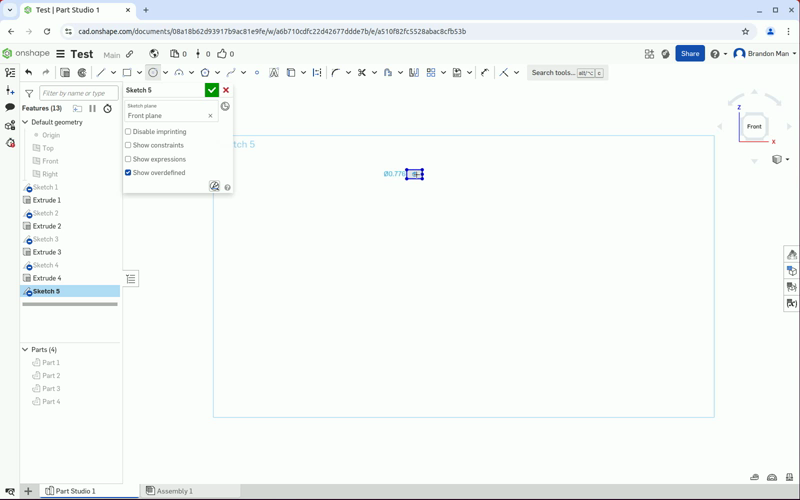
scroll(6)
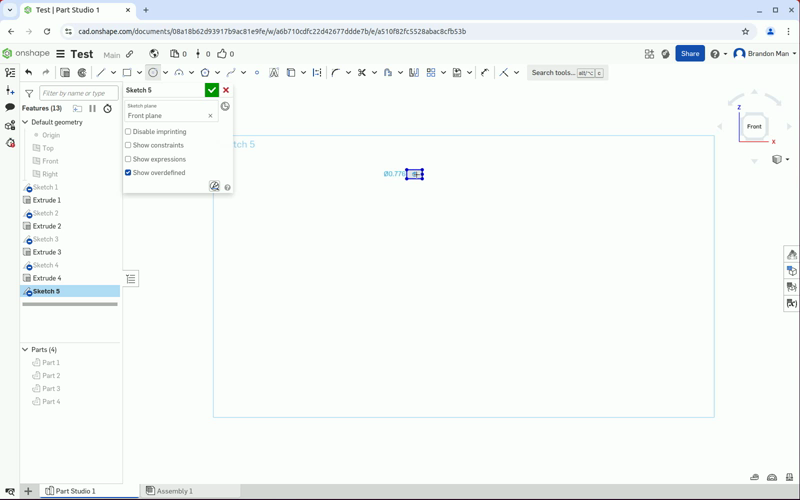
scroll(6)
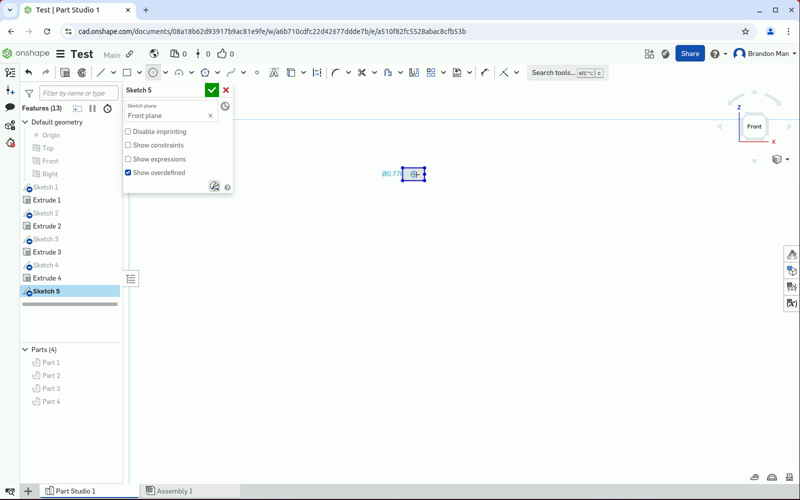
scroll(6)
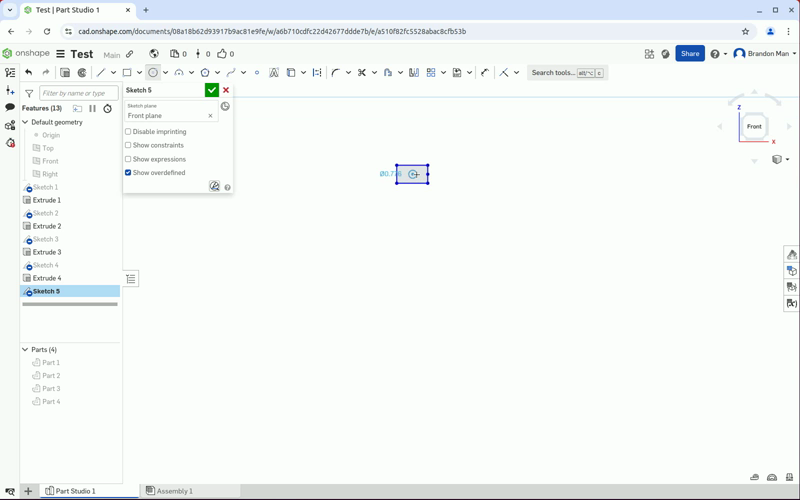
scroll(6)
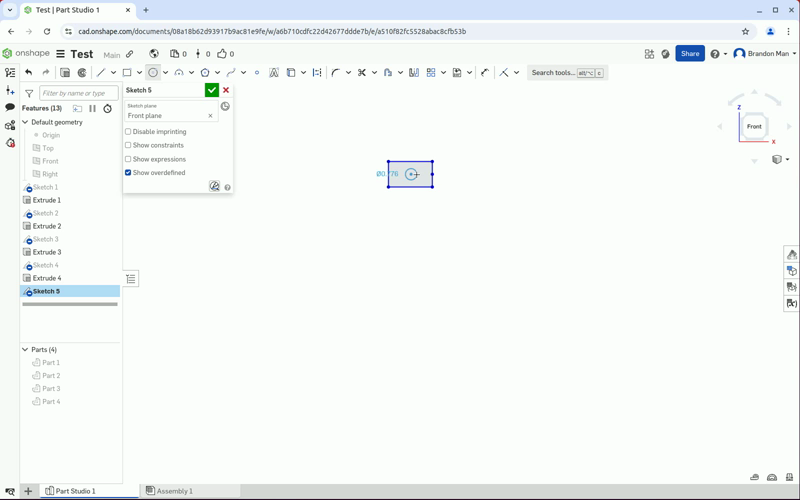
scroll(6)
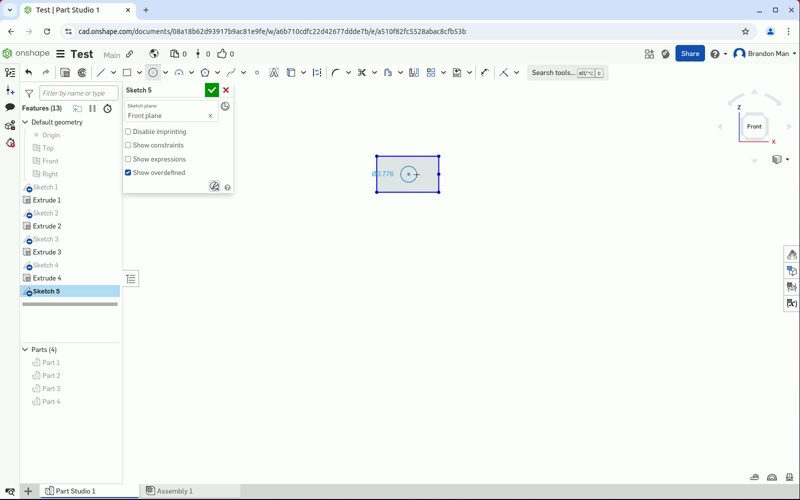
scroll(6)
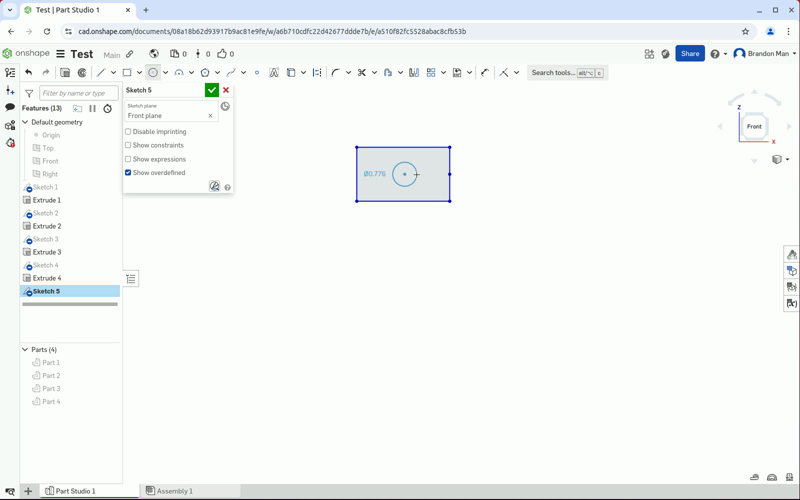
scroll(6)
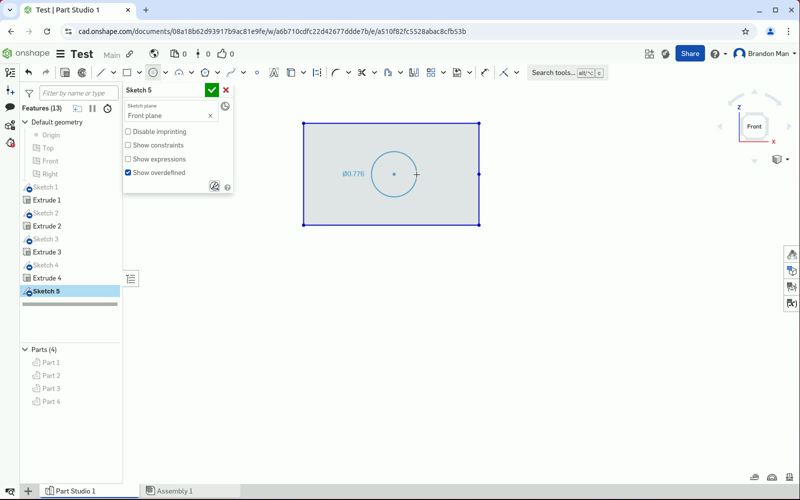
click(416, 174)
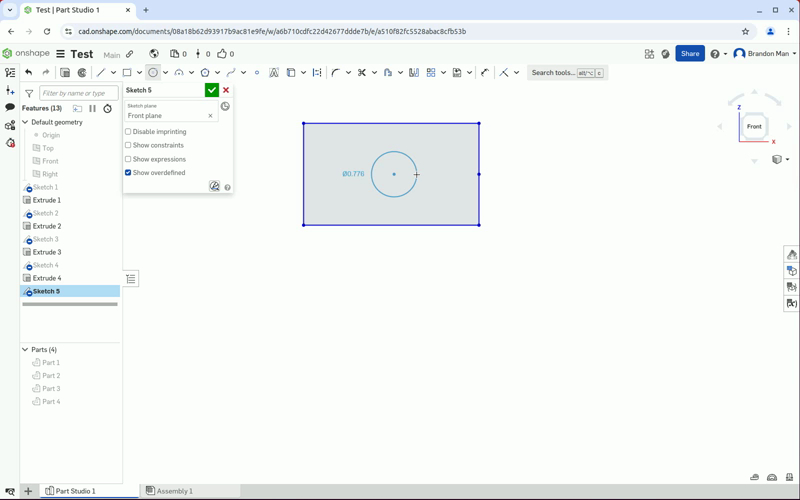
scroll(-6)
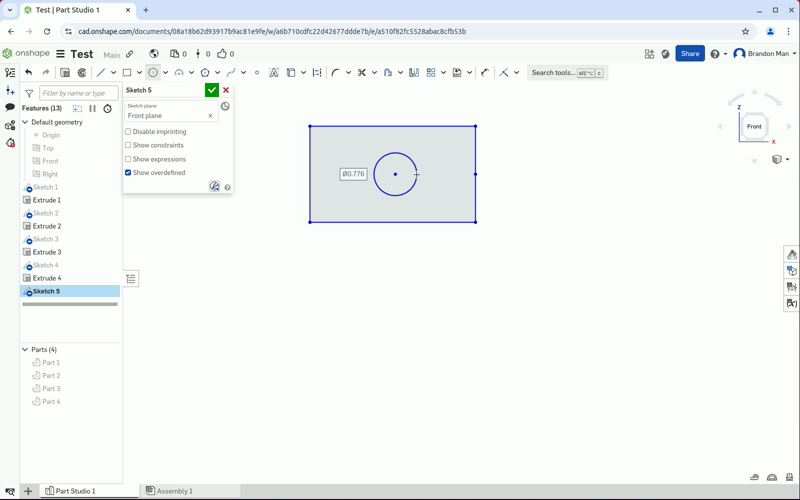
scroll(-6)
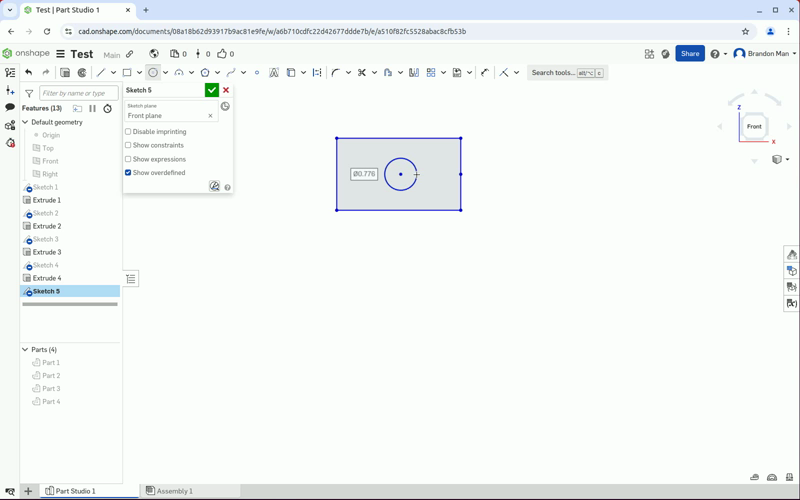
scroll(-6)
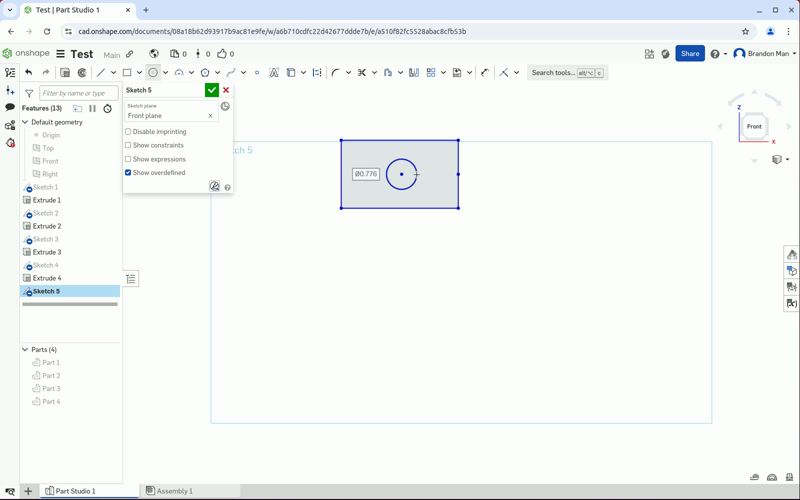
scroll(-6)
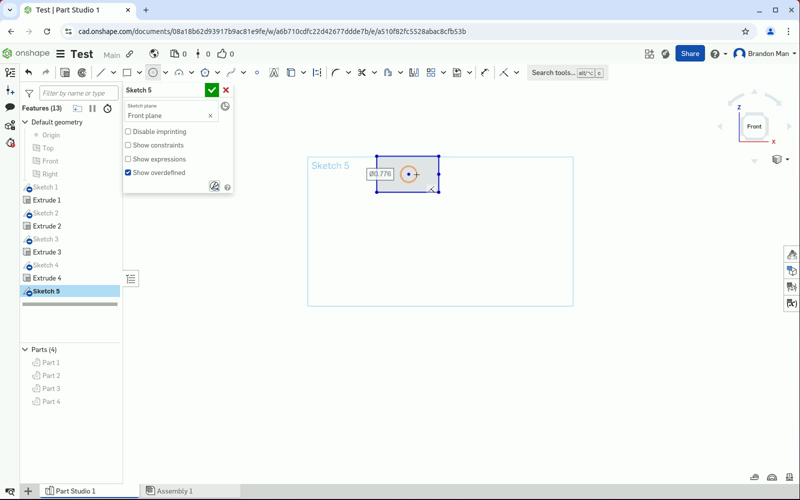
scroll(-6)
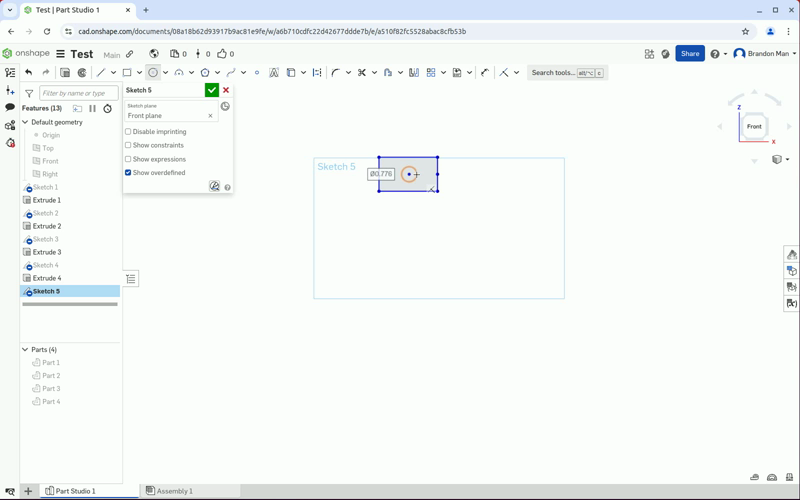
scroll(-6)
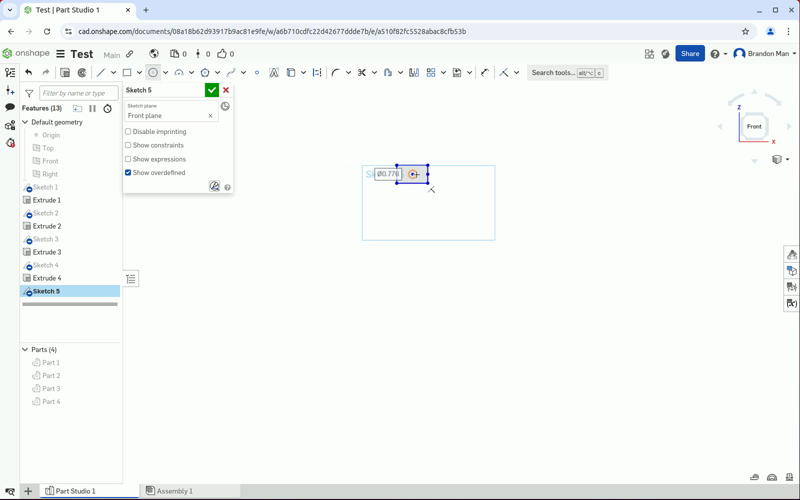
scroll(-6)
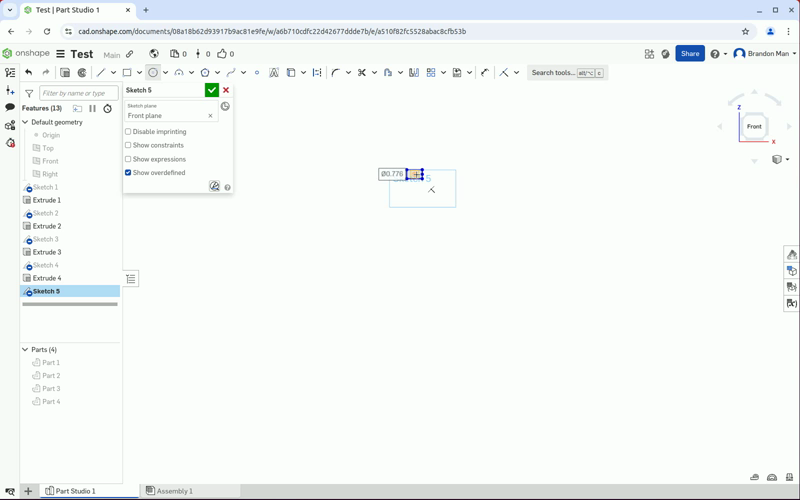
key(esc)
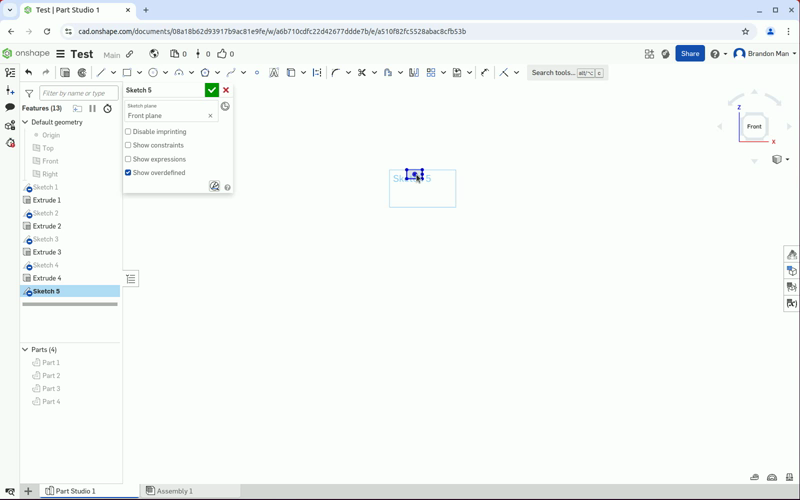
mouse_move(411, 171)
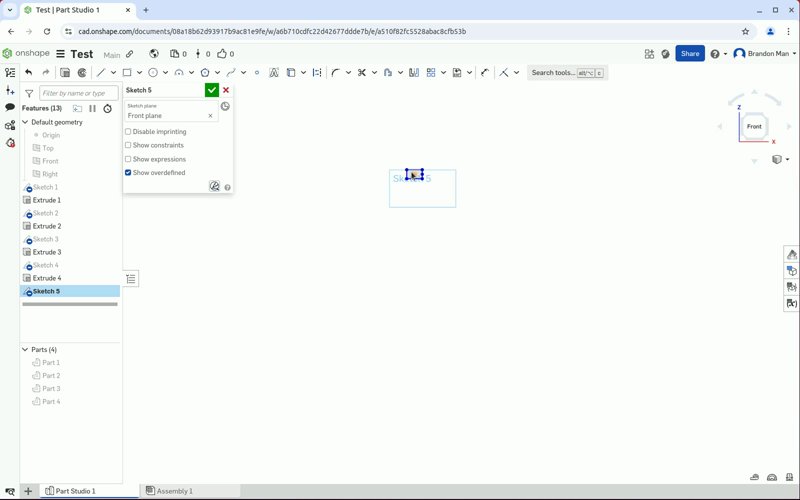
scroll(6)
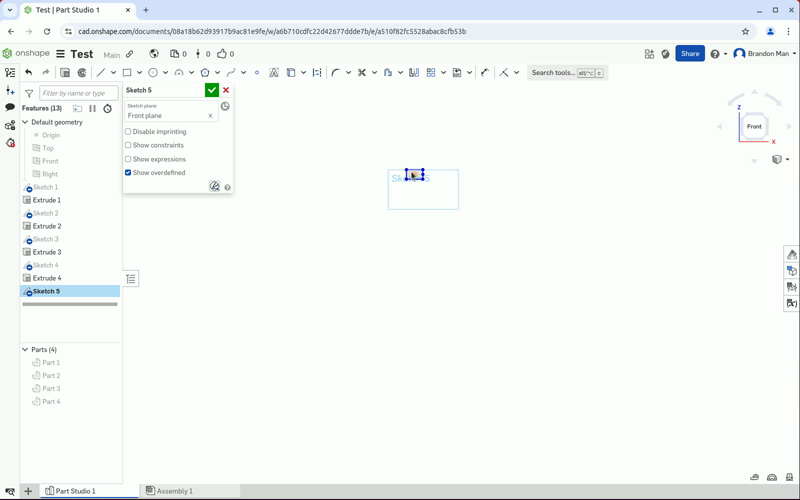
scroll(6)
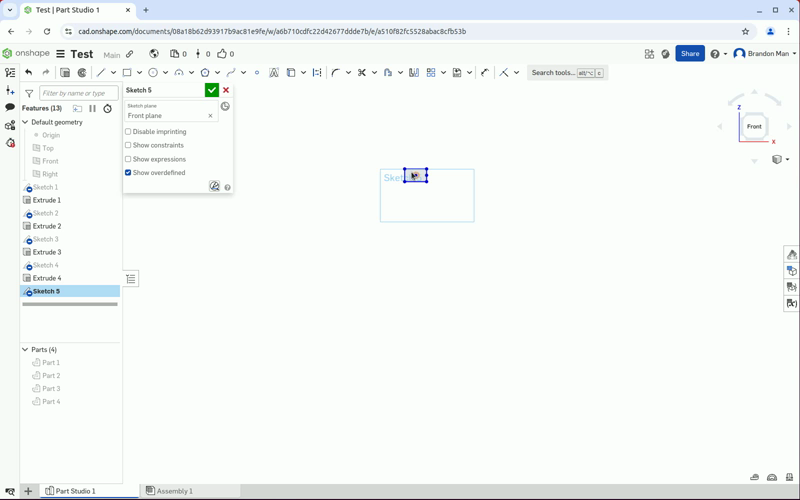
scroll(6)
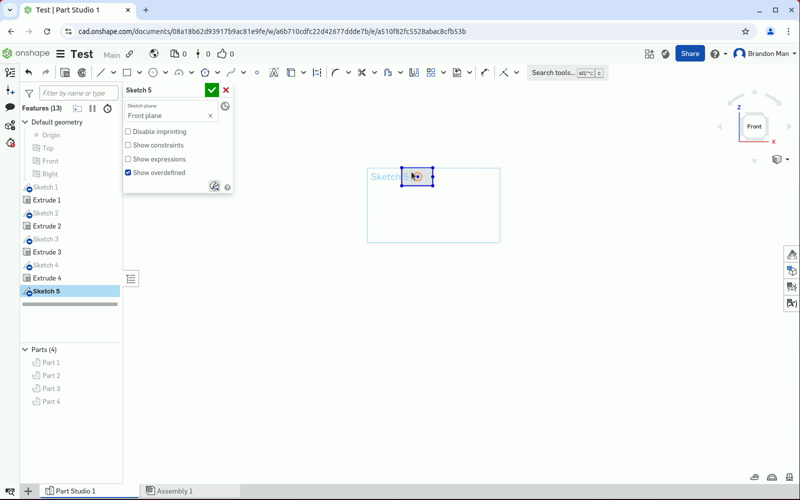
scroll(6)
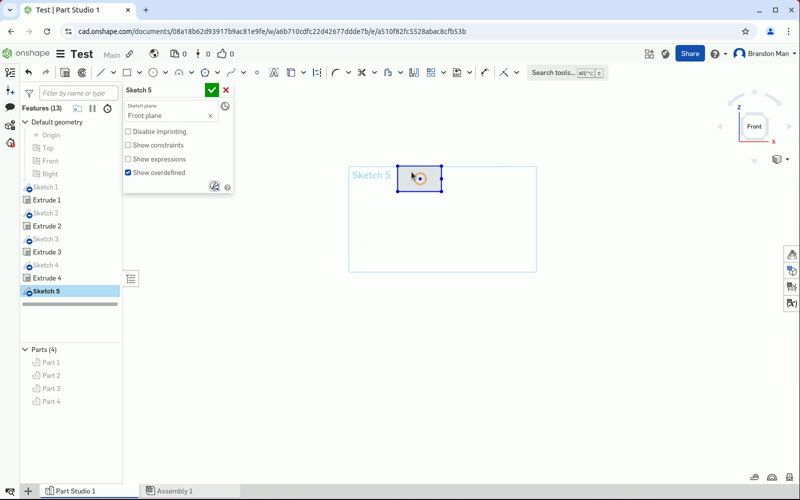
scroll(6)
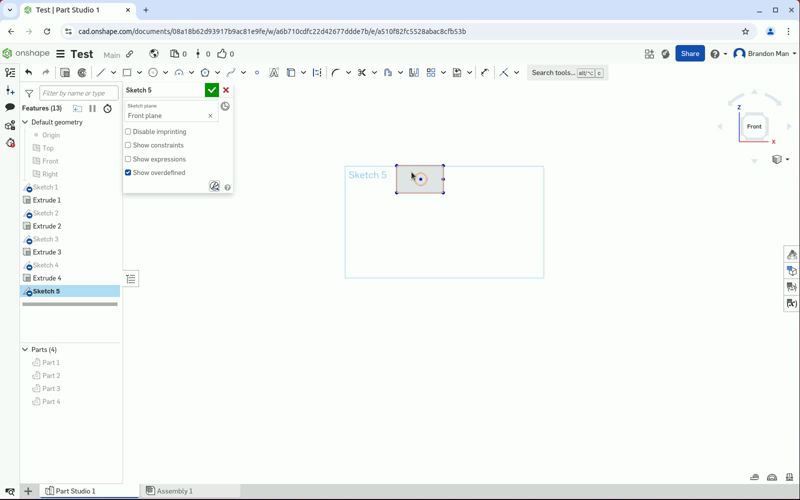
scroll(6)
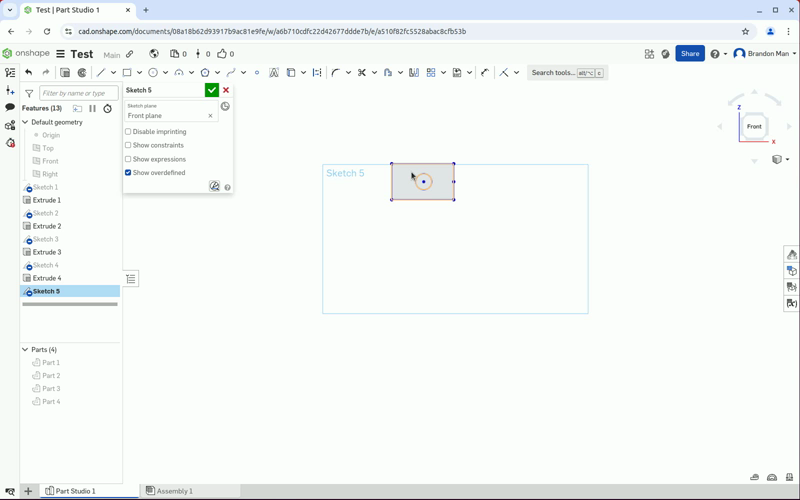
scroll(6)
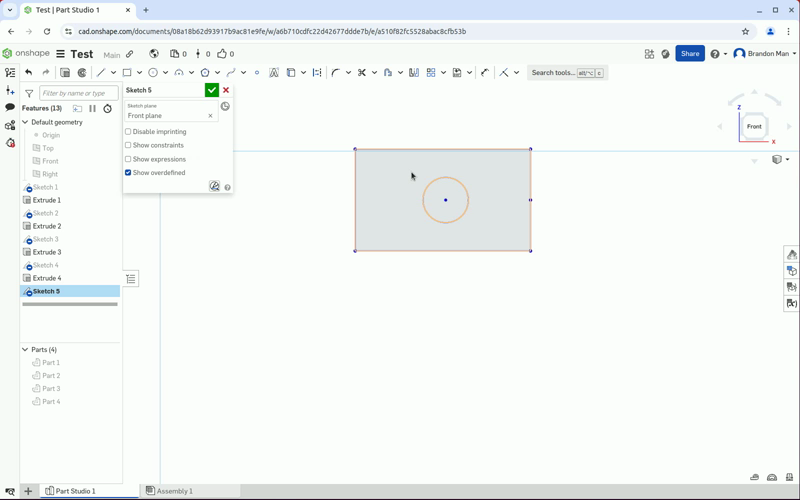
click(411, 171)
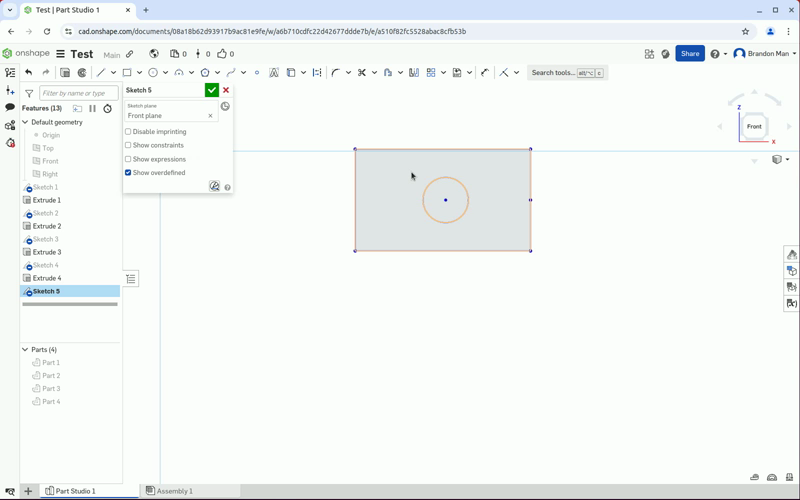
scroll(-6)
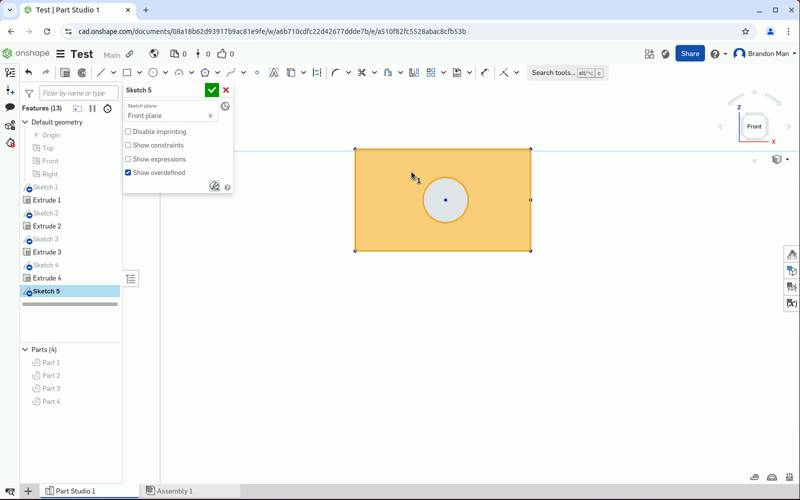
scroll(-6)
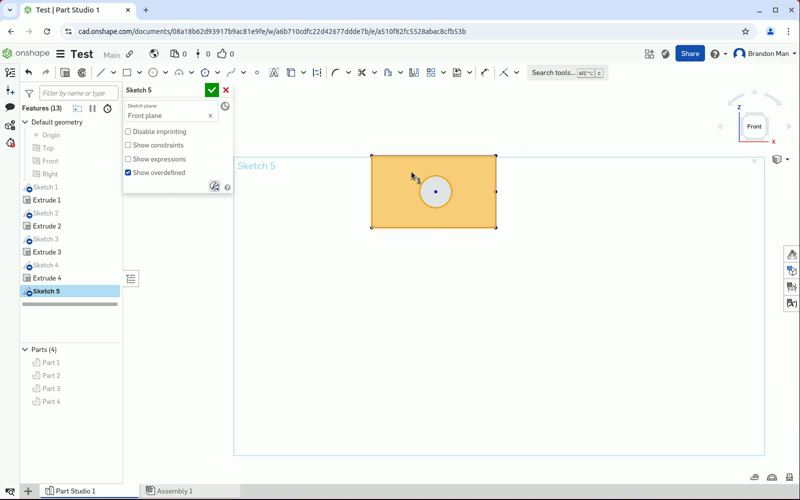
scroll(-6)
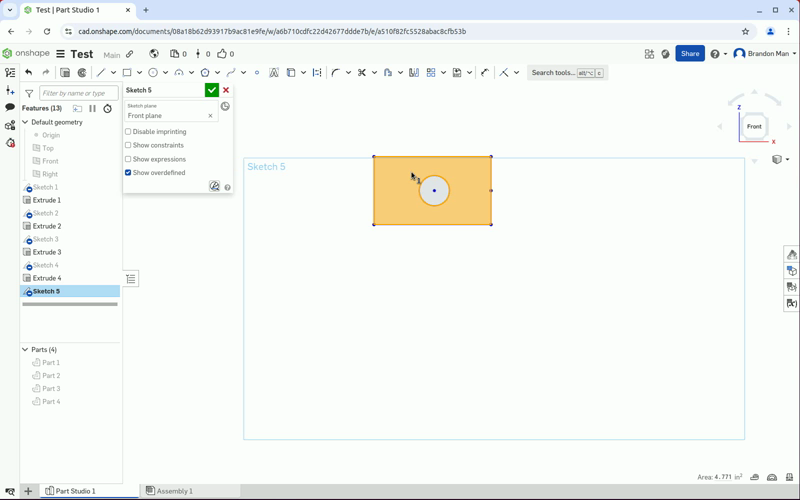
scroll(-6)
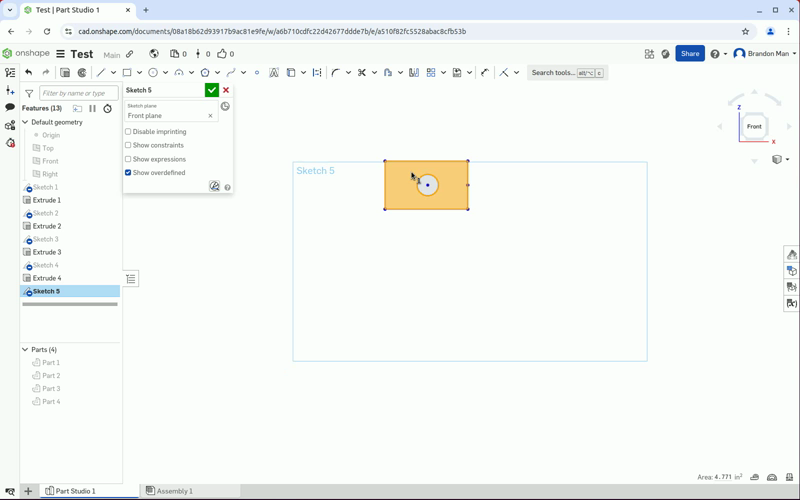
scroll(-6)
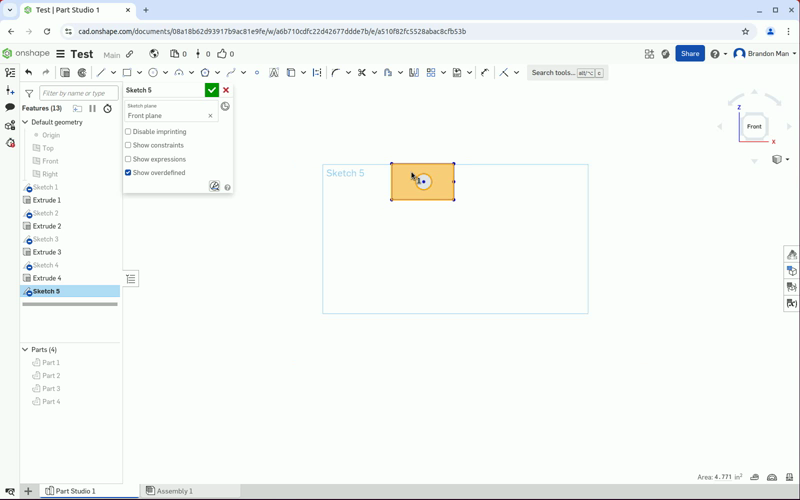
scroll(-6)
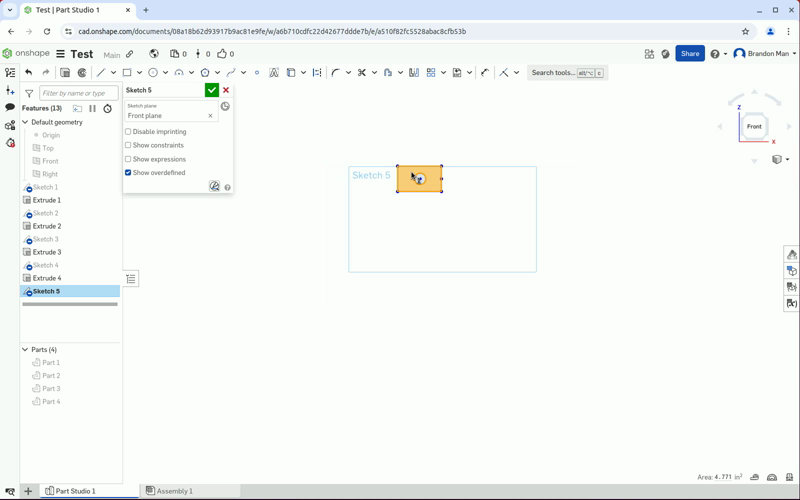
scroll(-6)
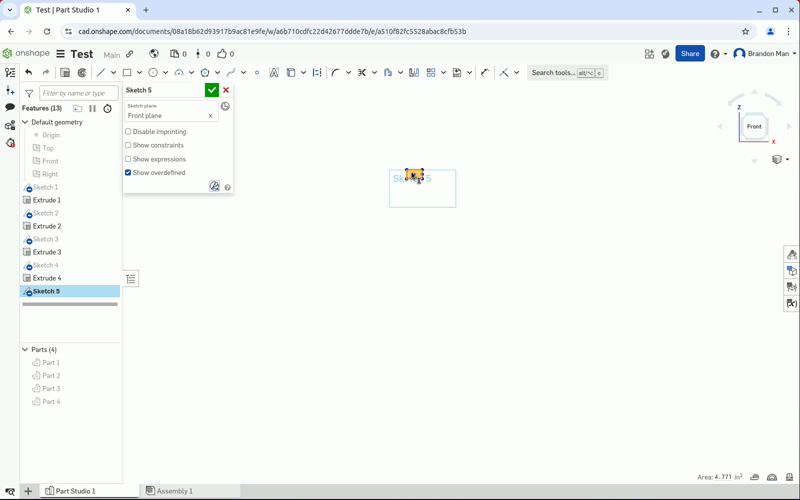
mouse_move(73, 352)
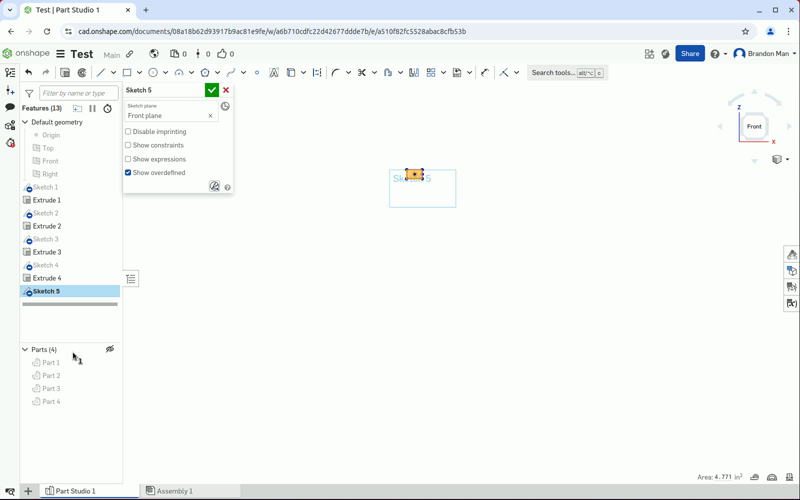
key(shift+y)
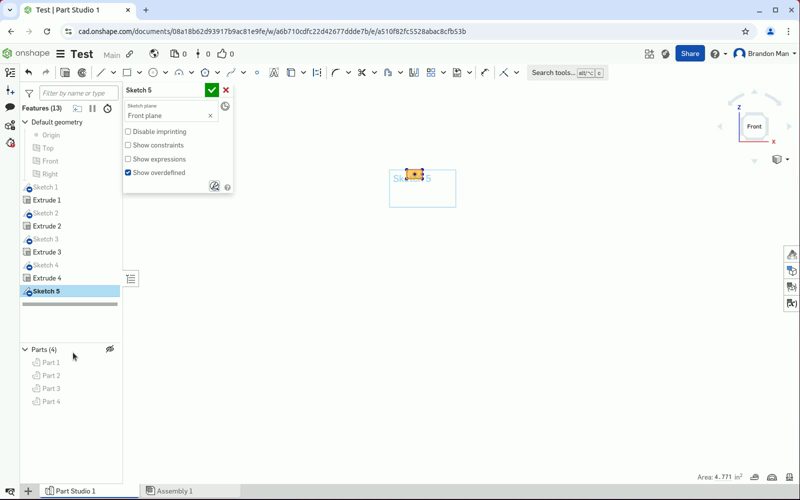
key(shift+e)
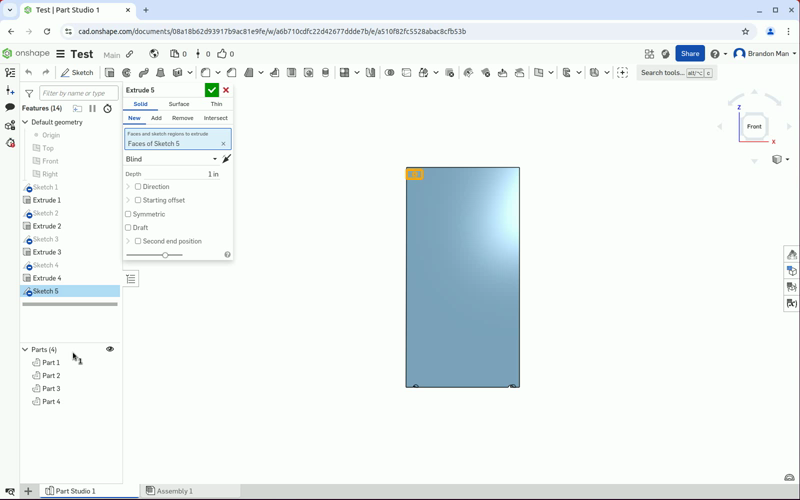
mouse_move(143, 106)
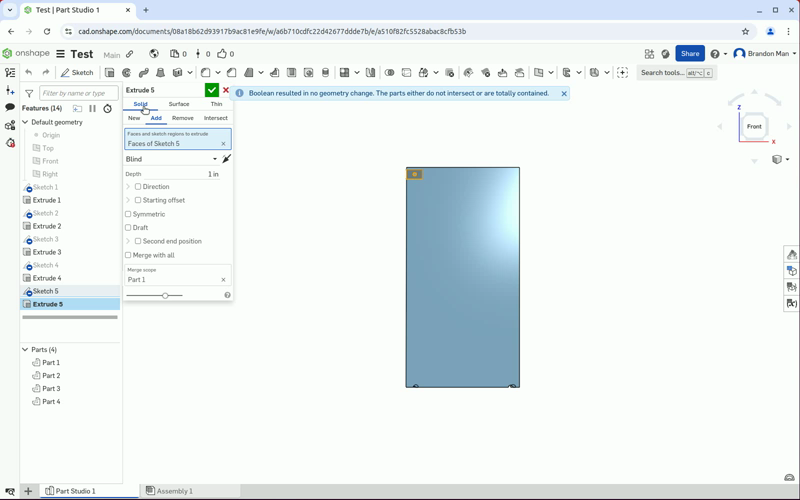
click(143, 106)
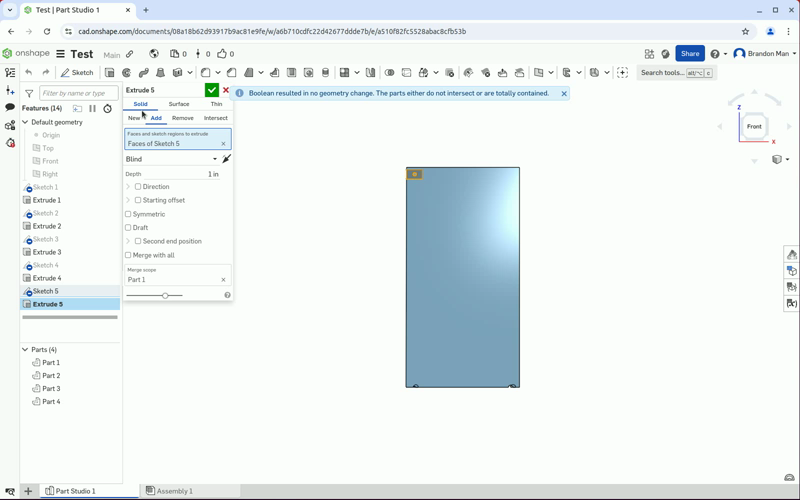
mouse_move(137, 120)
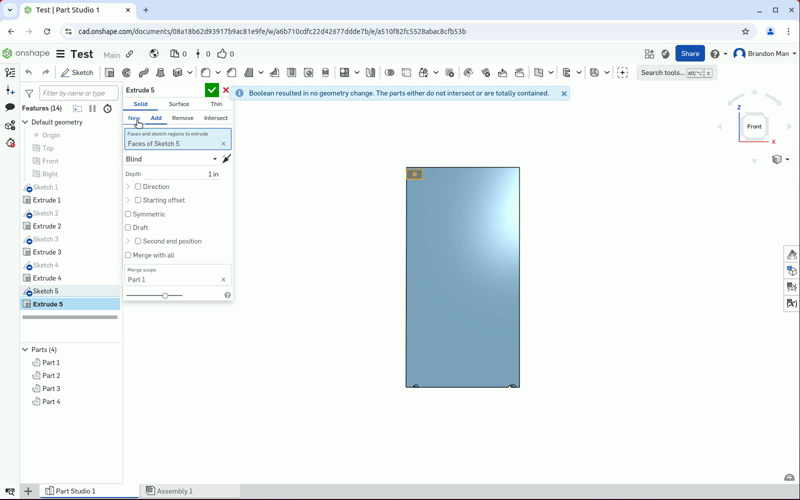
click(137, 120)
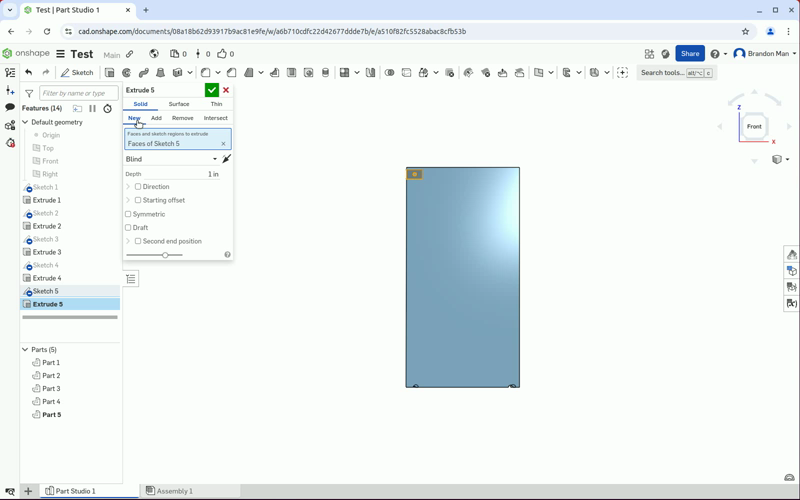
key(tab, 4)
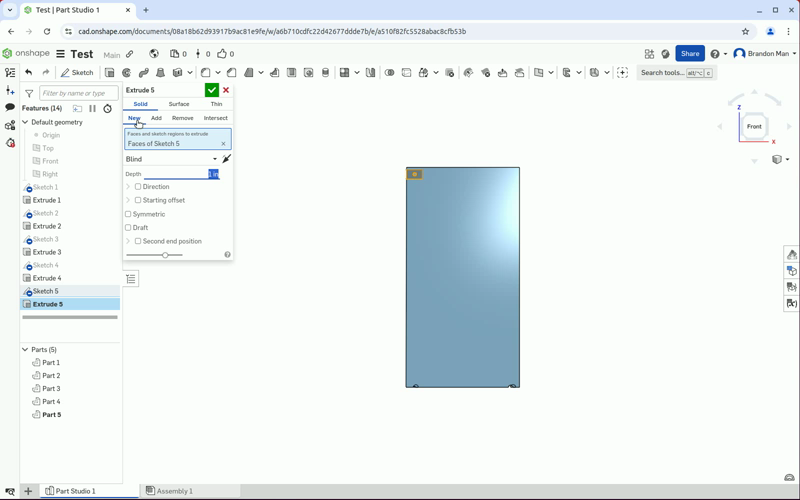
text(2.648)
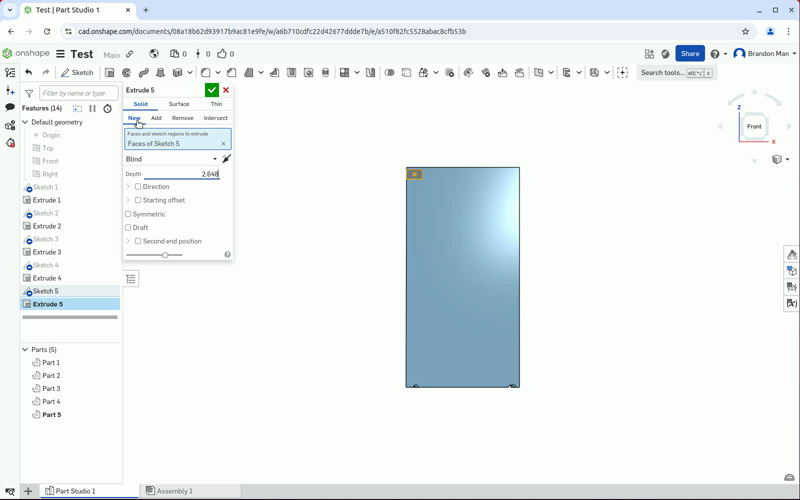
key(enter)
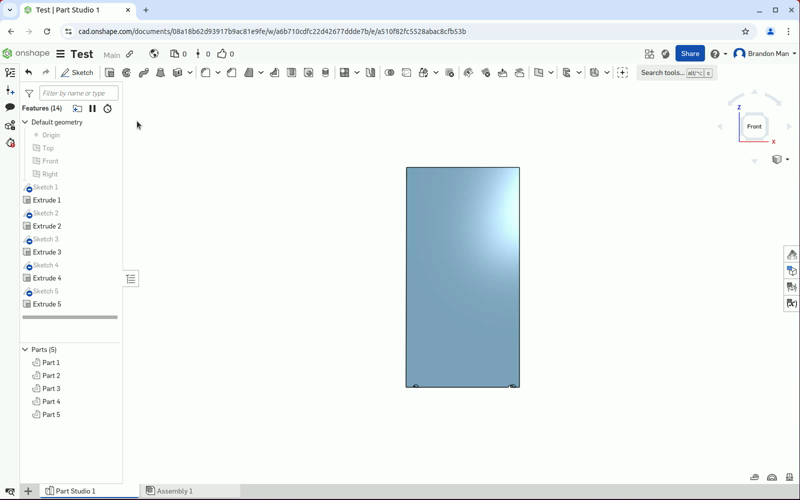
key(shift+h)
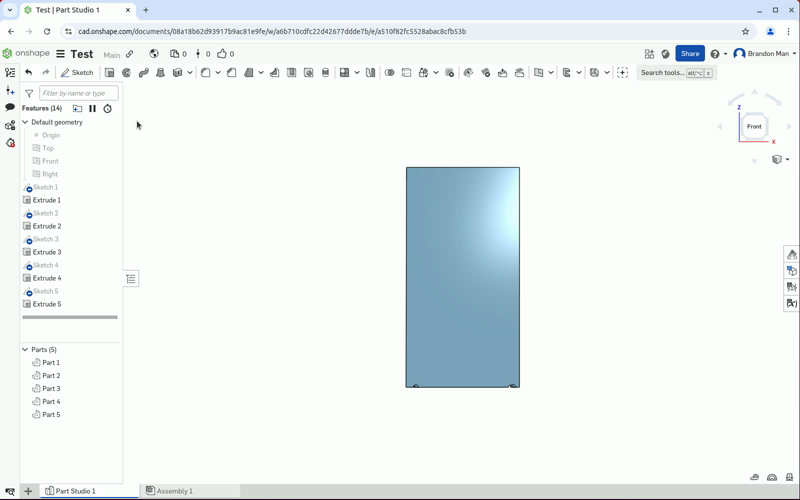
key(shift+h)
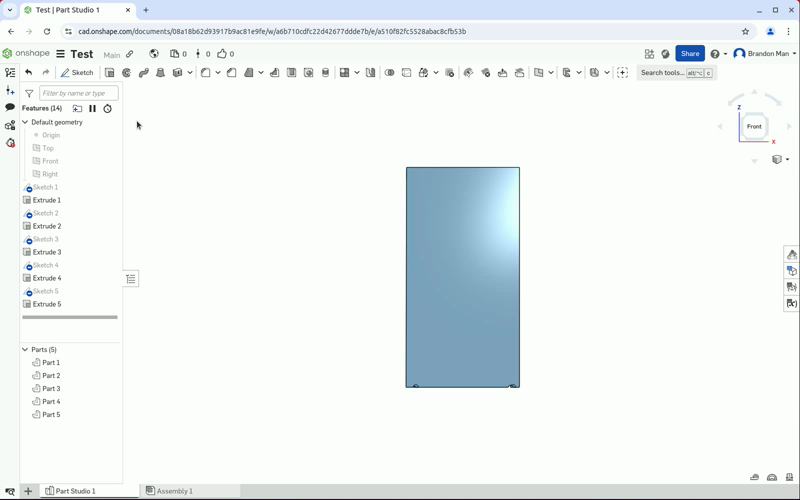
mouse_move(73, 189)
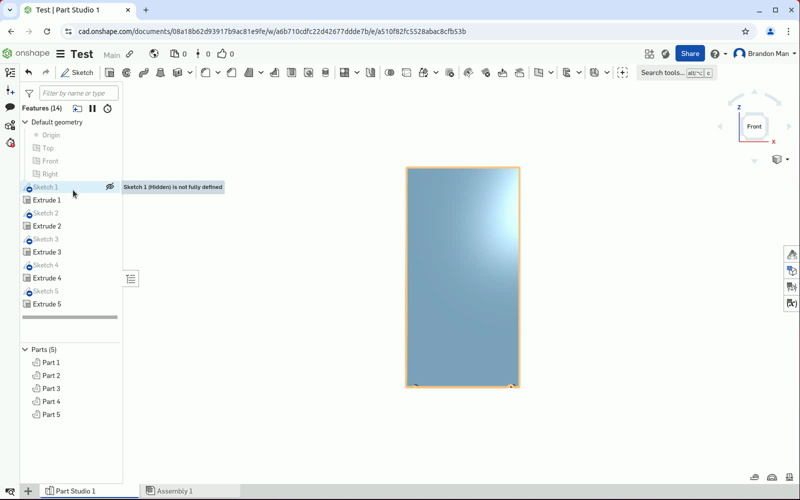
click(73, 189)
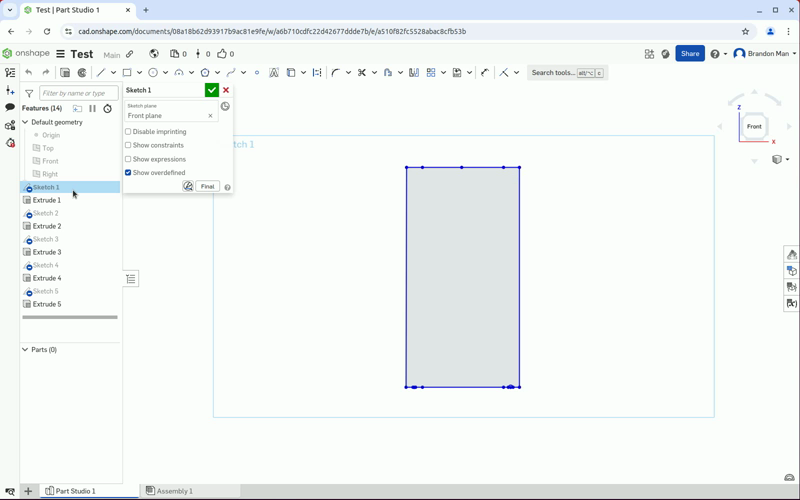
mouse_move(229, 92)
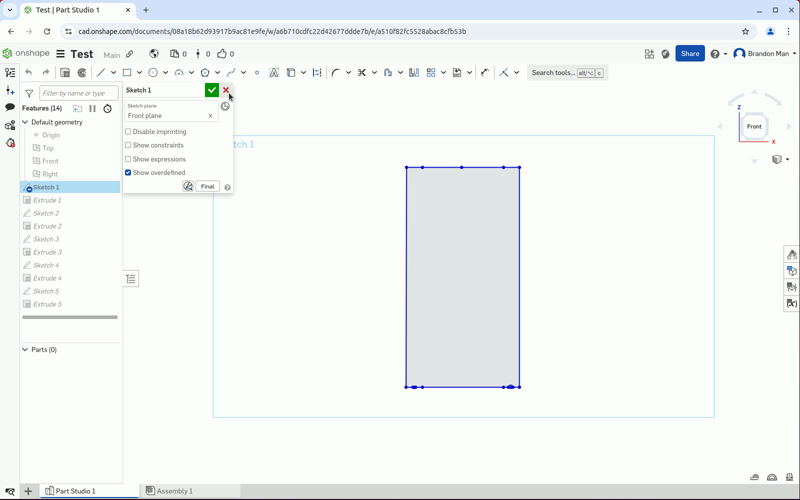
click(229, 92)
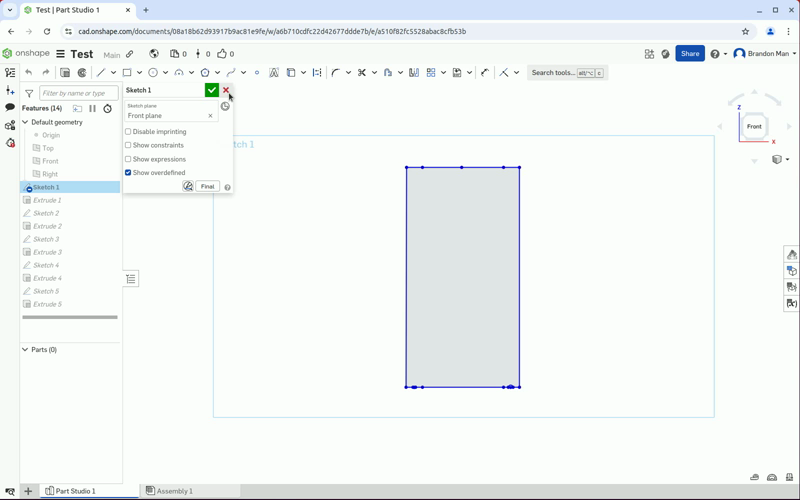
key(shift+s)
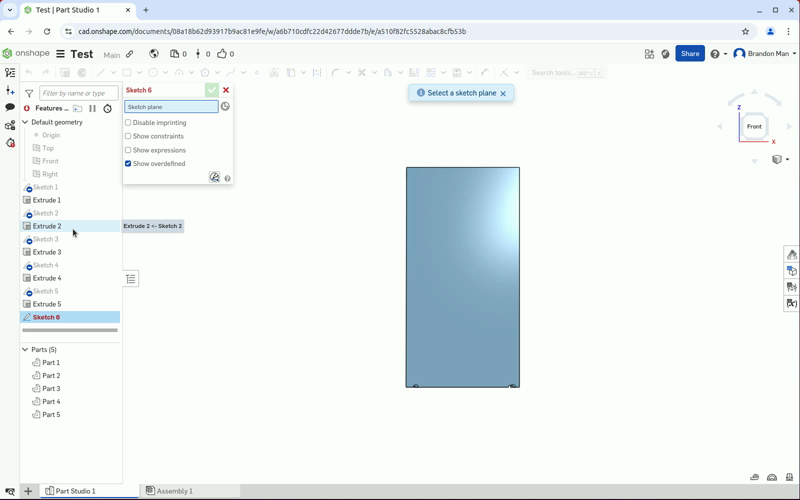
scroll(3)
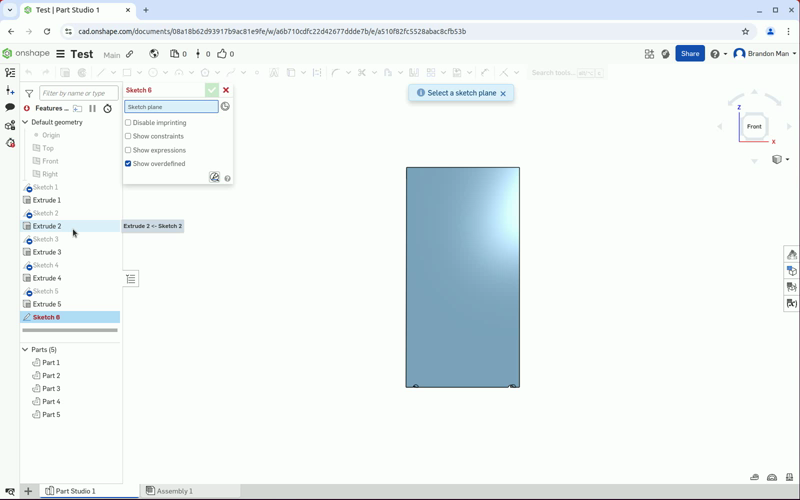
mouse_move(73, 163)
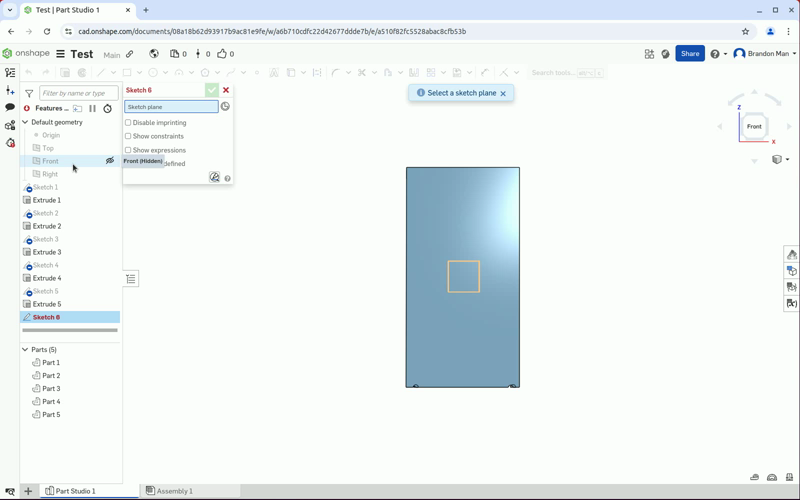
click(73, 163)
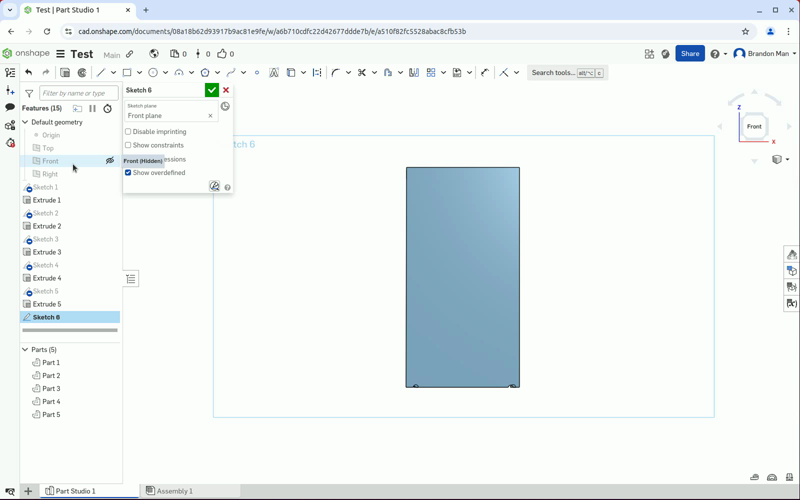
mouse_move(73, 352)
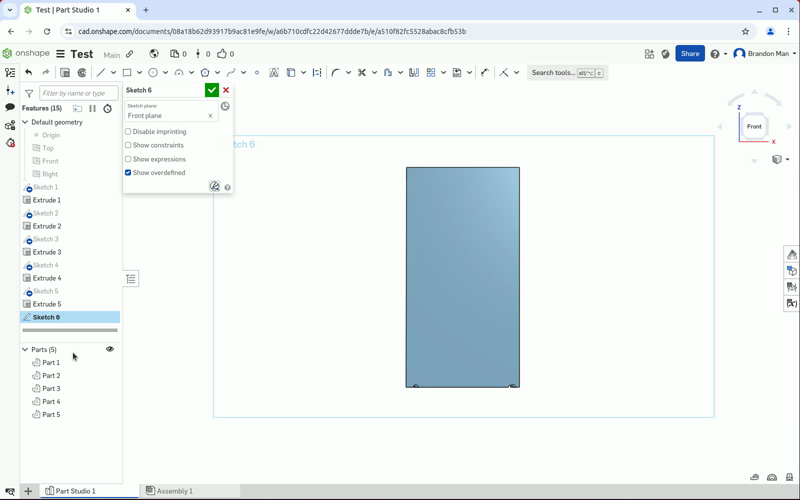
key(y)
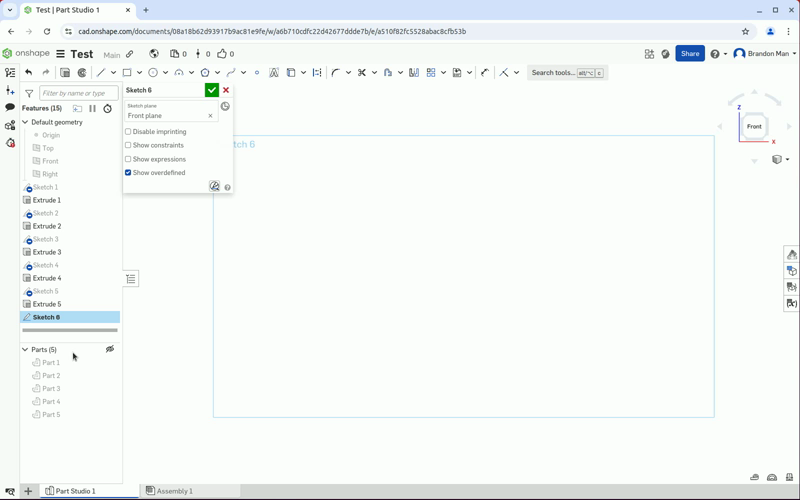
key(l)
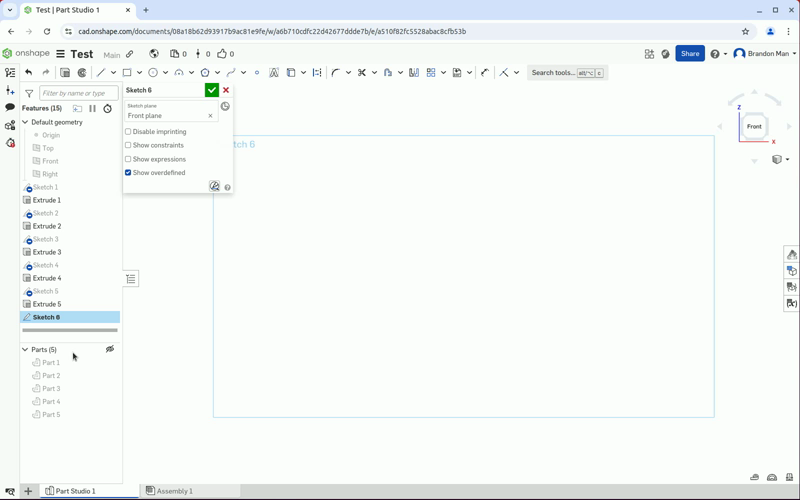
key_down(shift)
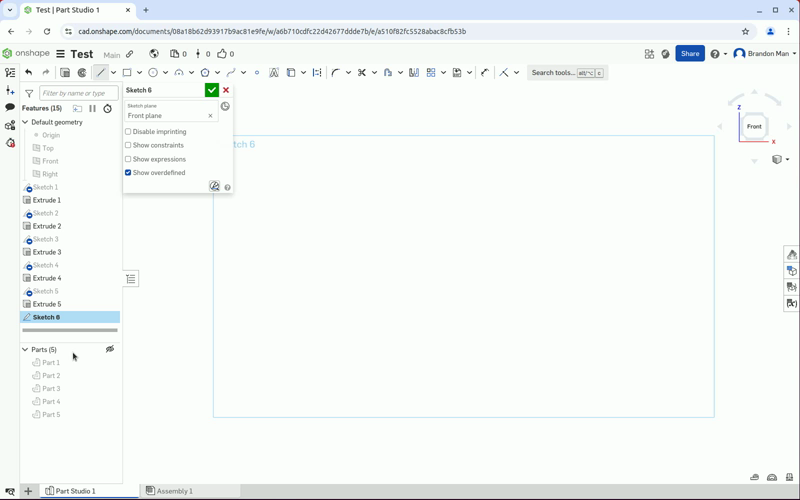
mouse_move(499, 395)
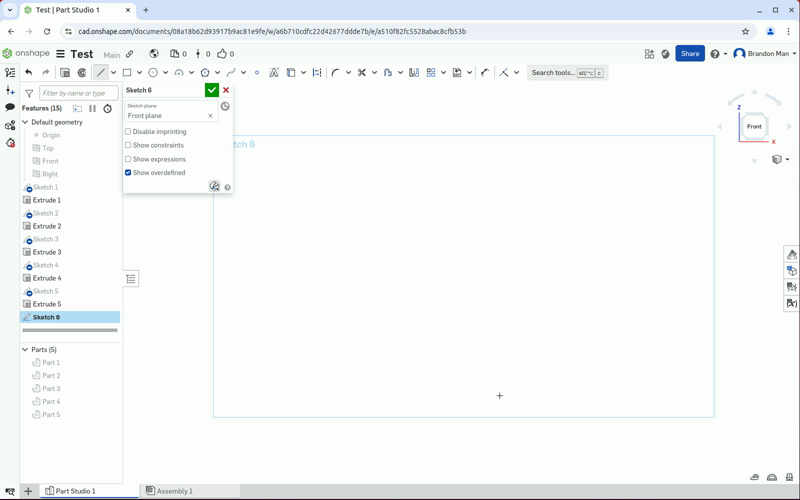
click(499, 395)
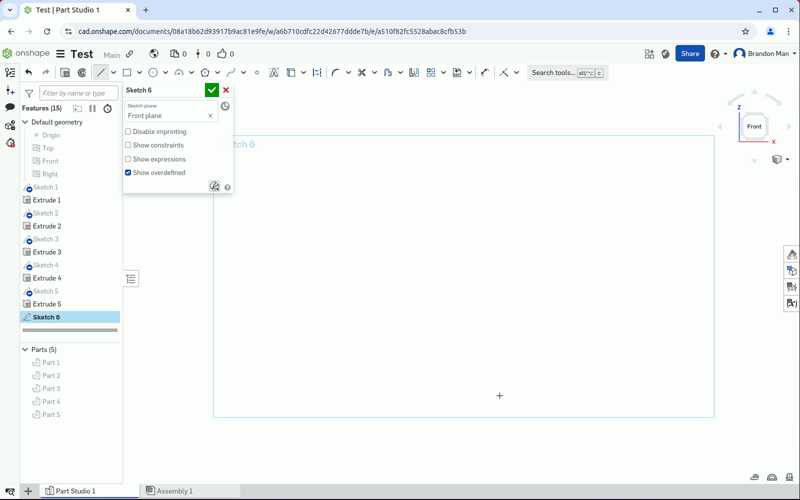
key_up(shift)
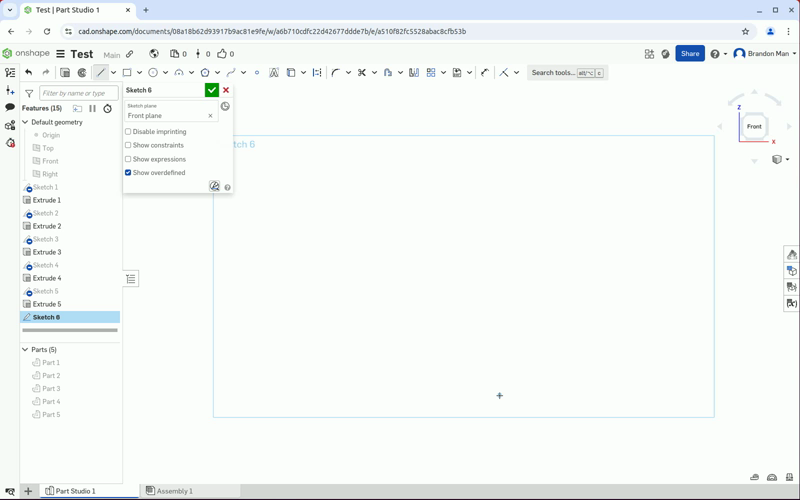
key_down(shift)
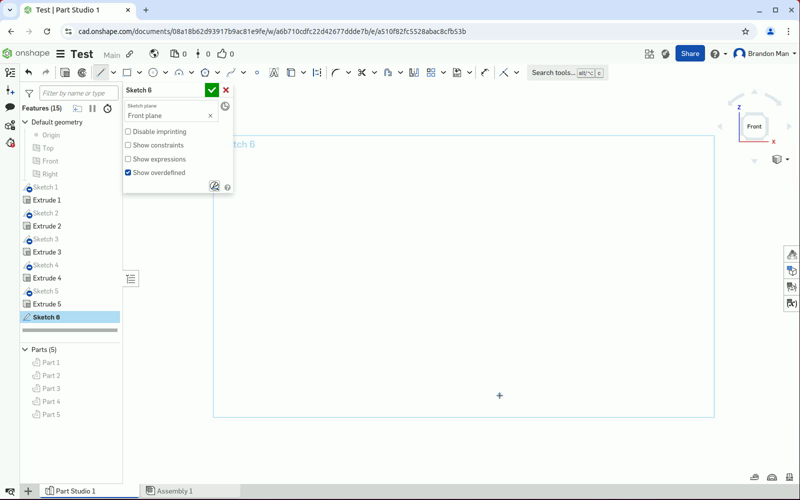
mouse_move(529, 395)
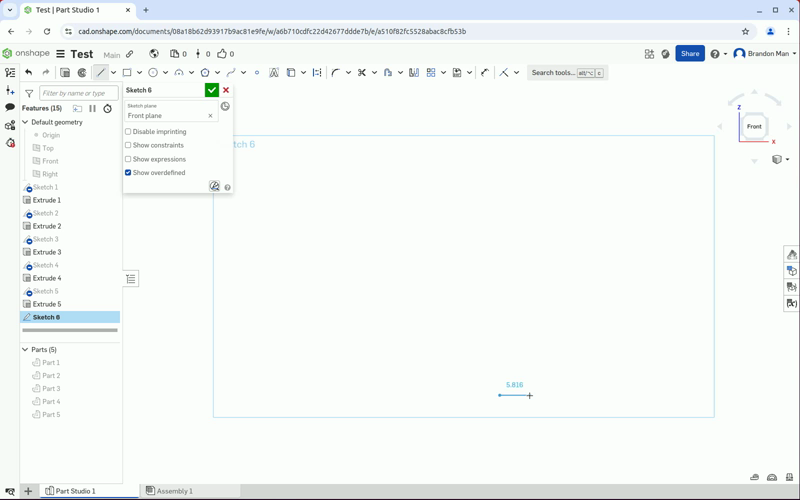
mouse_move(514, 395)
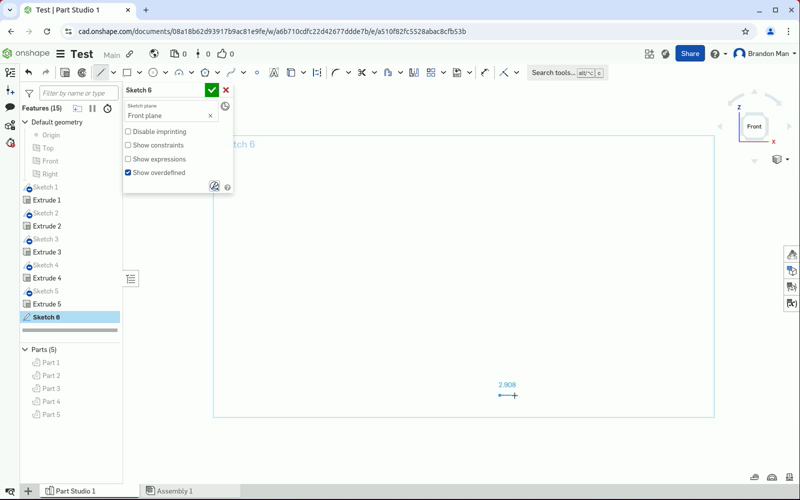
click(514, 395)
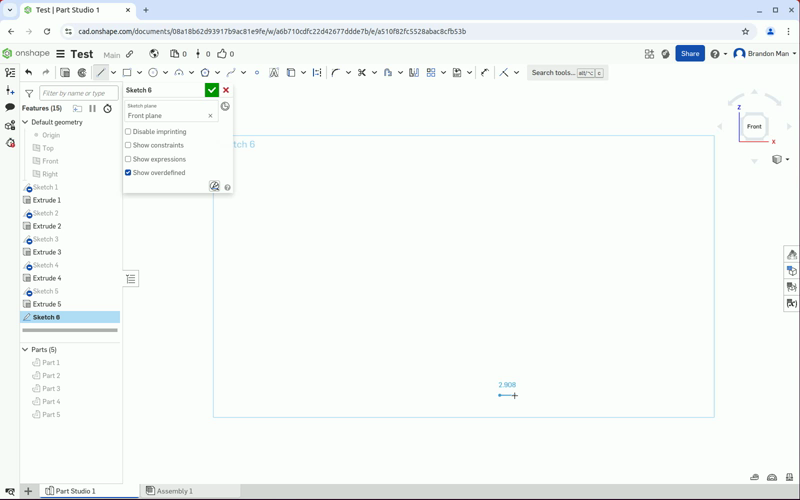
key_up(shift)
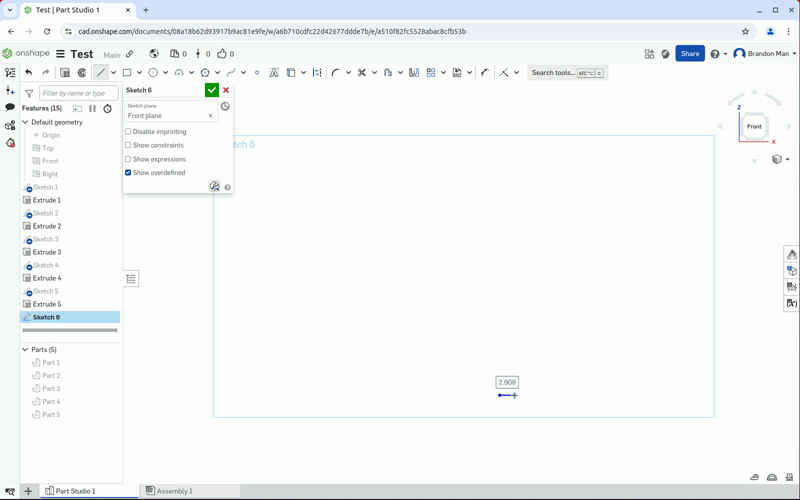
key_down(shift)
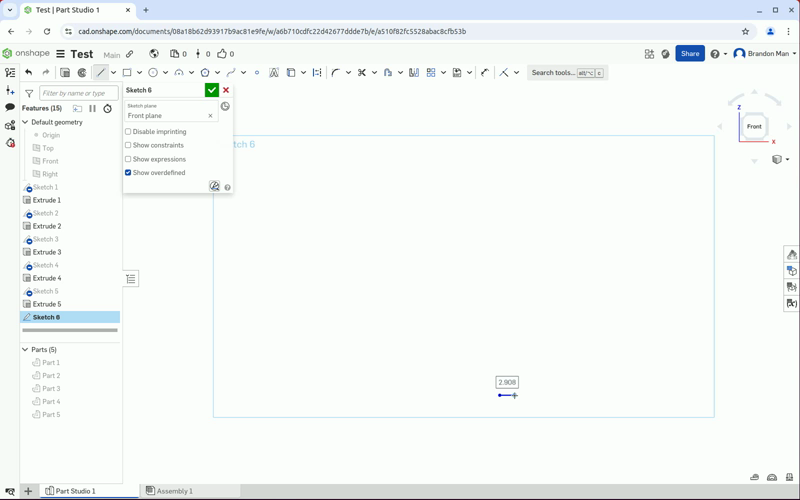
mouse_move(544, 395)
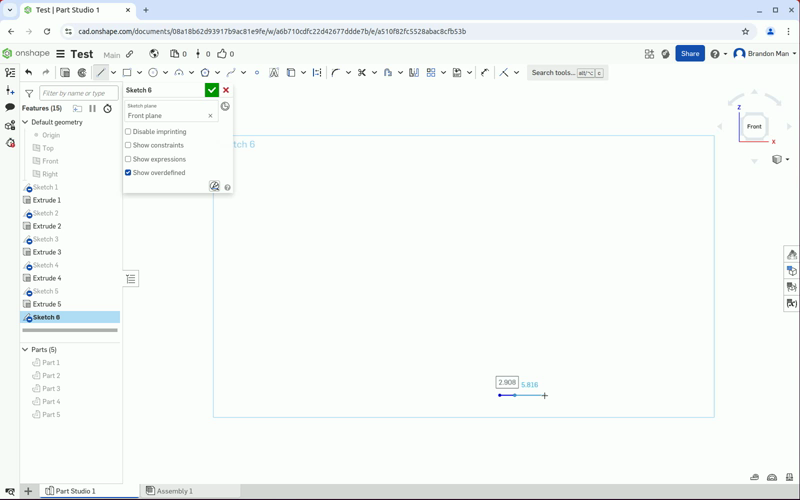
mouse_move(514, 386)
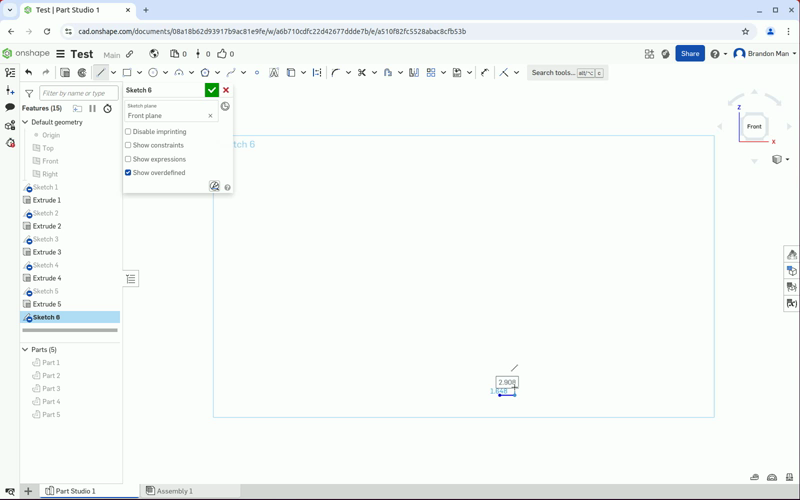
click(514, 386)
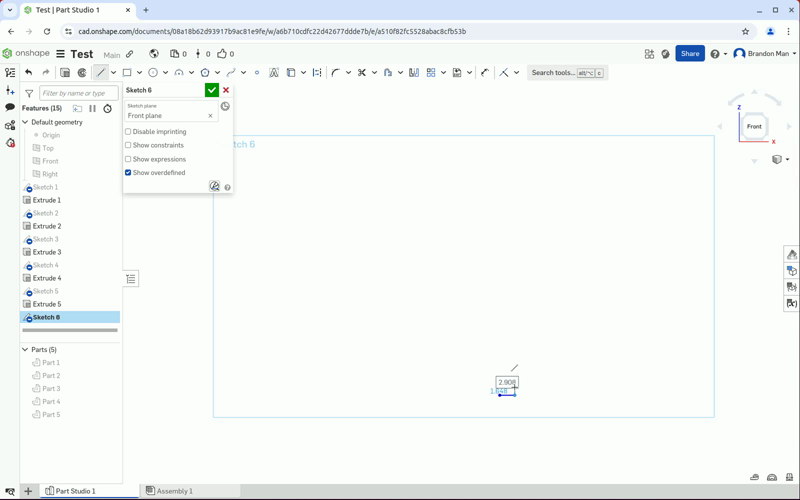
key_up(shift)
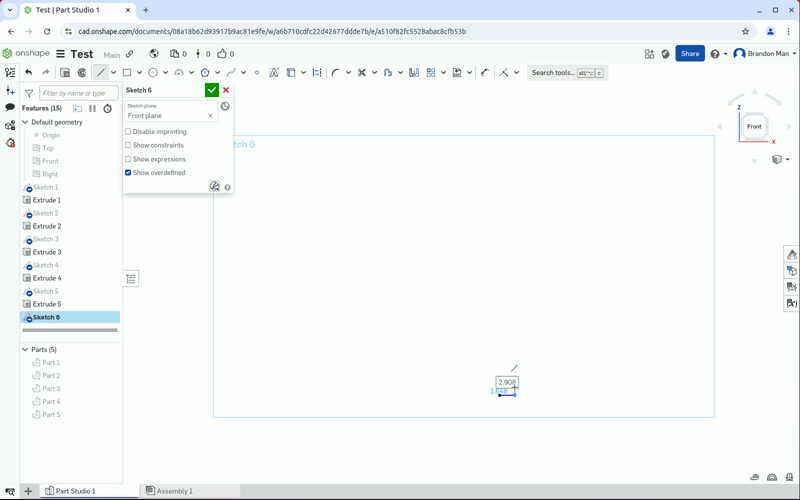
key_down(shift)
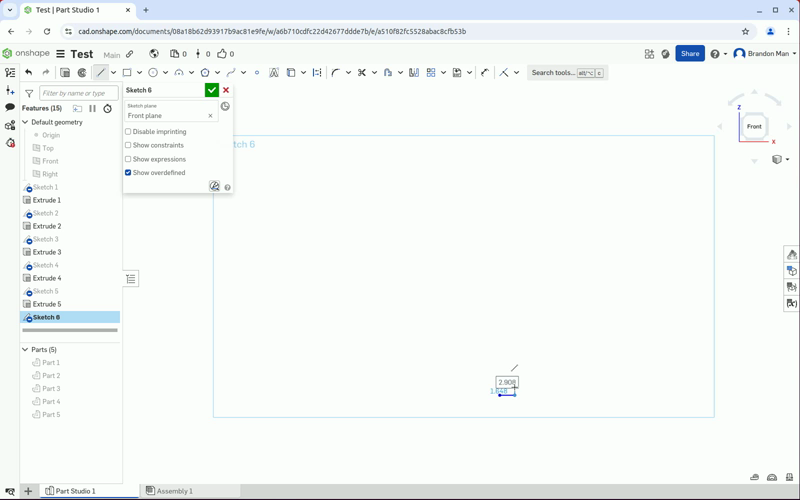
mouse_move(544, 386)
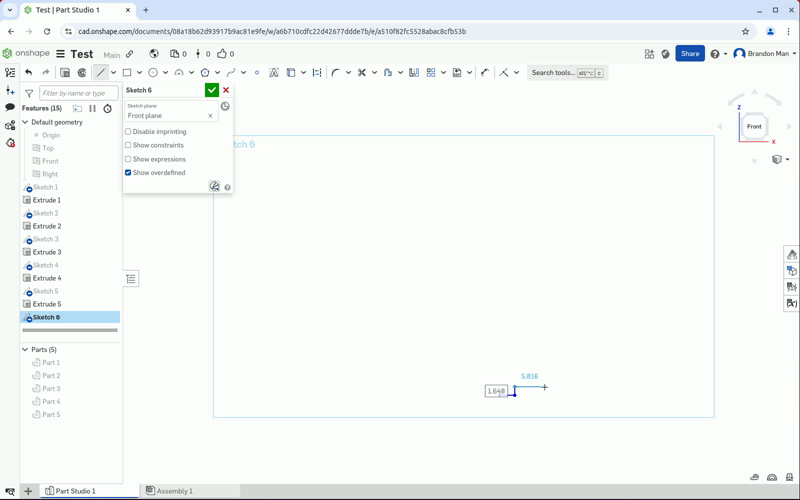
mouse_move(508, 386)
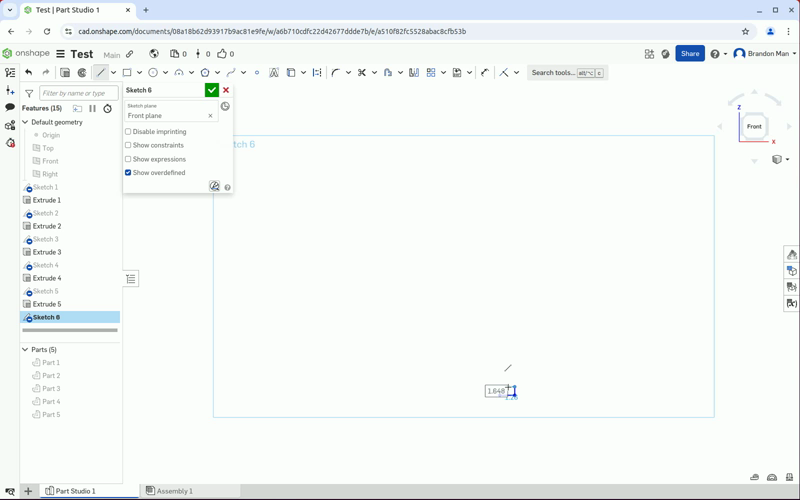
scroll(6)
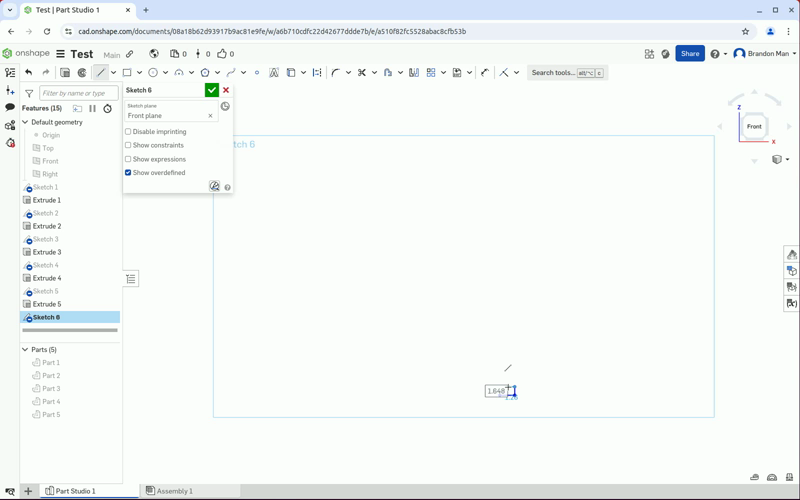
scroll(6)
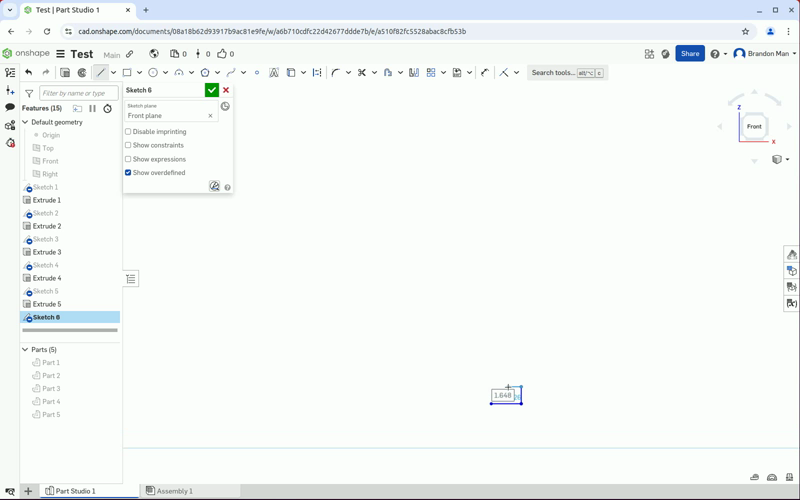
scroll(6)
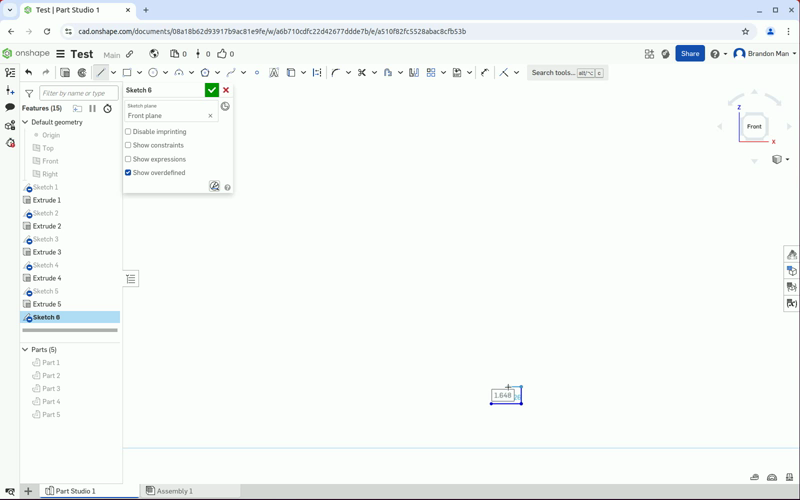
scroll(6)
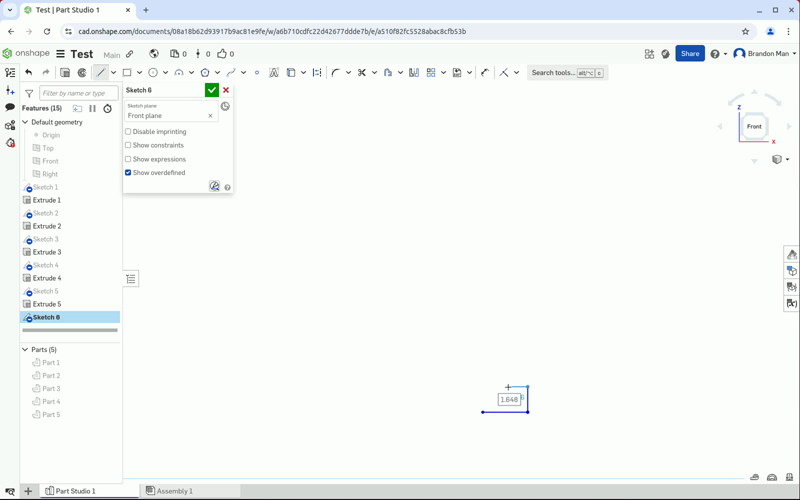
scroll(6)
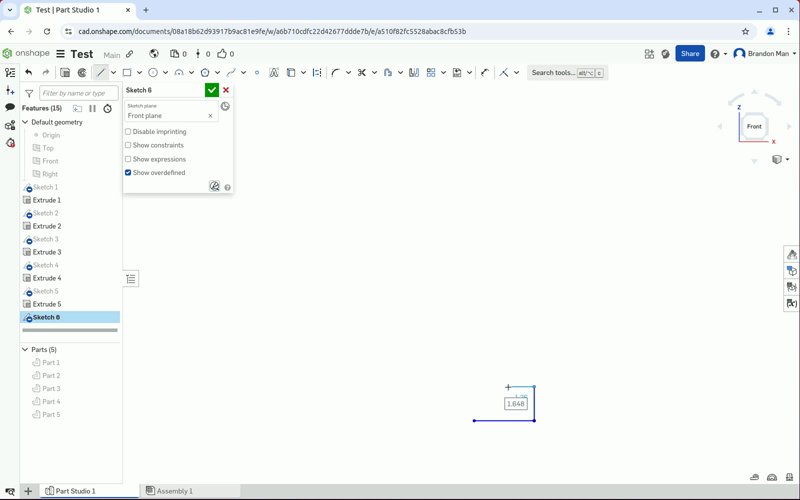
scroll(6)
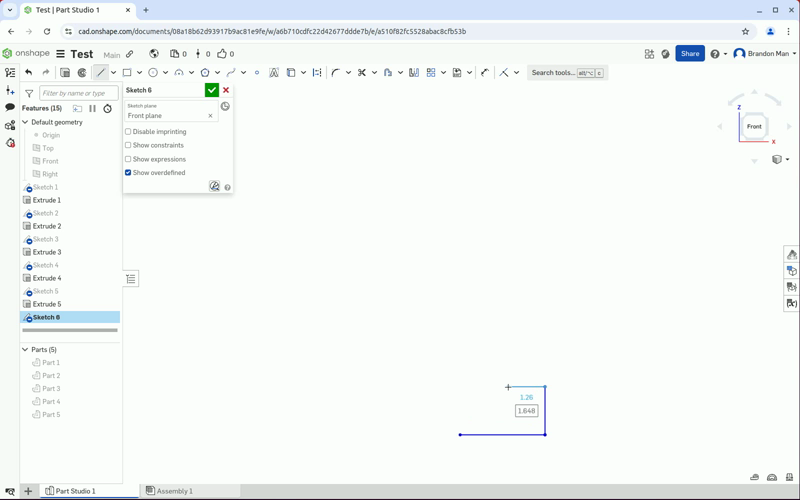
scroll(6)
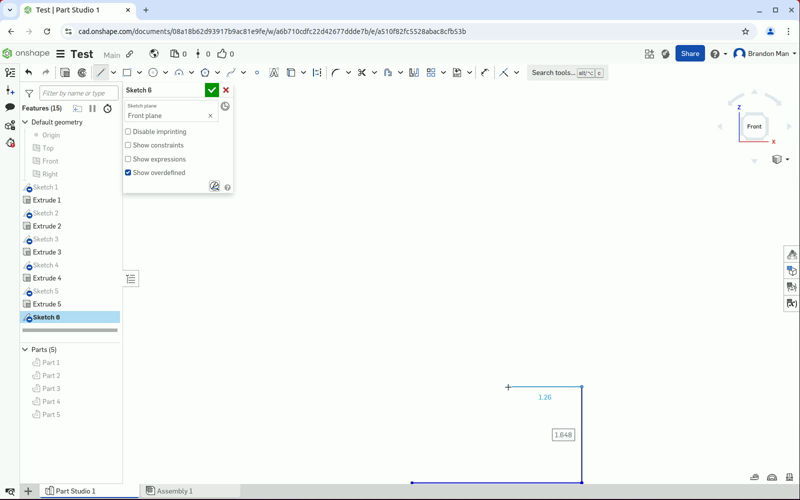
click(508, 386)
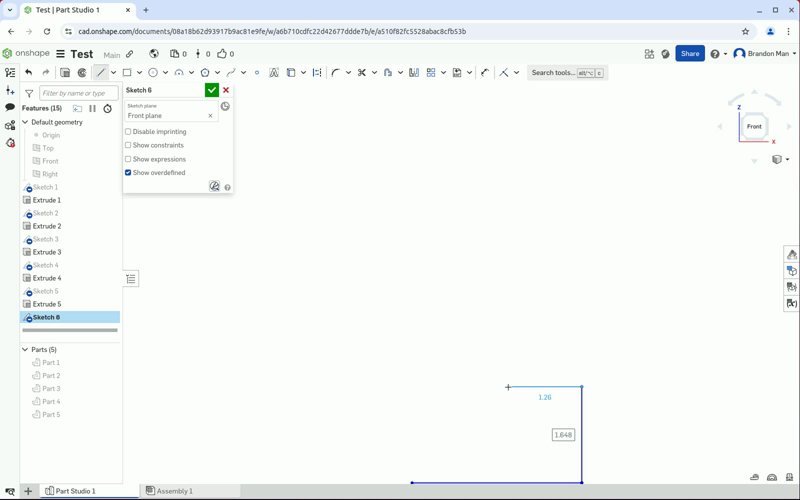
scroll(-6)
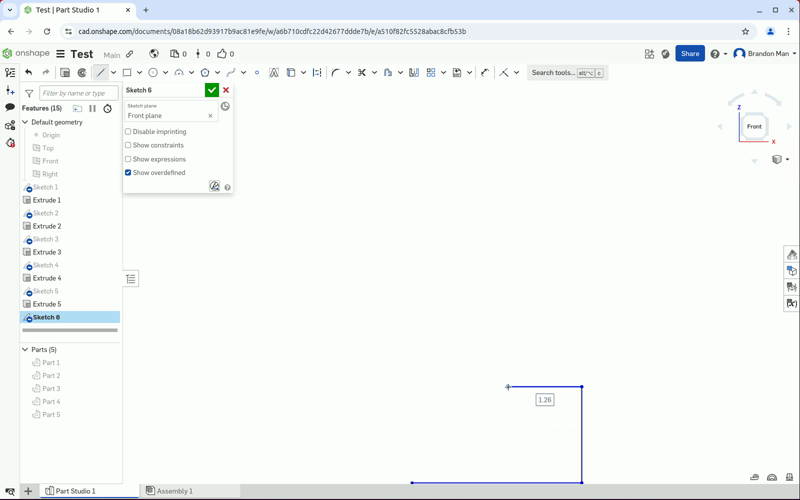
scroll(-6)
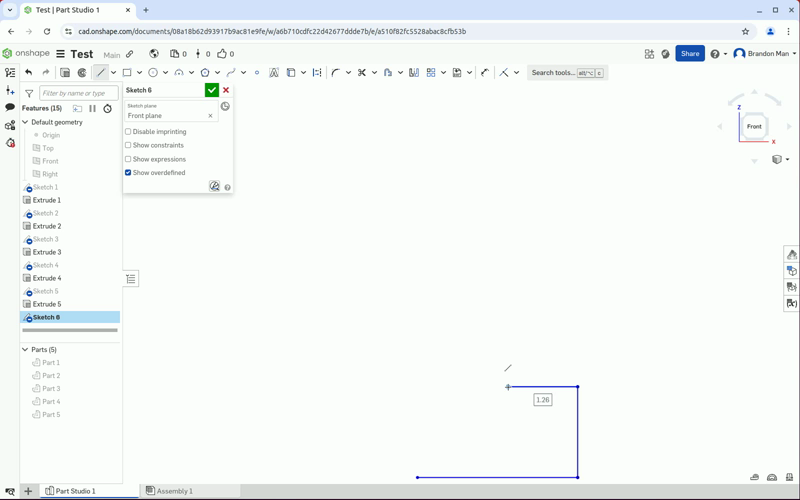
scroll(-6)
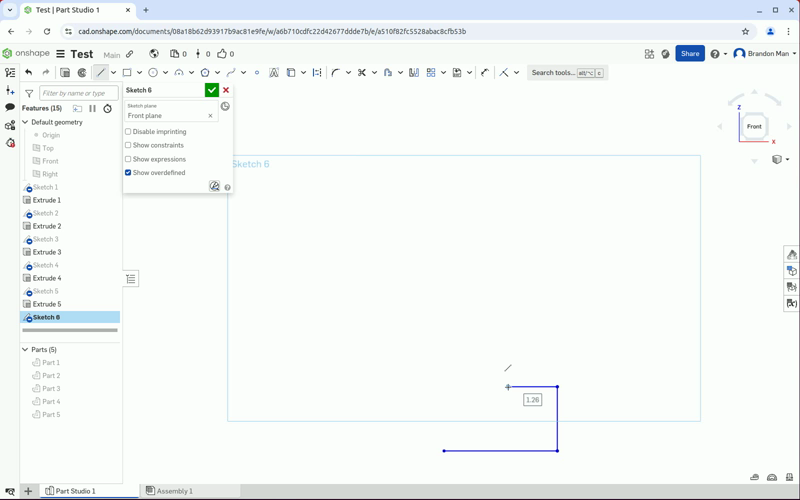
scroll(-6)
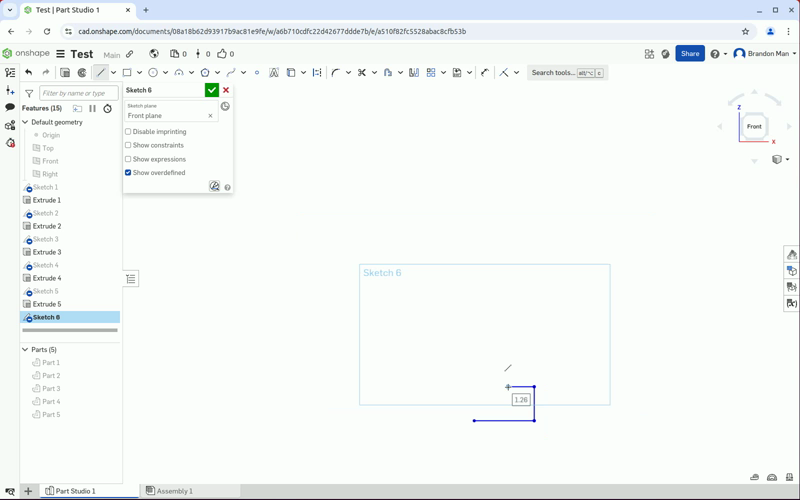
scroll(-6)
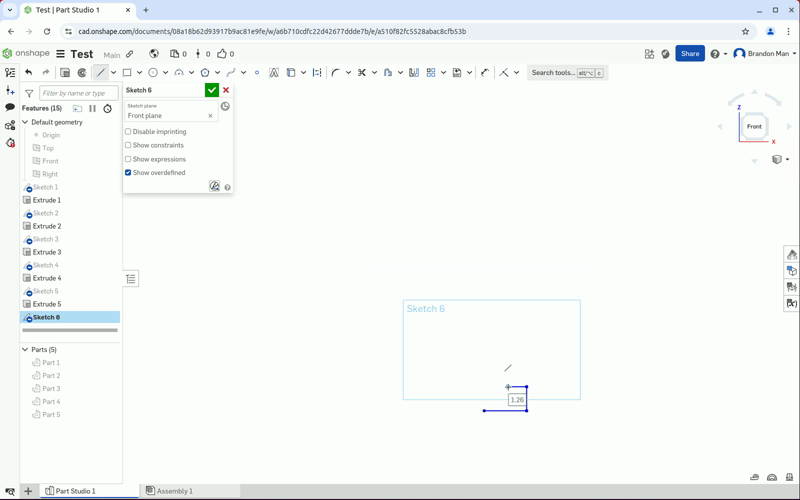
scroll(-6)
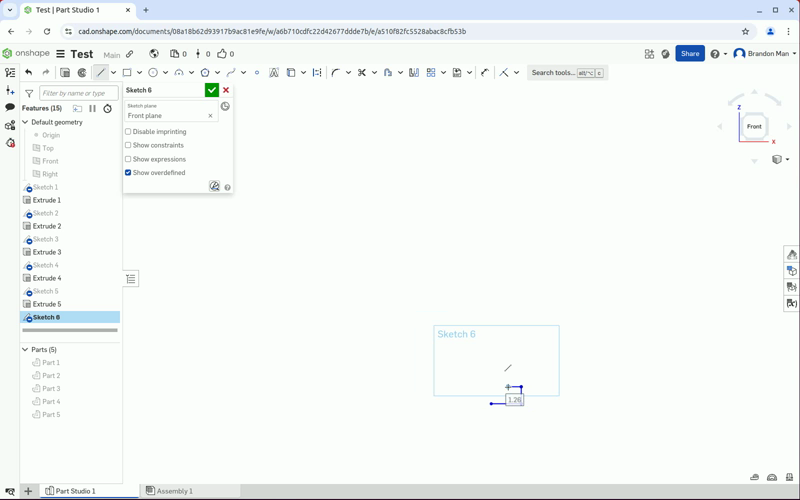
scroll(-6)
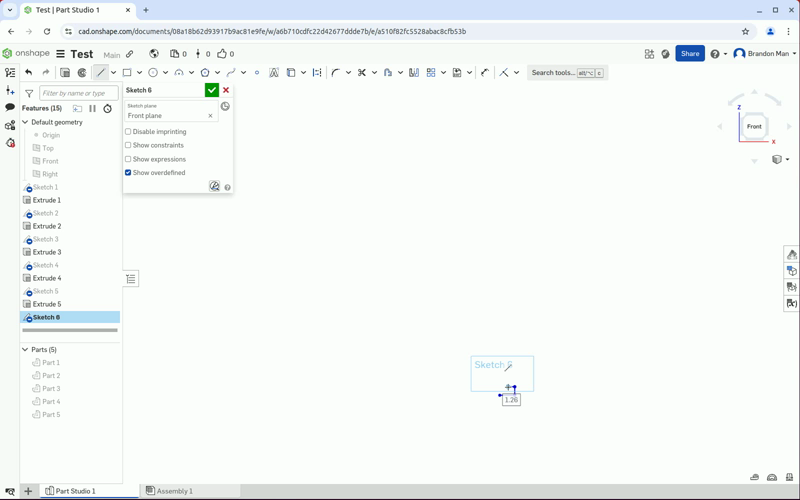
key_up(shift)
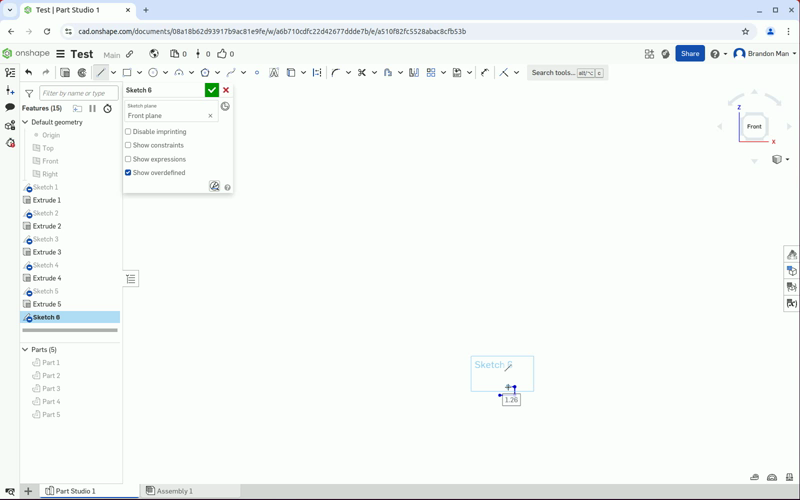
key(esc)
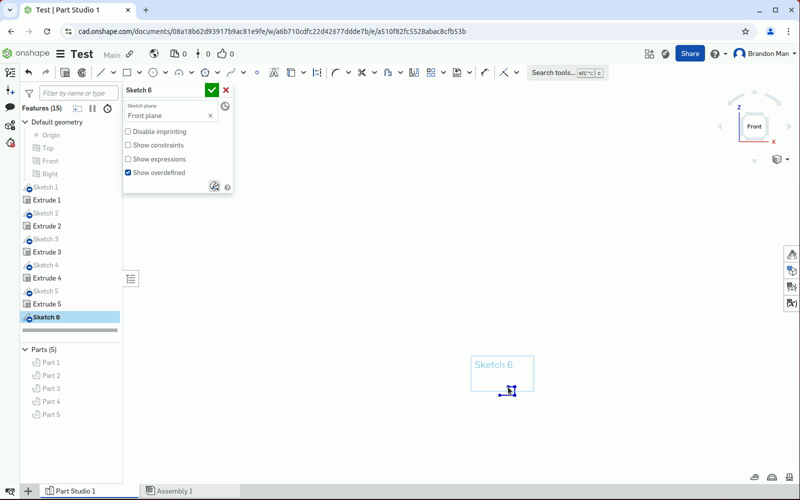
key(a)
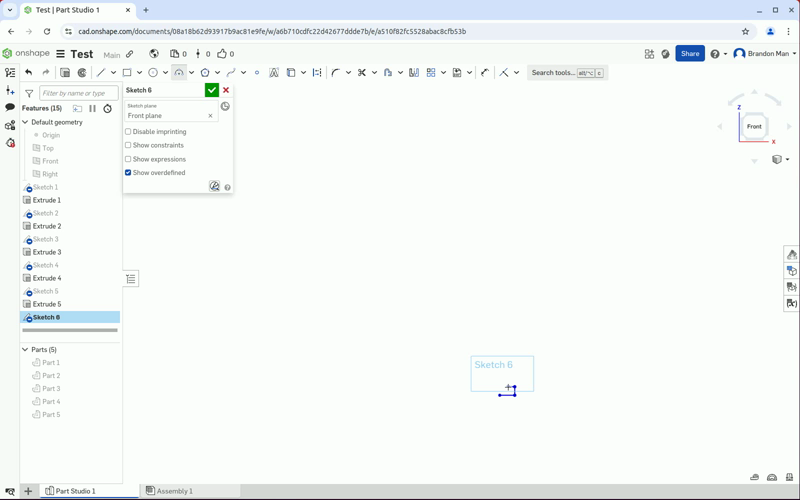
mouse_move(508, 386)
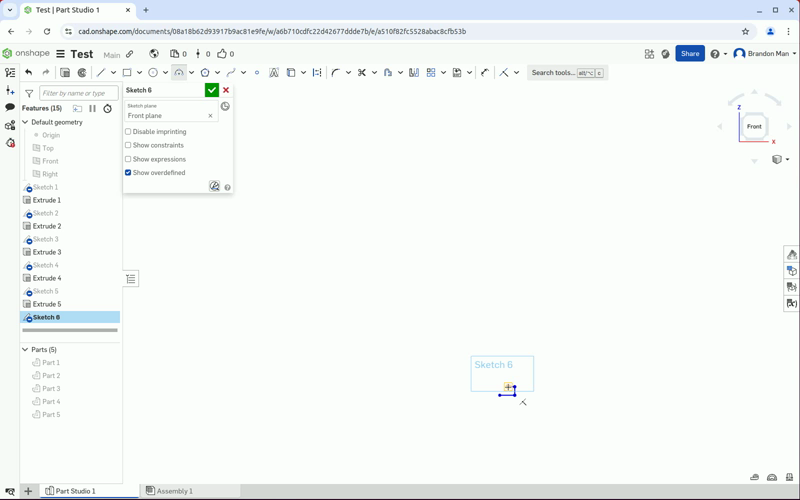
click(508, 386)
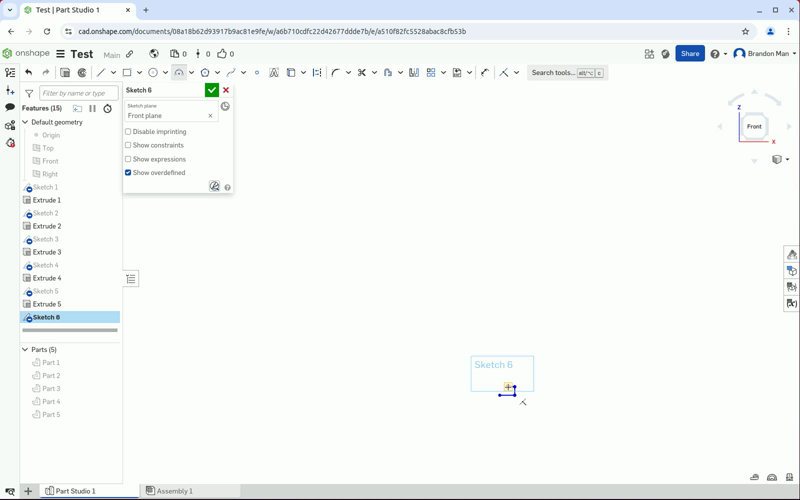
key_down(shift)
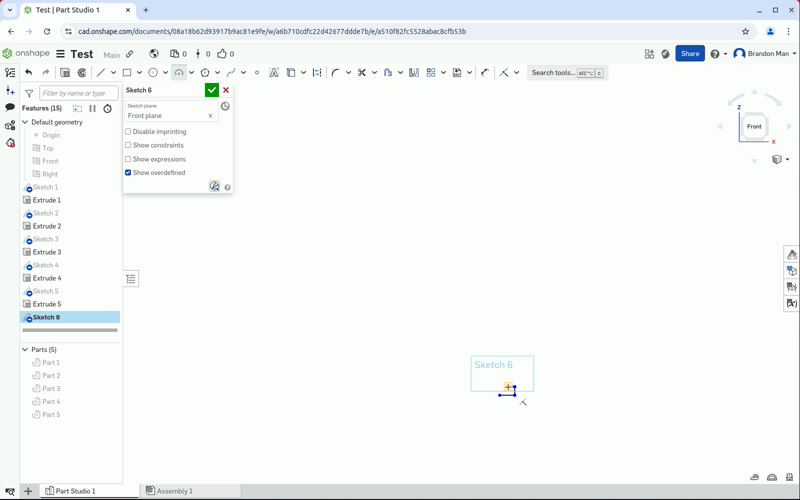
mouse_move(504, 386)
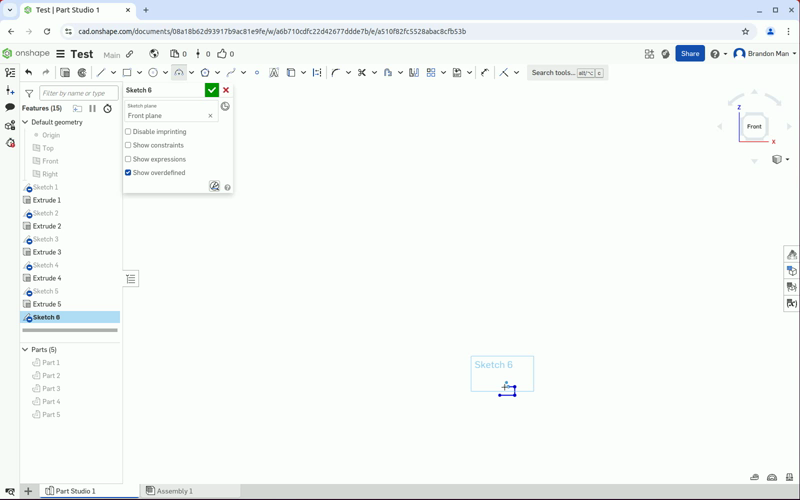
scroll(6)
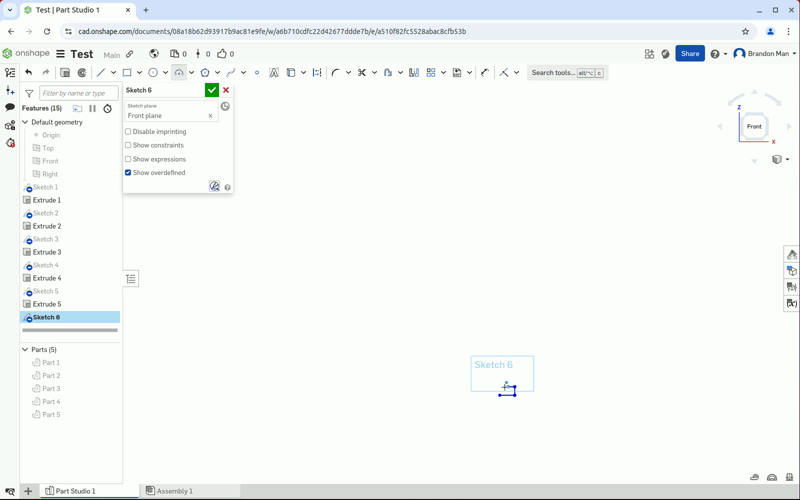
scroll(6)
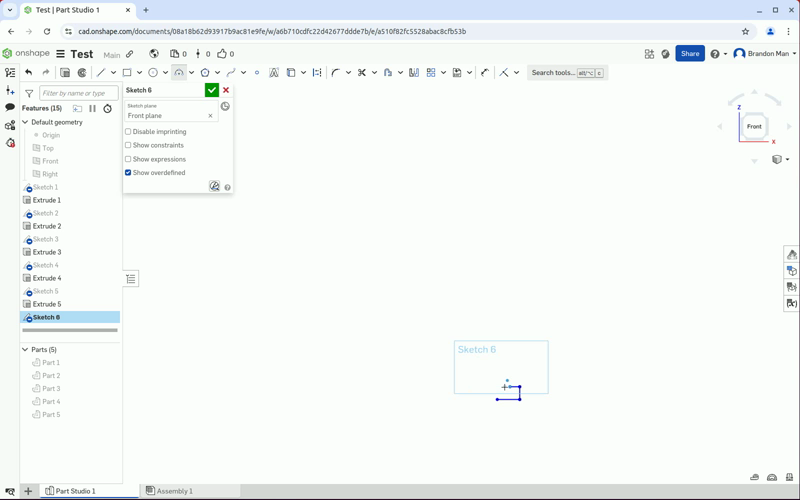
scroll(6)
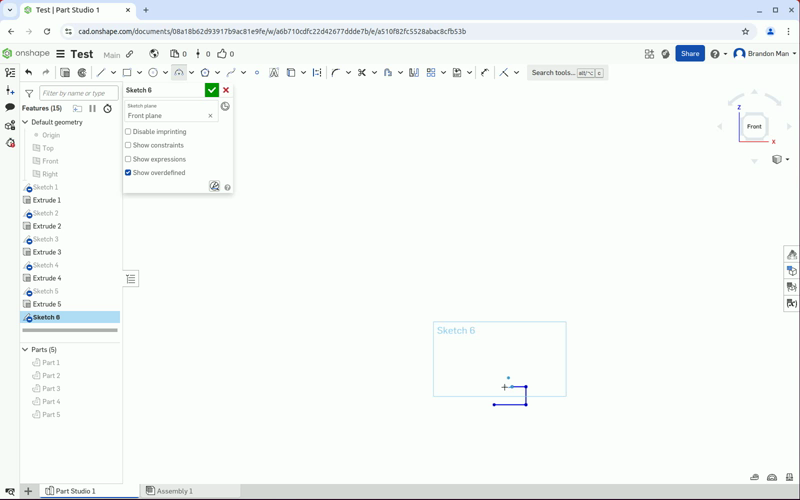
scroll(6)
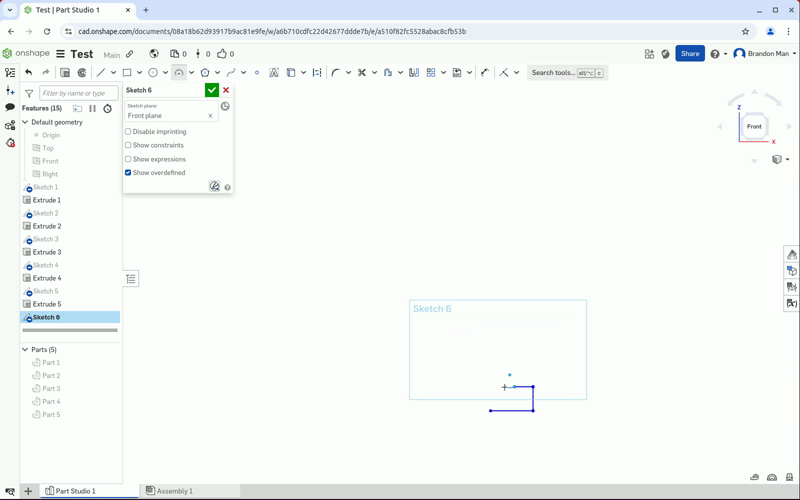
scroll(6)
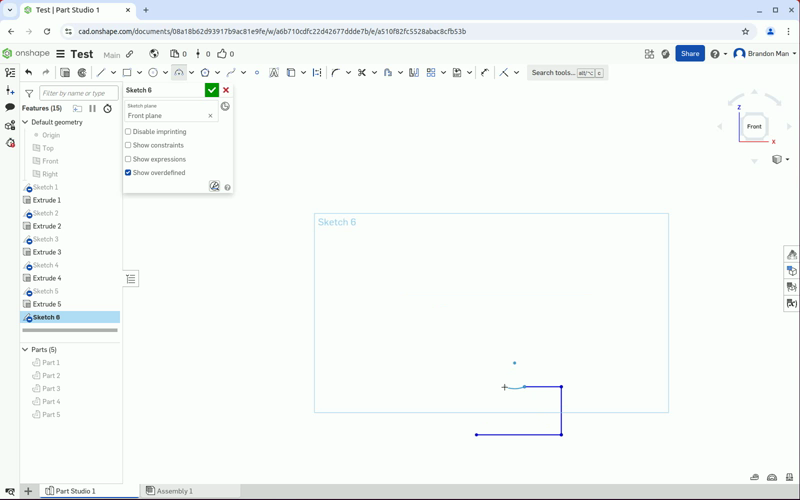
scroll(6)
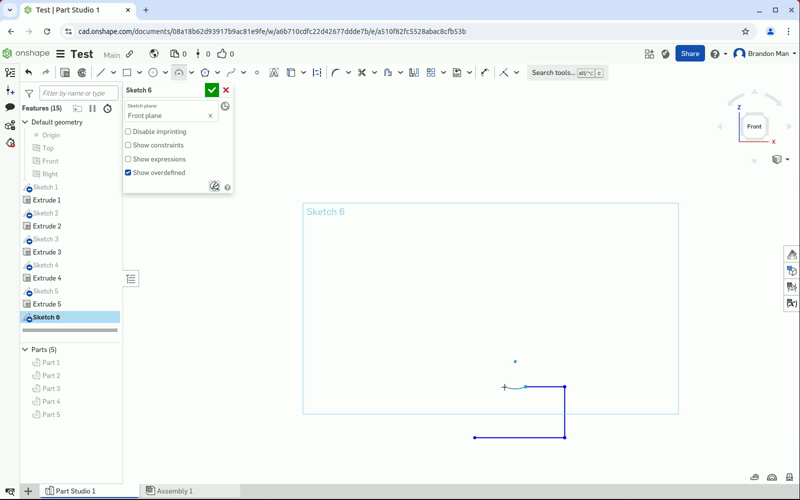
scroll(6)
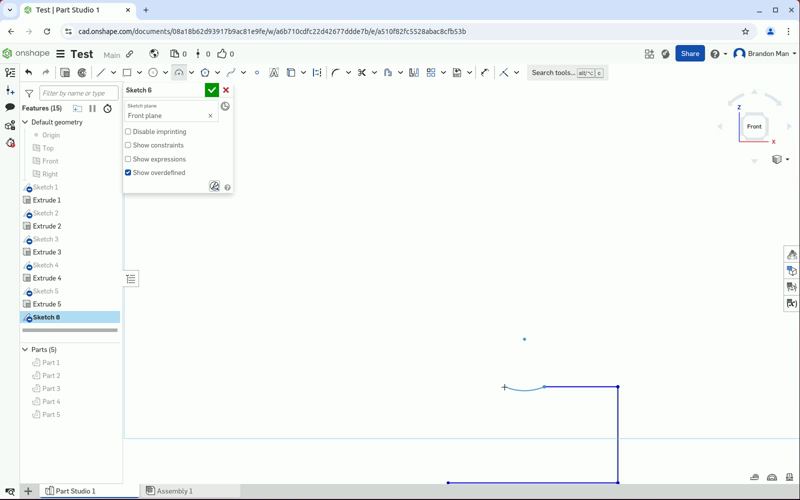
click(504, 386)
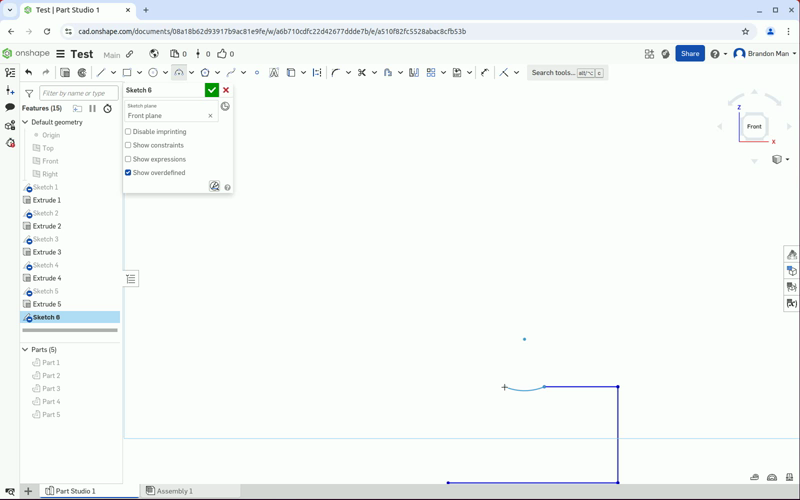
scroll(-6)
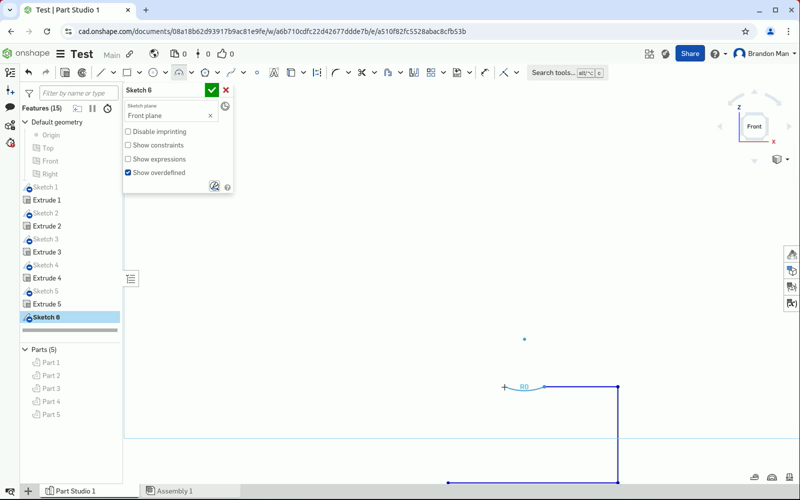
scroll(-6)
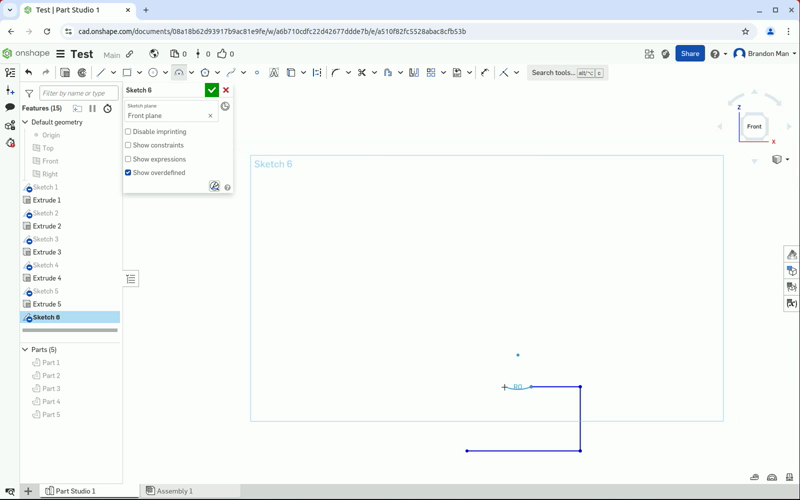
scroll(-6)
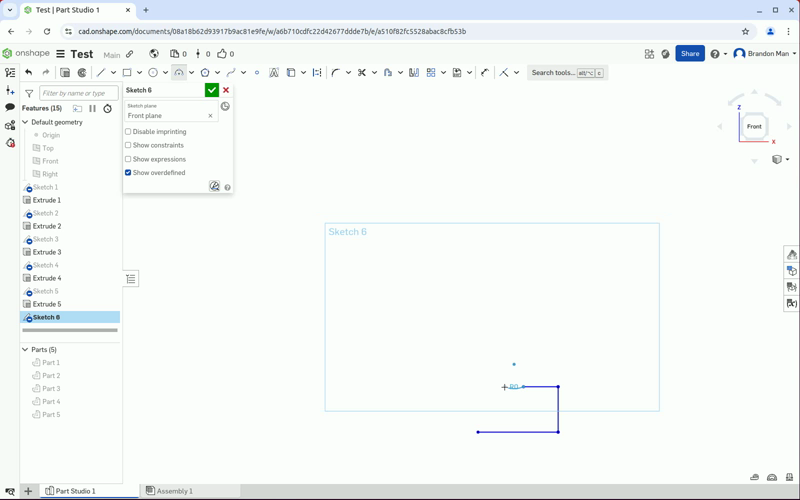
scroll(-6)
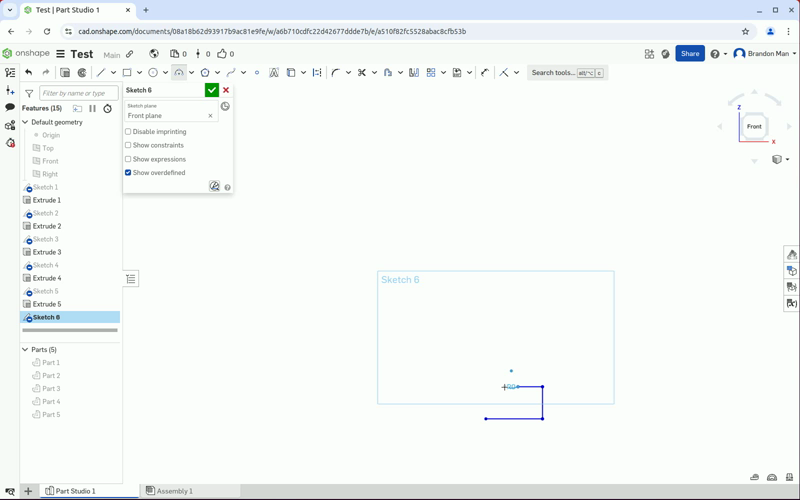
scroll(-6)
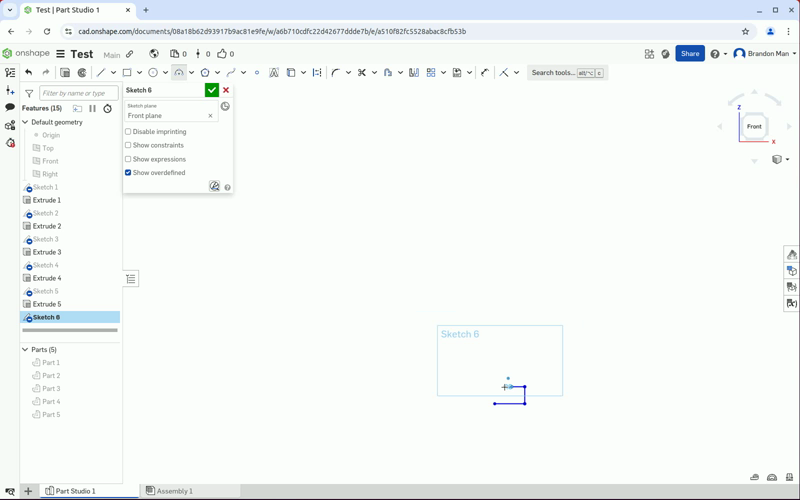
scroll(-6)
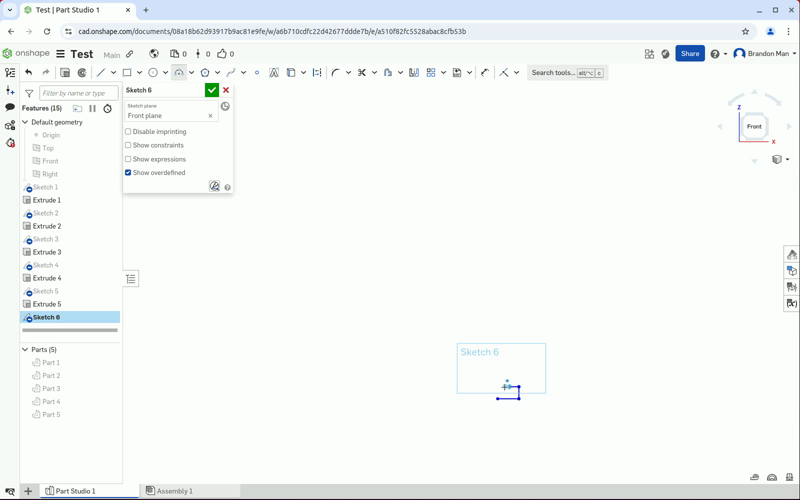
scroll(-6)
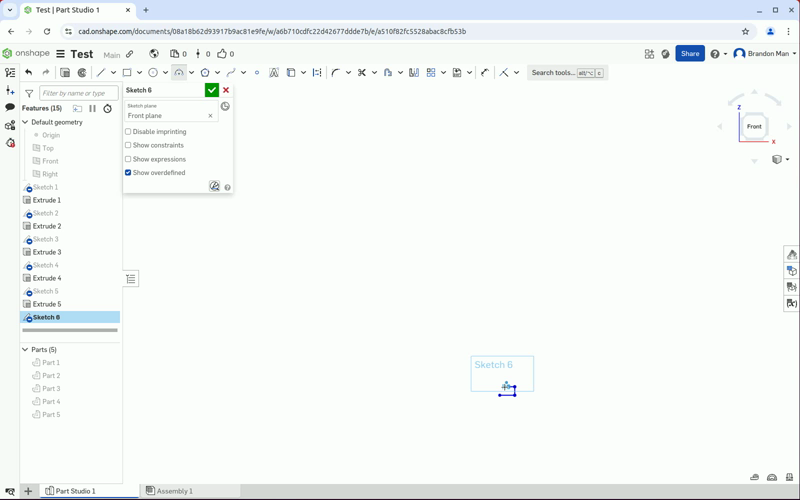
mouse_move(506, 388)
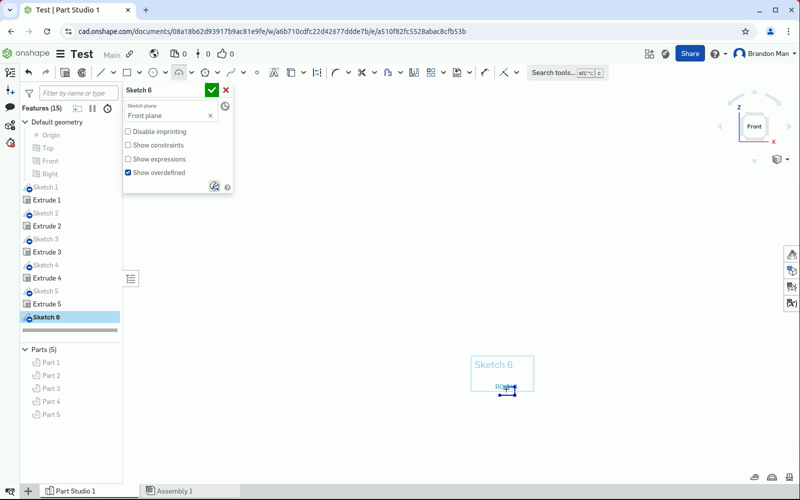
scroll(6)
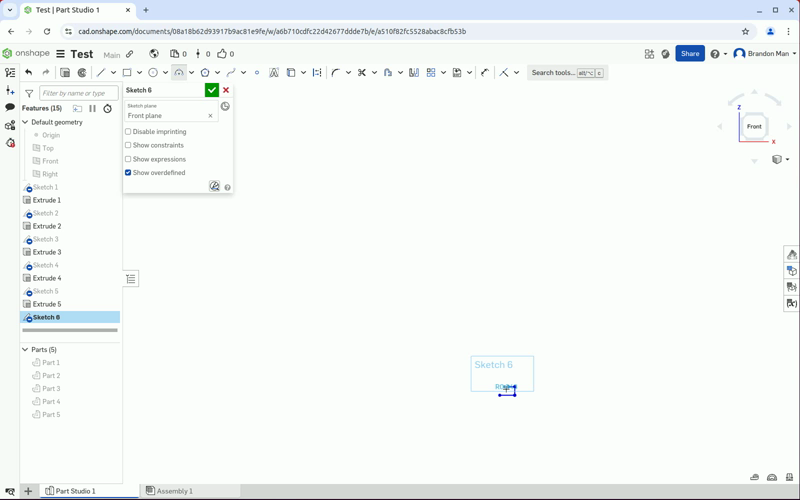
scroll(6)
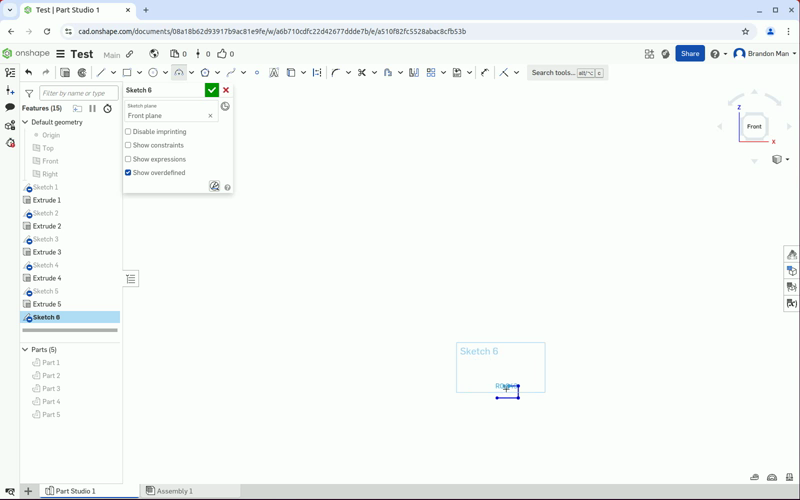
scroll(6)
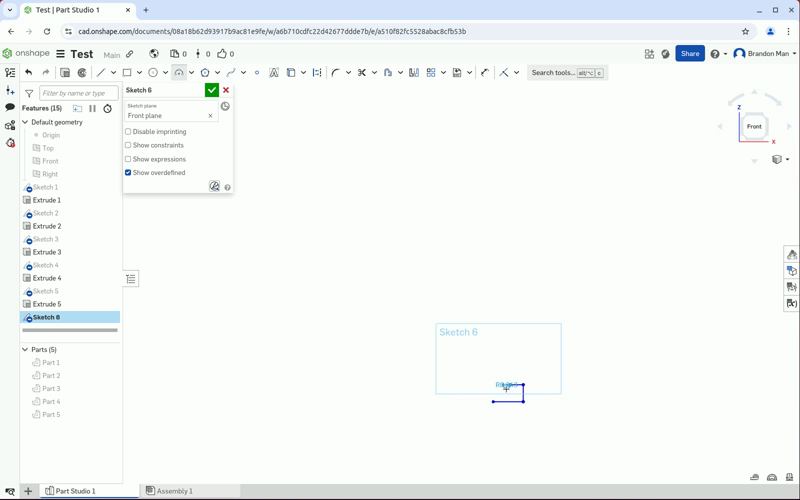
scroll(6)
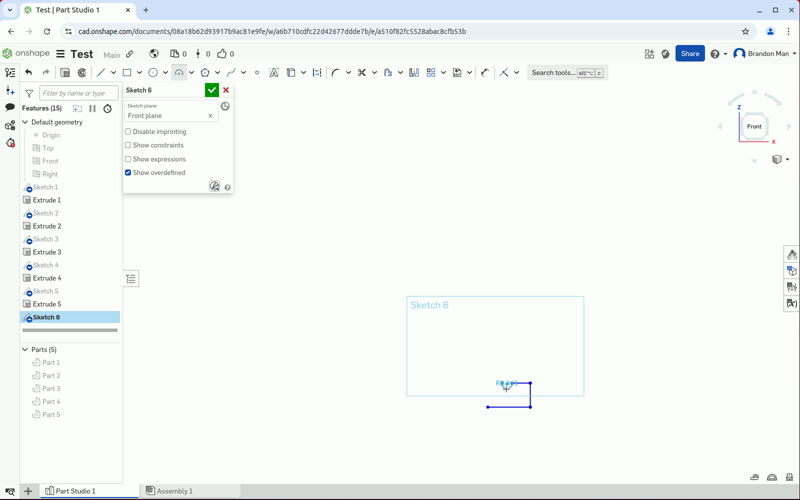
scroll(6)
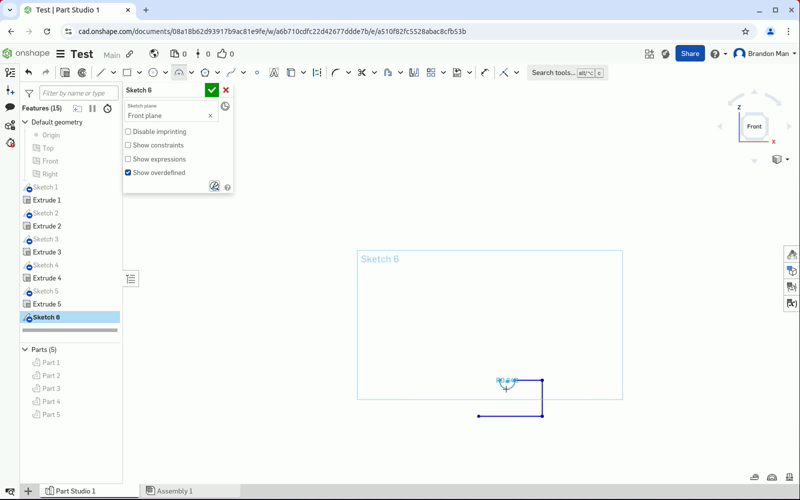
scroll(6)
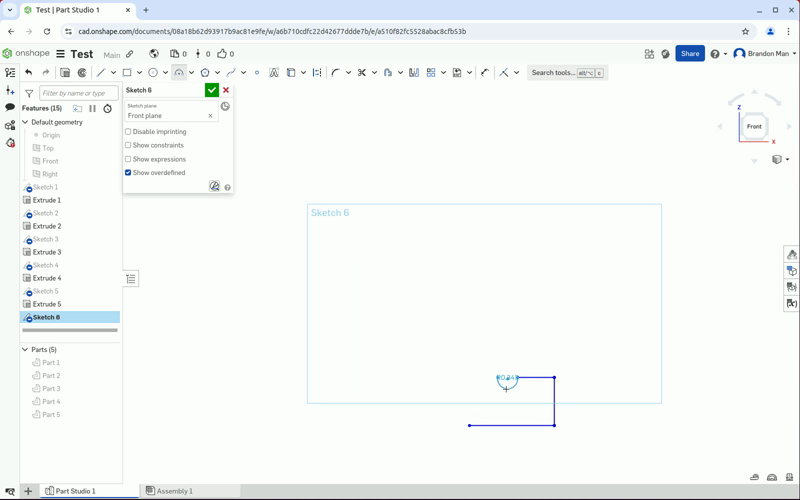
scroll(6)
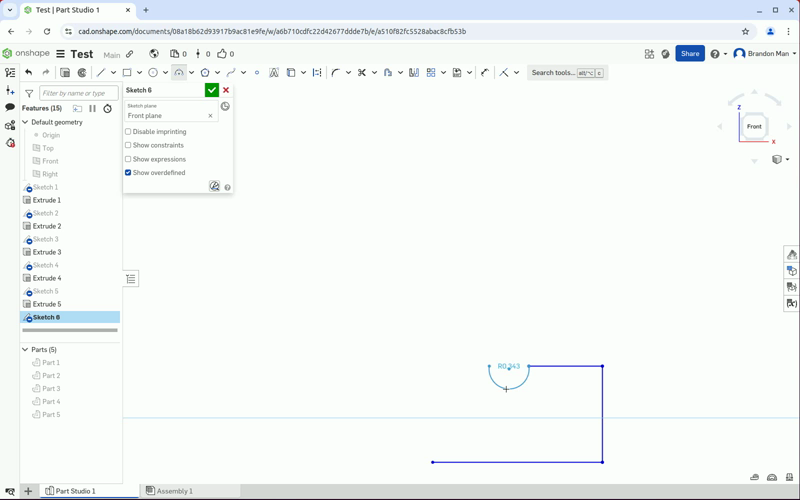
click(506, 388)
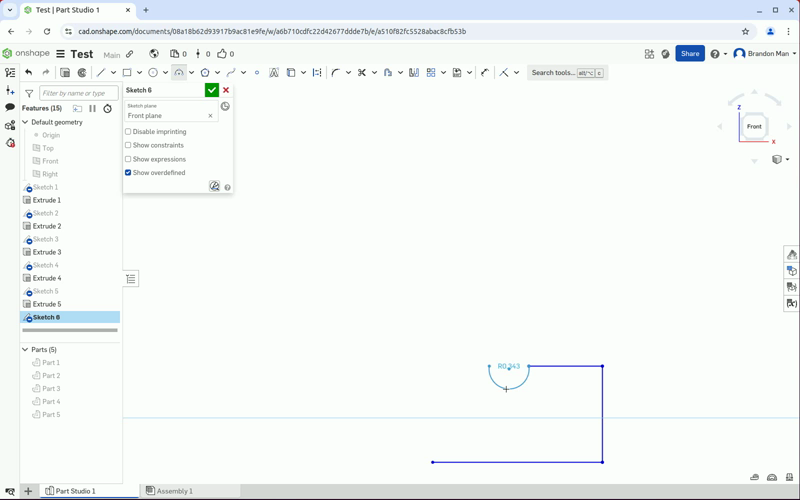
scroll(-6)
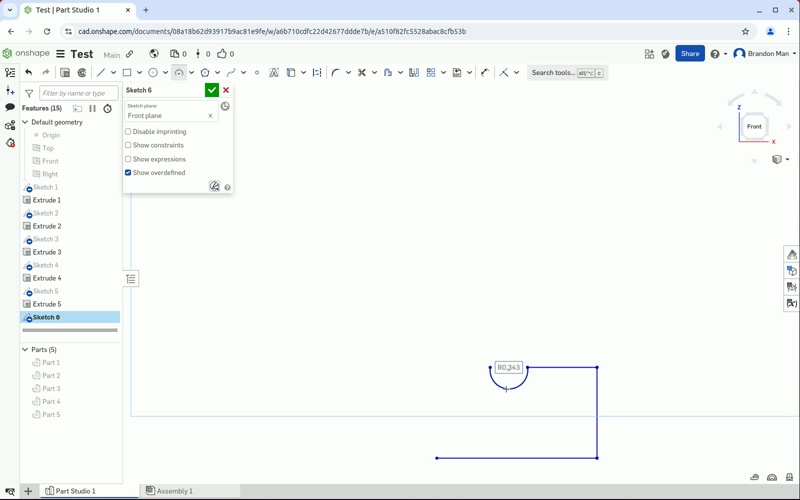
scroll(-6)
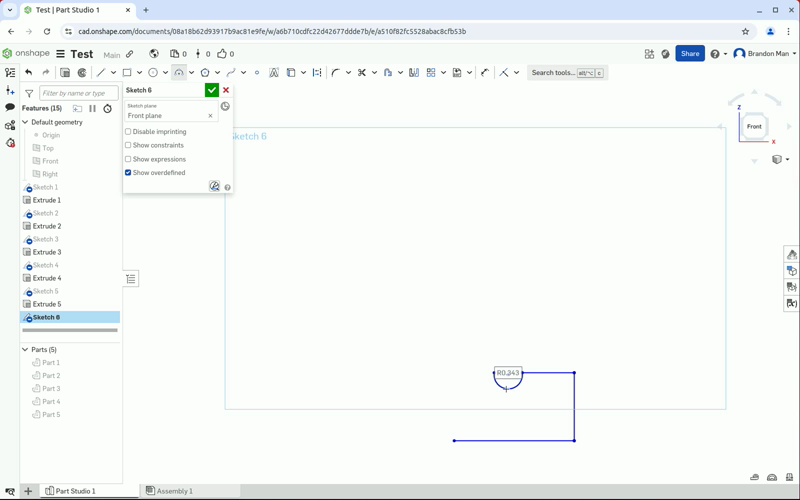
scroll(-6)
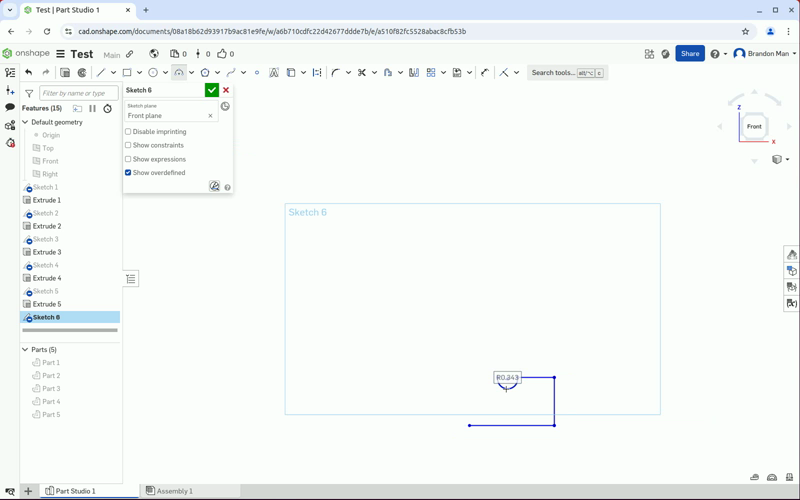
scroll(-6)
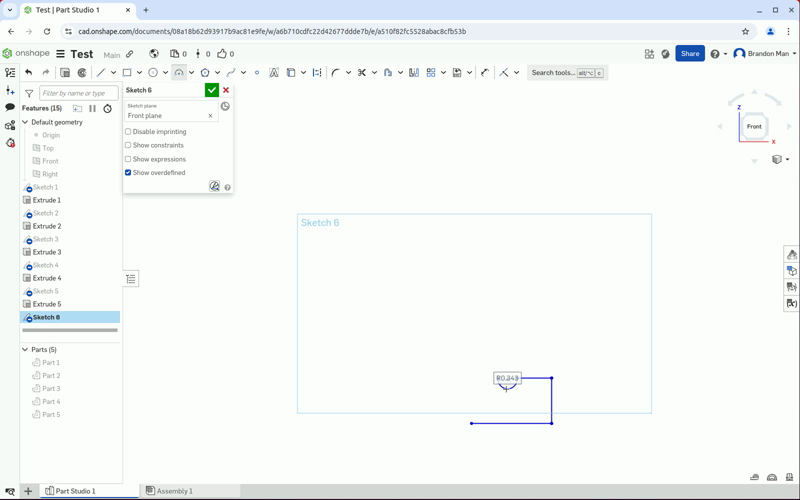
scroll(-6)
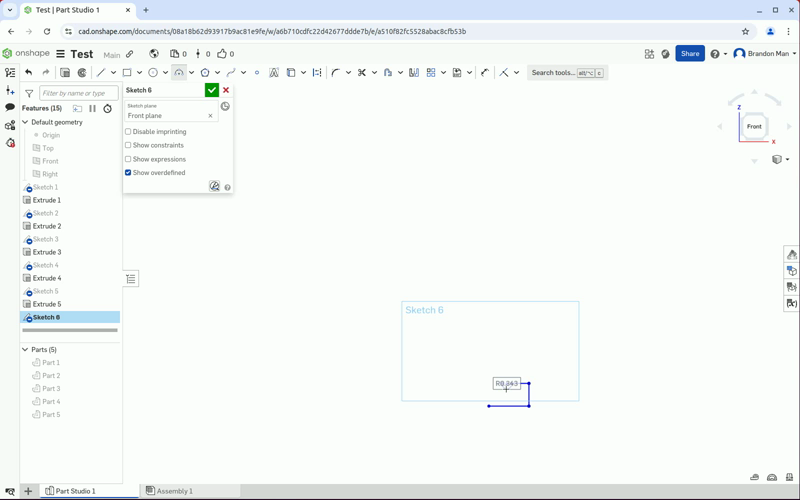
scroll(-6)
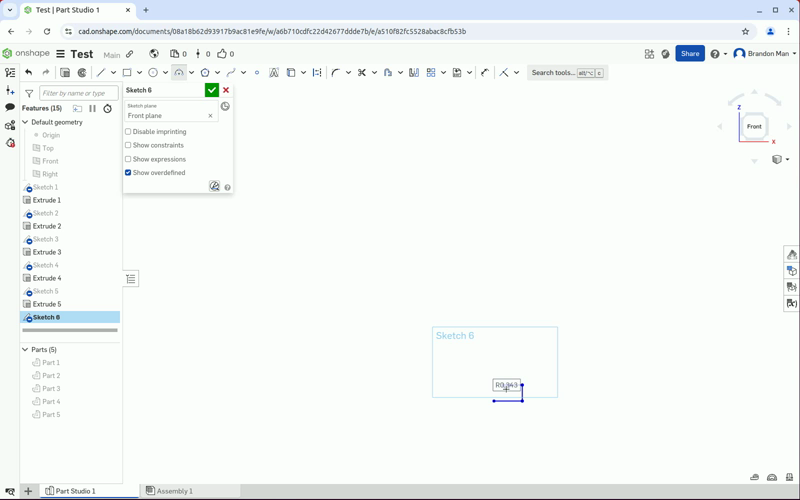
scroll(-6)
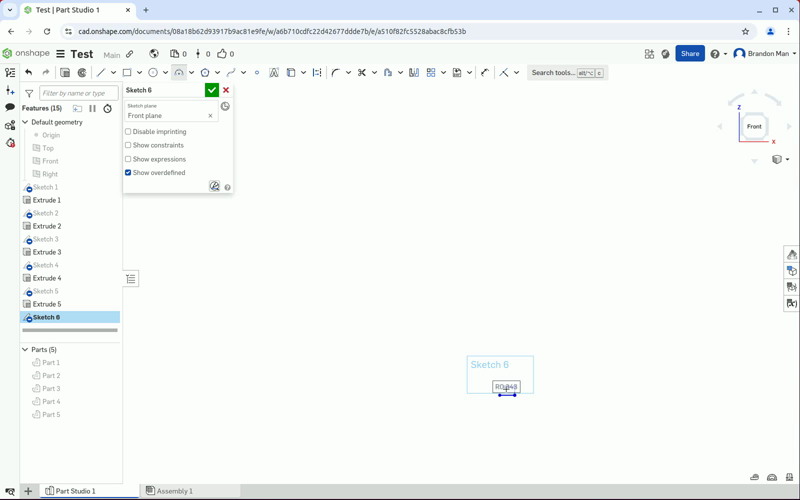
key_up(shift)
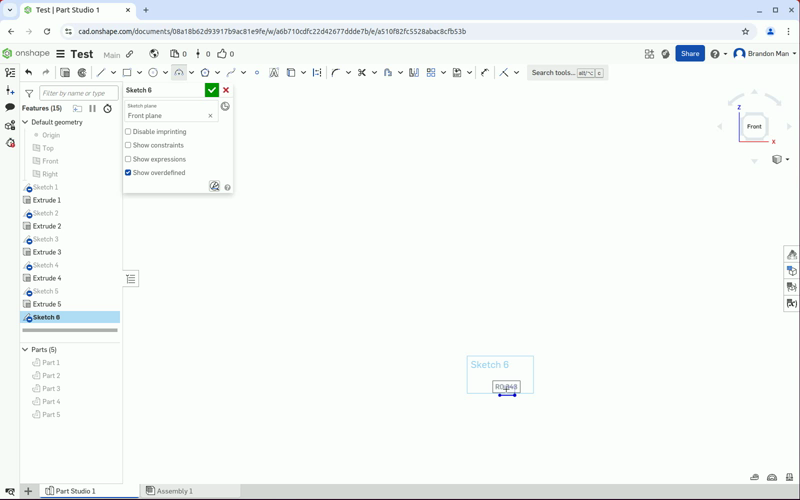
key(esc)
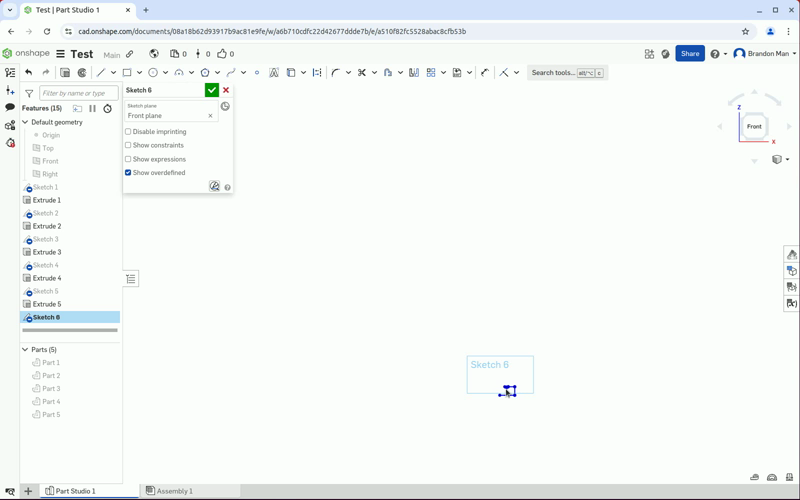
key(l)
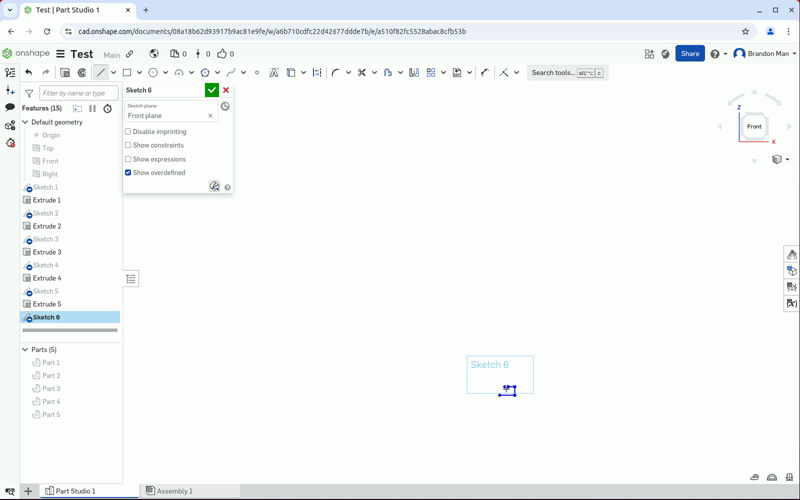
mouse_move(504, 386)
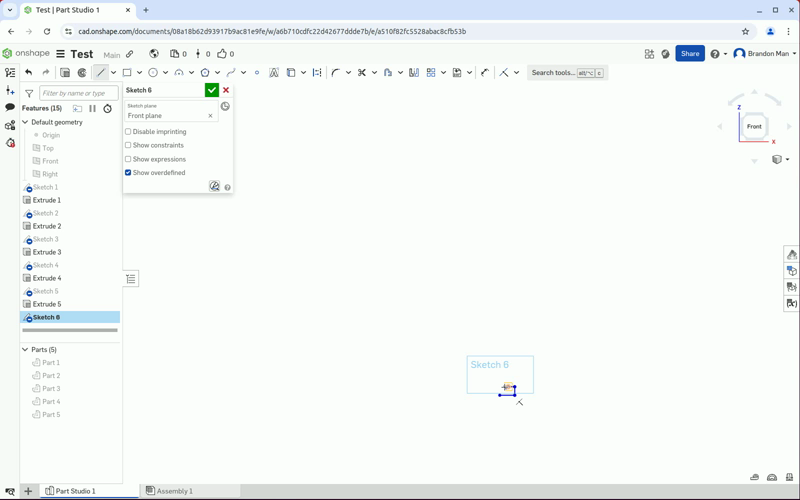
scroll(6)
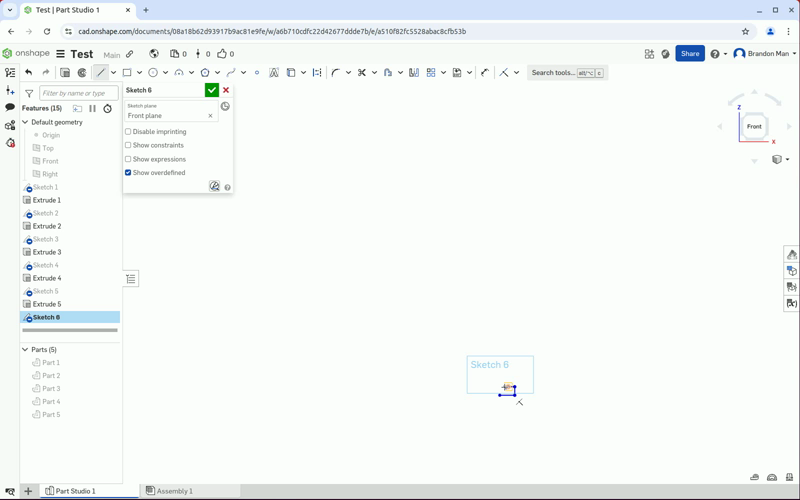
scroll(6)
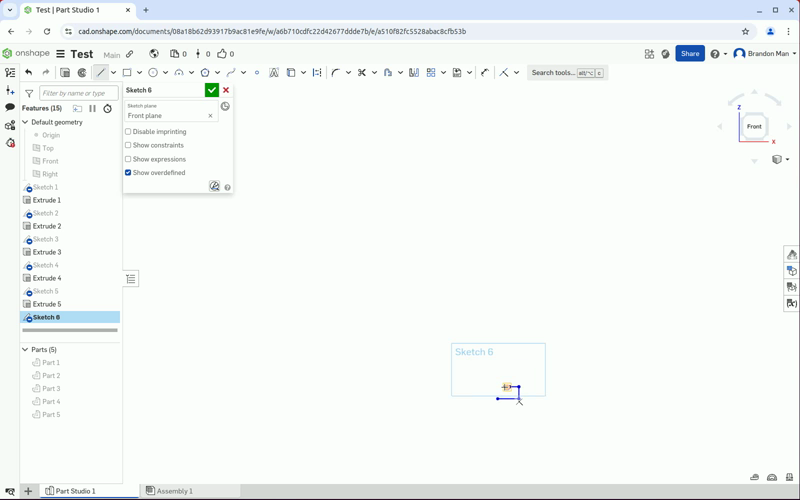
scroll(6)
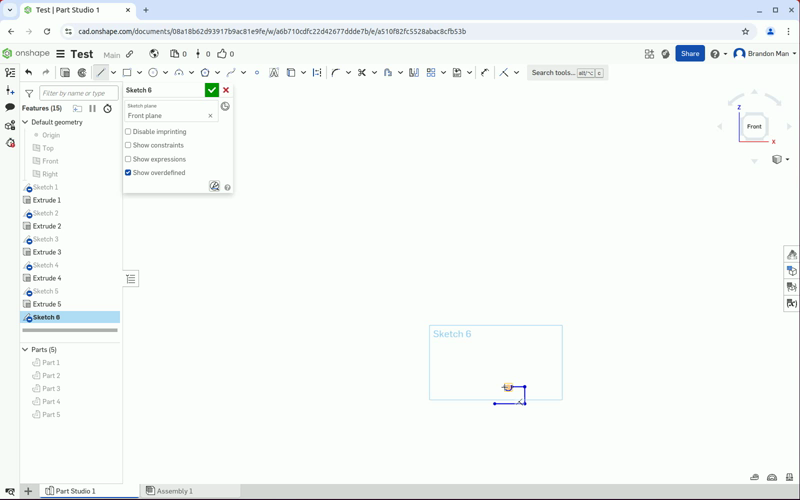
scroll(6)
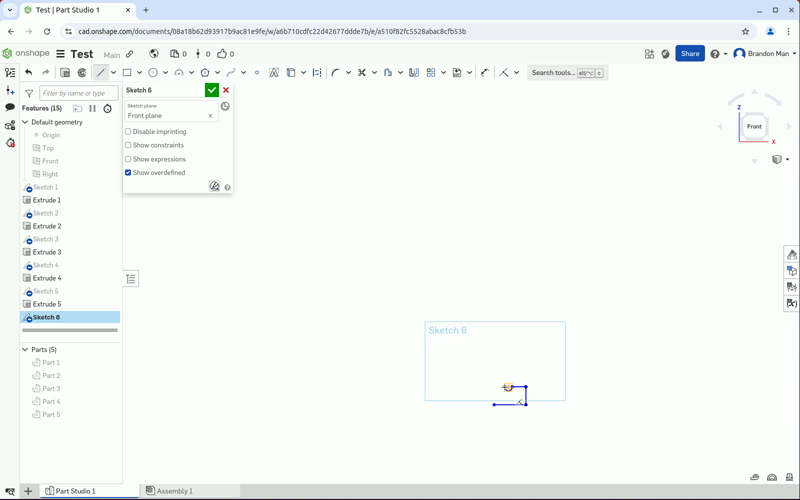
scroll(6)
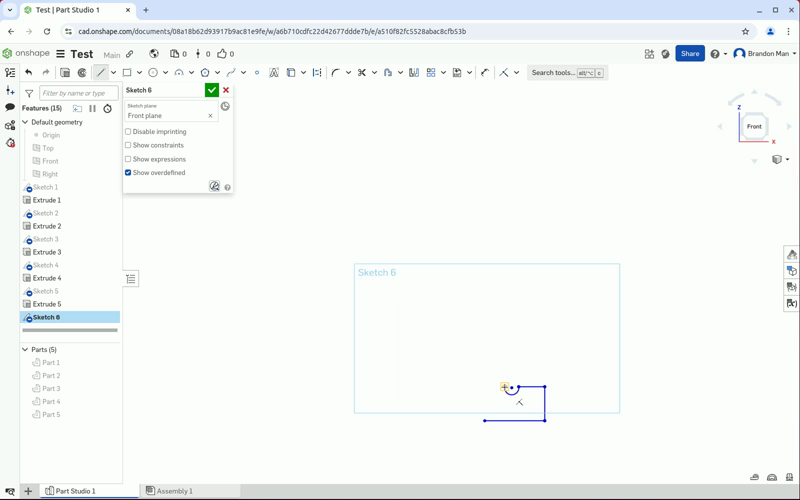
scroll(6)
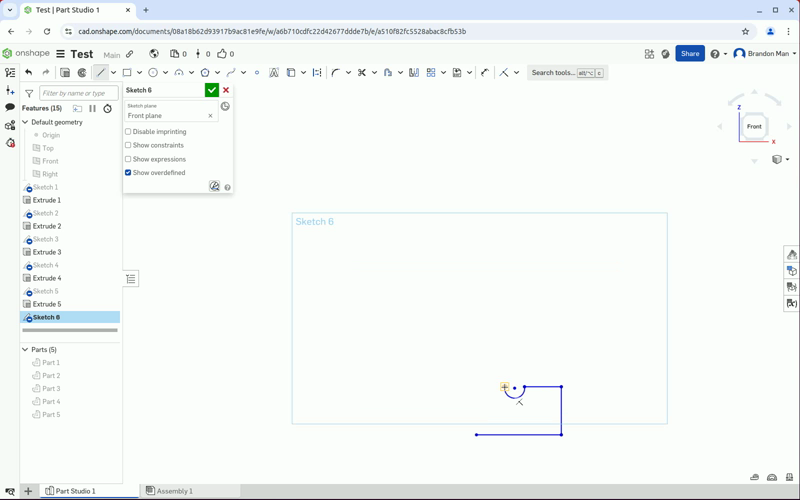
scroll(6)
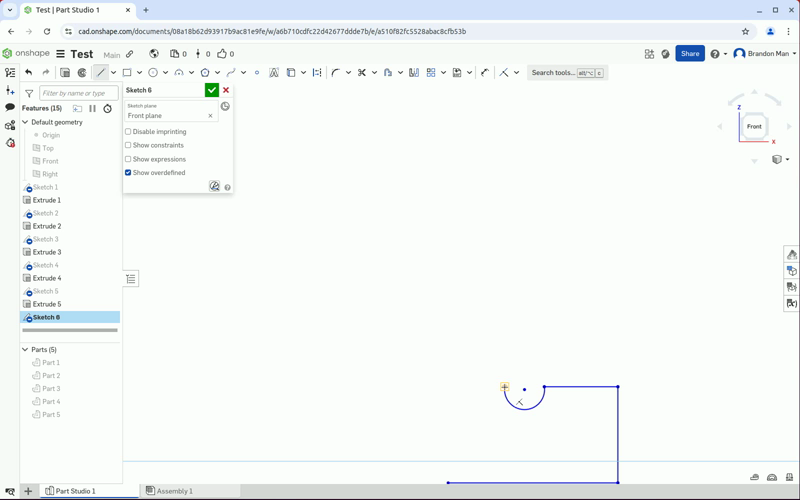
click(504, 386)
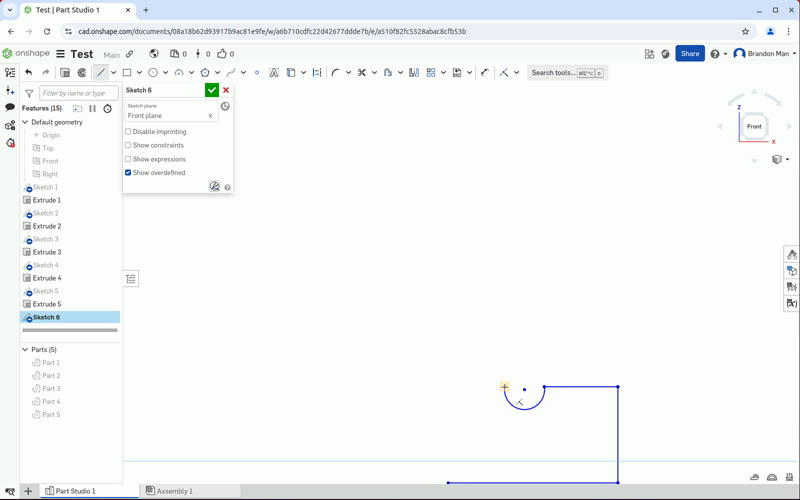
scroll(-6)
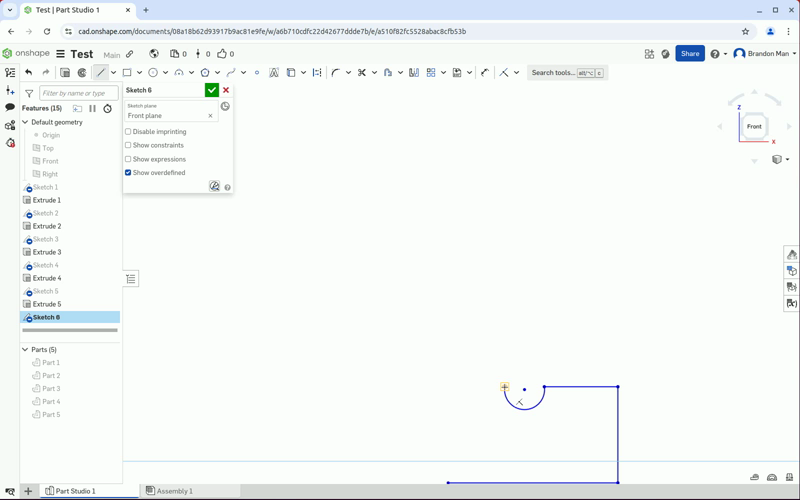
scroll(-6)
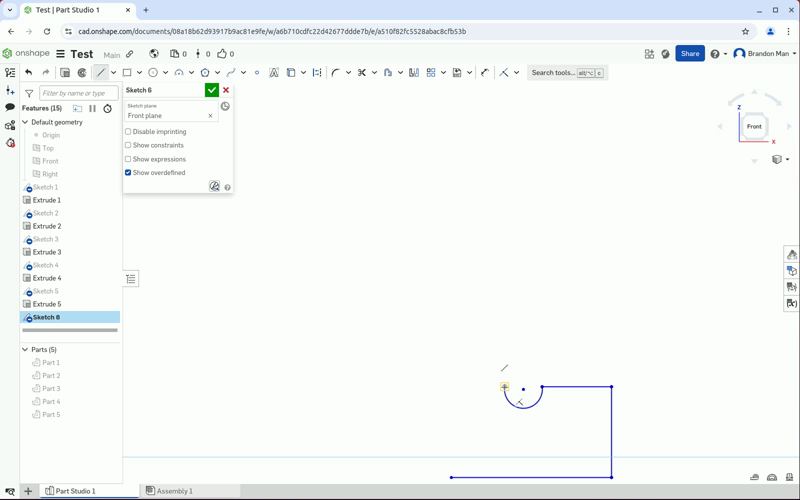
scroll(-6)
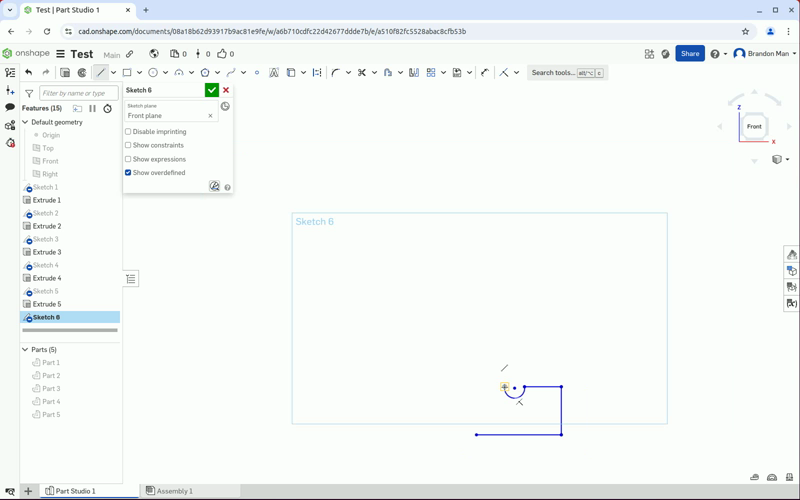
scroll(-6)
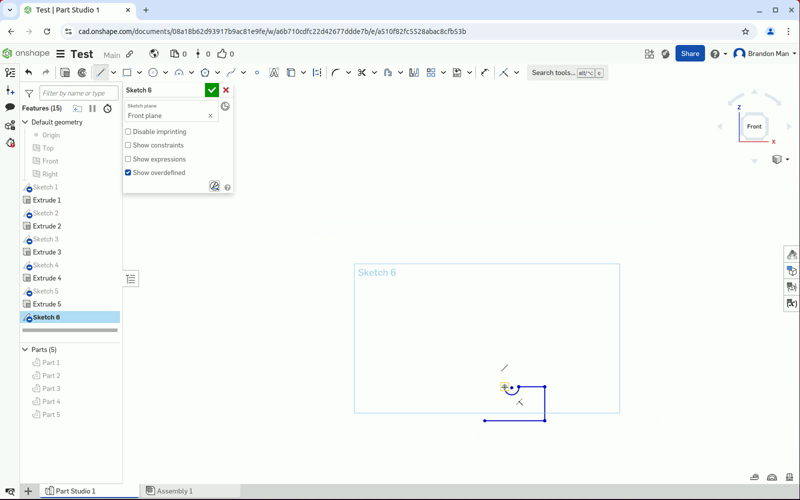
scroll(-6)
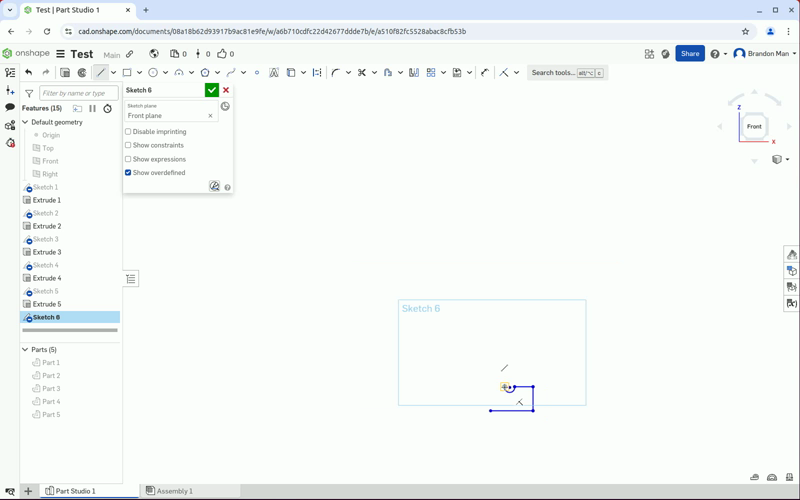
scroll(-6)
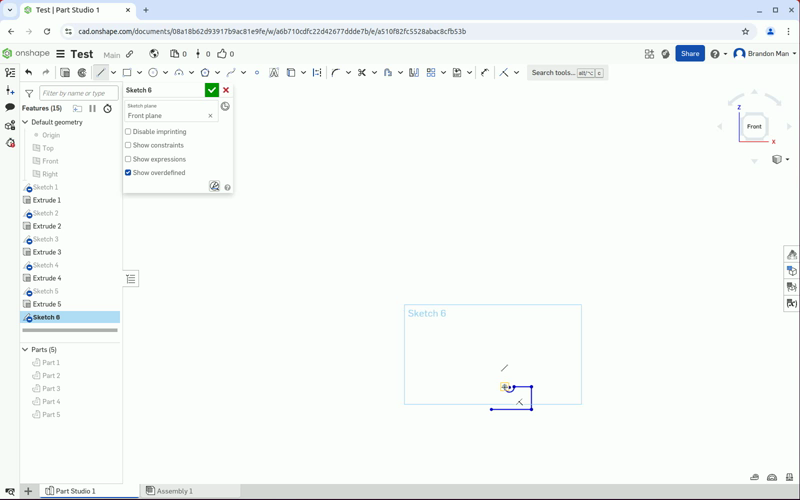
scroll(-6)
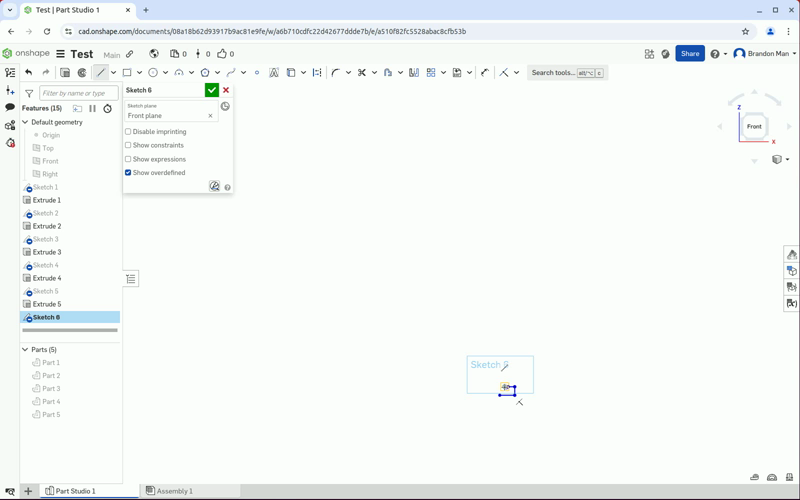
key_down(shift)
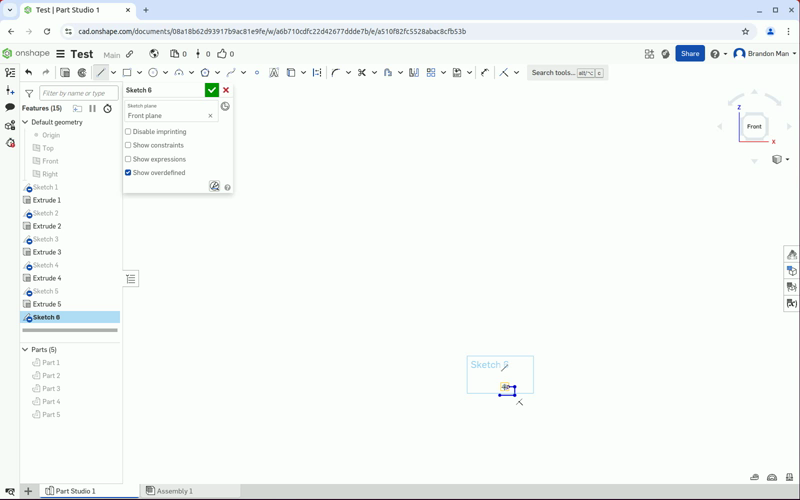
mouse_move(534, 386)
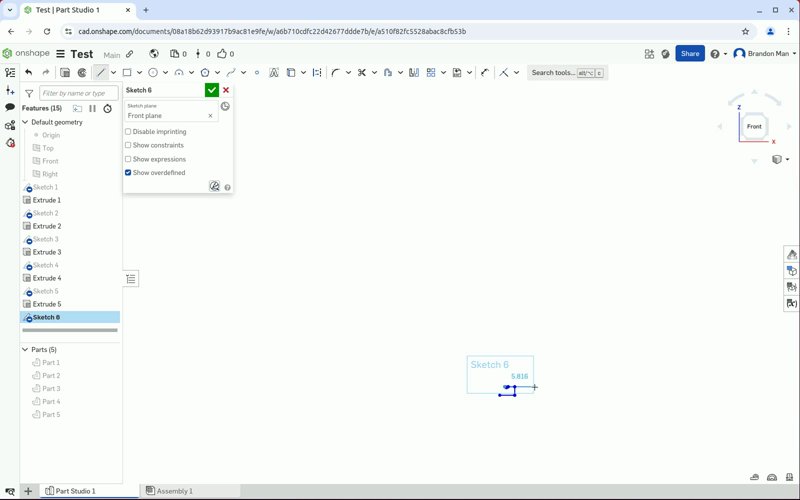
mouse_move(499, 386)
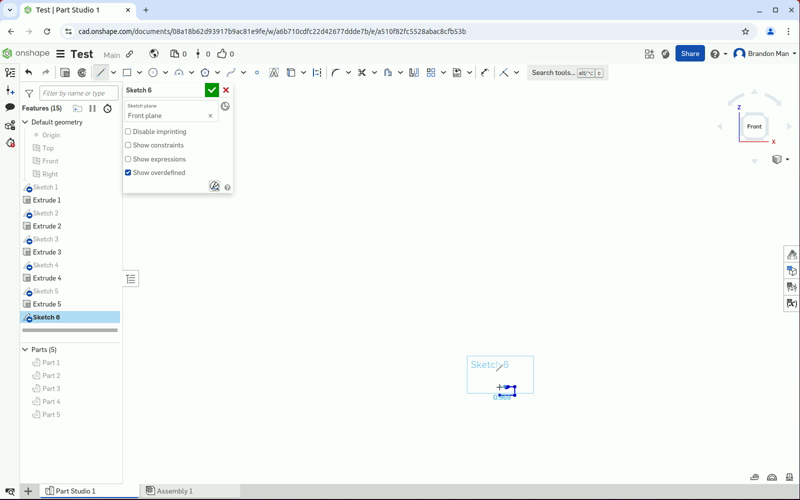
scroll(6)
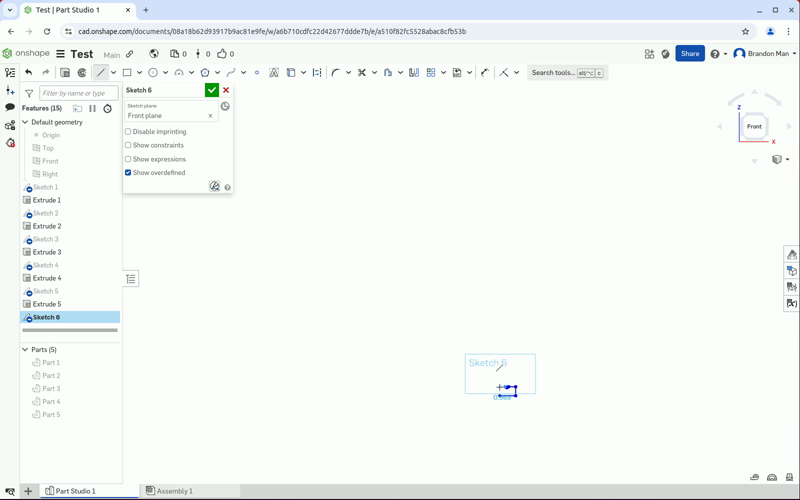
scroll(6)
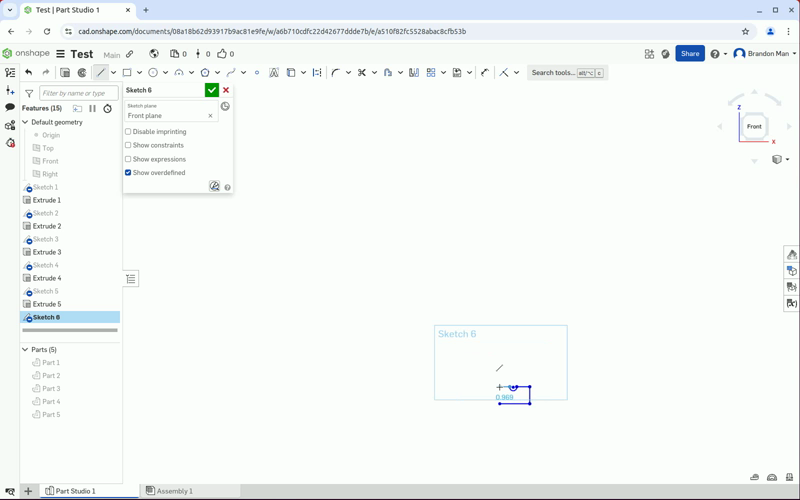
scroll(6)
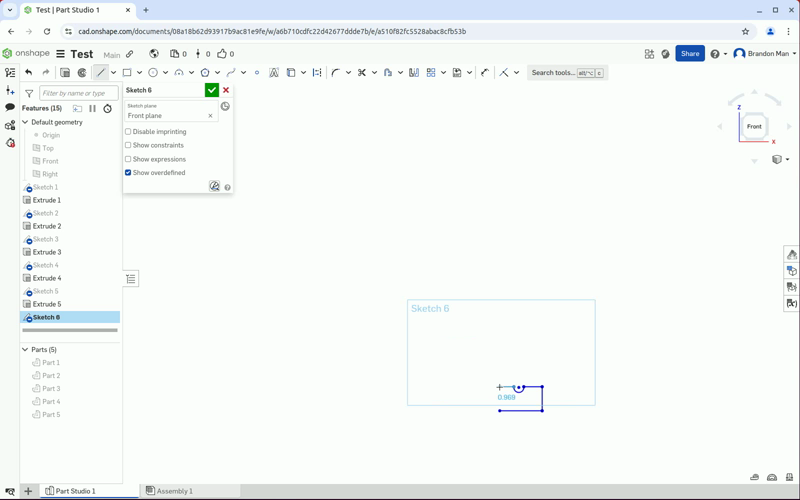
scroll(6)
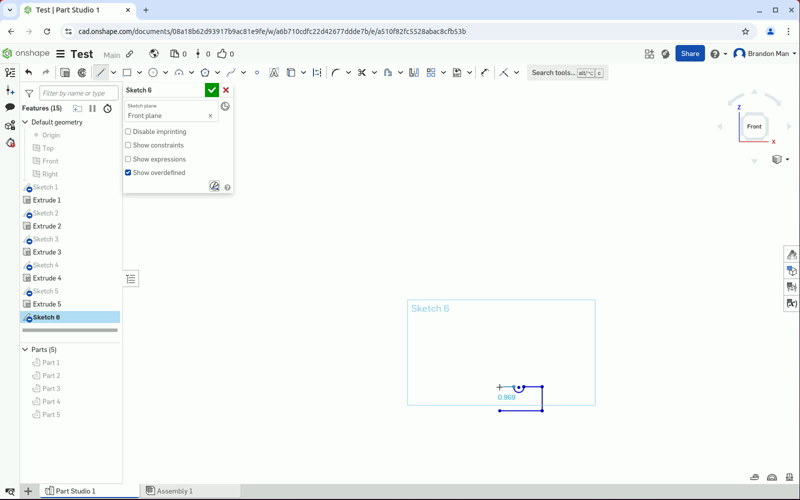
scroll(6)
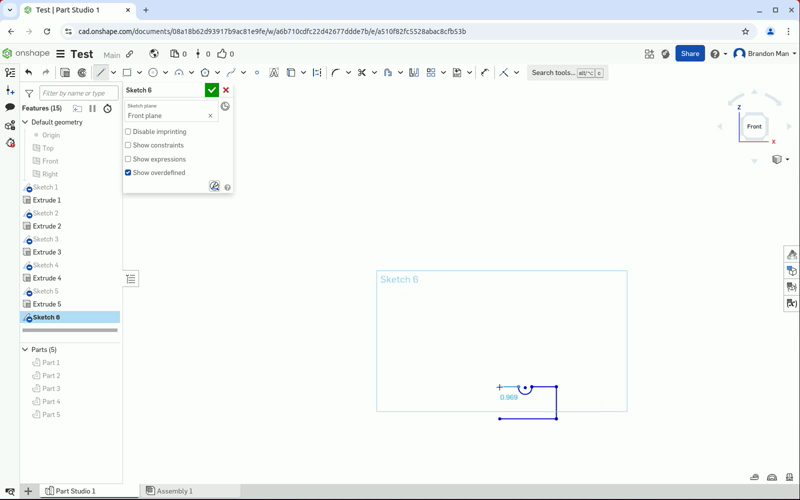
scroll(6)
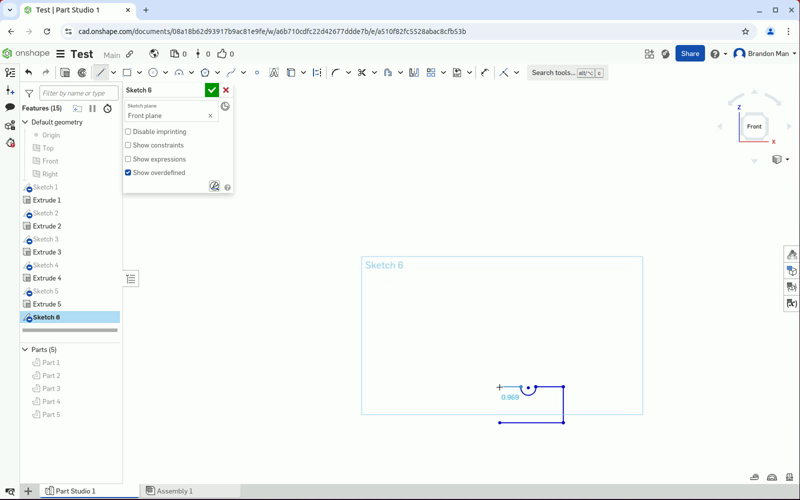
scroll(6)
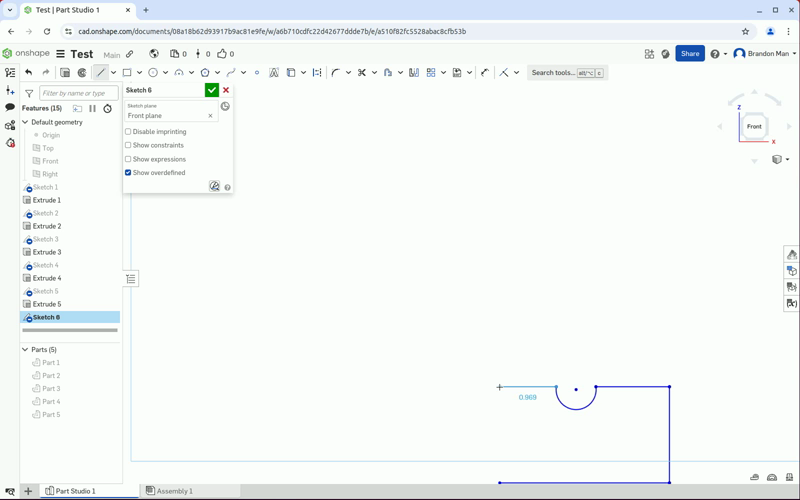
click(499, 386)
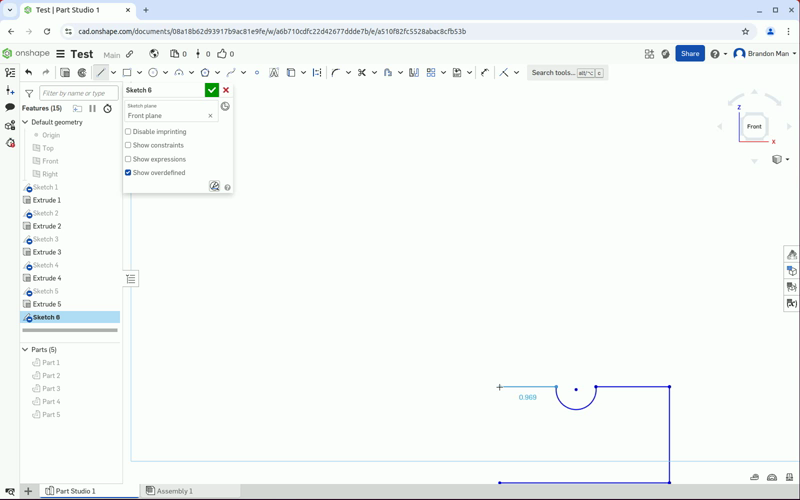
scroll(-6)
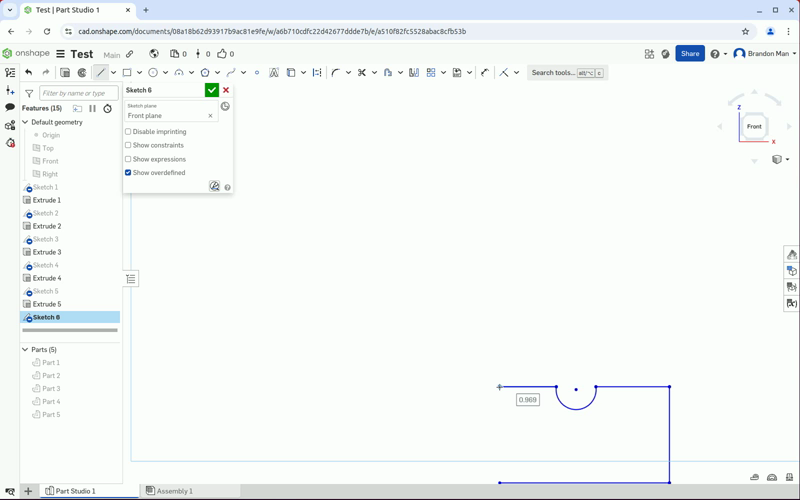
scroll(-6)
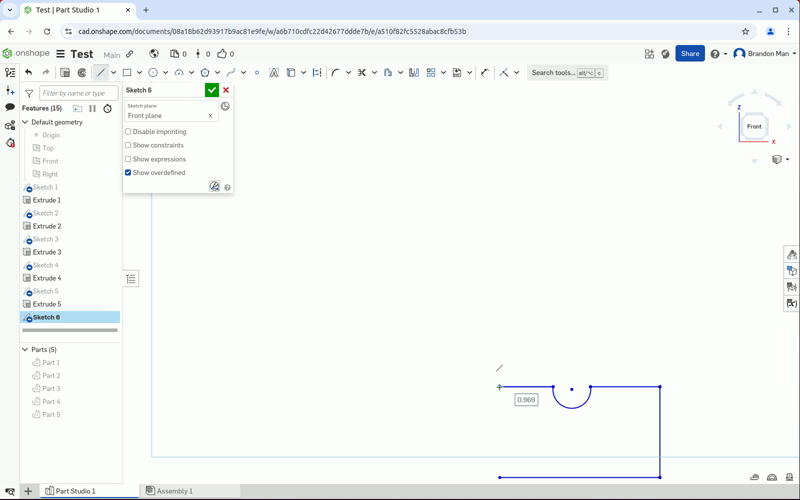
scroll(-6)
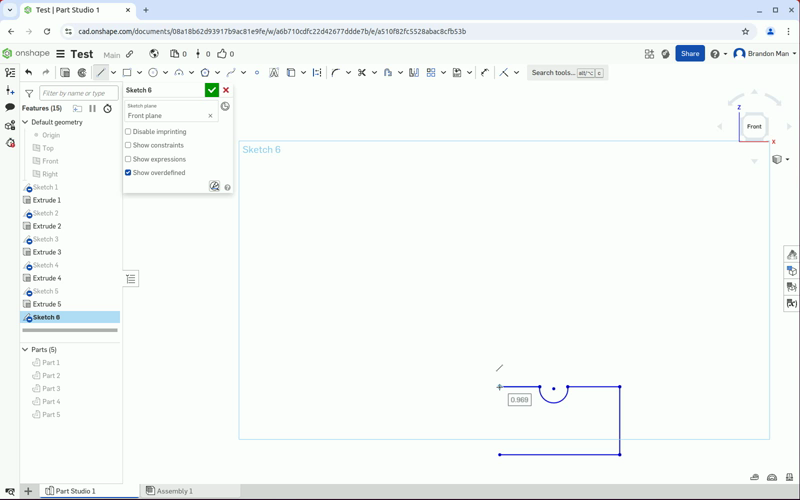
scroll(-6)
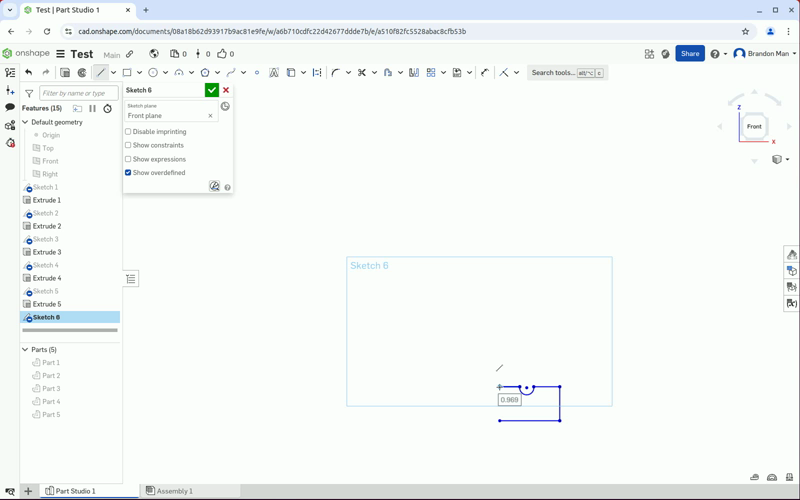
scroll(-6)
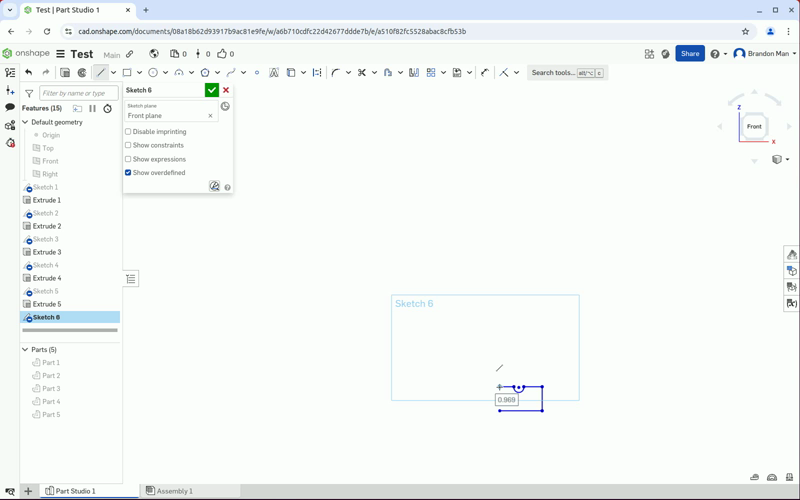
scroll(-6)
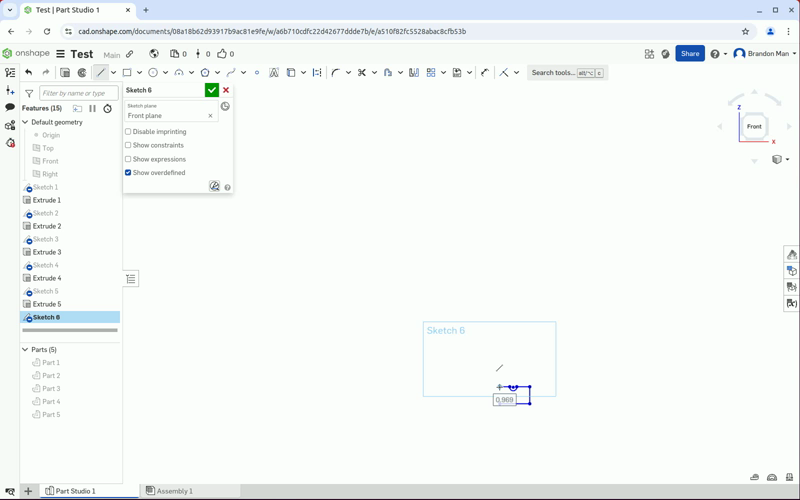
scroll(-6)
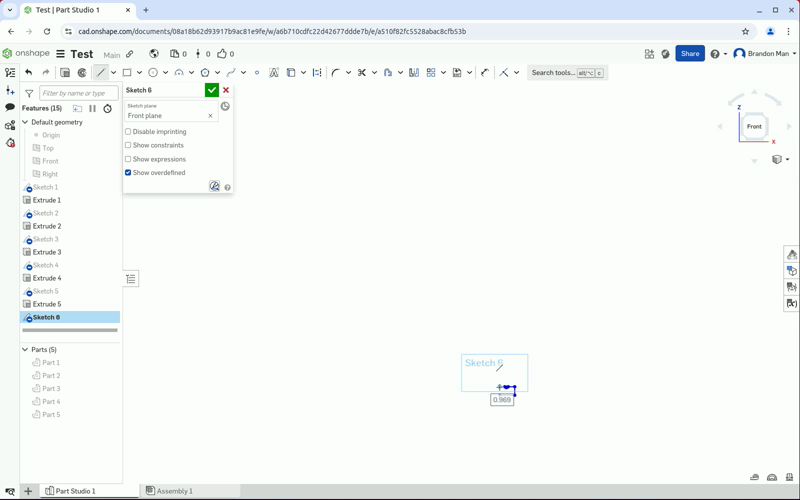
key_up(shift)
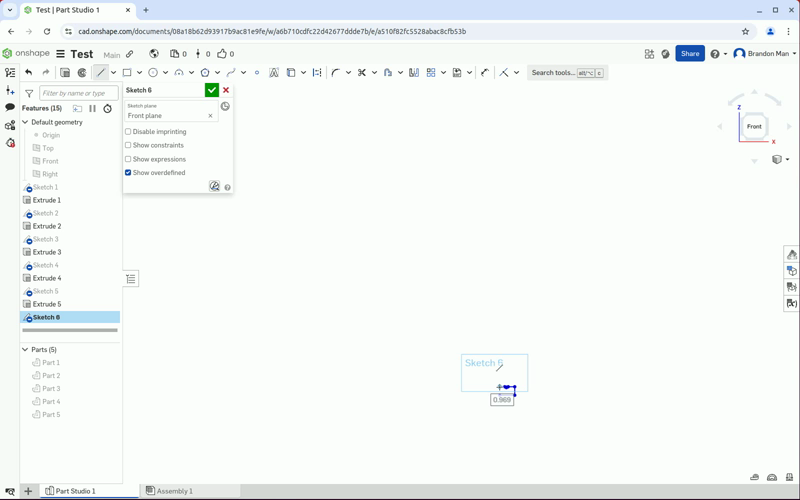
mouse_move(529, 386)
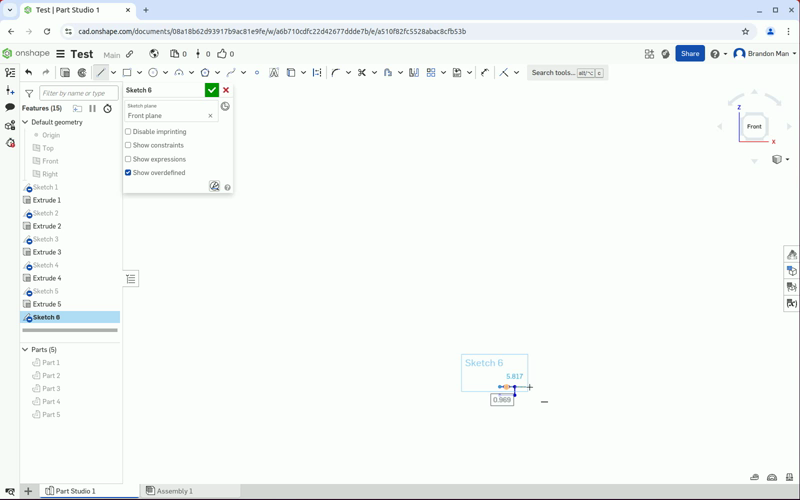
key_down(shift)
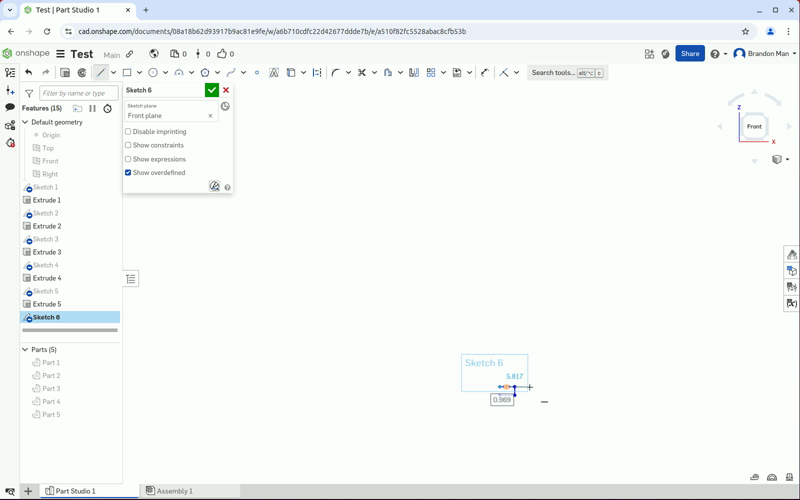
mouse_move(499, 395)
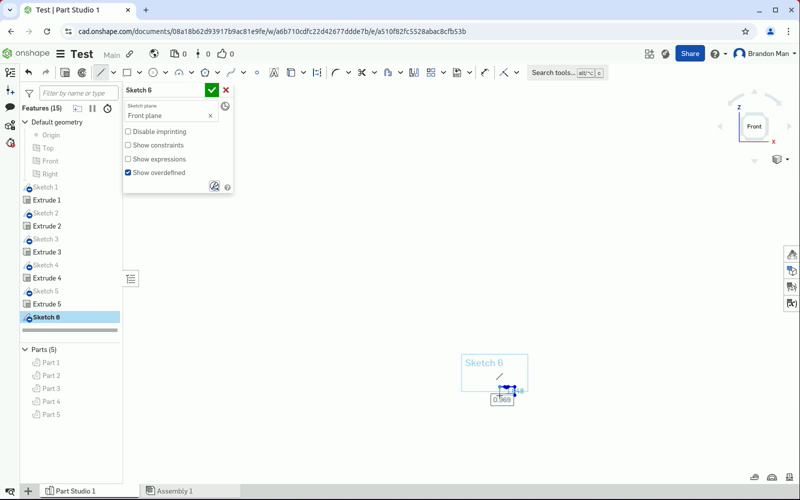
key_up(shift)
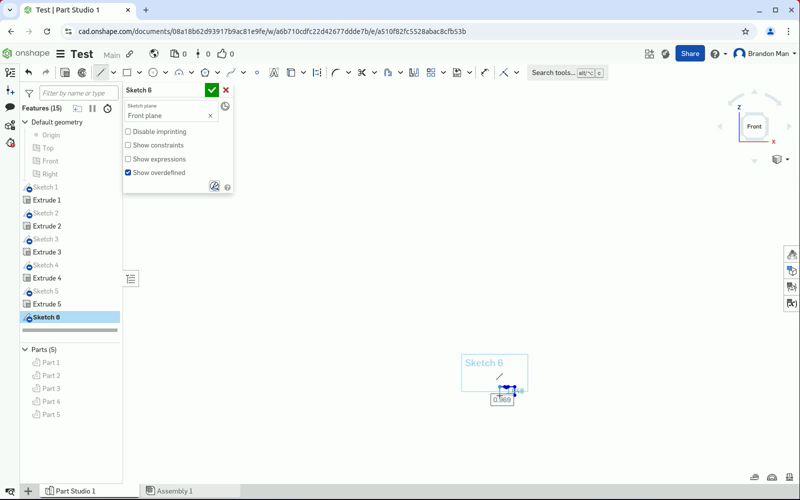
click(499, 395)
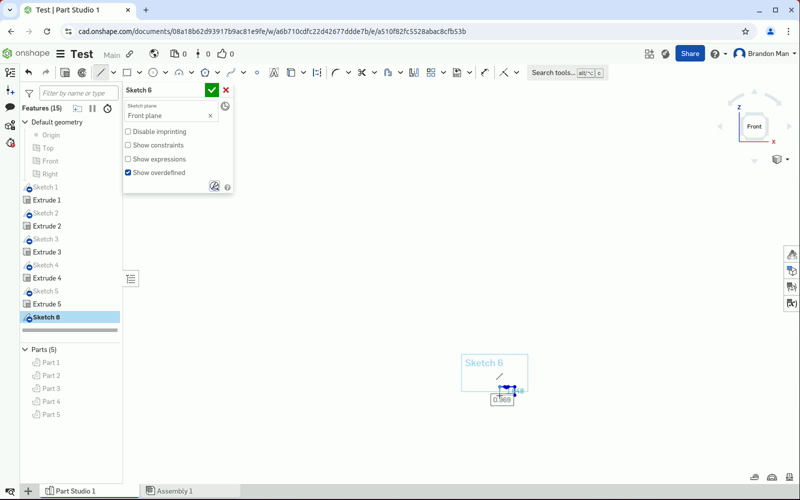
key(esc)
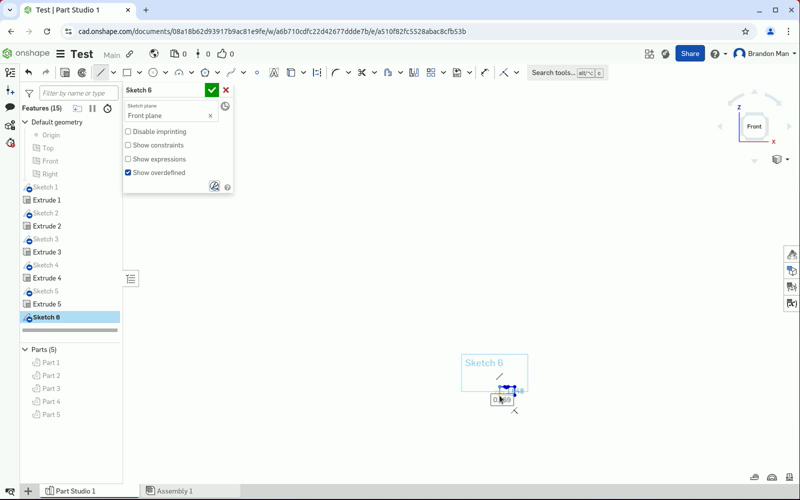
mouse_move(513, 393)
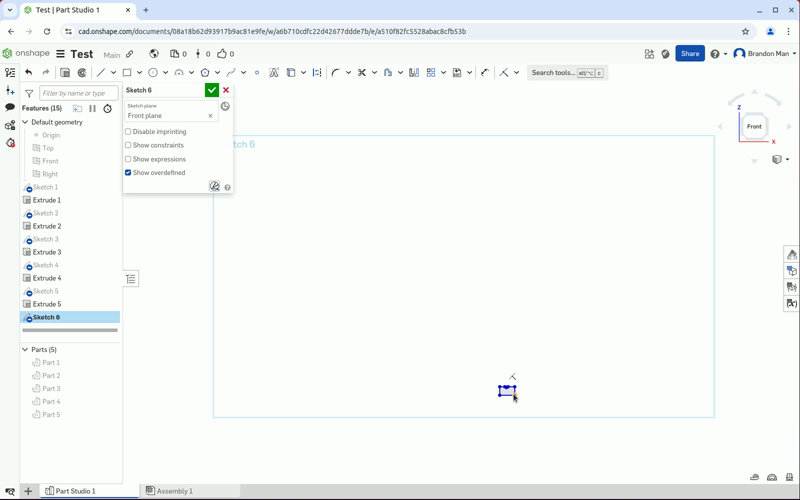
scroll(6)
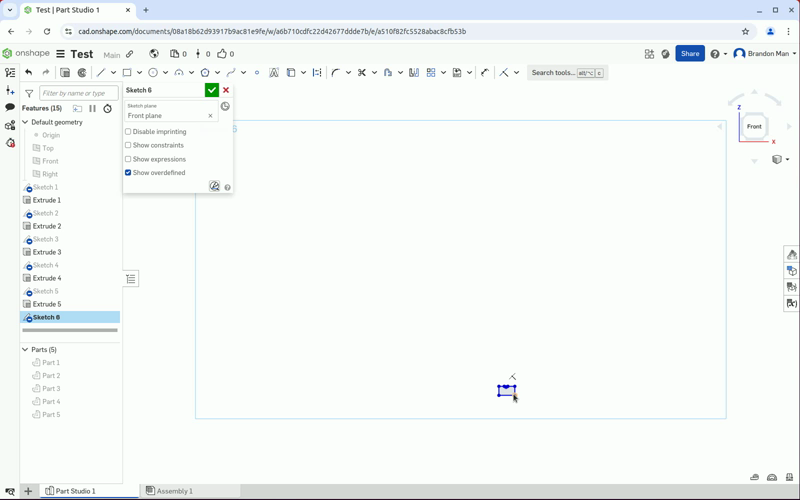
scroll(6)
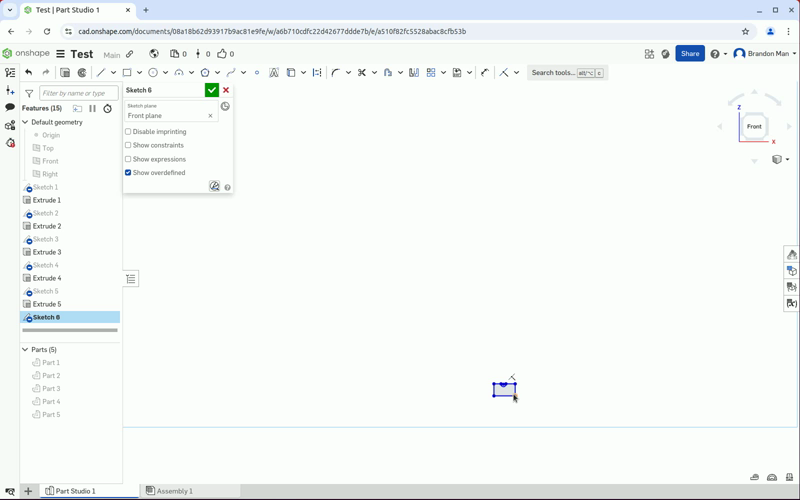
scroll(6)
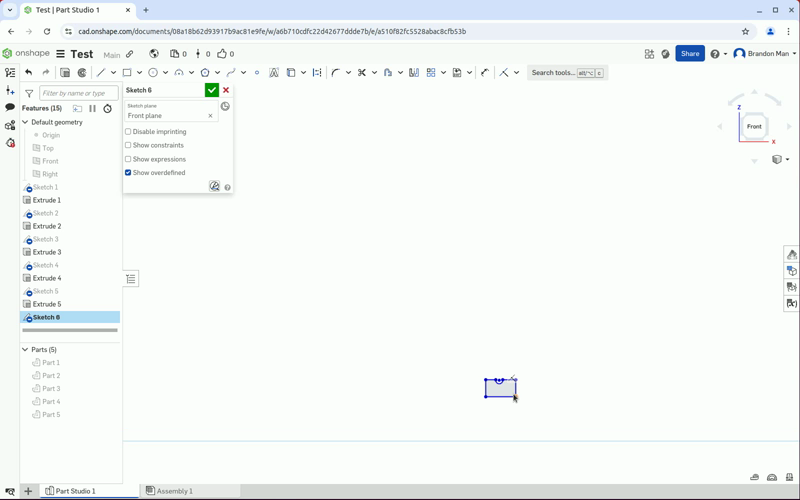
scroll(6)
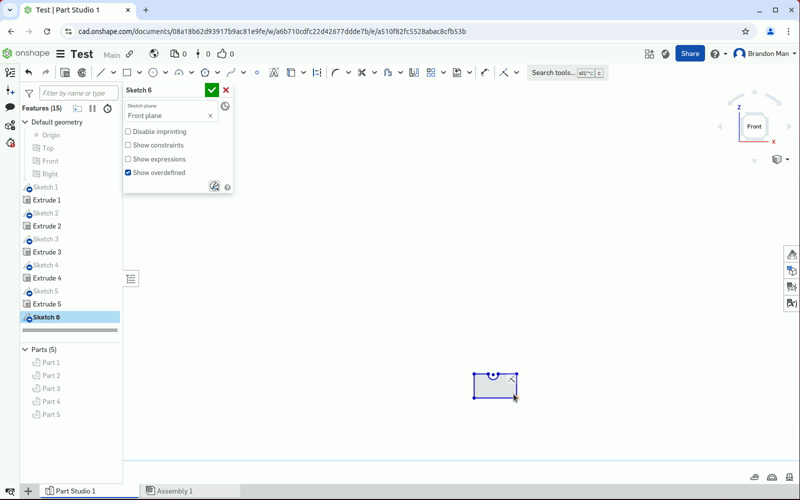
scroll(6)
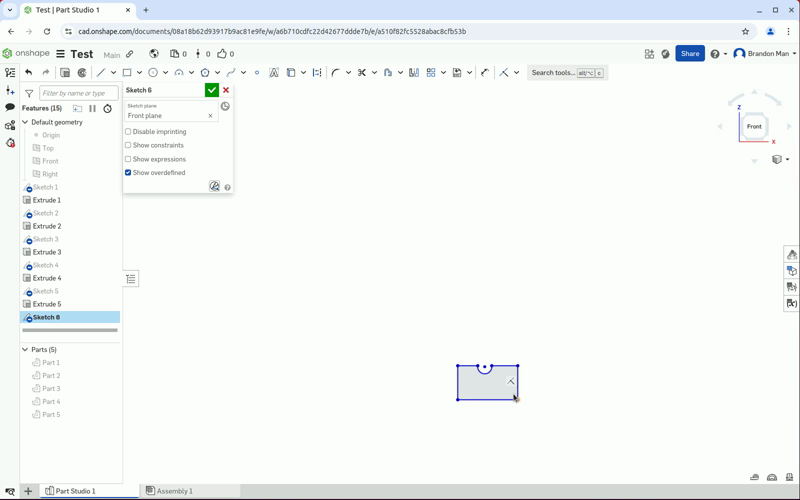
scroll(6)
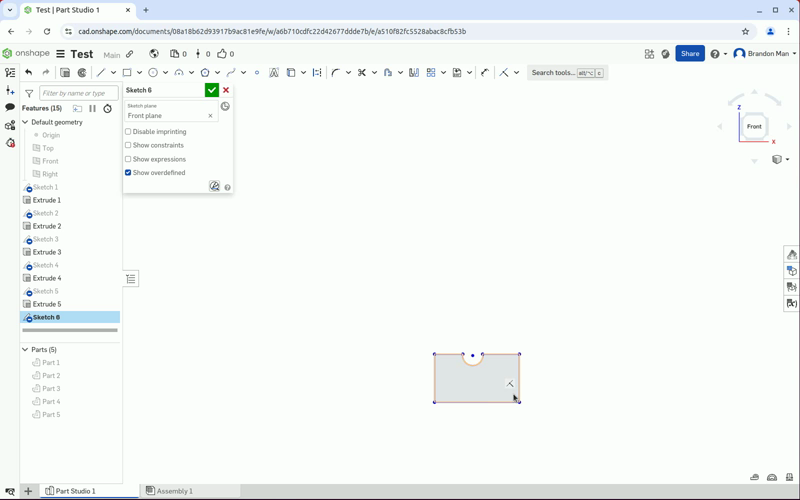
scroll(6)
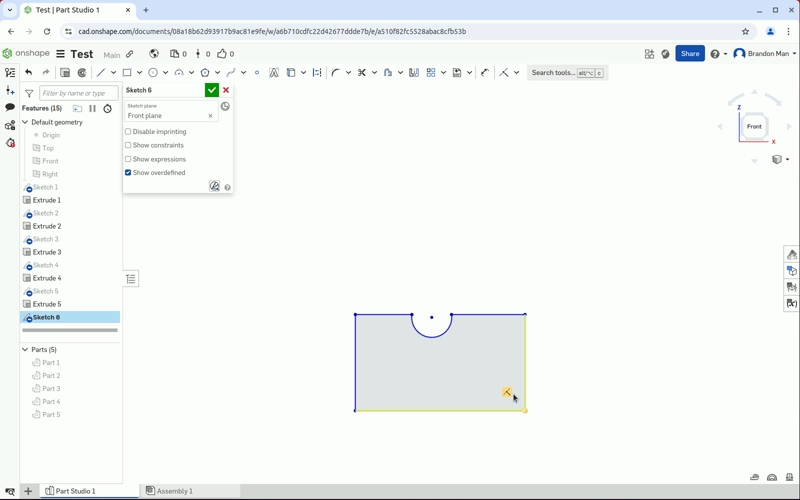
click(513, 393)
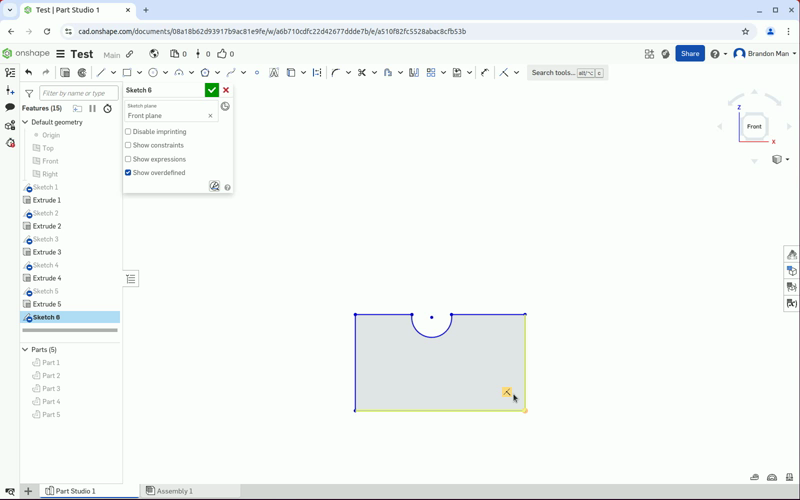
scroll(-6)
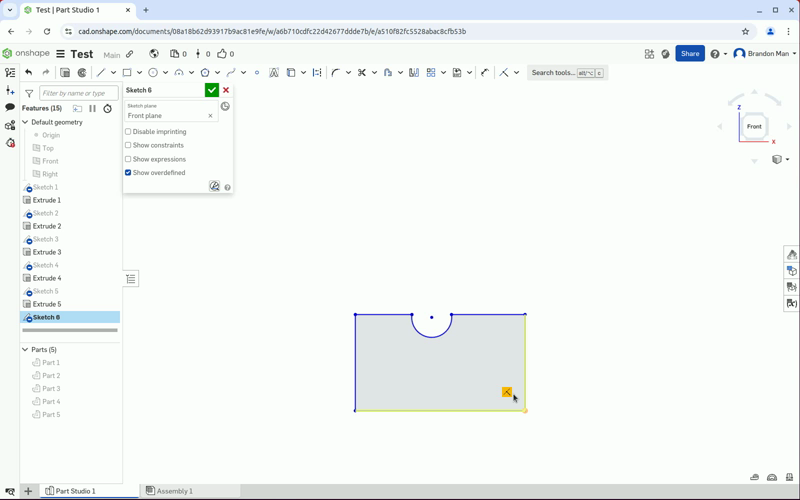
scroll(-6)
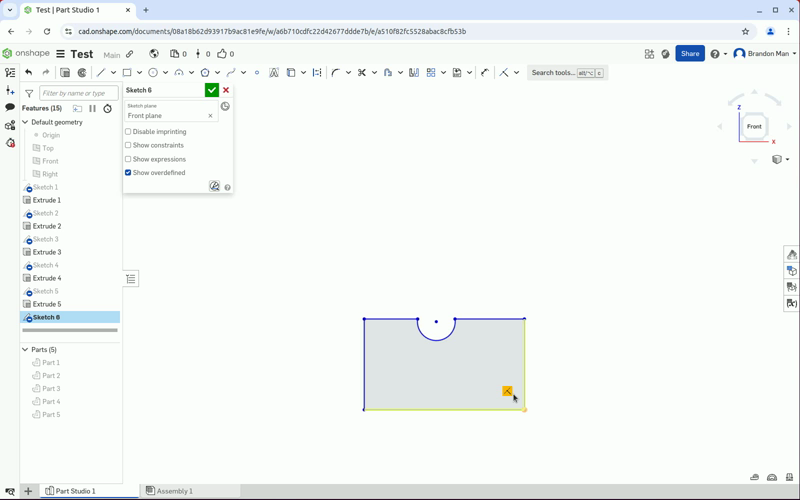
scroll(-6)
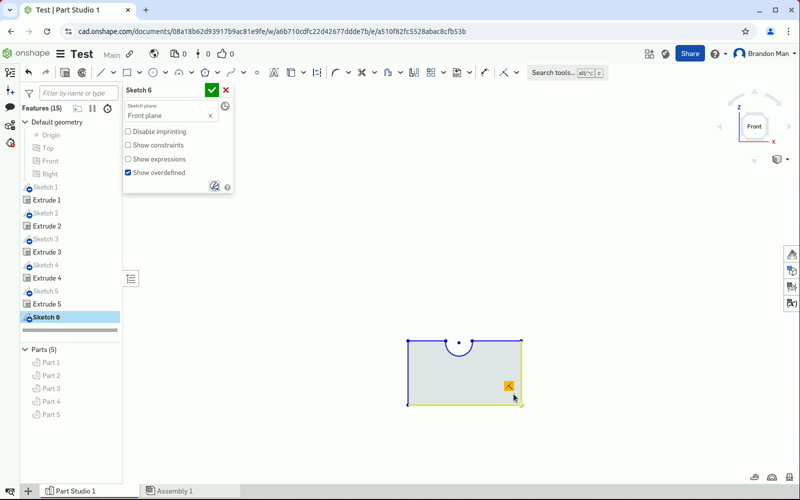
scroll(-6)
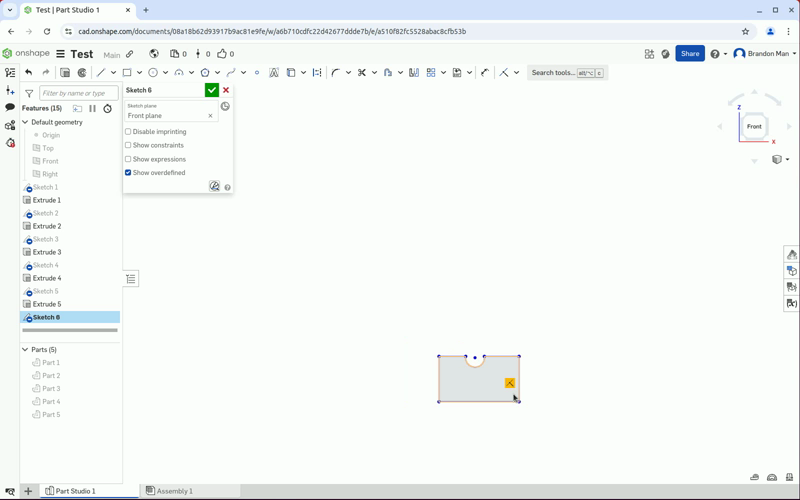
scroll(-6)
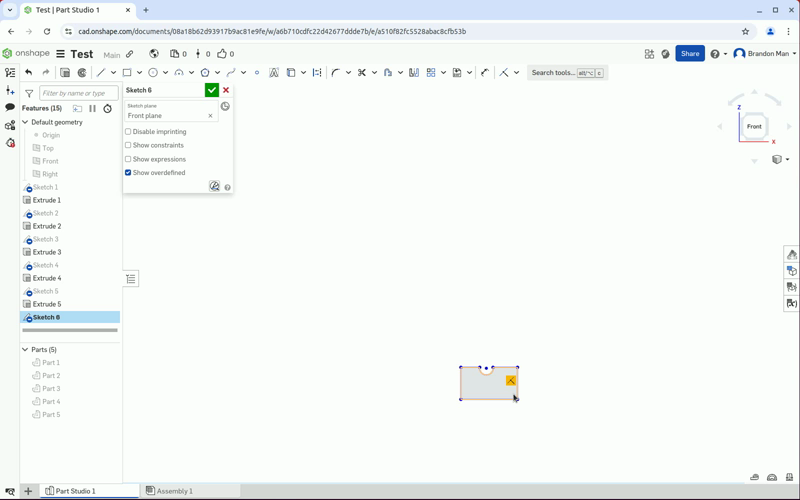
scroll(-6)
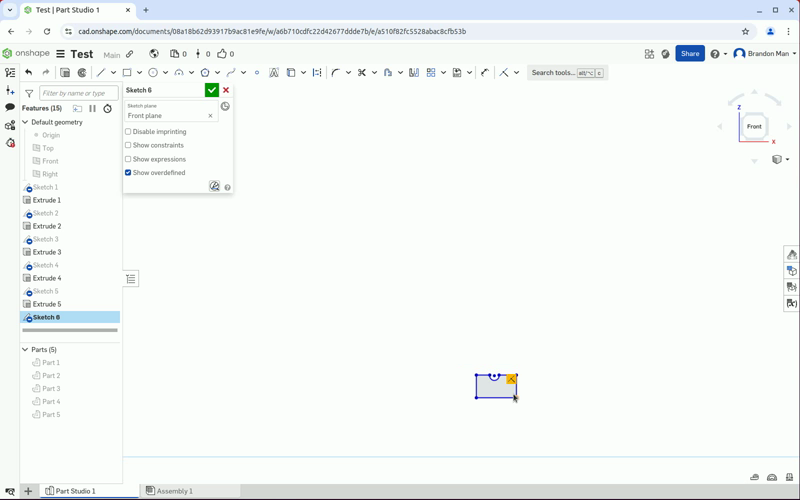
scroll(-6)
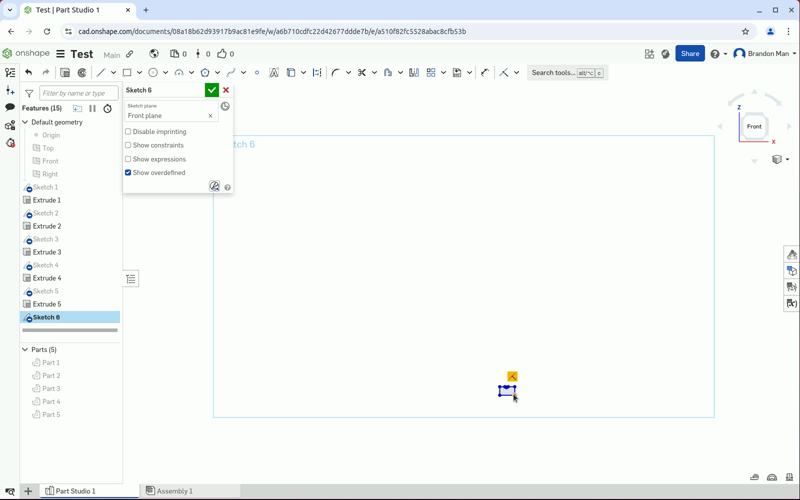
mouse_move(73, 352)
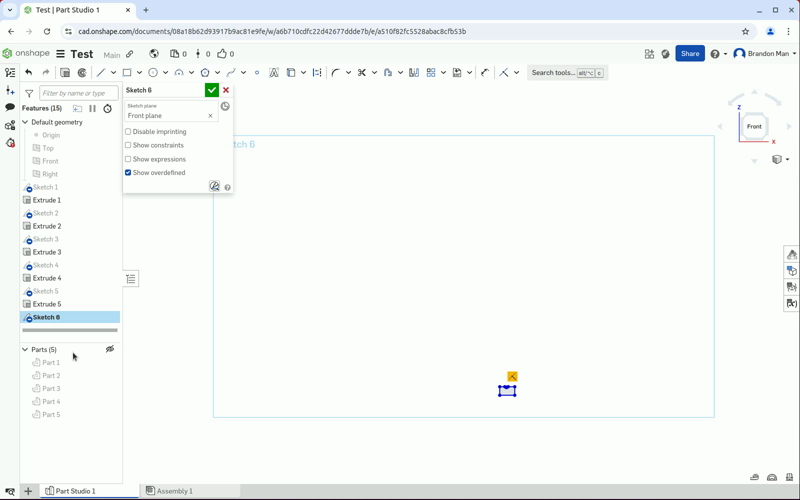
key(shift+y)
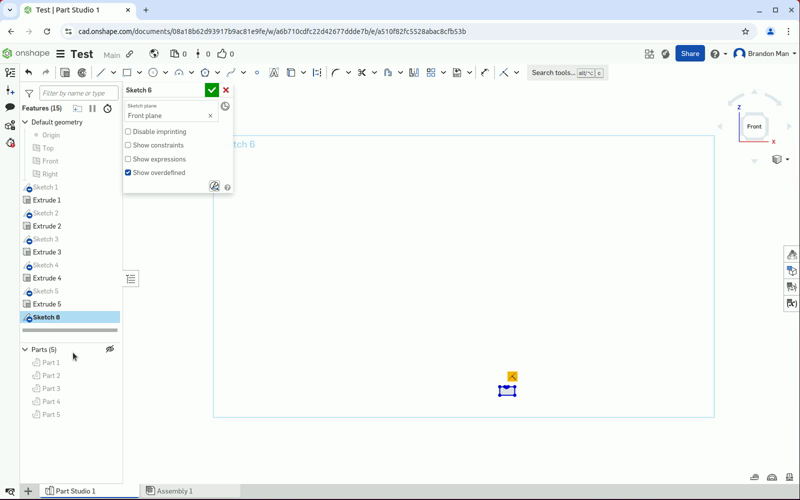
key(shift+e)
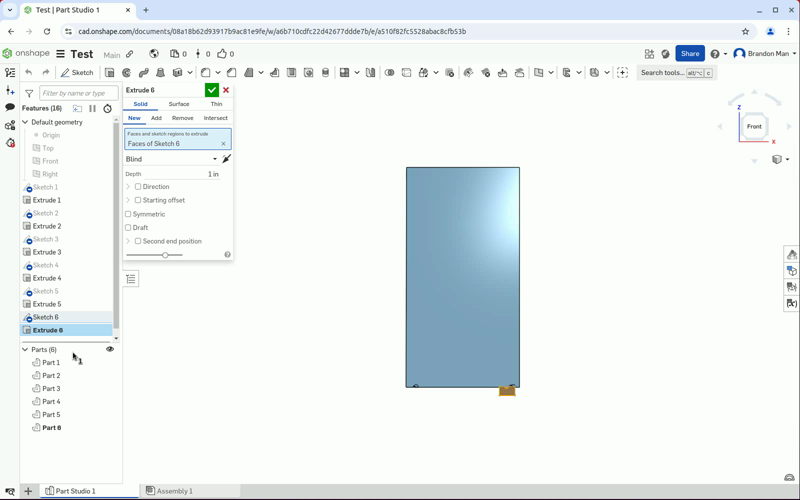
mouse_move(143, 106)
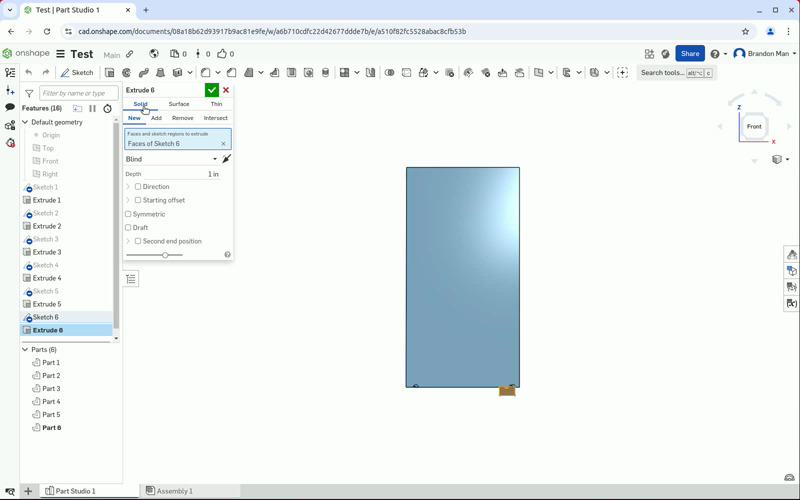
click(143, 106)
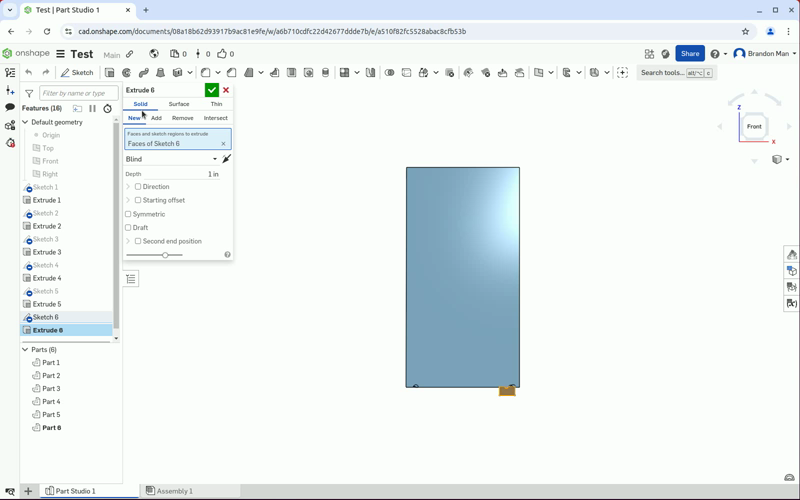
mouse_move(137, 120)
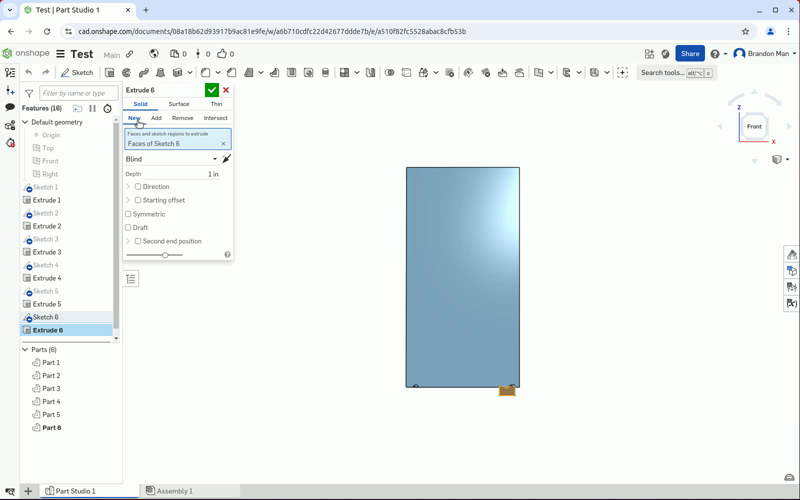
click(137, 120)
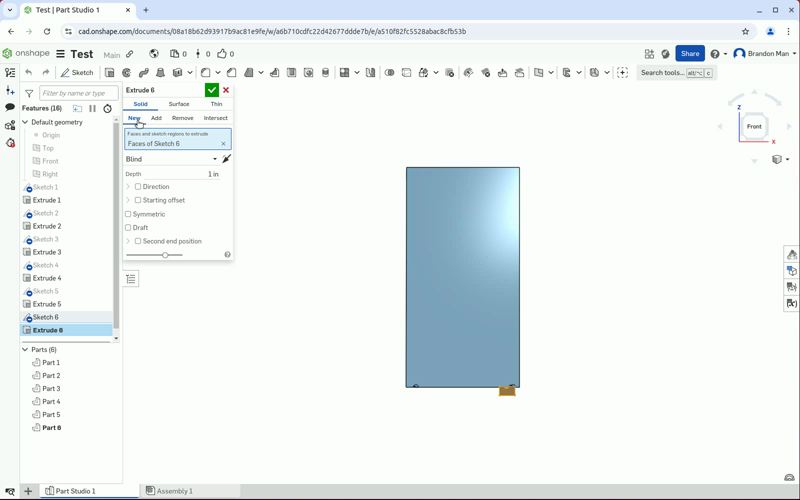
key(tab, 4)
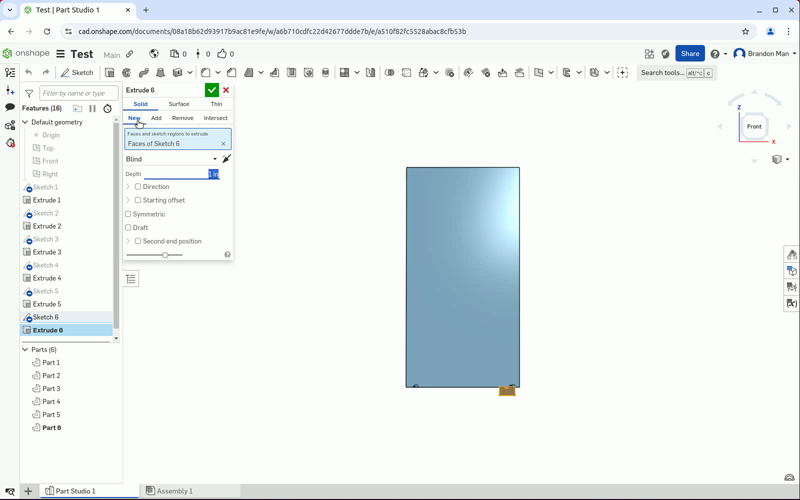
text(2.648)
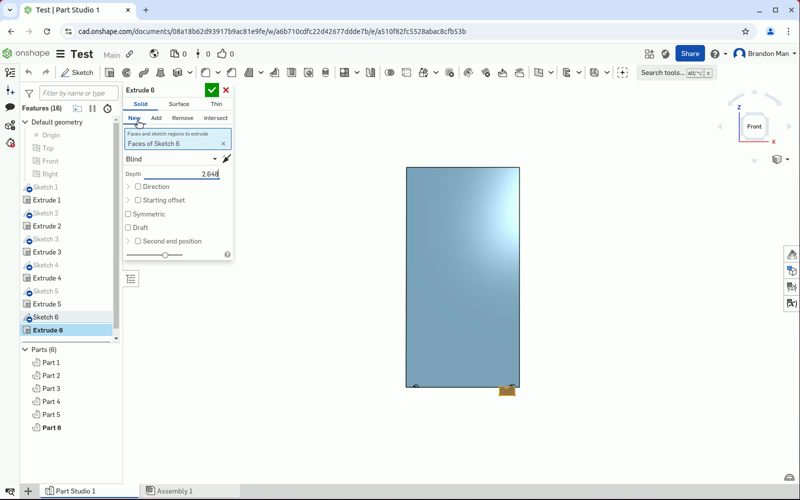
key(enter)
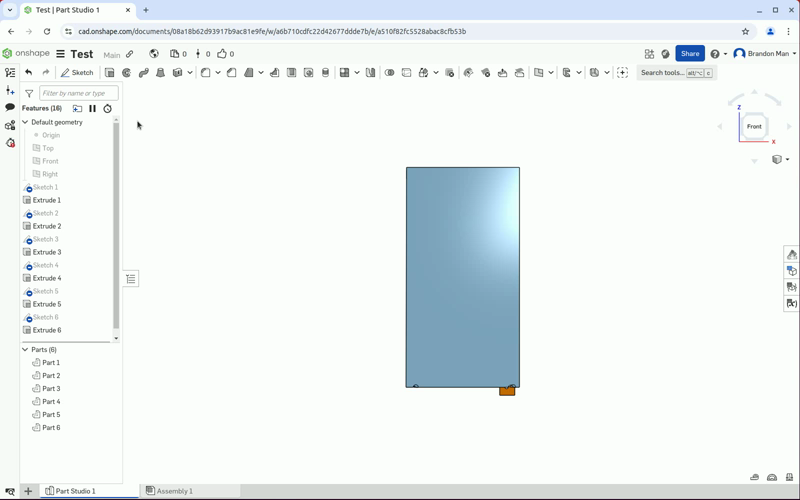
key(shift+h)
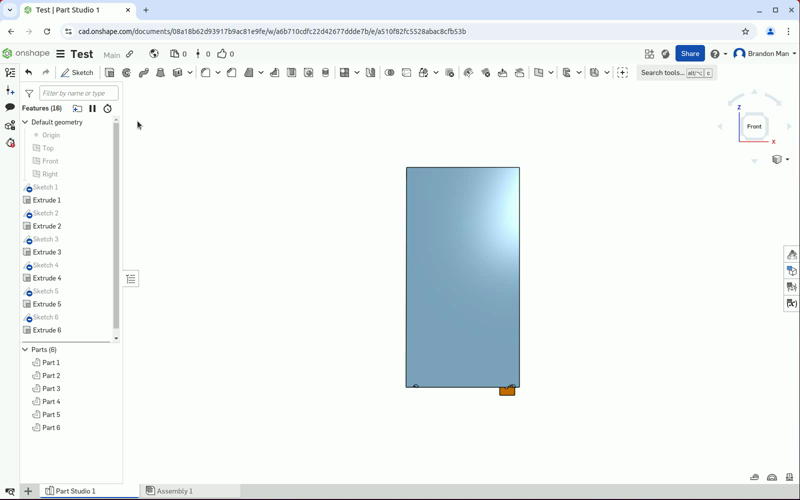
key(shift+h)
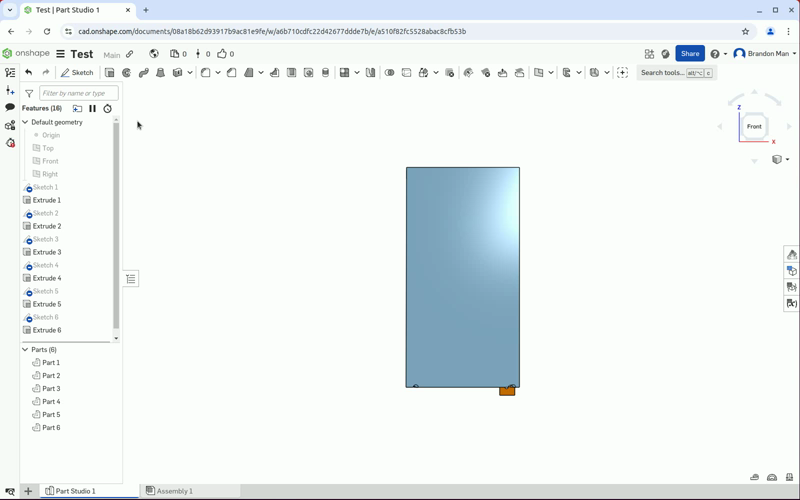
mouse_move(69, 189)
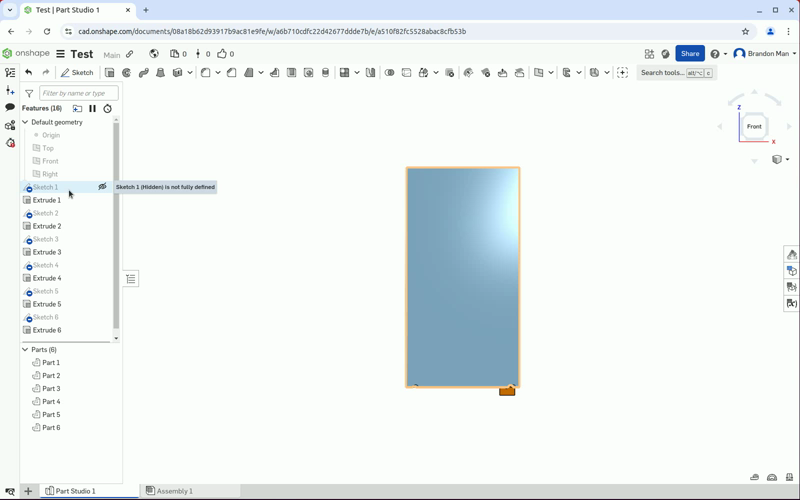
click(69, 189)
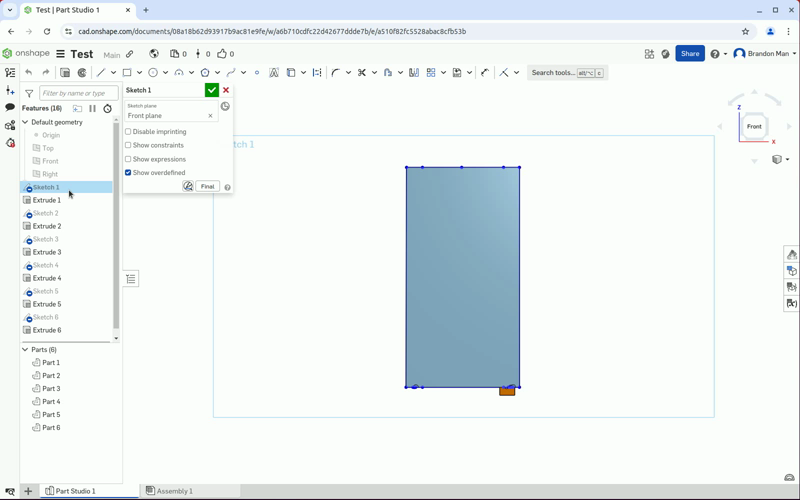
mouse_move(229, 92)
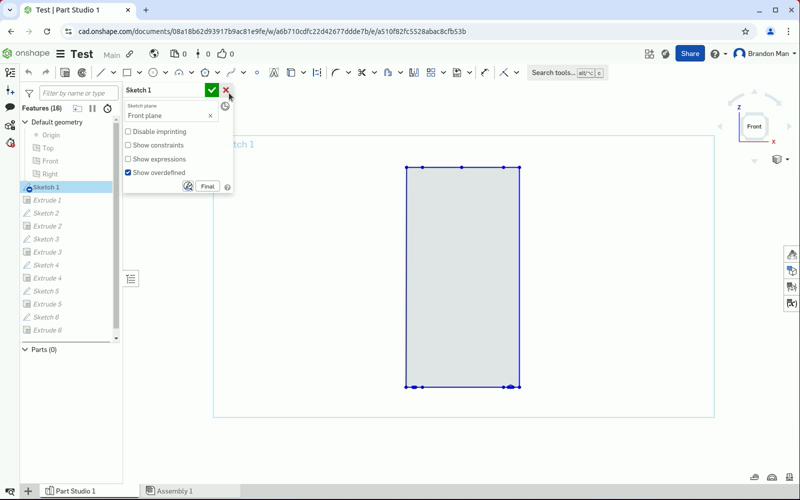
click(229, 92)
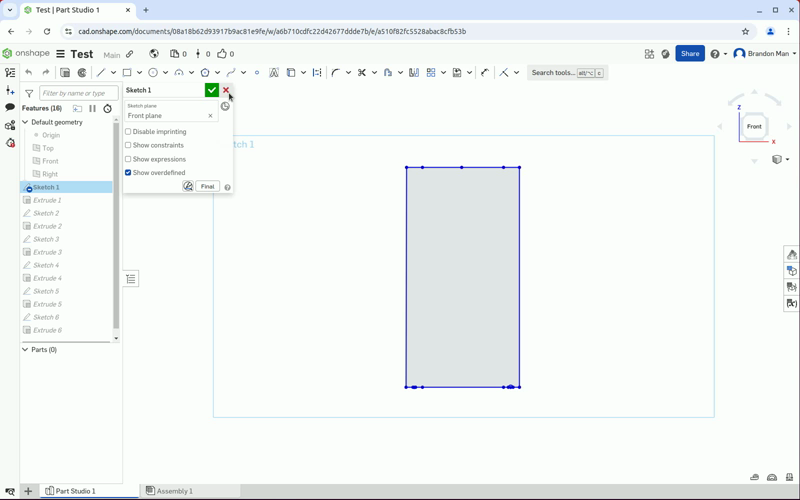
key(shift+s)
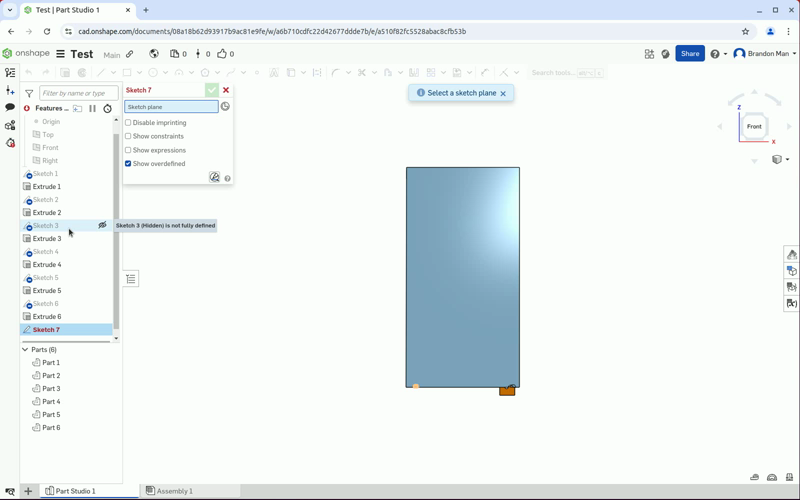
scroll(3)
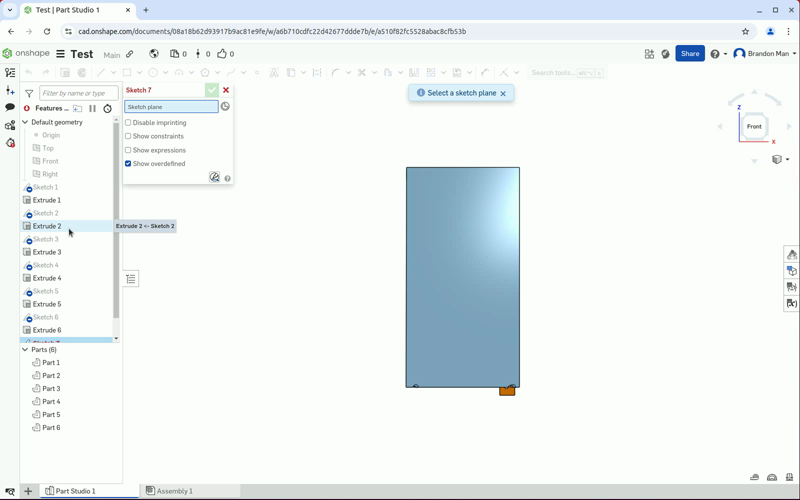
mouse_move(69, 163)
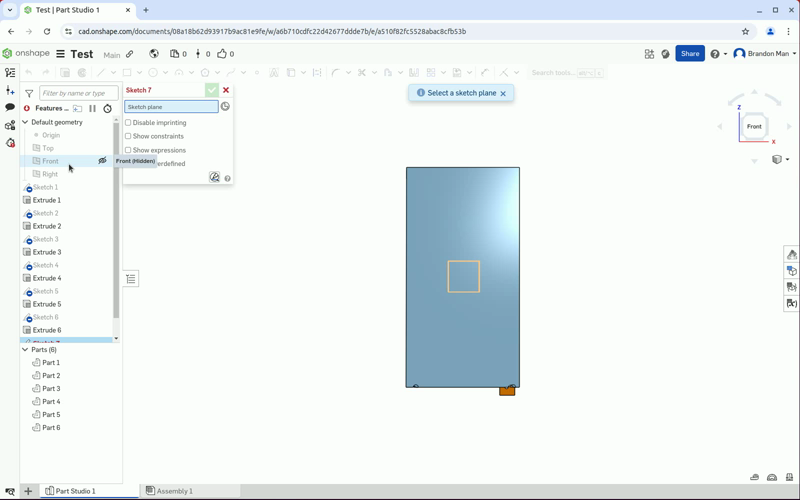
click(69, 163)
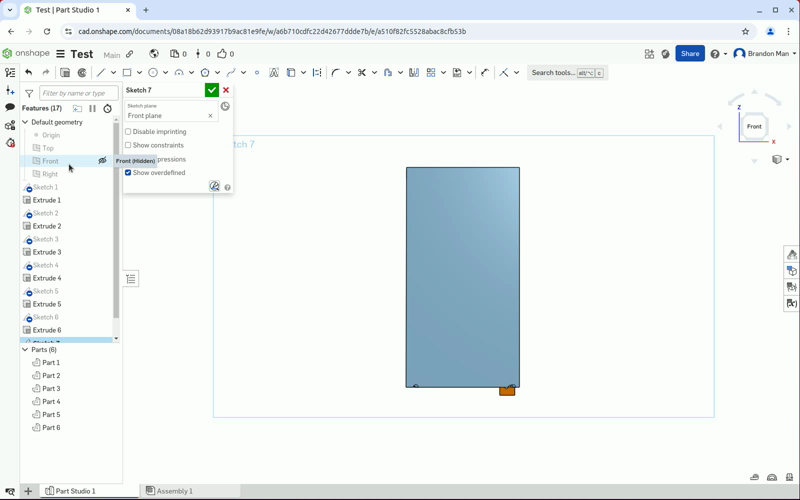
mouse_move(73, 352)
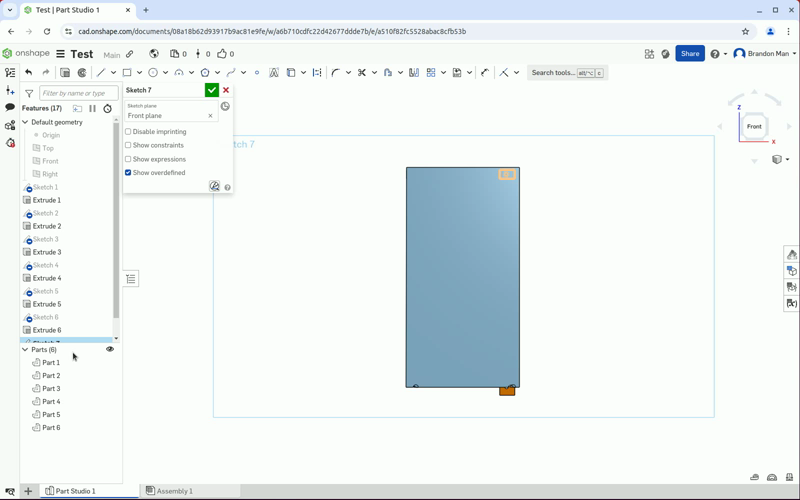
key(y)
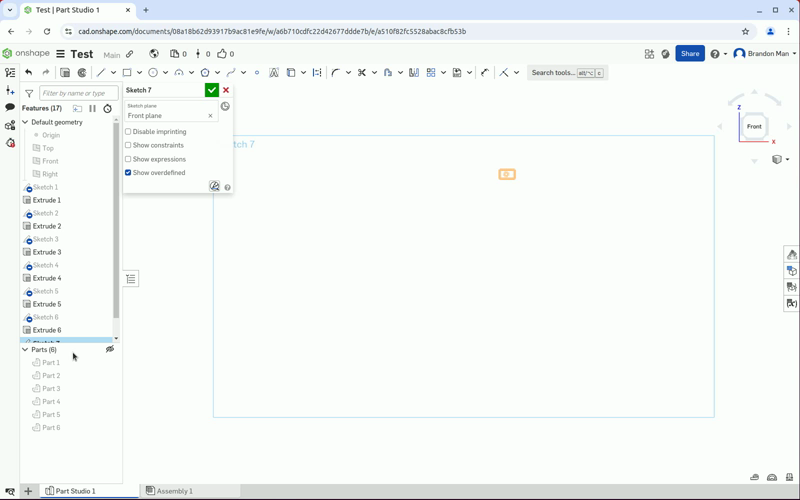
key(l)
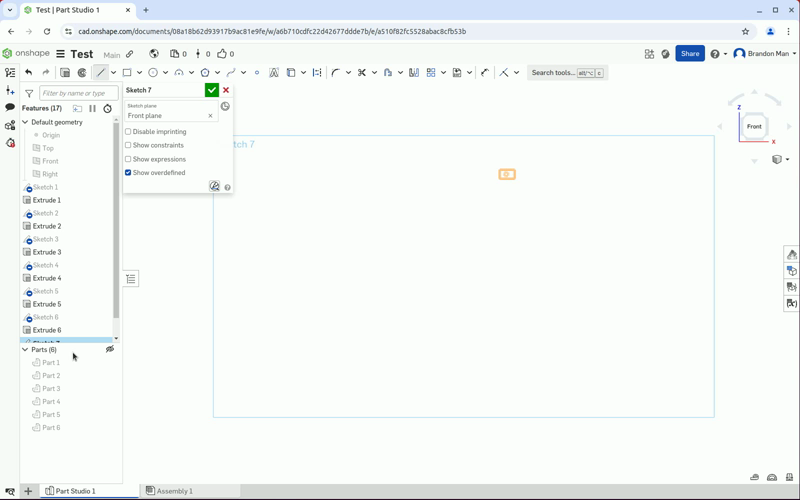
key_down(shift)
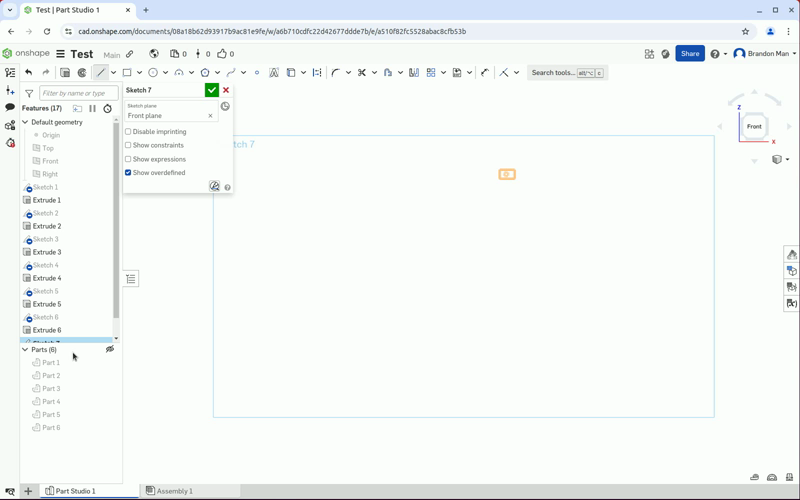
mouse_move(406, 395)
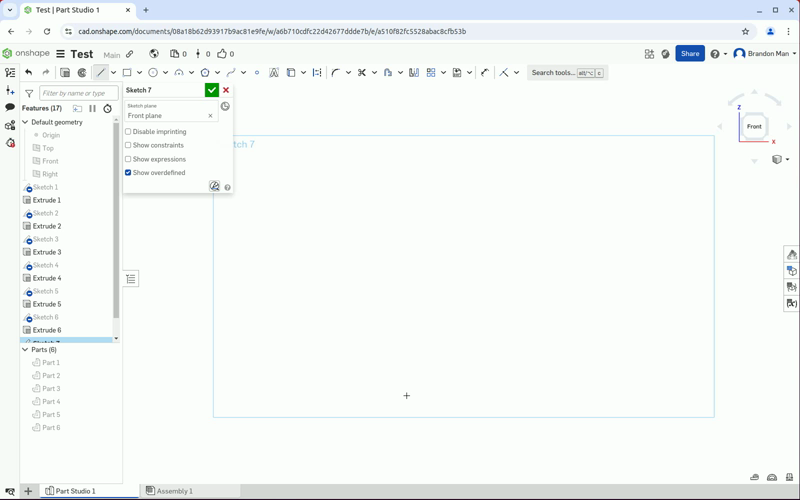
click(406, 395)
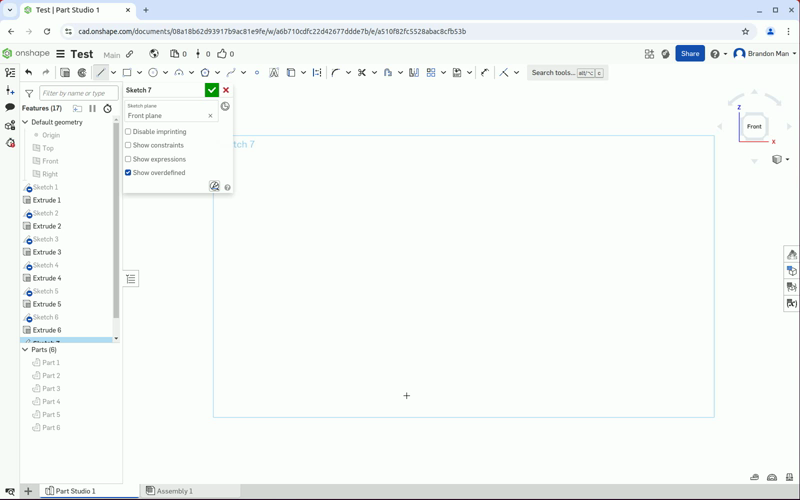
key_up(shift)
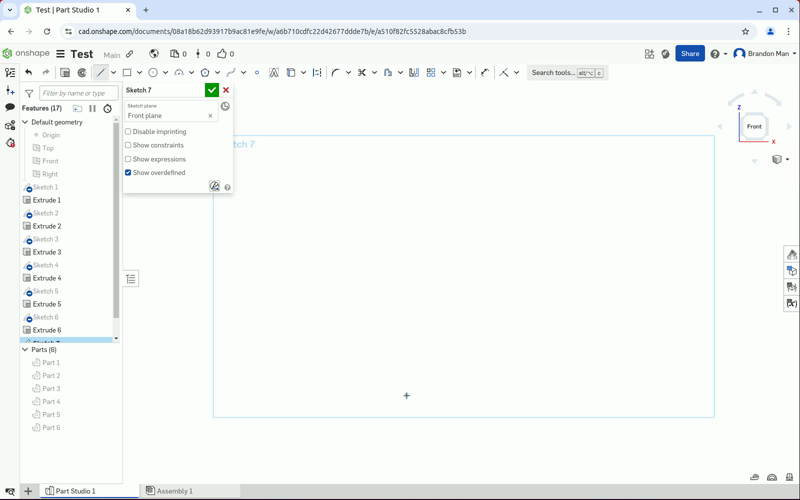
key_down(shift)
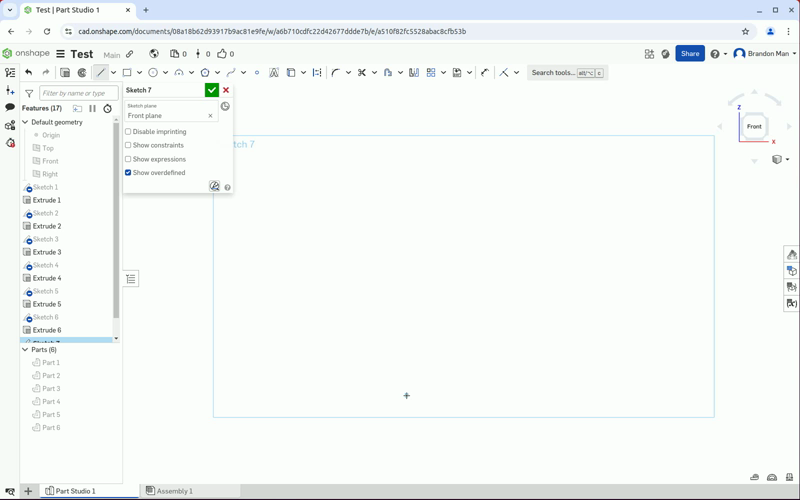
mouse_move(436, 395)
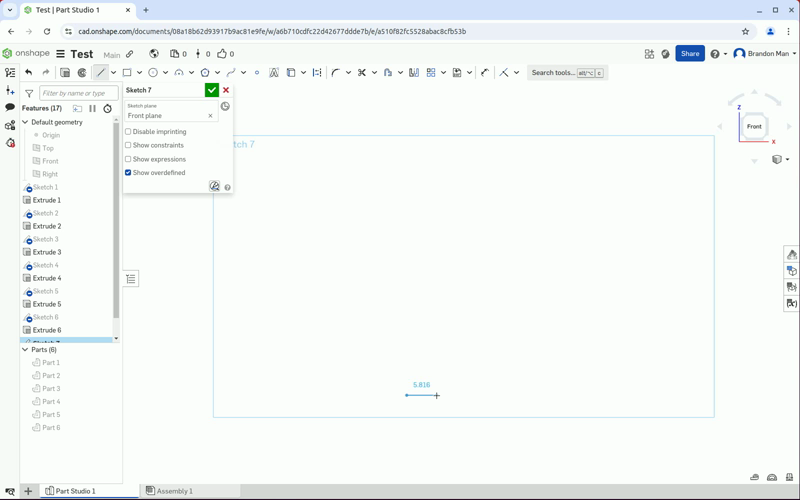
mouse_move(422, 395)
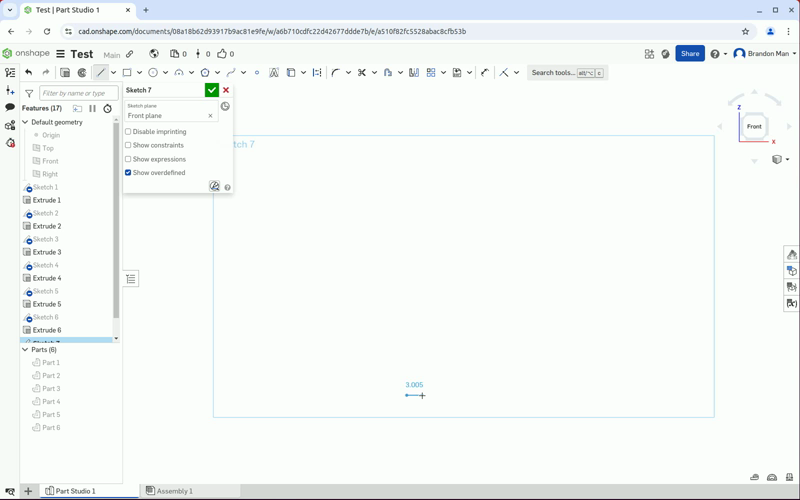
click(422, 395)
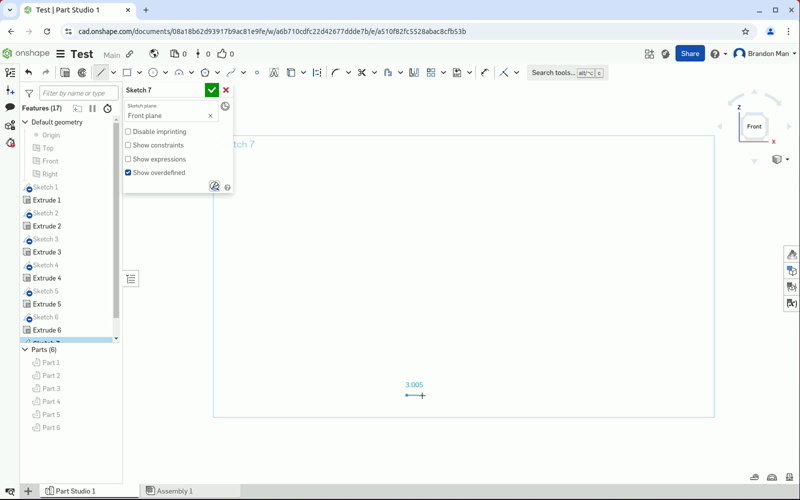
key_up(shift)
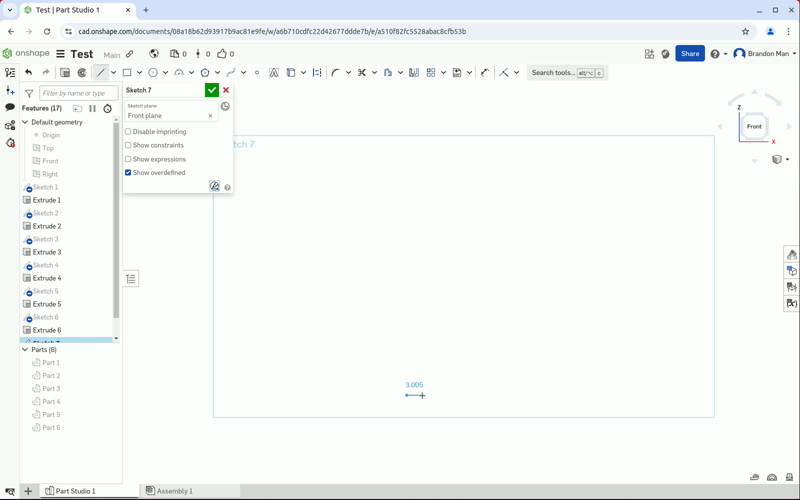
key_down(shift)
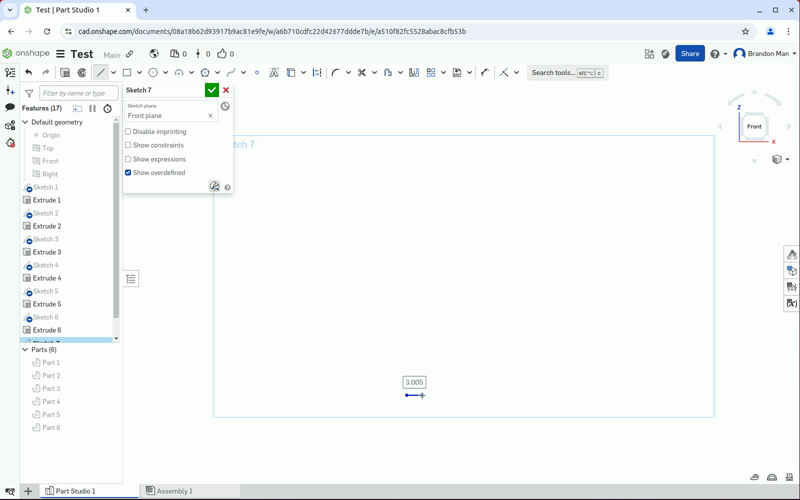
mouse_move(452, 395)
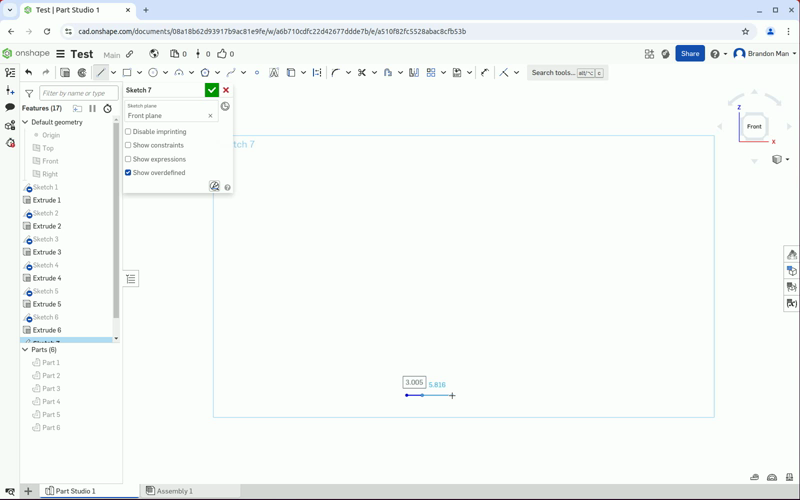
mouse_move(422, 386)
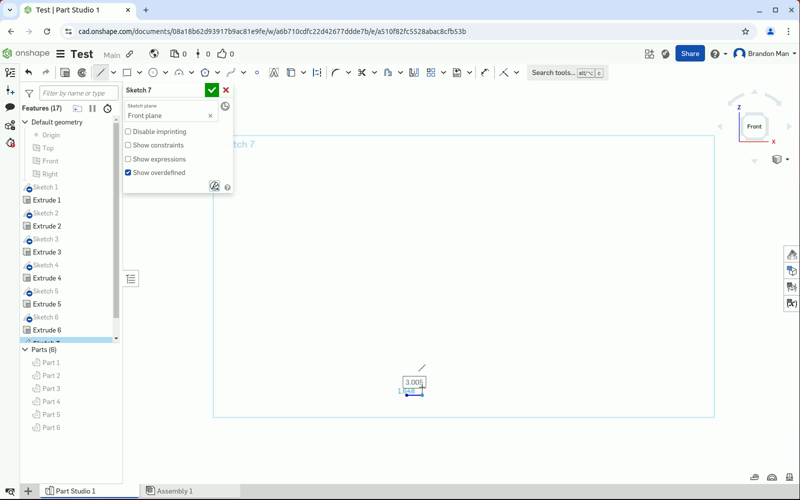
click(422, 386)
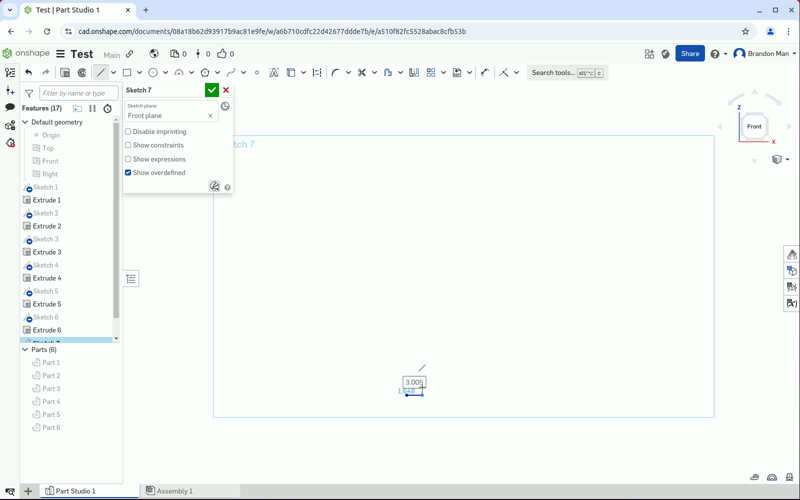
key_up(shift)
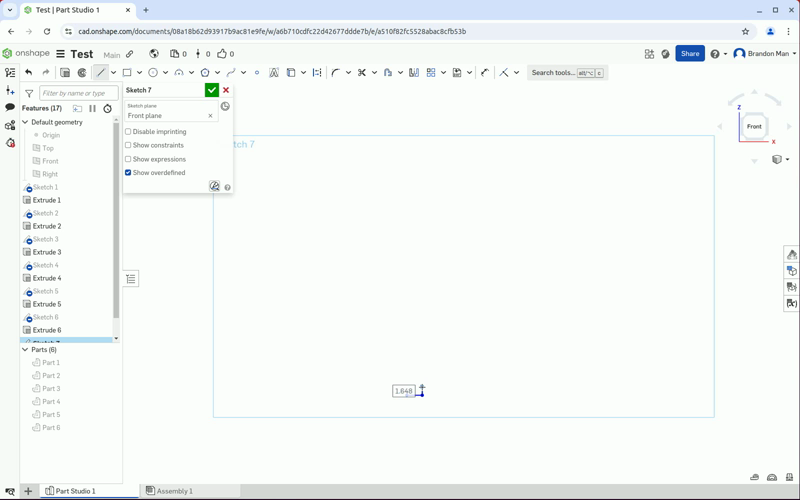
key_down(shift)
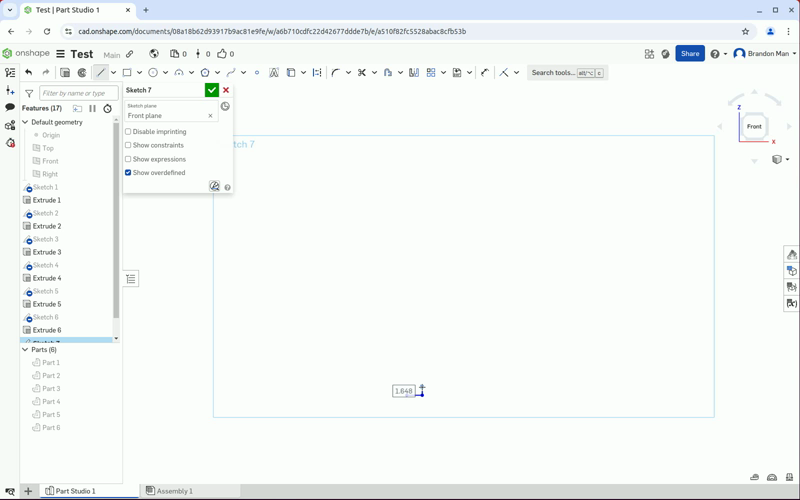
mouse_move(452, 386)
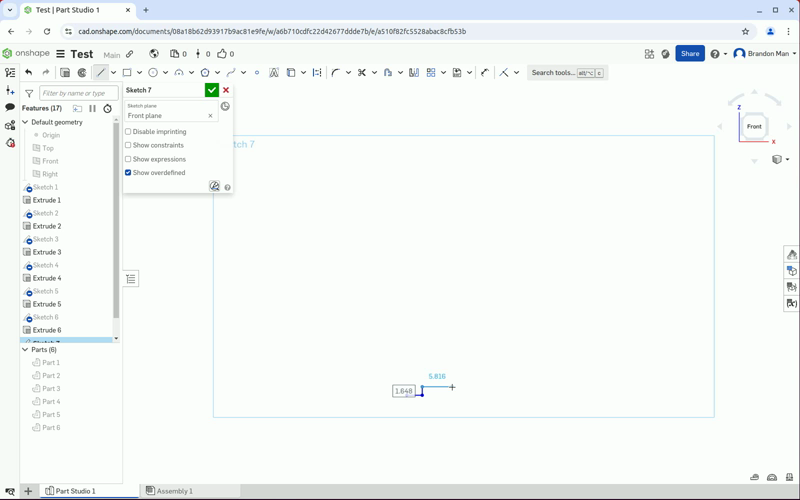
mouse_move(416, 386)
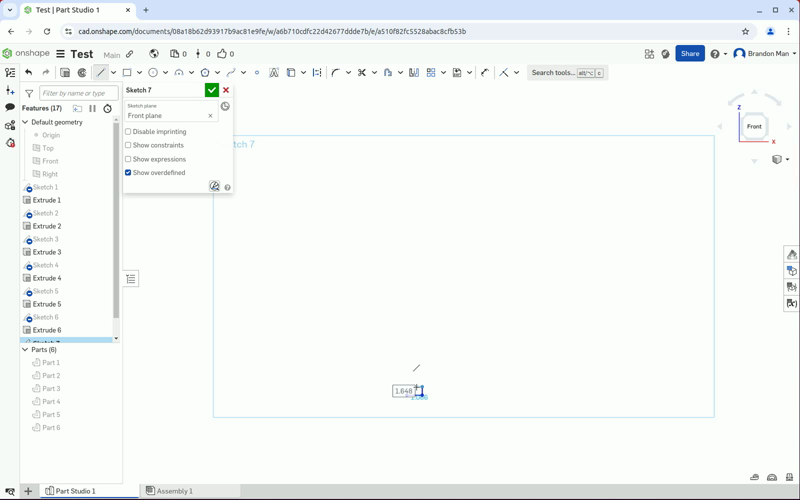
scroll(6)
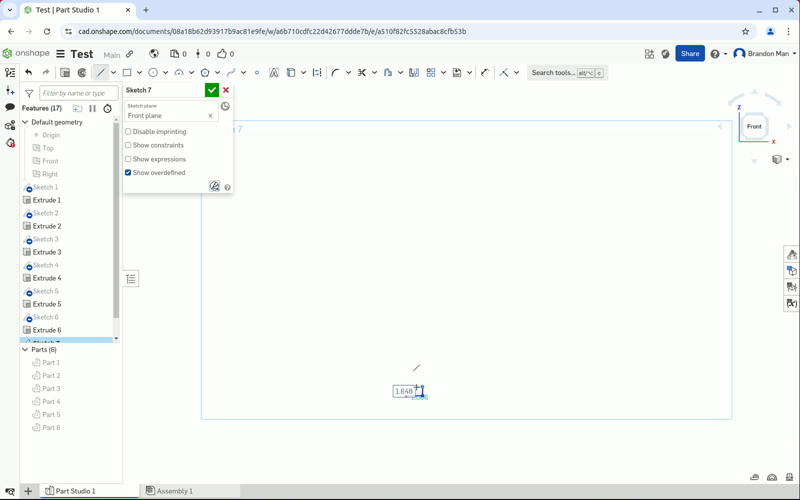
scroll(6)
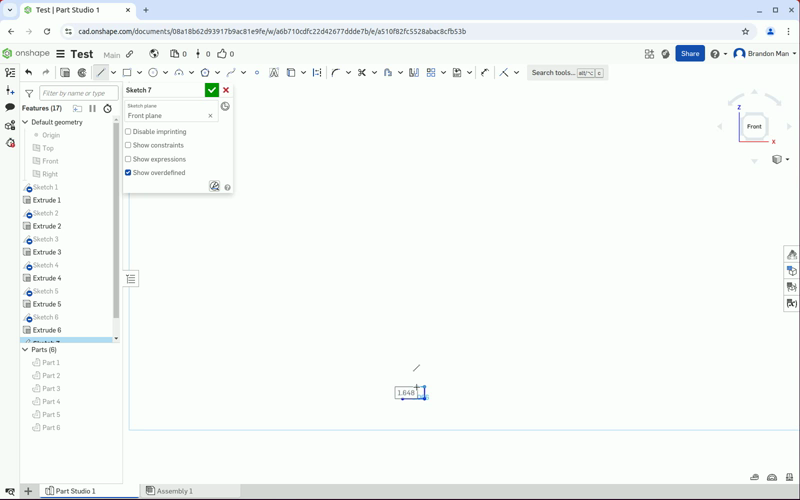
scroll(6)
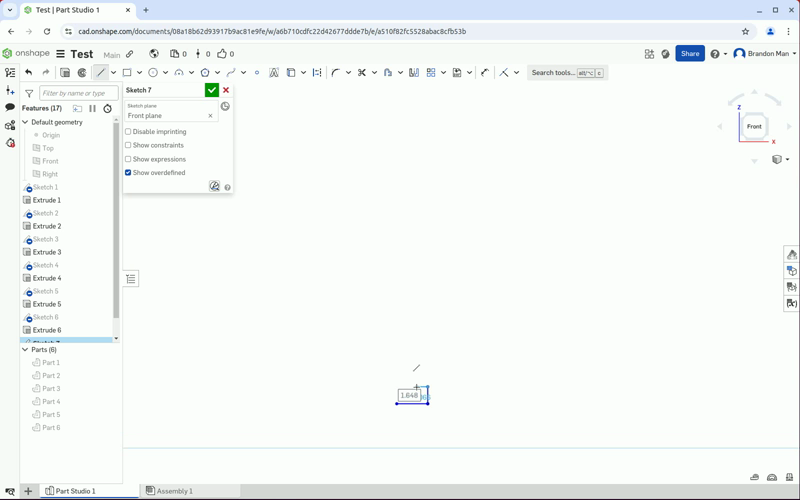
scroll(6)
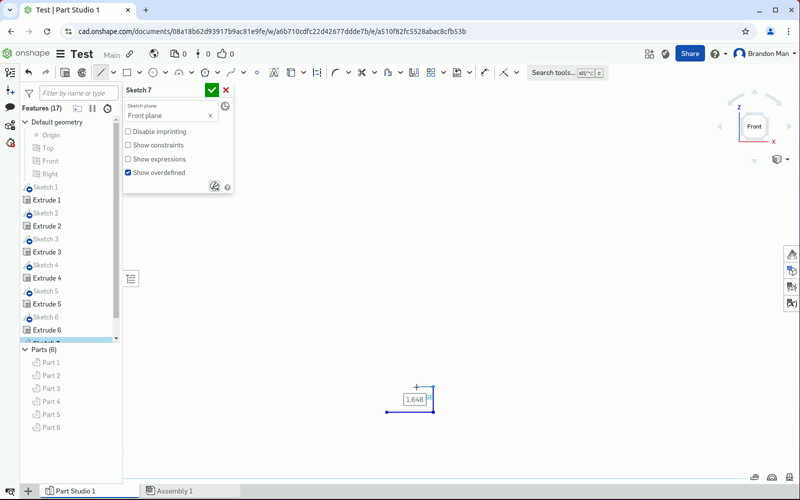
scroll(6)
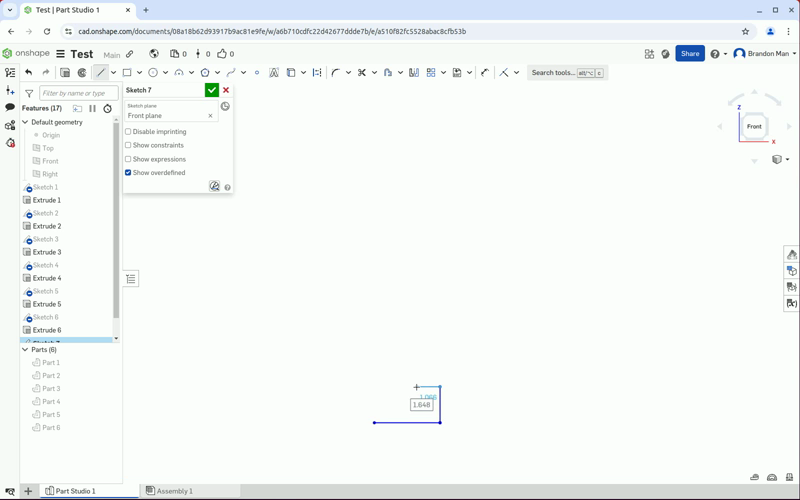
scroll(6)
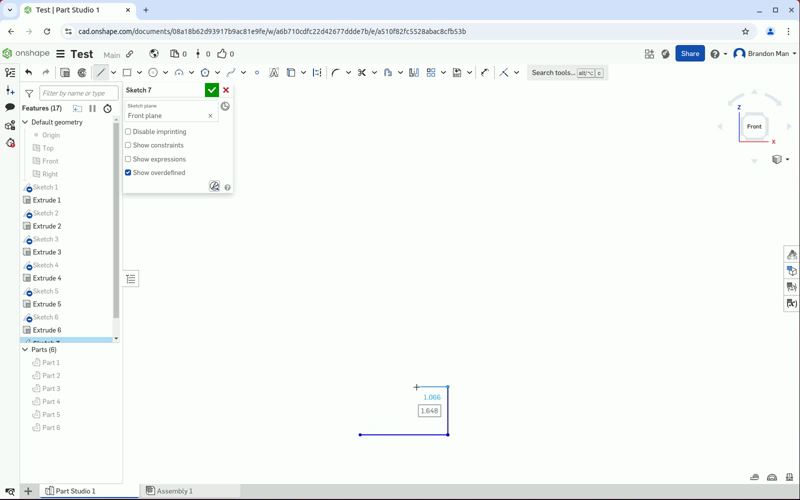
scroll(6)
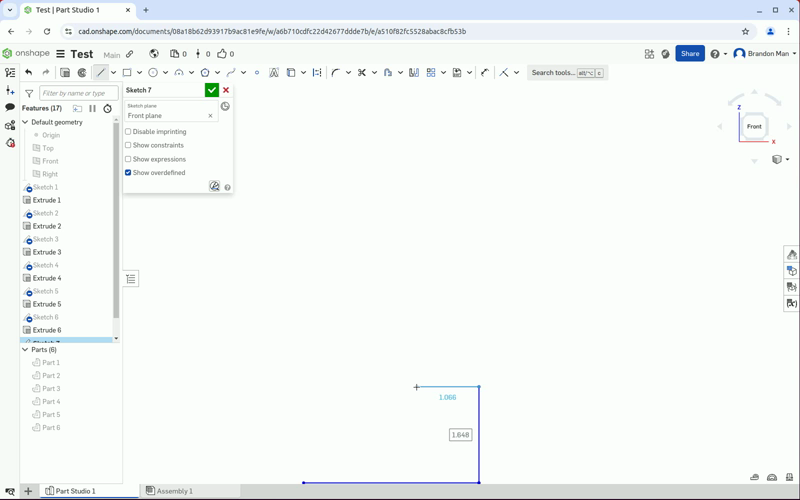
click(416, 386)
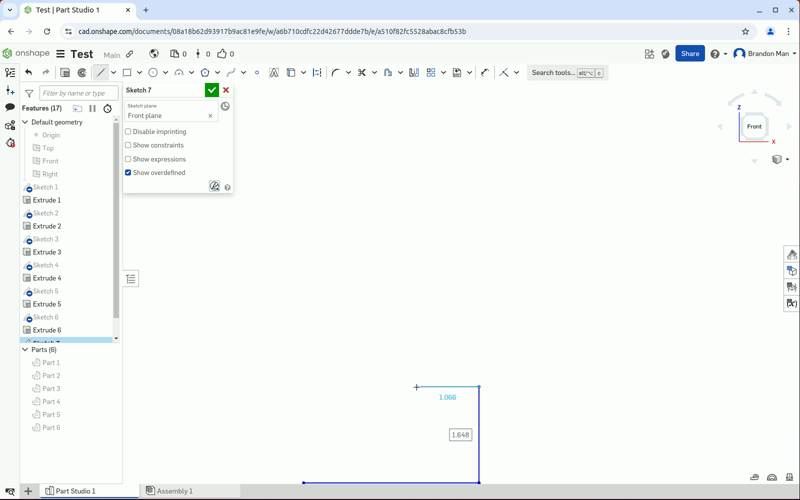
scroll(-6)
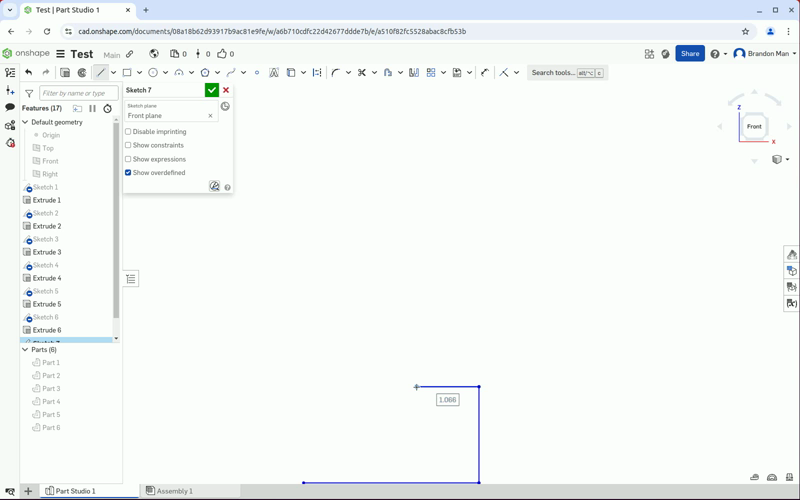
scroll(-6)
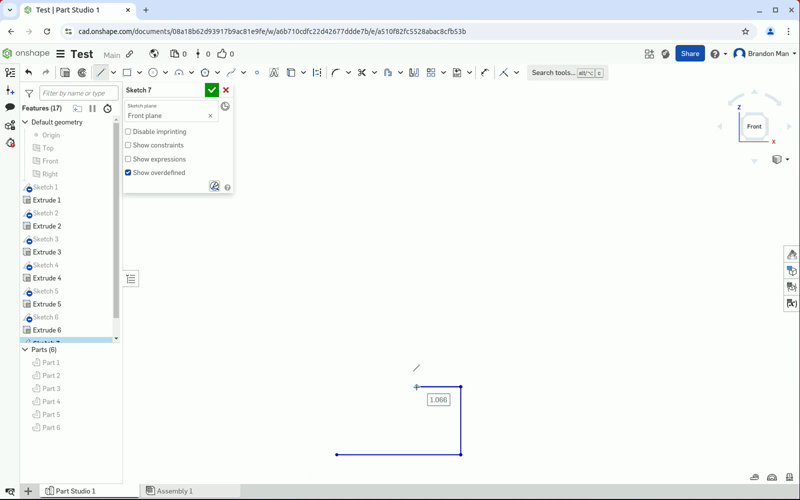
scroll(-6)
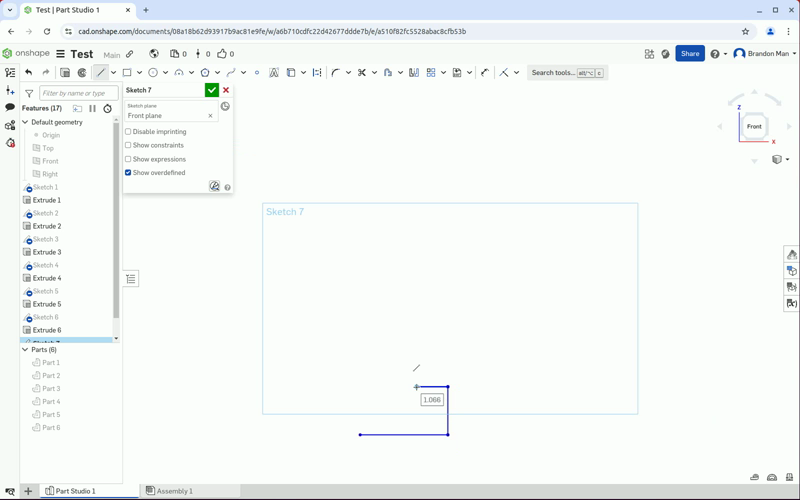
scroll(-6)
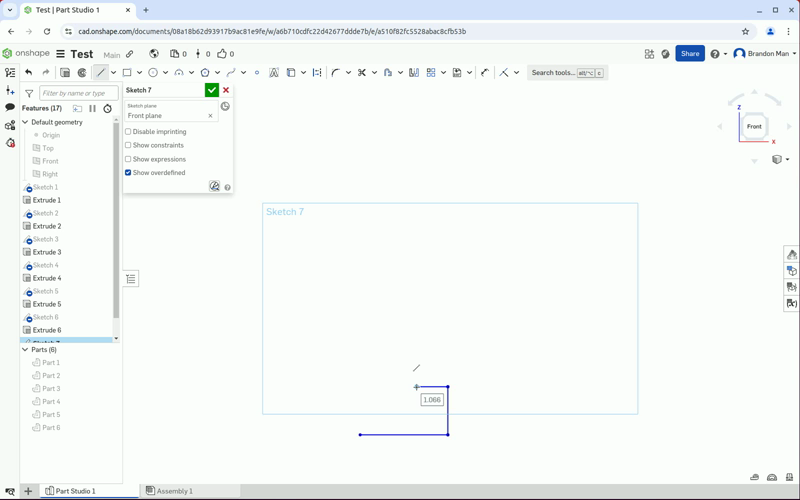
scroll(-6)
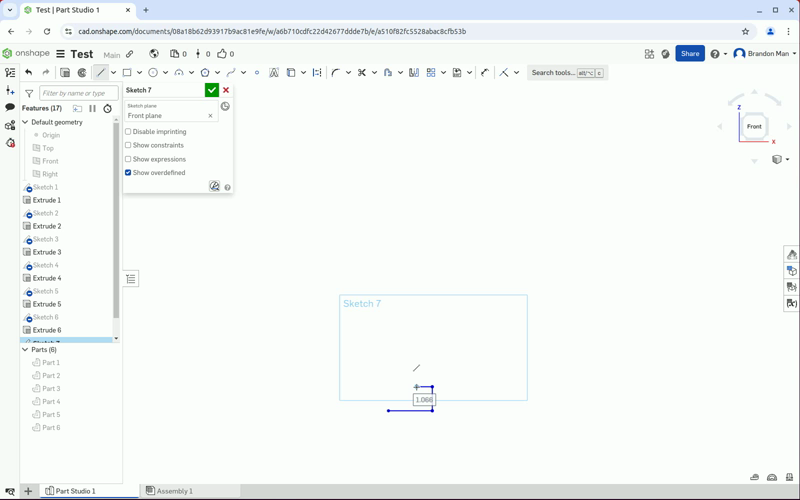
scroll(-6)
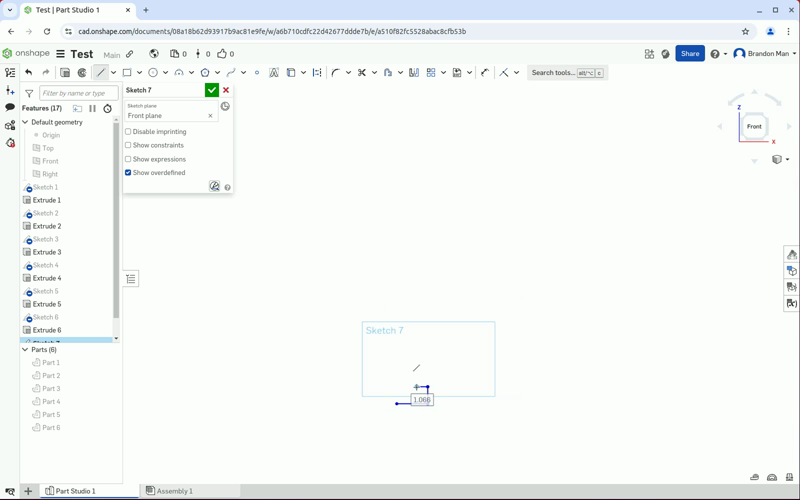
scroll(-6)
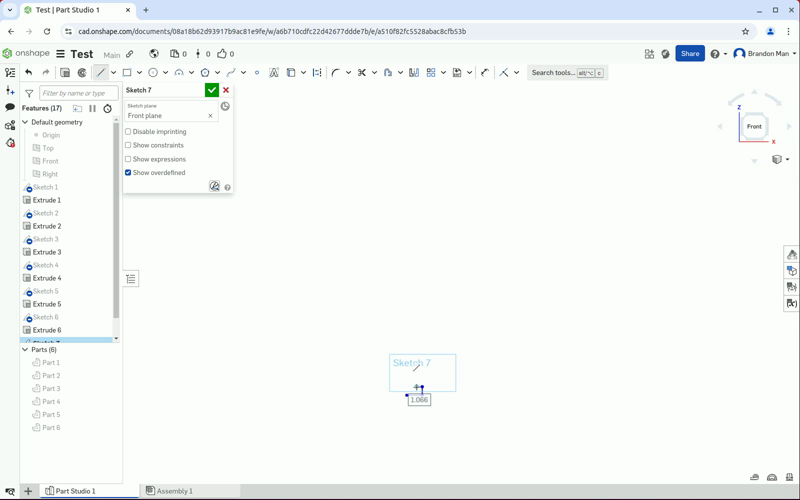
key_up(shift)
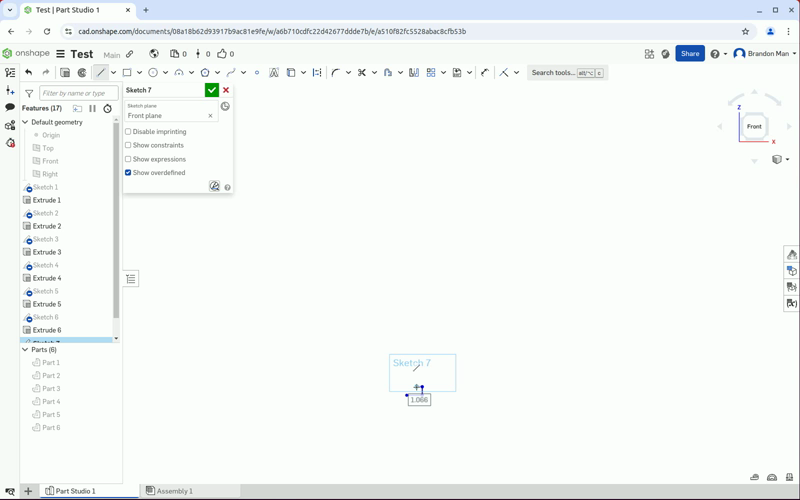
key(esc)
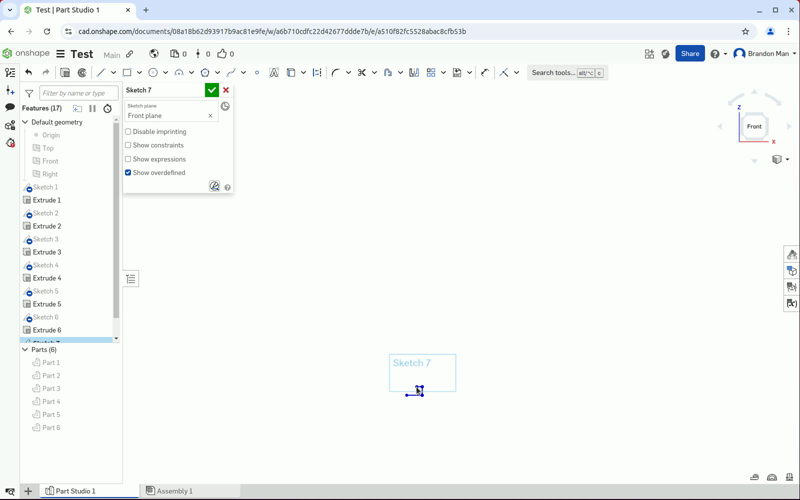
key(a)
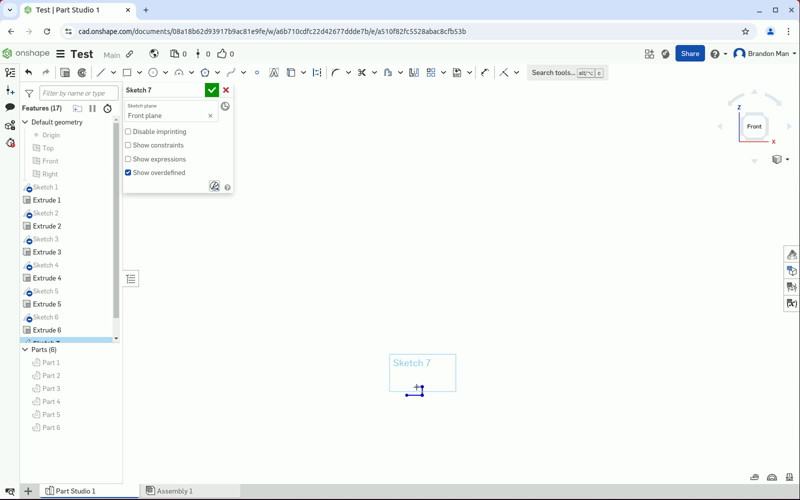
mouse_move(416, 386)
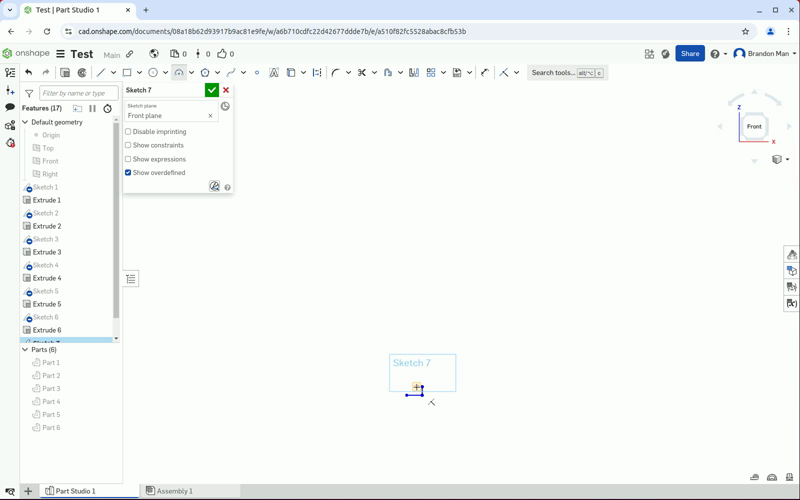
click(416, 386)
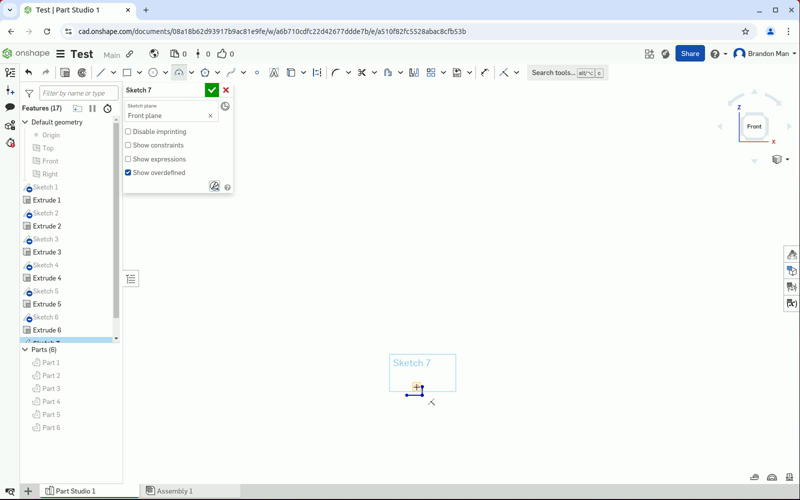
key_down(shift)
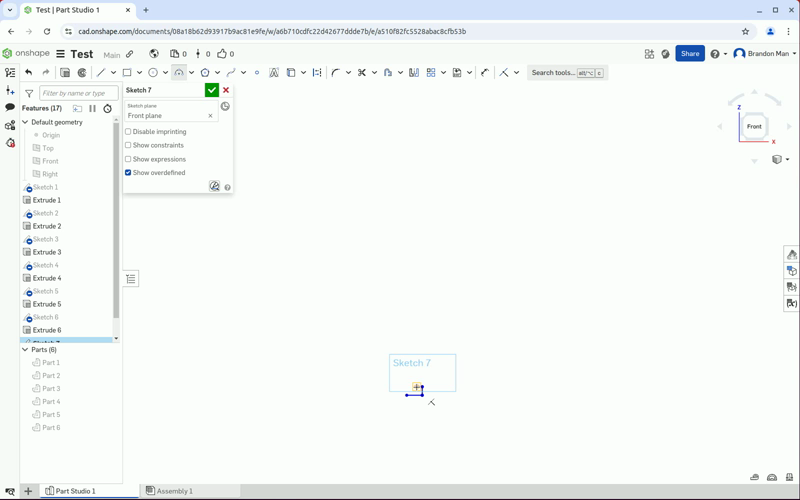
mouse_move(413, 386)
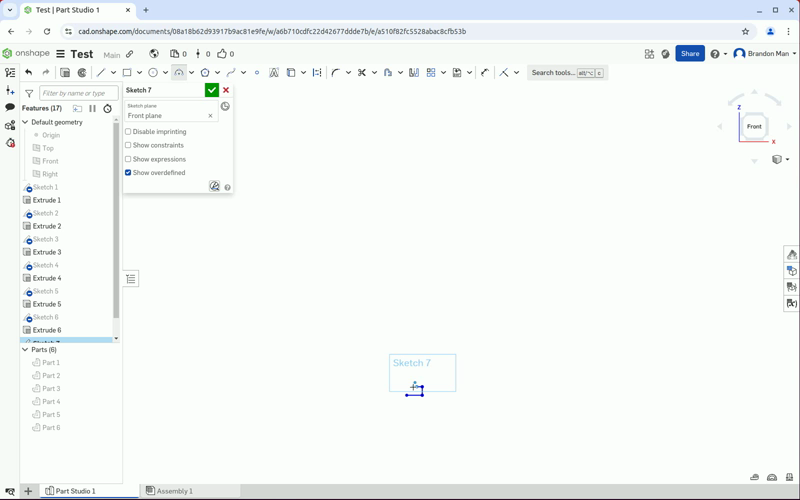
scroll(6)
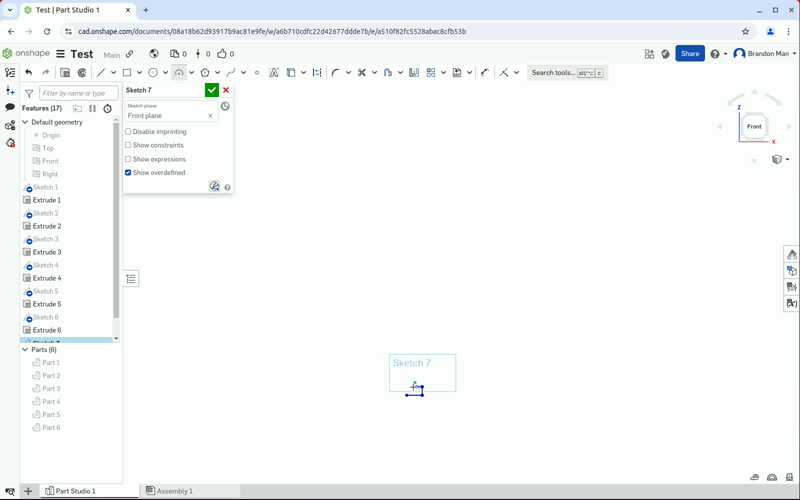
scroll(6)
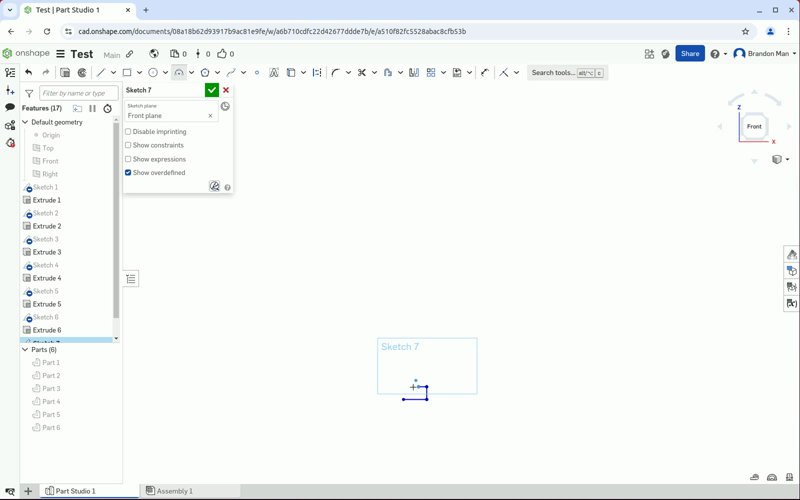
scroll(6)
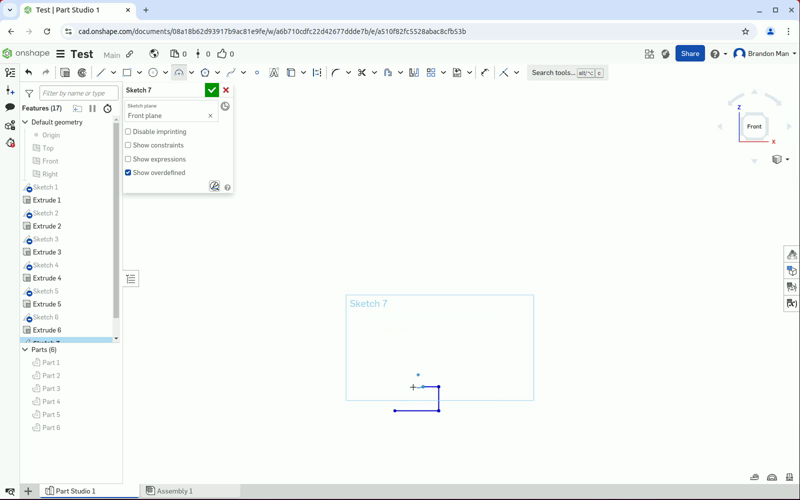
scroll(6)
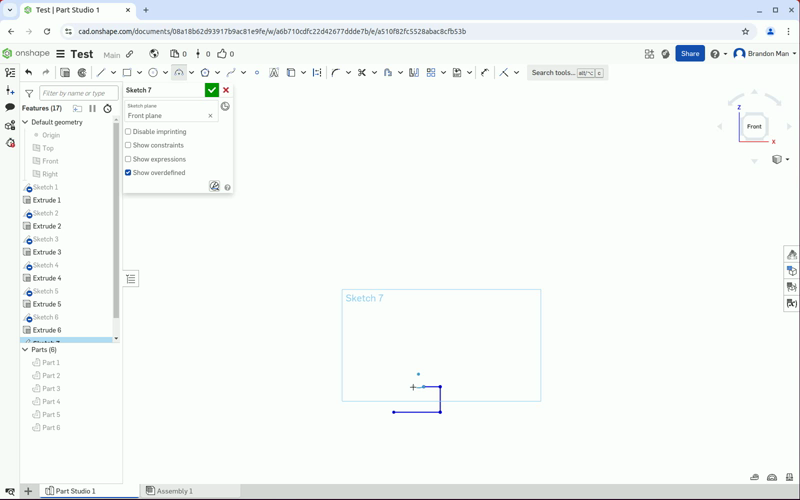
scroll(6)
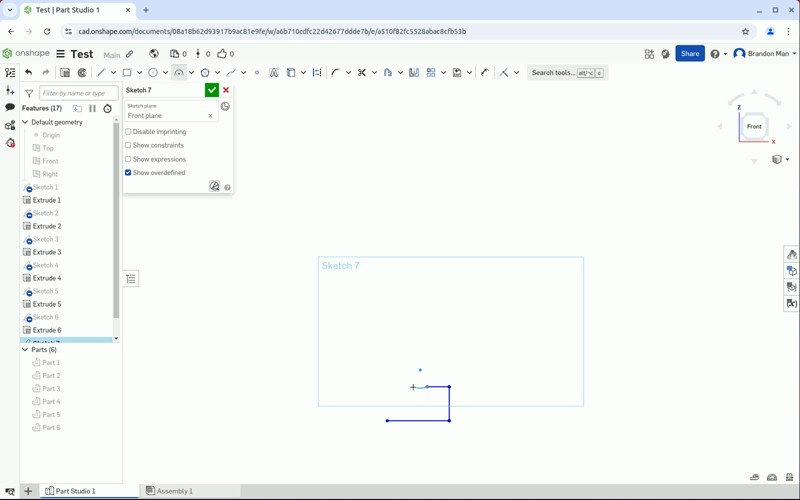
scroll(6)
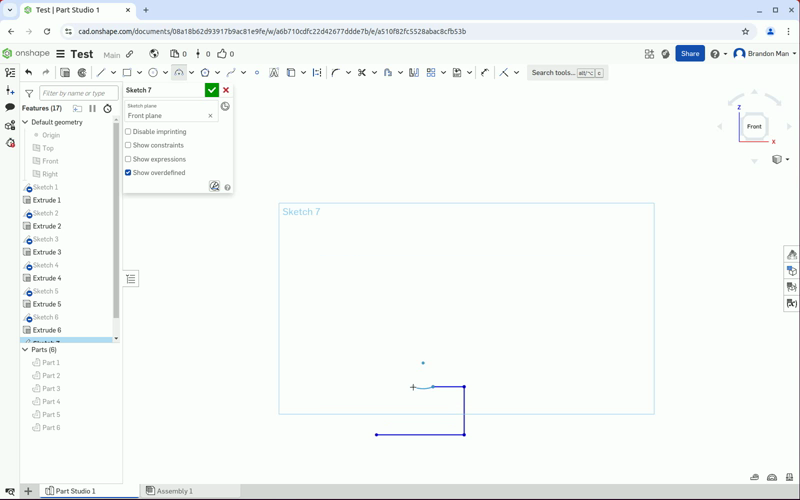
scroll(6)
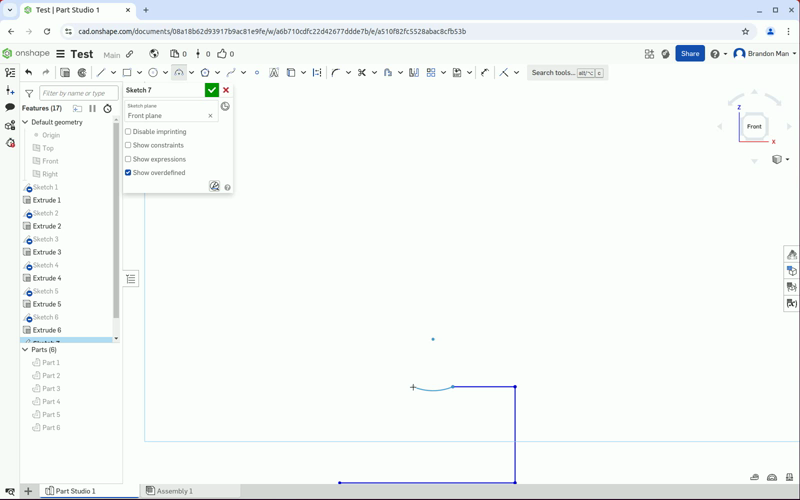
click(413, 386)
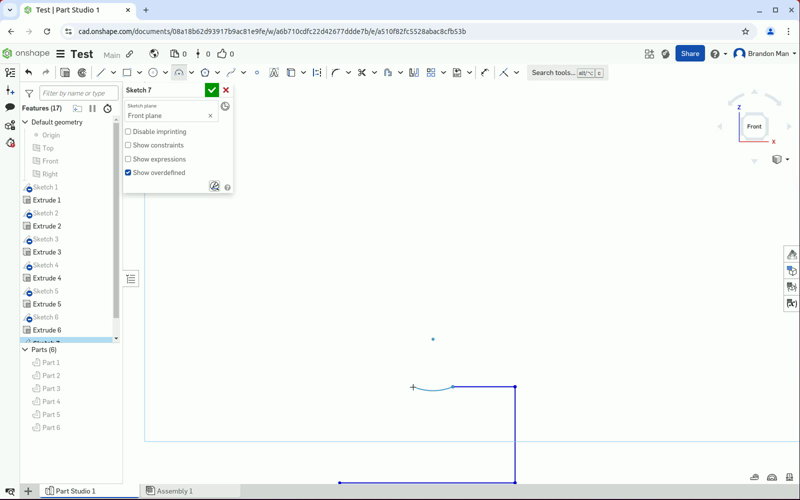
scroll(-6)
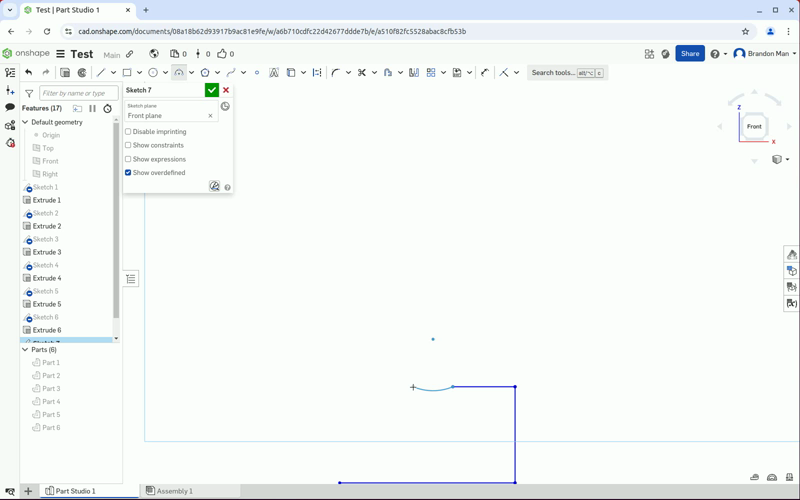
scroll(-6)
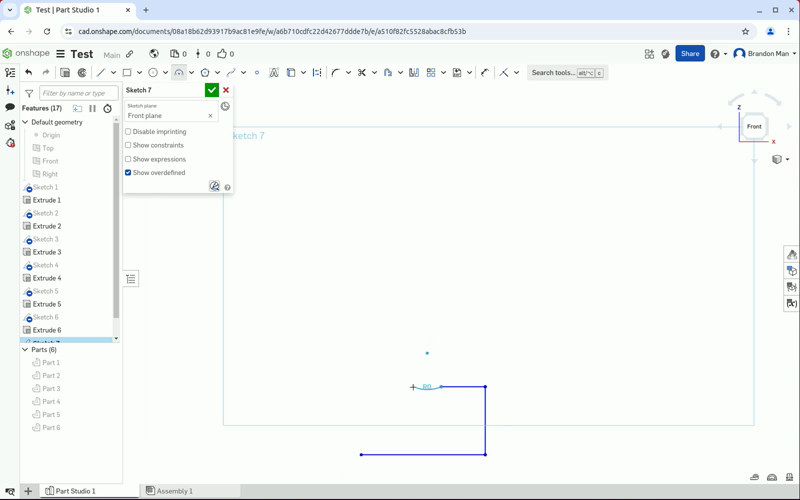
scroll(-6)
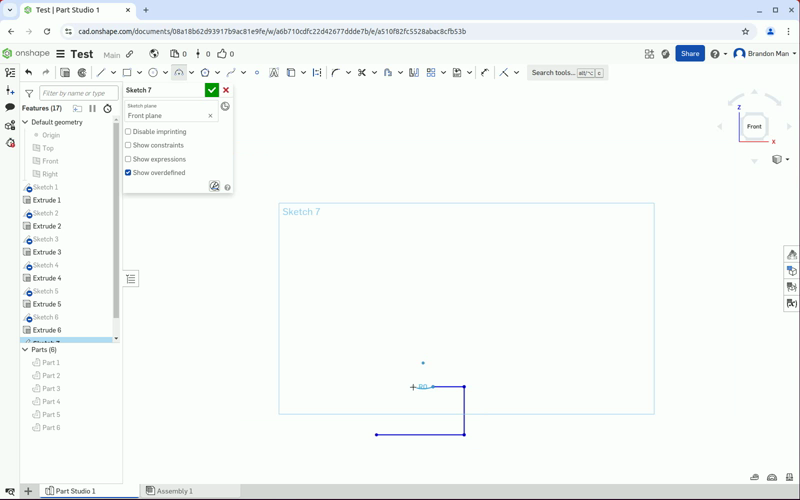
scroll(-6)
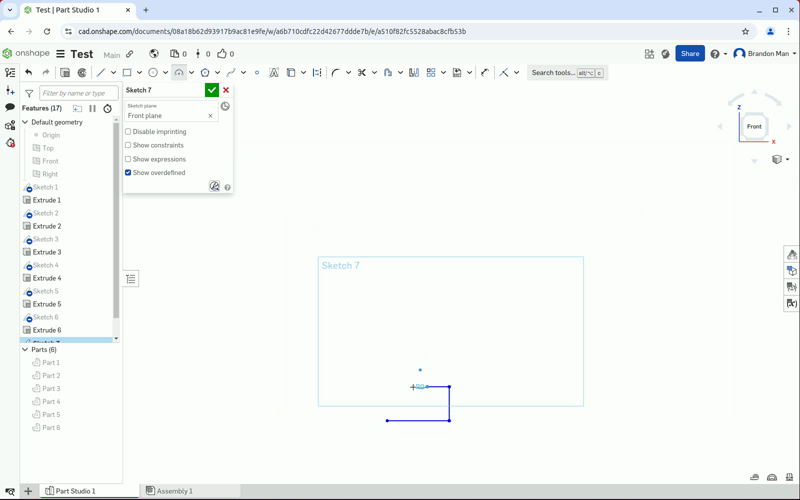
scroll(-6)
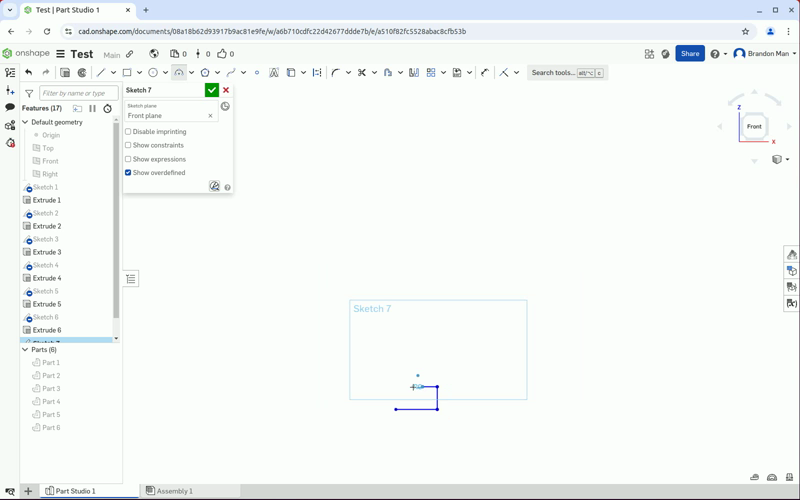
scroll(-6)
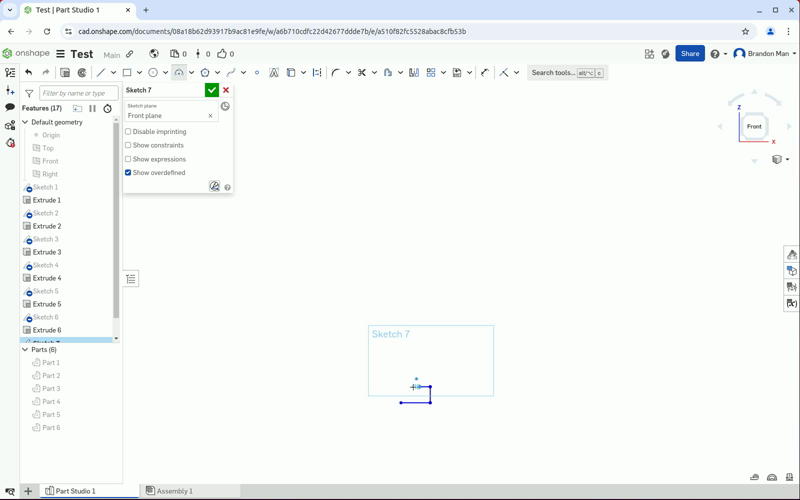
scroll(-6)
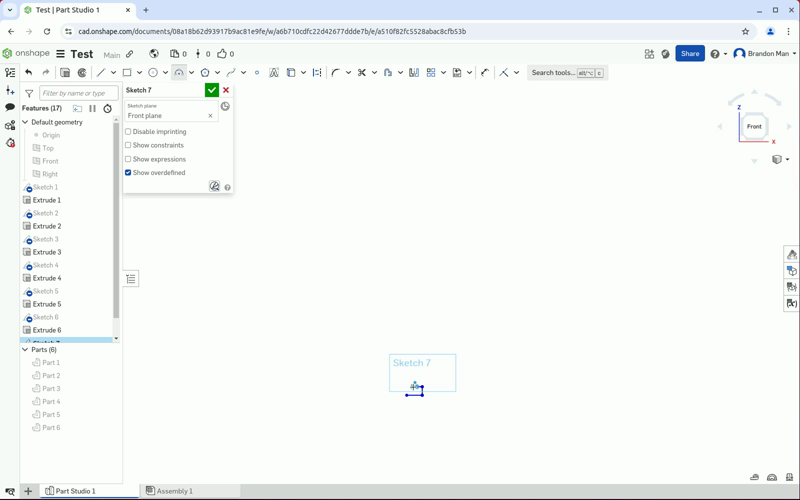
mouse_move(414, 388)
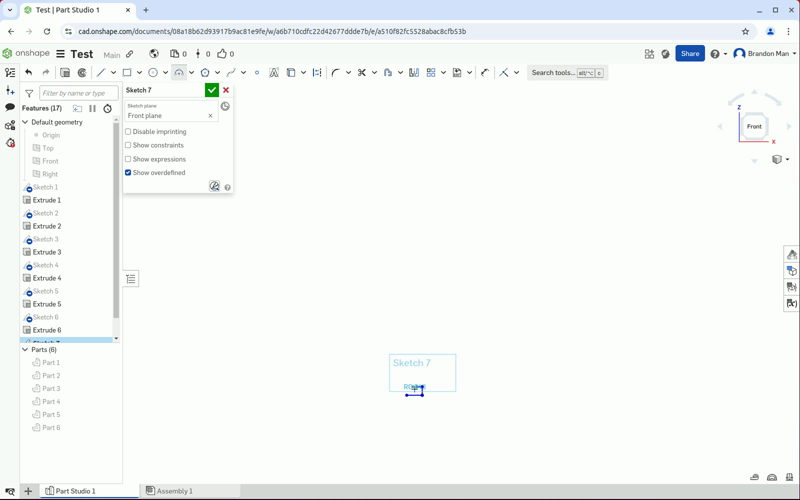
scroll(6)
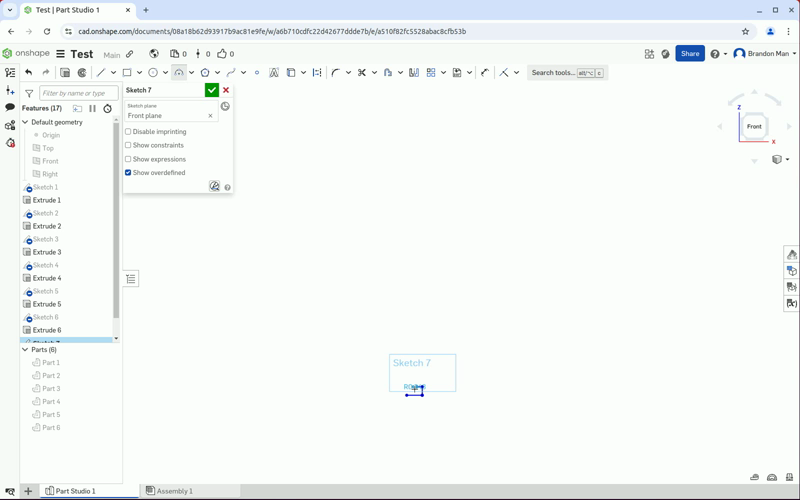
scroll(6)
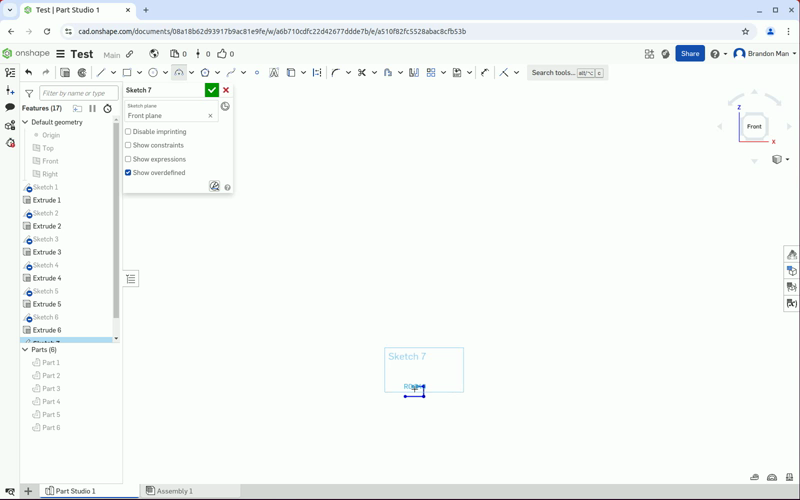
scroll(6)
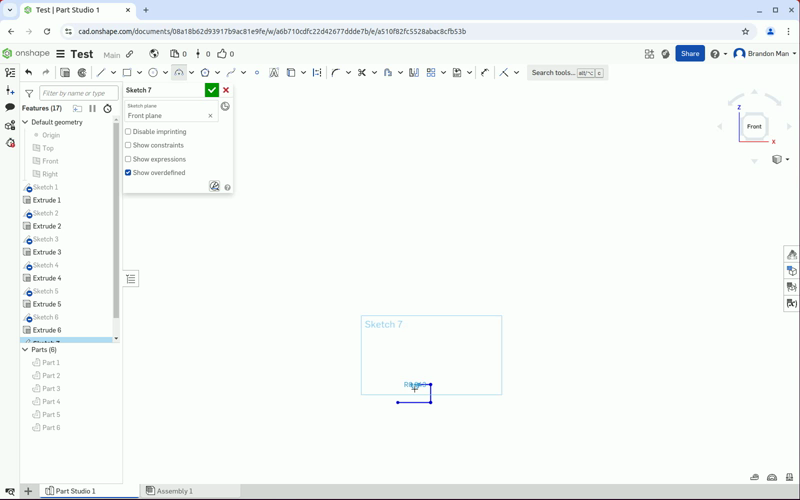
scroll(6)
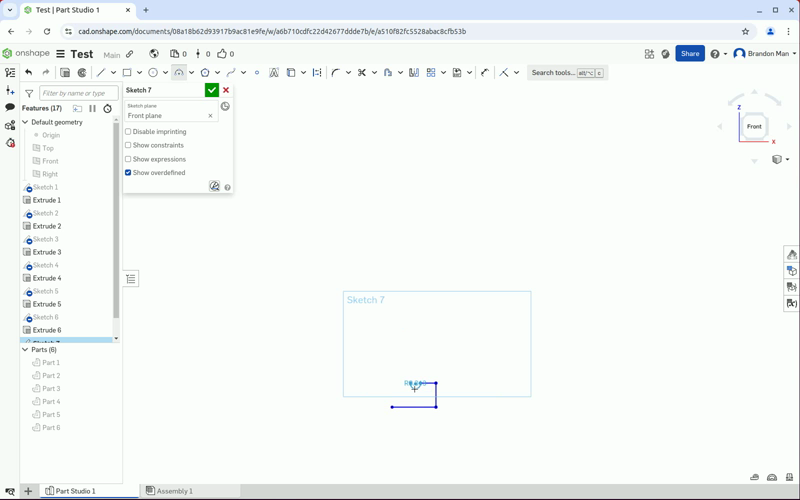
scroll(6)
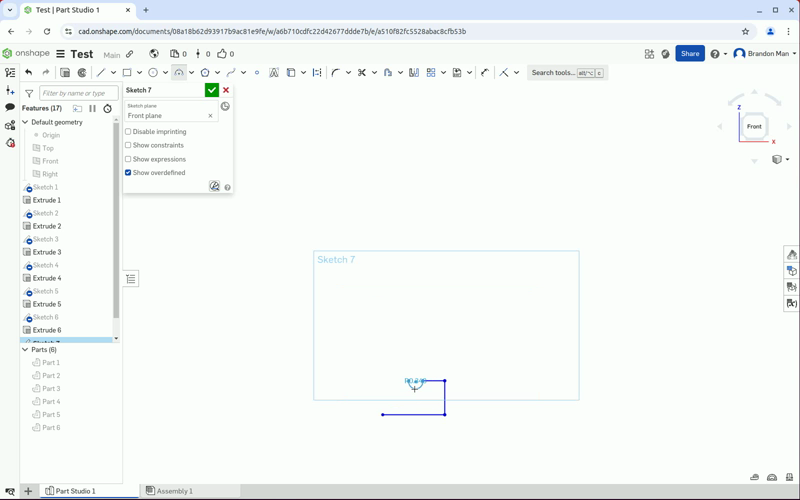
scroll(6)
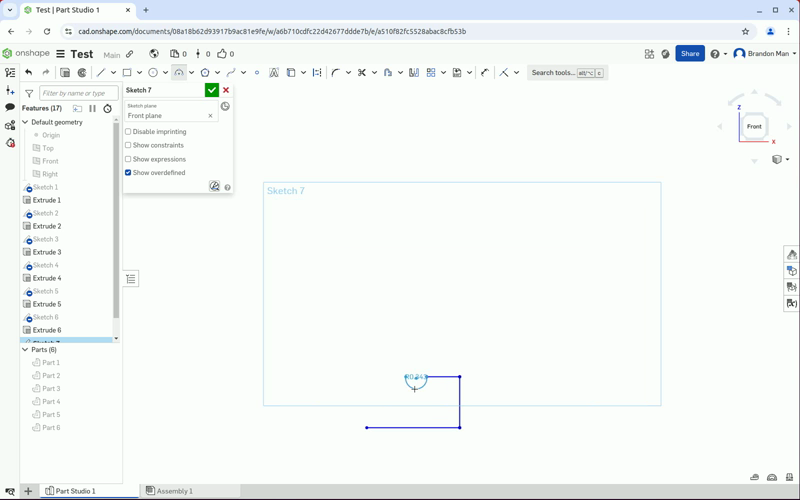
scroll(6)
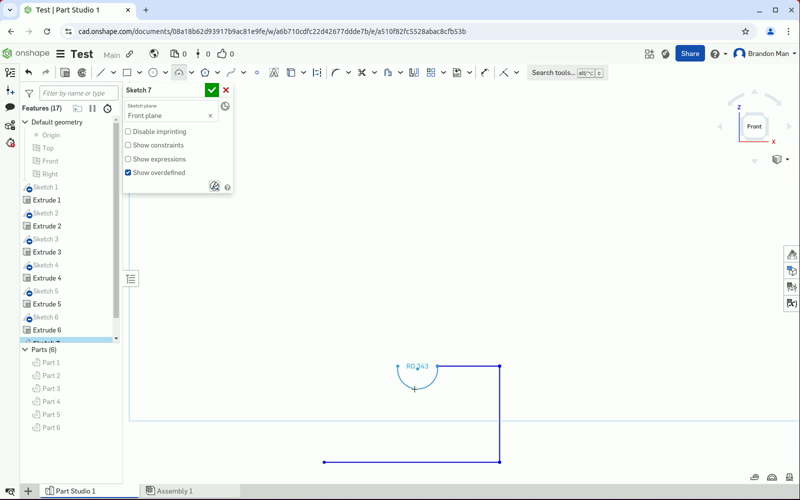
click(414, 388)
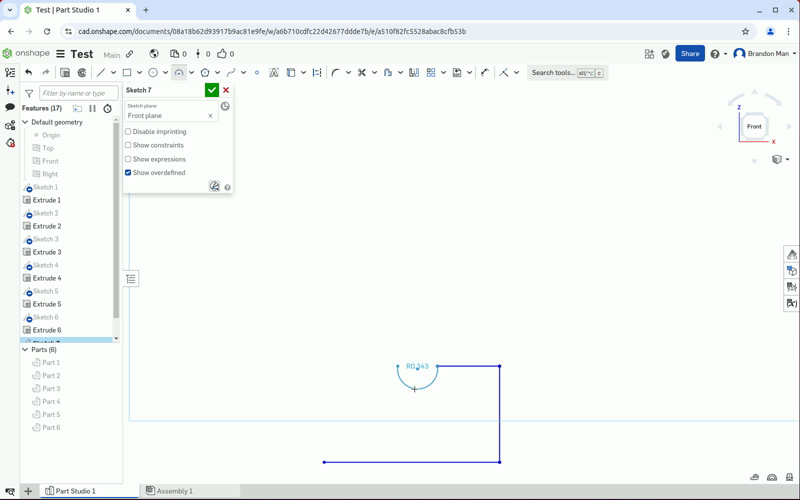
scroll(-6)
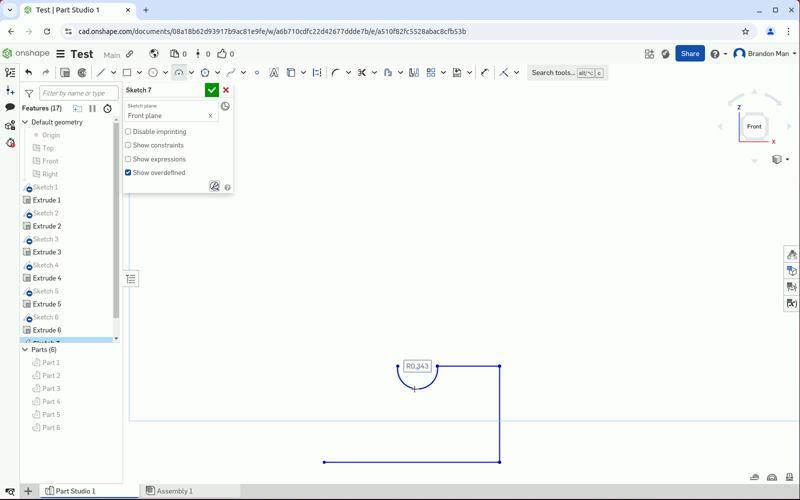
scroll(-6)
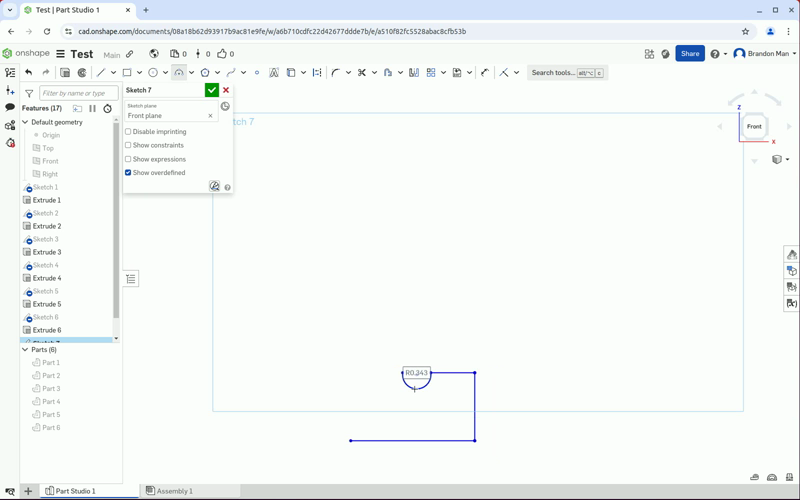
scroll(-6)
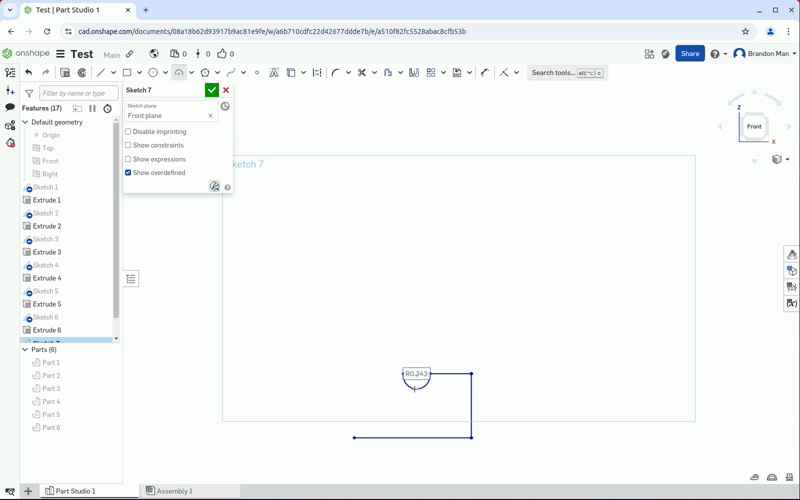
scroll(-6)
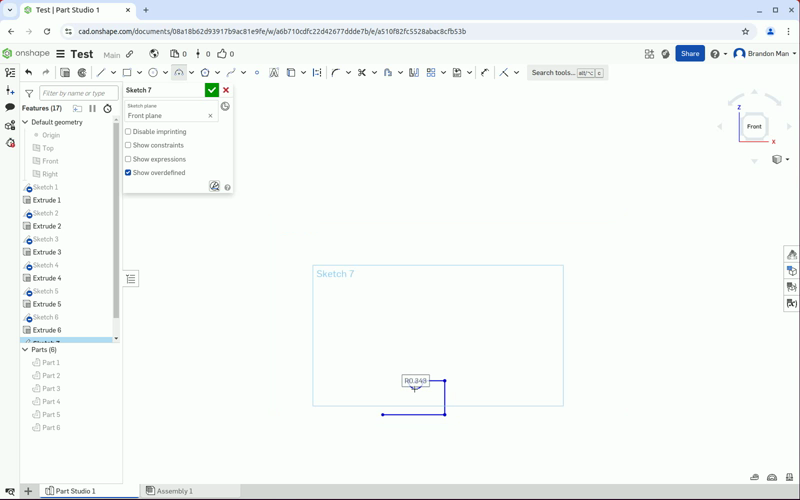
scroll(-6)
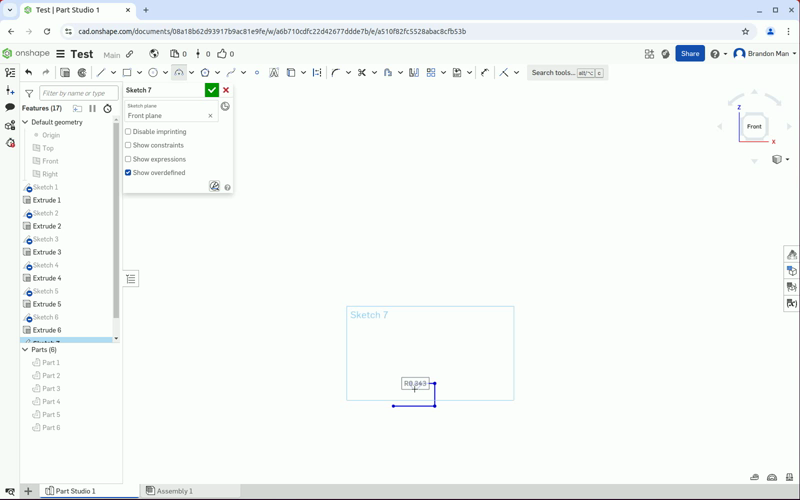
scroll(-6)
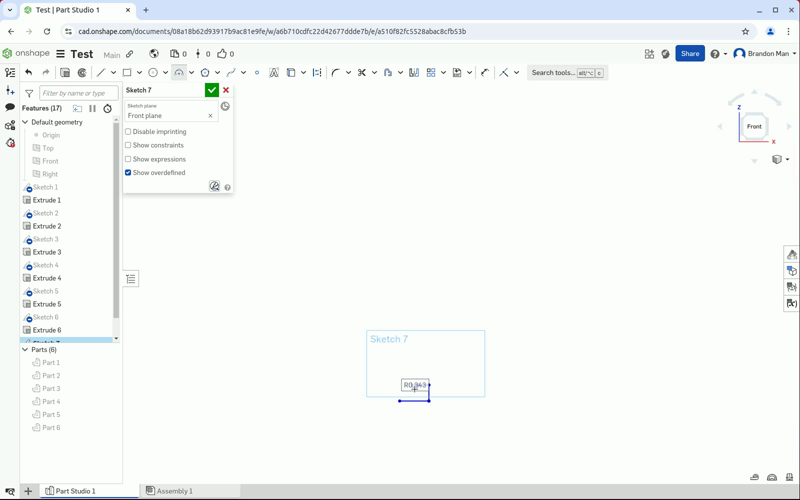
scroll(-6)
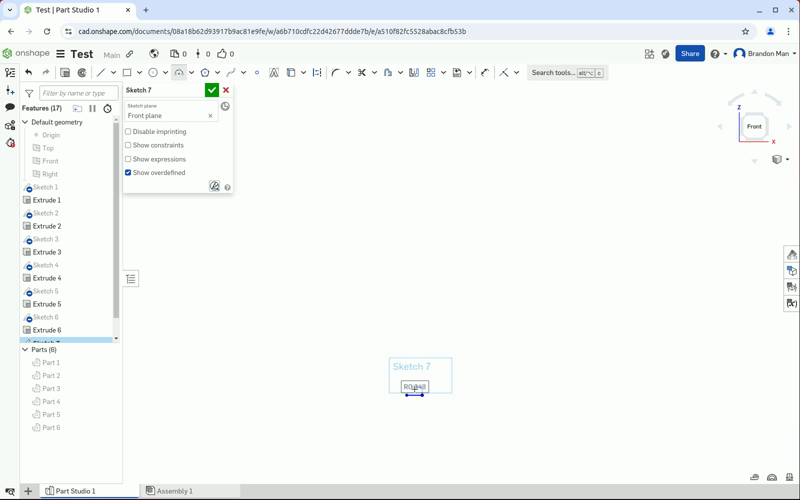
key_up(shift)
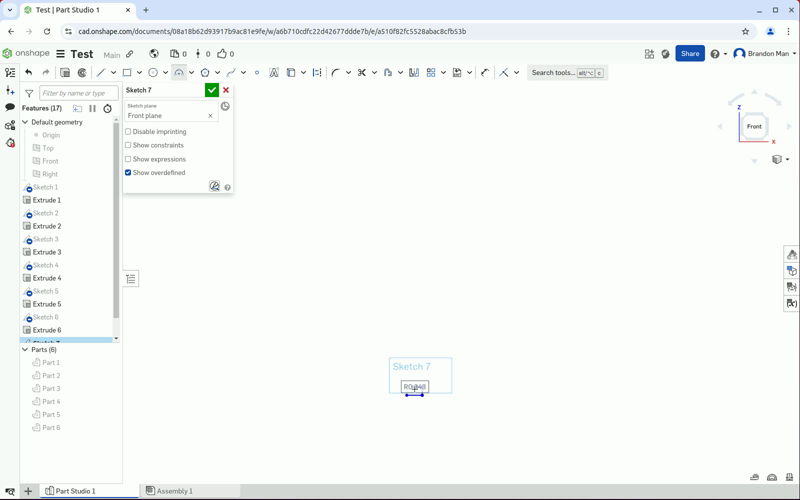
key(esc)
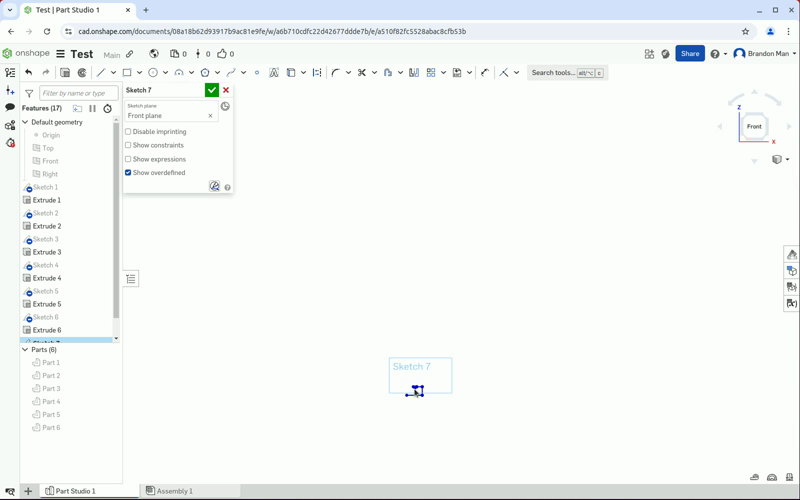
key(l)
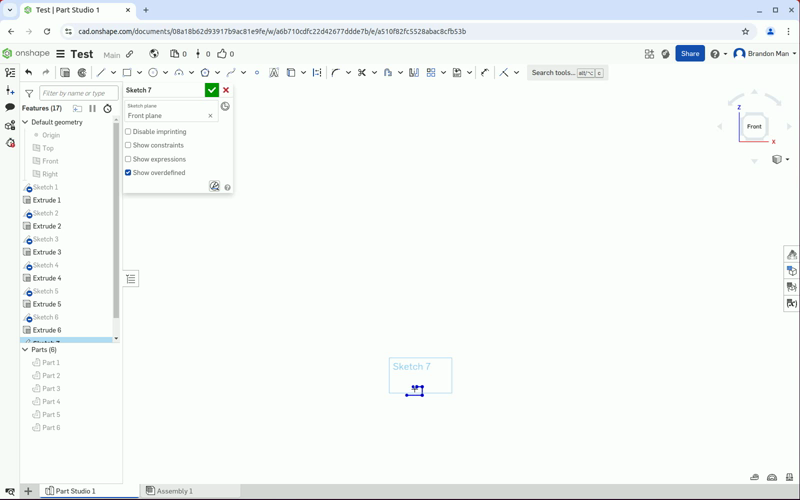
mouse_move(413, 386)
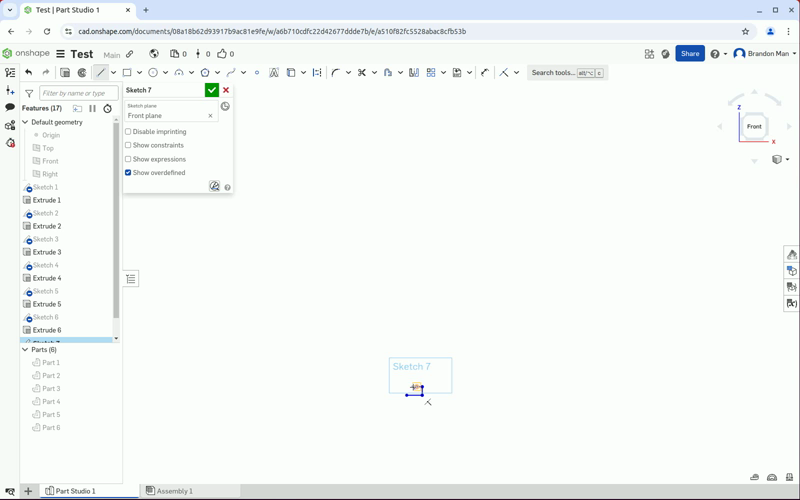
scroll(6)
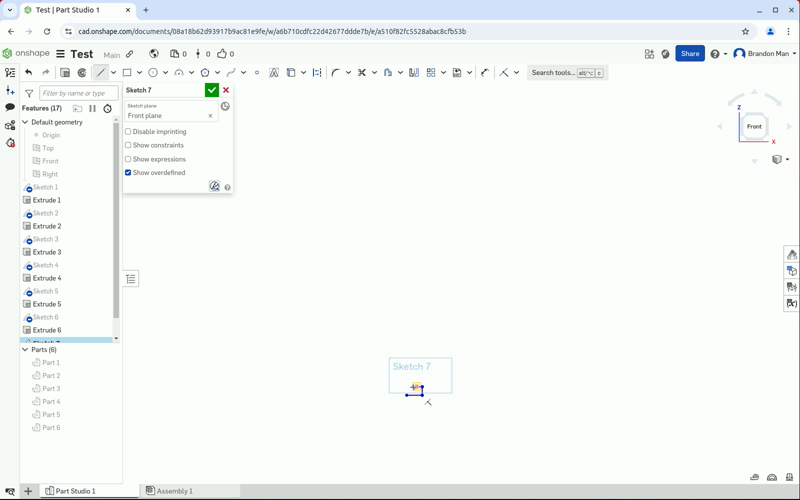
scroll(6)
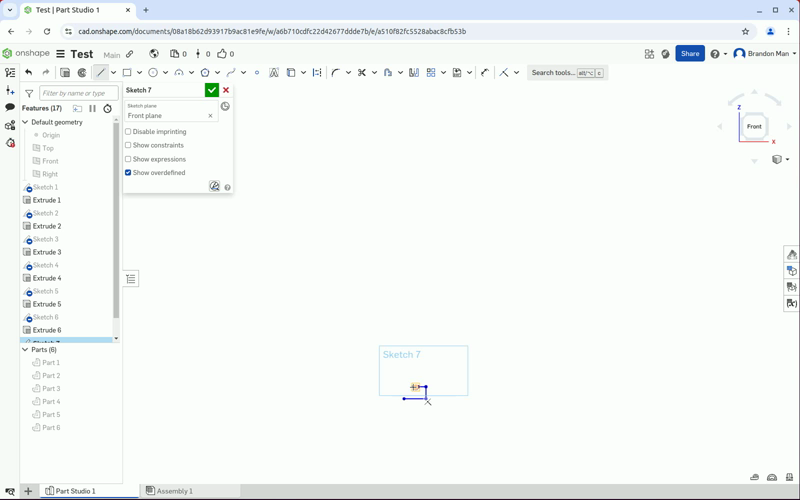
scroll(6)
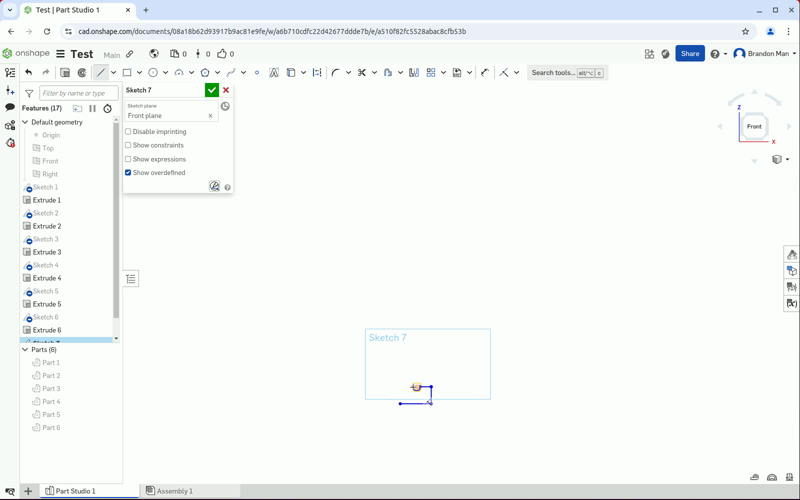
scroll(6)
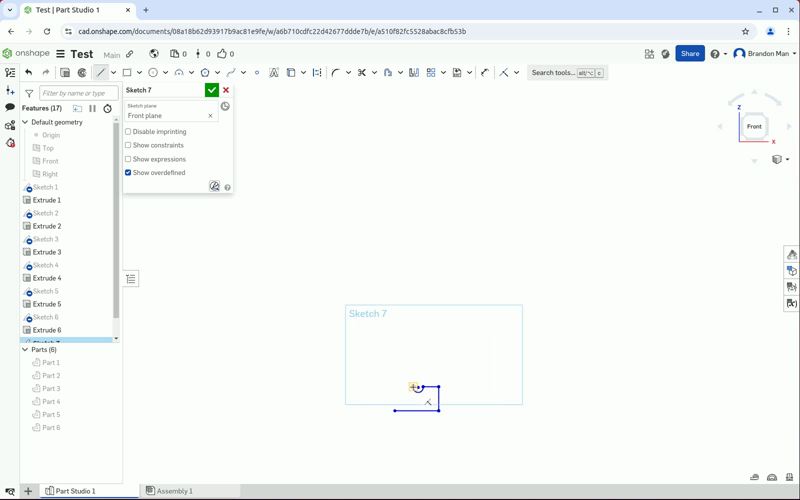
scroll(6)
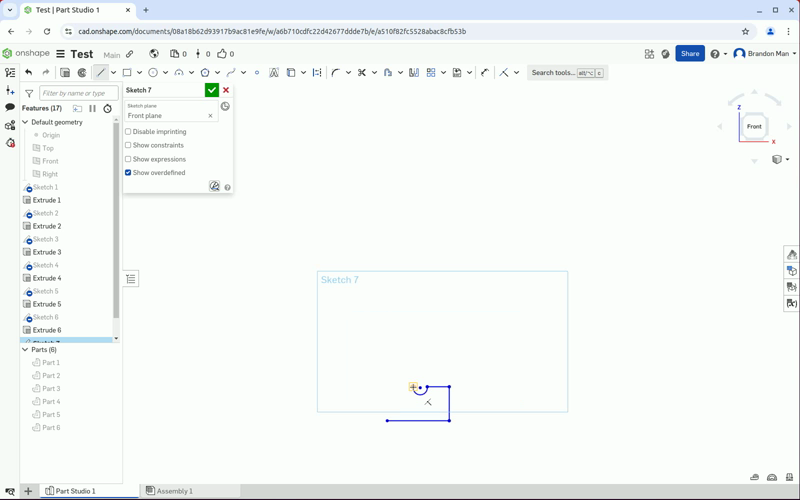
scroll(6)
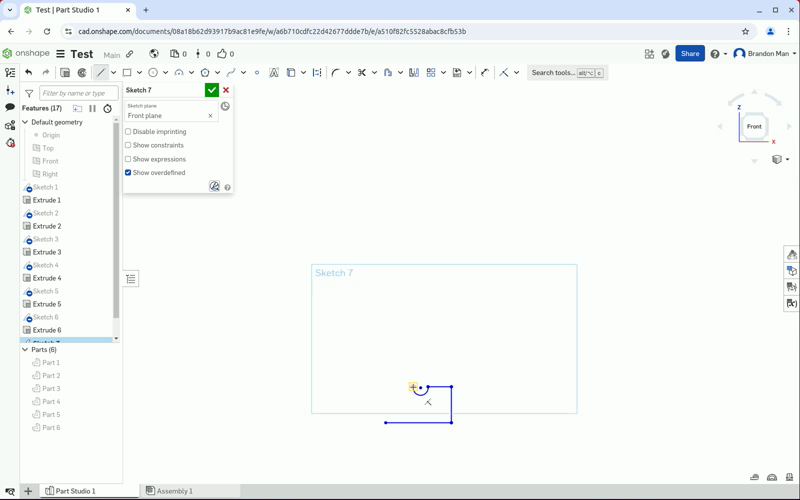
scroll(6)
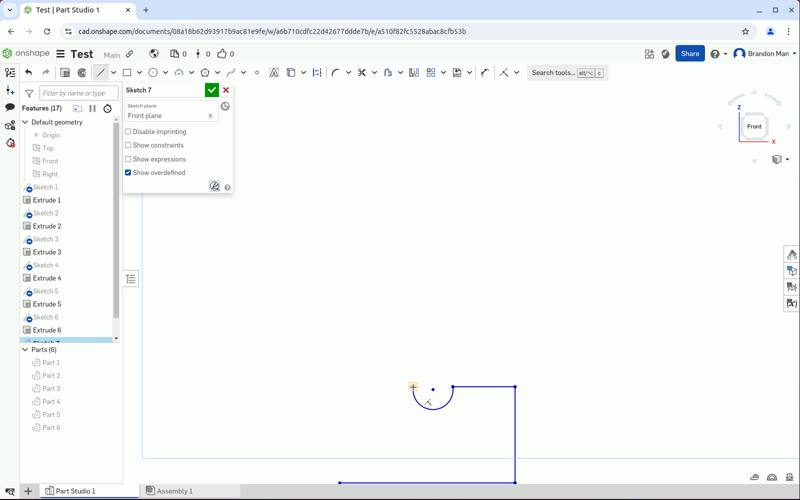
click(413, 386)
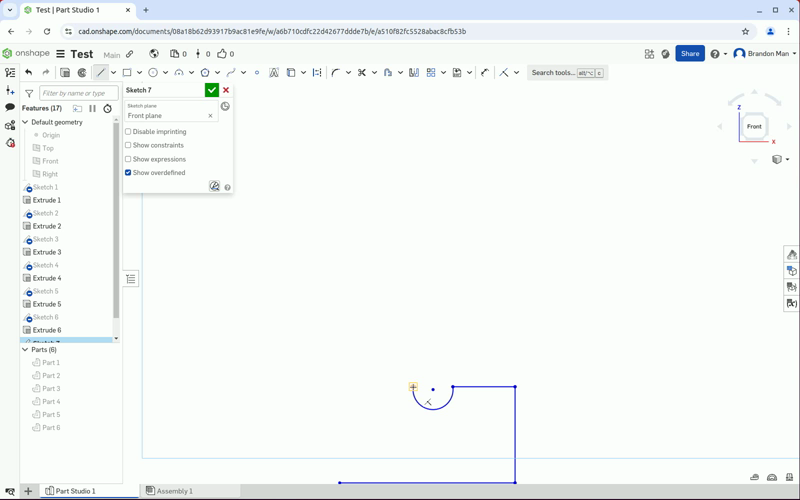
scroll(-6)
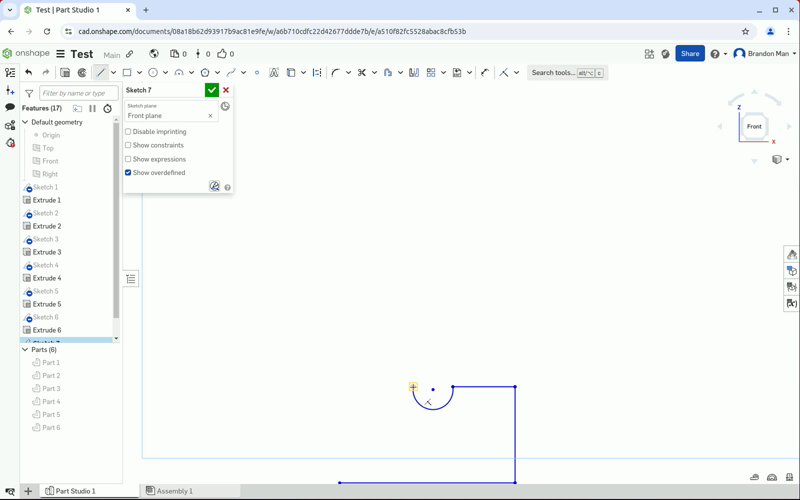
scroll(-6)
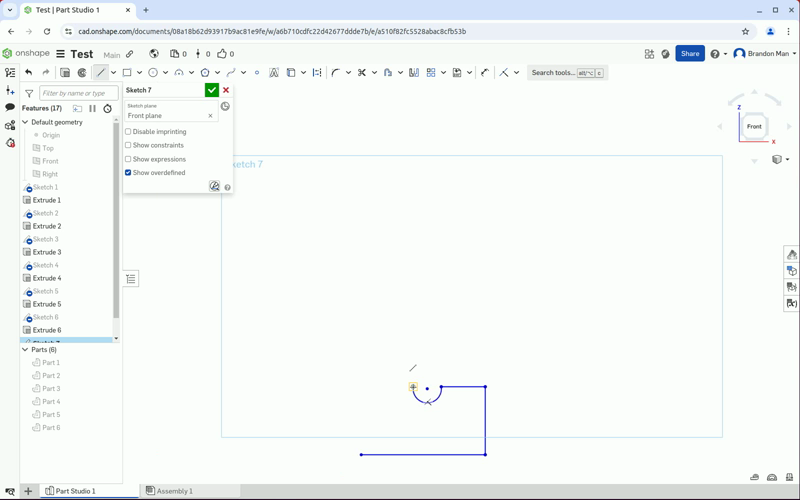
scroll(-6)
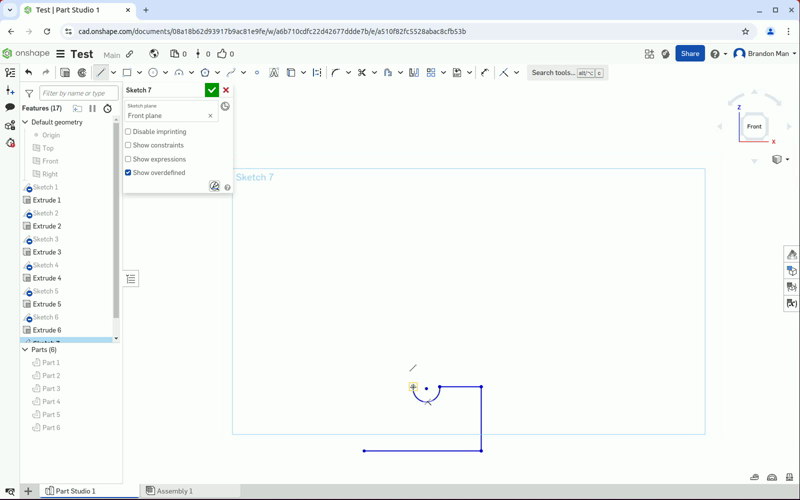
scroll(-6)
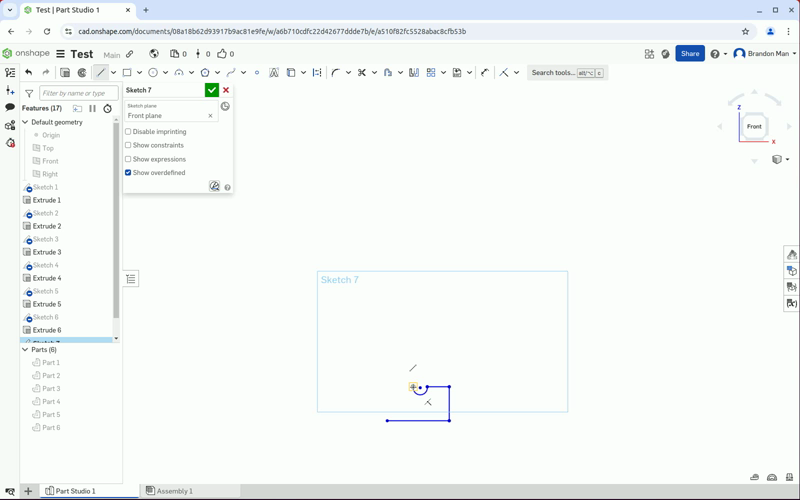
scroll(-6)
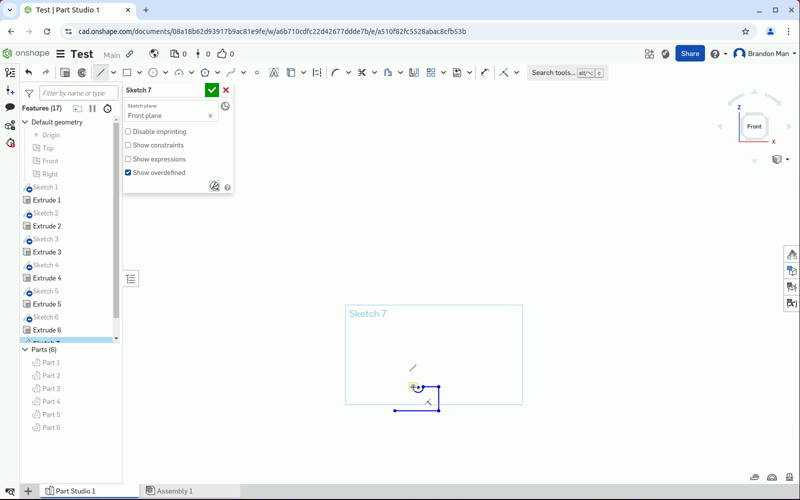
scroll(-6)
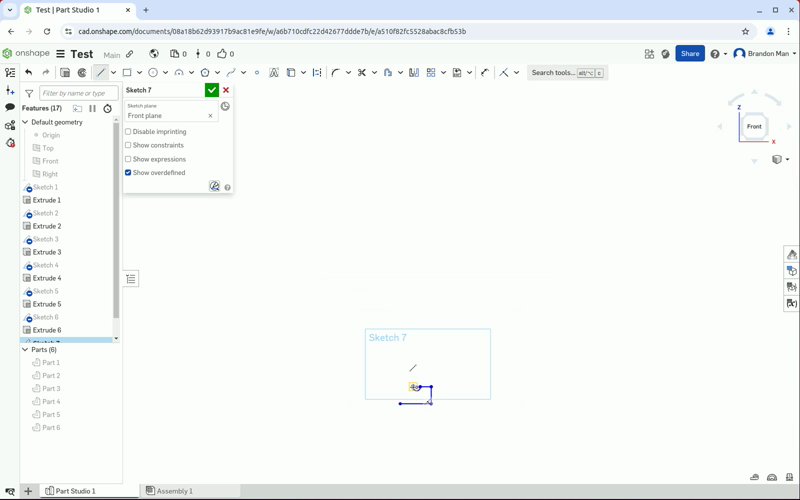
scroll(-6)
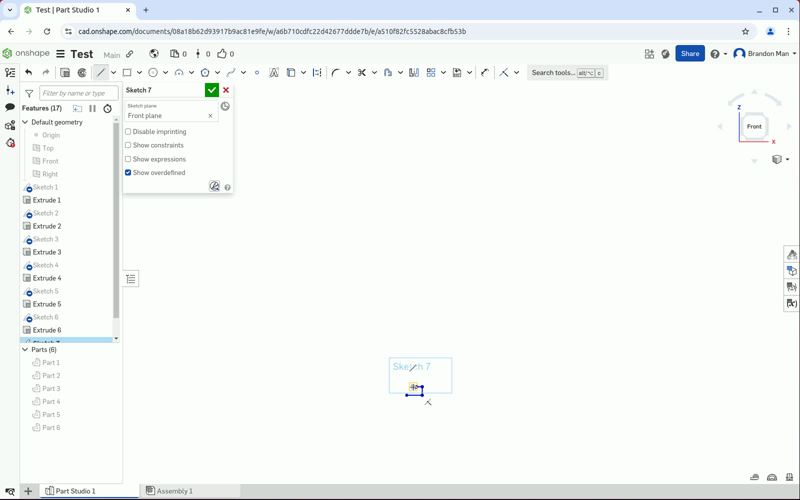
key_down(shift)
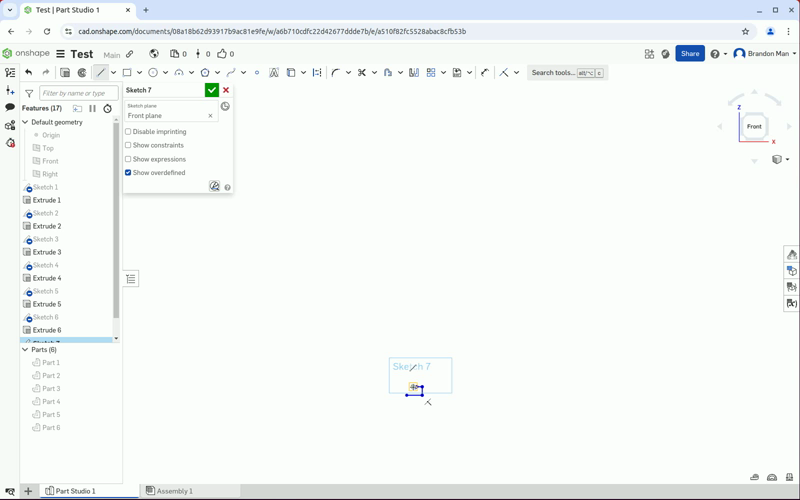
mouse_move(443, 386)
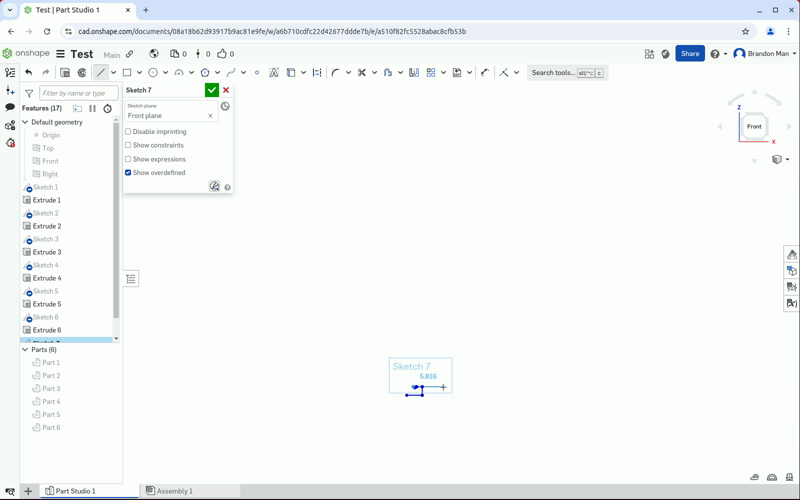
mouse_move(406, 386)
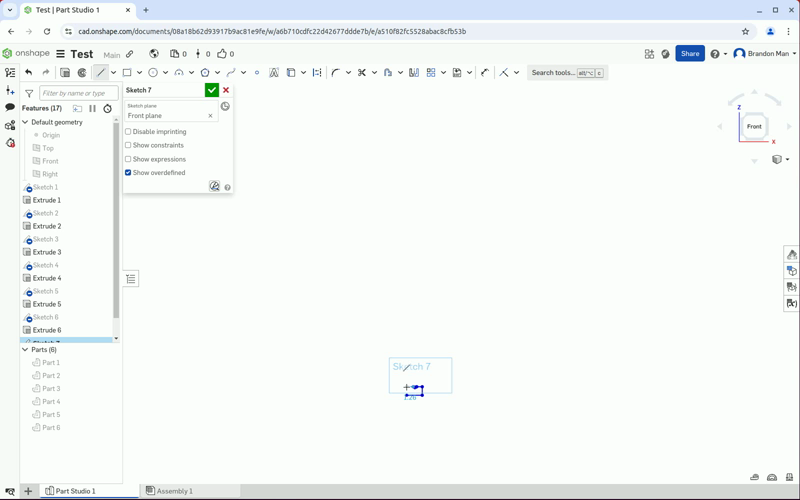
scroll(6)
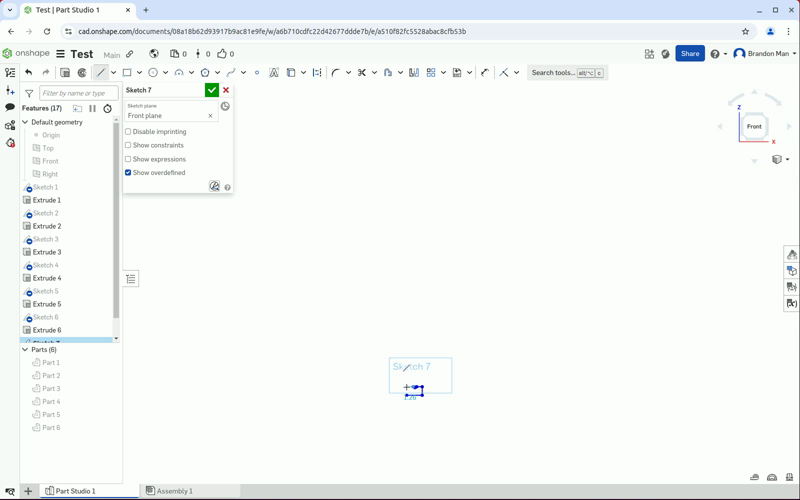
scroll(6)
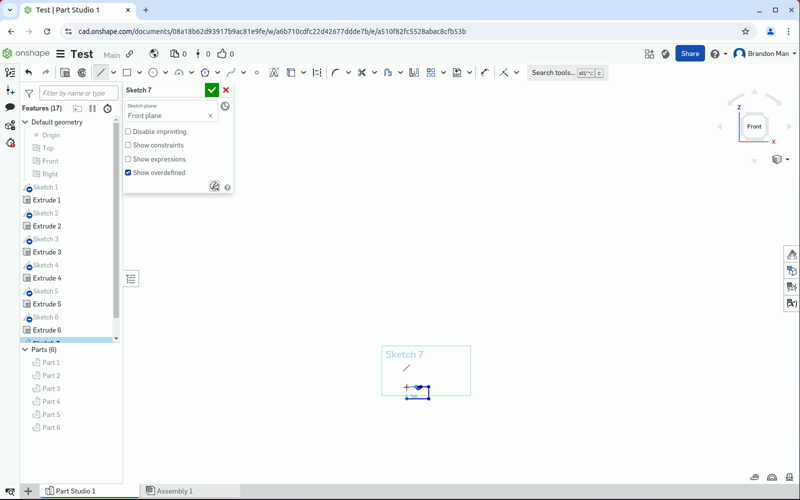
scroll(6)
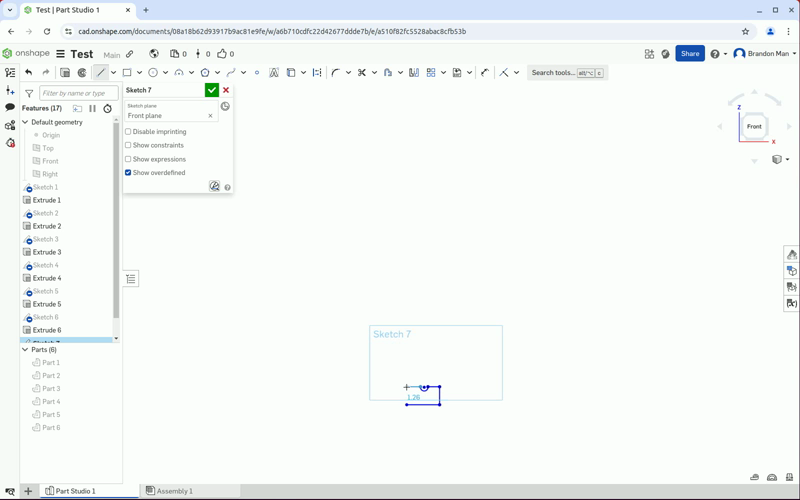
scroll(6)
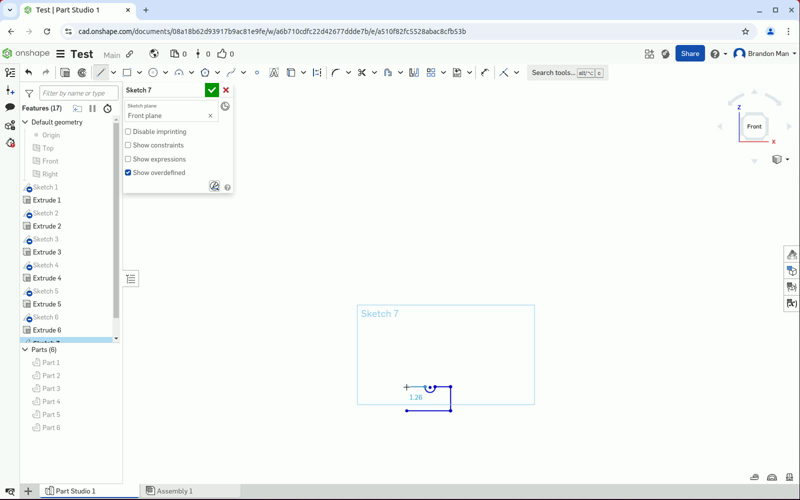
scroll(6)
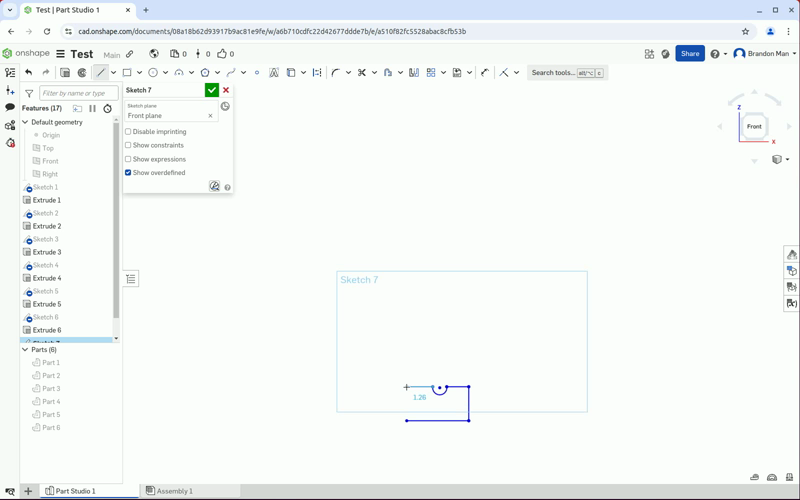
scroll(6)
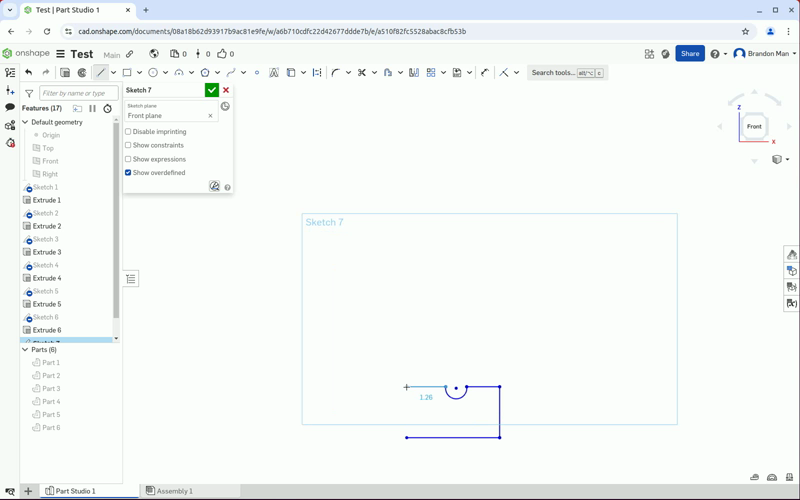
scroll(6)
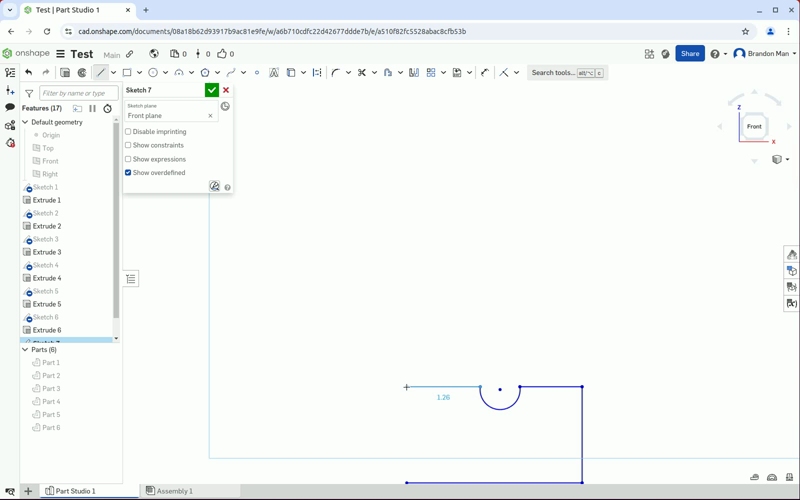
click(406, 386)
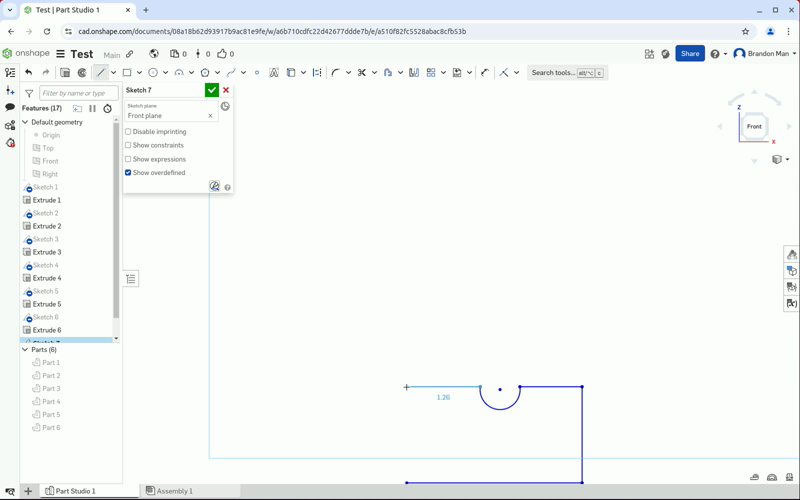
scroll(-6)
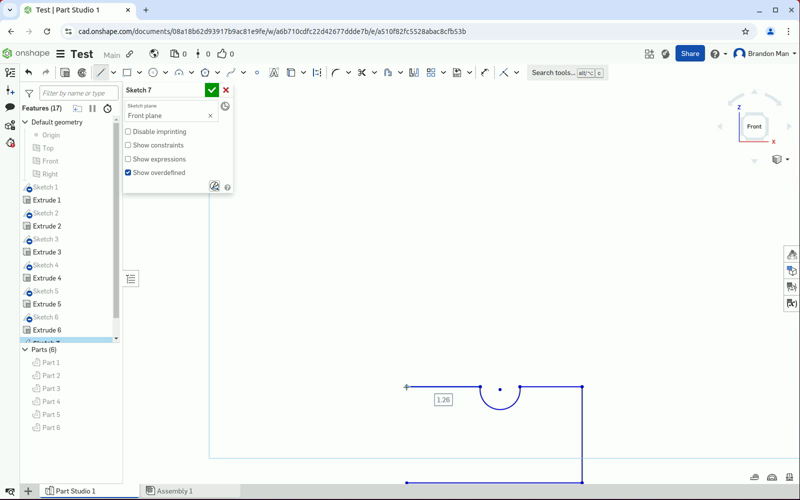
scroll(-6)
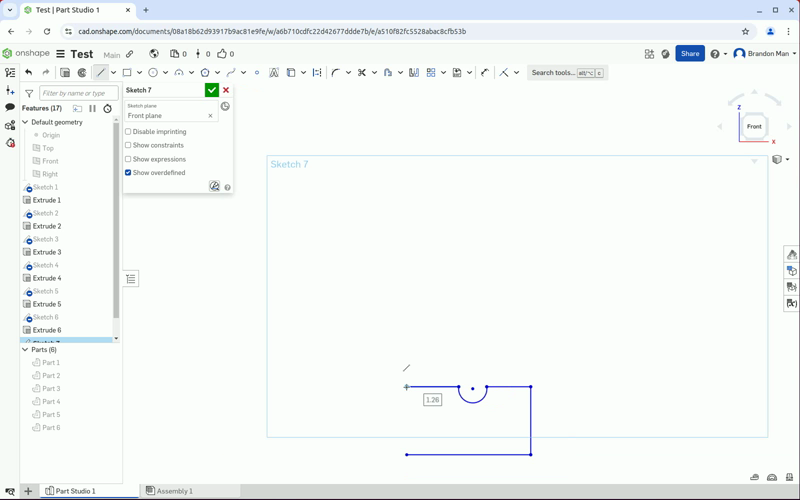
scroll(-6)
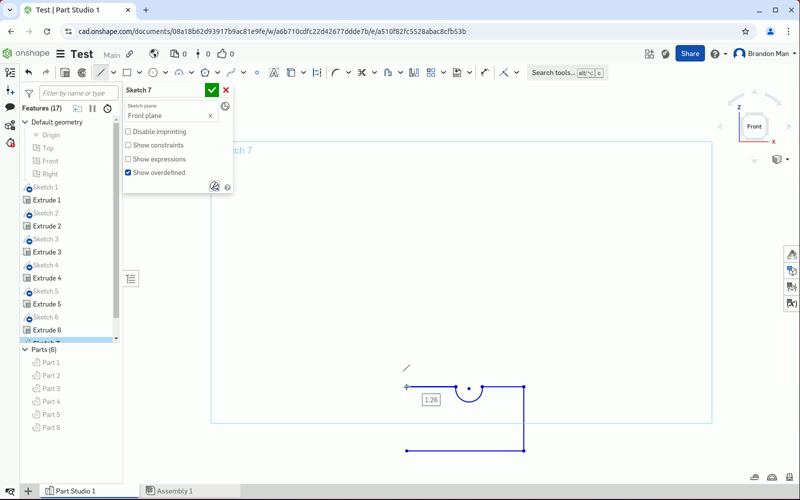
scroll(-6)
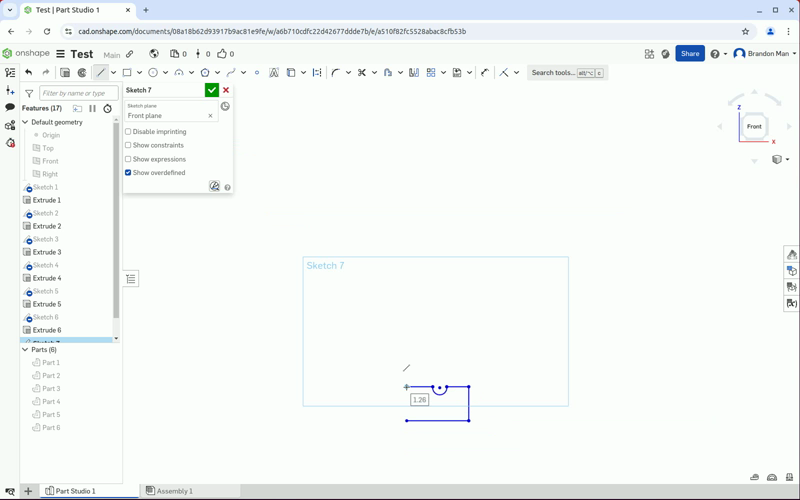
scroll(-6)
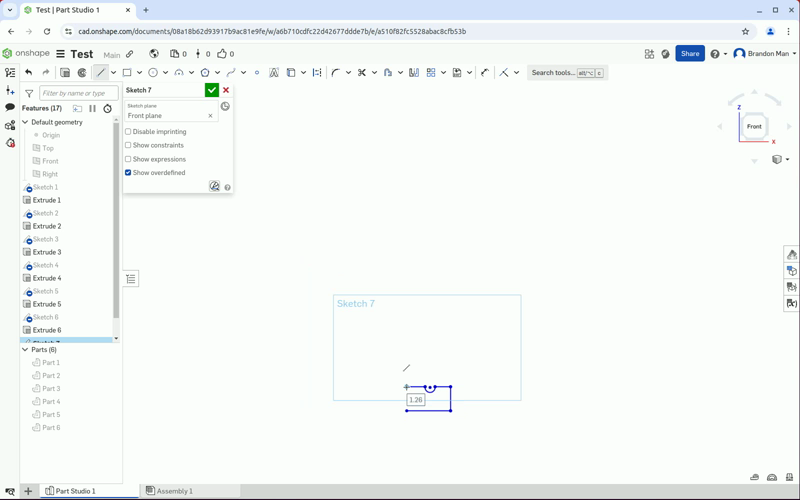
scroll(-6)
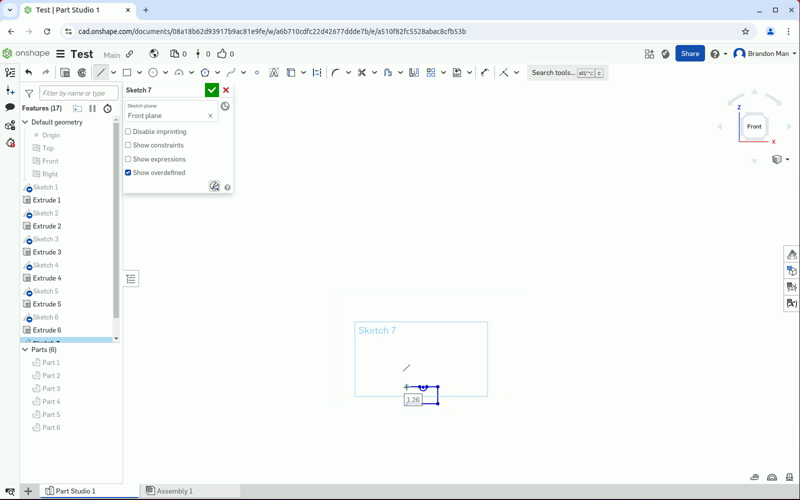
scroll(-6)
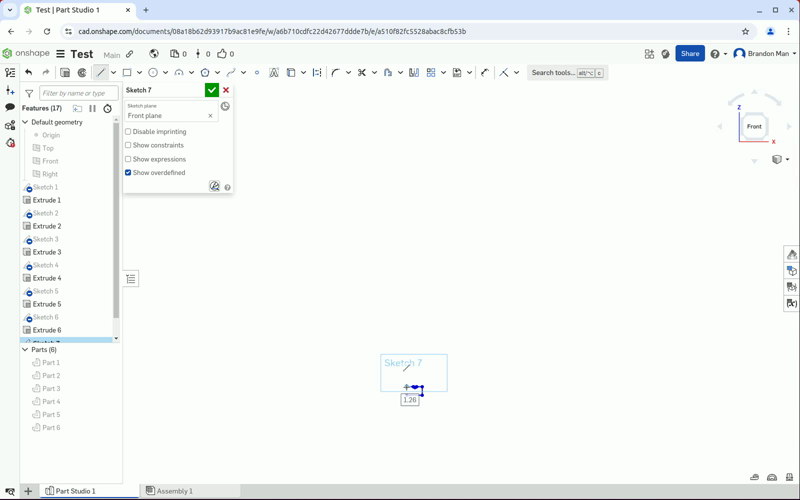
key_up(shift)
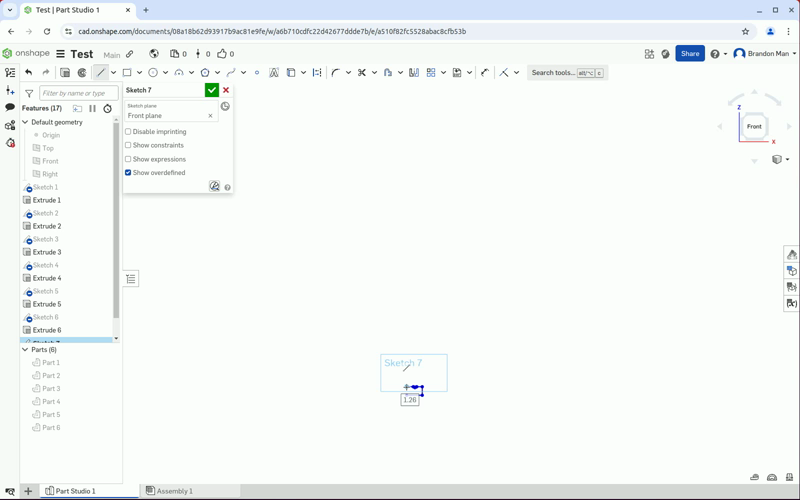
mouse_move(436, 386)
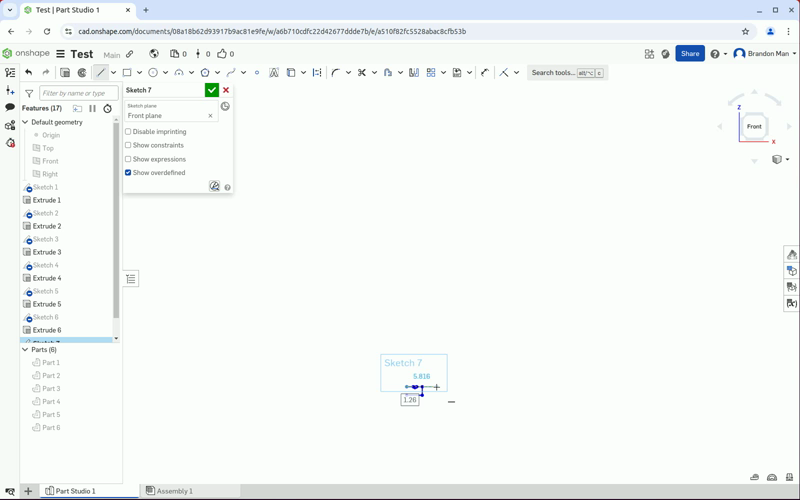
key_down(shift)
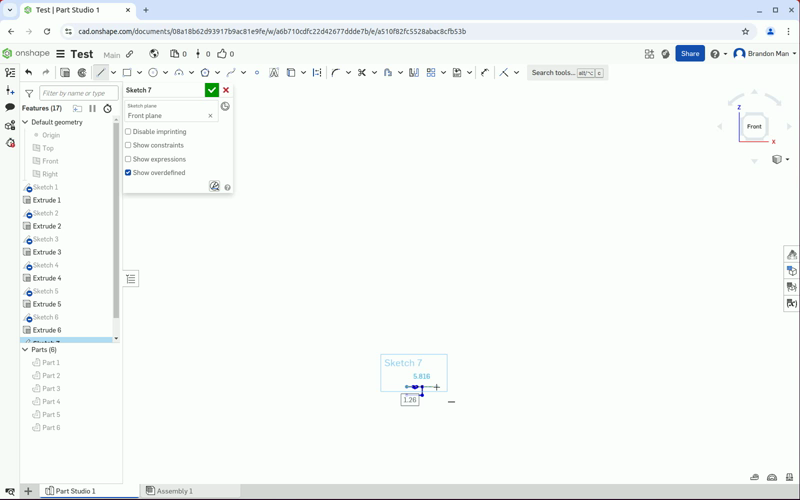
mouse_move(406, 395)
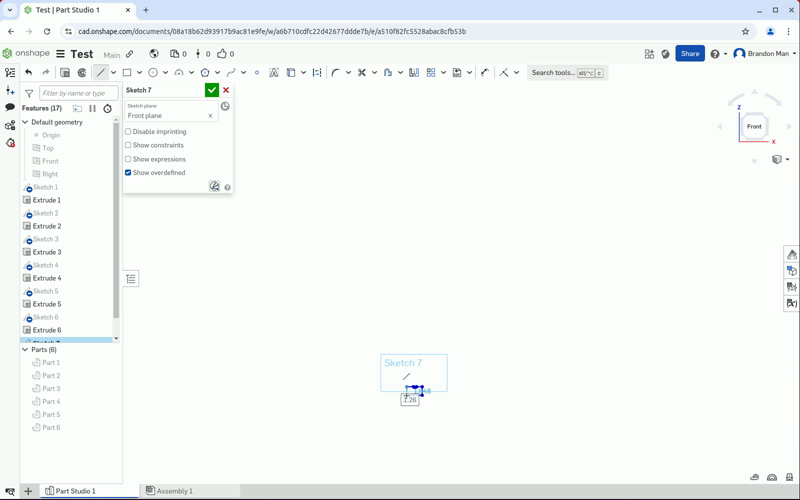
key_up(shift)
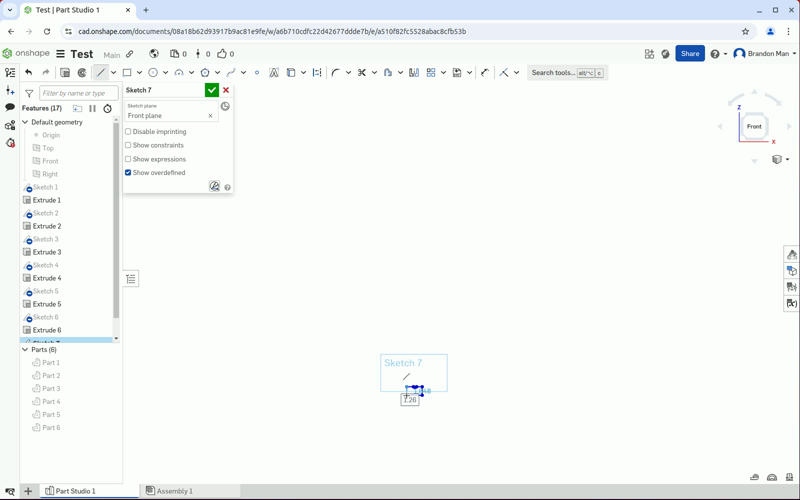
click(406, 395)
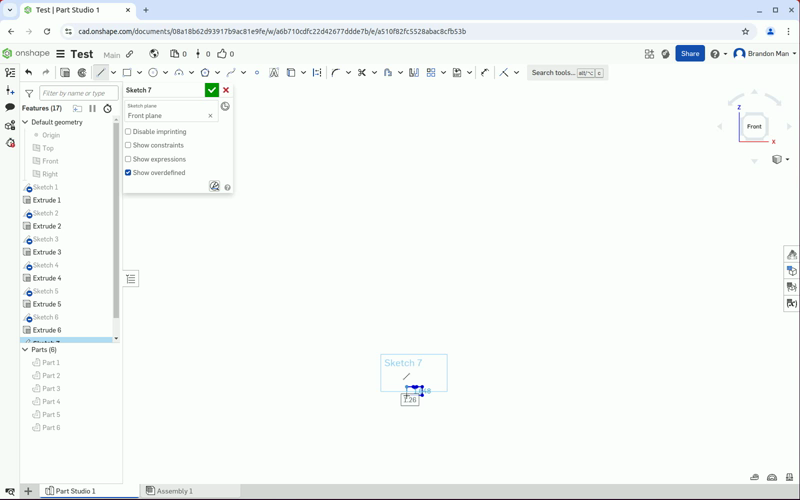
key(esc)
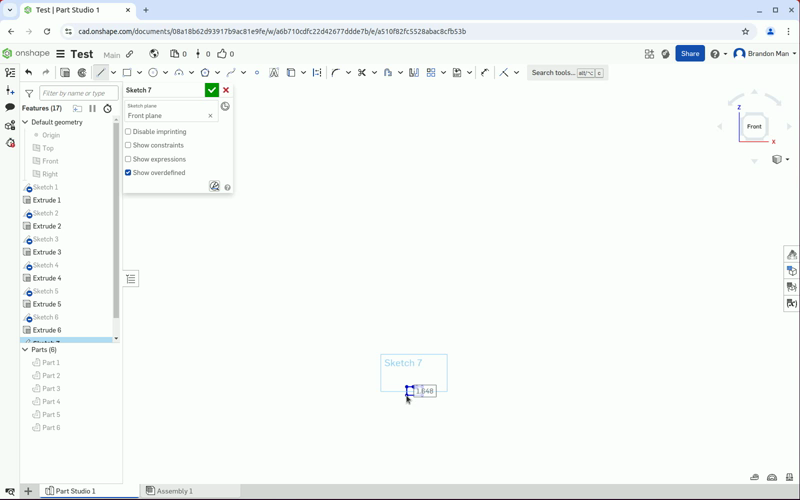
mouse_move(414, 389)
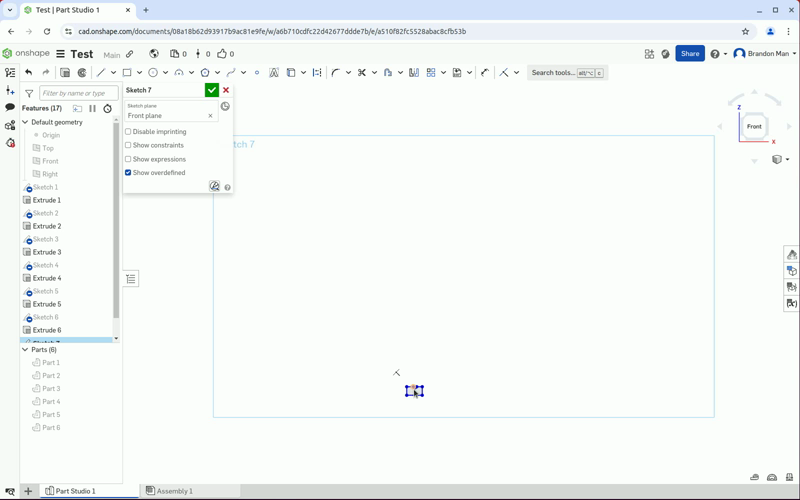
scroll(6)
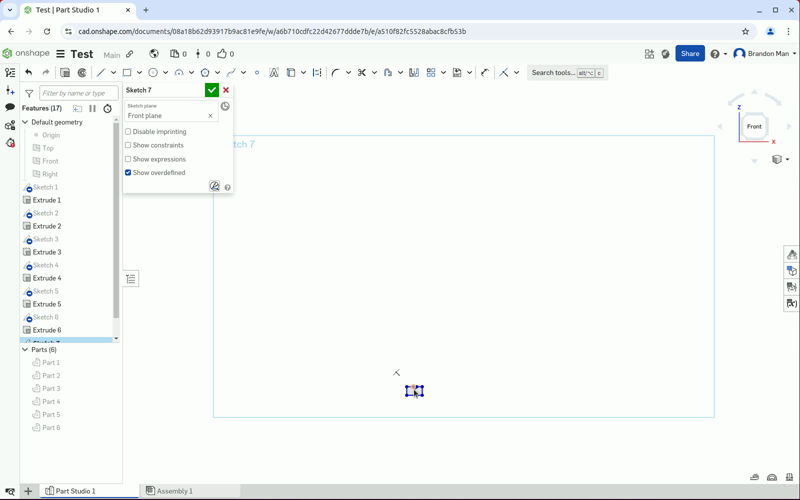
scroll(6)
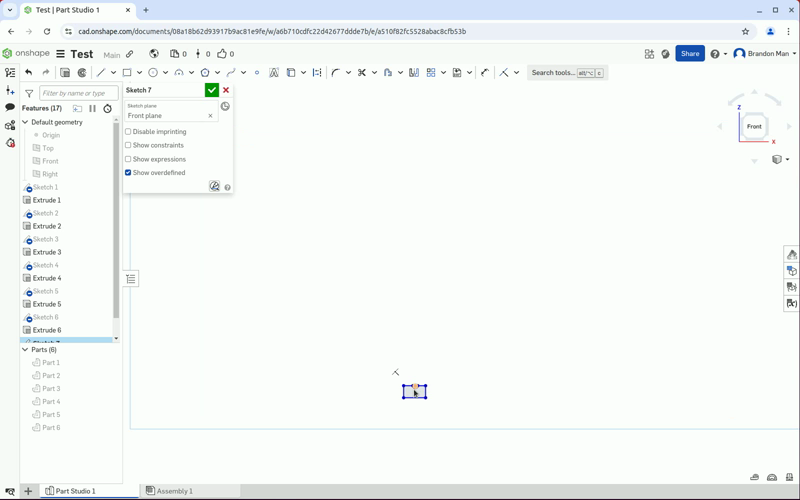
scroll(6)
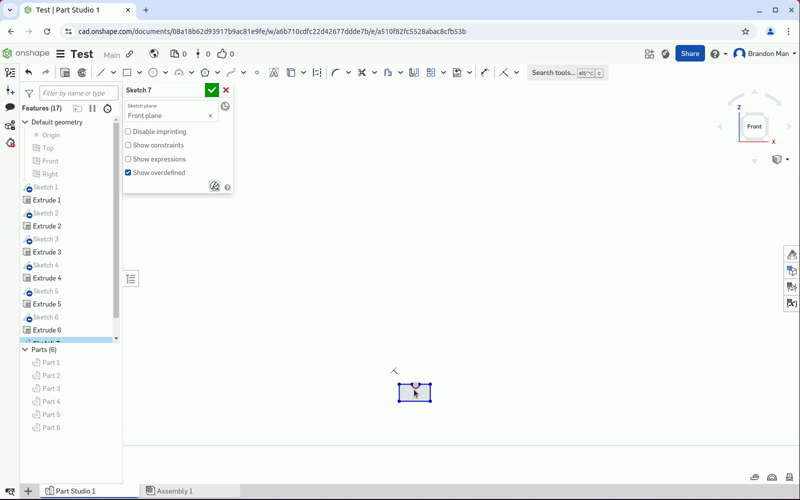
scroll(6)
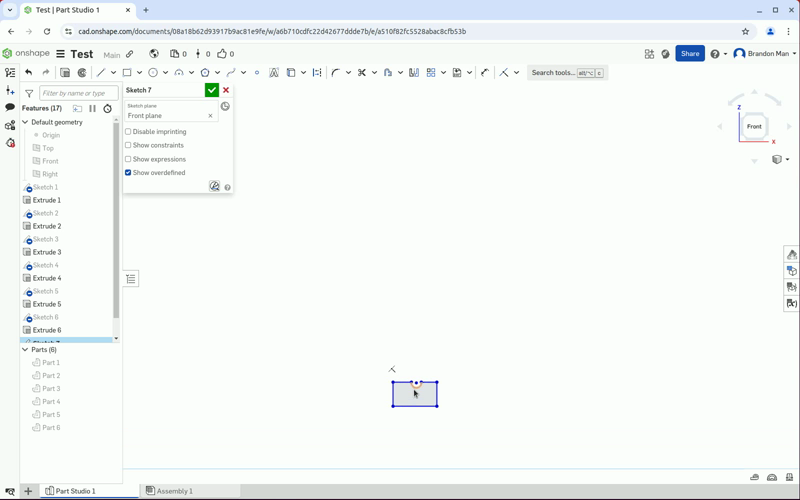
scroll(6)
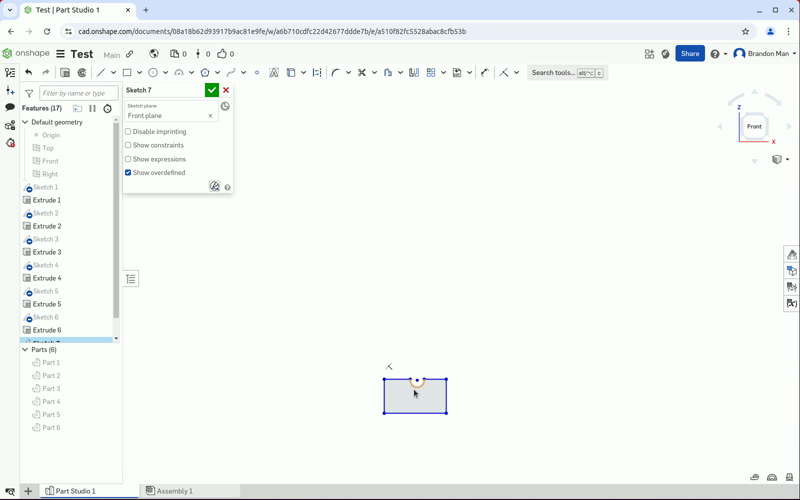
scroll(6)
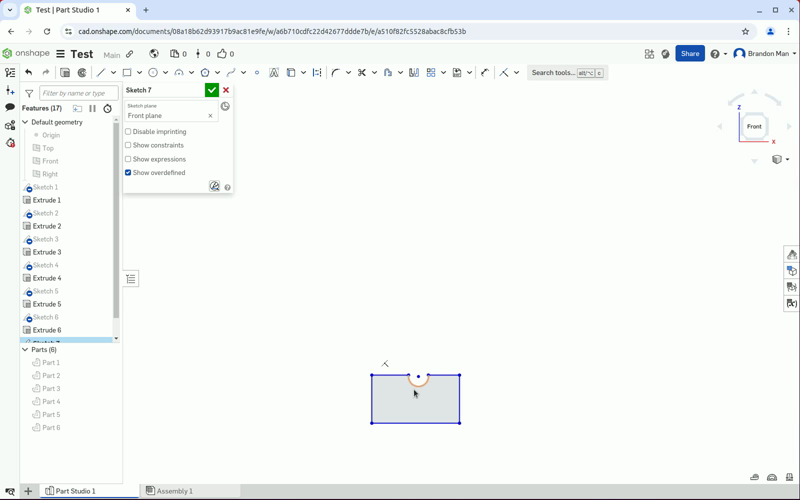
scroll(6)
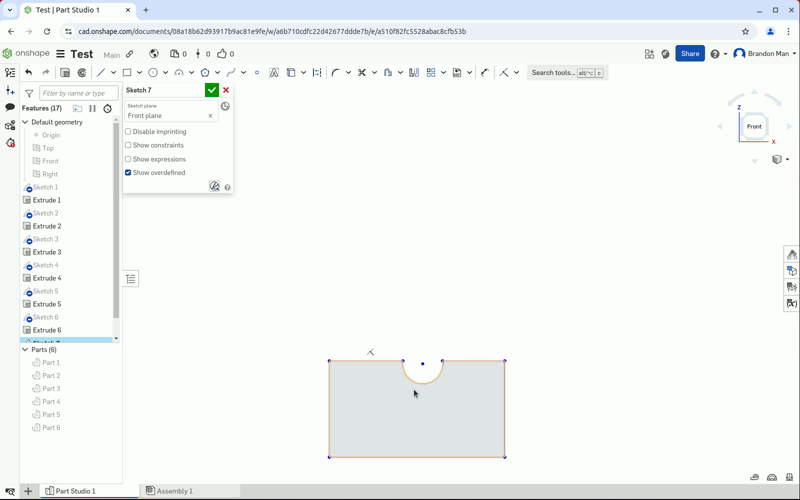
click(414, 389)
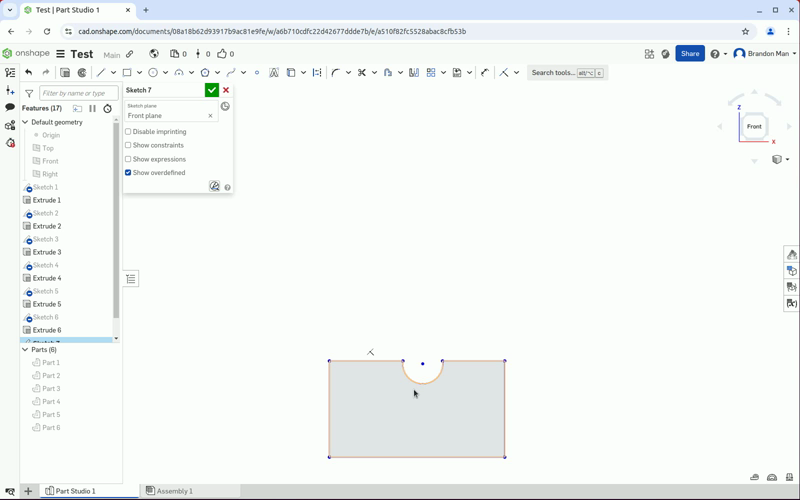
scroll(-6)
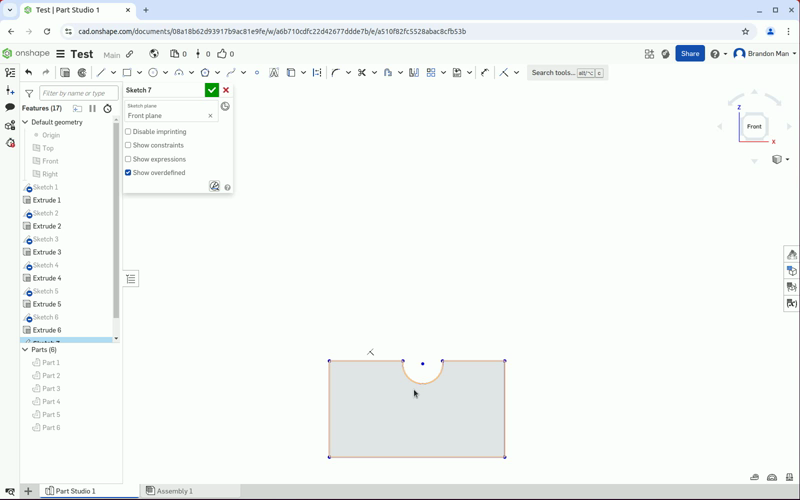
scroll(-6)
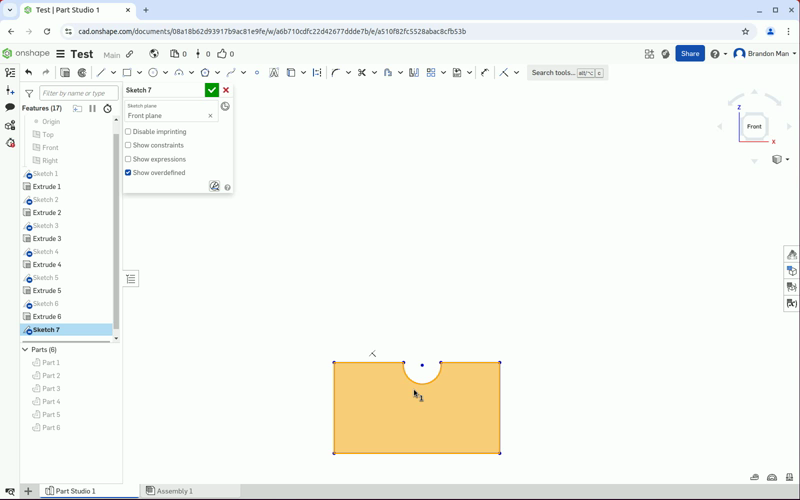
scroll(-6)
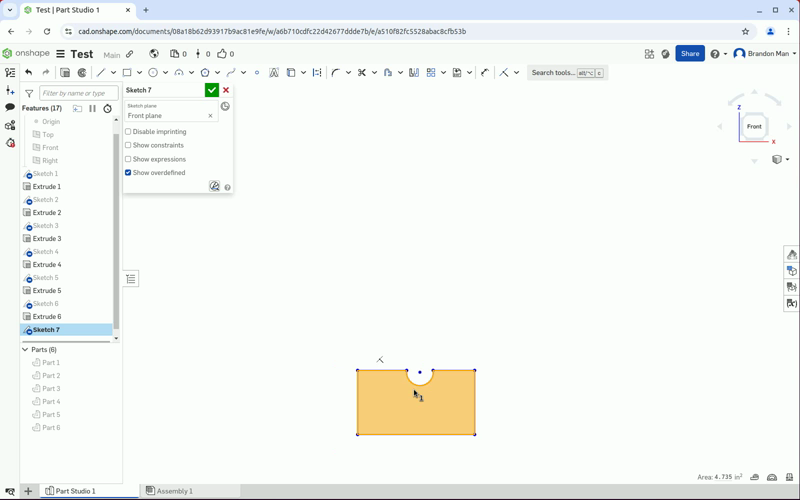
scroll(-6)
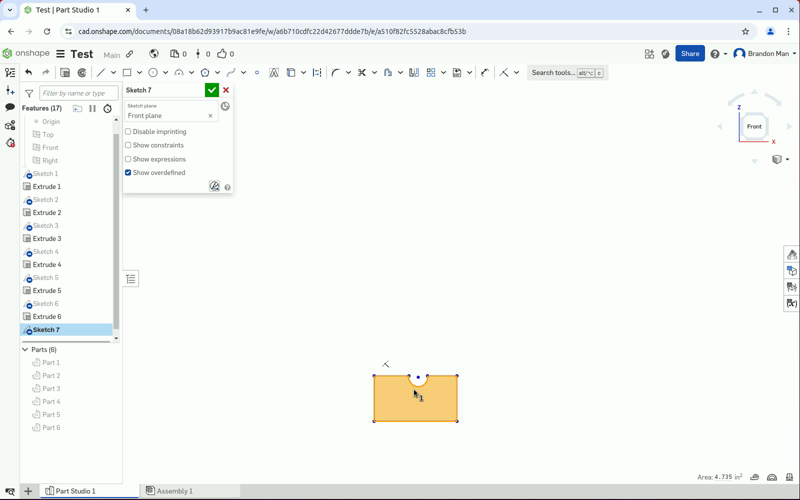
scroll(-6)
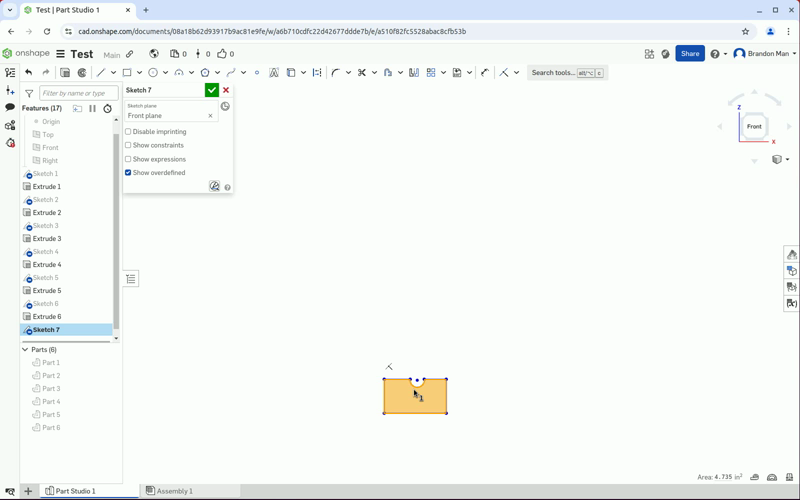
scroll(-6)
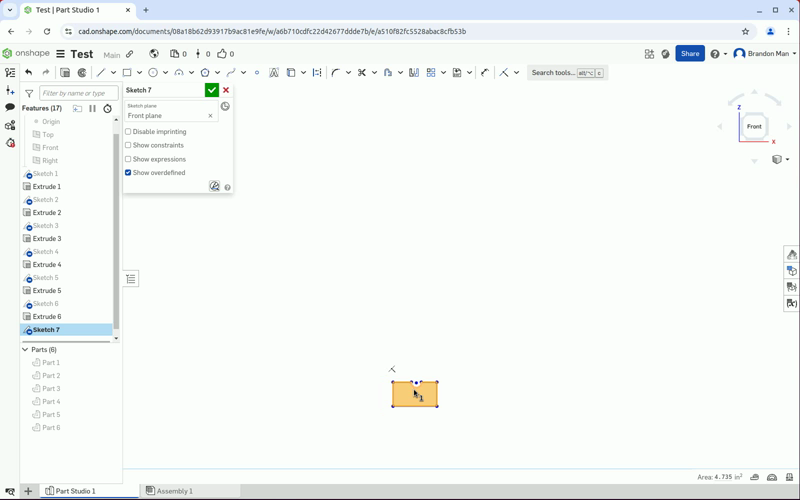
scroll(-6)
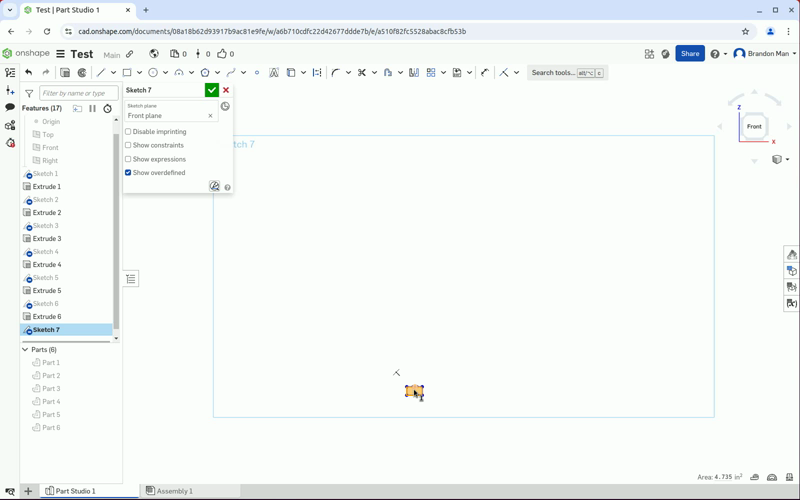
mouse_move(73, 352)
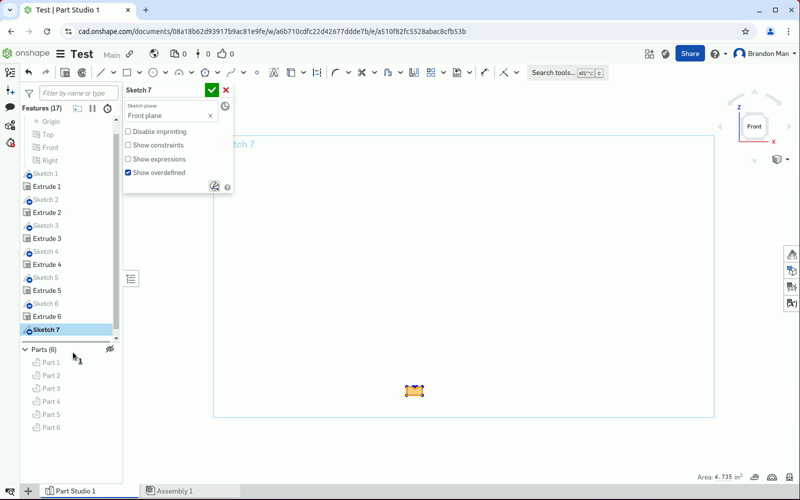
key(shift+y)
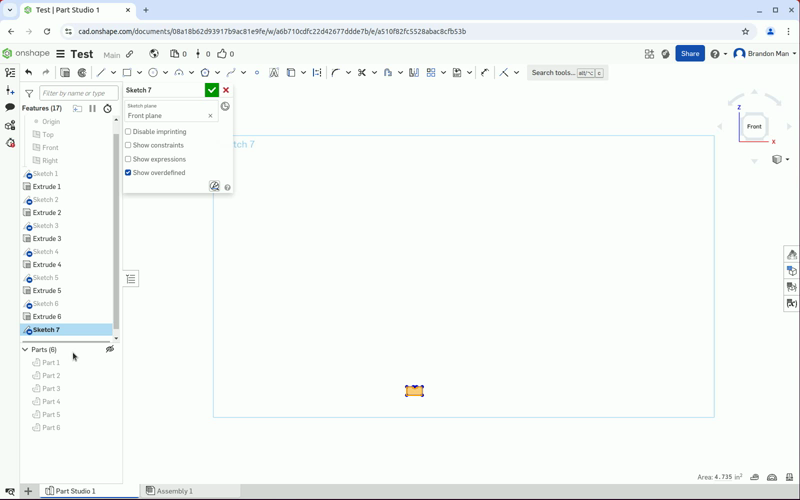
key(shift+e)
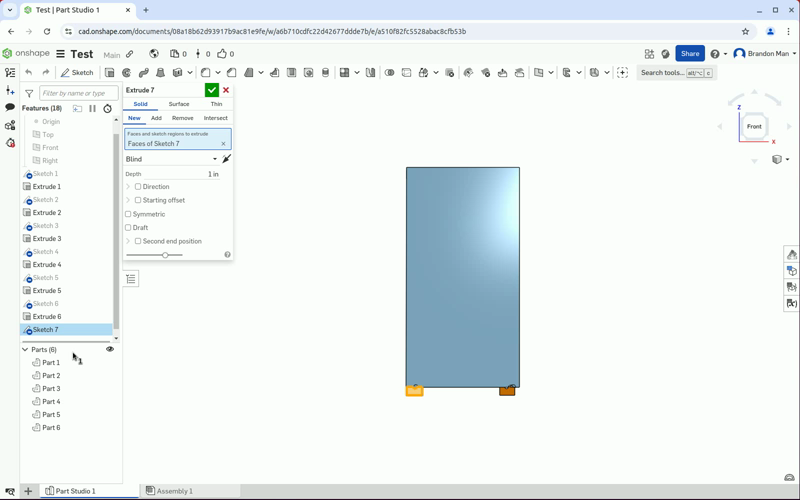
mouse_move(143, 106)
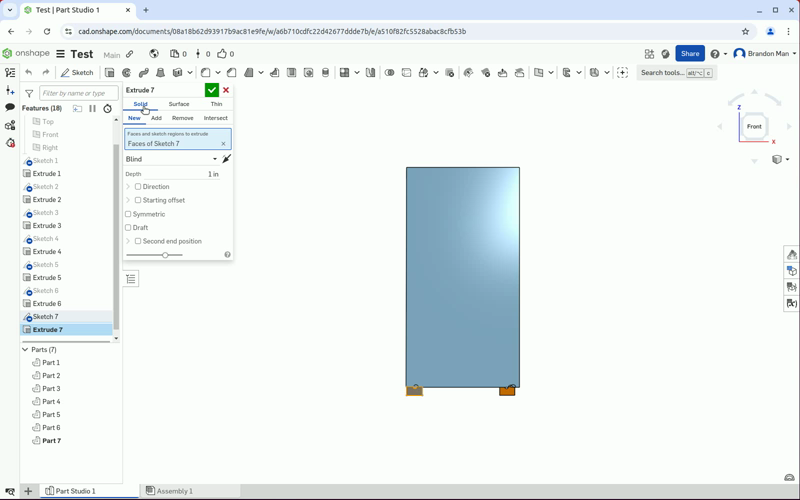
click(143, 106)
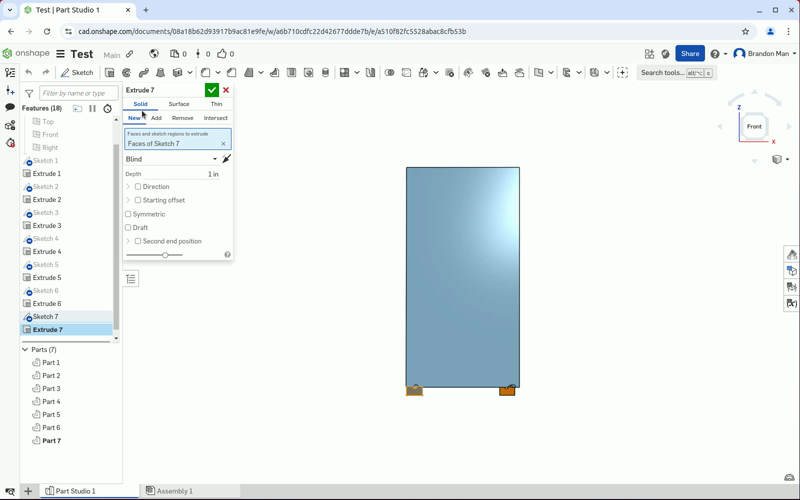
mouse_move(137, 120)
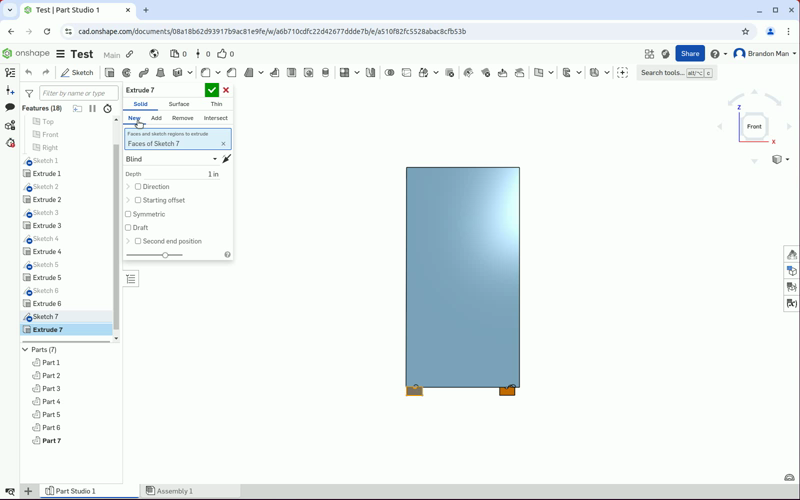
click(137, 120)
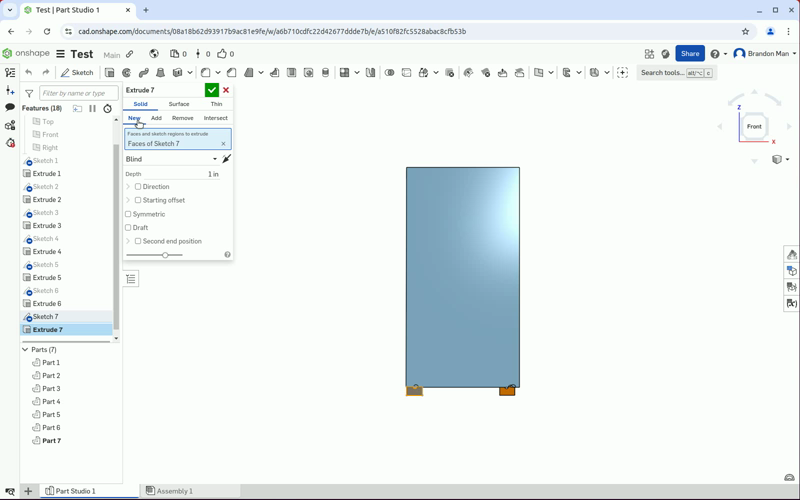
key(tab, 4)
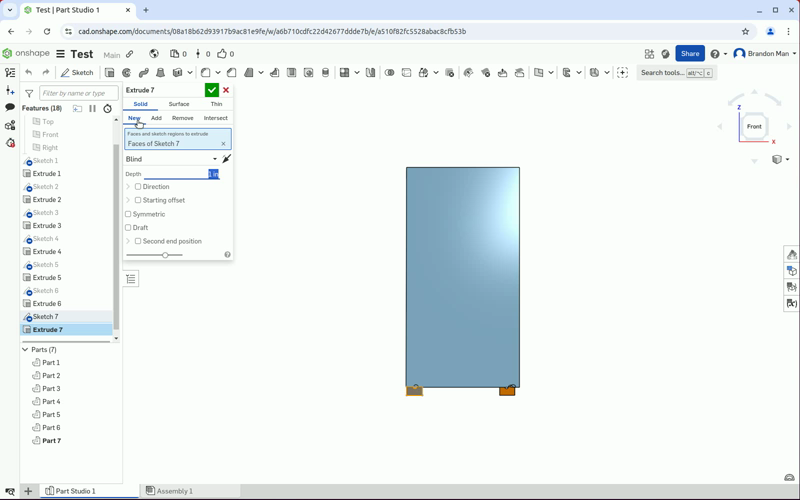
text(2.648)
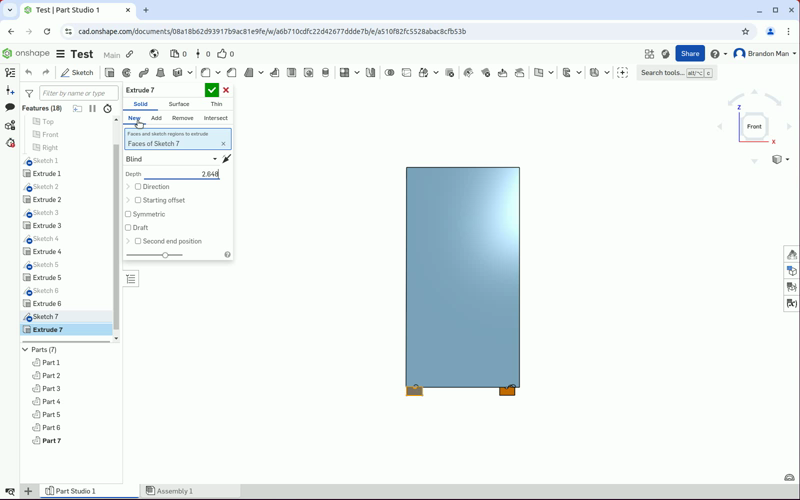
key(enter)
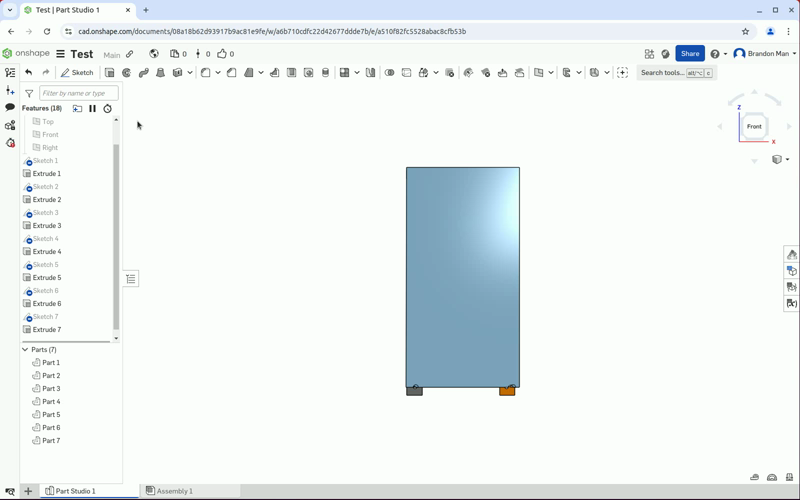
key(shift+h)
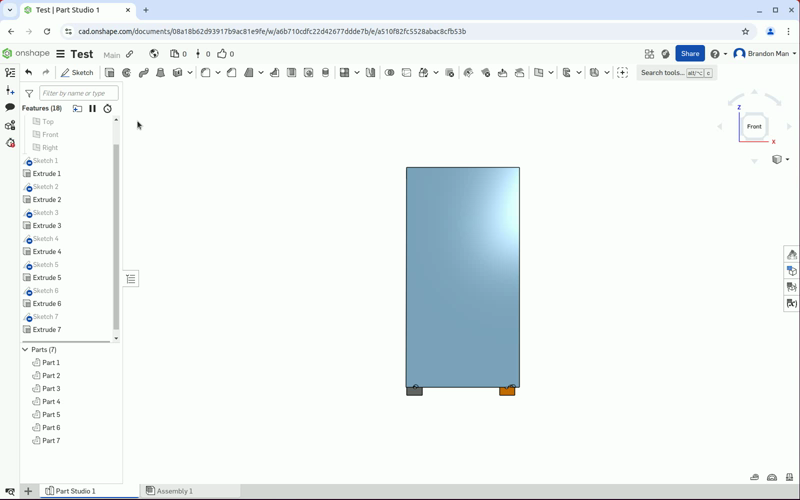
key(shift+h)
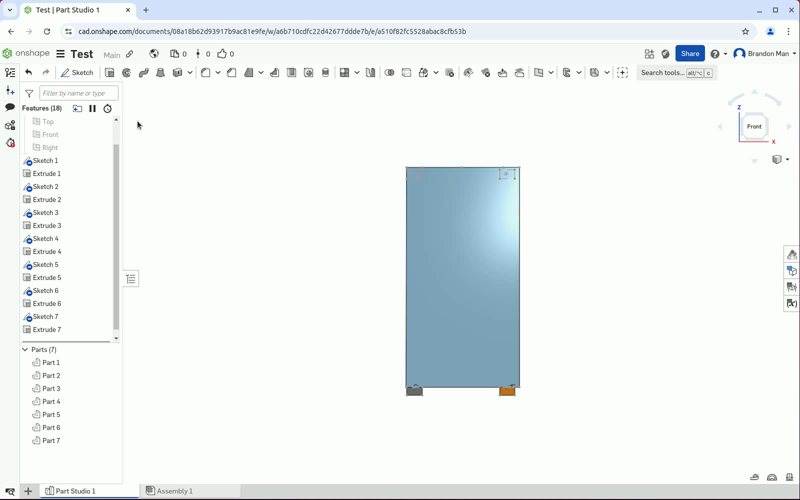
key(shift+7)
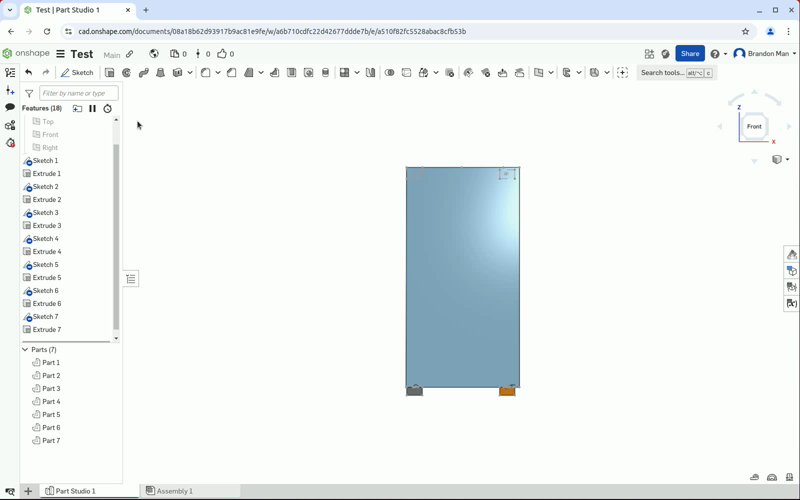
key(left, 2)
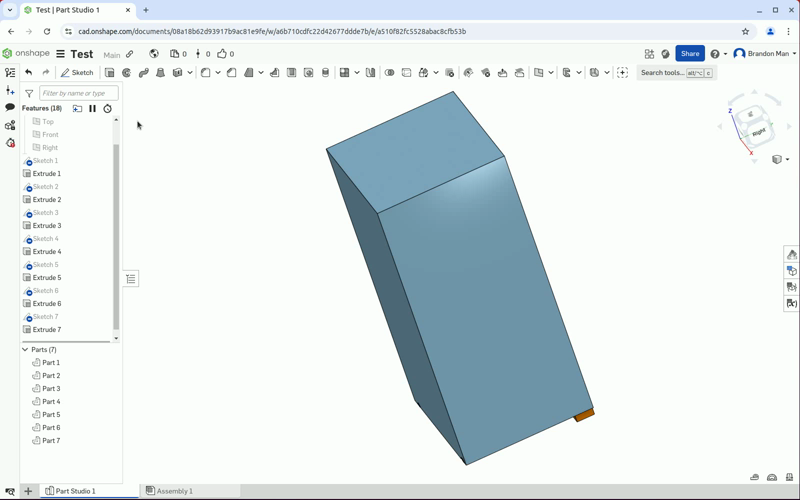
key(down, 2)
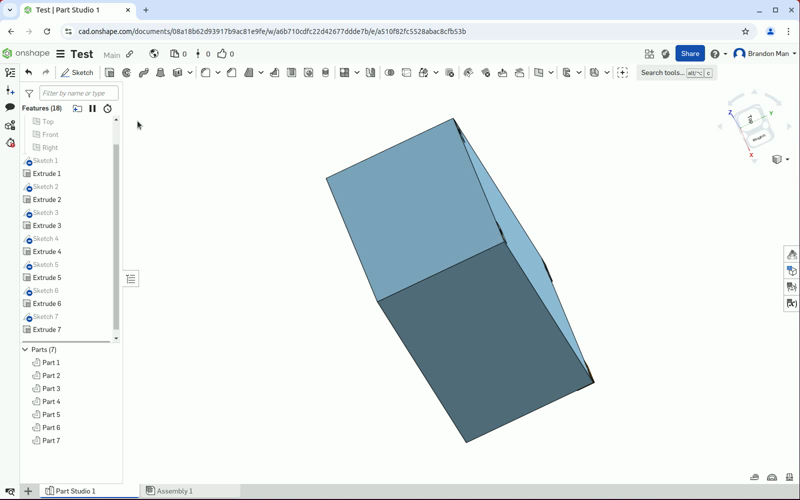
key(up, 2)
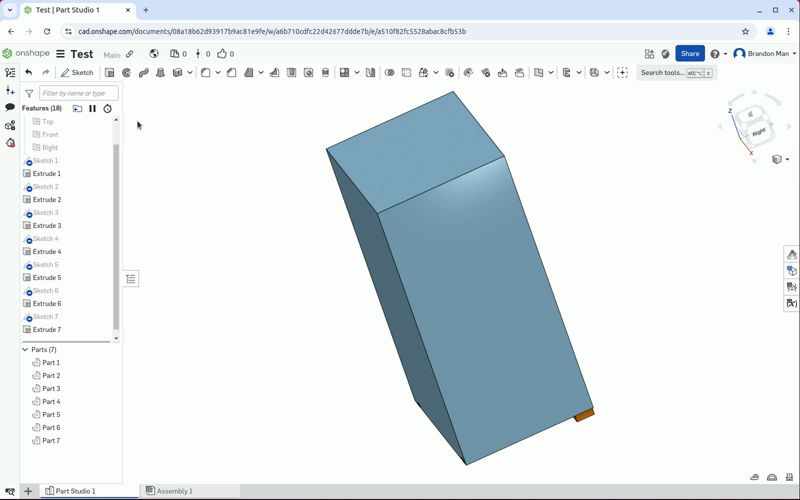
key(right, 2)
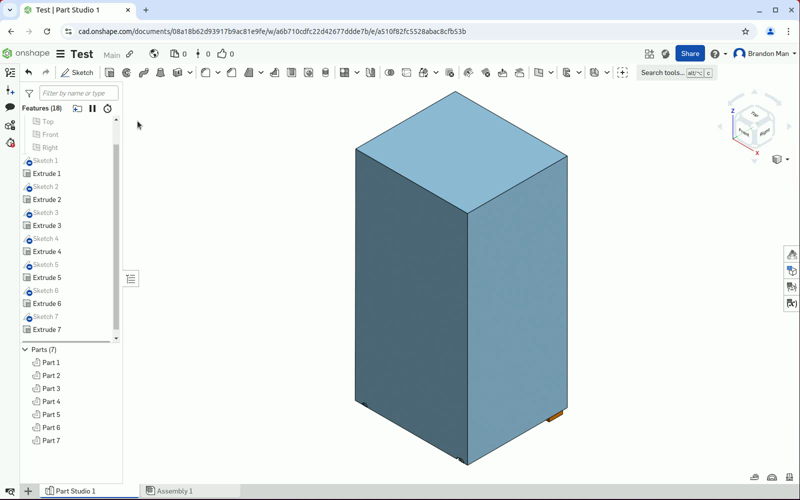
mouse_move(69, 163)
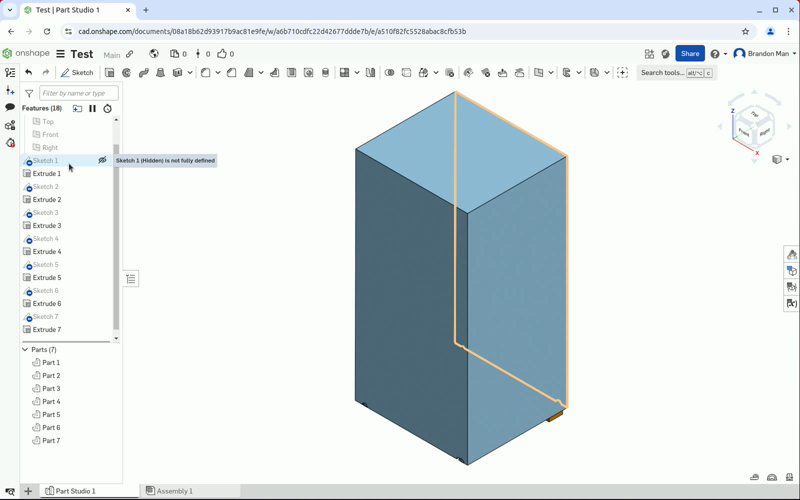
click(69, 163)